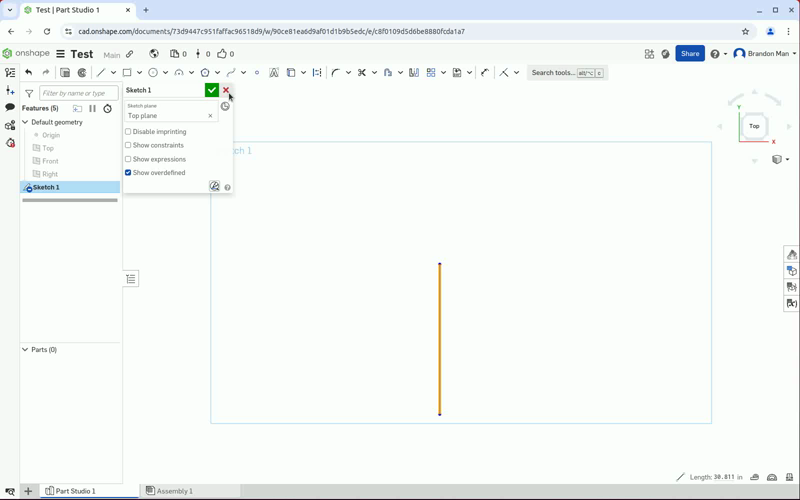
key(shift+h)
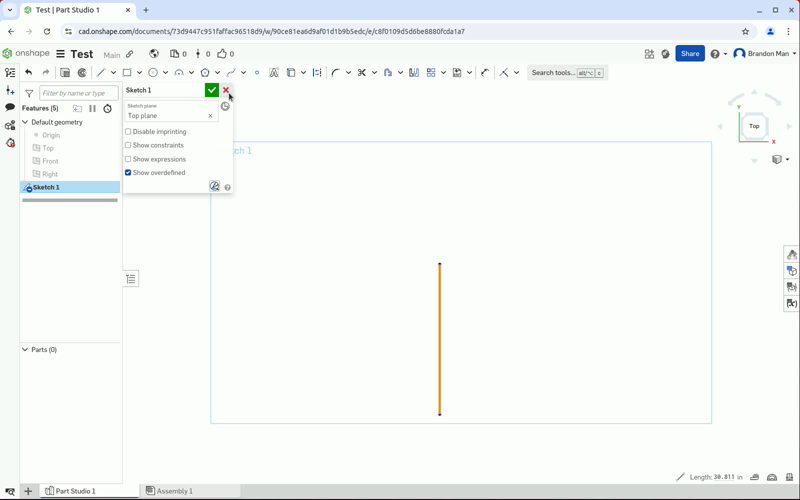
key(shift+s)
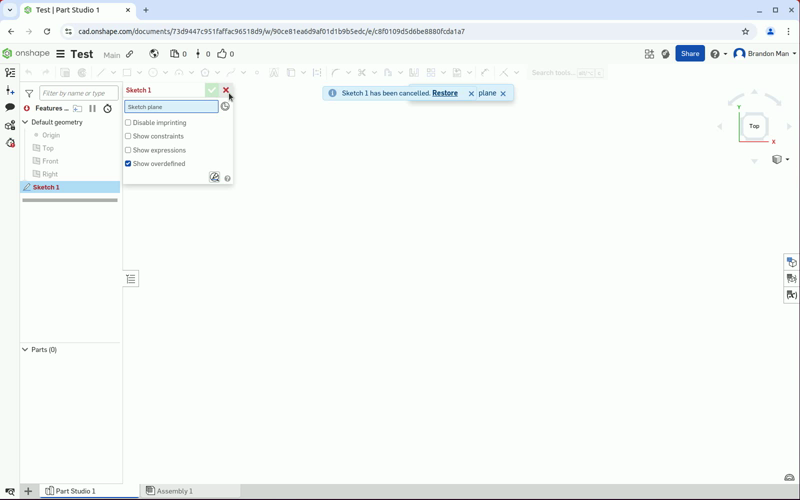
mouse_move(73, 150)
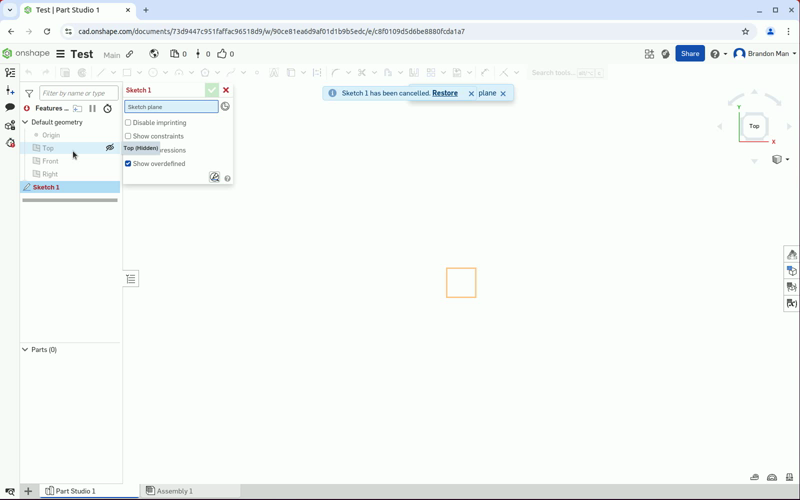
click(73, 150)
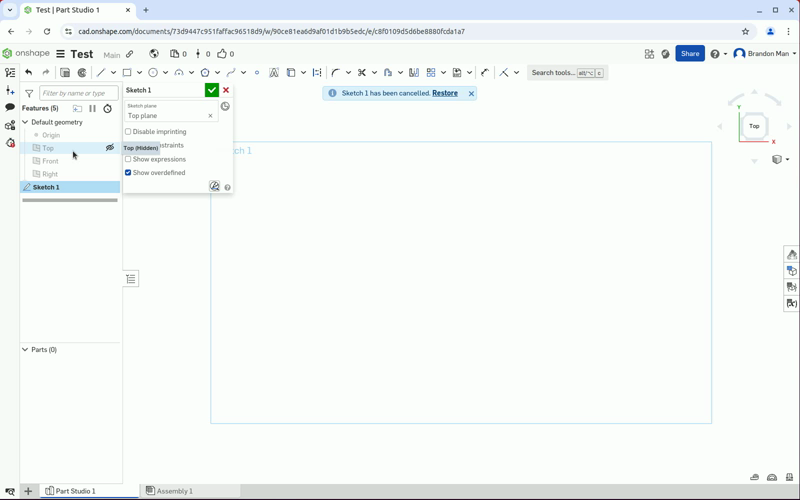
mouse_move(73, 352)
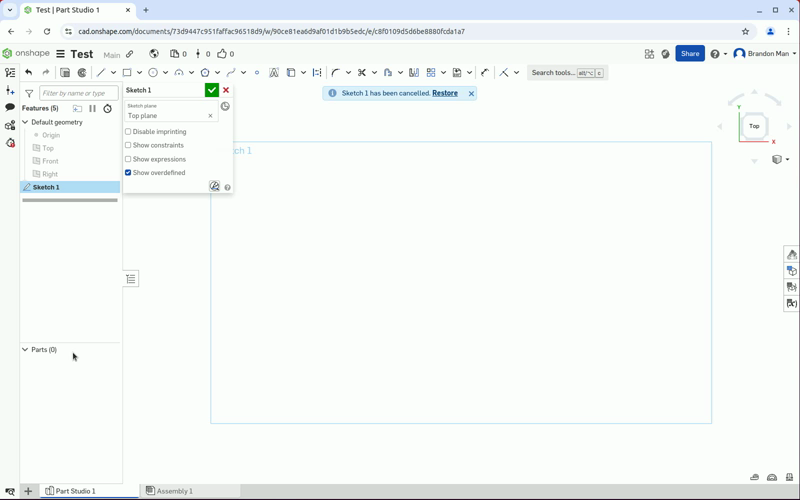
key(y)
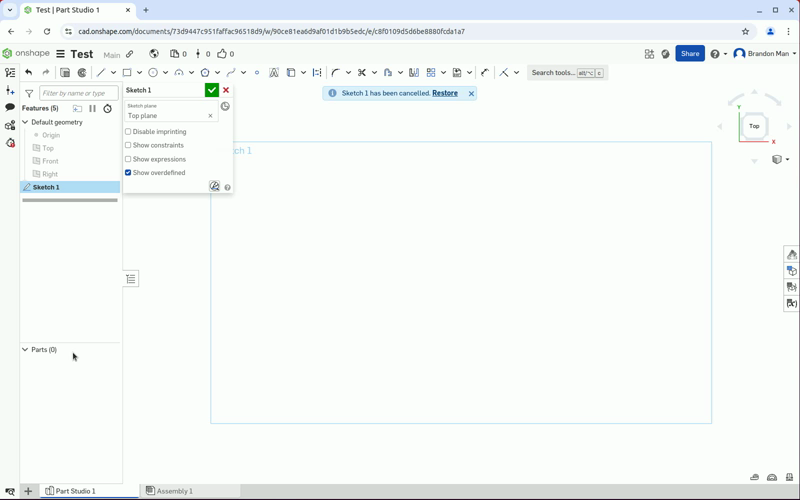
key(l)
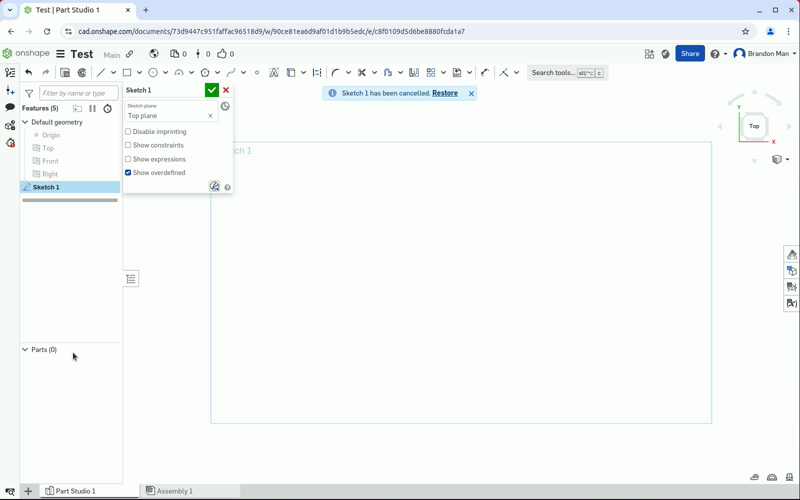
key_down(shift)
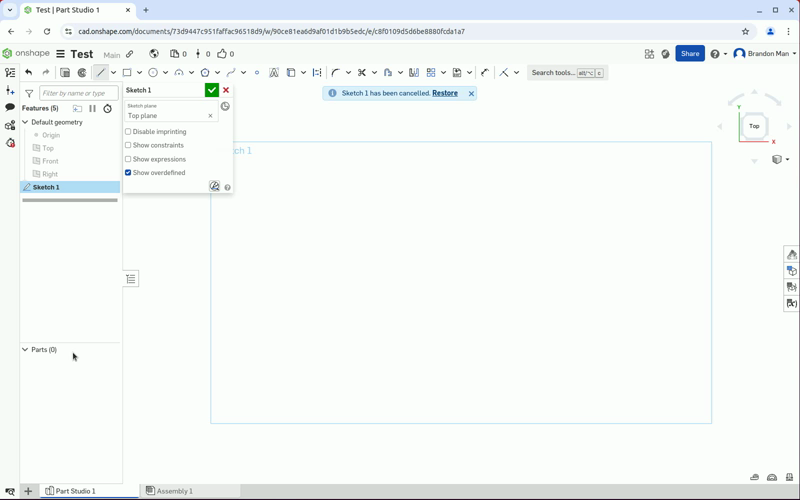
mouse_move(457, 307)
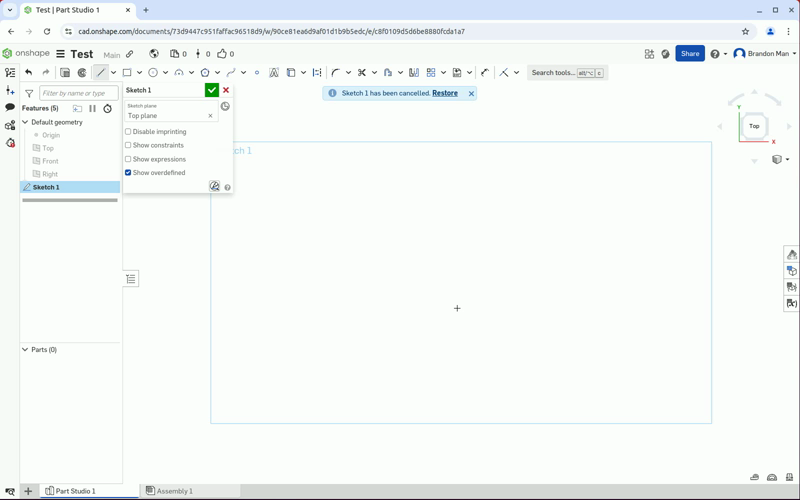
click(457, 307)
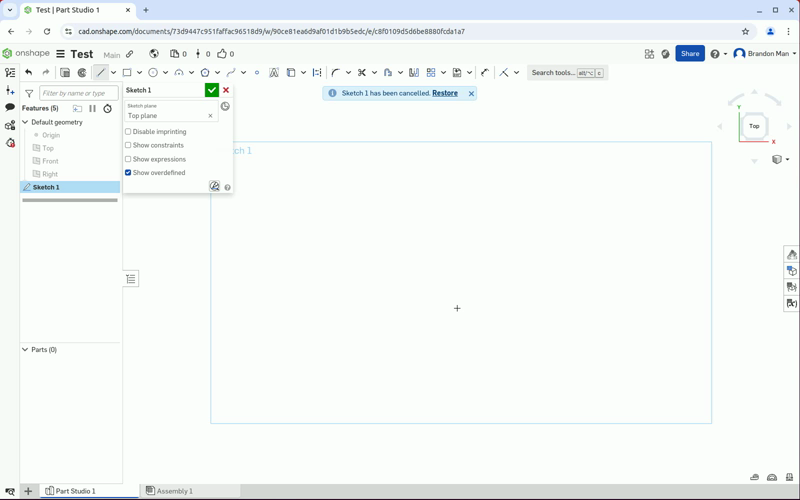
key_up(shift)
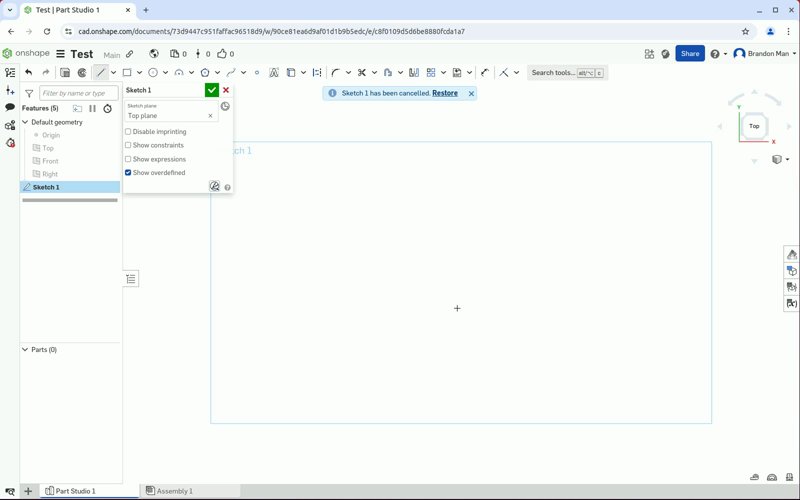
key_down(shift)
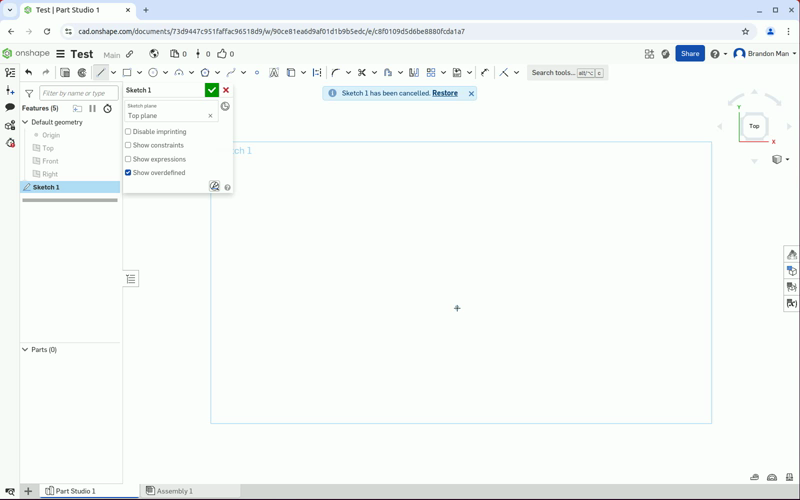
mouse_move(487, 307)
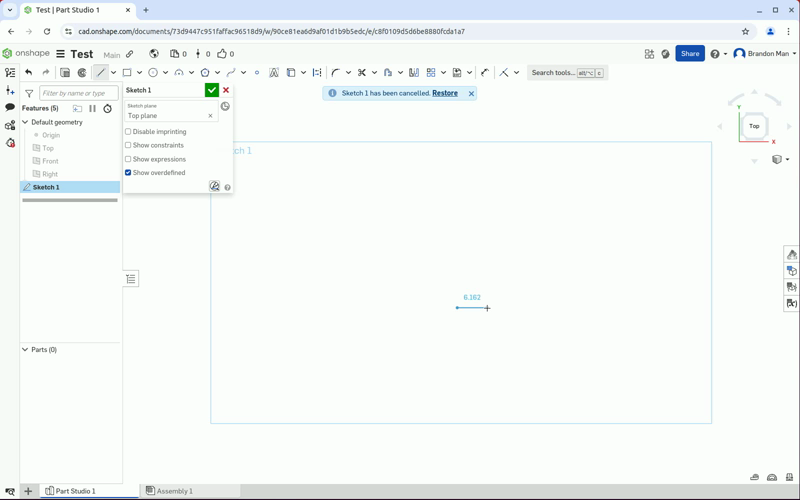
mouse_move(464, 307)
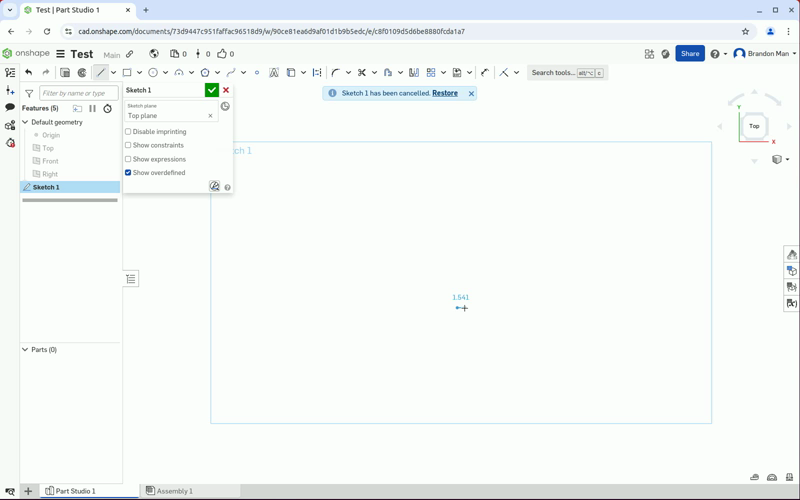
scroll(6)
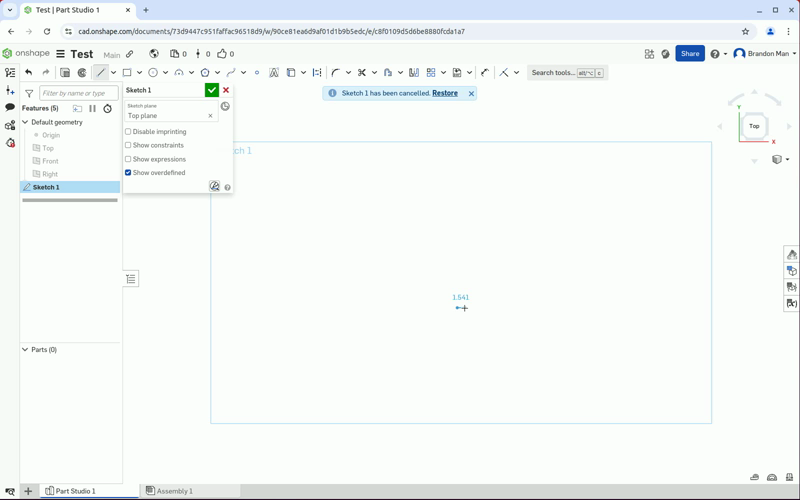
scroll(6)
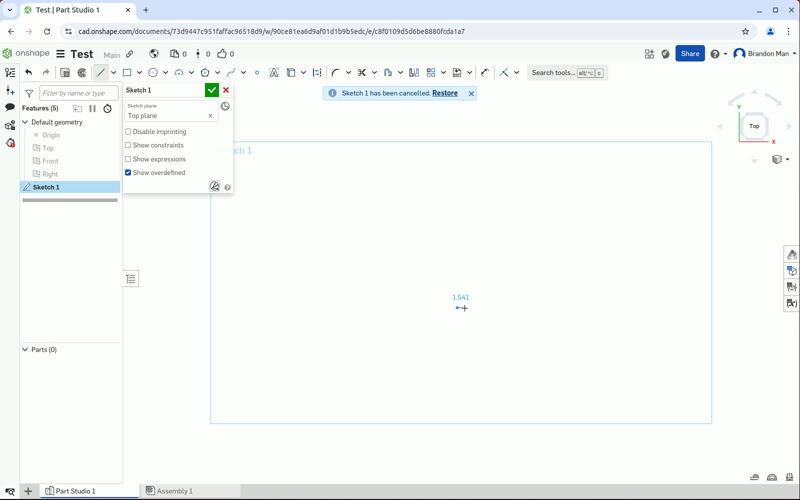
scroll(6)
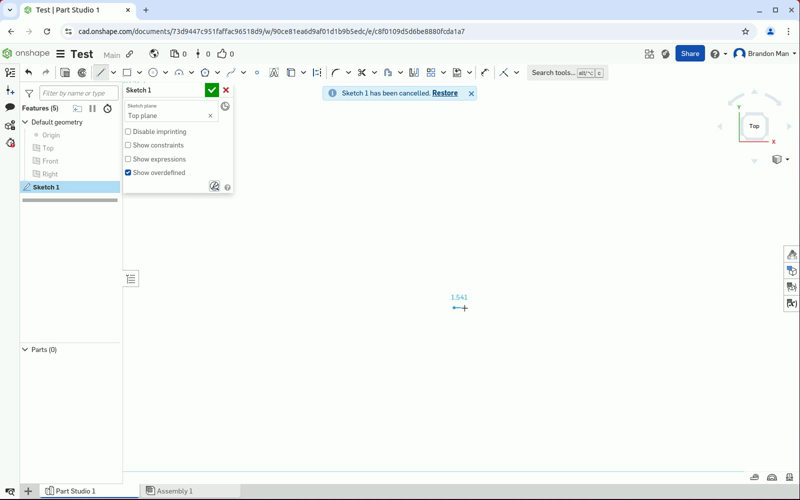
scroll(6)
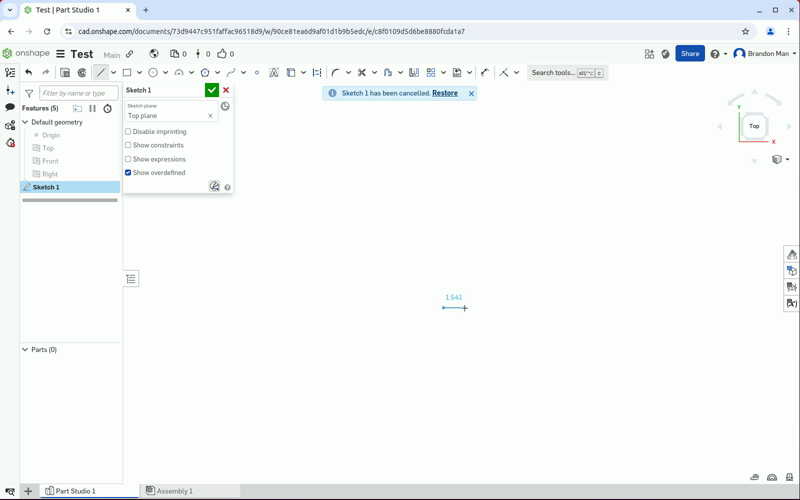
scroll(6)
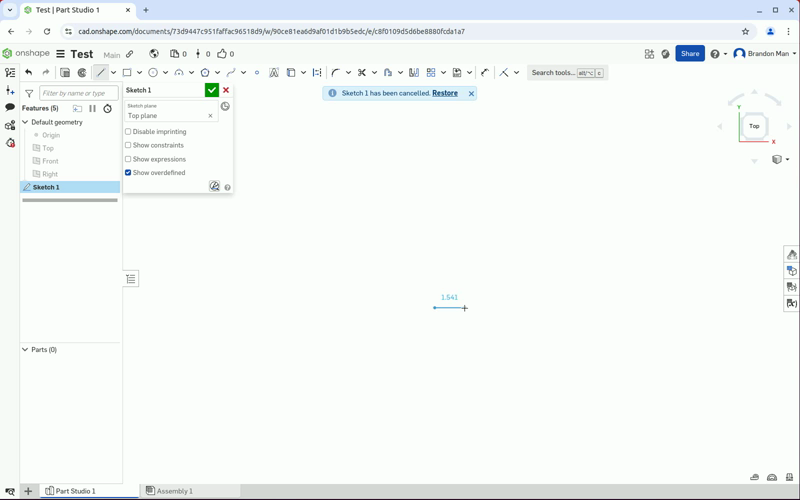
scroll(6)
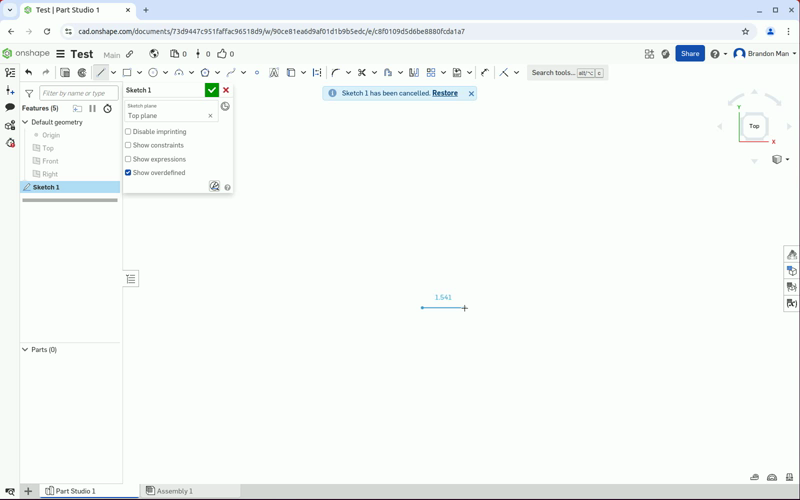
scroll(6)
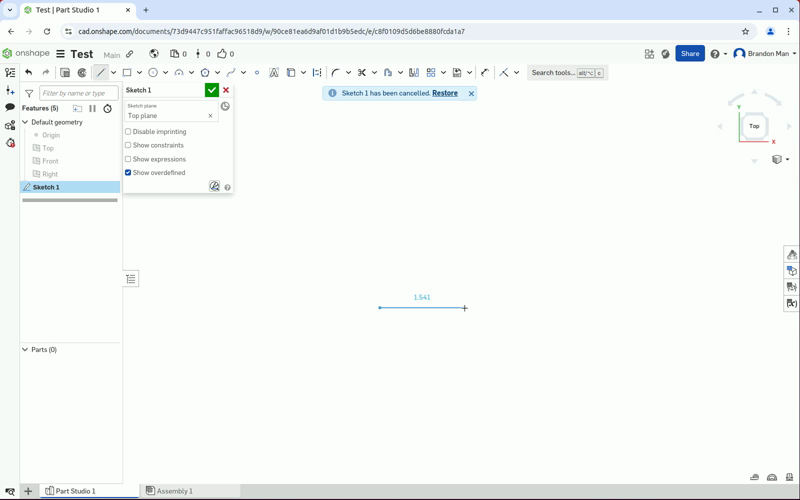
click(464, 307)
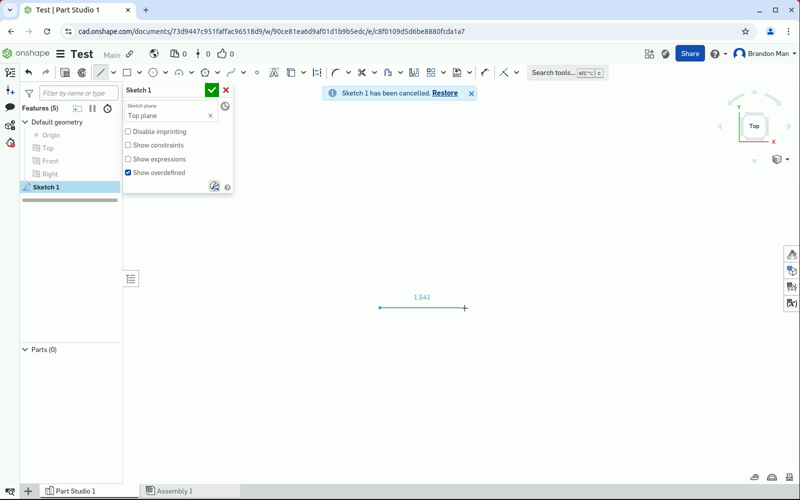
scroll(-6)
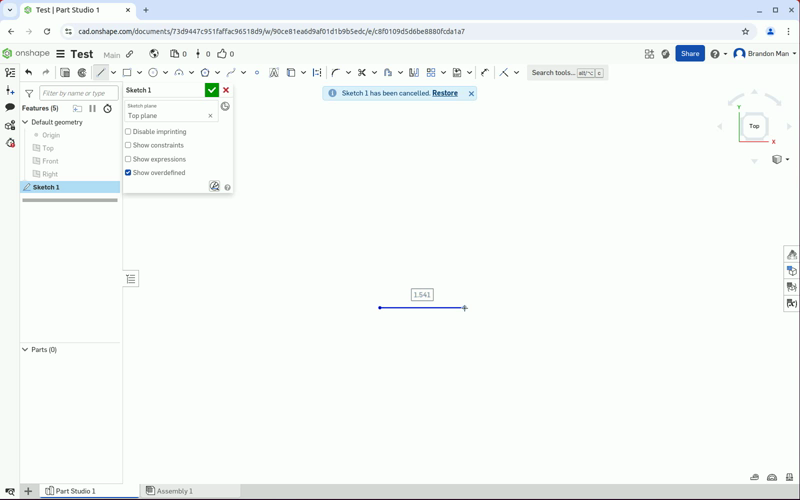
scroll(-6)
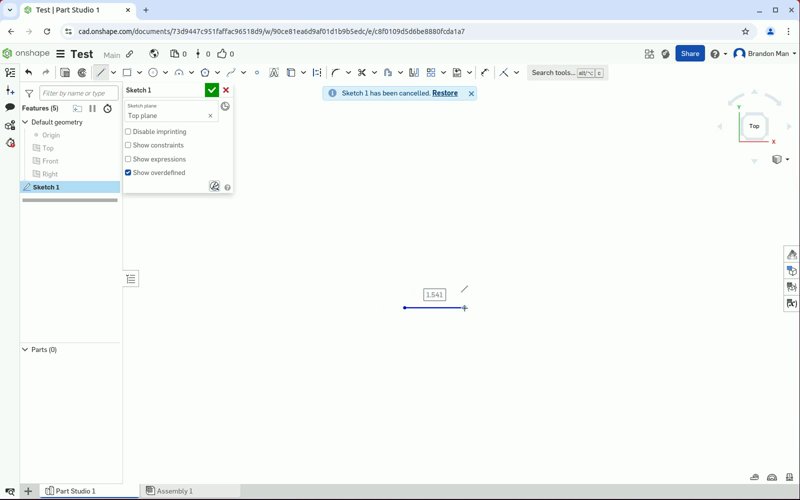
scroll(-6)
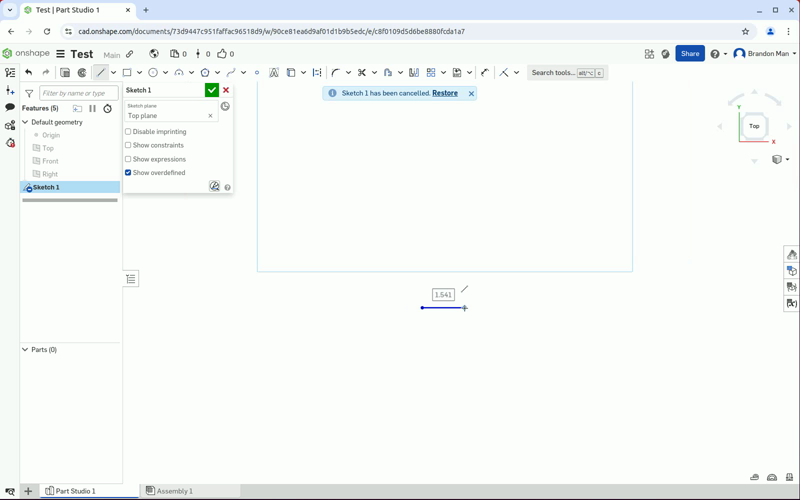
scroll(-6)
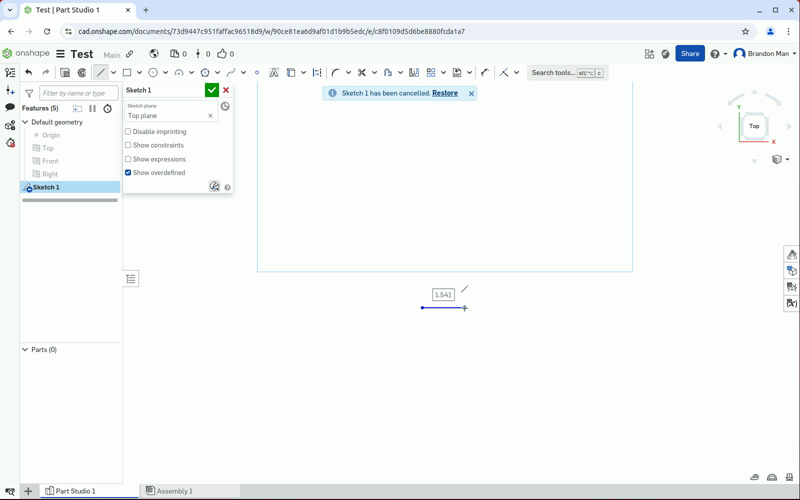
scroll(-6)
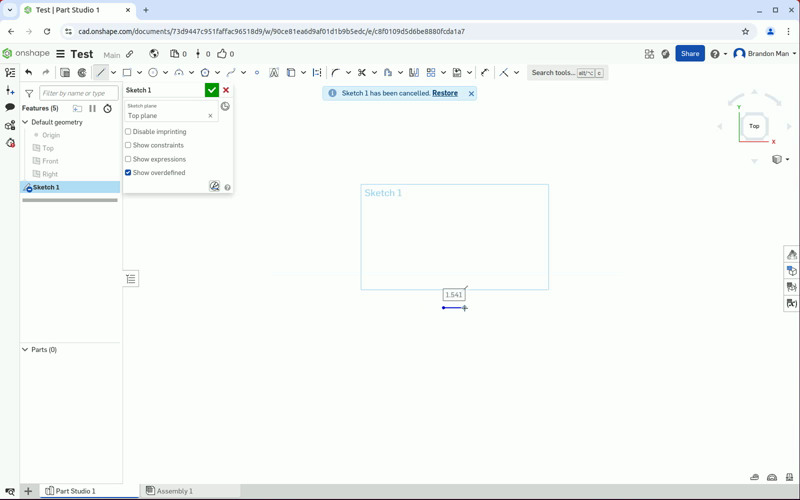
scroll(-6)
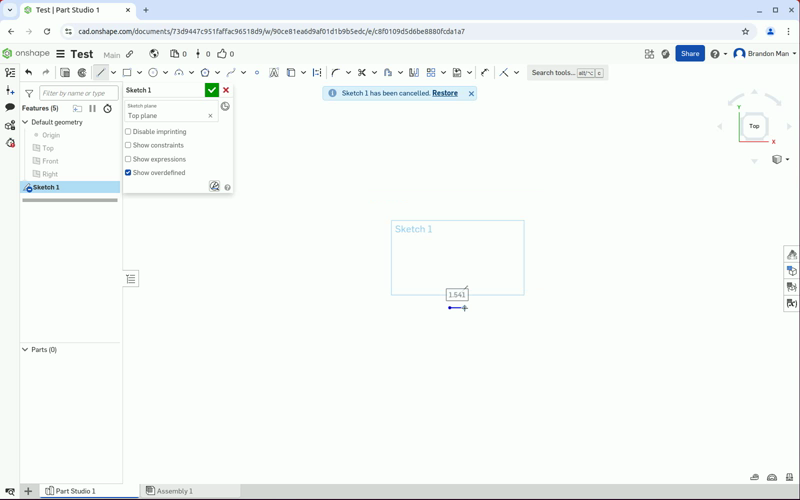
scroll(-6)
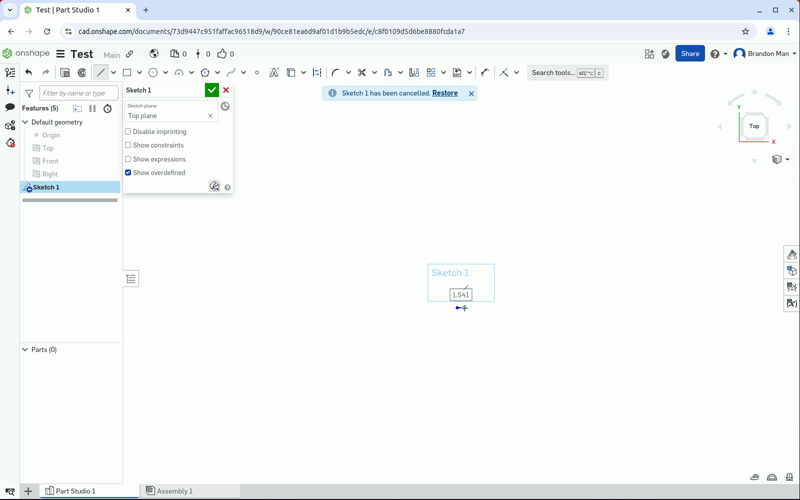
key_up(shift)
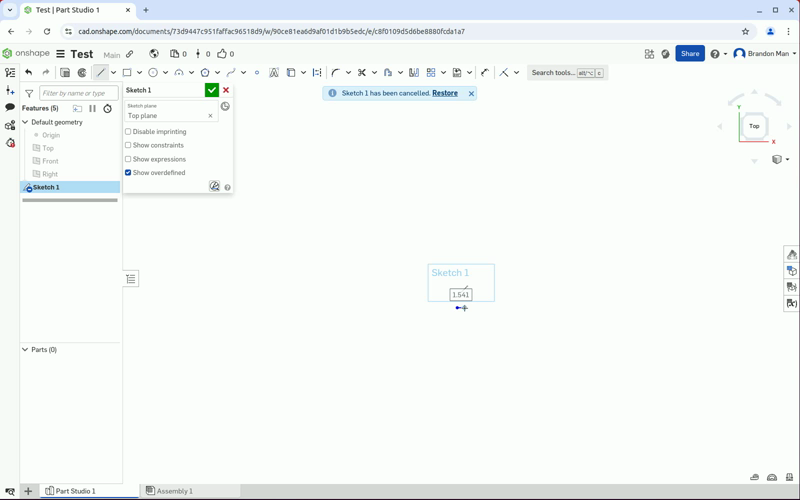
key_down(shift)
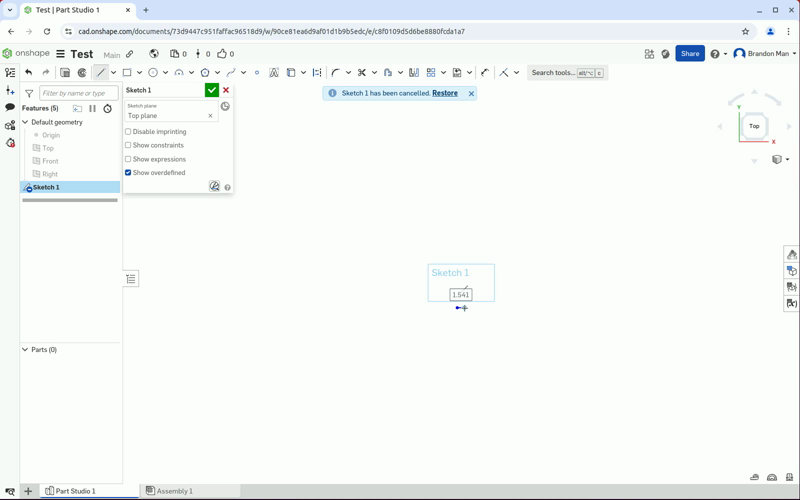
mouse_move(494, 307)
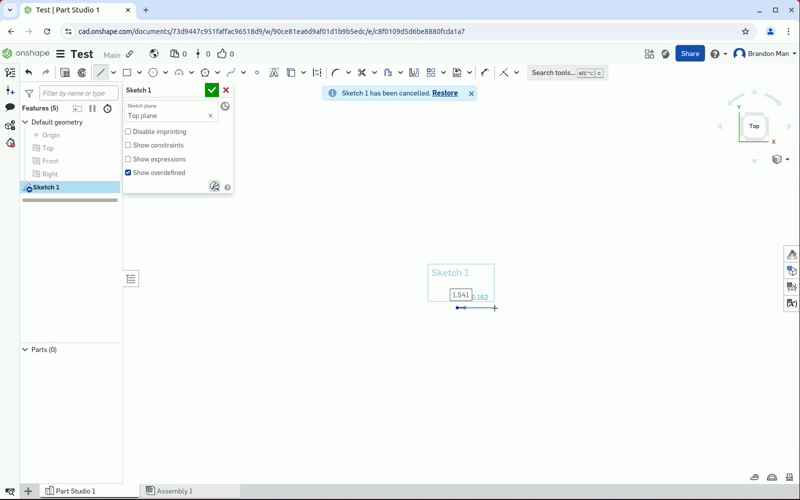
mouse_move(464, 257)
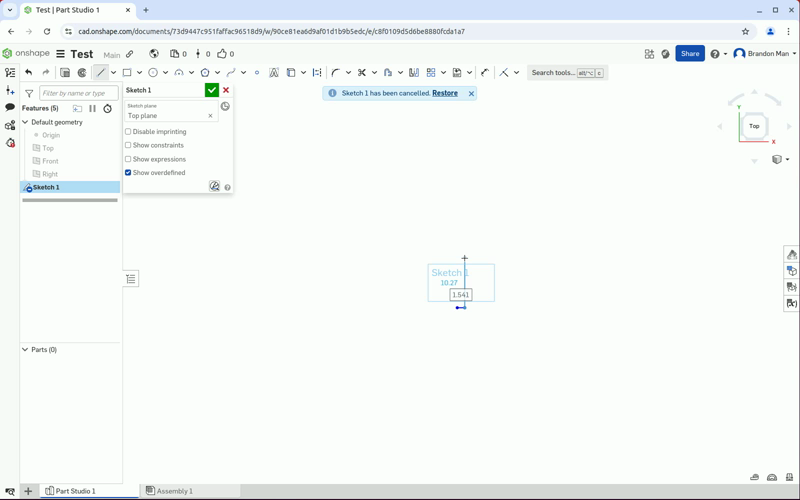
click(464, 257)
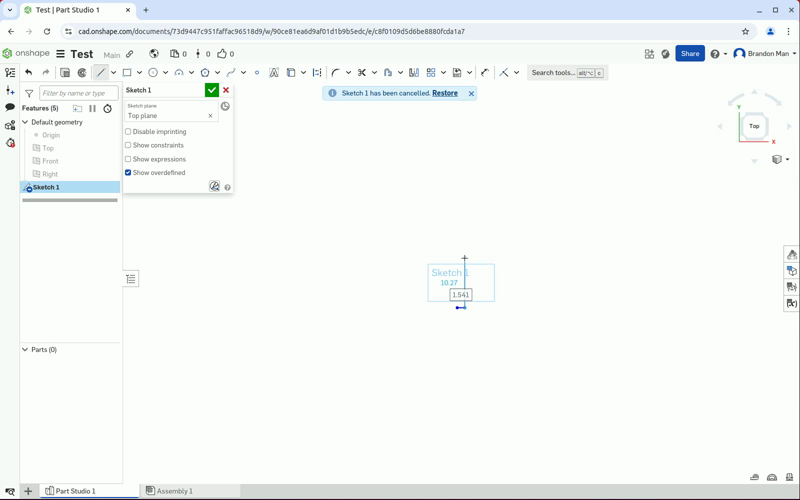
key_up(shift)
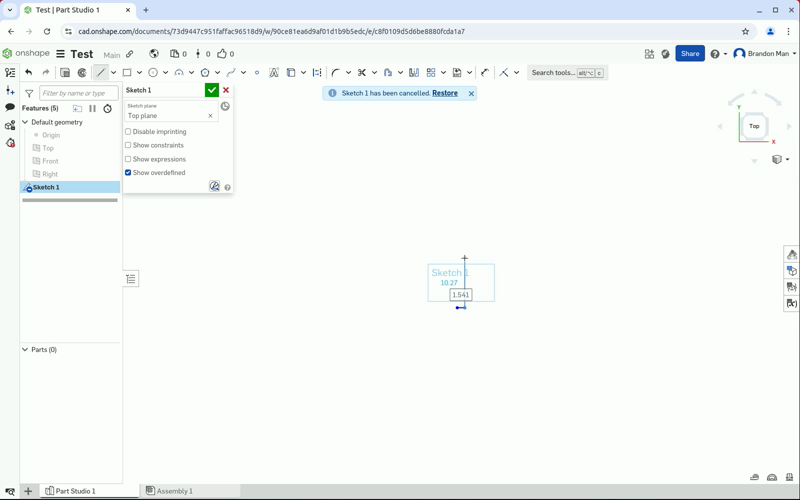
key_down(shift)
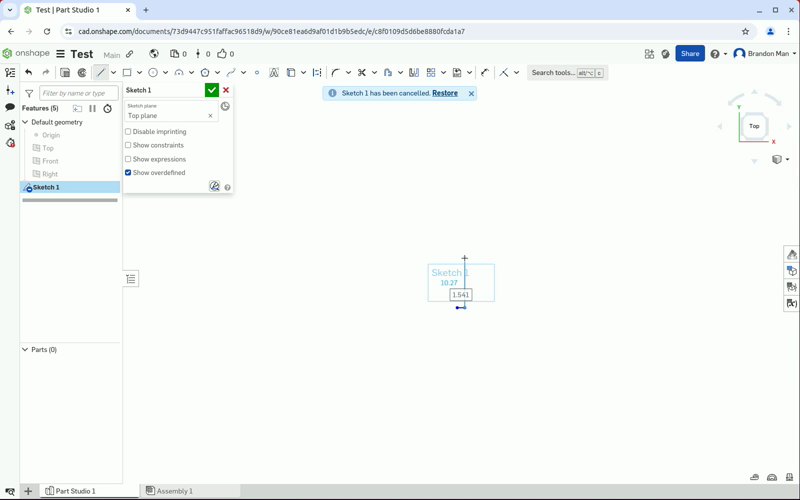
mouse_move(494, 257)
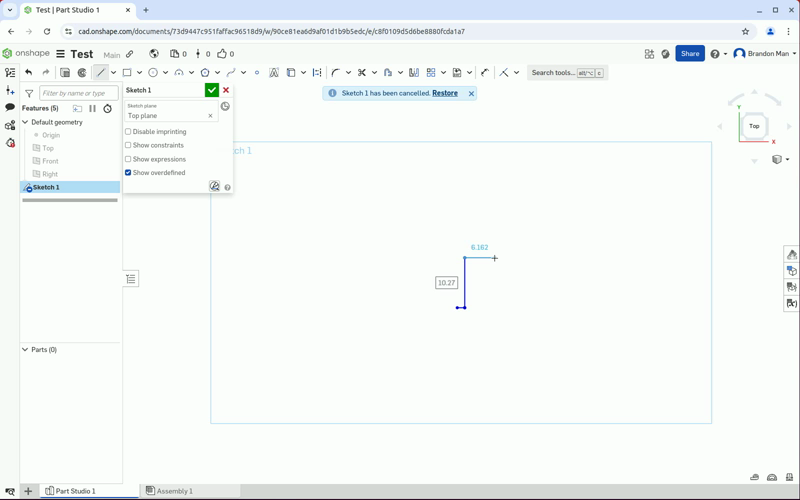
mouse_move(457, 257)
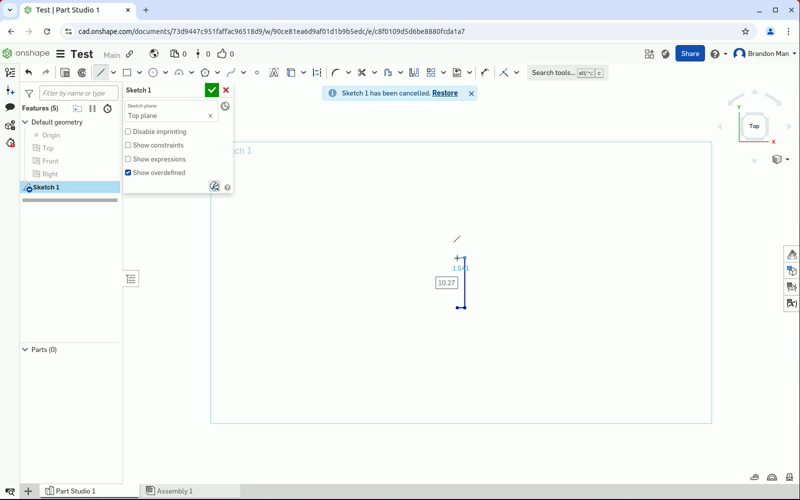
scroll(6)
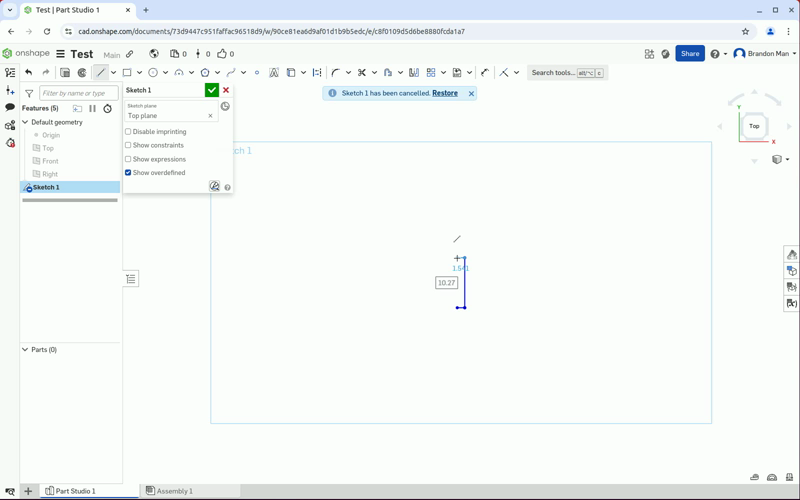
scroll(6)
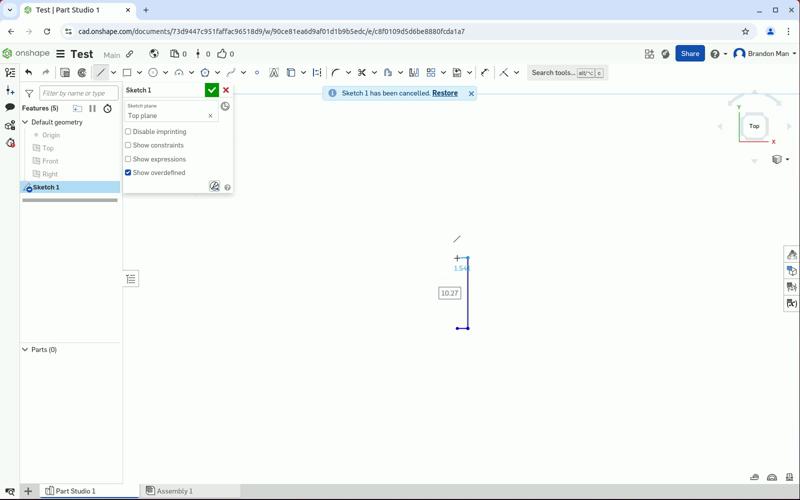
scroll(6)
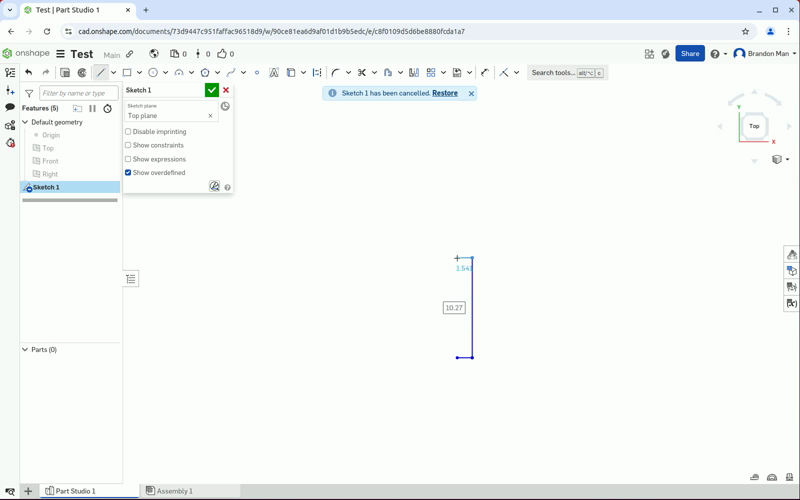
scroll(6)
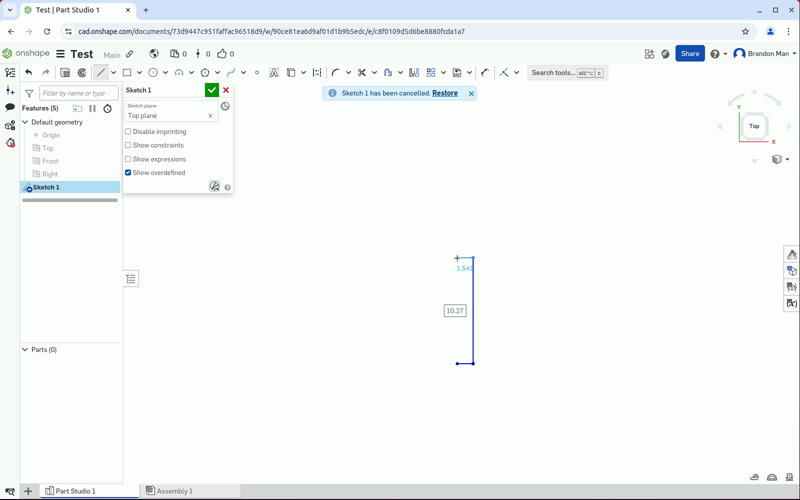
scroll(6)
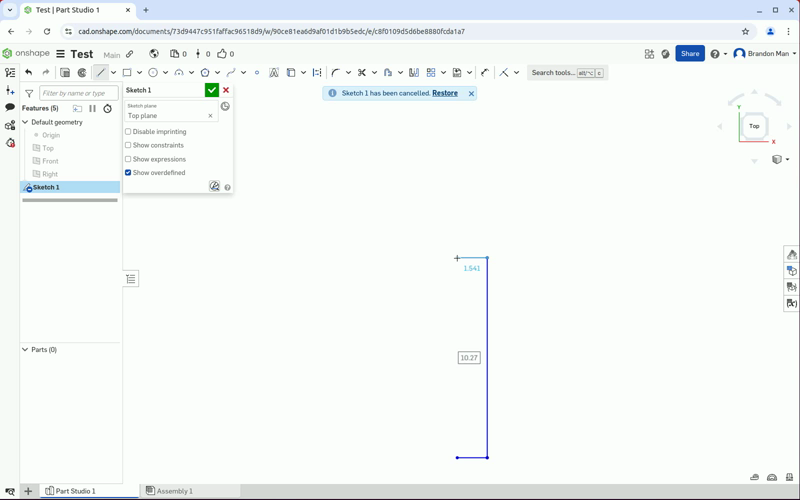
scroll(6)
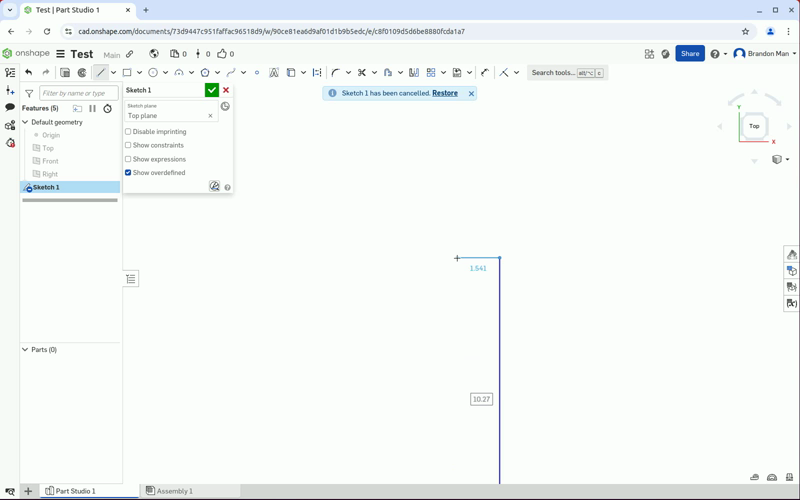
scroll(6)
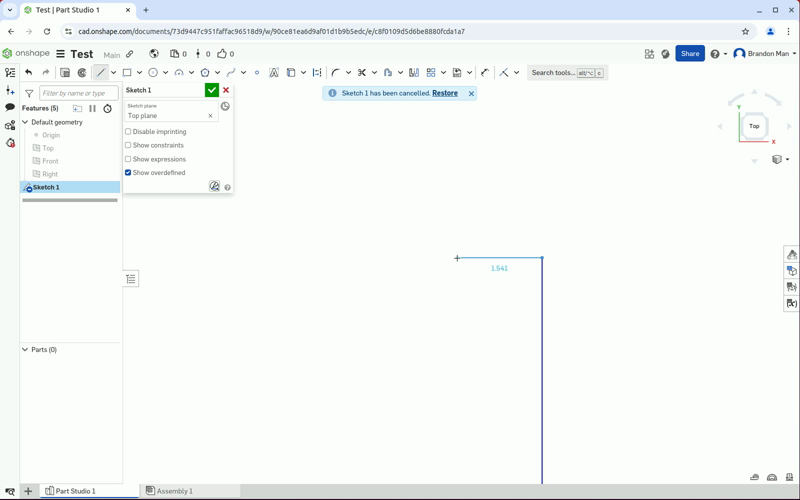
click(457, 257)
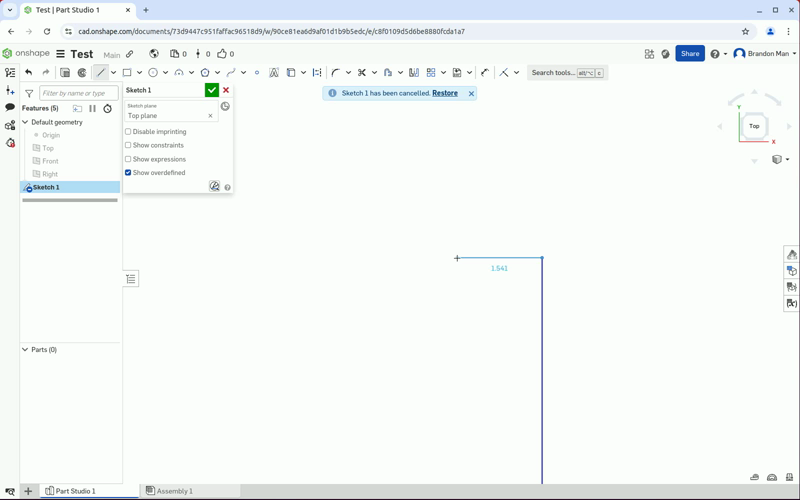
scroll(-6)
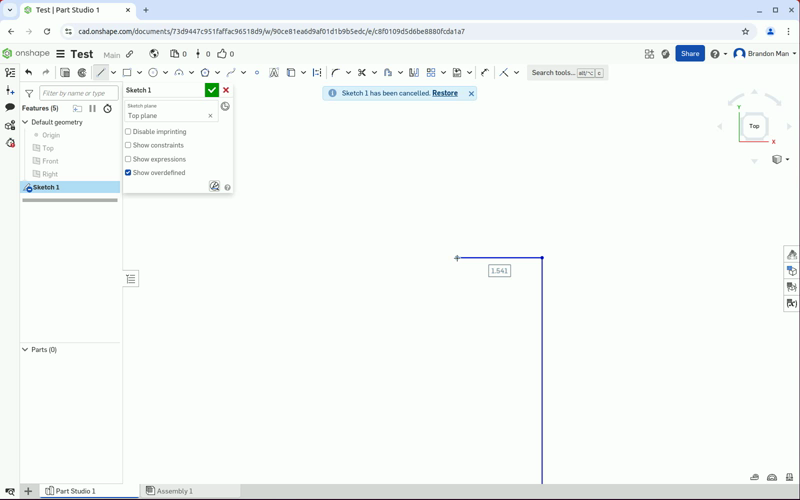
scroll(-6)
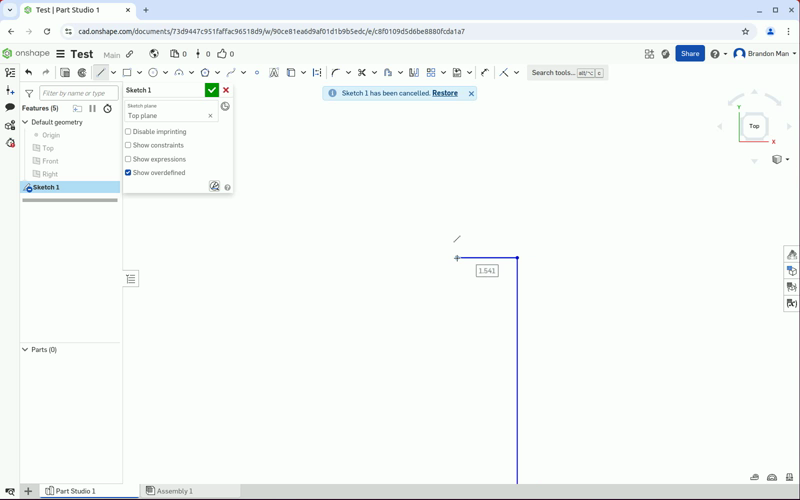
scroll(-6)
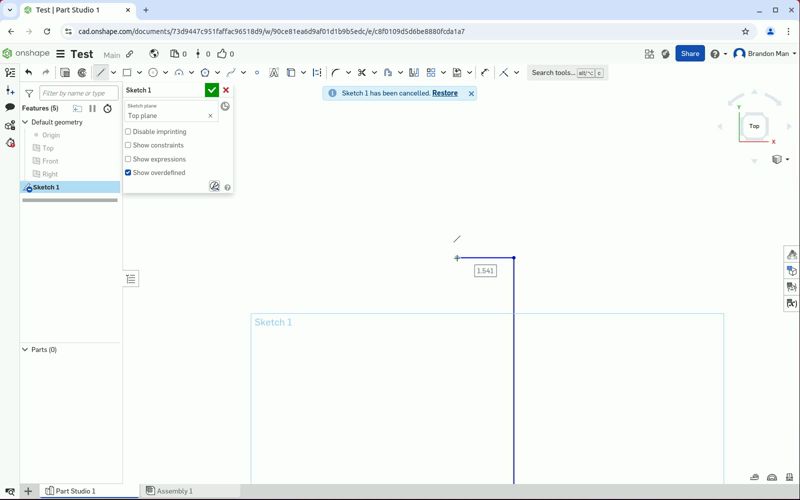
scroll(-6)
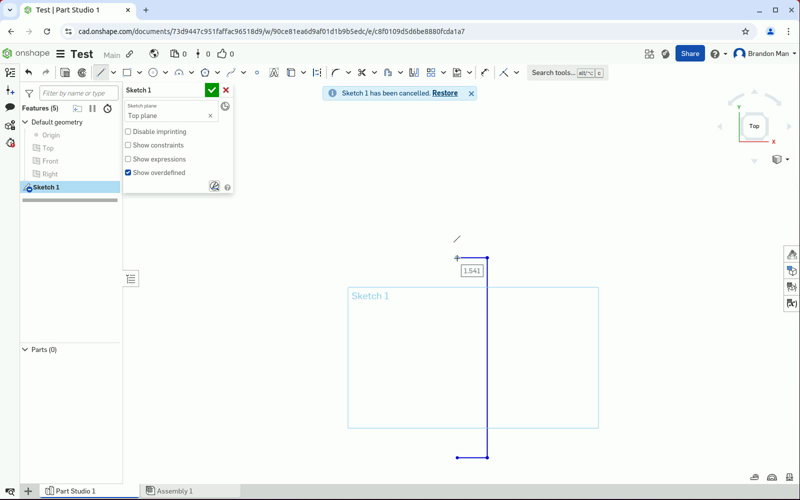
scroll(-6)
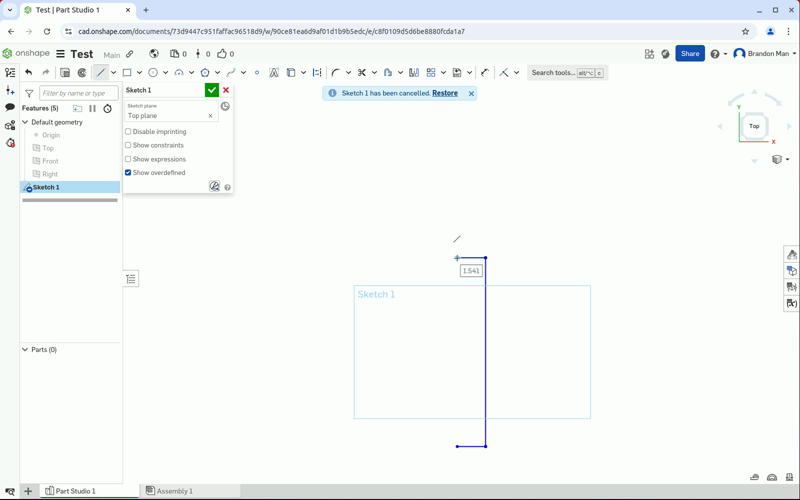
scroll(-6)
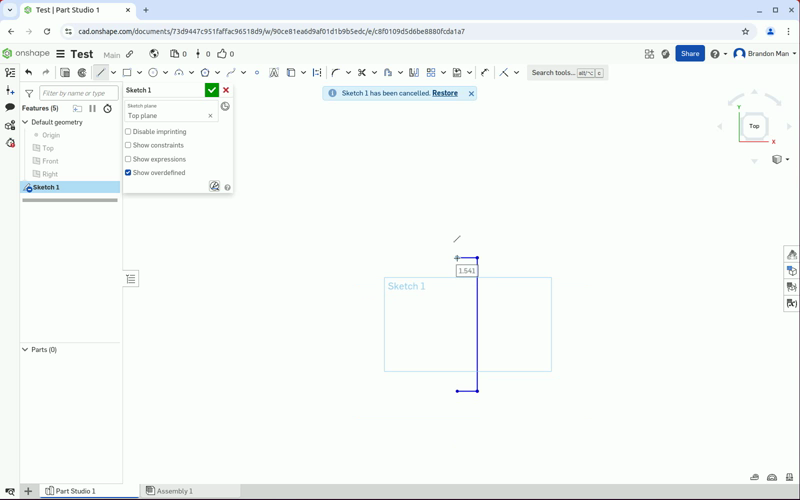
scroll(-6)
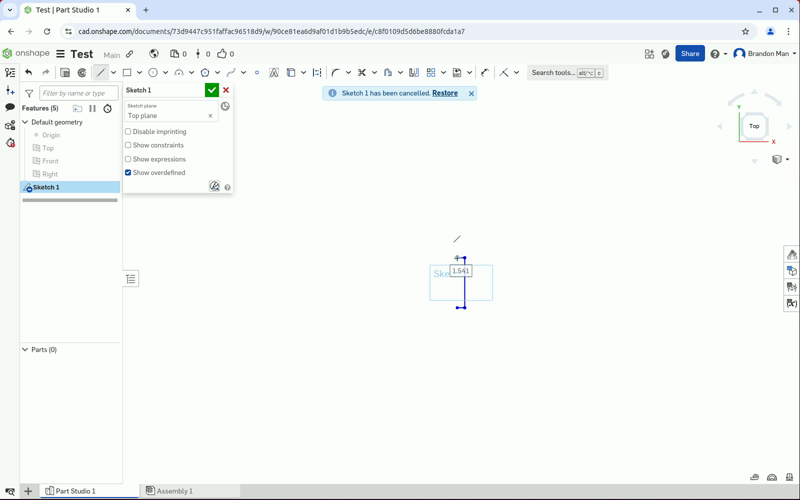
key_up(shift)
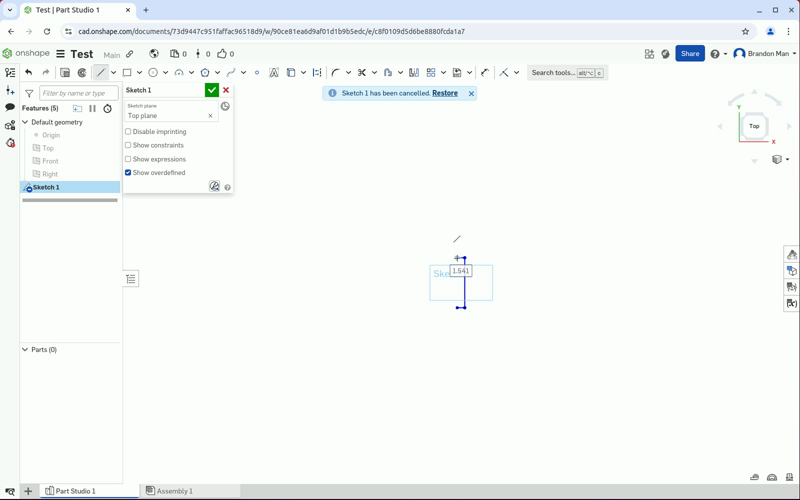
mouse_move(487, 257)
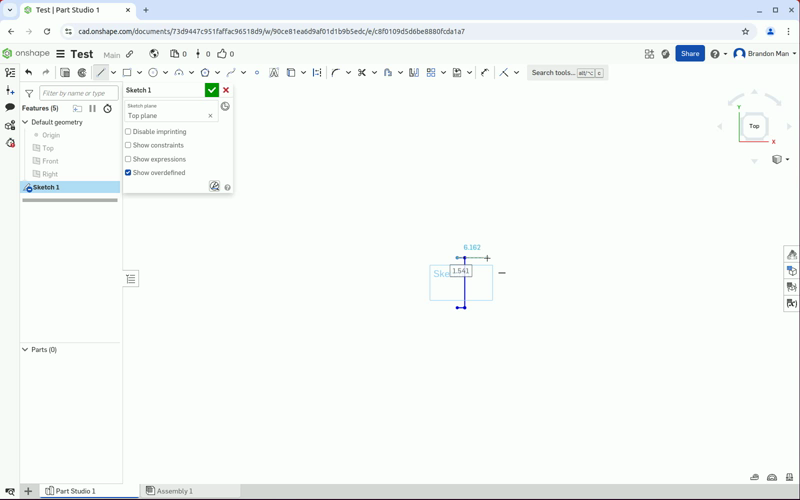
key_down(shift)
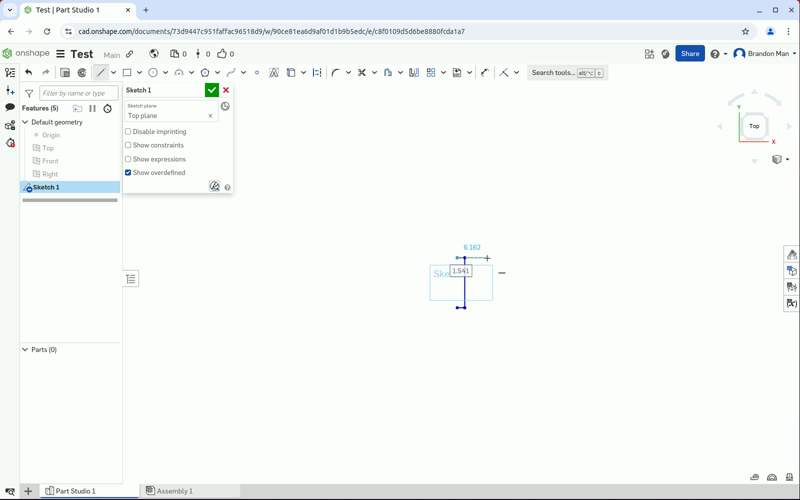
mouse_move(457, 307)
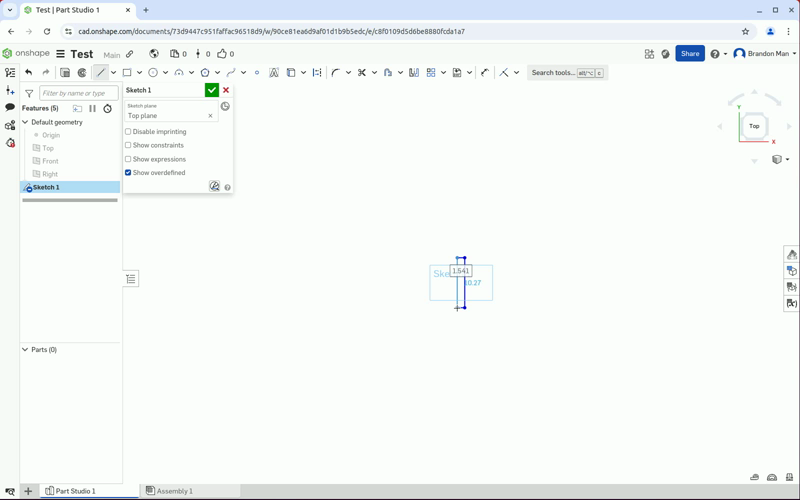
key_up(shift)
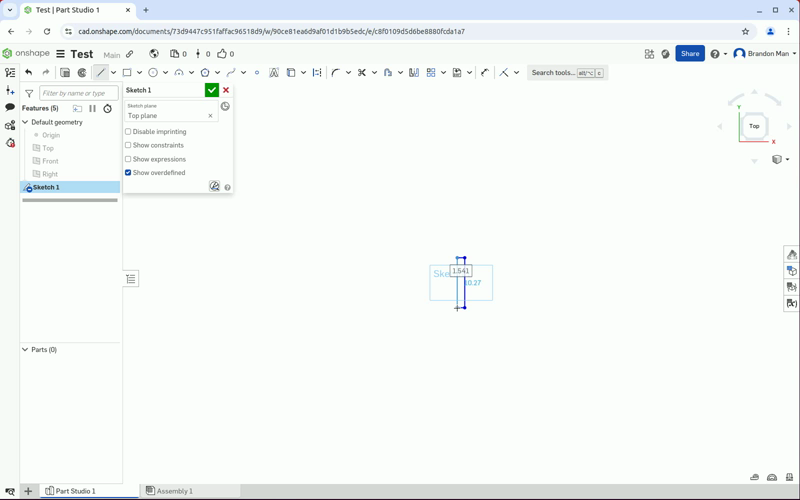
click(457, 307)
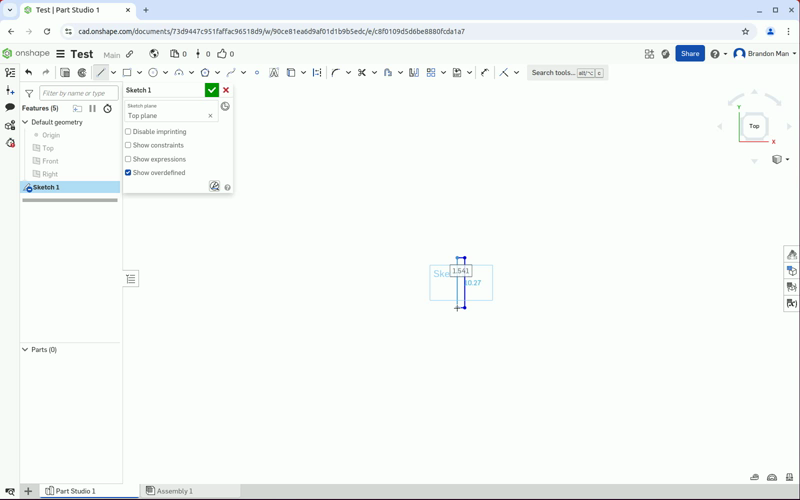
key(esc)
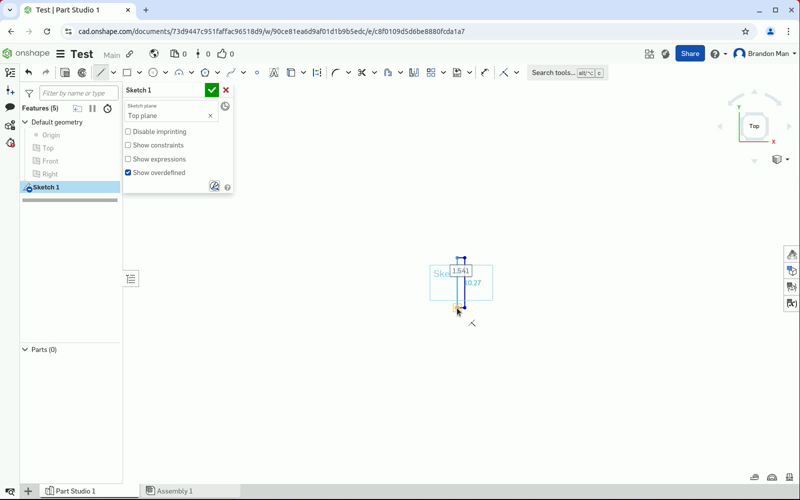
mouse_move(458, 260)
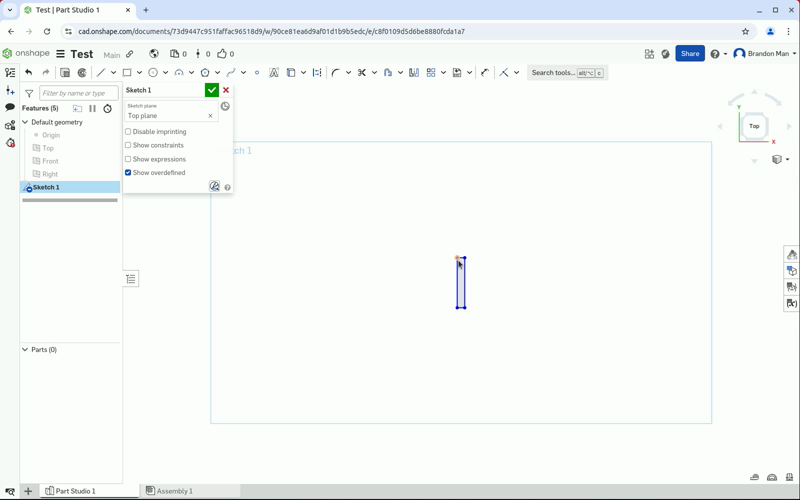
scroll(6)
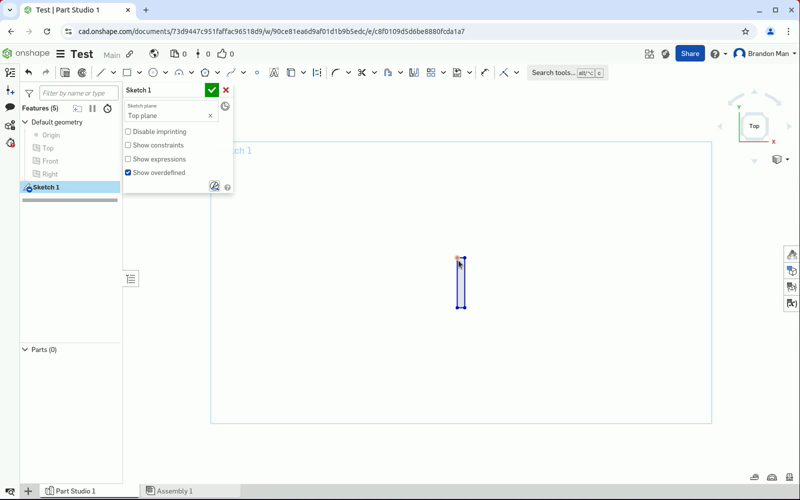
scroll(6)
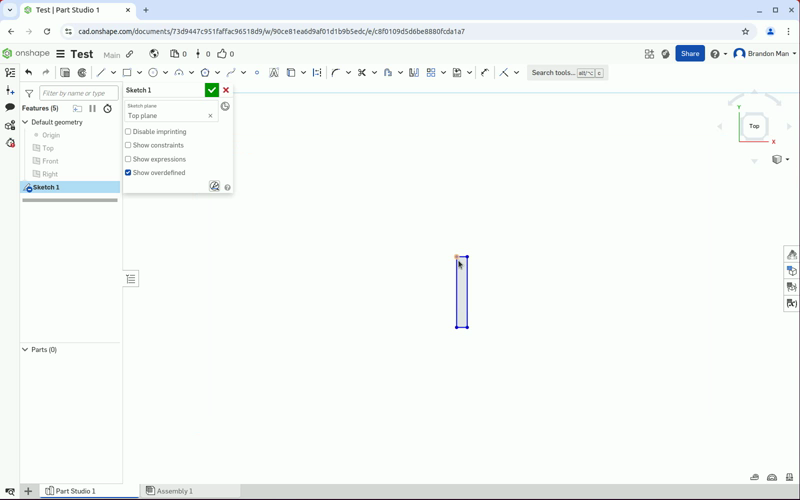
scroll(6)
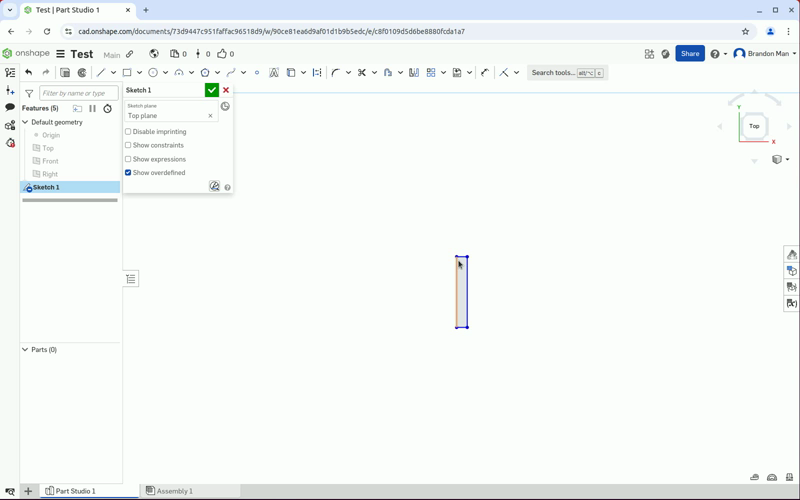
scroll(6)
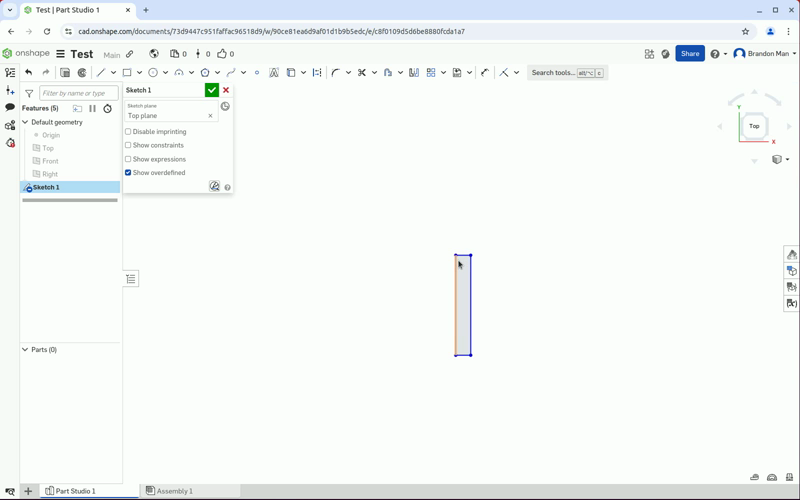
scroll(6)
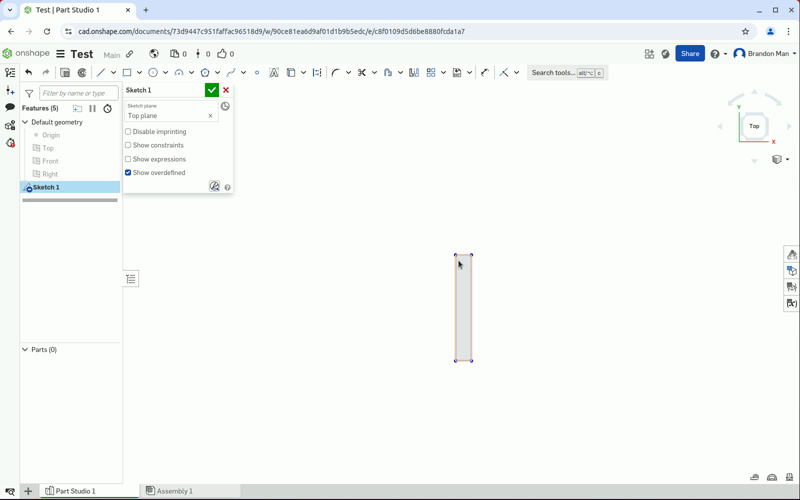
scroll(6)
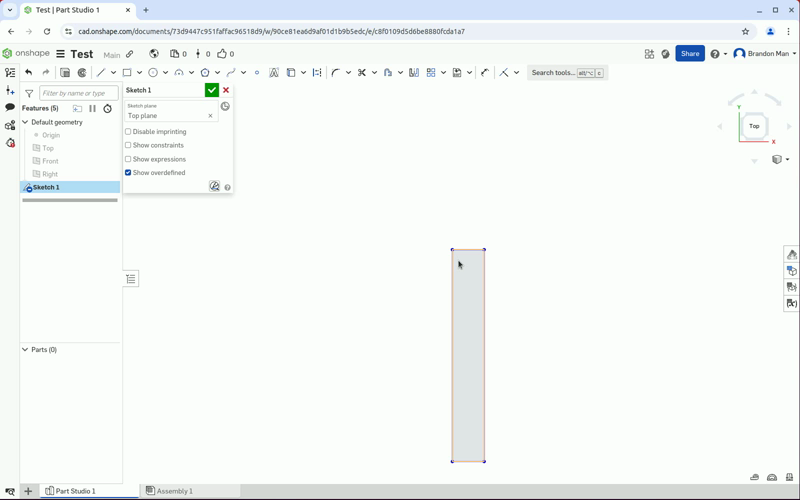
scroll(6)
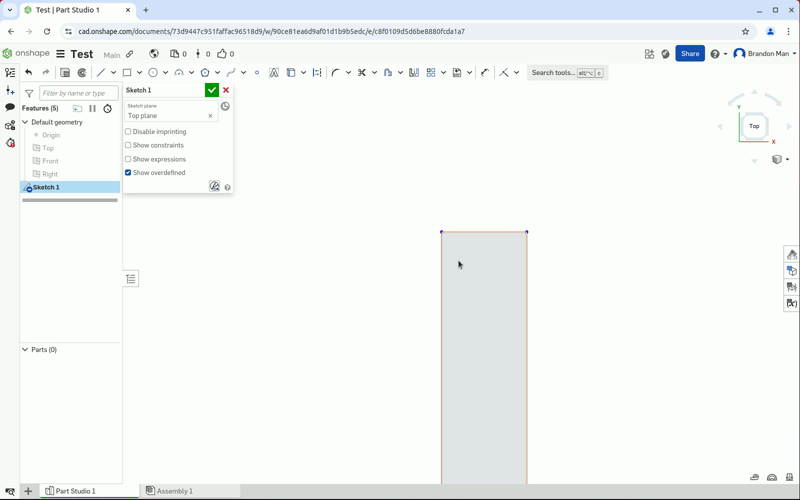
click(458, 260)
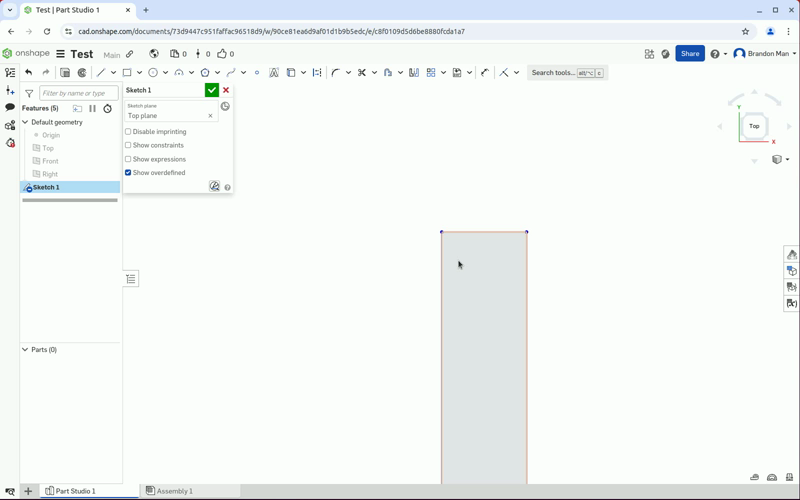
scroll(-6)
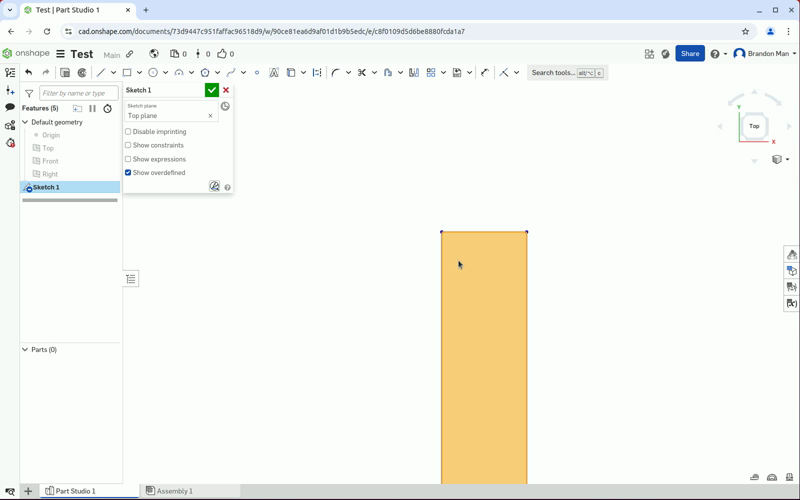
scroll(-6)
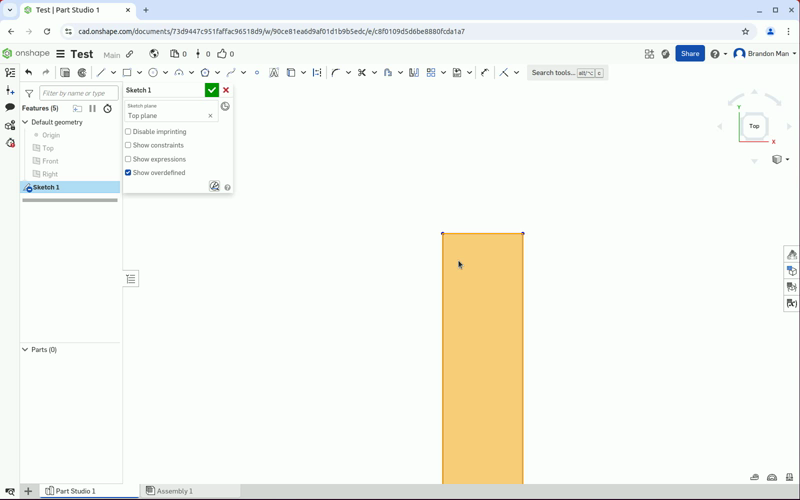
scroll(-6)
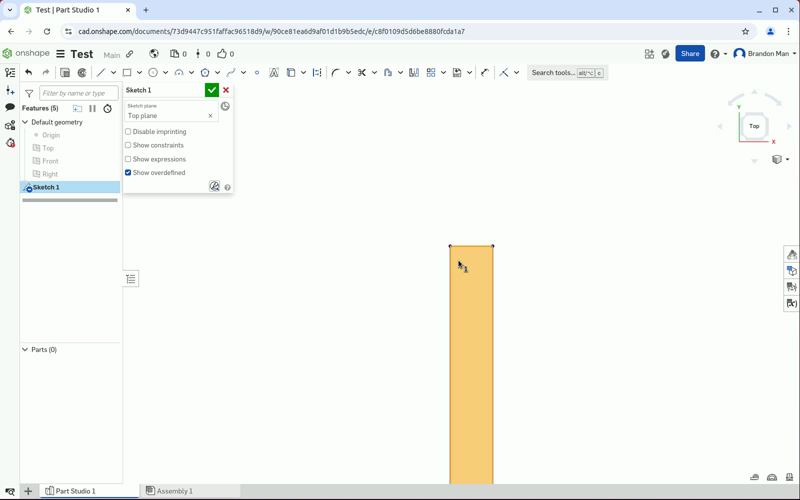
scroll(-6)
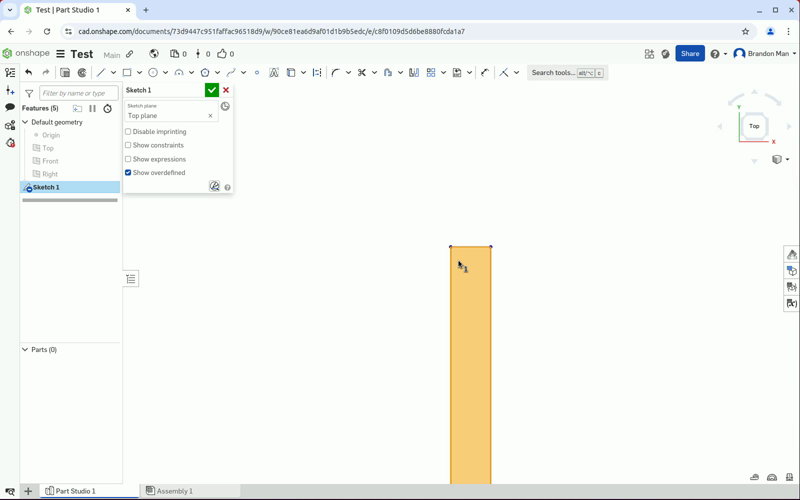
scroll(-6)
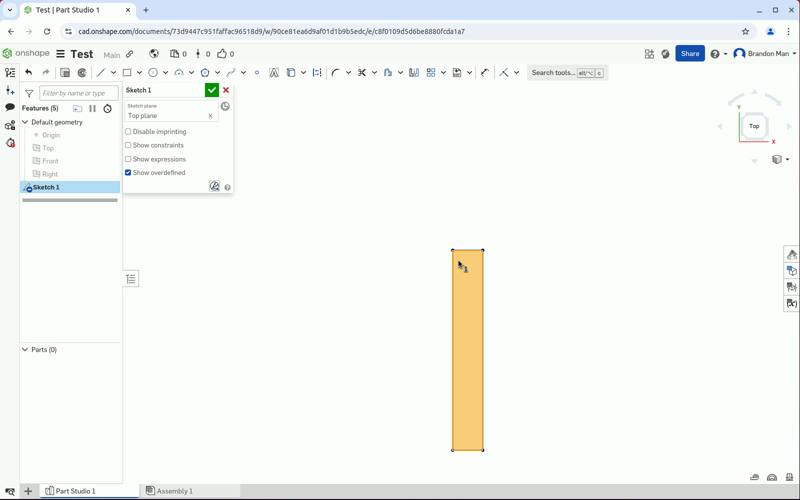
scroll(-6)
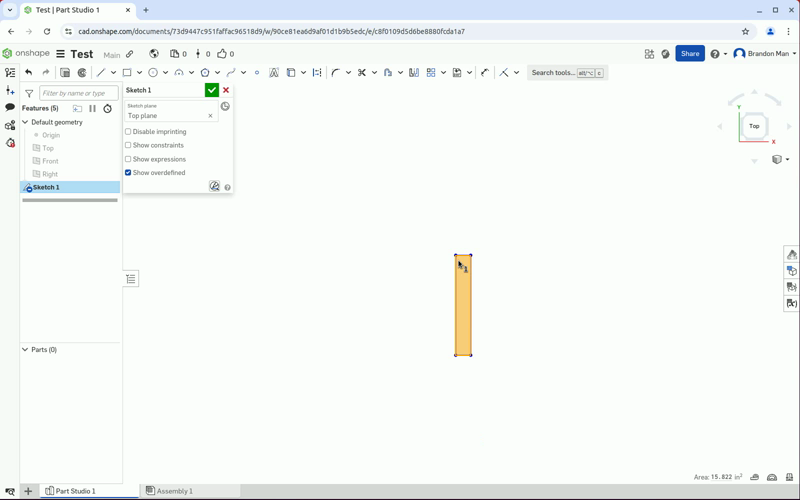
scroll(-6)
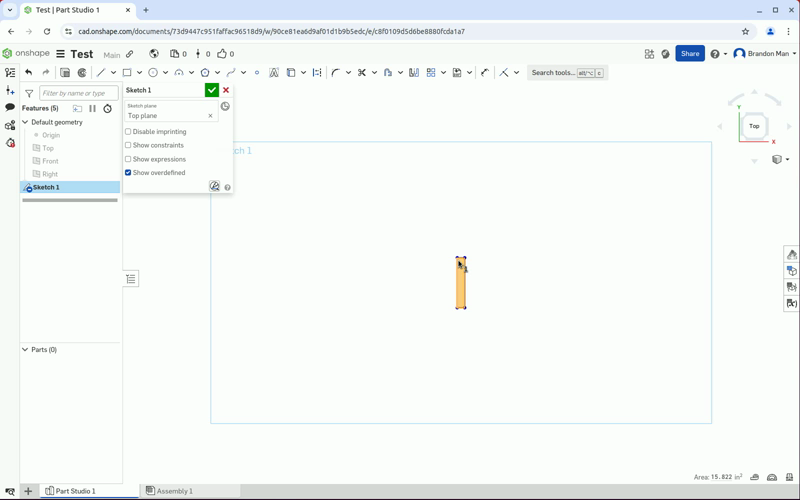
mouse_move(73, 352)
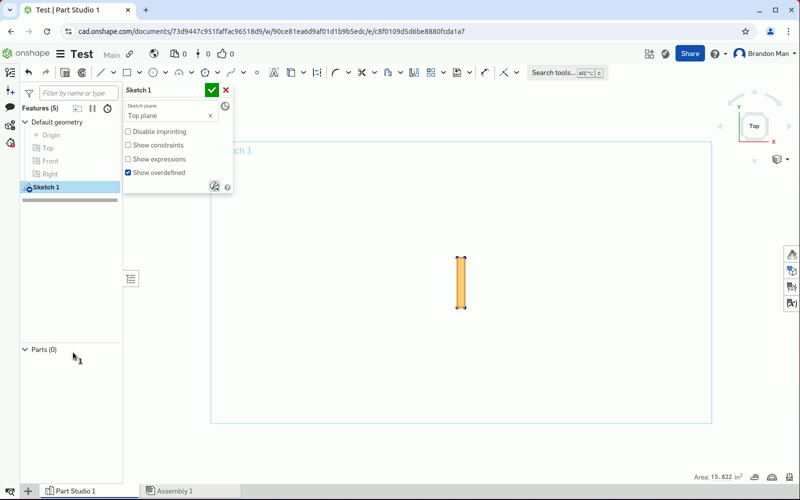
key(shift+y)
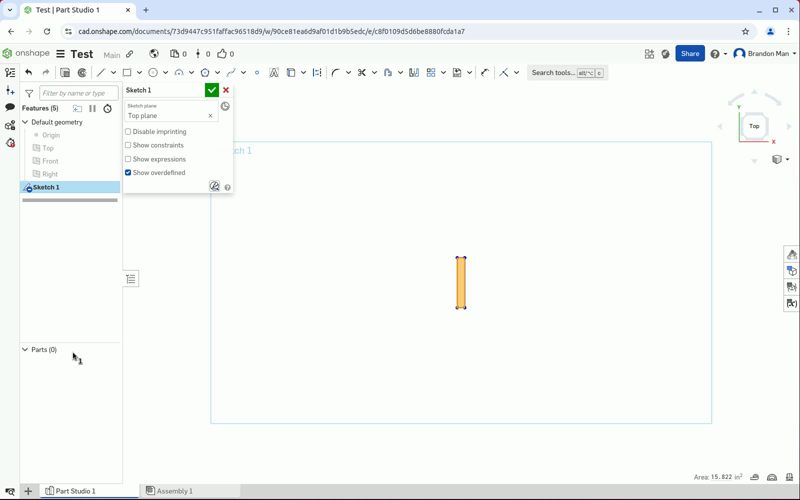
key(shift+e)
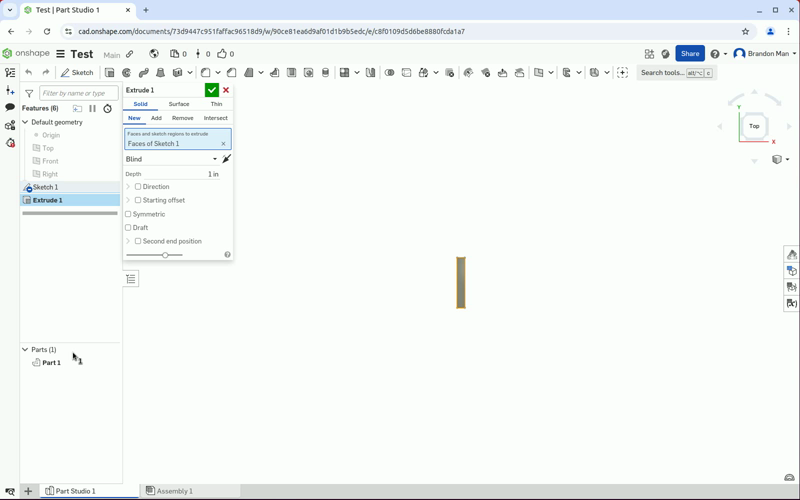
mouse_move(143, 106)
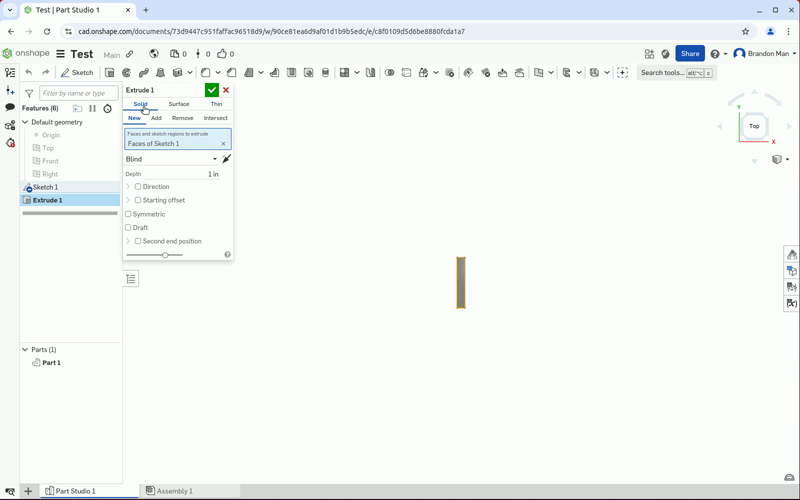
click(143, 106)
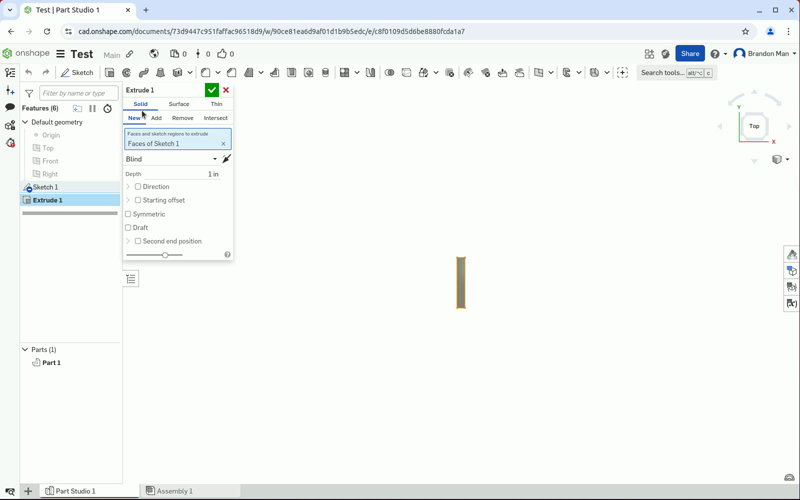
mouse_move(137, 120)
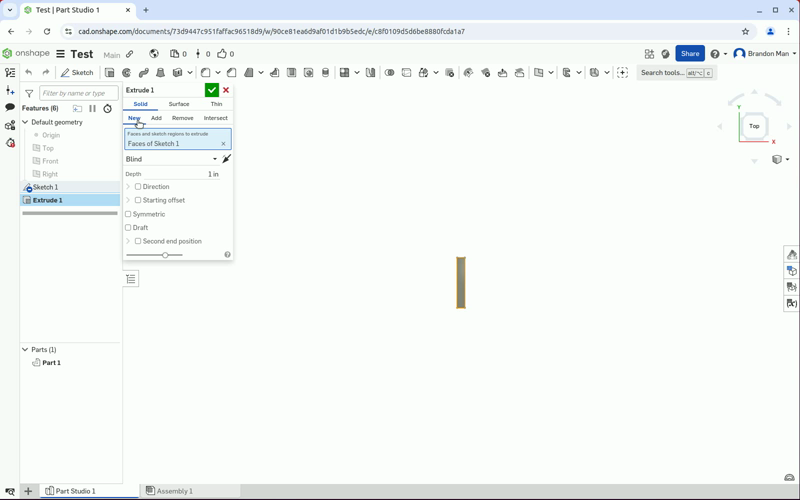
click(137, 120)
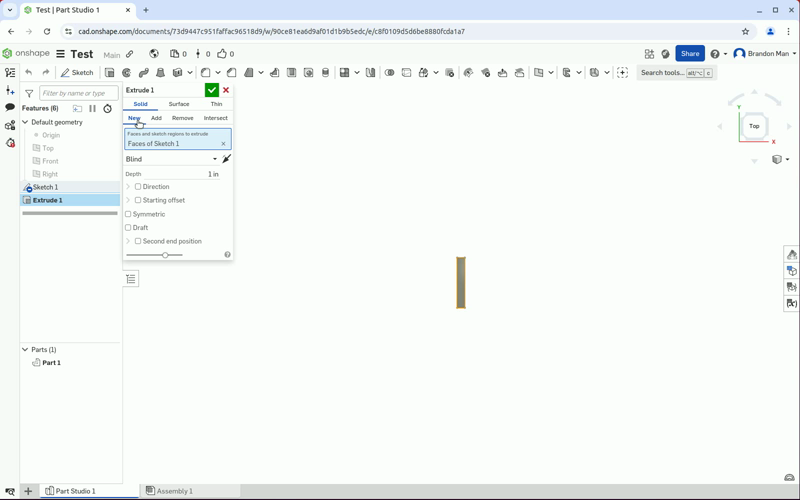
key(tab, 4)
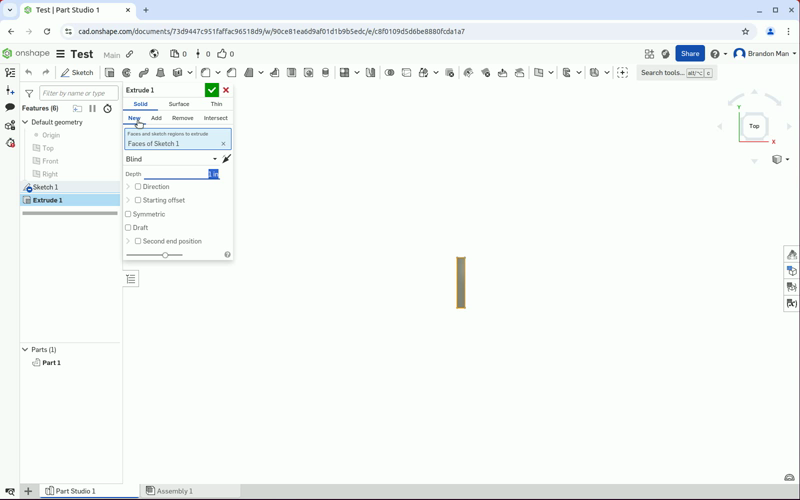
text(0.241)
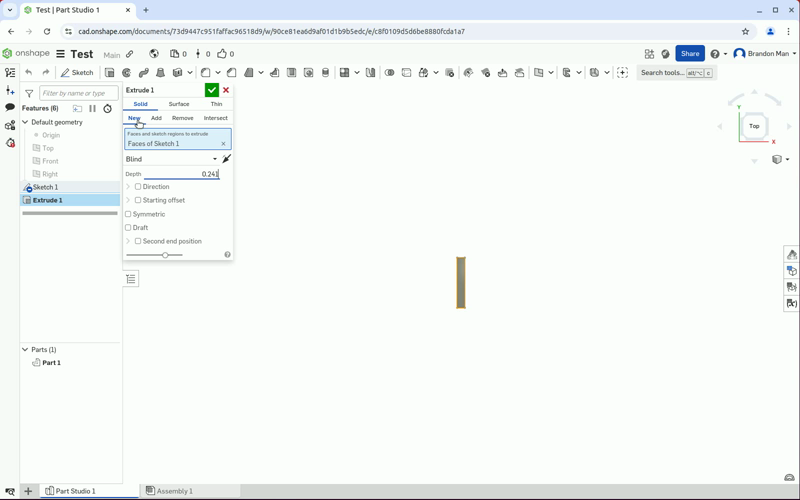
key(enter)
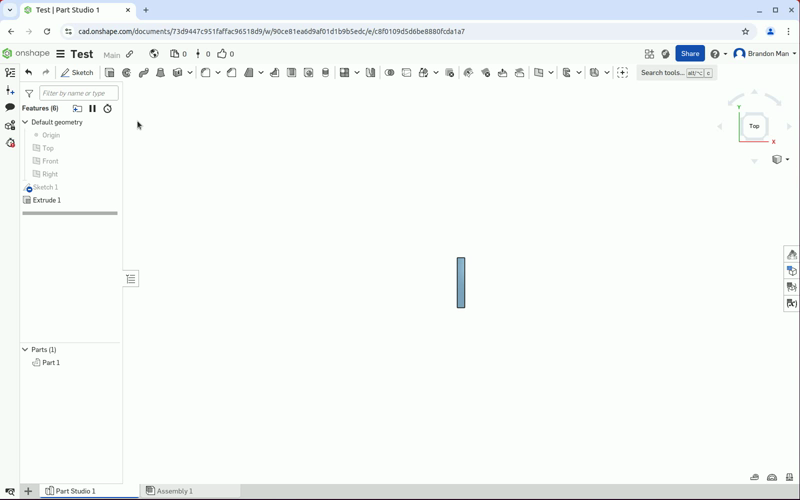
key(shift+h)
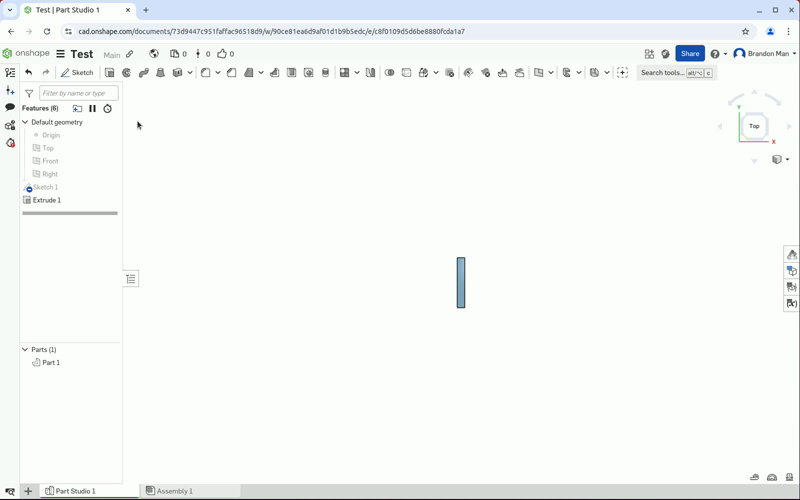
key(shift+h)
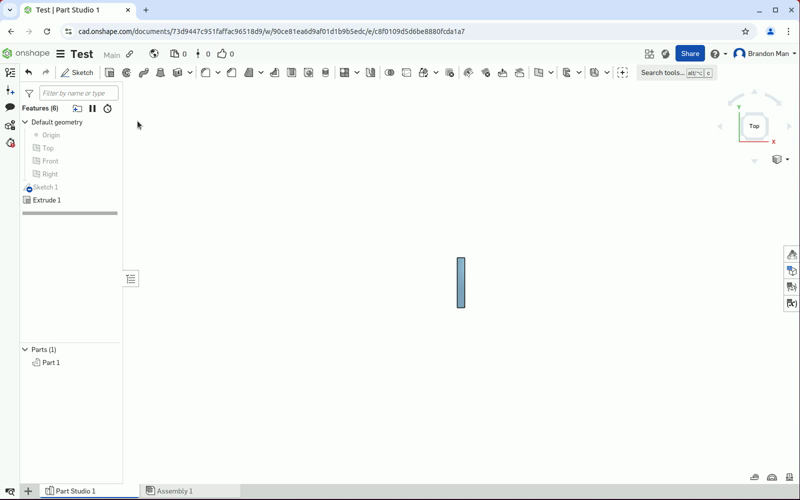
mouse_move(73, 189)
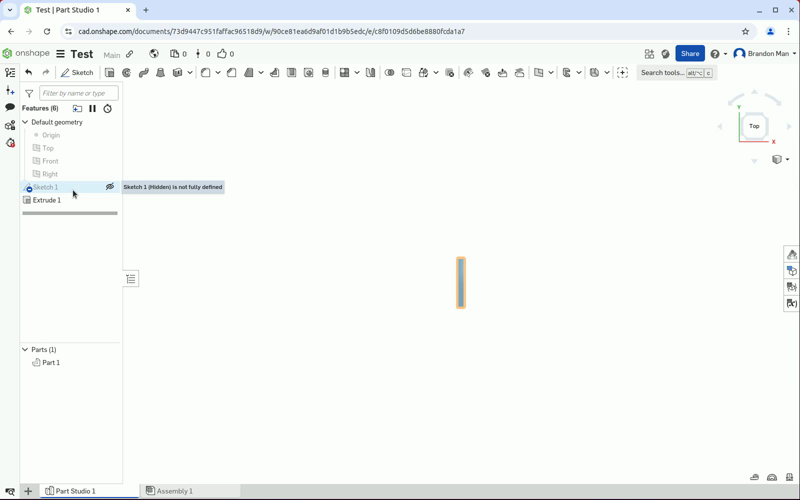
click(73, 189)
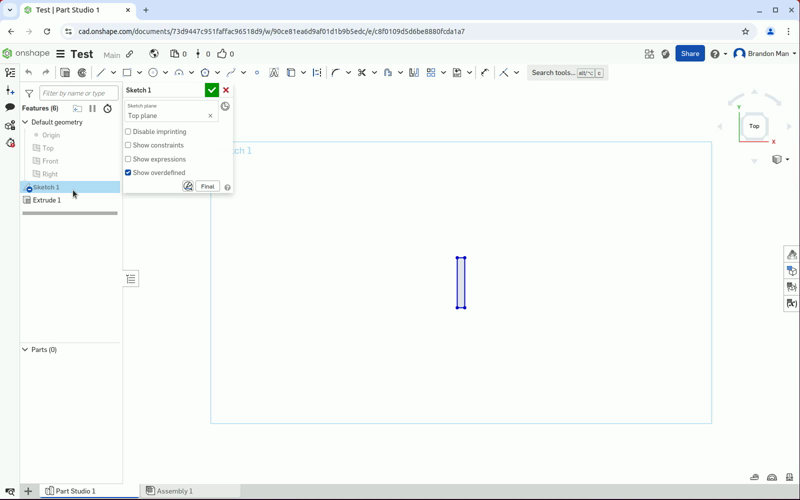
mouse_move(229, 92)
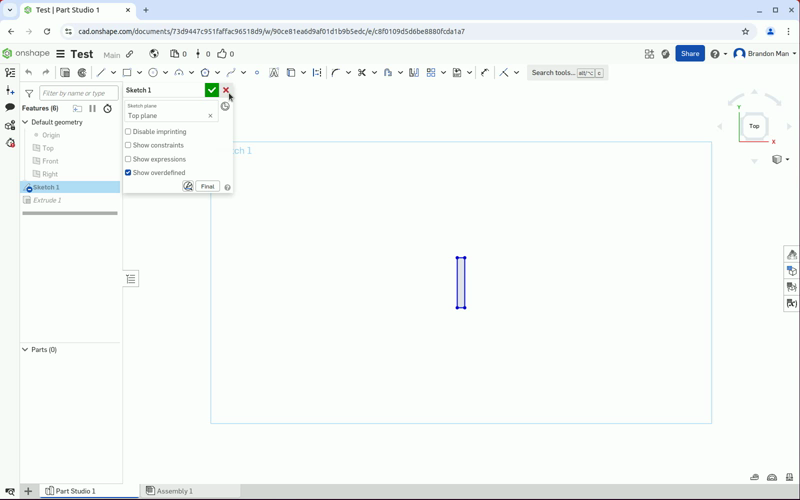
click(229, 92)
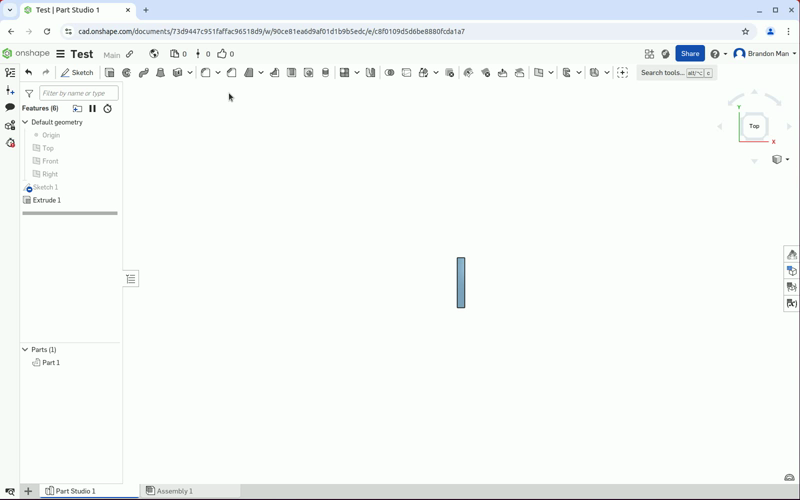
mouse_move(541, 75)
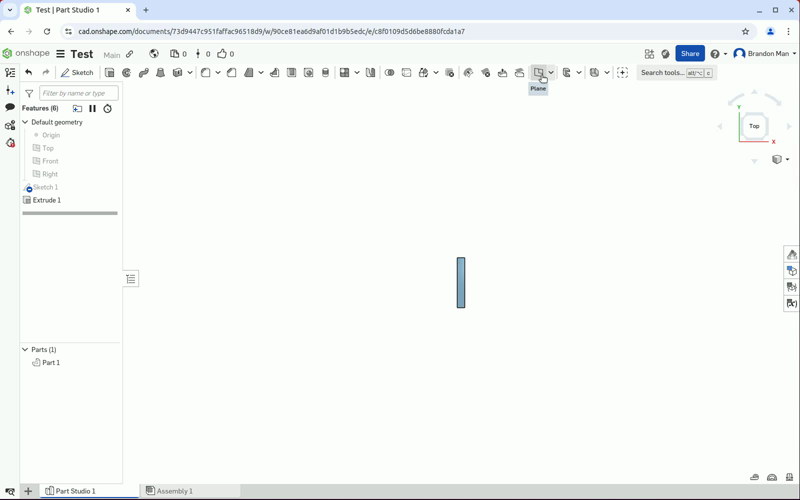
click(541, 75)
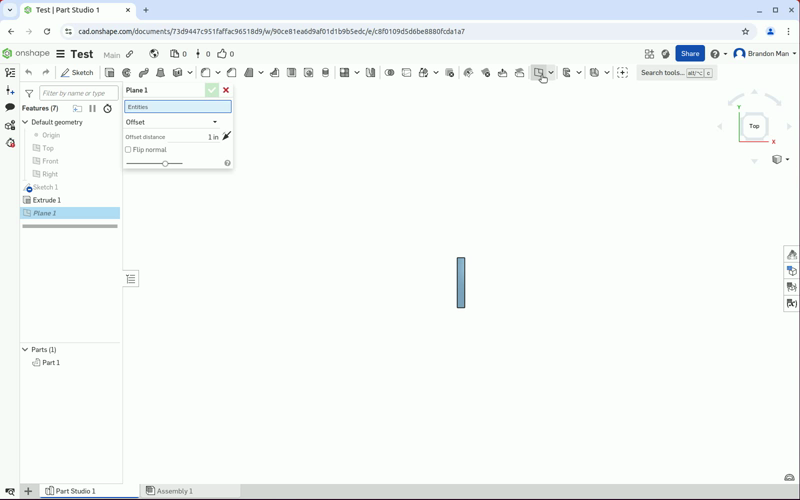
mouse_move(73, 150)
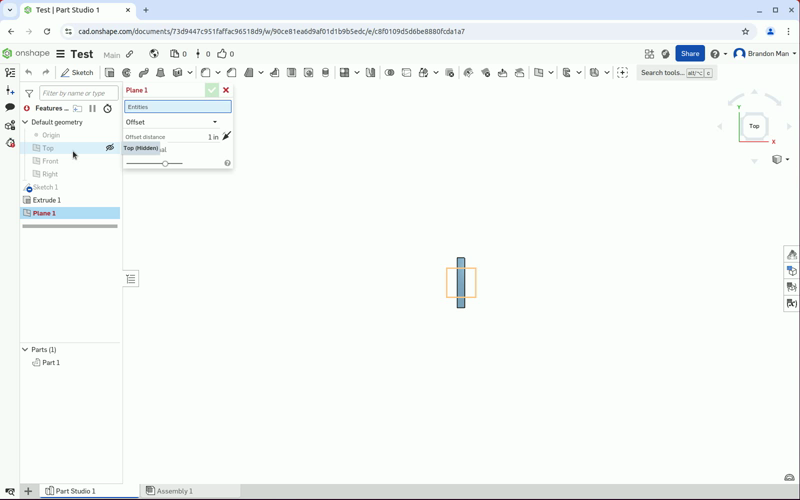
click(73, 150)
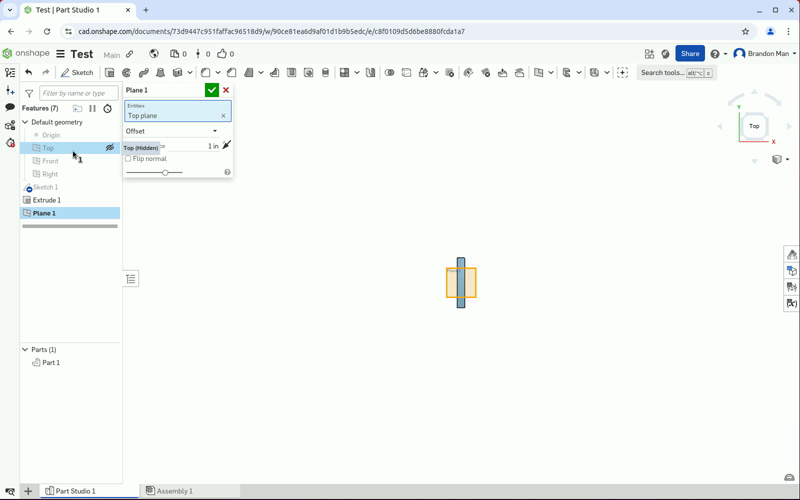
key(tab, 2)
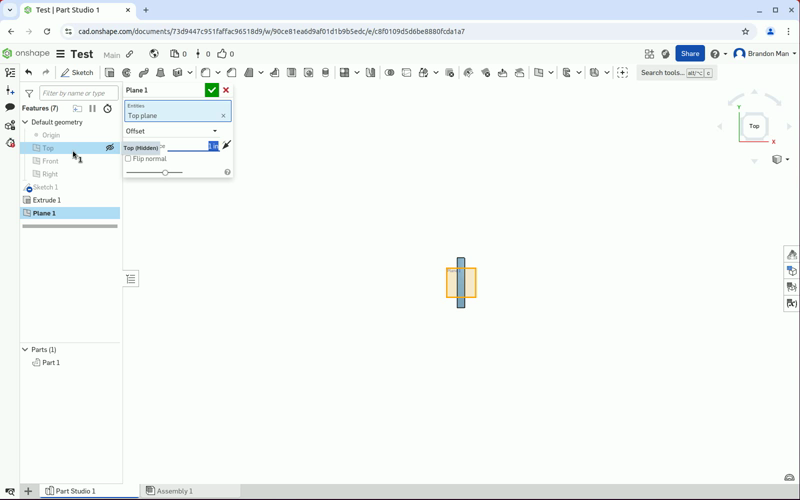
text(0.246)
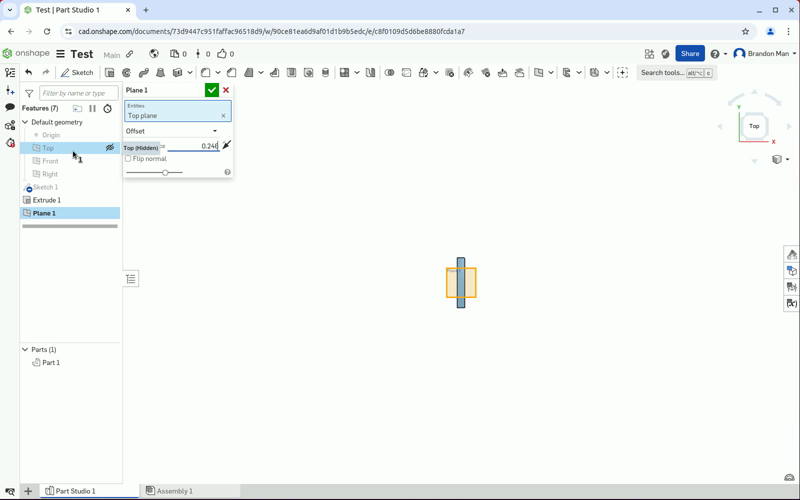
key(enter, 2)
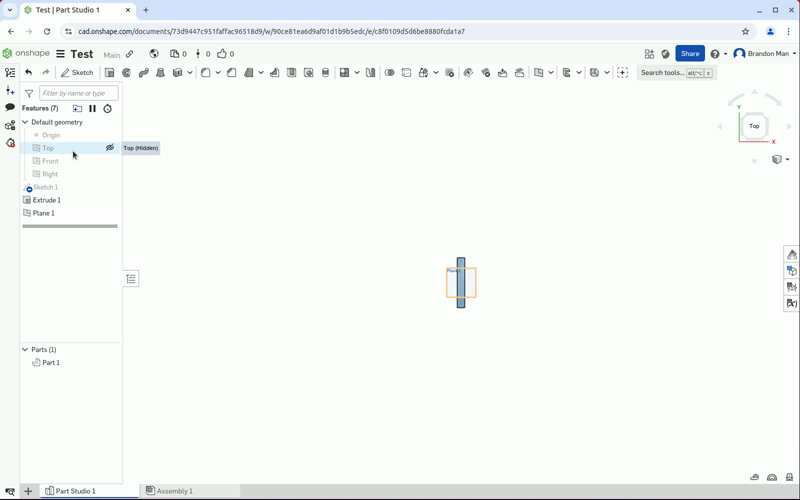
key(shift+s)
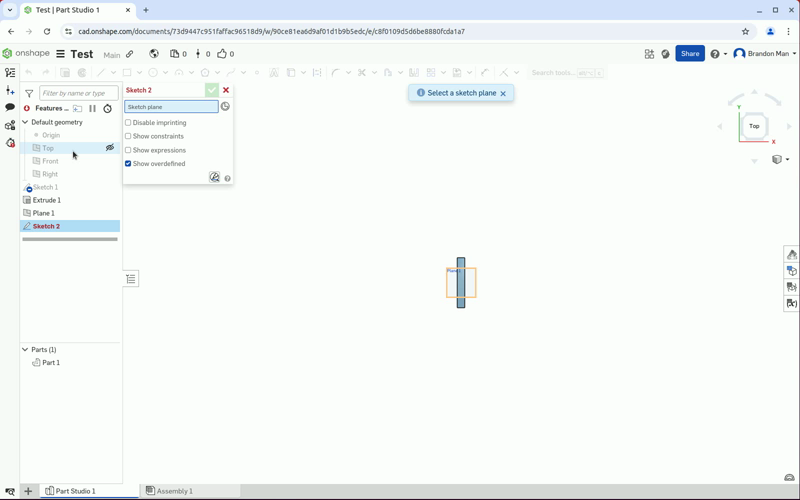
mouse_move(73, 215)
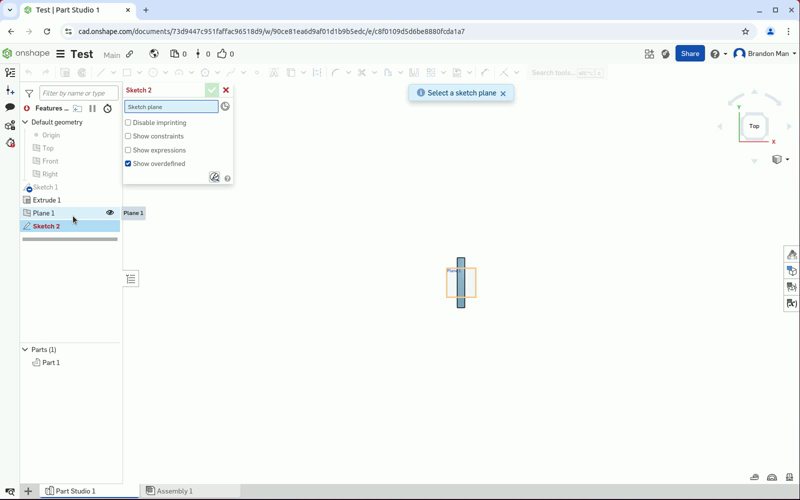
click(73, 215)
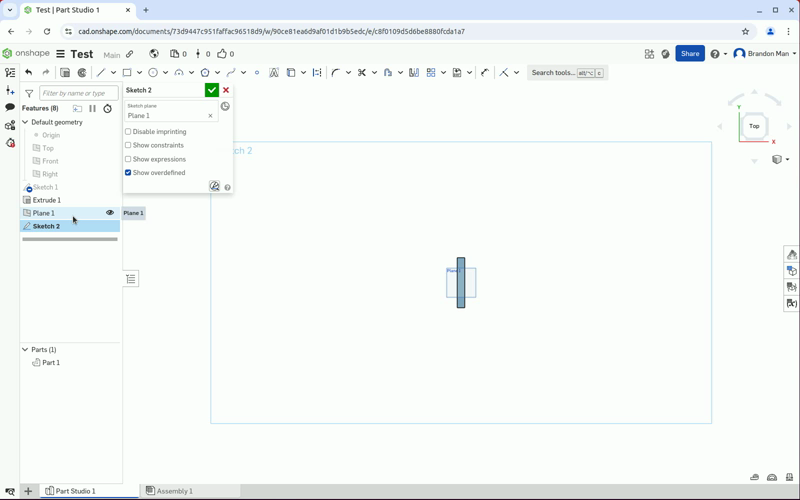
mouse_move(73, 352)
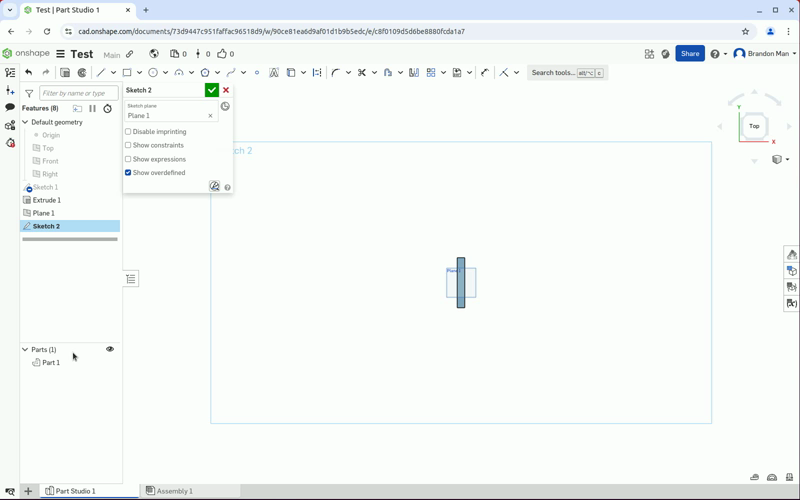
key(y)
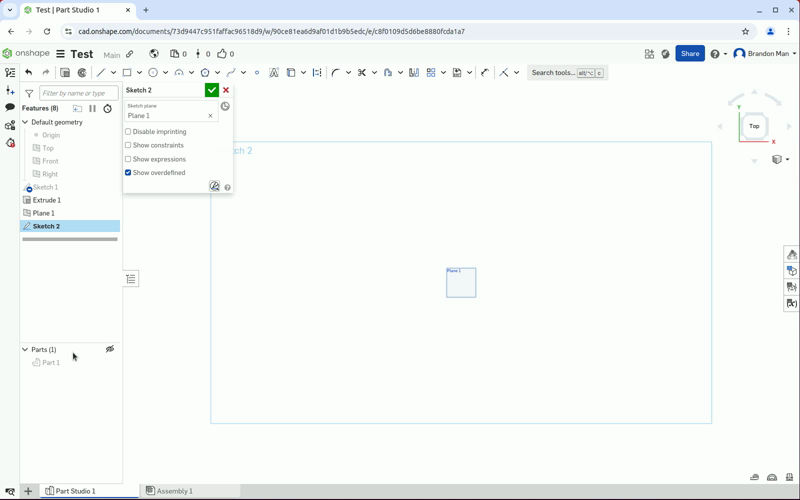
key(l)
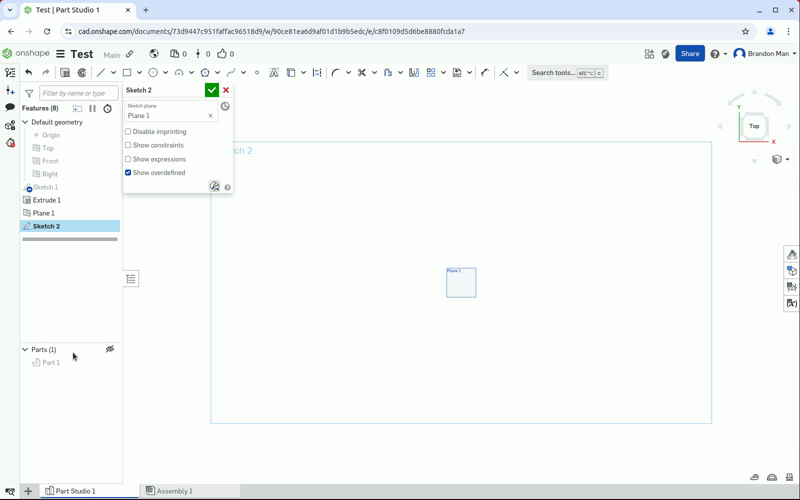
key_down(shift)
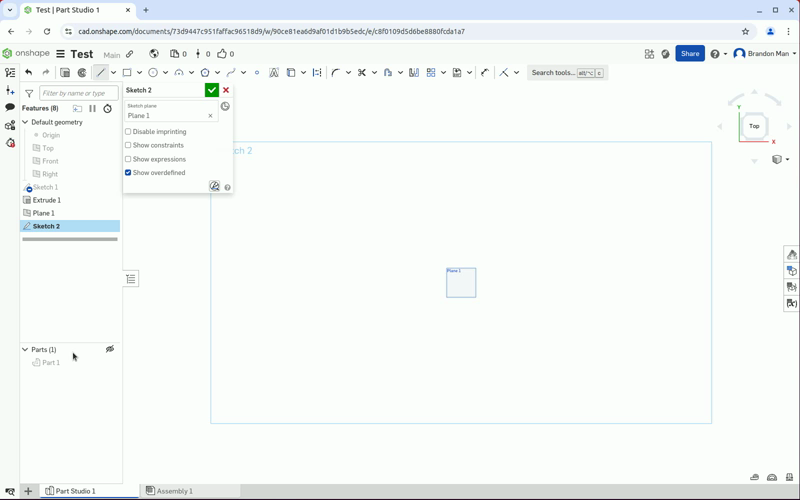
mouse_move(459, 260)
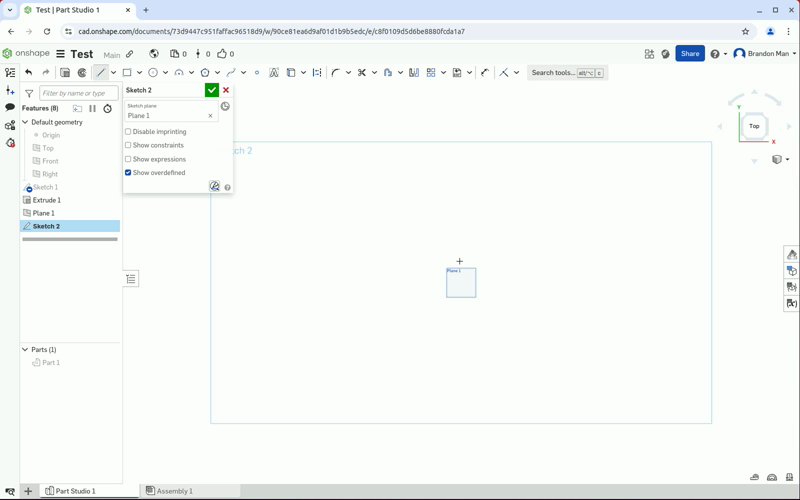
click(459, 260)
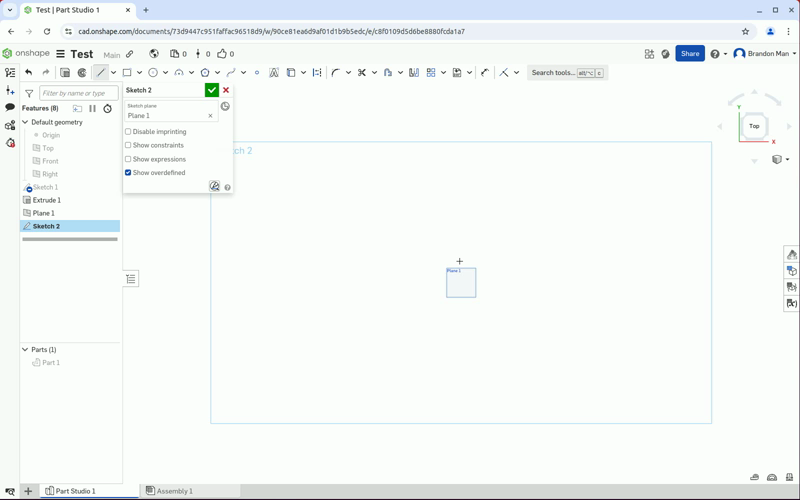
key_up(shift)
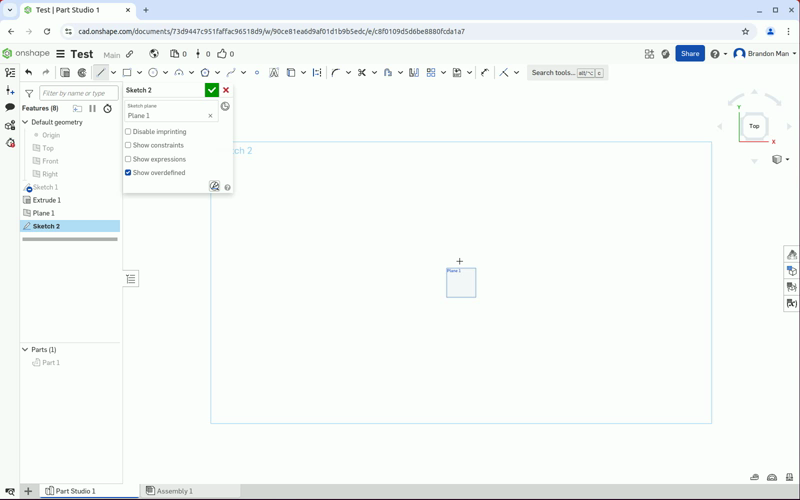
key_down(shift)
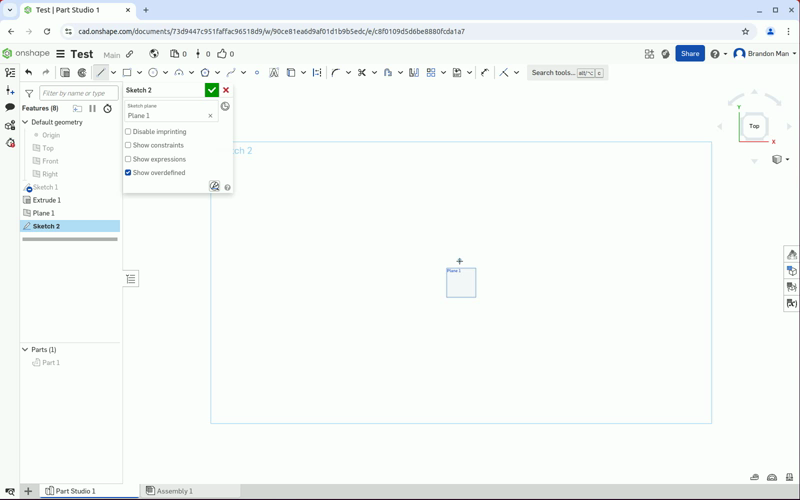
mouse_move(489, 260)
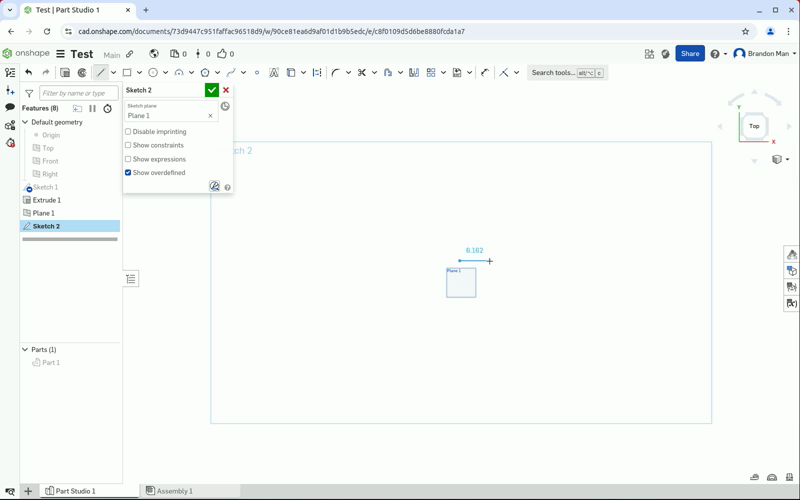
mouse_move(463, 260)
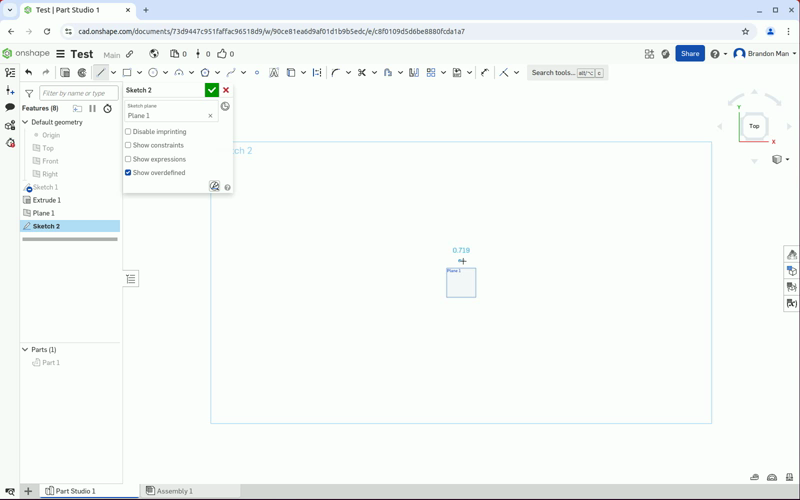
scroll(6)
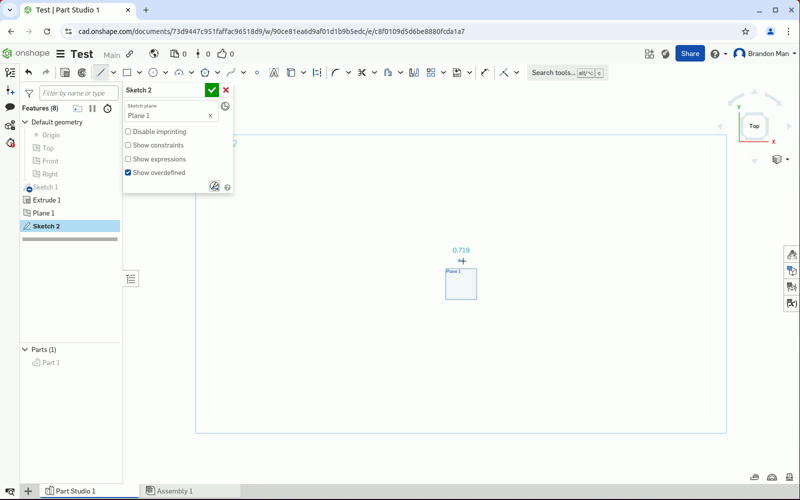
scroll(6)
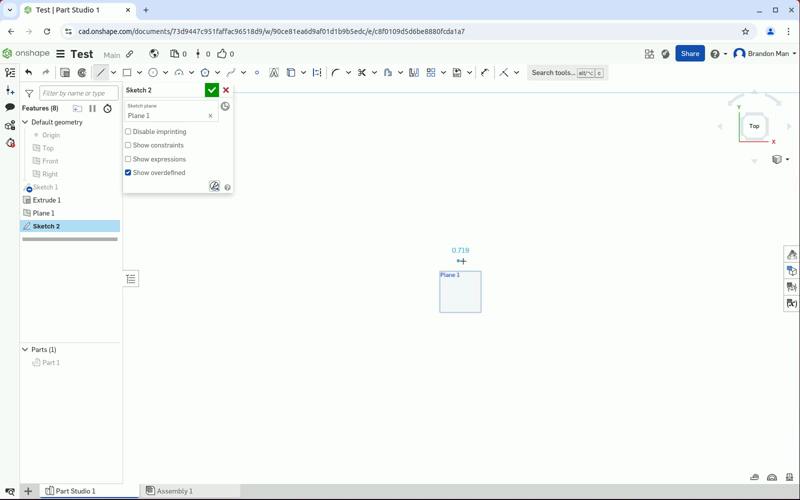
scroll(6)
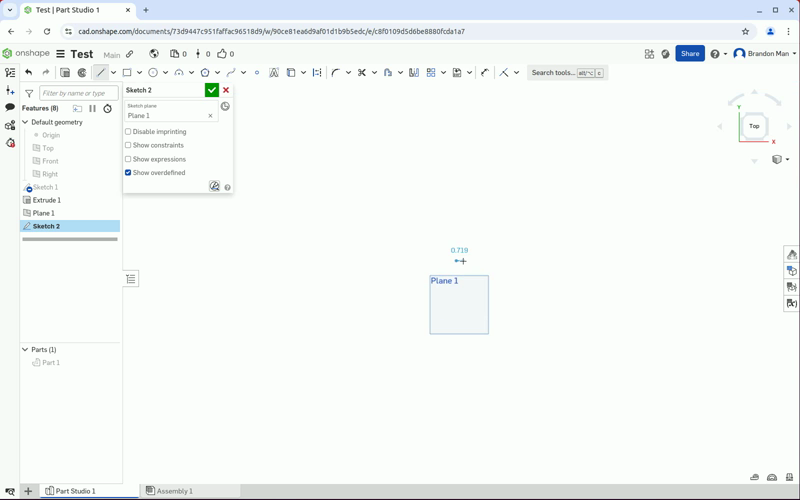
scroll(6)
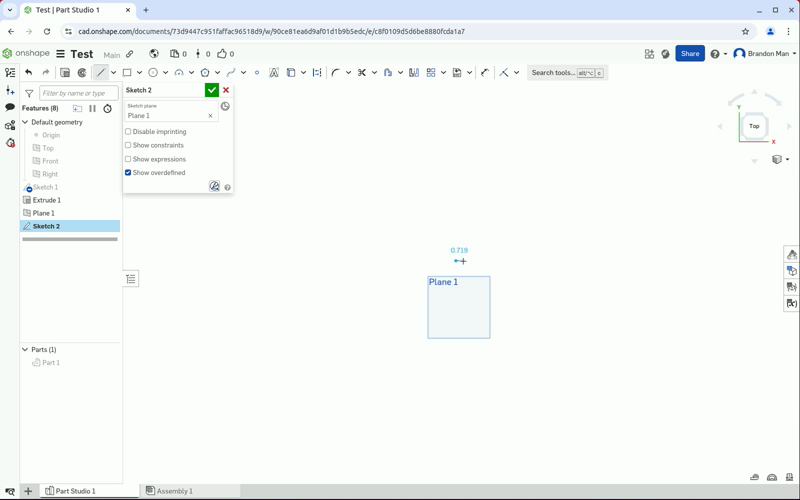
scroll(6)
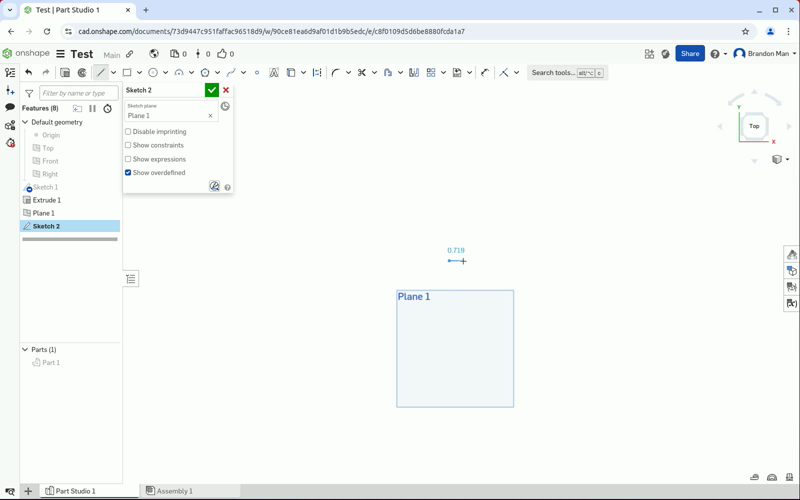
scroll(6)
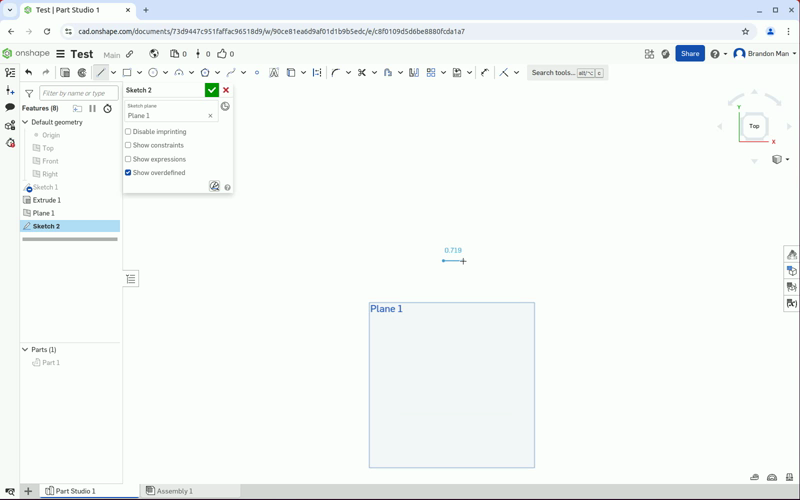
scroll(6)
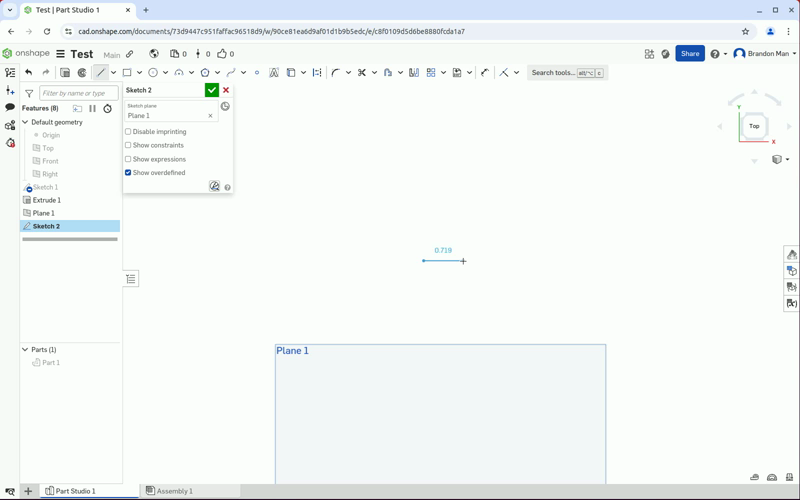
click(463, 260)
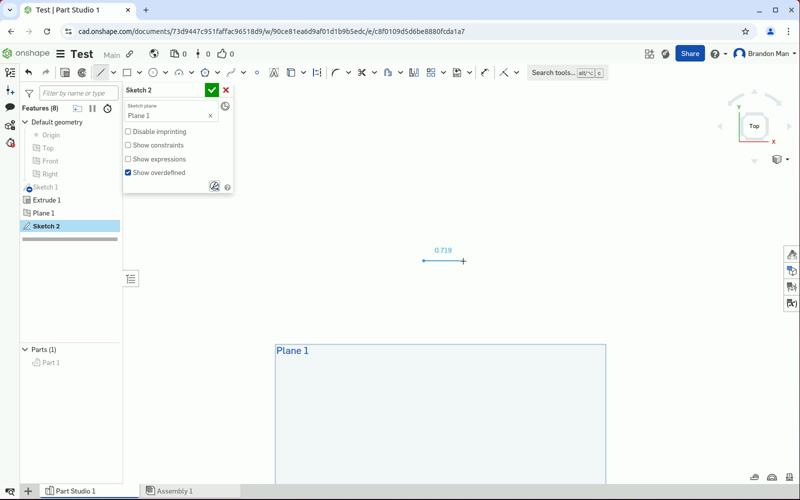
scroll(-6)
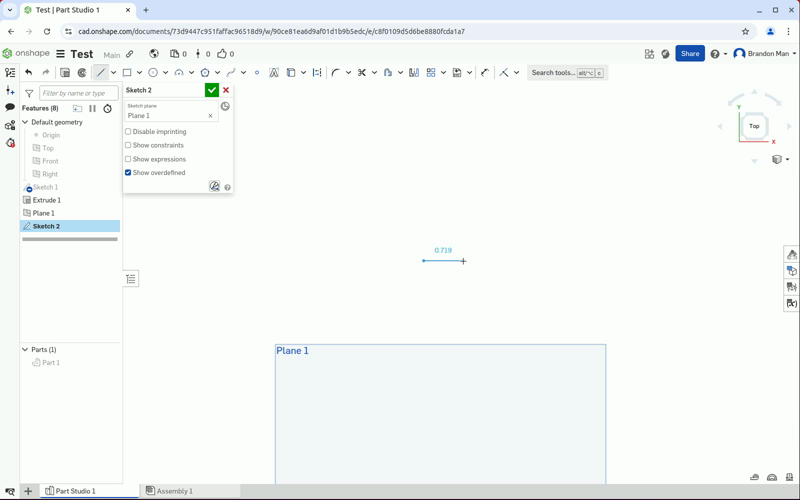
scroll(-6)
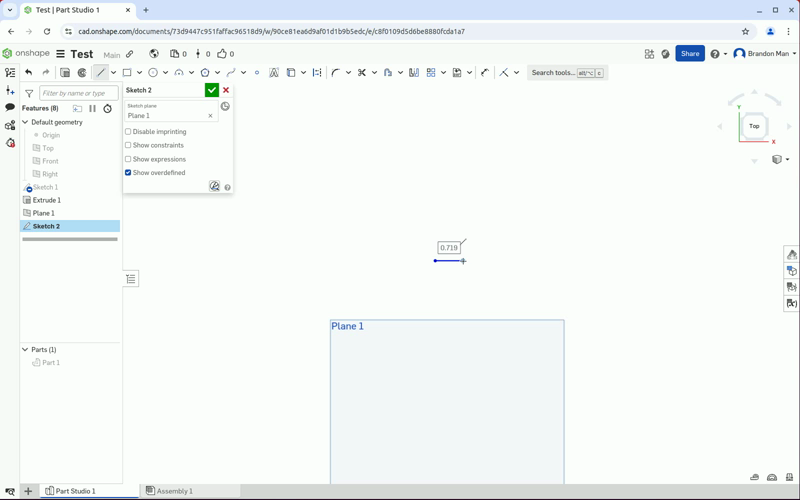
scroll(-6)
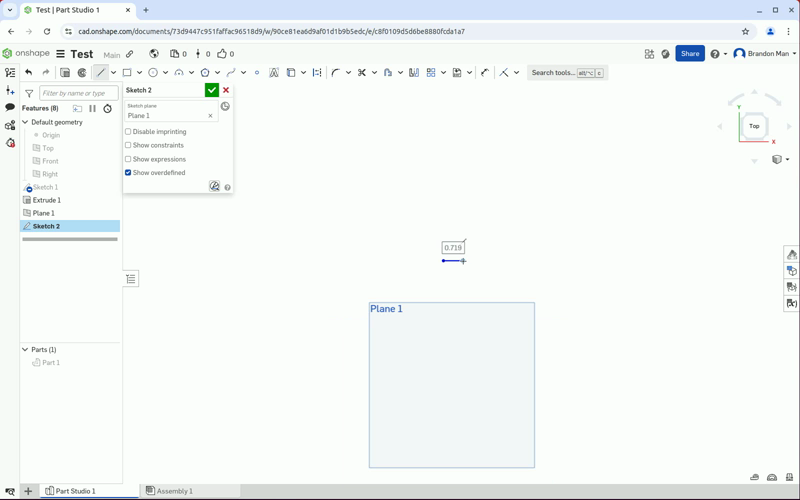
scroll(-6)
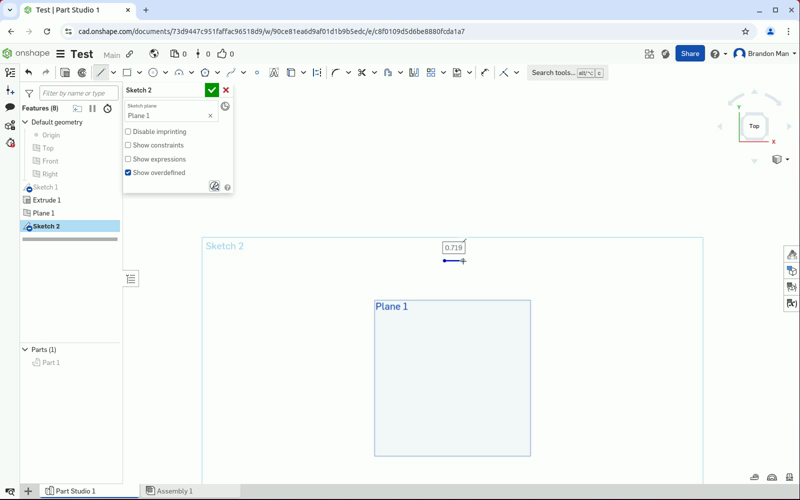
scroll(-6)
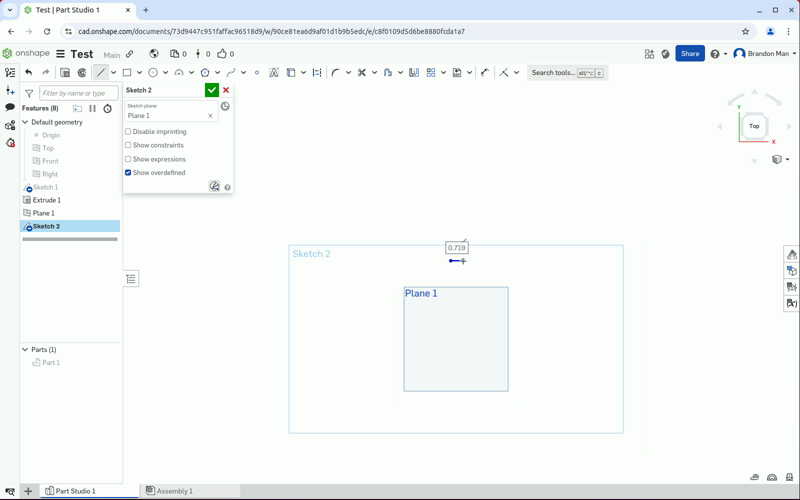
scroll(-6)
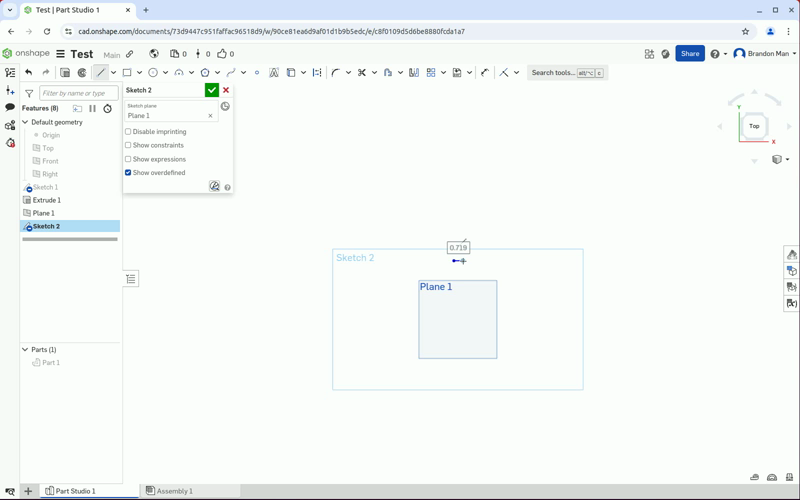
scroll(-6)
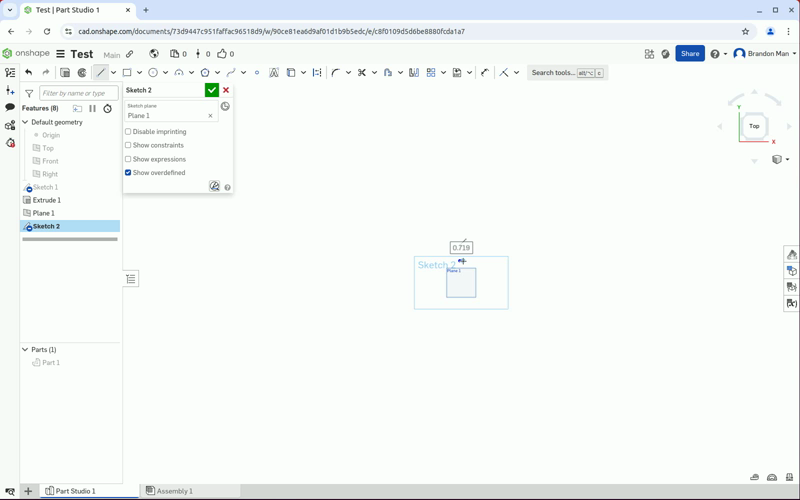
key_up(shift)
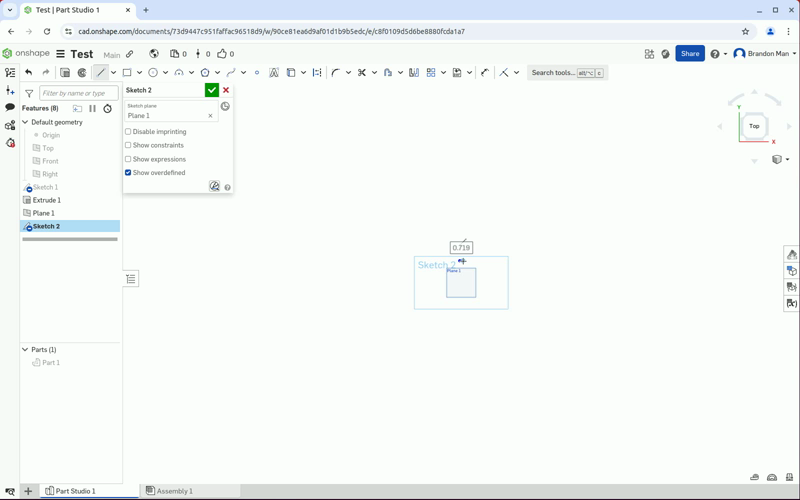
key_down(shift)
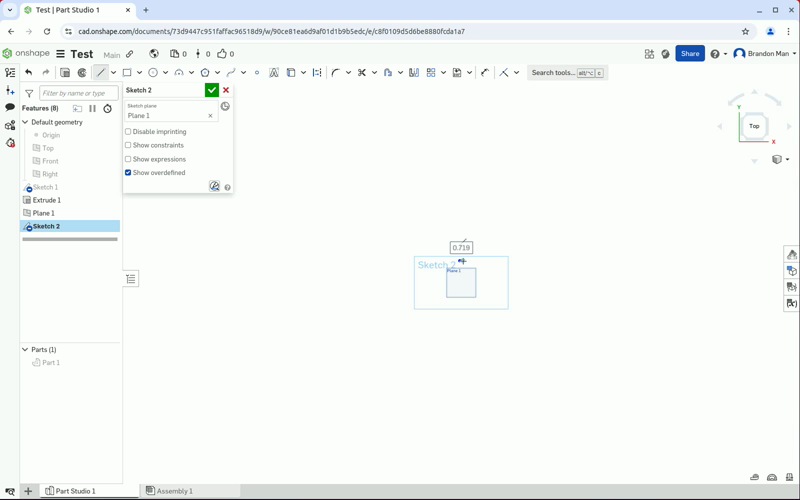
mouse_move(493, 260)
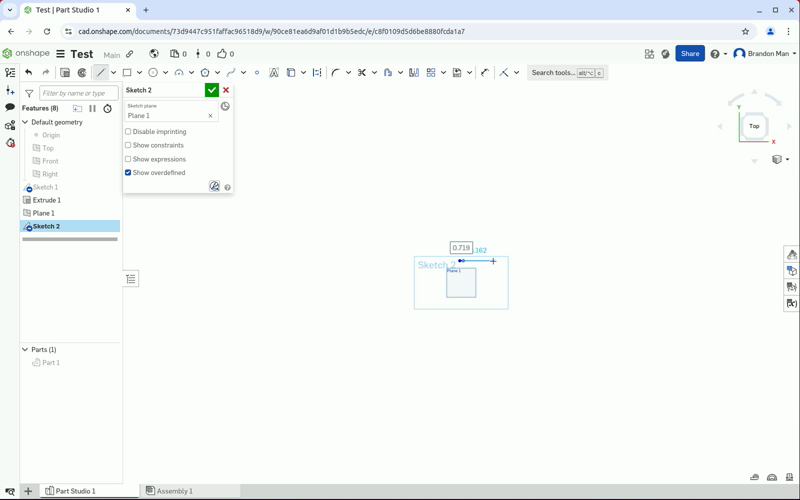
mouse_move(463, 257)
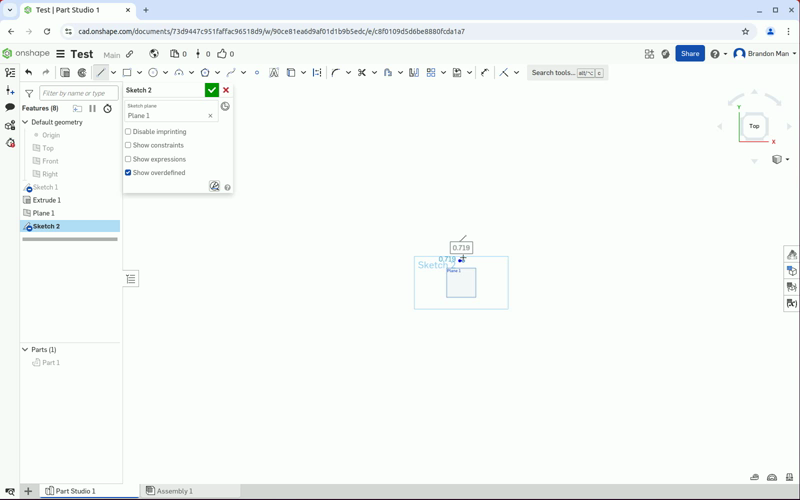
scroll(6)
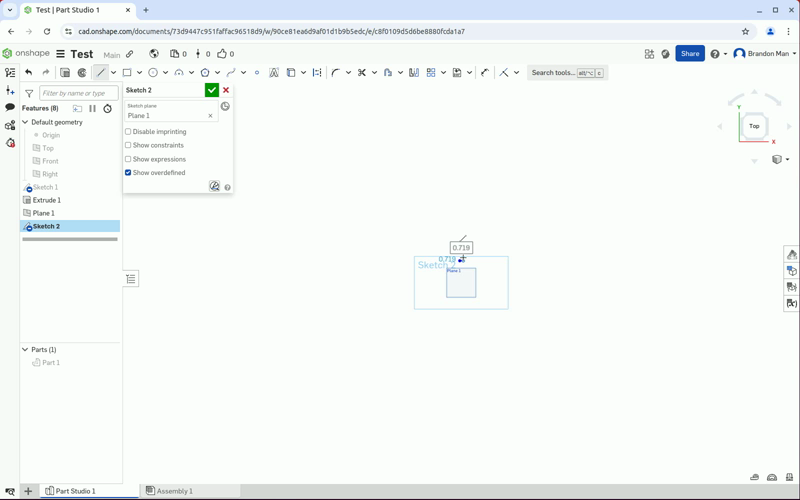
scroll(6)
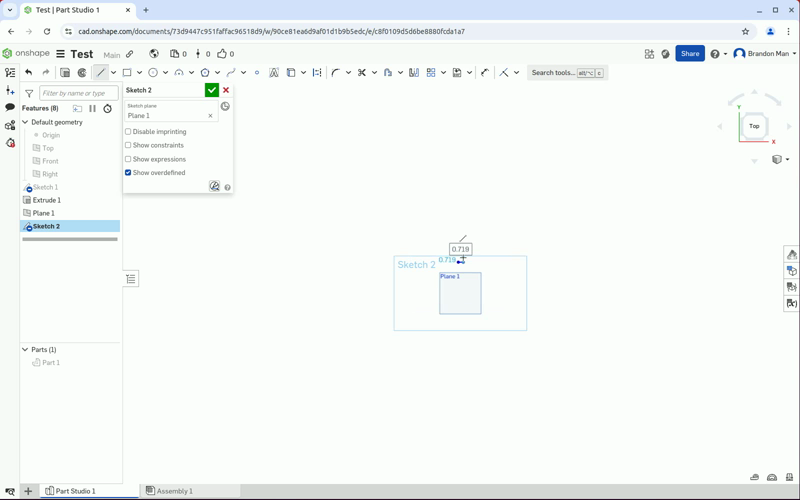
scroll(6)
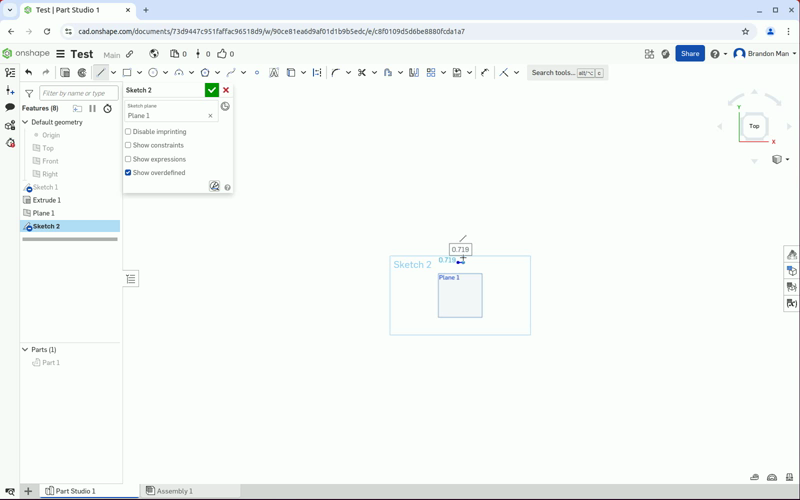
scroll(6)
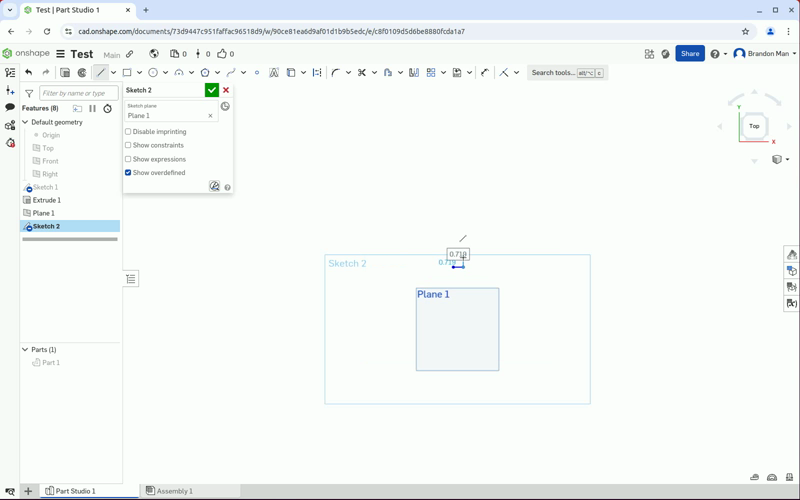
scroll(6)
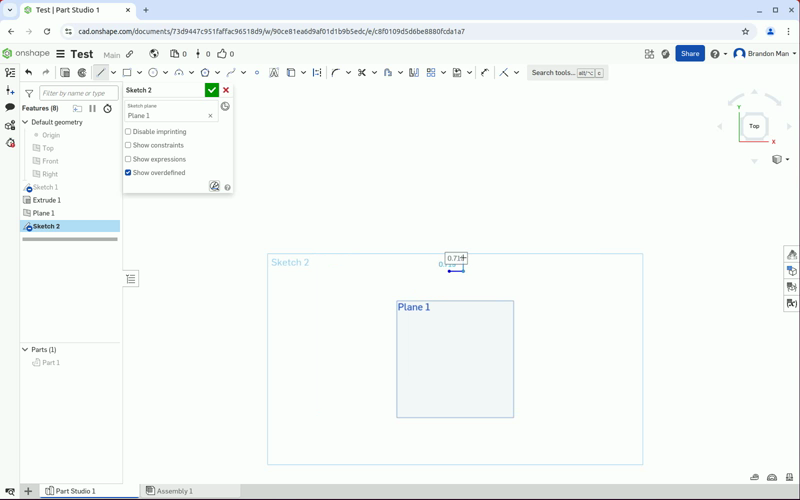
scroll(6)
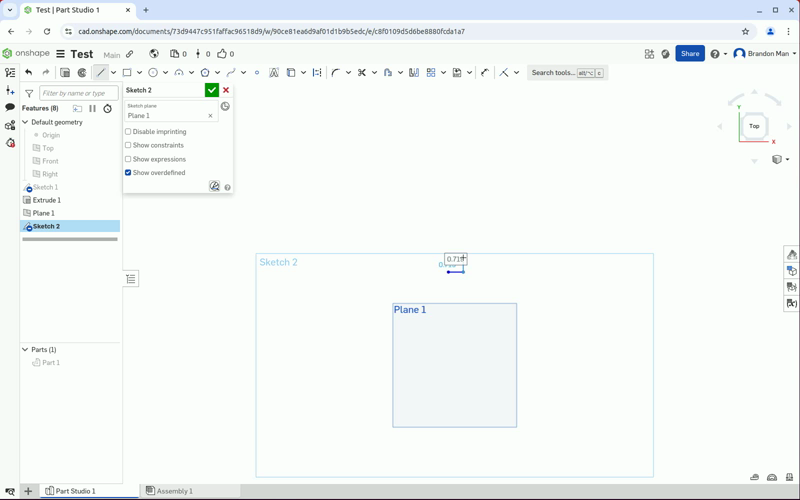
scroll(6)
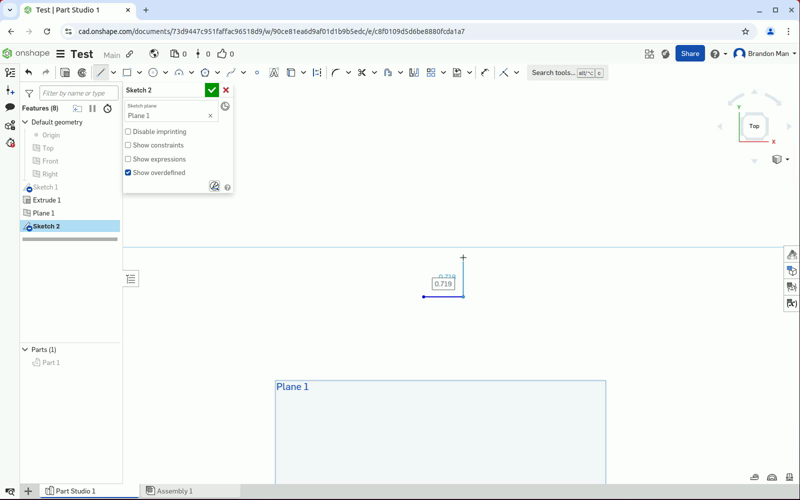
click(463, 257)
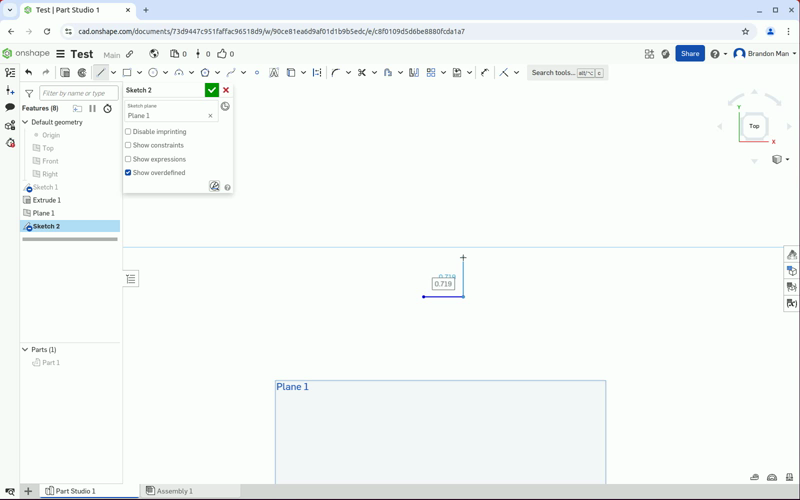
scroll(-6)
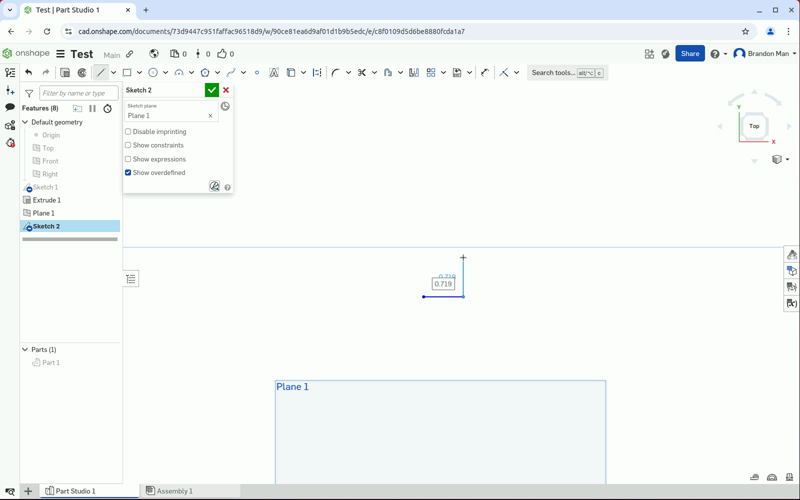
scroll(-6)
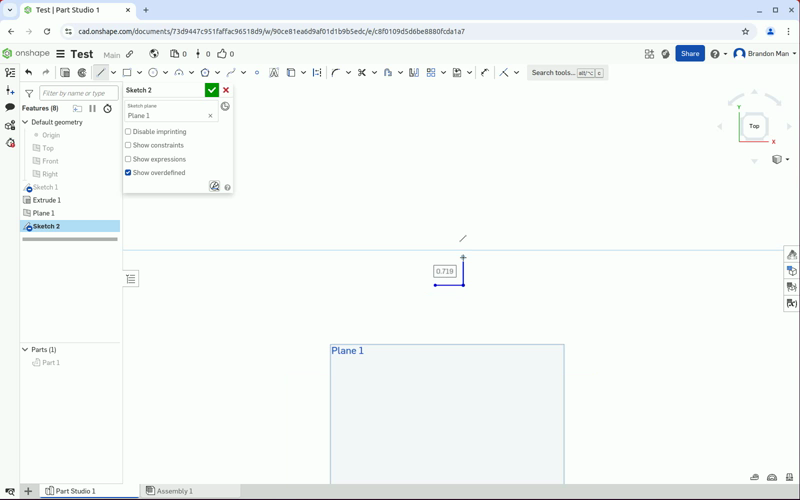
scroll(-6)
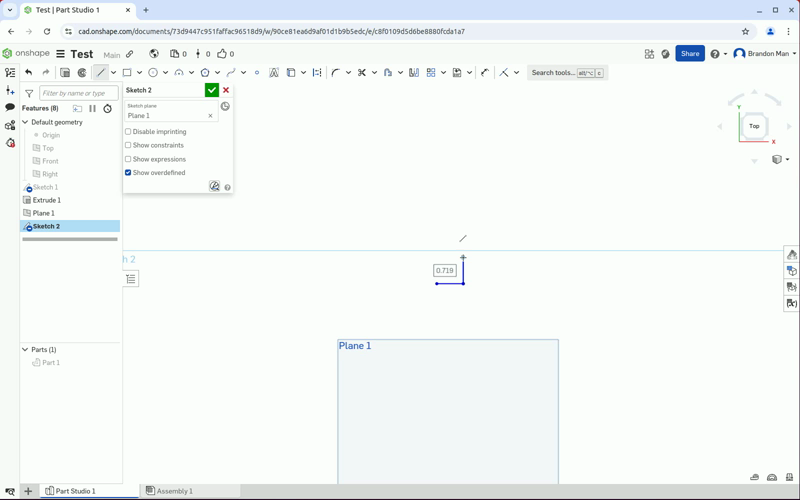
scroll(-6)
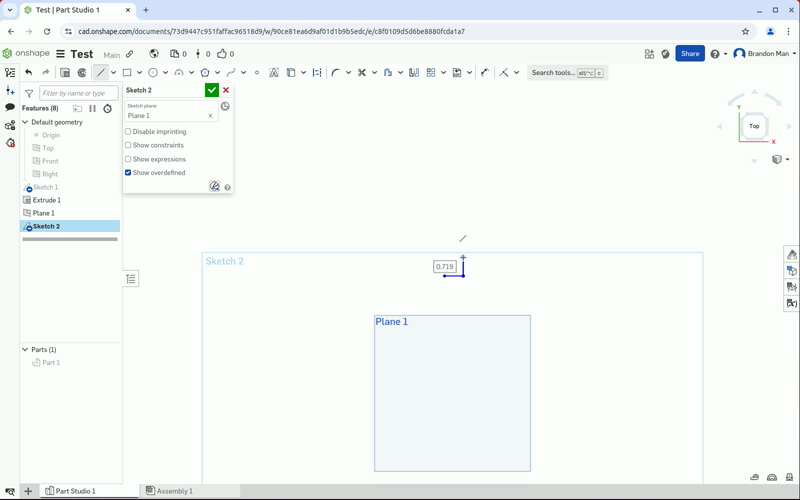
scroll(-6)
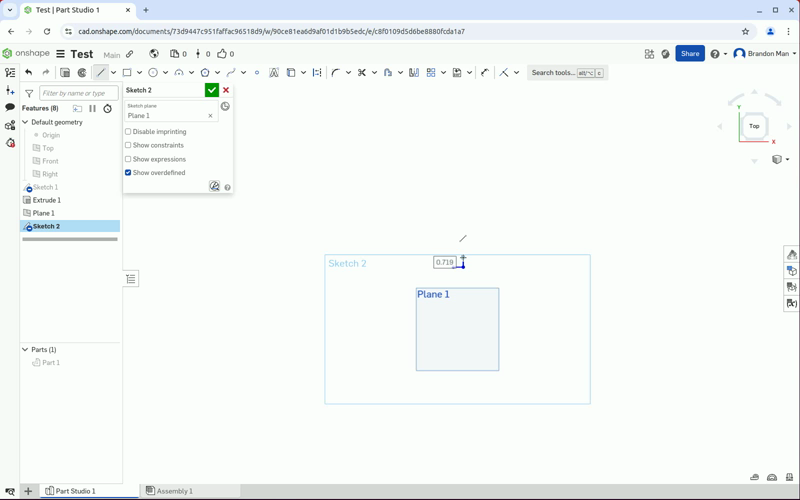
scroll(-6)
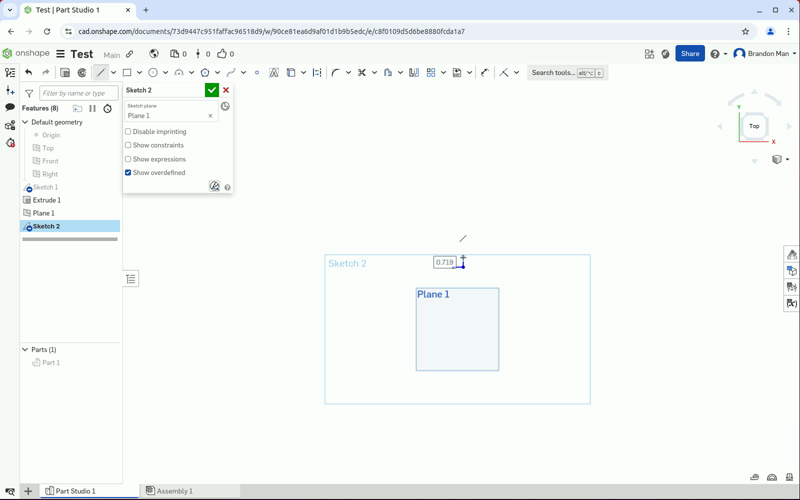
scroll(-6)
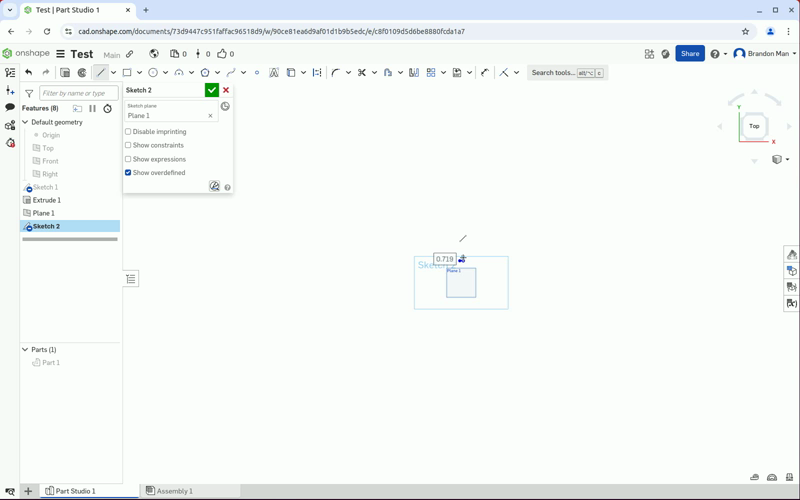
key_up(shift)
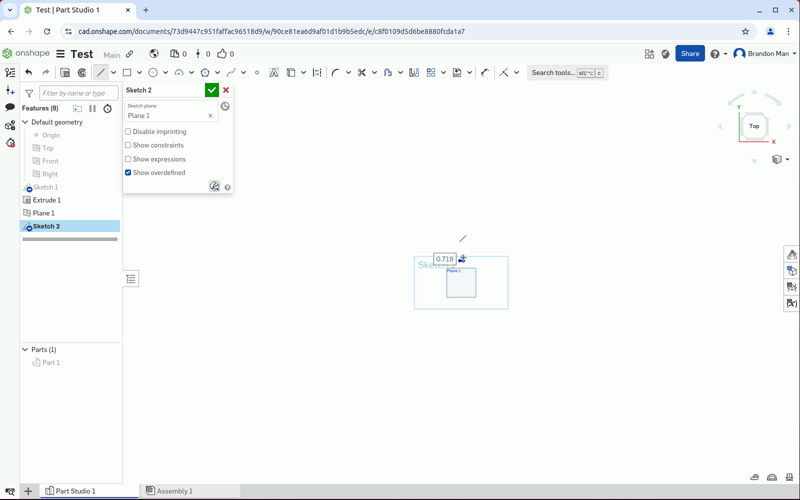
key_down(shift)
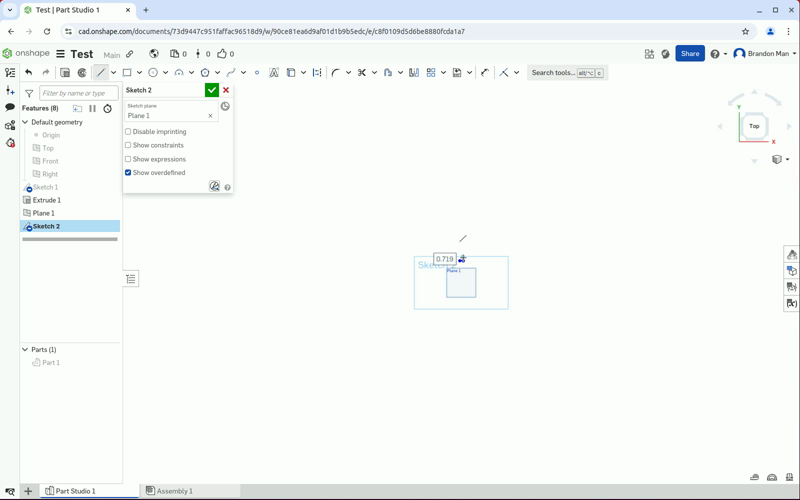
mouse_move(493, 257)
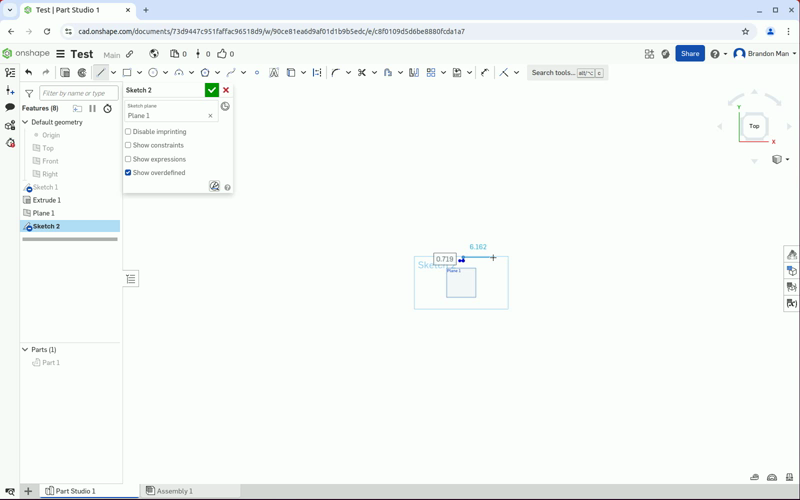
mouse_move(459, 257)
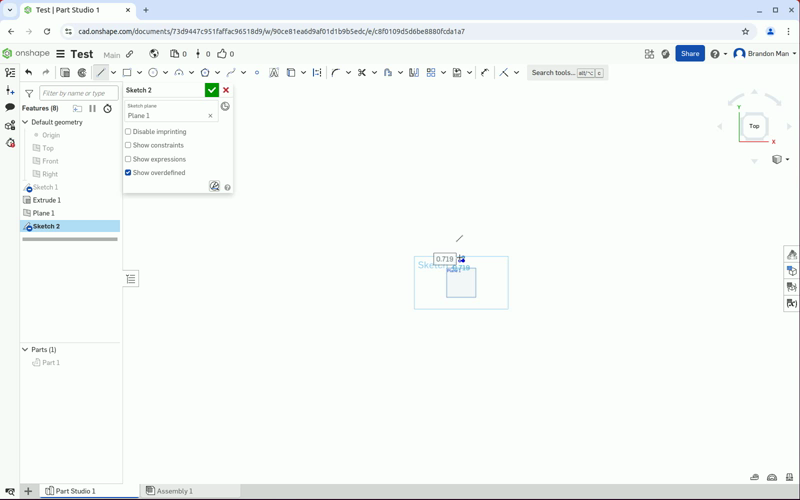
scroll(6)
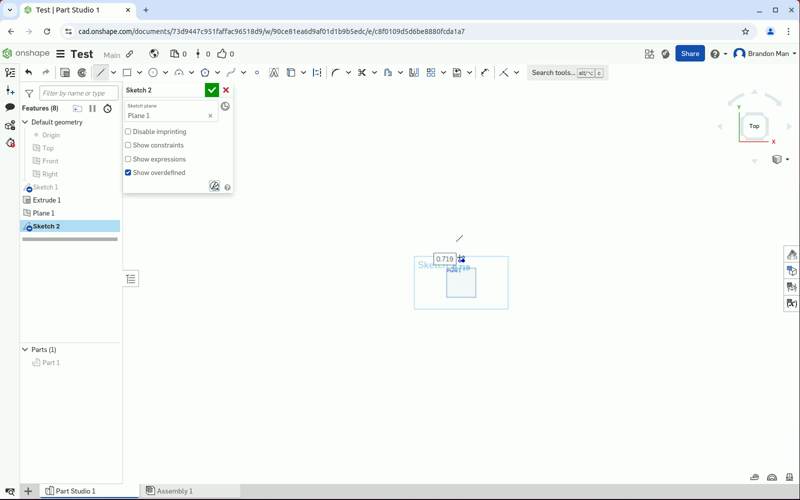
scroll(6)
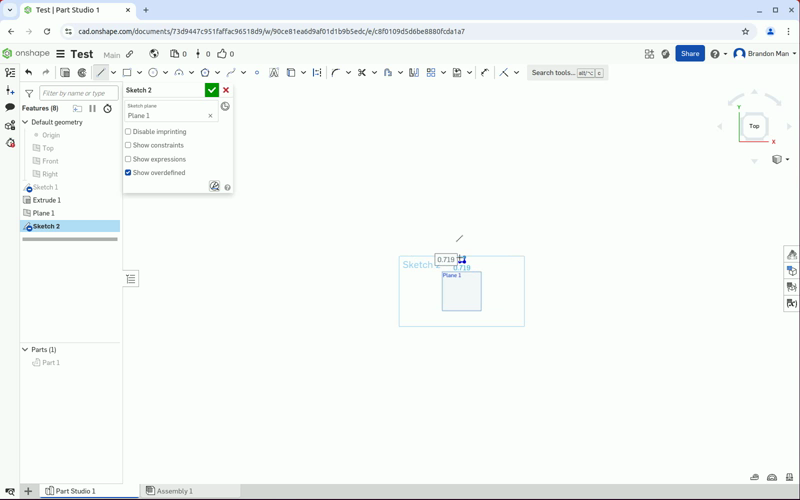
scroll(6)
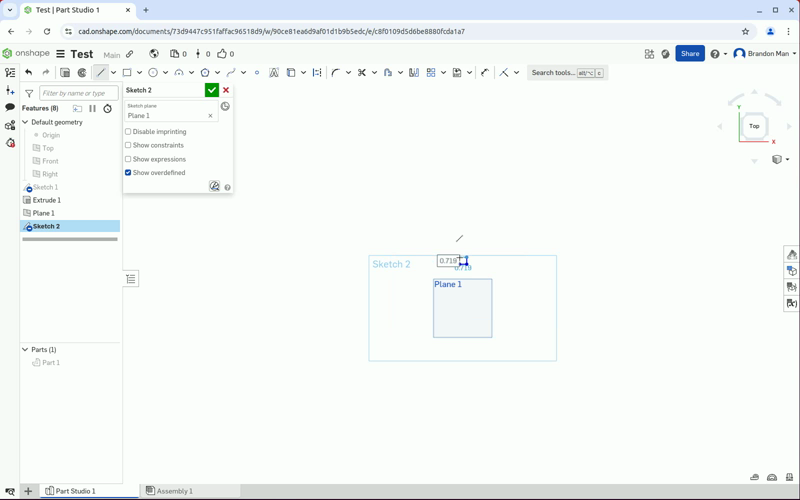
scroll(6)
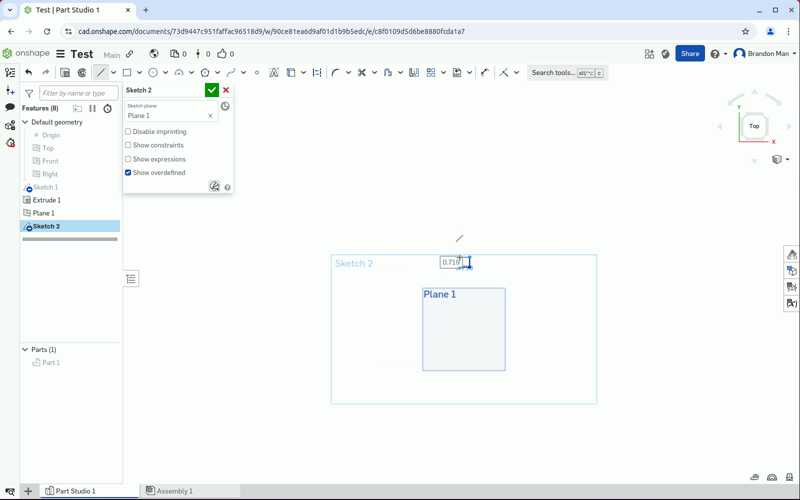
scroll(6)
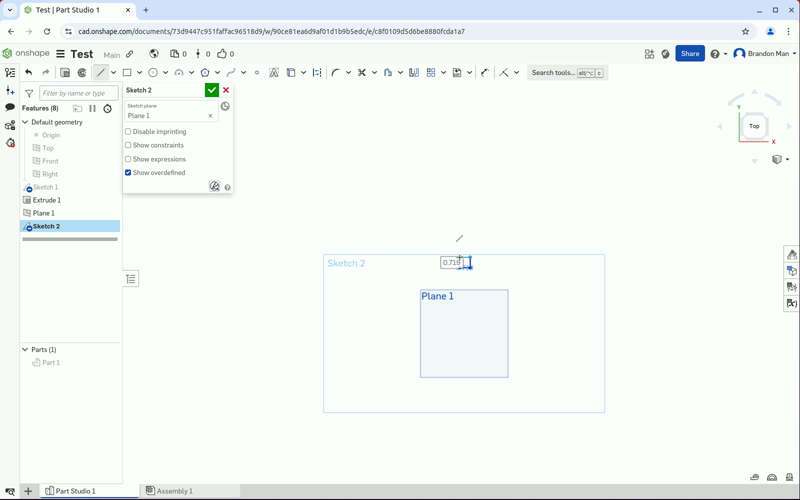
scroll(6)
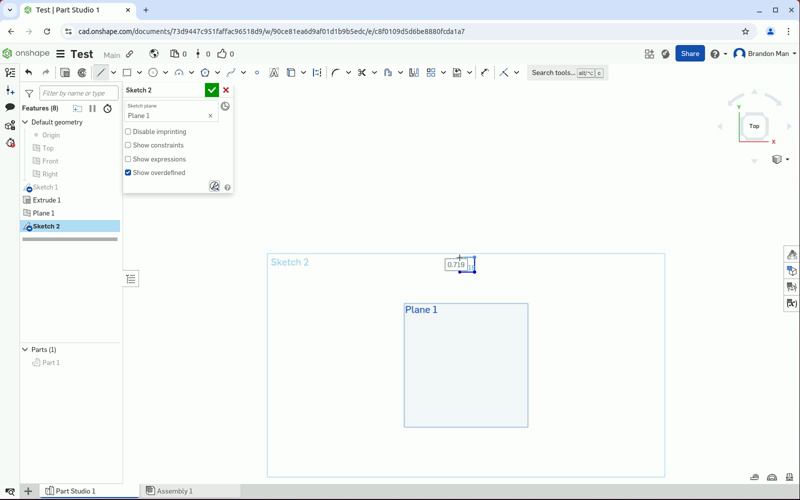
scroll(6)
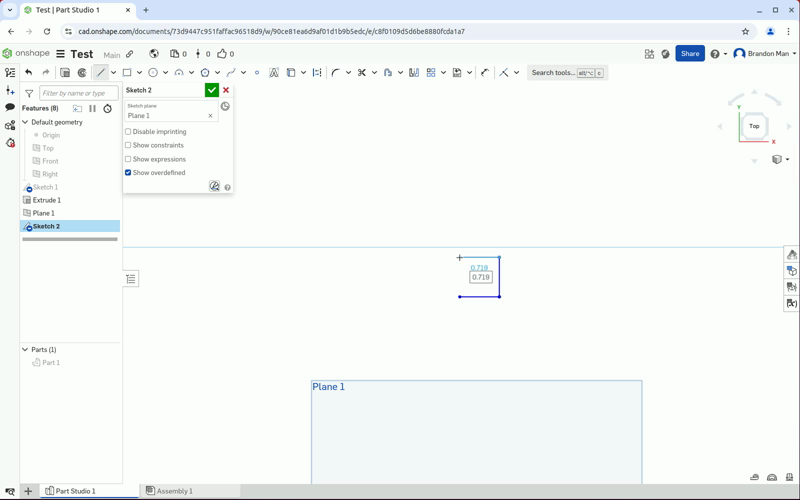
click(459, 257)
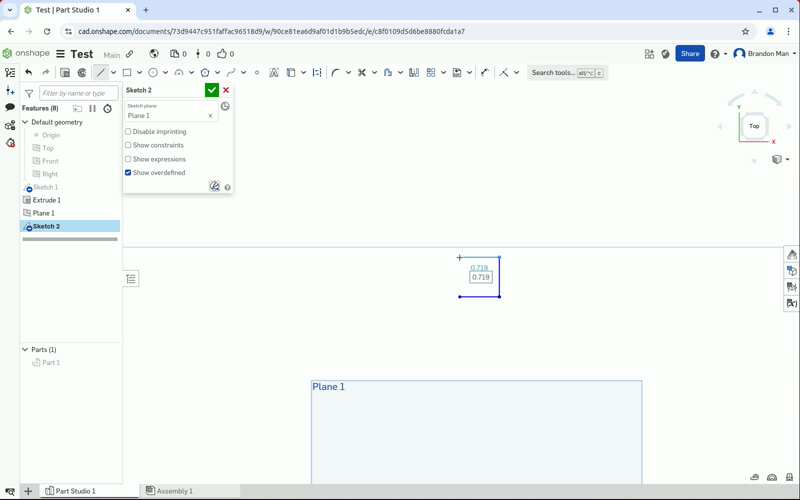
scroll(-6)
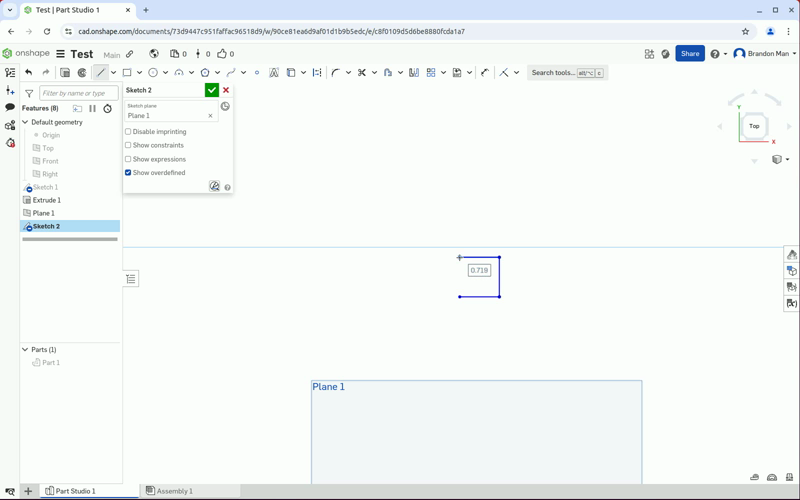
scroll(-6)
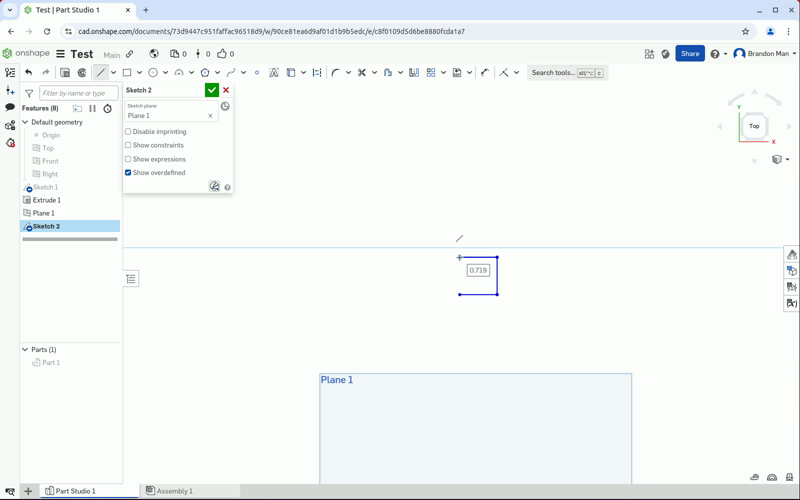
scroll(-6)
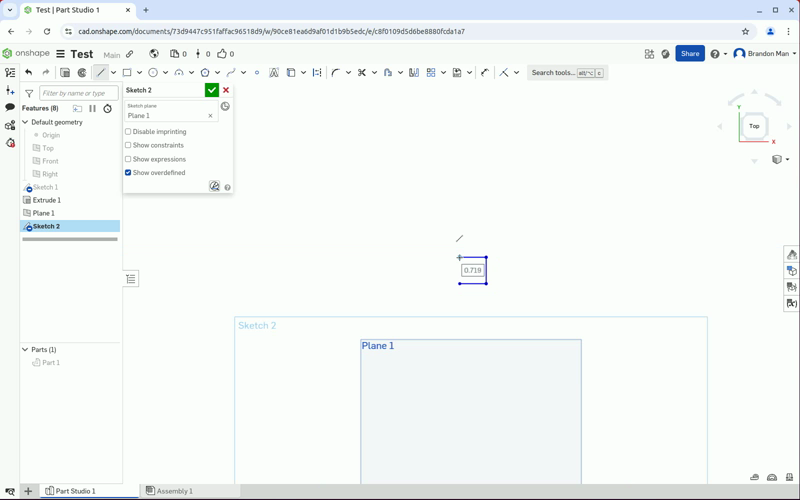
scroll(-6)
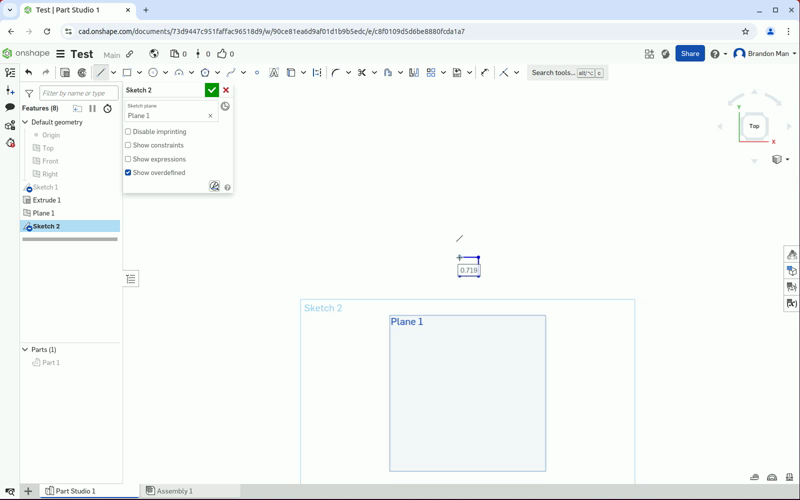
scroll(-6)
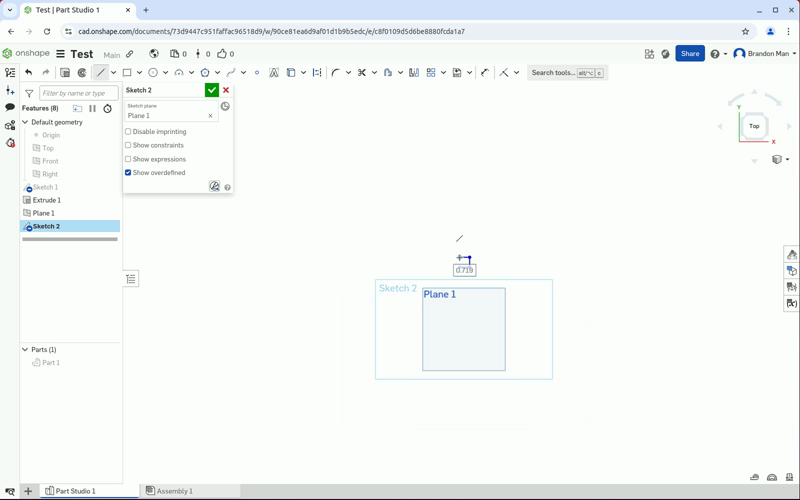
scroll(-6)
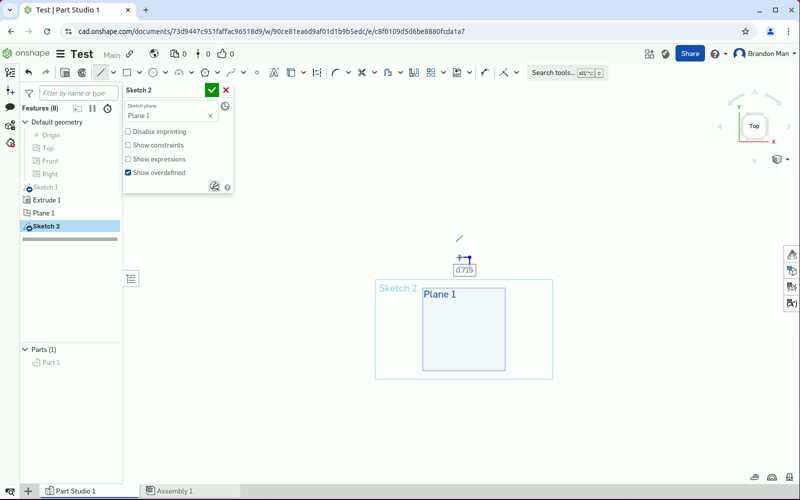
scroll(-6)
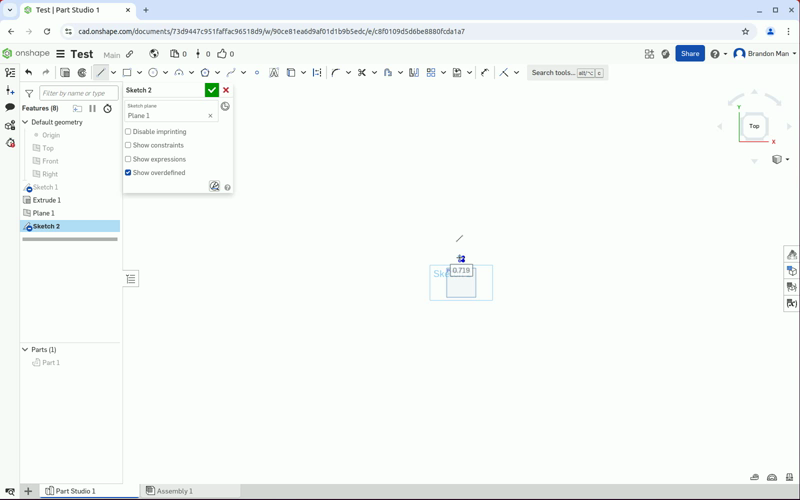
key_up(shift)
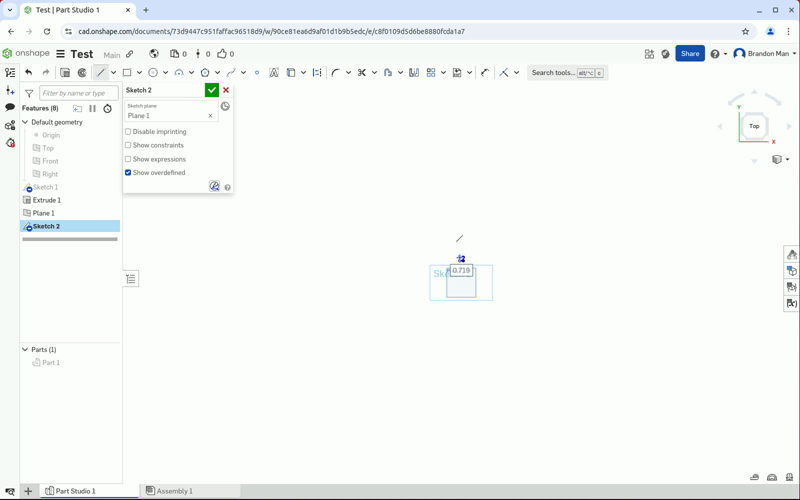
mouse_move(489, 257)
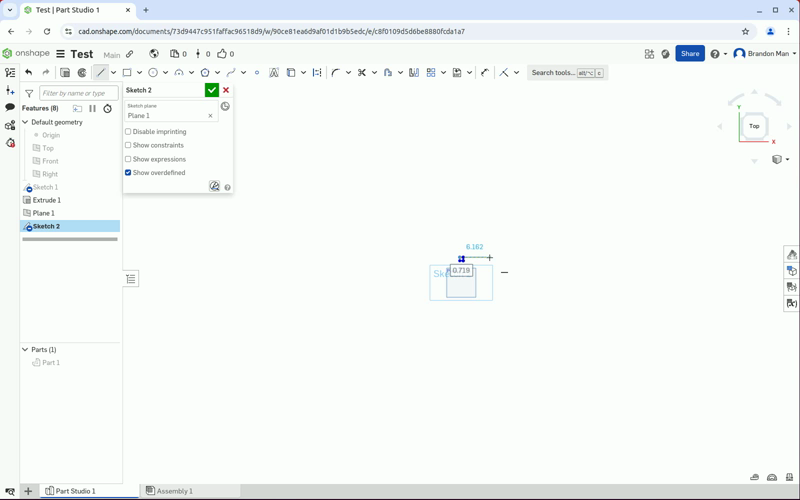
key_down(shift)
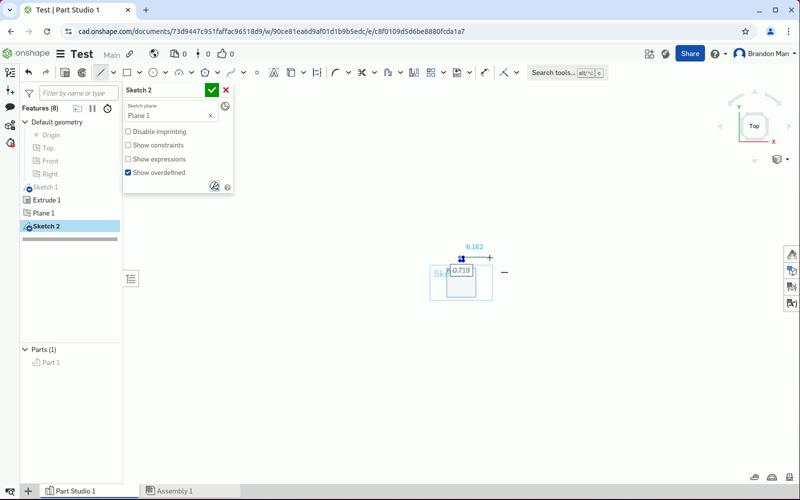
mouse_move(459, 260)
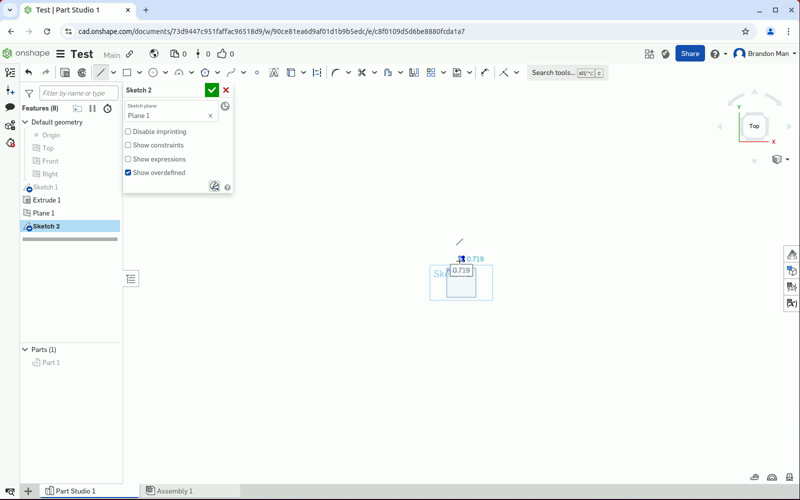
scroll(6)
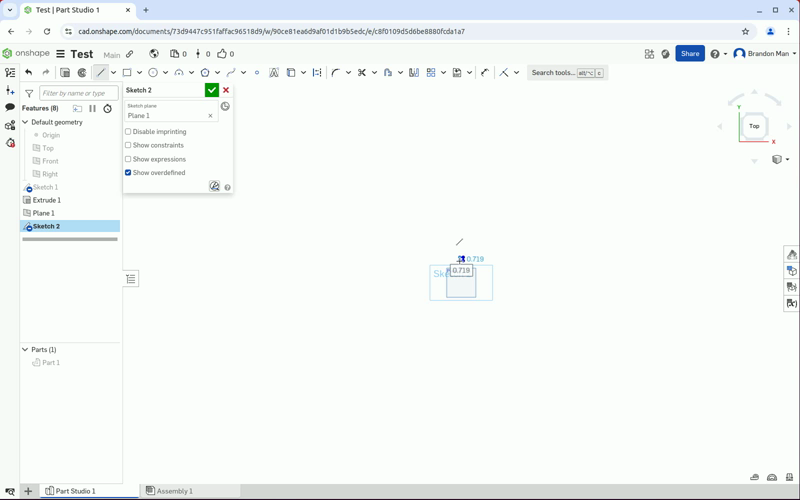
scroll(6)
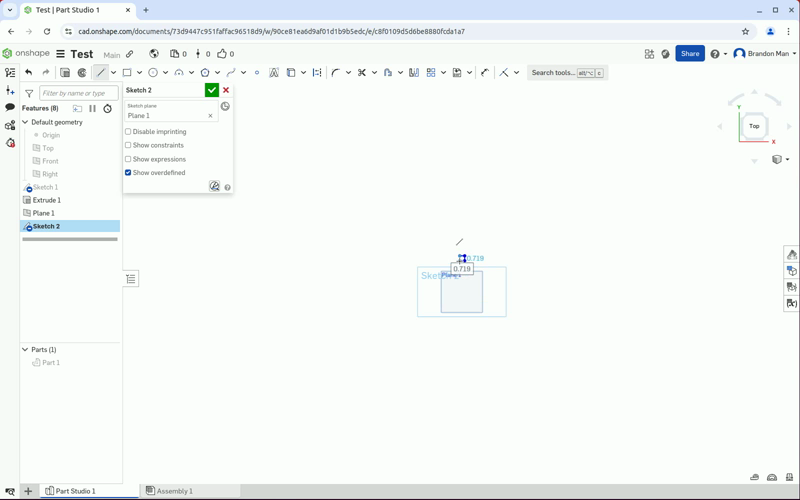
scroll(6)
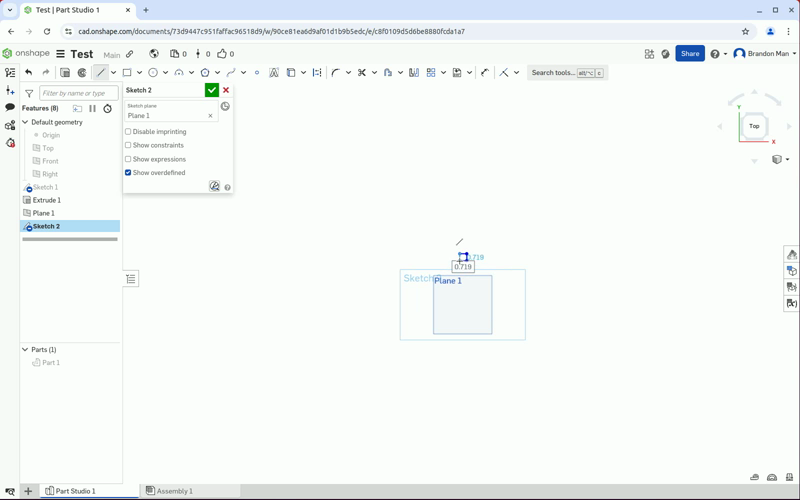
scroll(6)
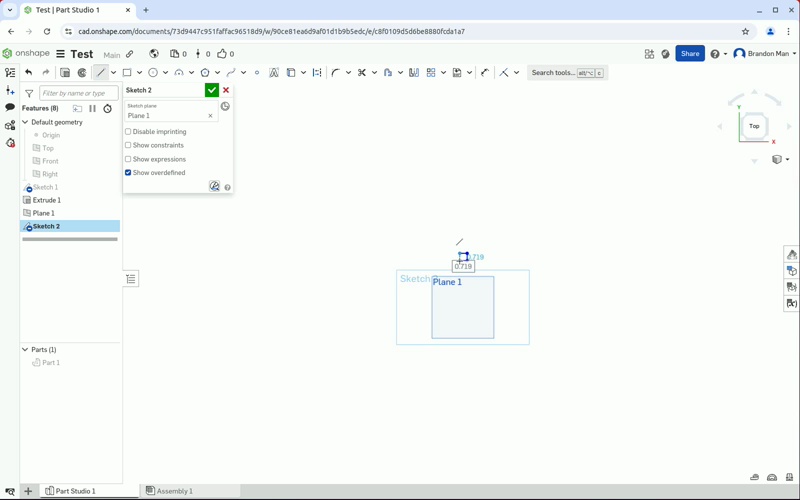
scroll(6)
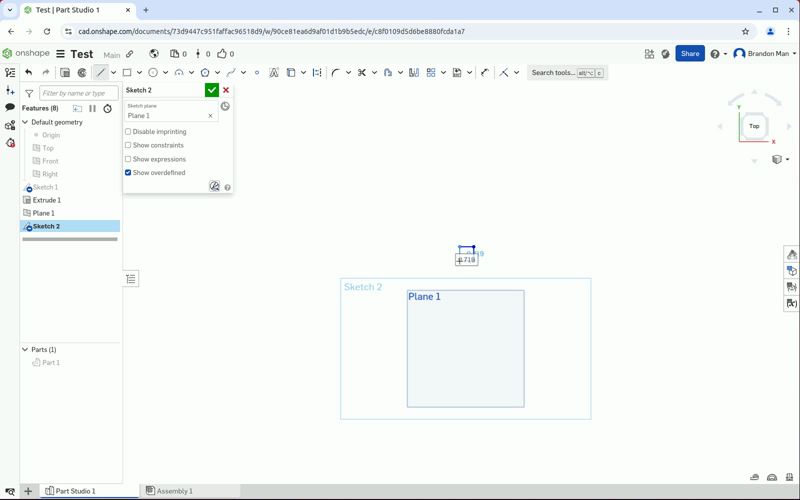
scroll(6)
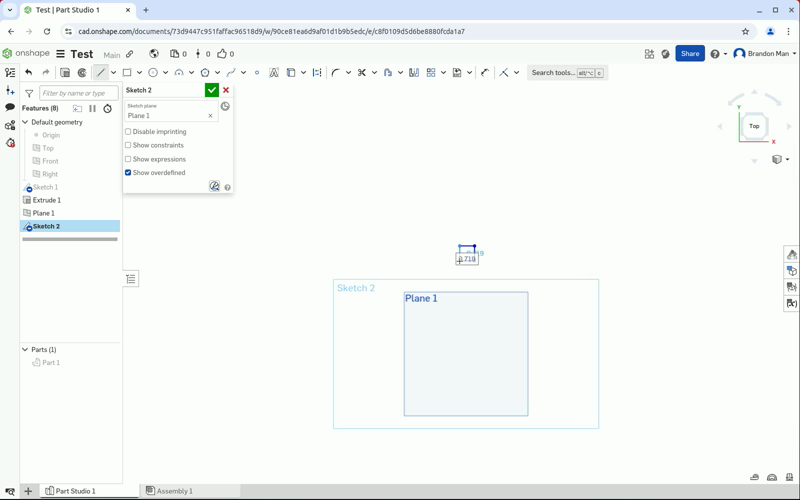
scroll(6)
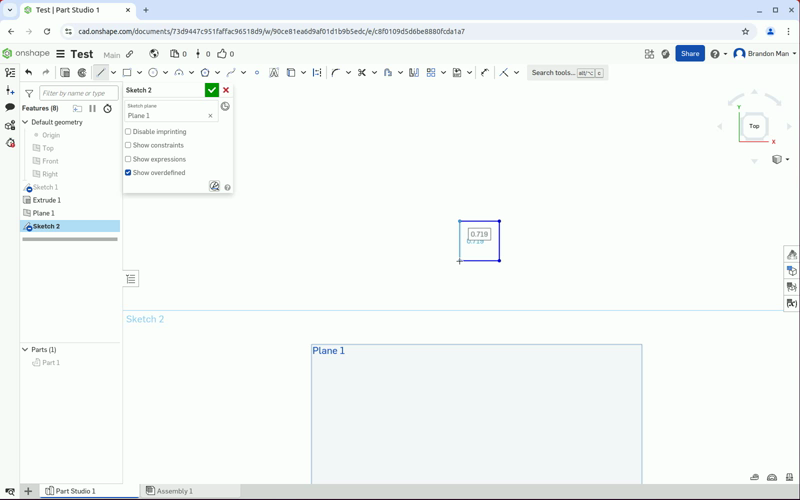
key_up(shift)
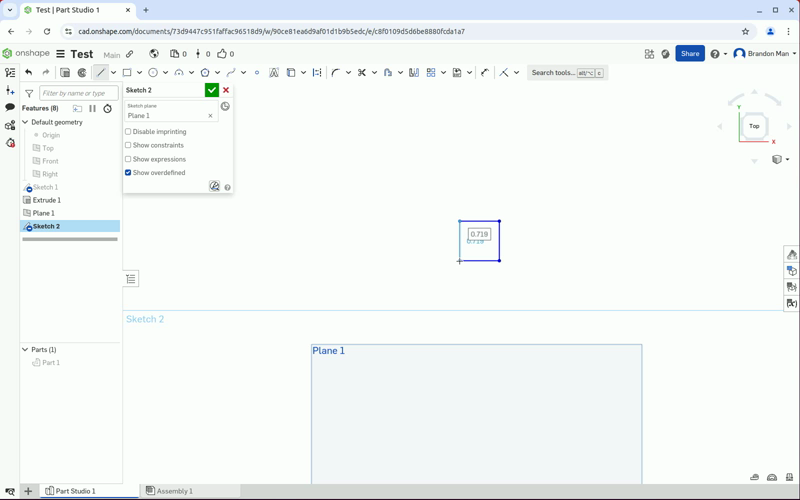
click(459, 260)
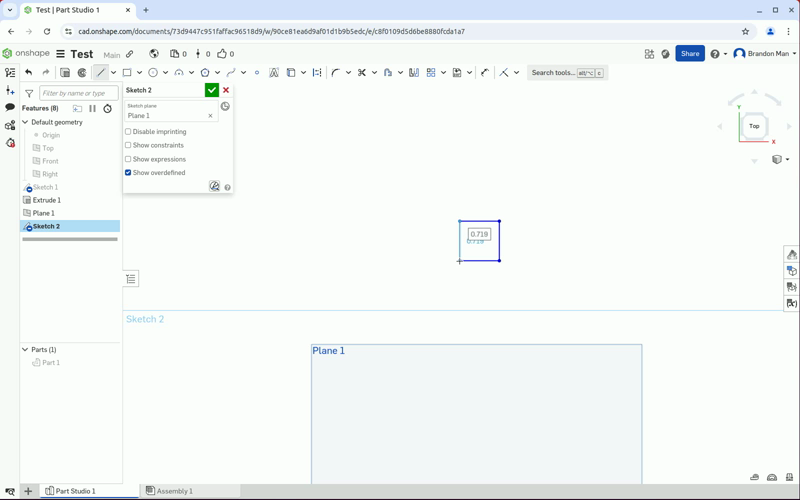
scroll(-6)
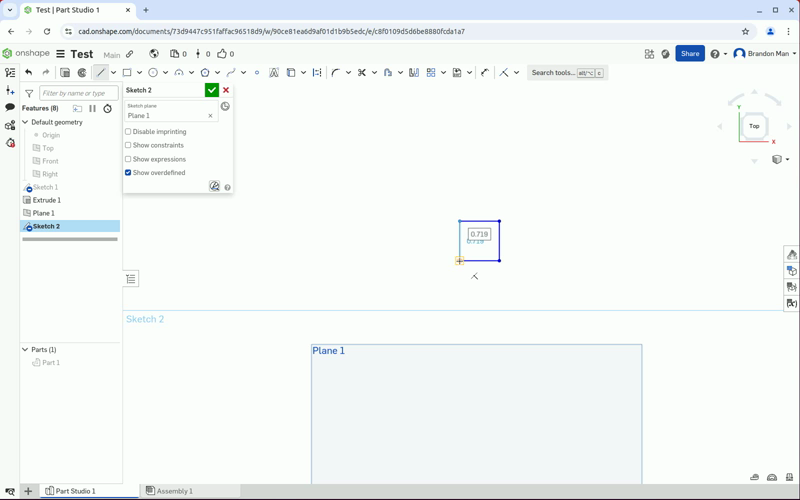
scroll(-6)
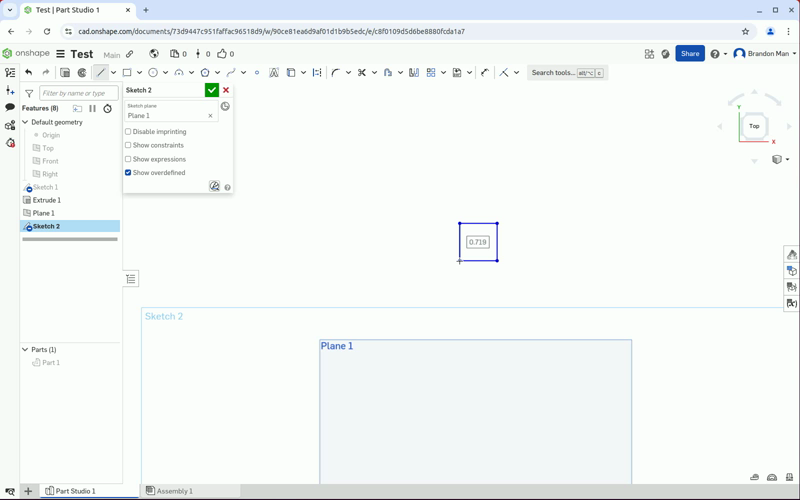
scroll(-6)
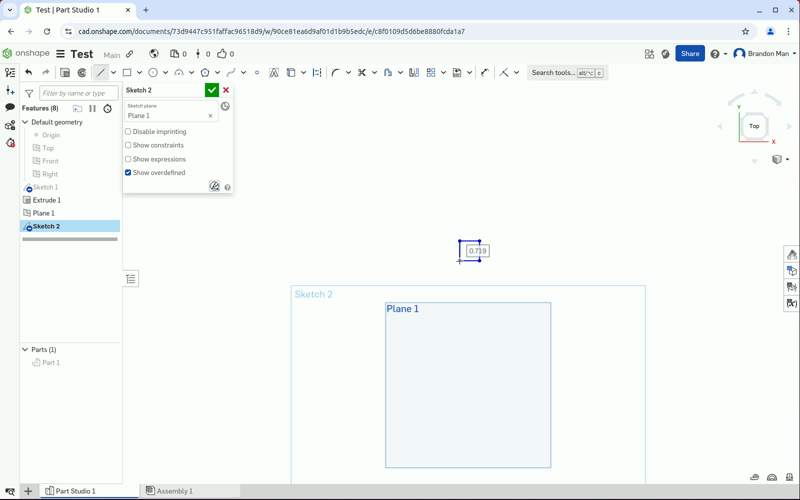
scroll(-6)
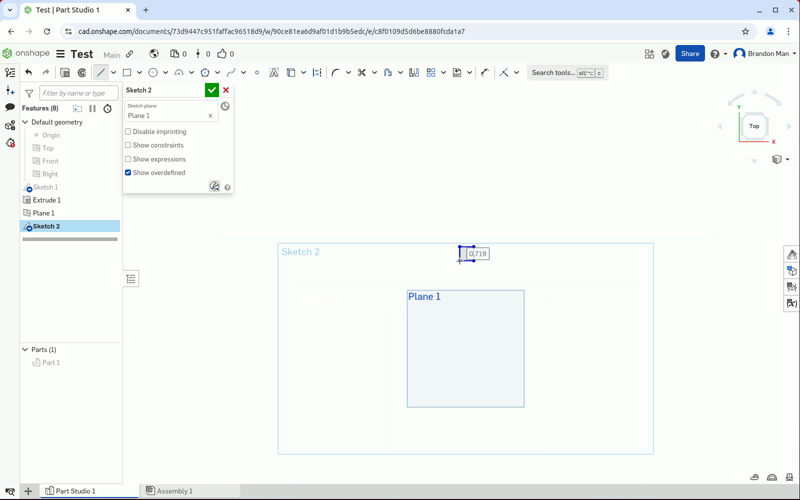
scroll(-6)
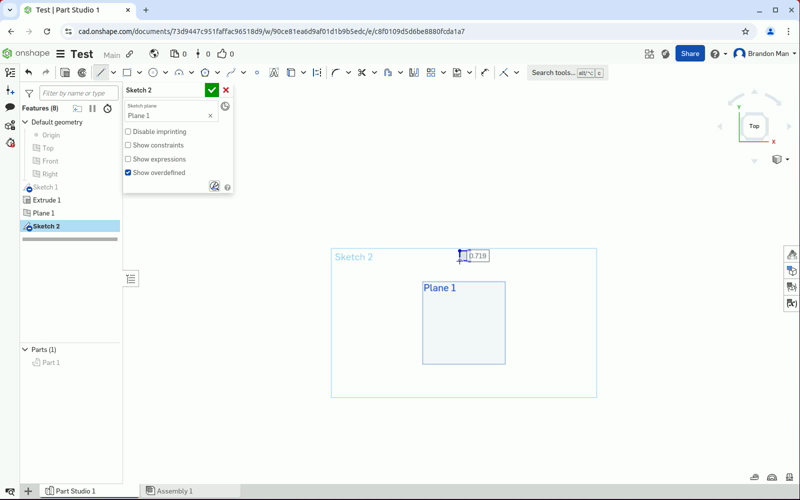
scroll(-6)
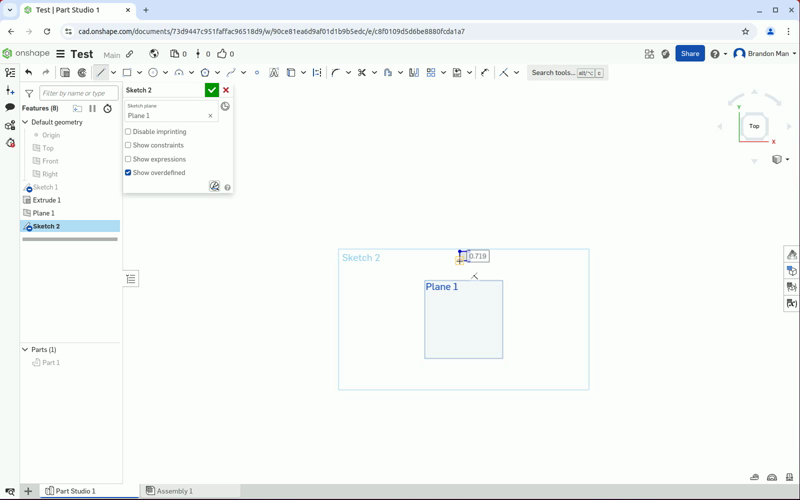
scroll(-6)
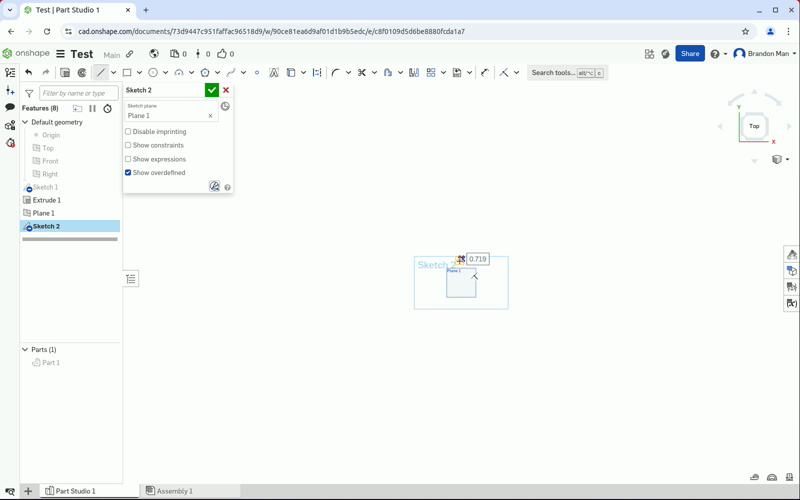
key(esc)
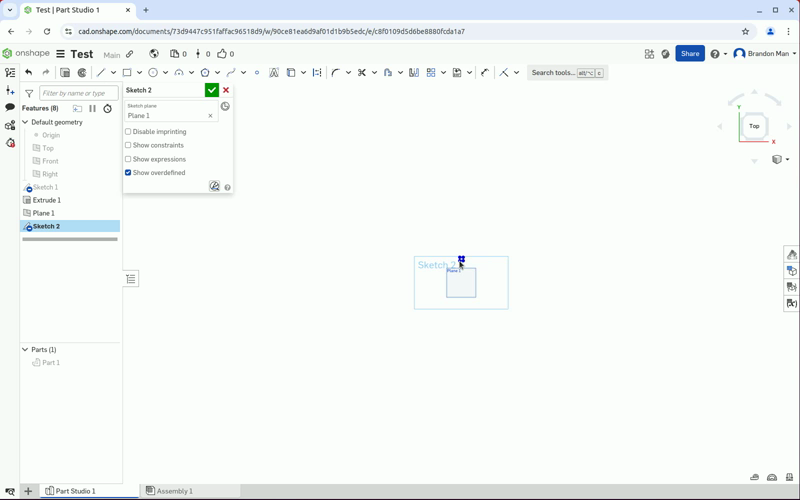
mouse_move(463, 260)
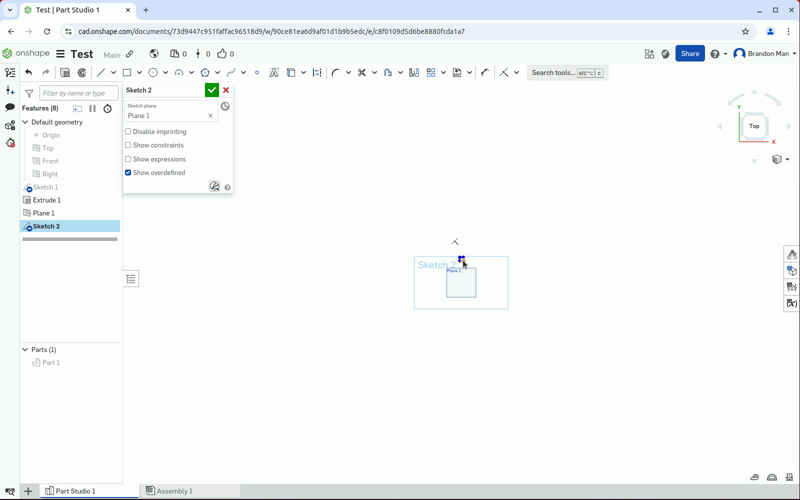
scroll(6)
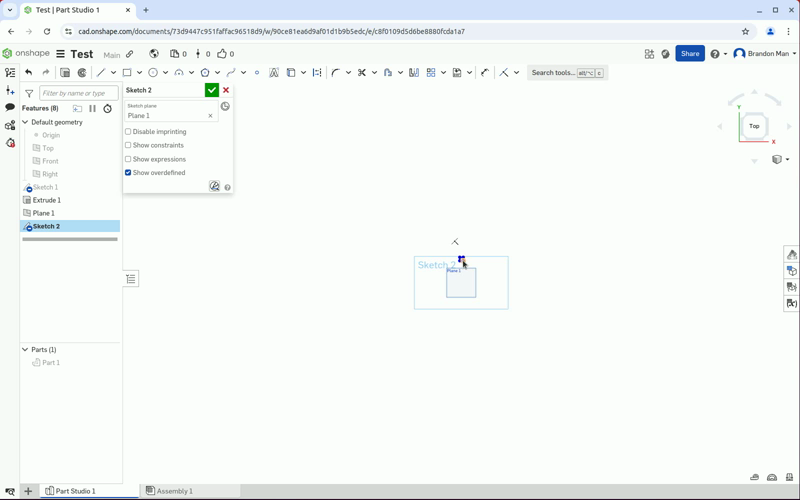
scroll(6)
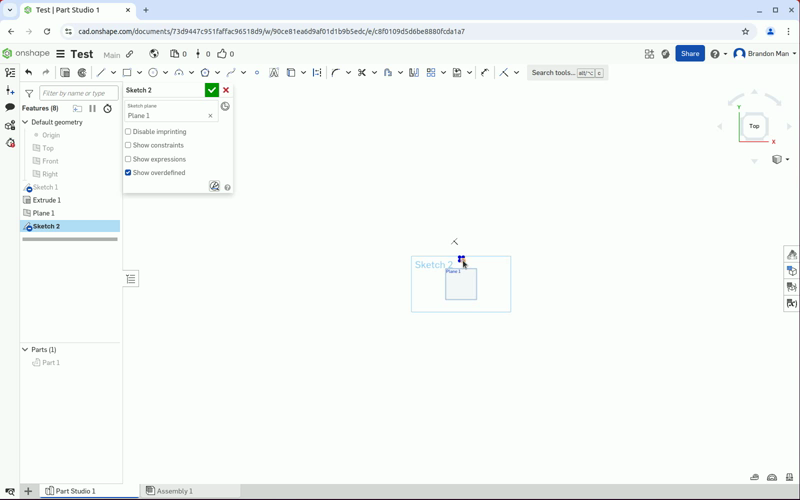
scroll(6)
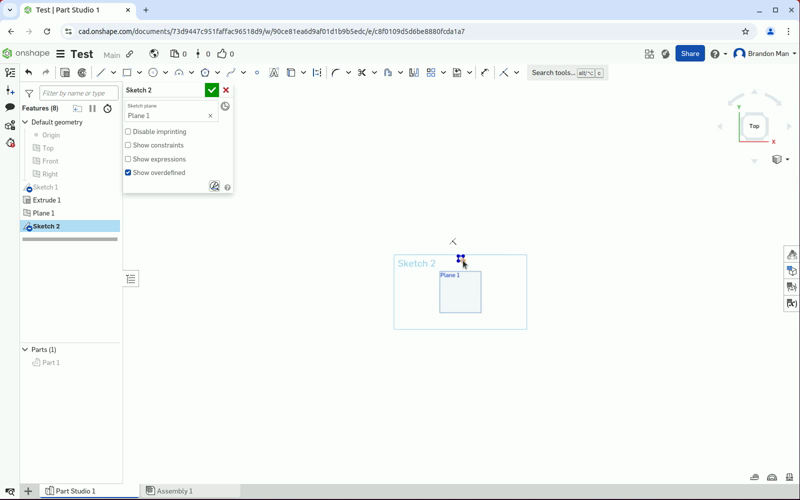
scroll(6)
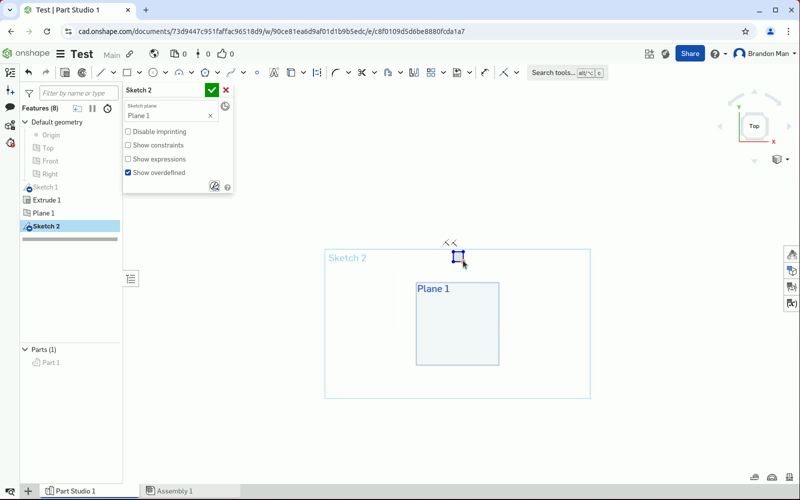
scroll(6)
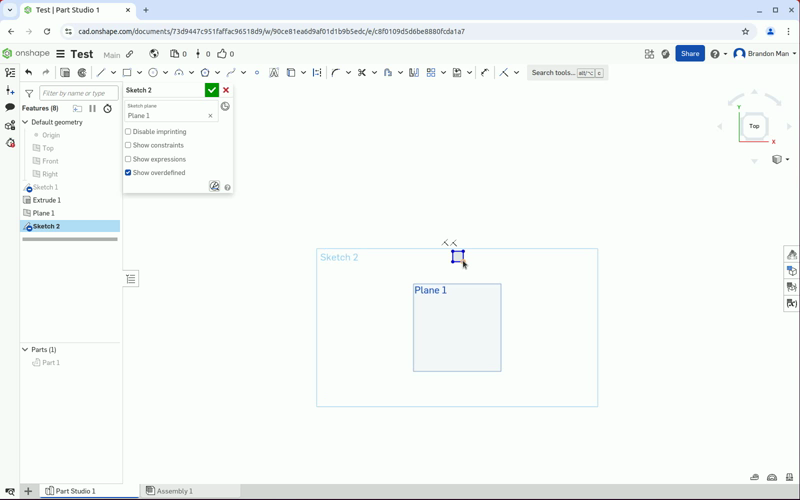
scroll(6)
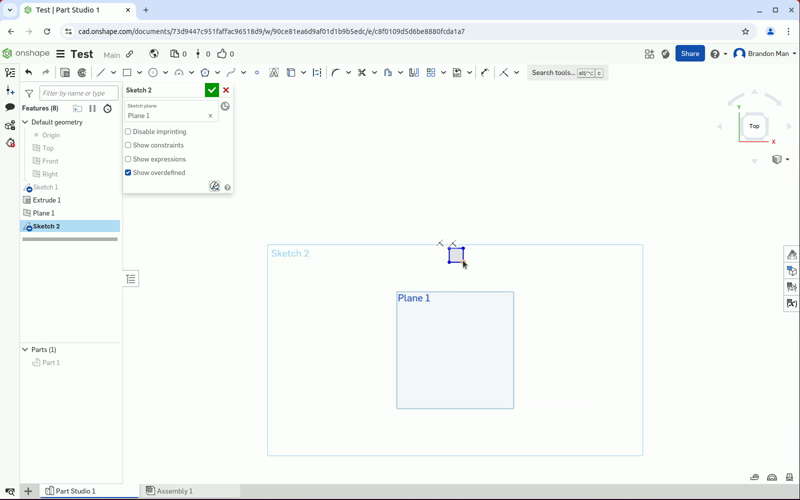
scroll(6)
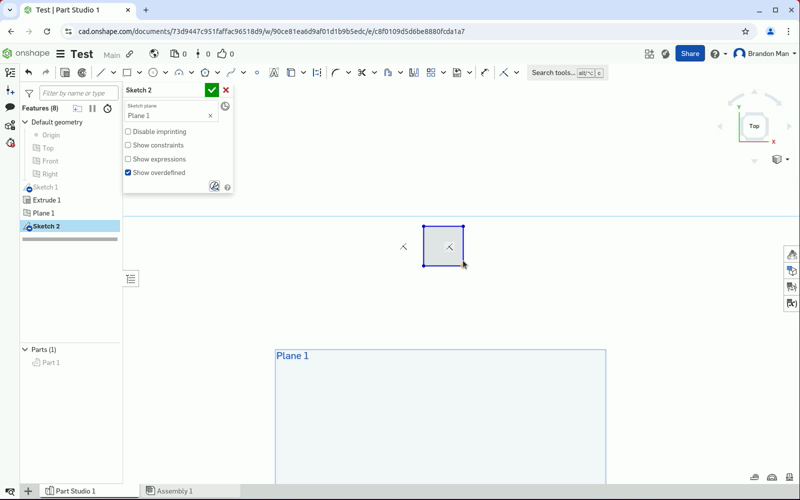
click(463, 260)
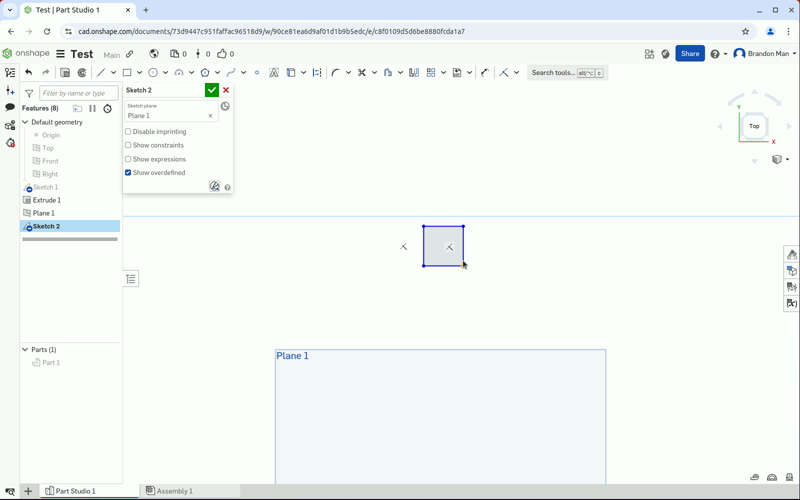
scroll(-6)
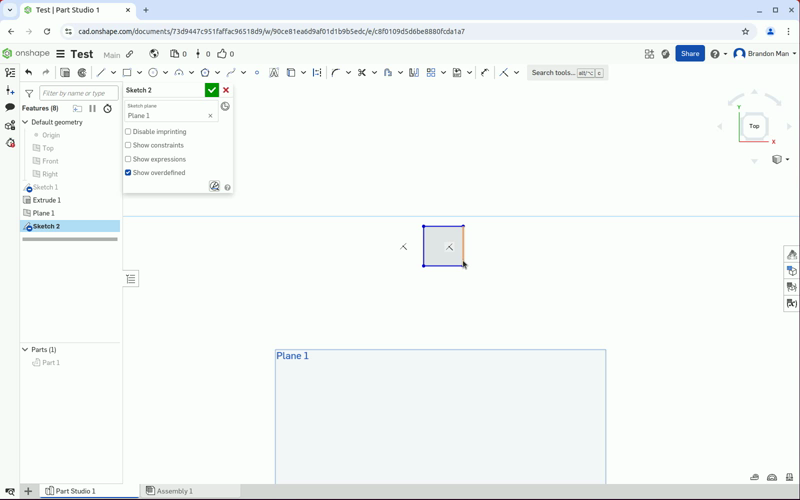
scroll(-6)
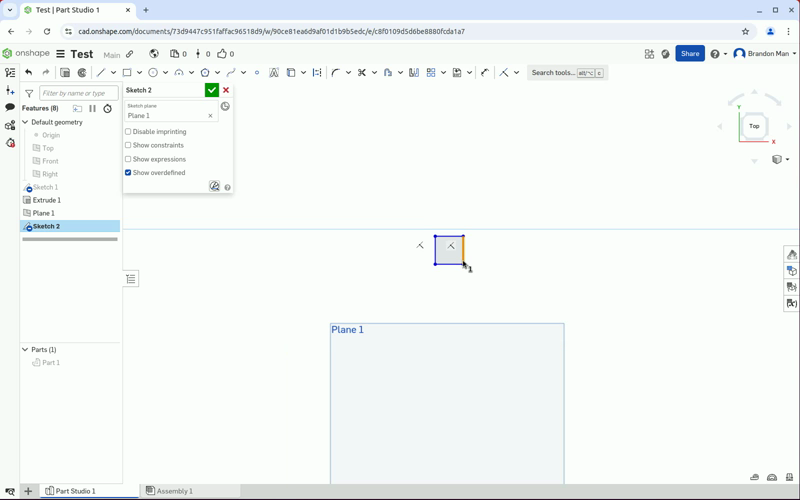
scroll(-6)
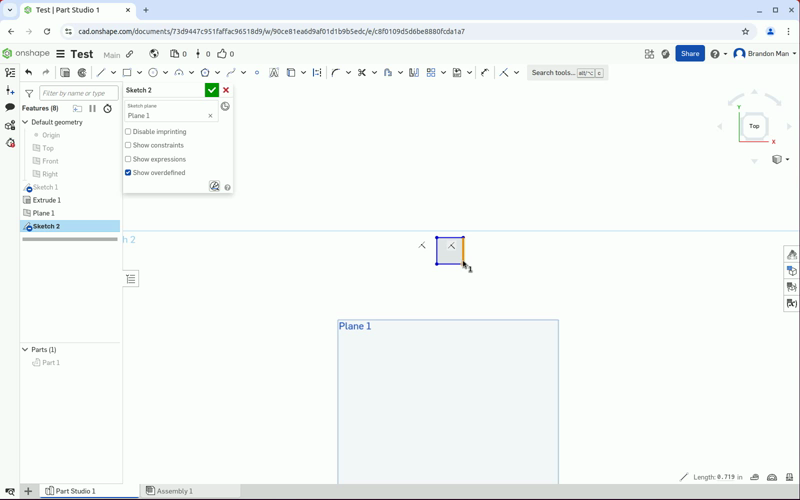
scroll(-6)
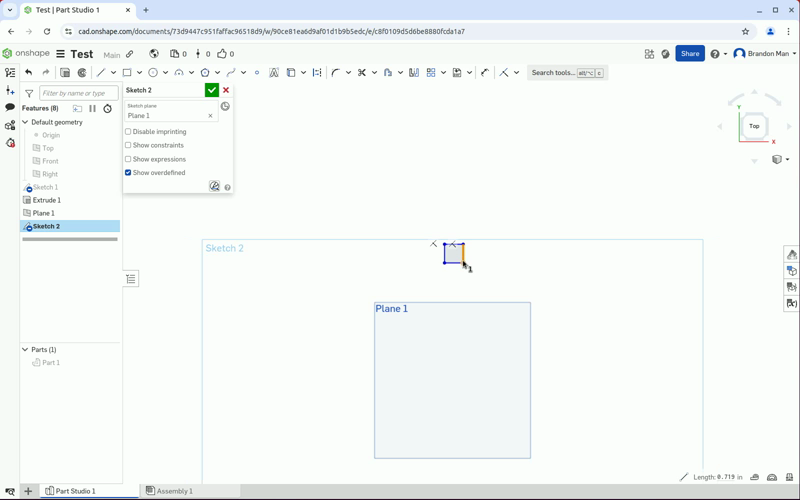
scroll(-6)
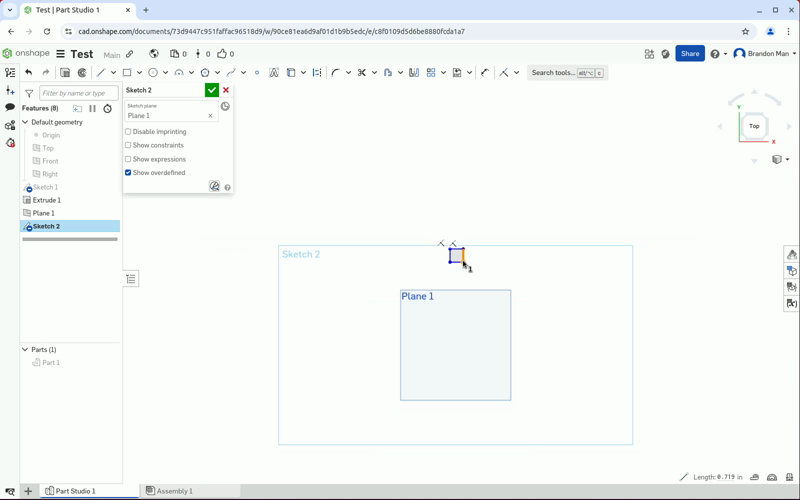
scroll(-6)
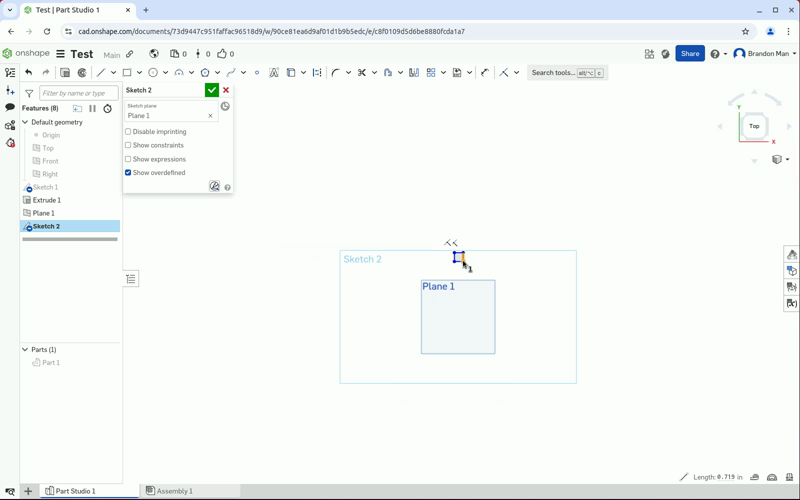
scroll(-6)
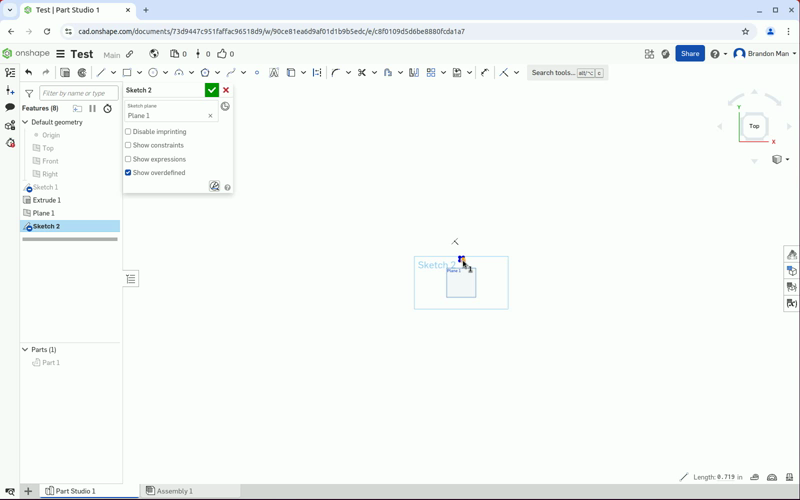
mouse_move(73, 352)
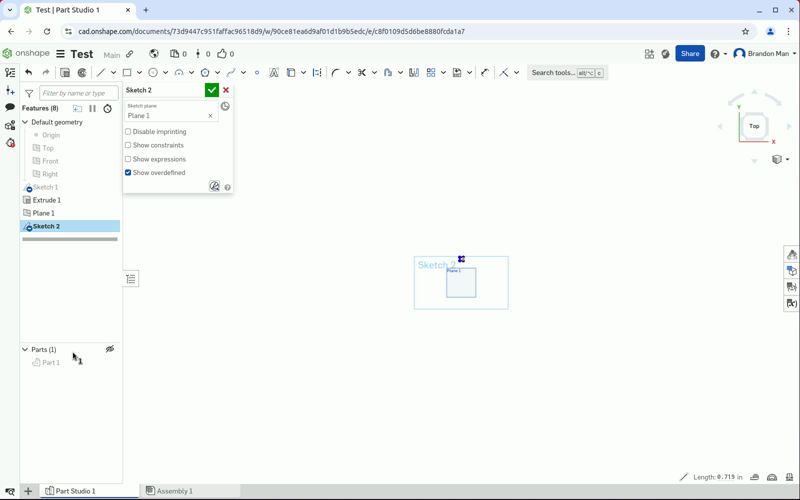
key(shift+y)
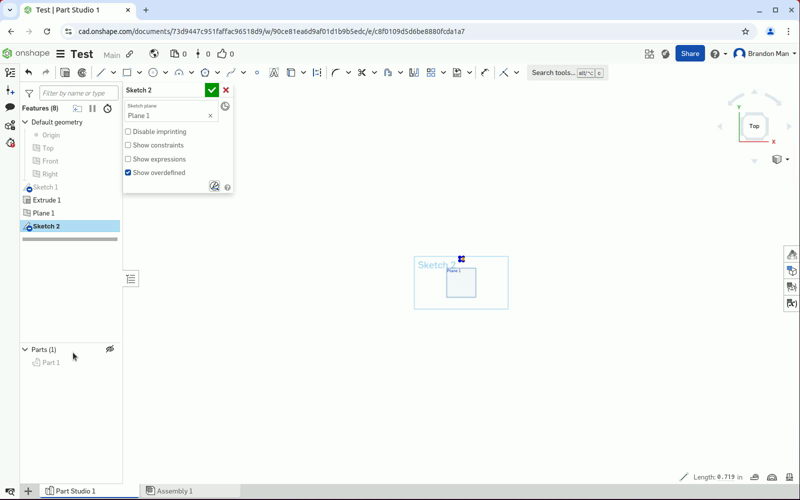
key(shift+e)
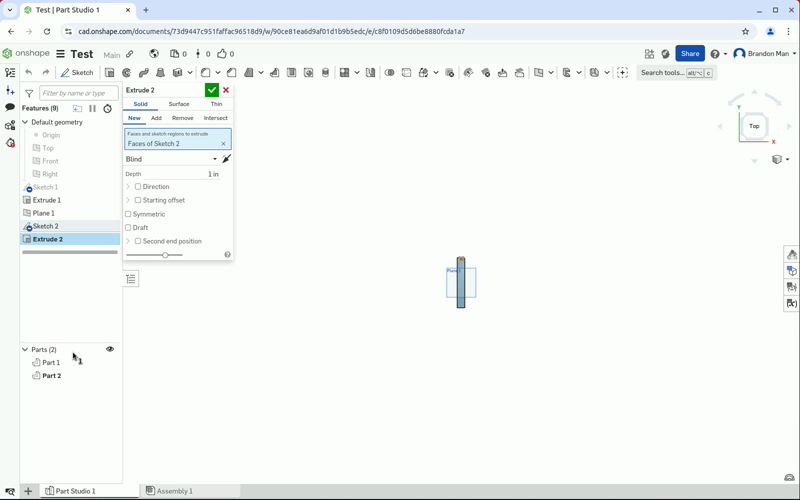
mouse_move(143, 106)
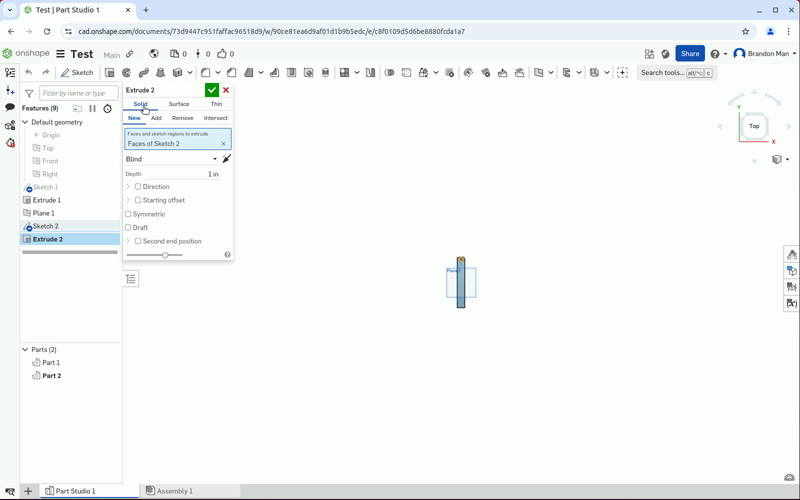
click(143, 106)
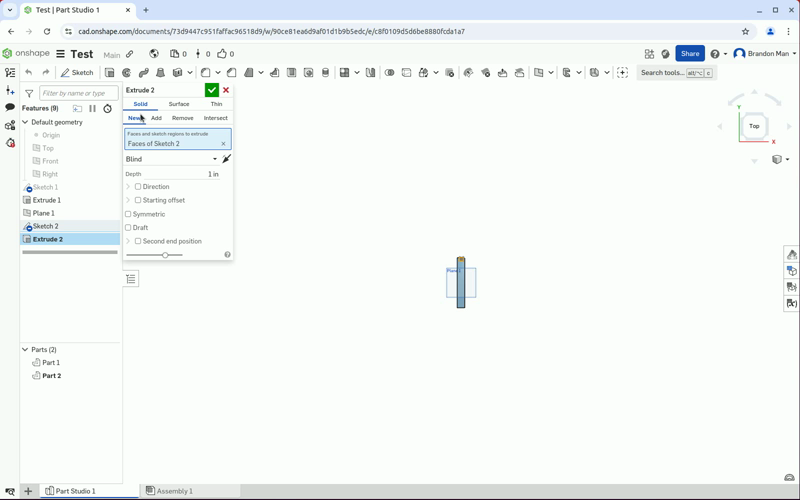
mouse_move(137, 120)
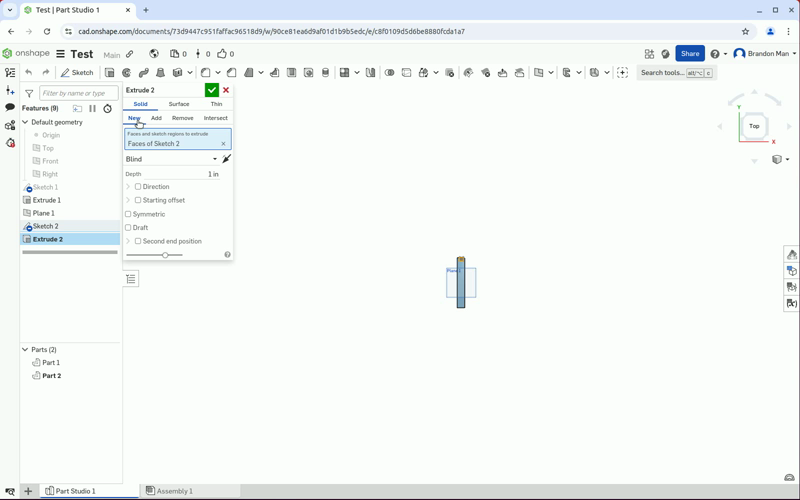
click(137, 120)
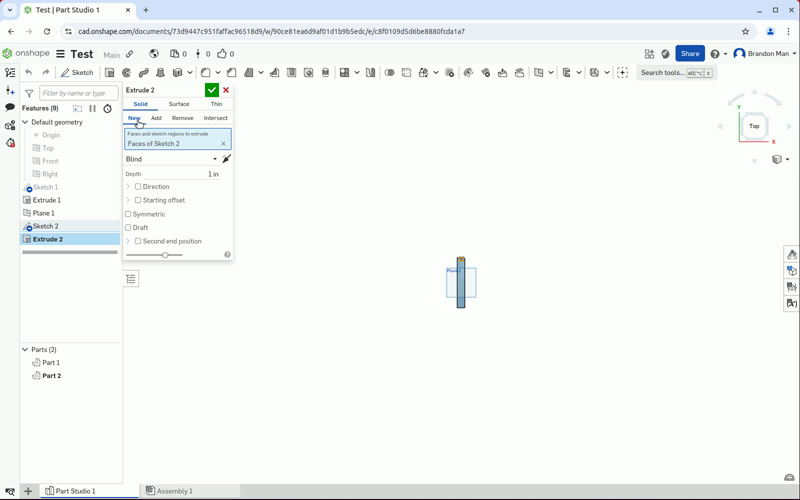
key(tab, 4)
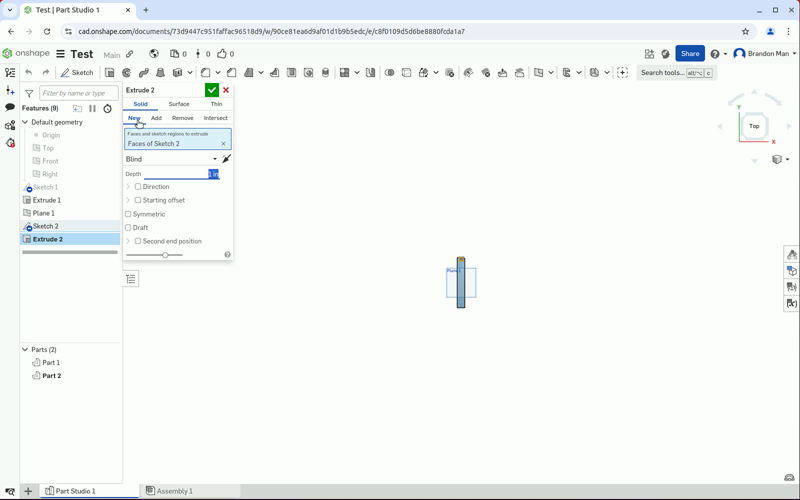
text(0.481)
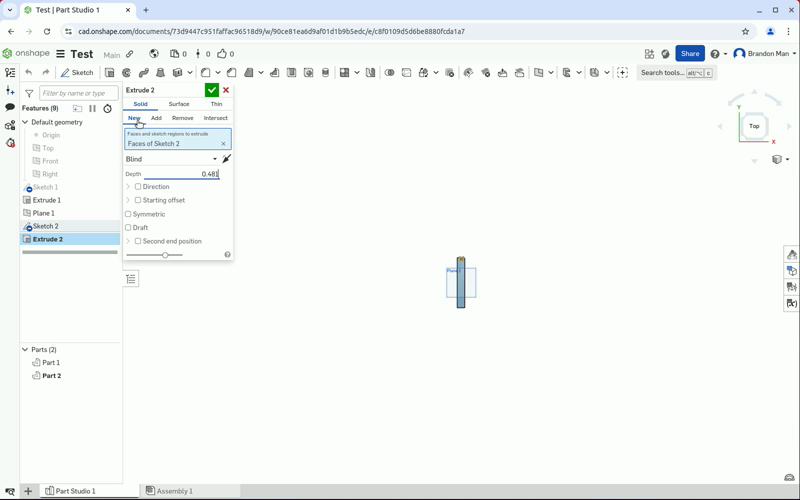
key(enter)
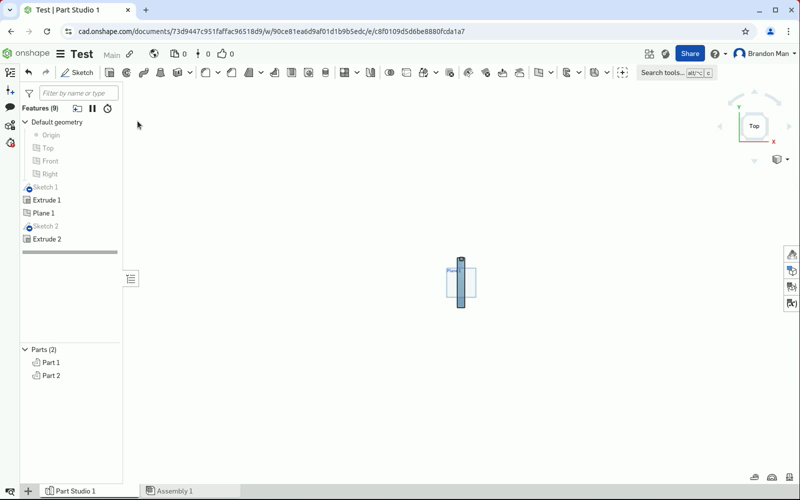
key(shift+h)
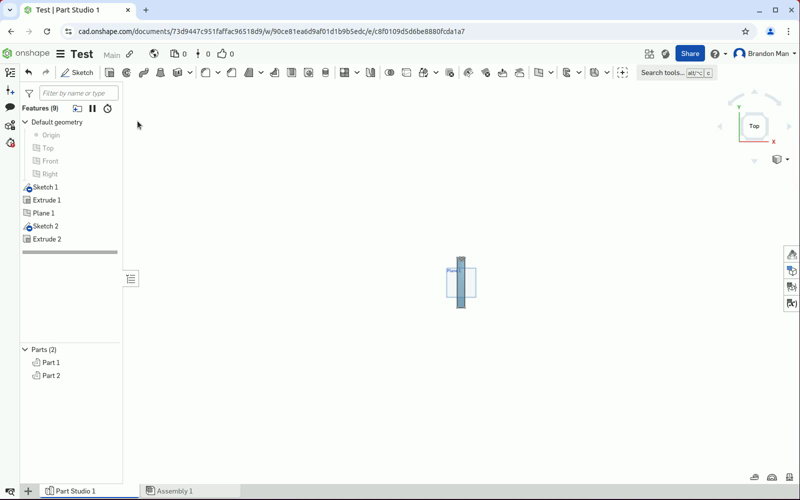
key(shift+h)
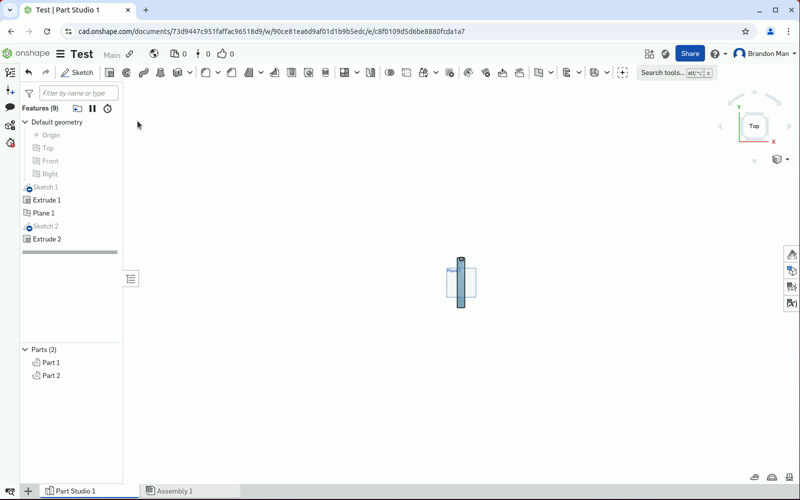
mouse_move(73, 189)
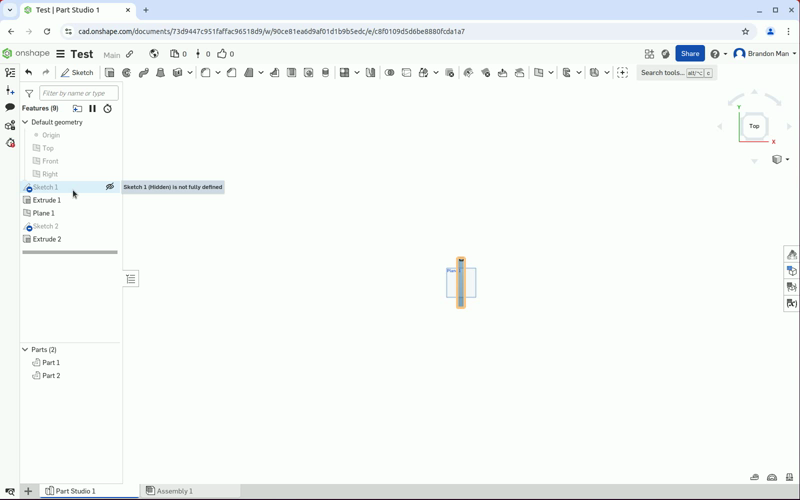
click(73, 189)
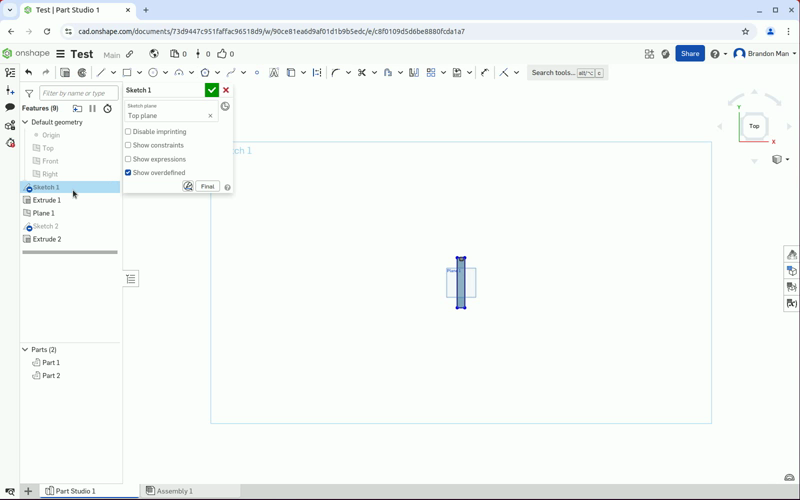
mouse_move(229, 92)
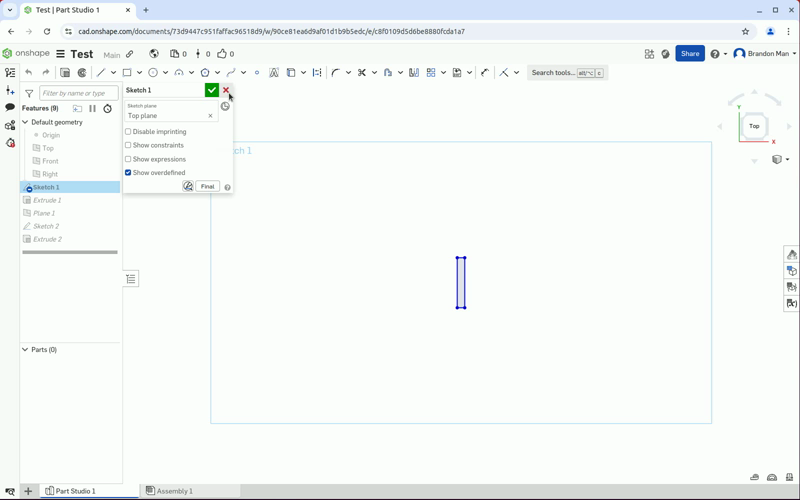
click(229, 92)
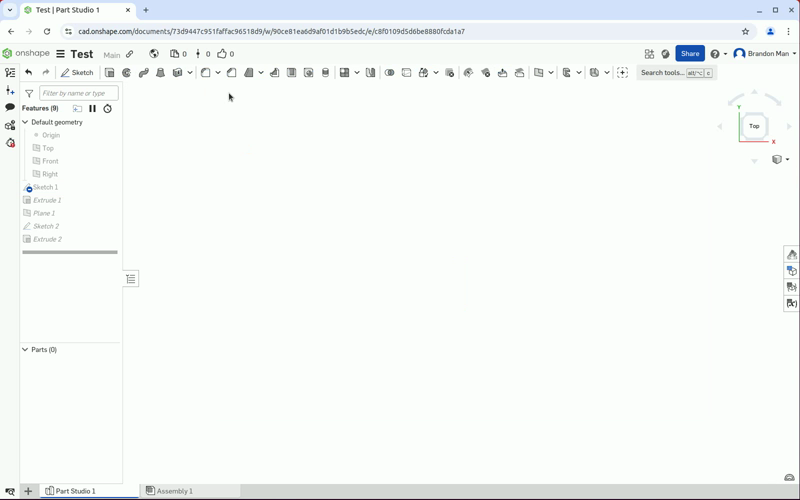
key(shift+s)
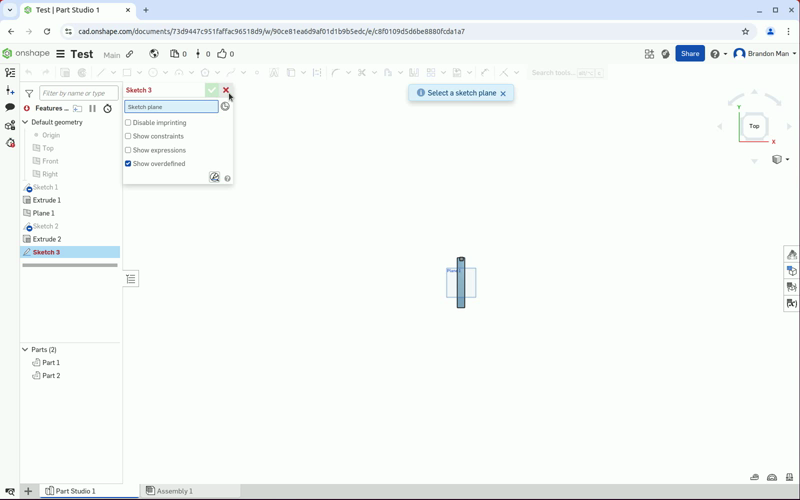
mouse_move(73, 215)
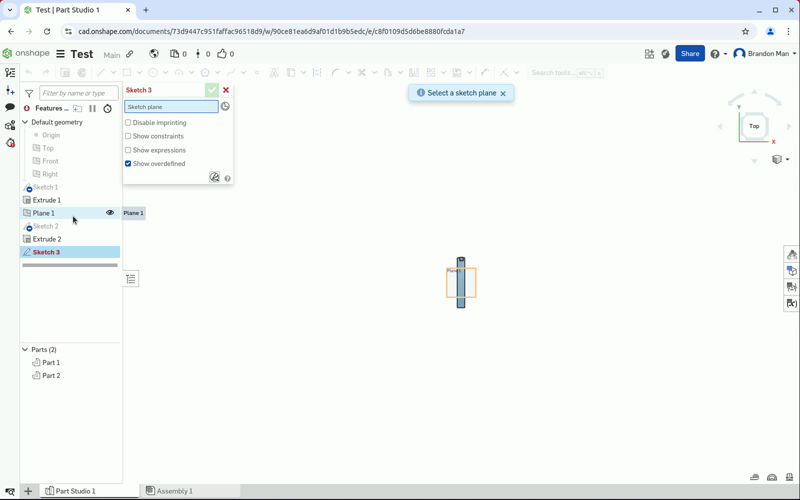
click(73, 215)
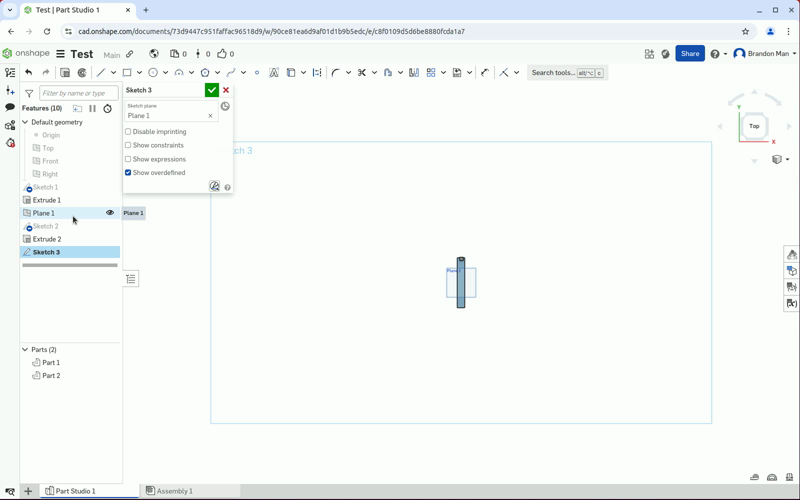
mouse_move(73, 352)
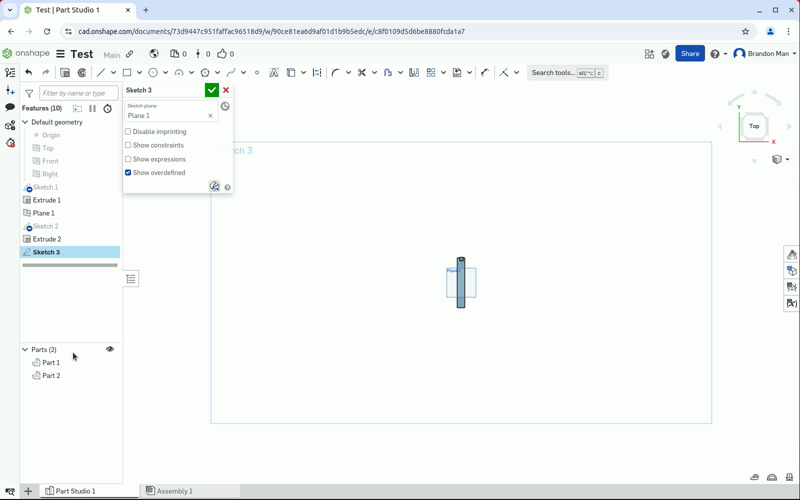
key(y)
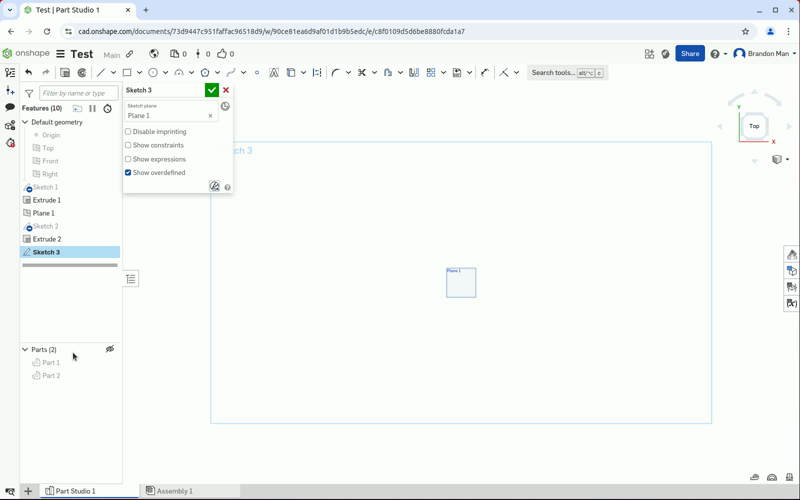
key(l)
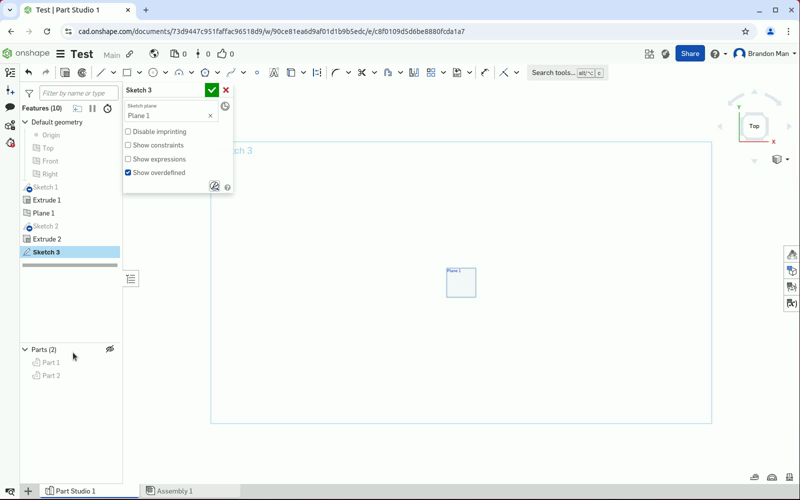
key_down(shift)
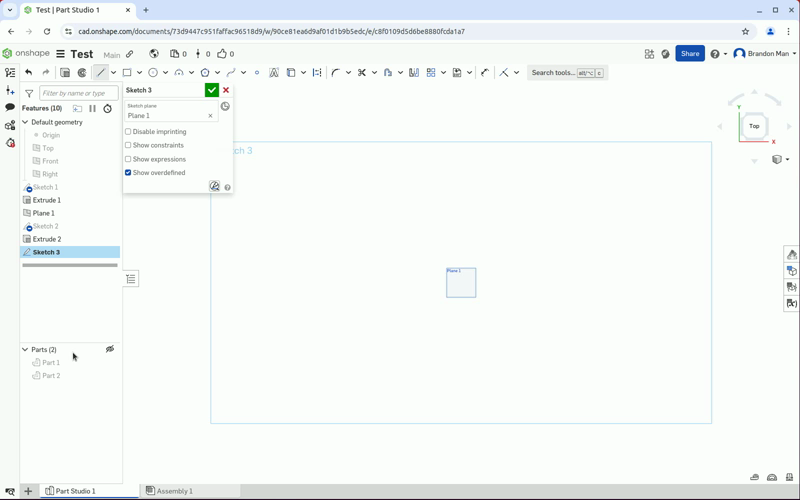
mouse_move(459, 273)
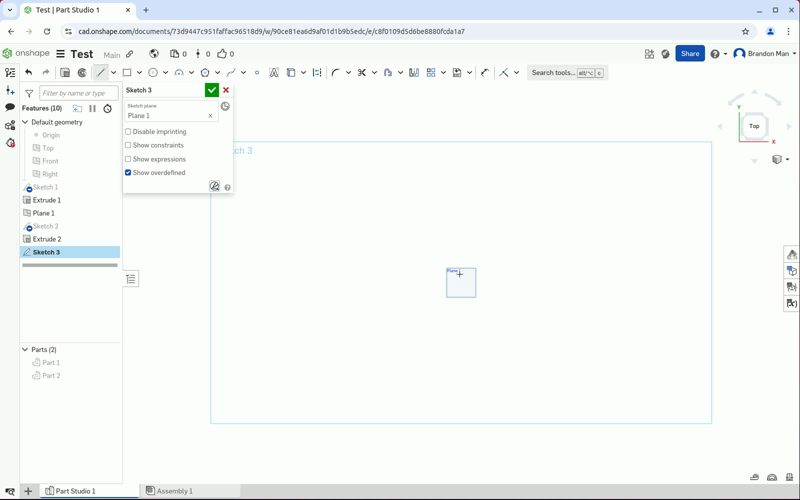
click(459, 273)
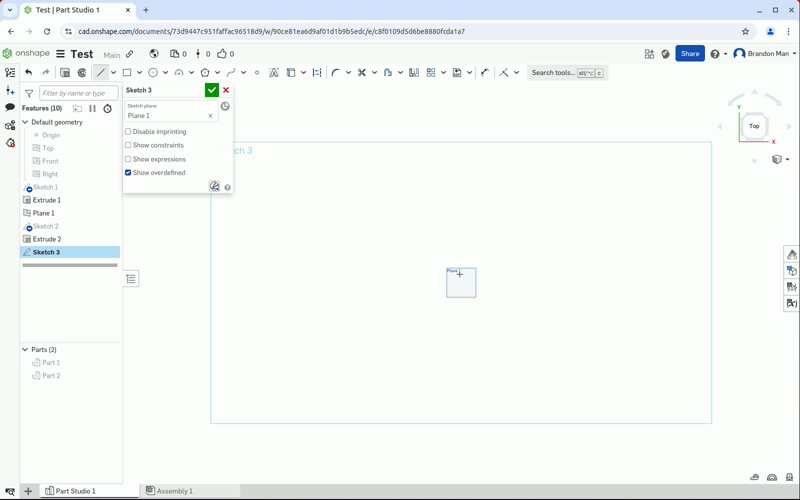
key_up(shift)
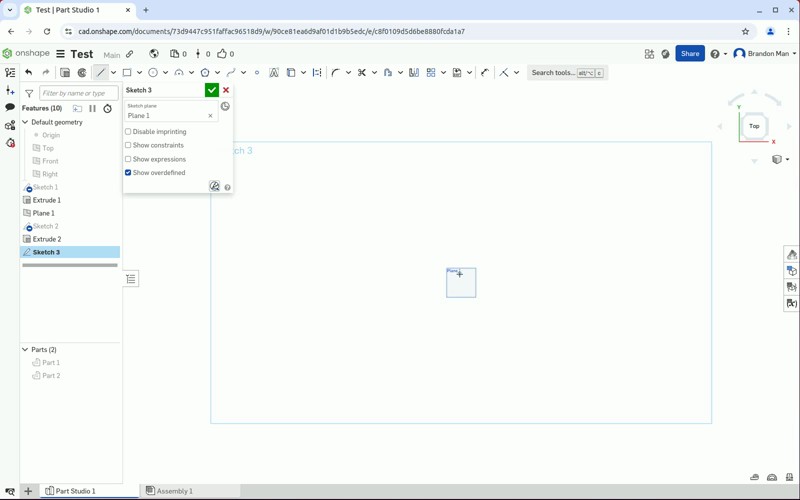
key_down(shift)
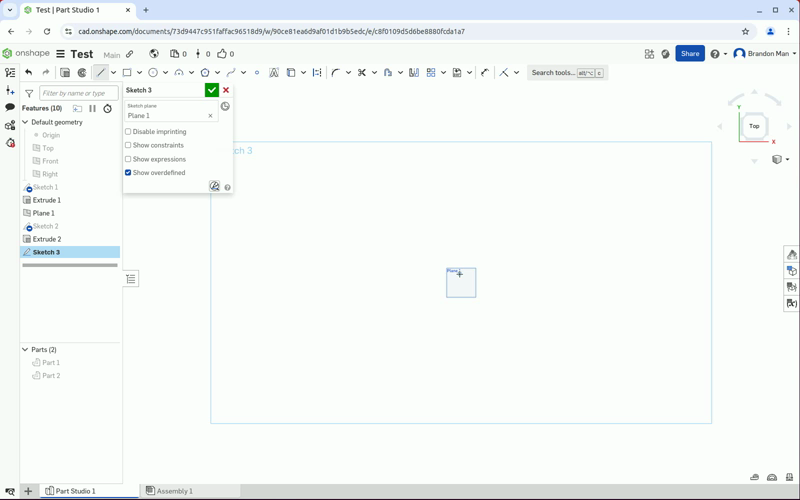
mouse_move(489, 273)
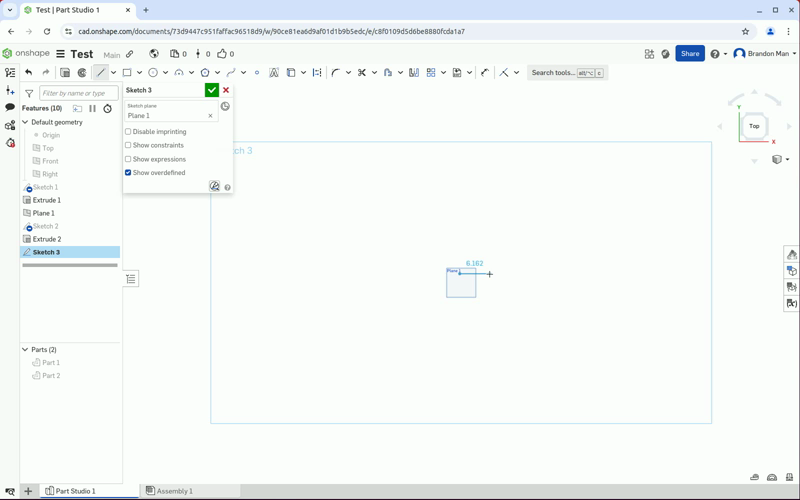
mouse_move(463, 273)
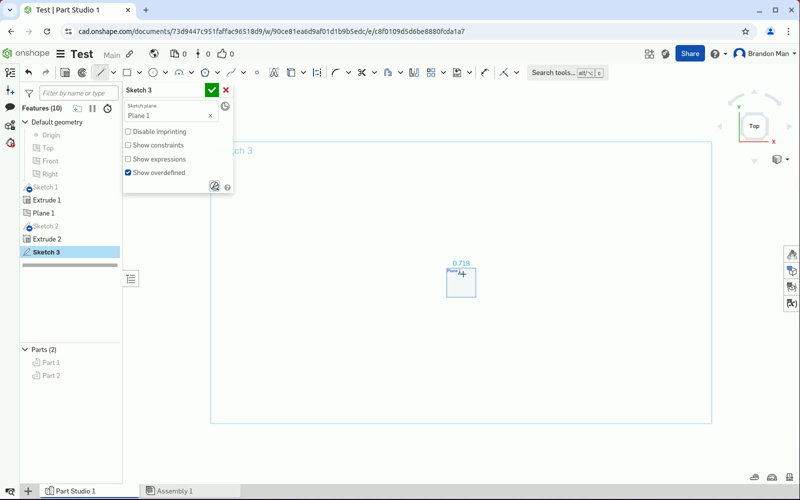
scroll(6)
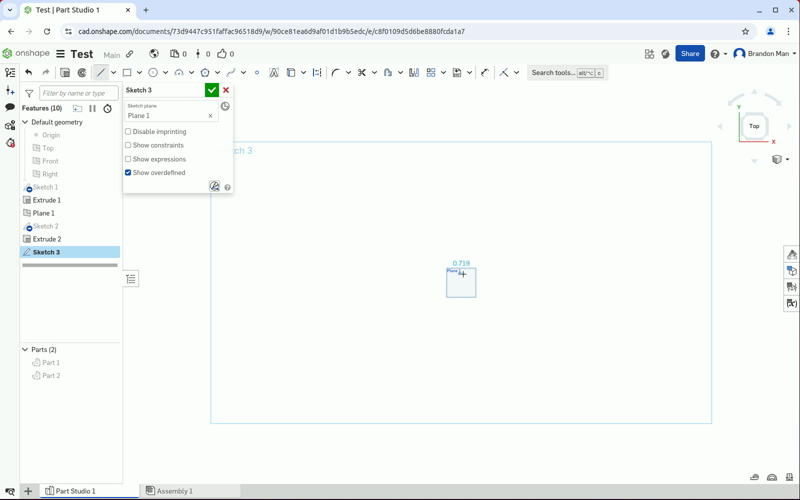
scroll(6)
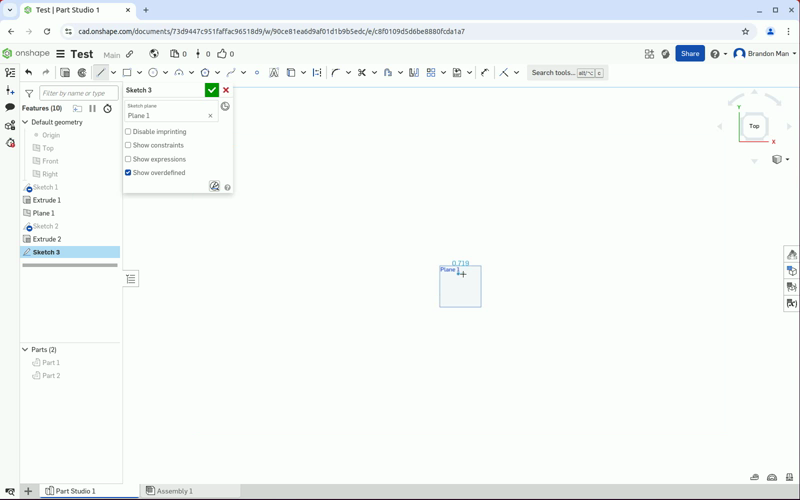
scroll(6)
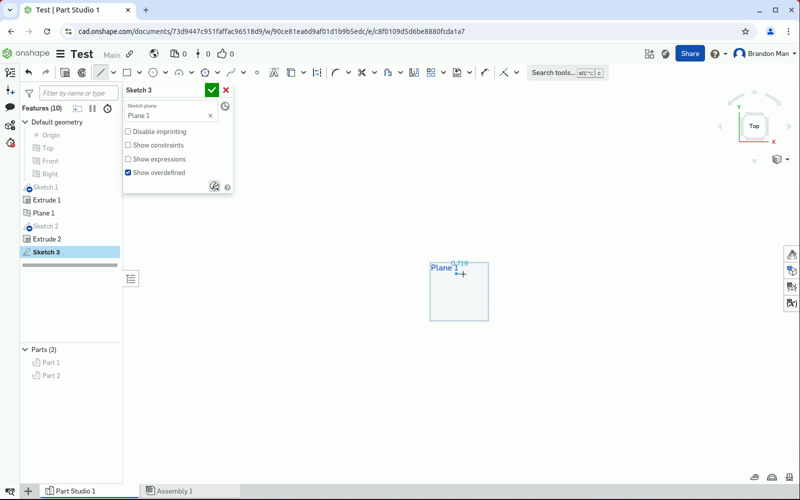
scroll(6)
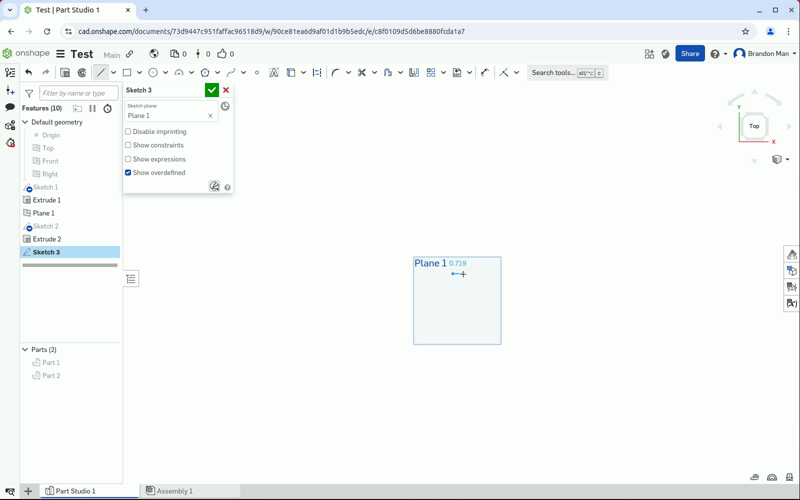
scroll(6)
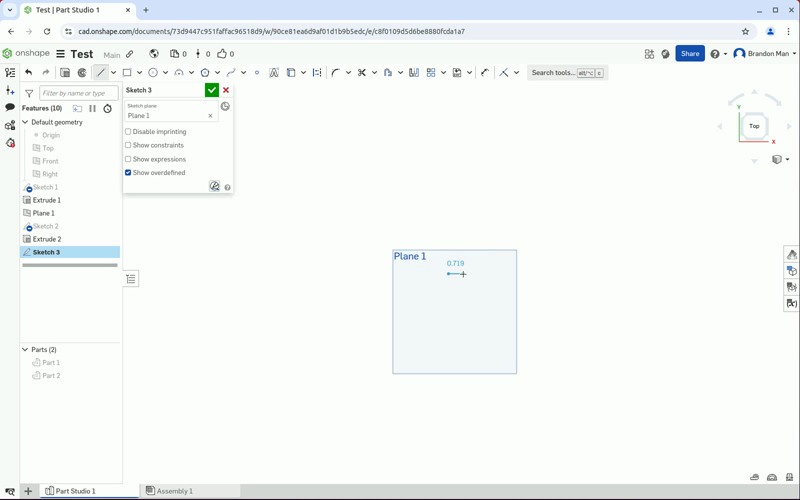
scroll(6)
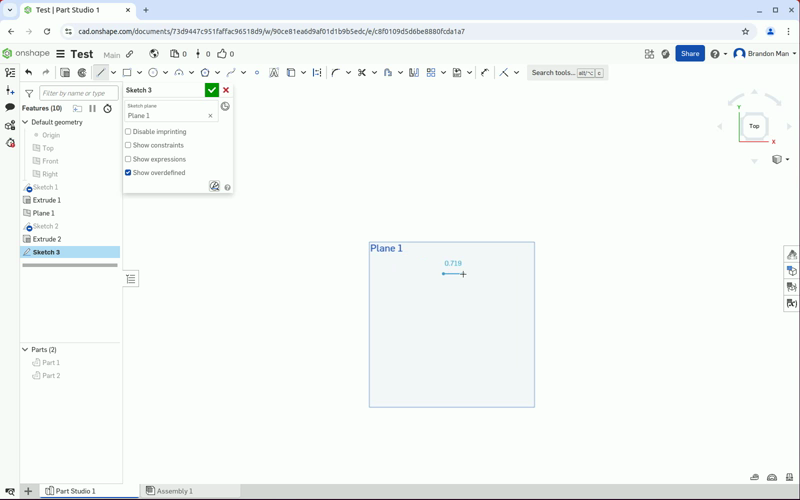
scroll(6)
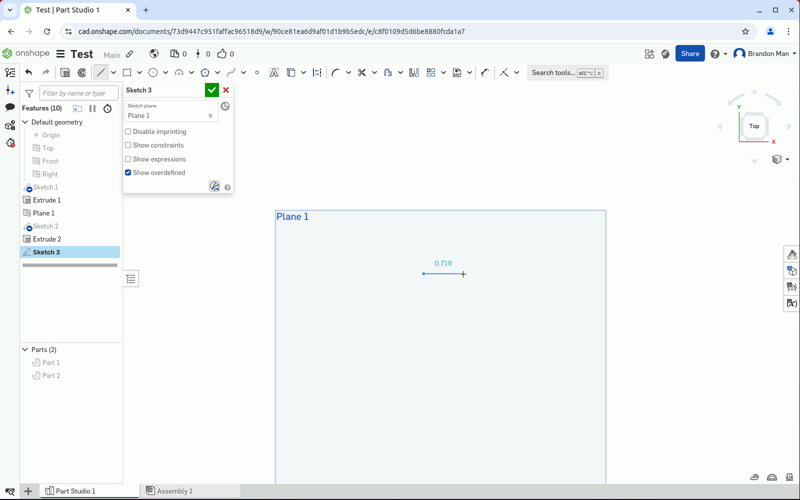
click(463, 273)
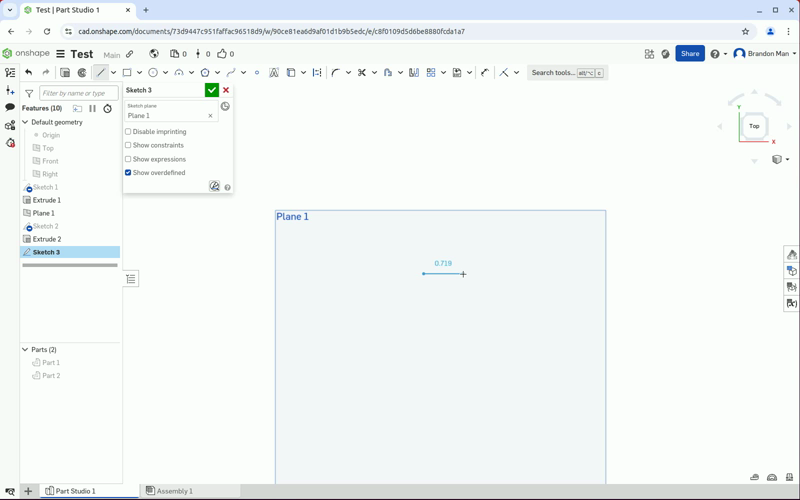
scroll(-6)
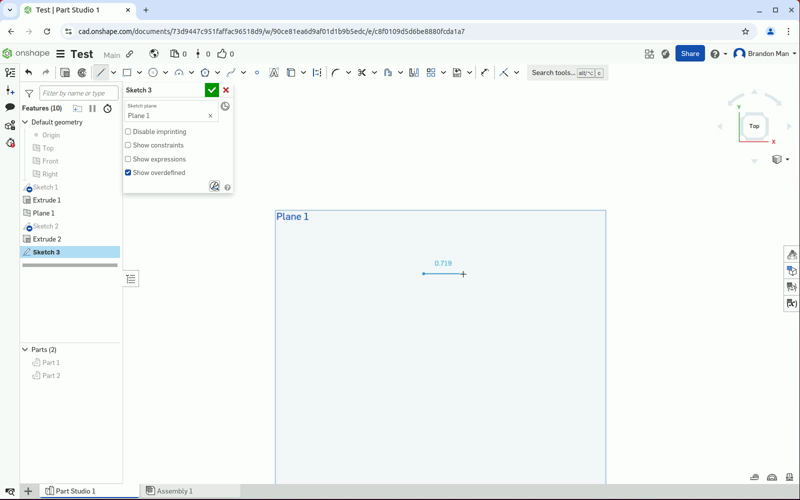
scroll(-6)
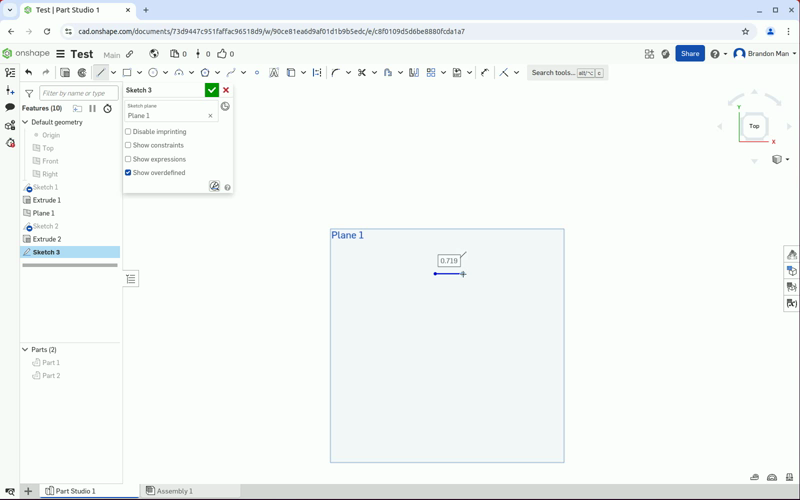
scroll(-6)
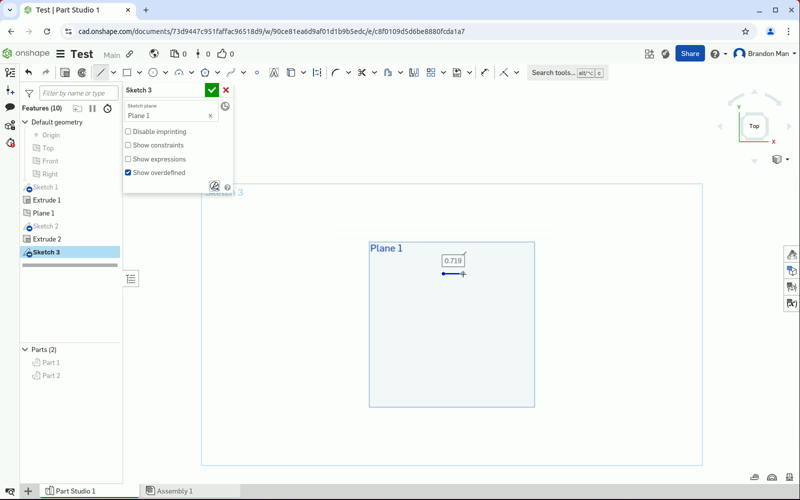
scroll(-6)
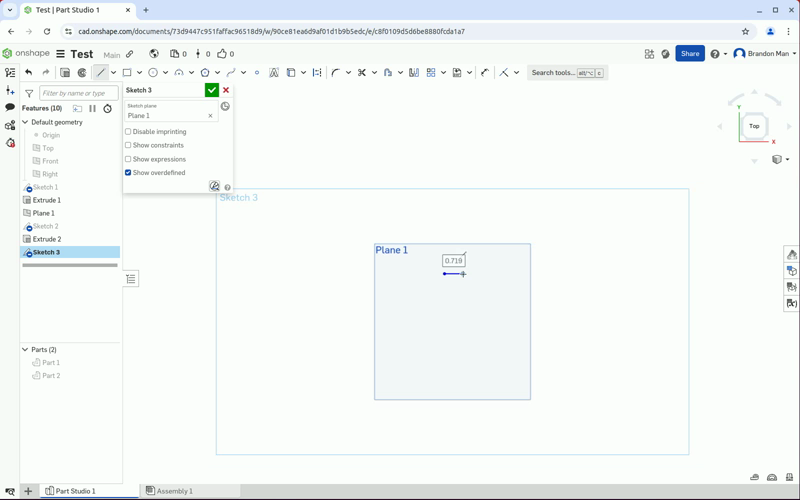
scroll(-6)
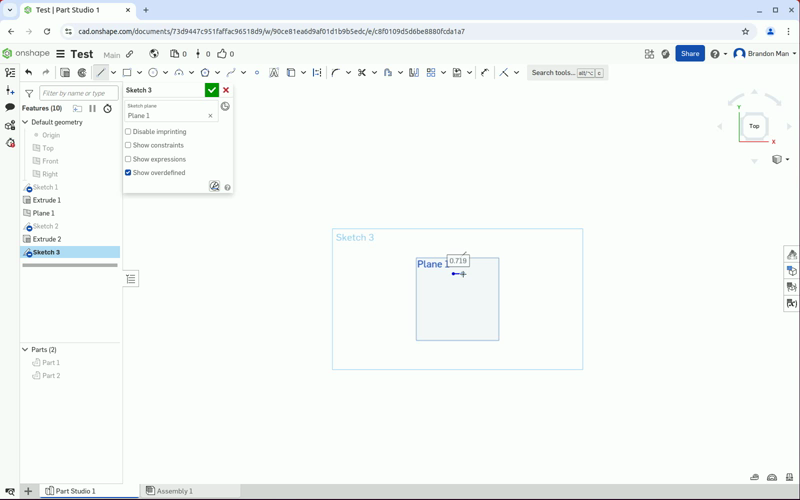
scroll(-6)
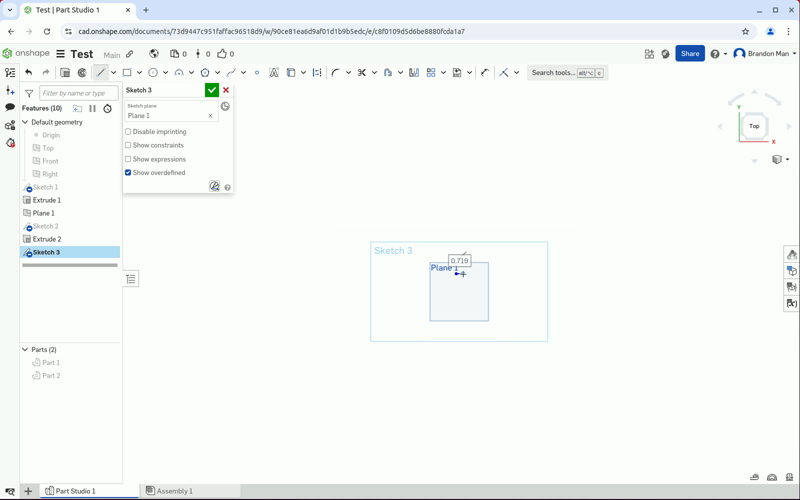
scroll(-6)
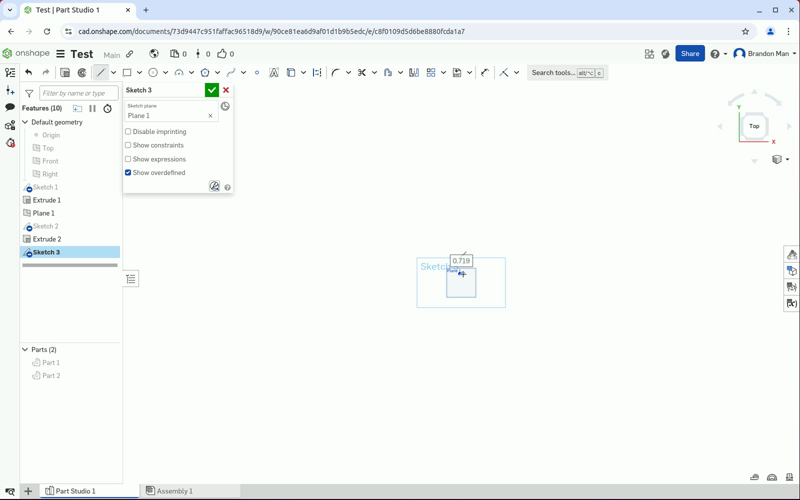
key_up(shift)
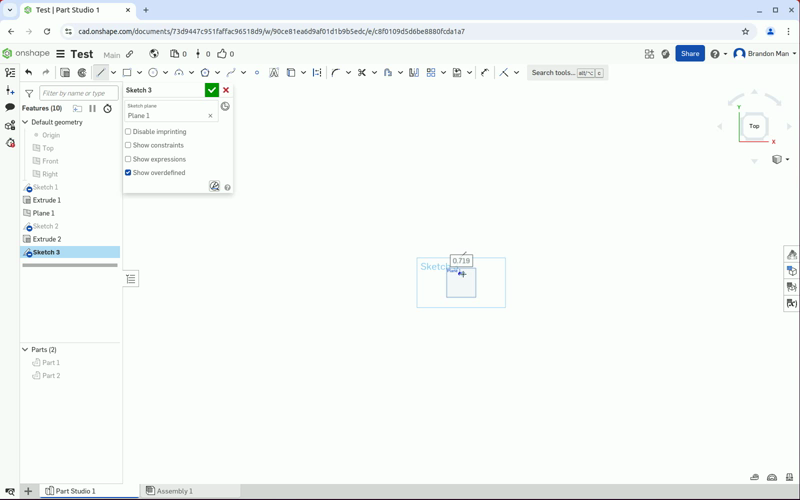
key_down(shift)
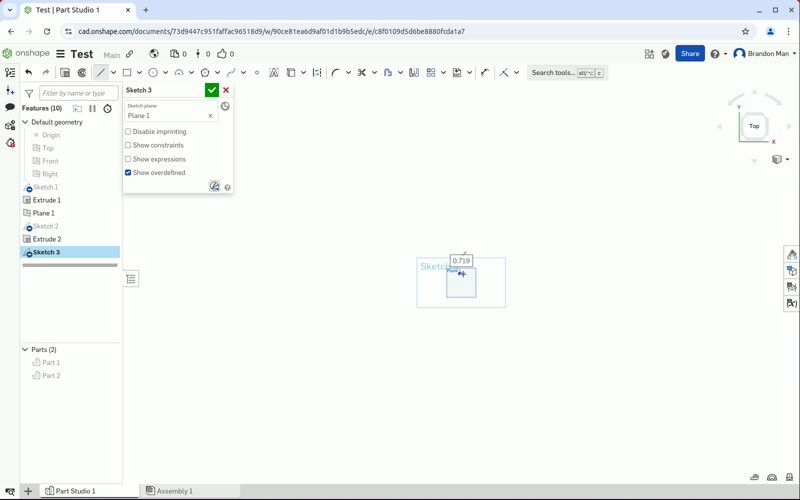
mouse_move(493, 273)
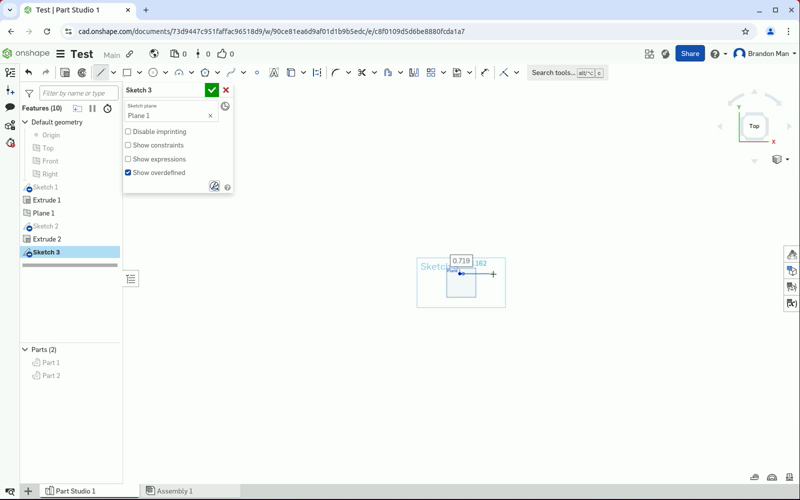
mouse_move(463, 270)
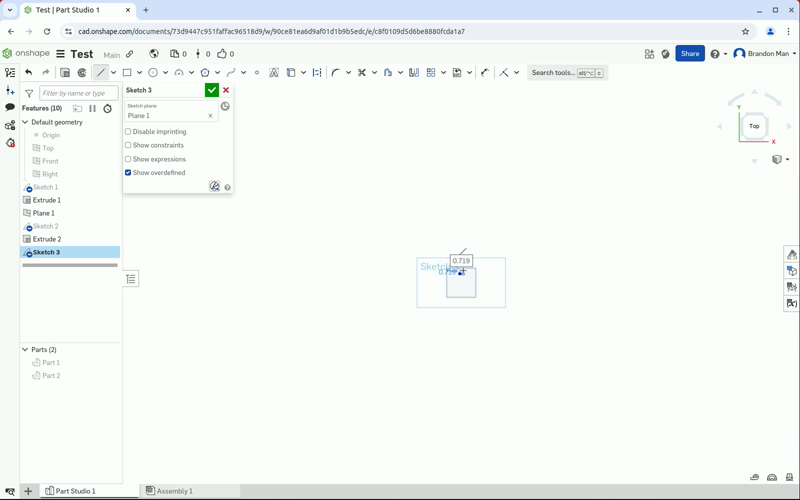
scroll(6)
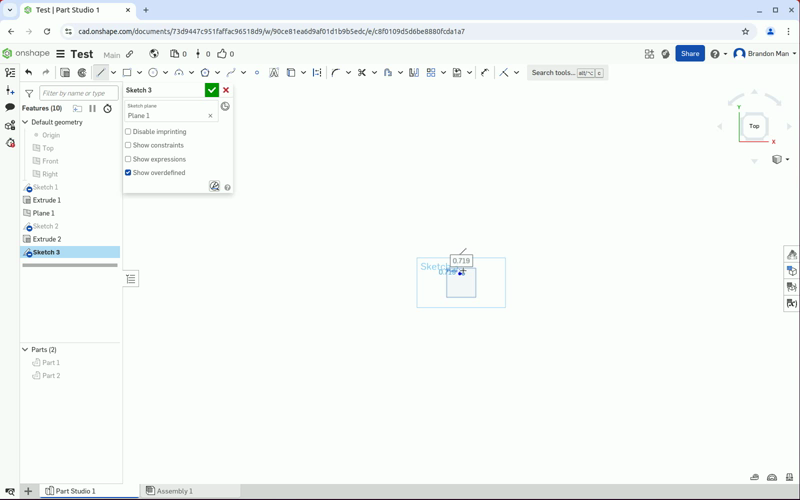
scroll(6)
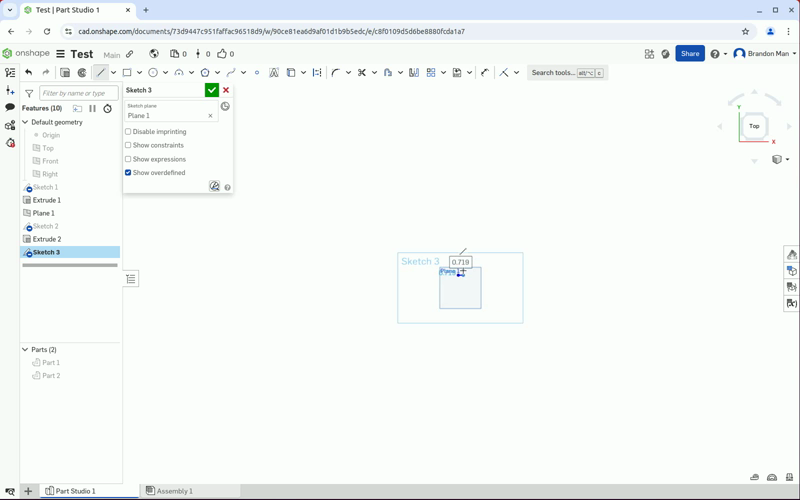
scroll(6)
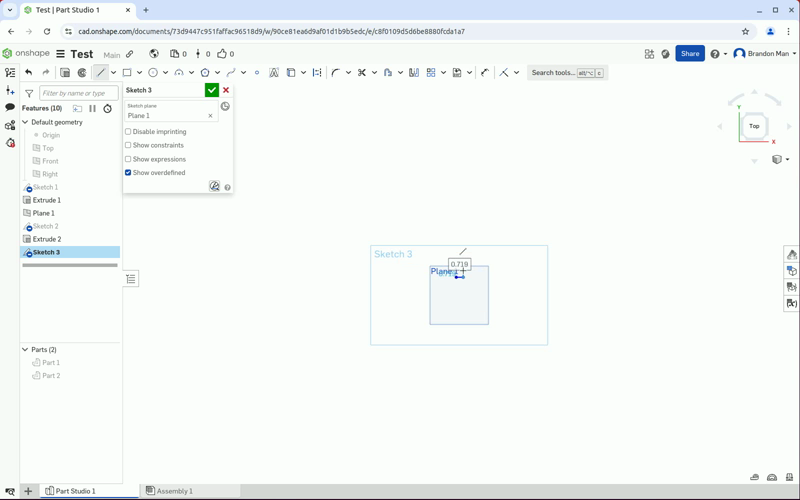
scroll(6)
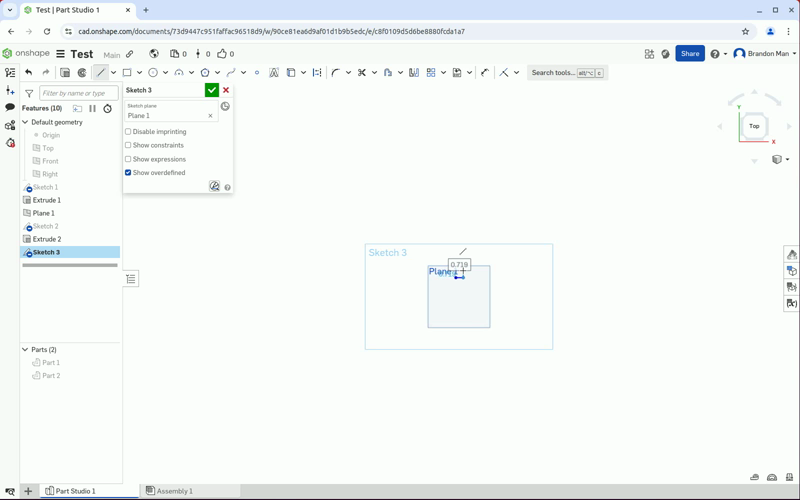
scroll(6)
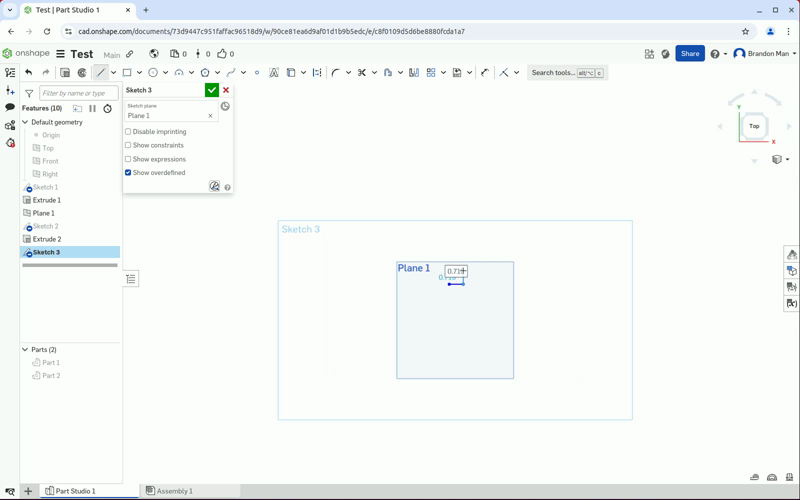
scroll(6)
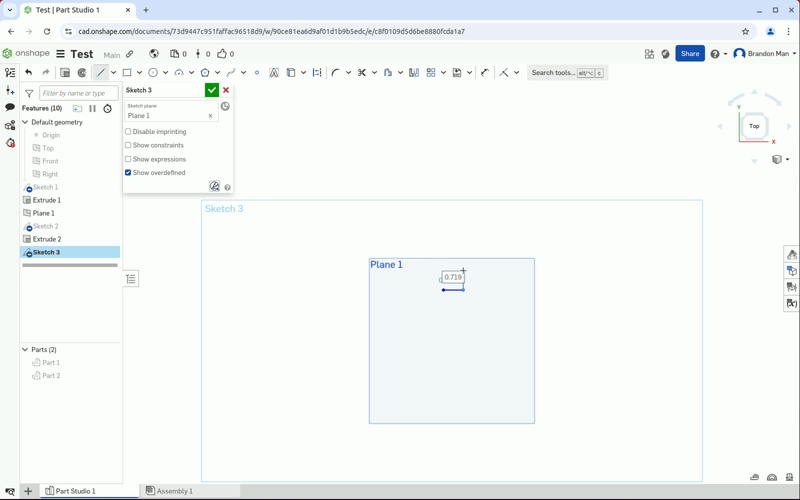
scroll(6)
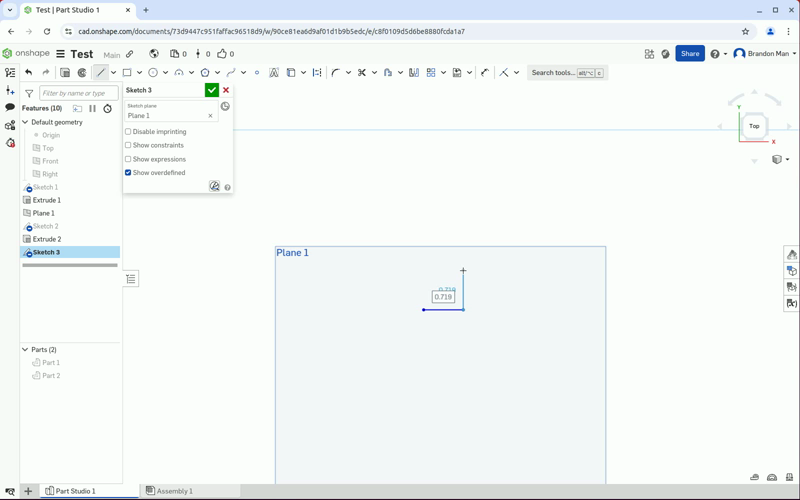
click(463, 270)
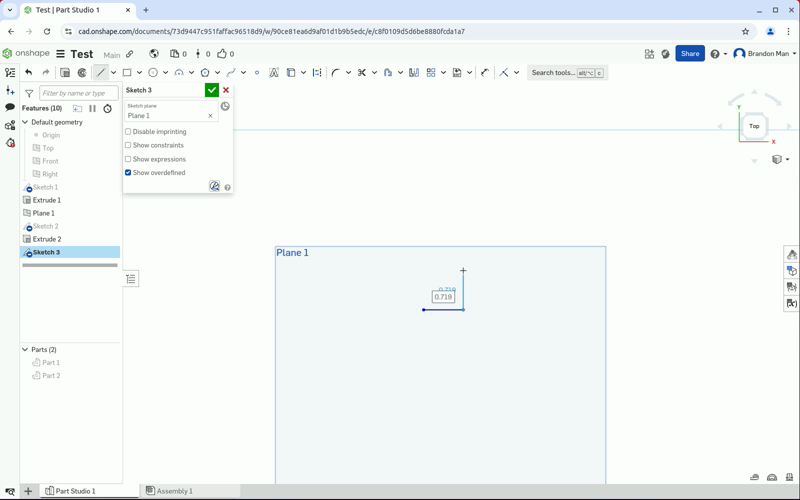
scroll(-6)
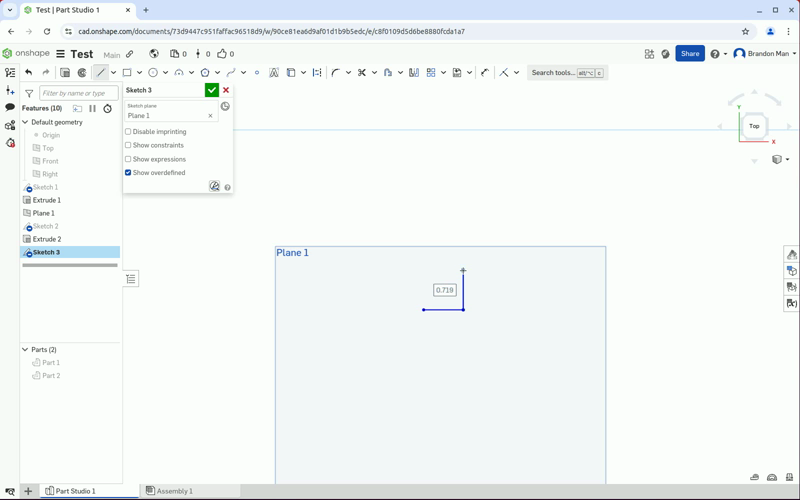
scroll(-6)
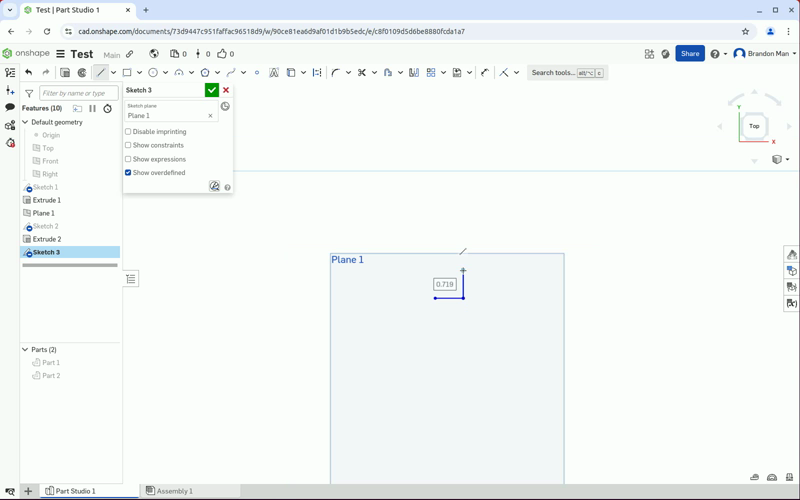
scroll(-6)
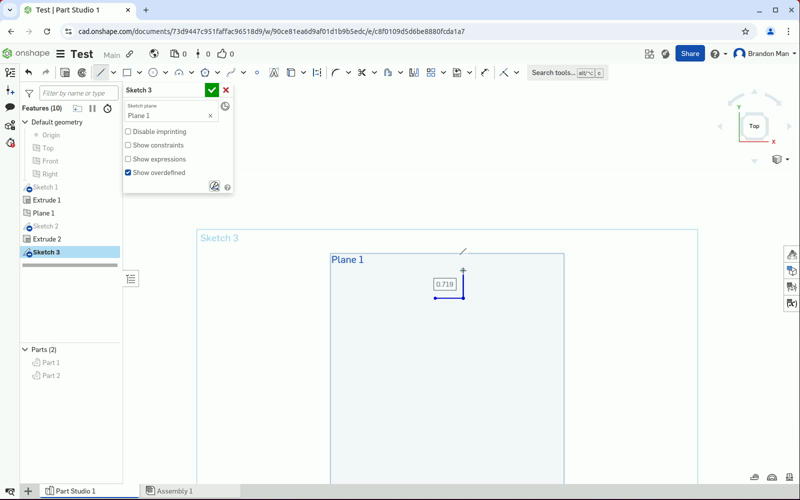
scroll(-6)
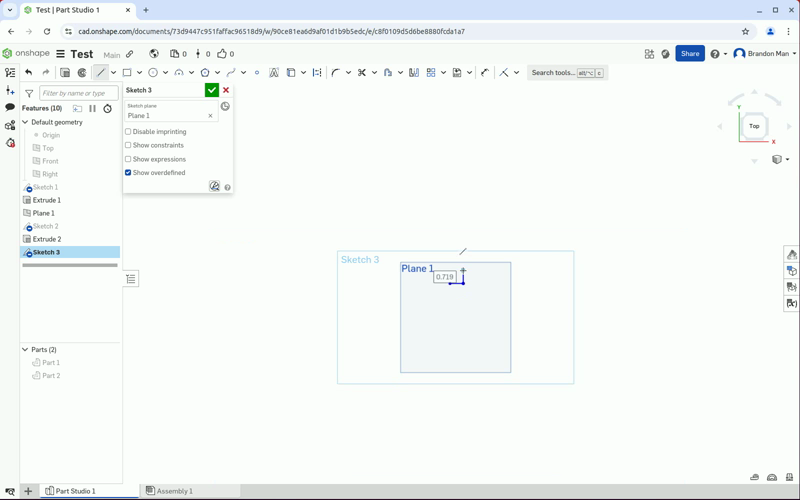
scroll(-6)
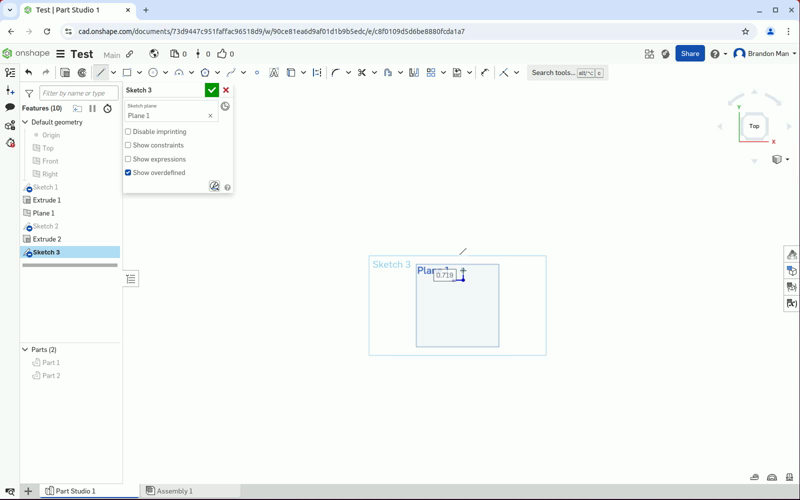
scroll(-6)
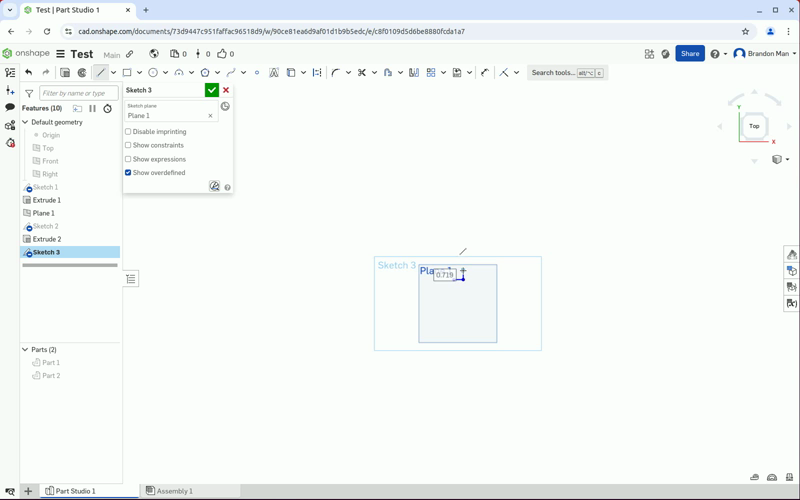
scroll(-6)
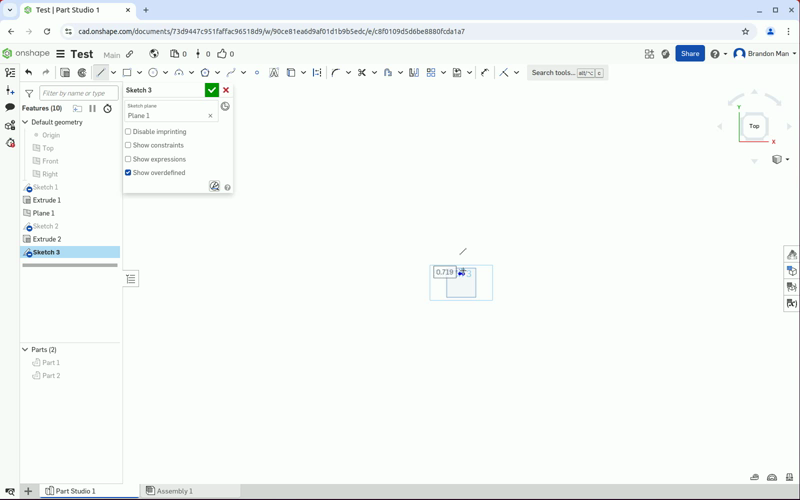
key_up(shift)
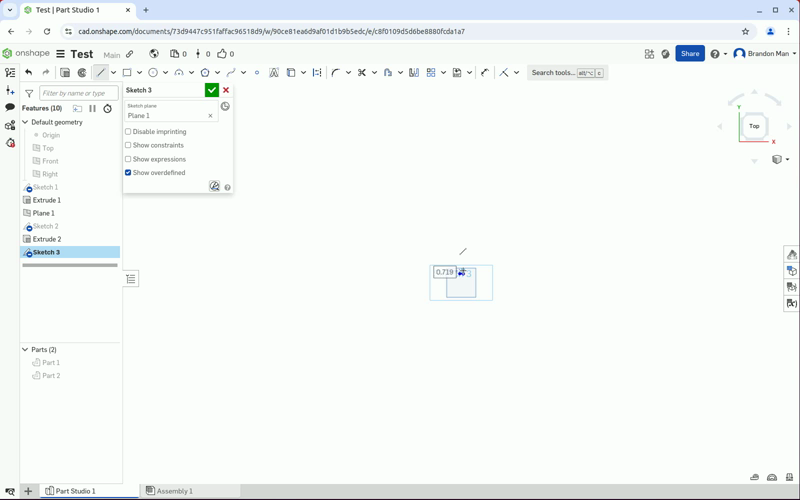
key_down(shift)
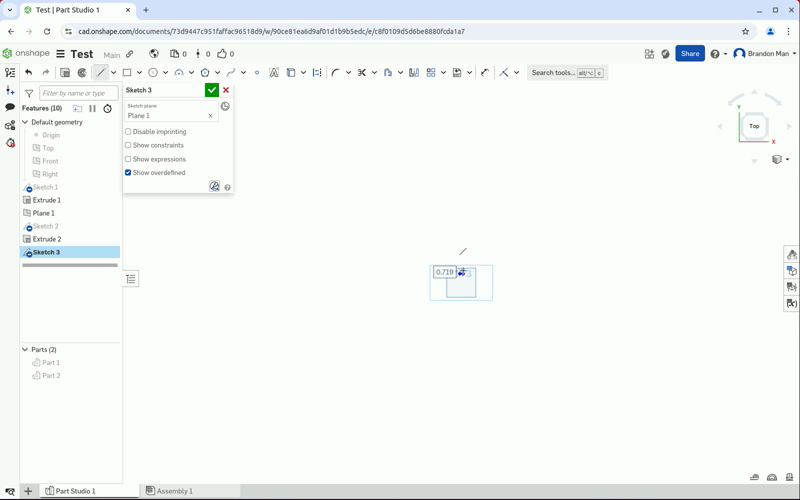
mouse_move(493, 270)
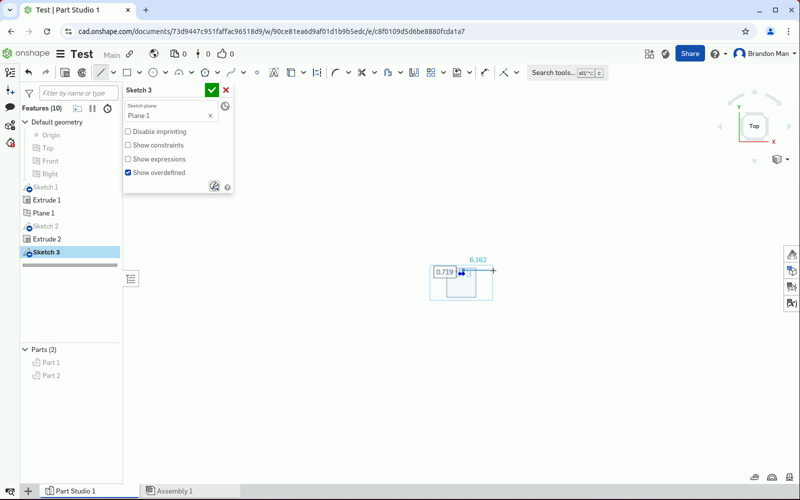
mouse_move(459, 270)
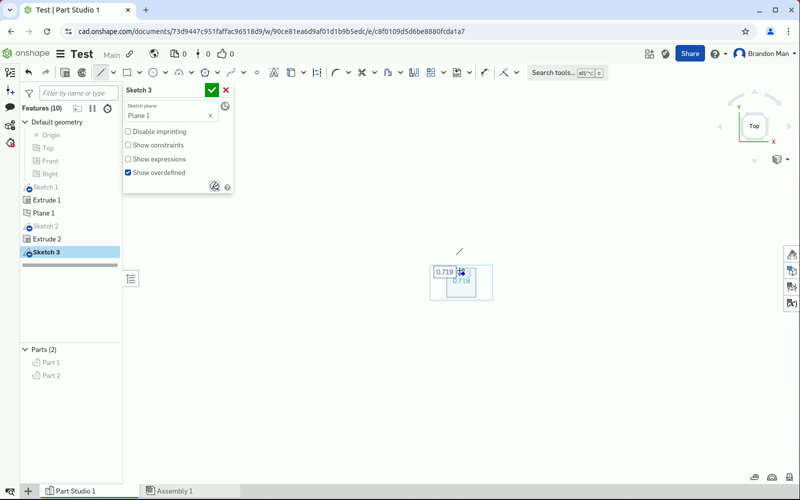
scroll(6)
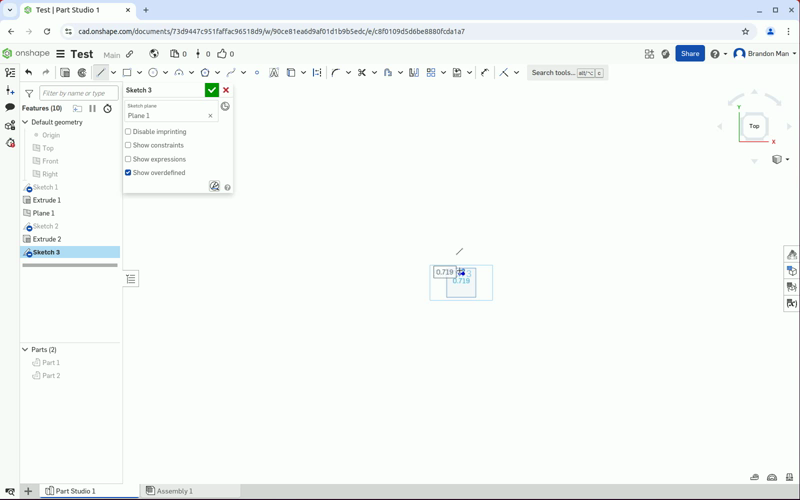
scroll(6)
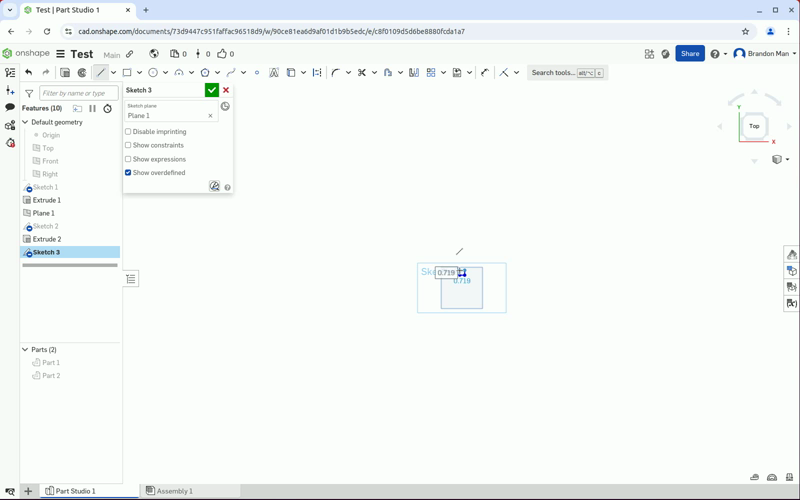
scroll(6)
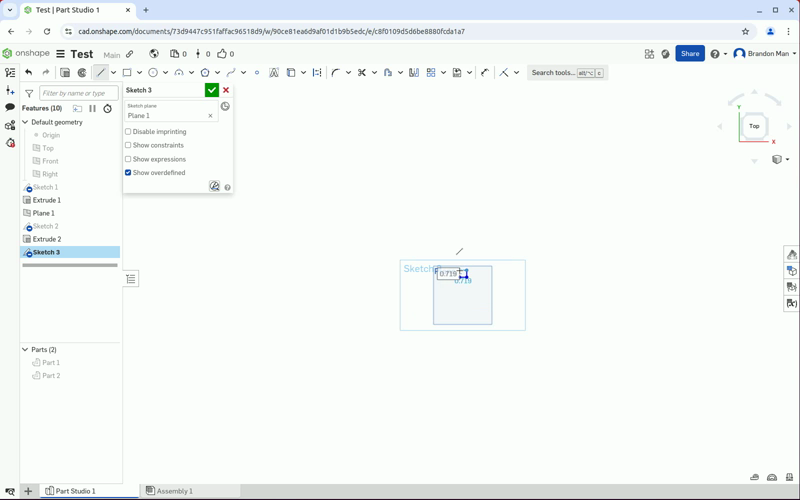
scroll(6)
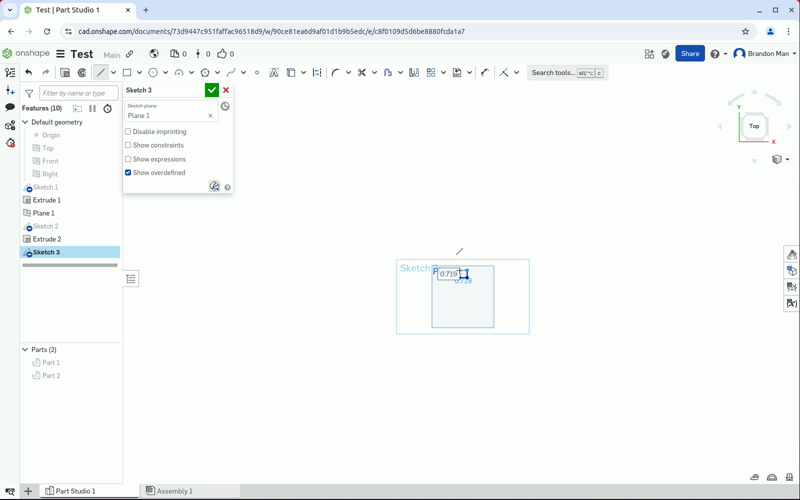
scroll(6)
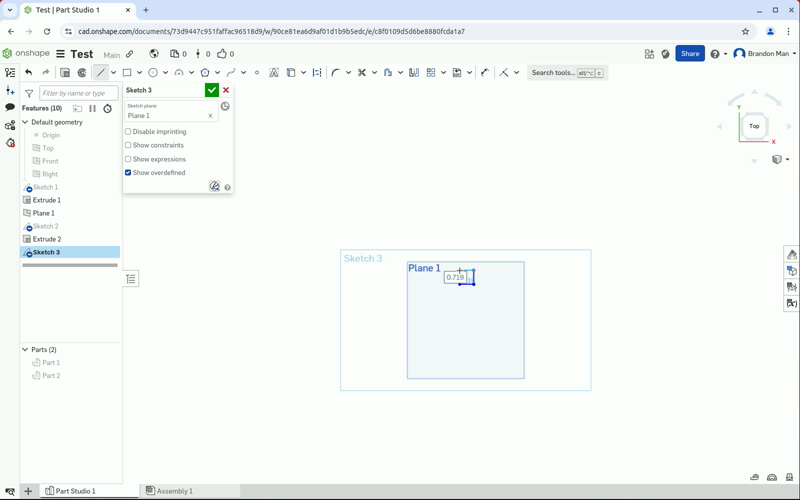
scroll(6)
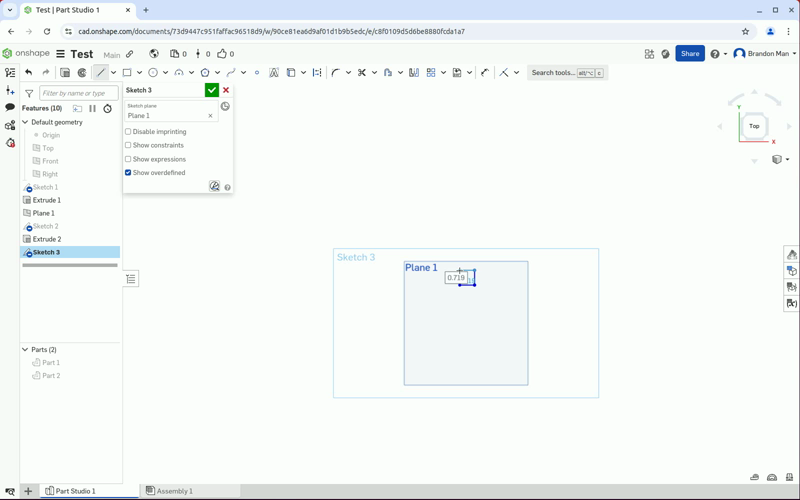
scroll(6)
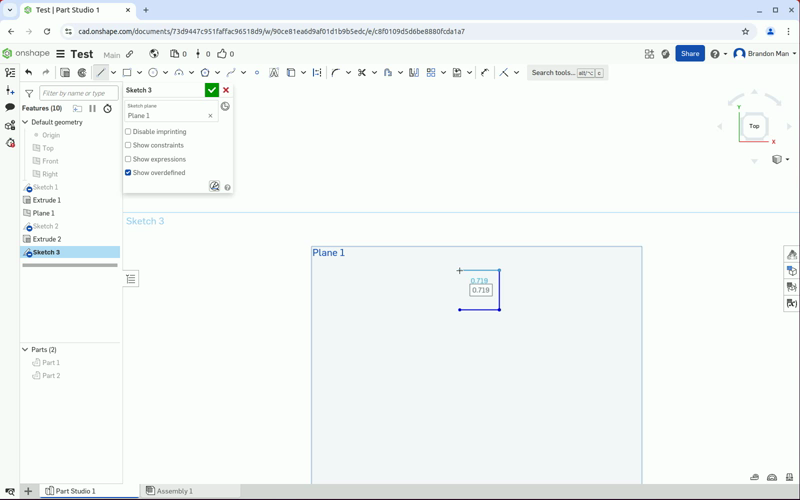
click(459, 270)
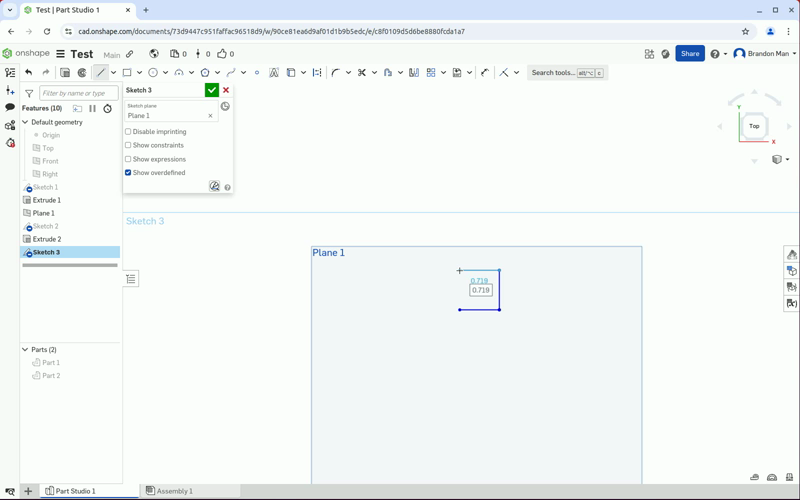
scroll(-6)
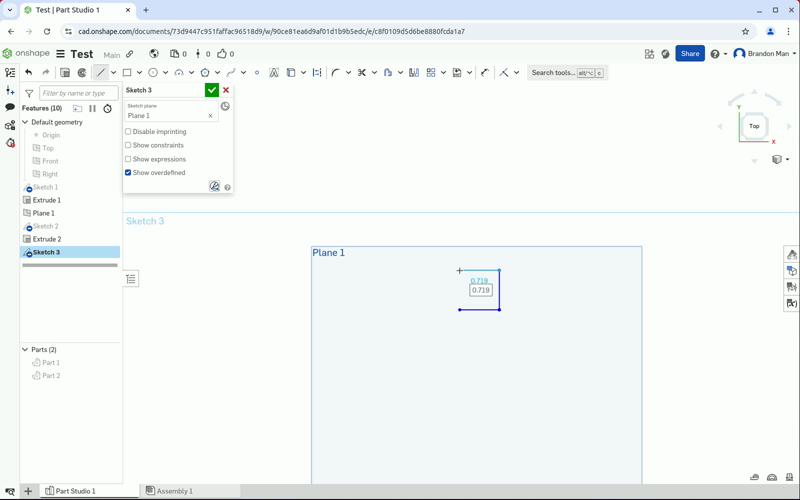
scroll(-6)
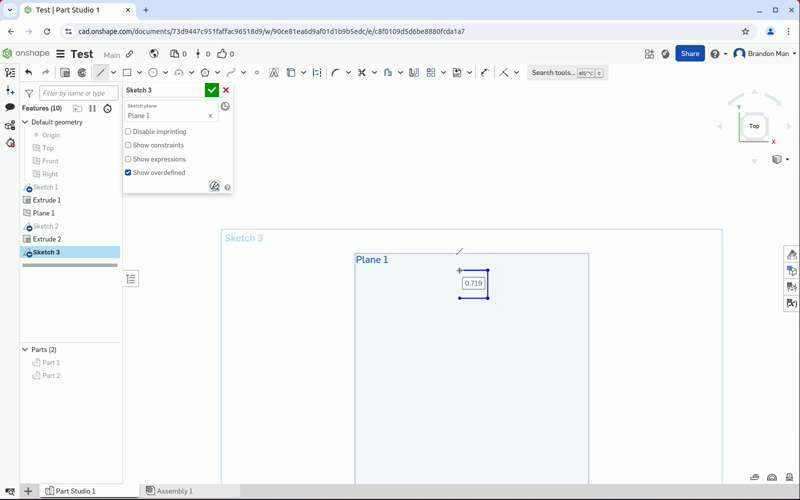
scroll(-6)
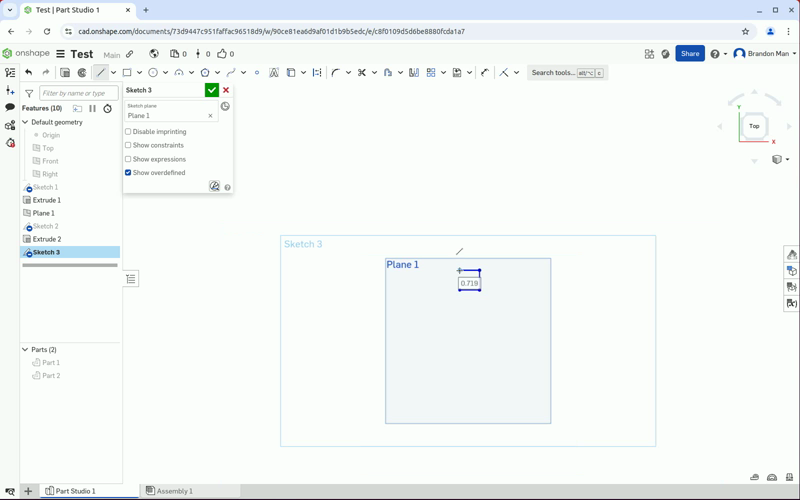
scroll(-6)
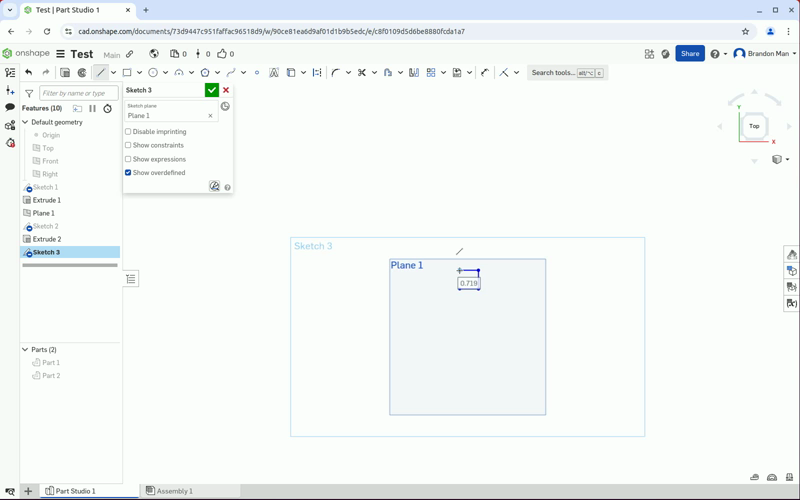
scroll(-6)
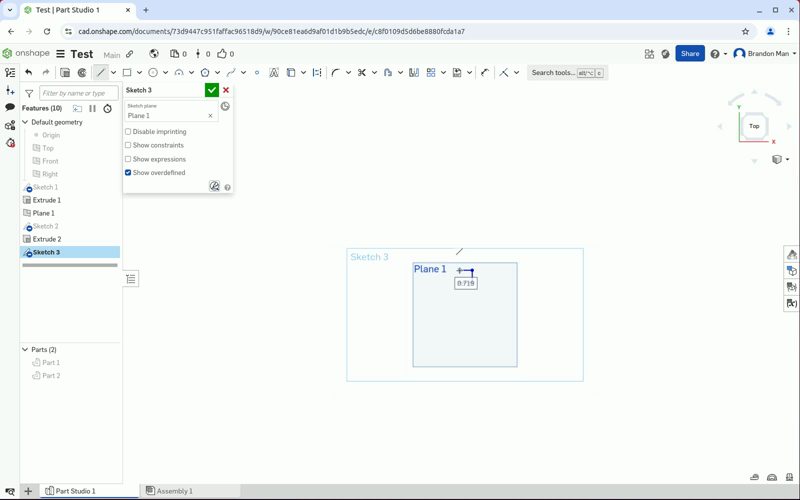
scroll(-6)
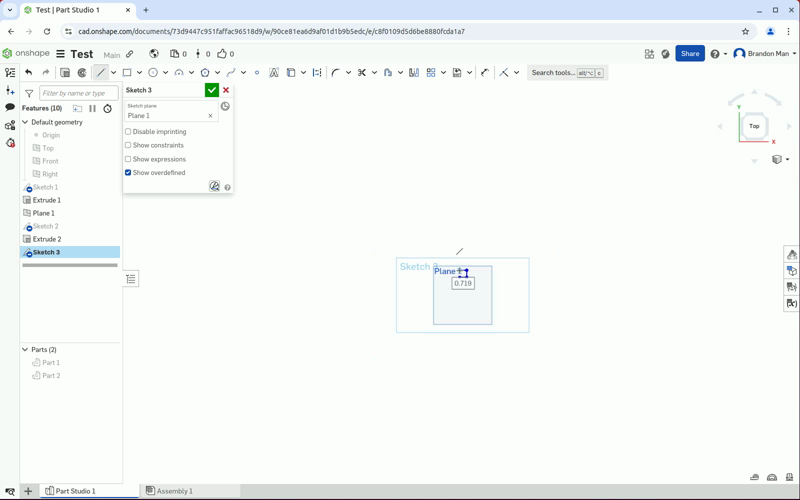
scroll(-6)
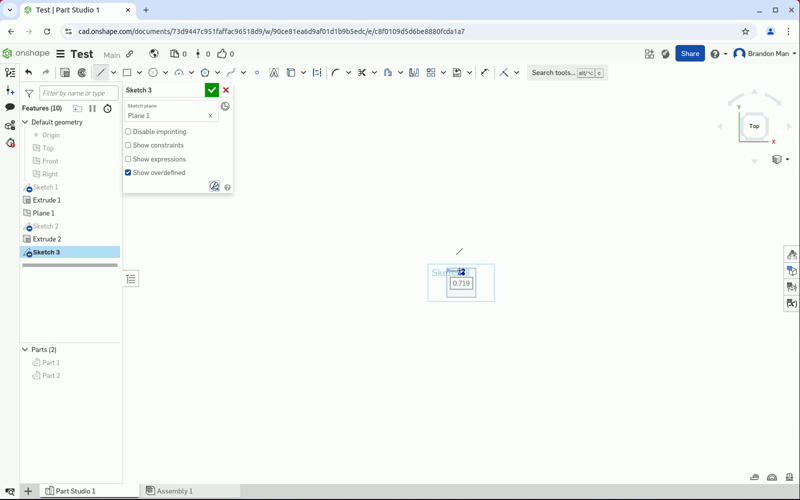
key_up(shift)
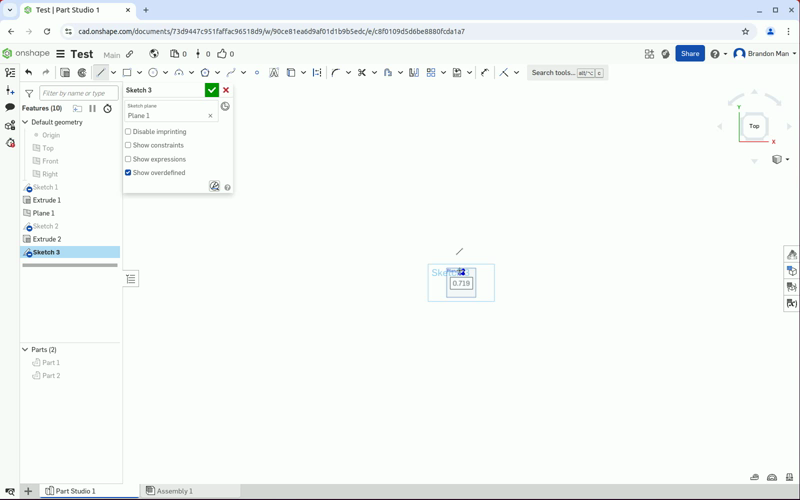
mouse_move(489, 270)
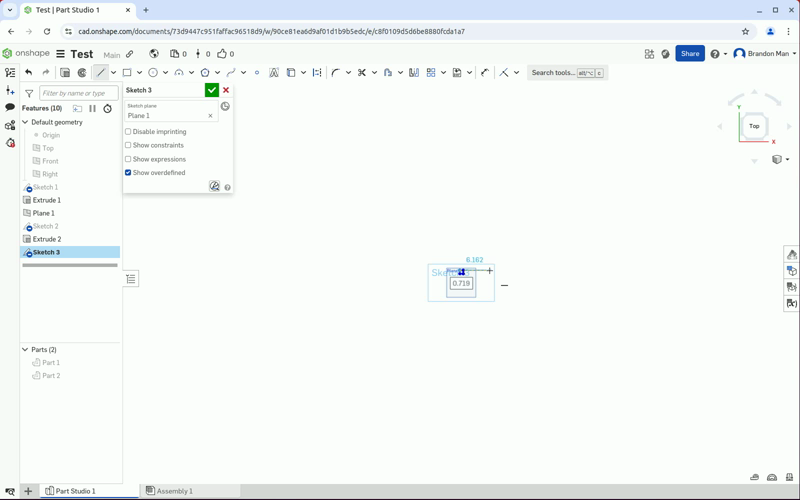
key_down(shift)
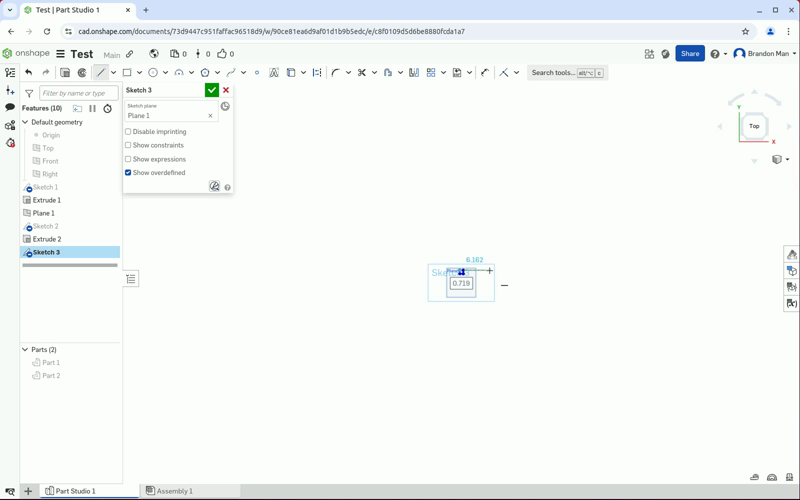
mouse_move(459, 273)
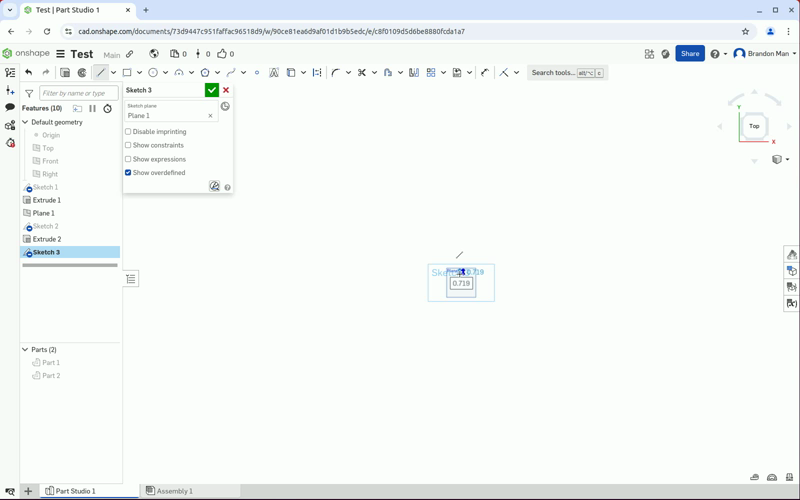
scroll(6)
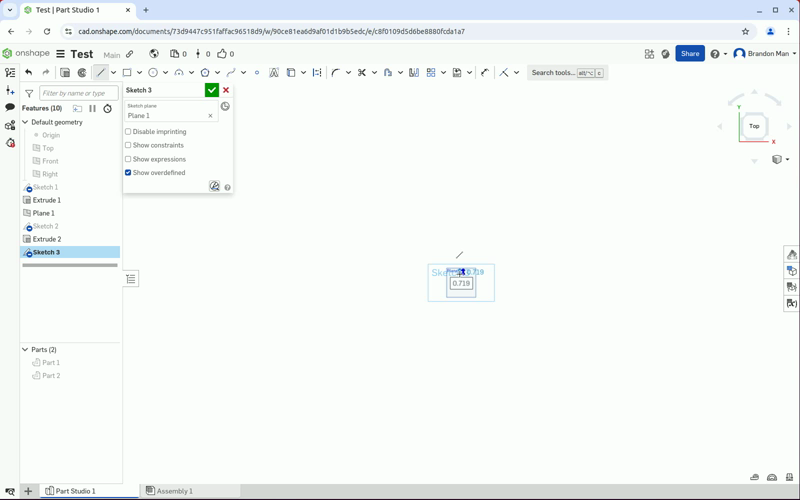
scroll(6)
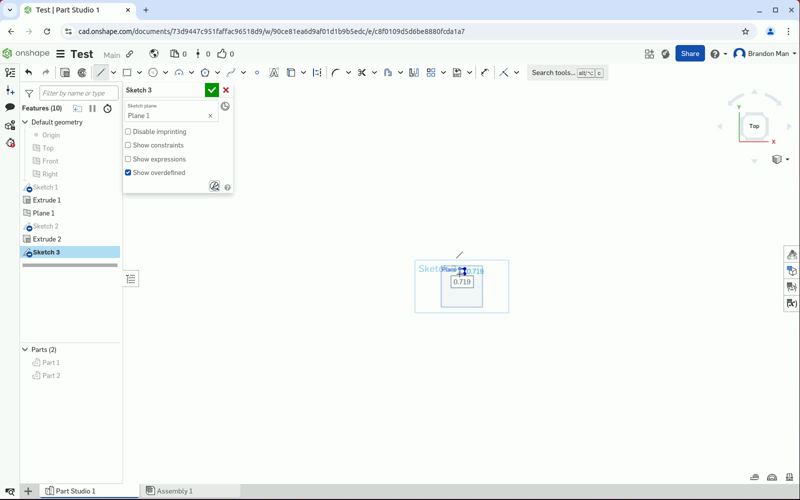
scroll(6)
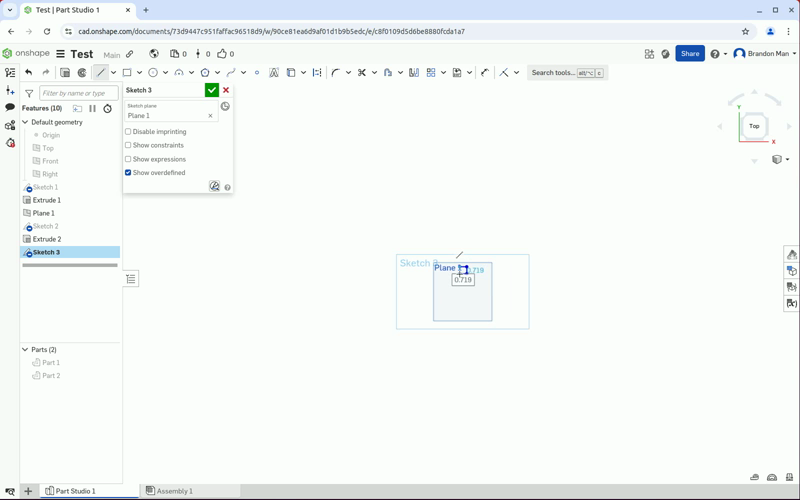
scroll(6)
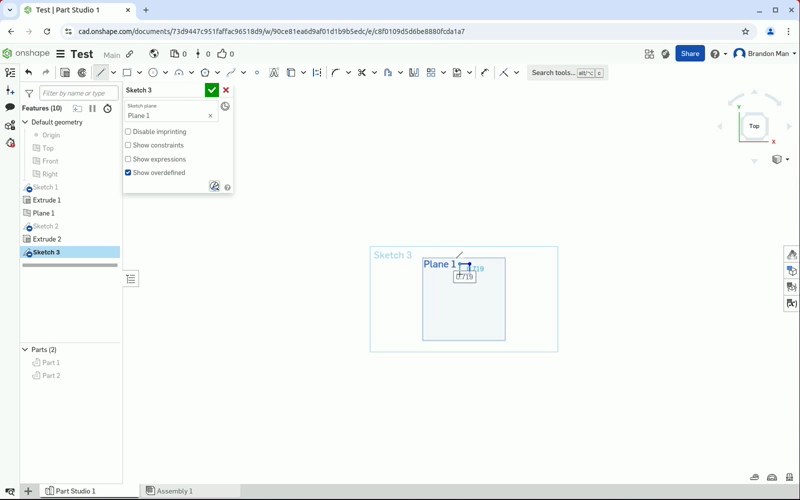
scroll(6)
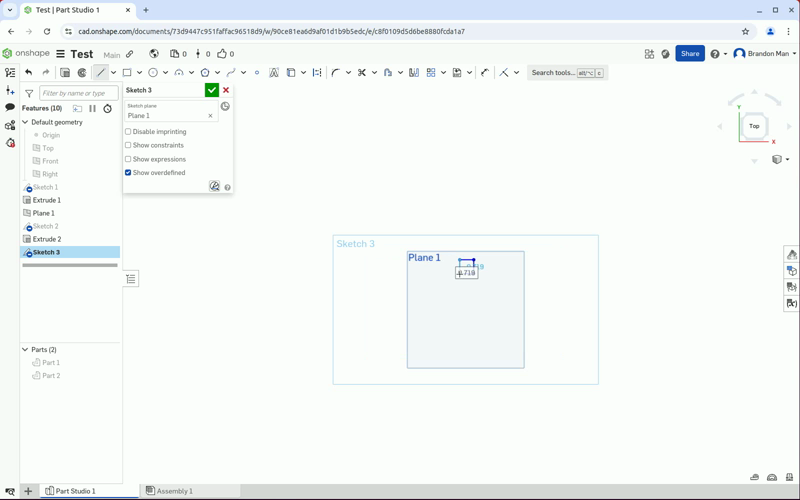
scroll(6)
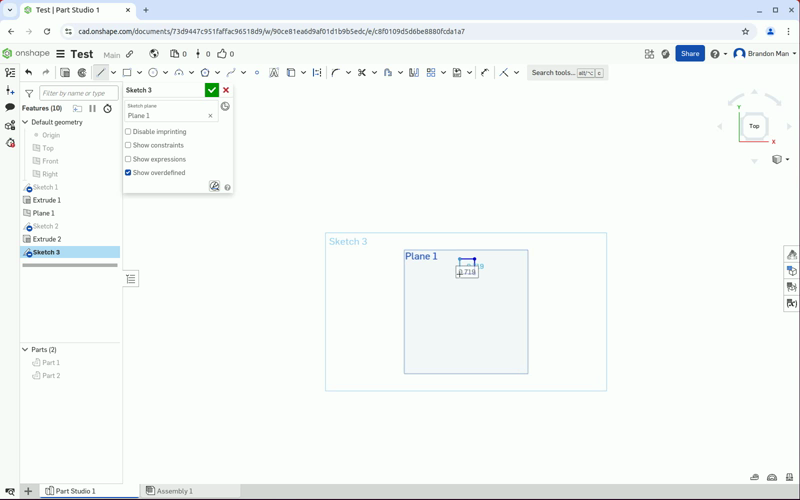
scroll(6)
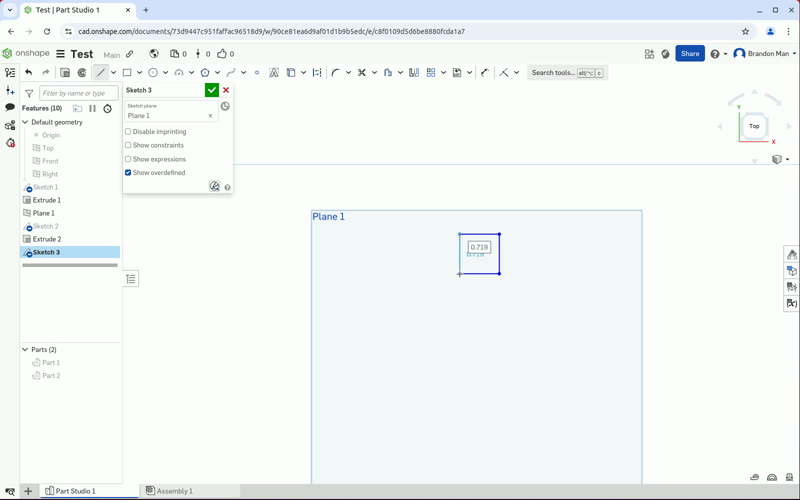
key_up(shift)
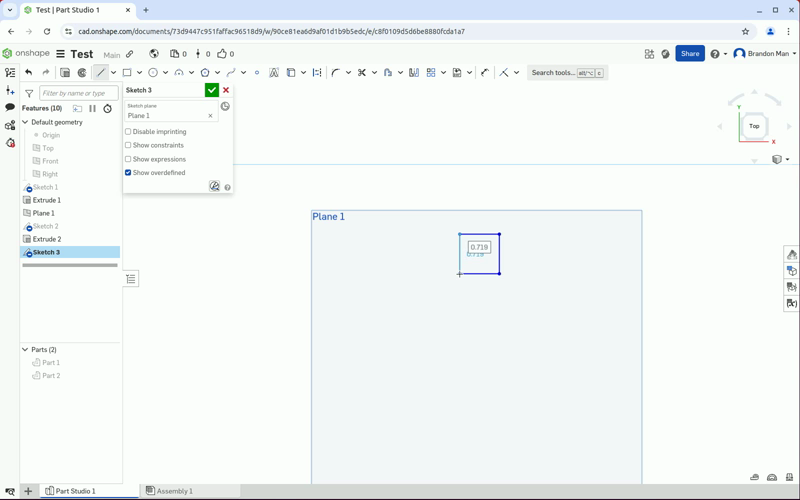
click(459, 273)
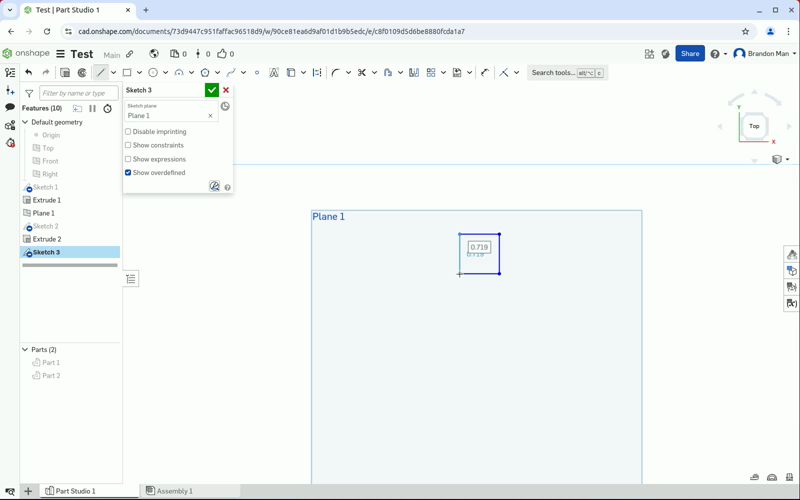
scroll(-6)
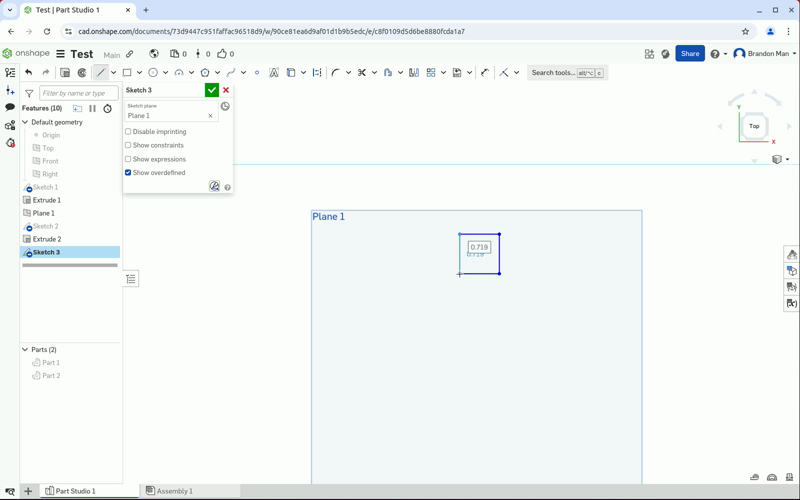
scroll(-6)
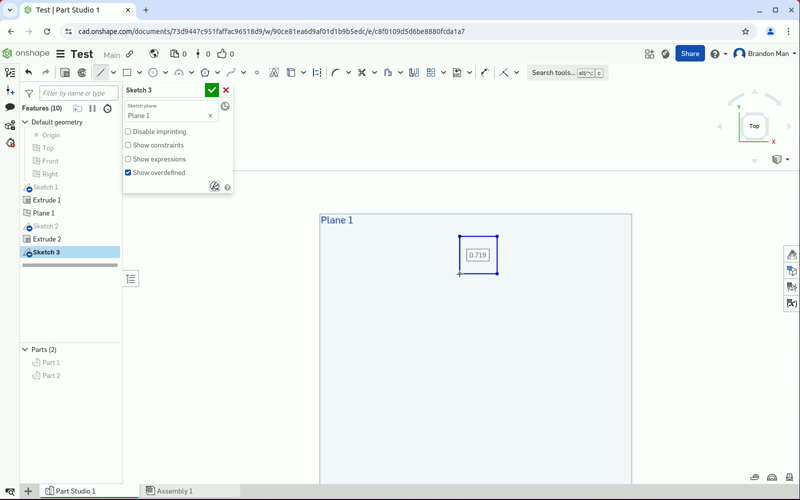
scroll(-6)
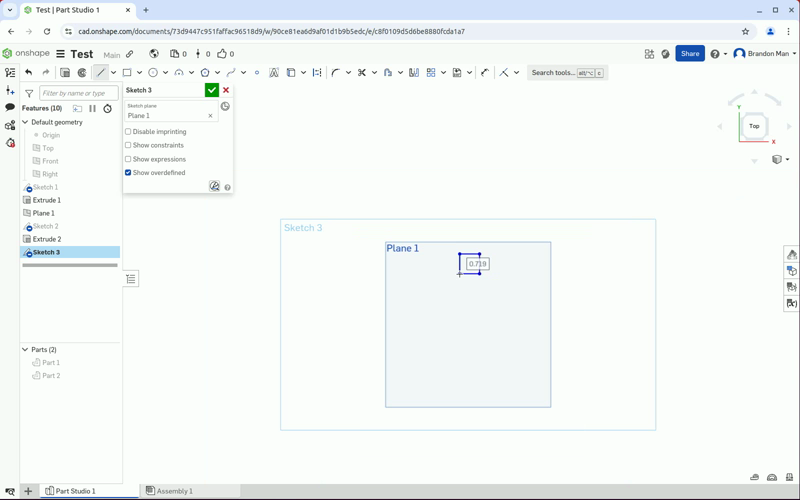
scroll(-6)
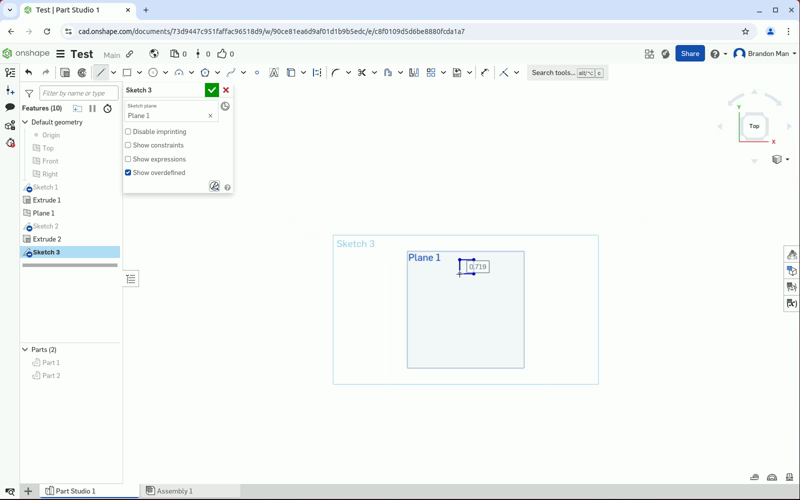
scroll(-6)
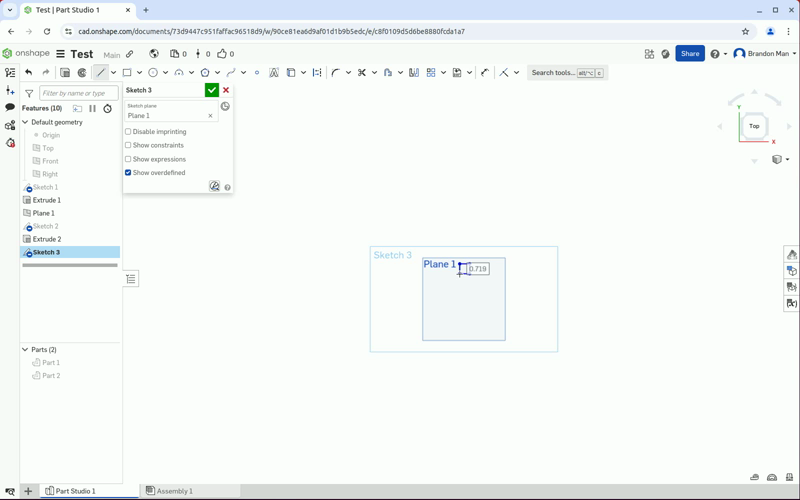
scroll(-6)
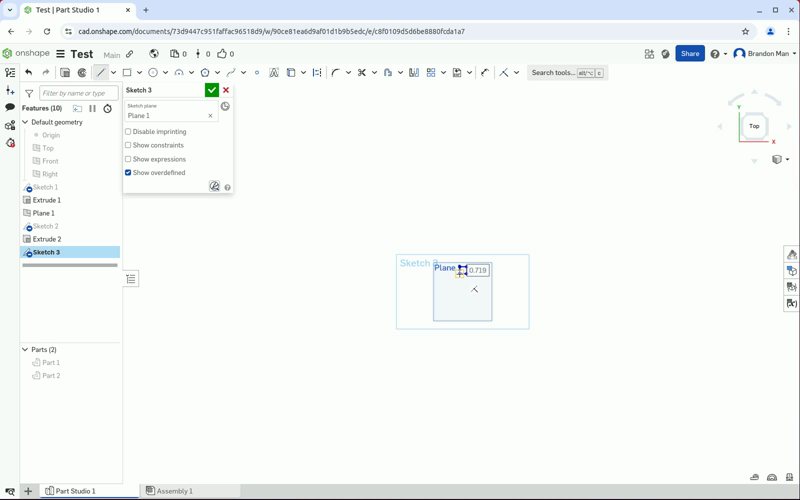
scroll(-6)
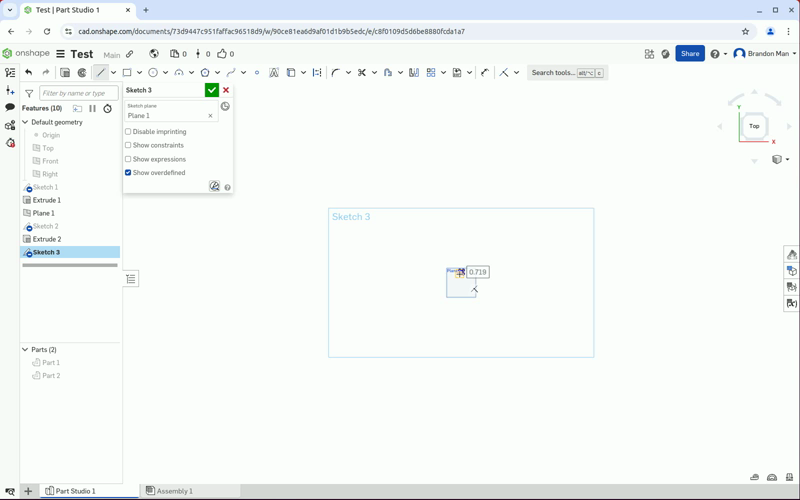
key(esc)
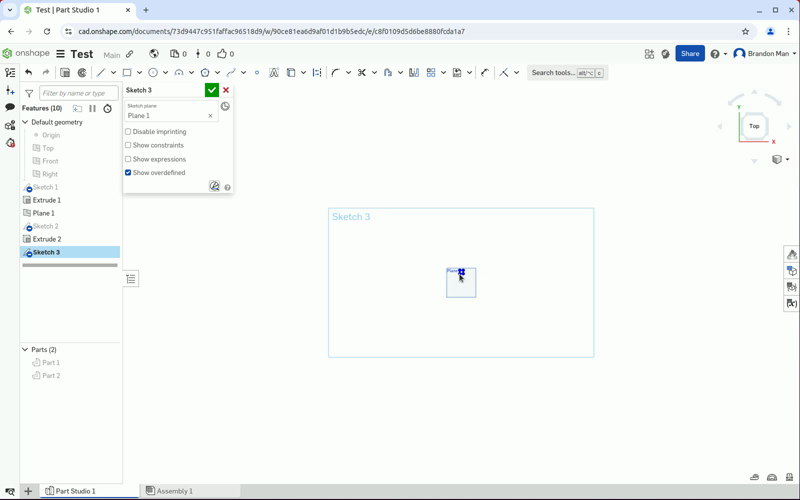
mouse_move(461, 271)
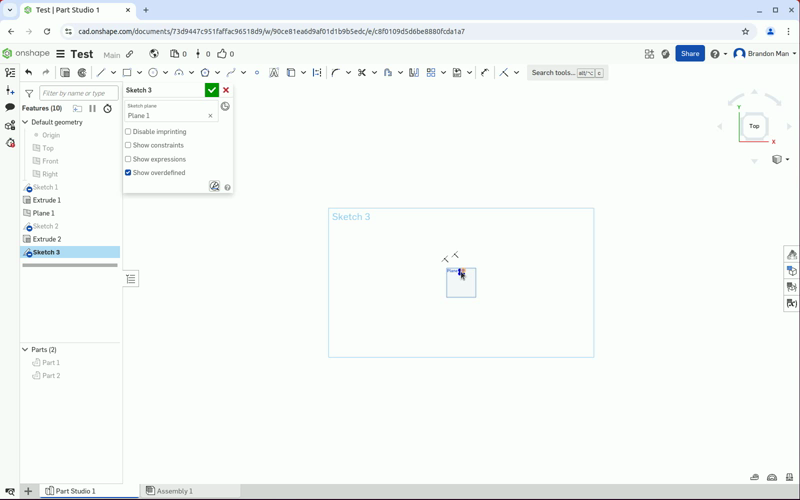
scroll(6)
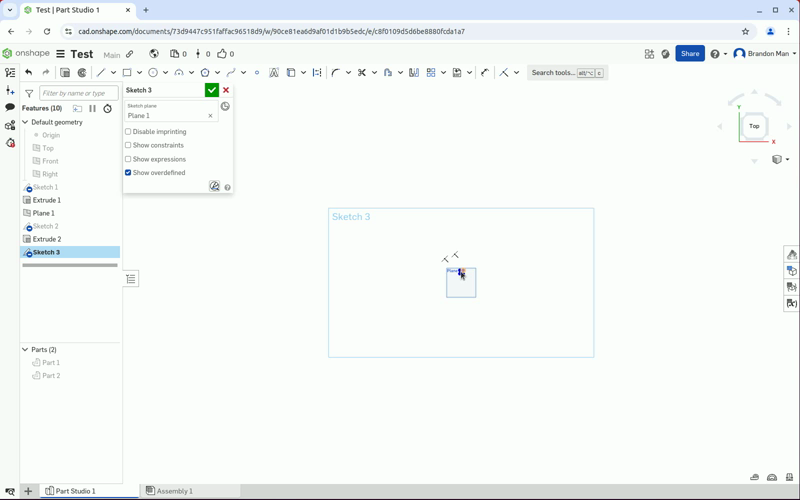
scroll(6)
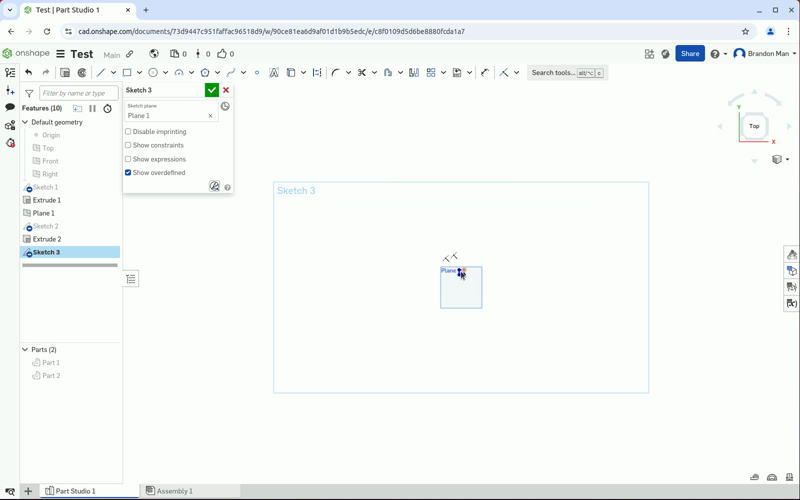
scroll(6)
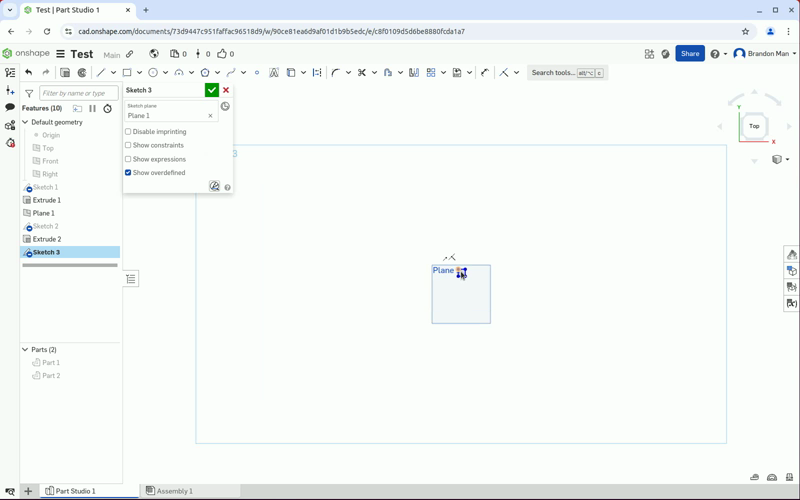
scroll(6)
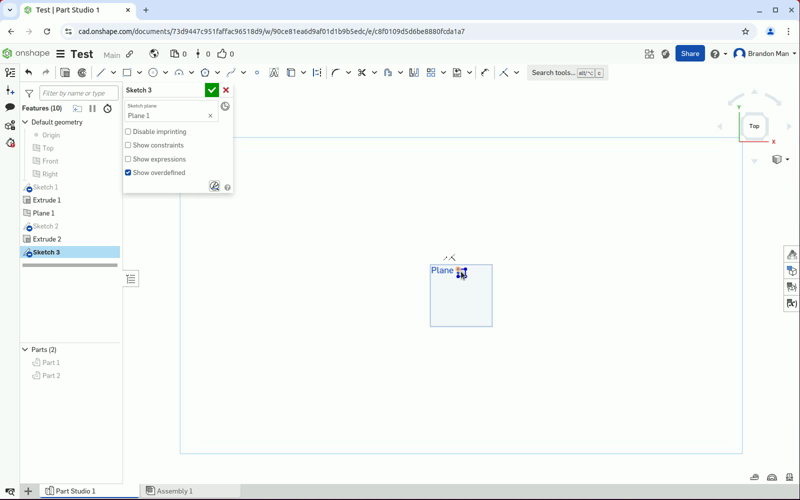
scroll(6)
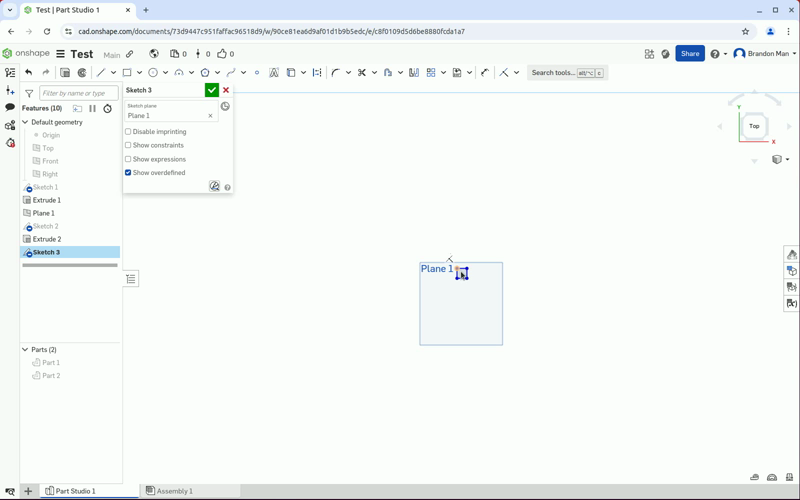
scroll(6)
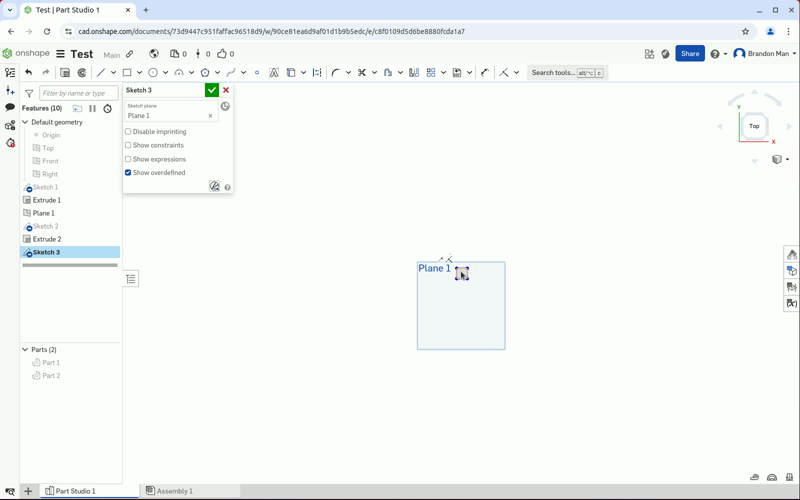
scroll(6)
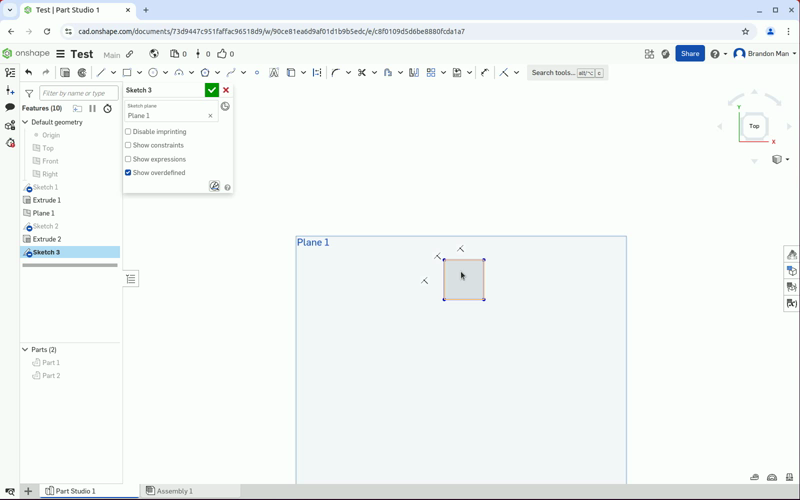
click(461, 271)
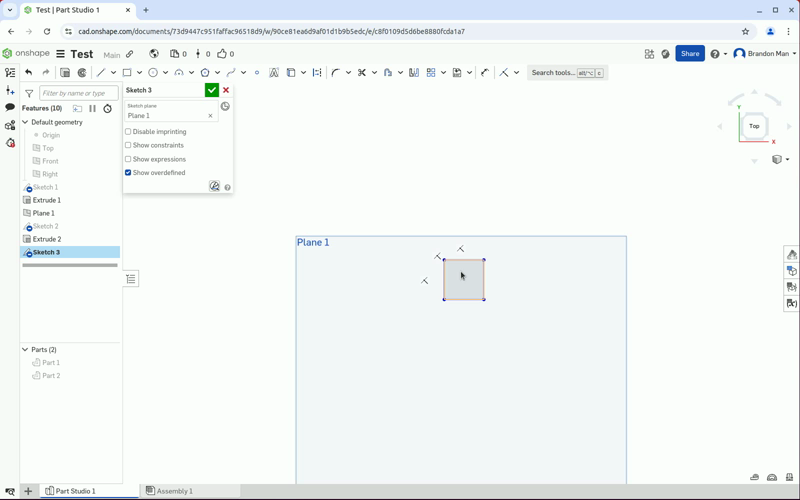
scroll(-6)
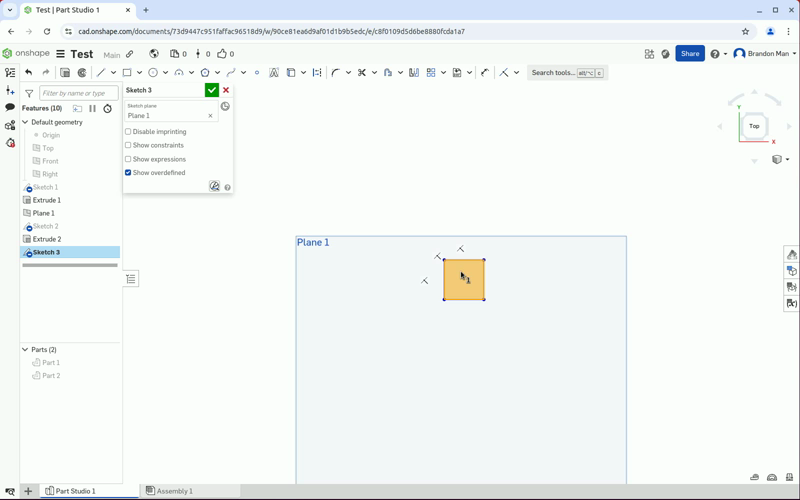
scroll(-6)
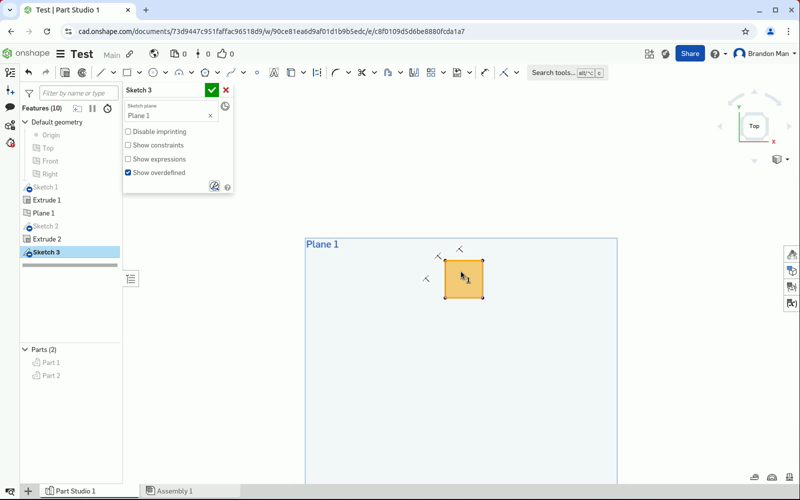
scroll(-6)
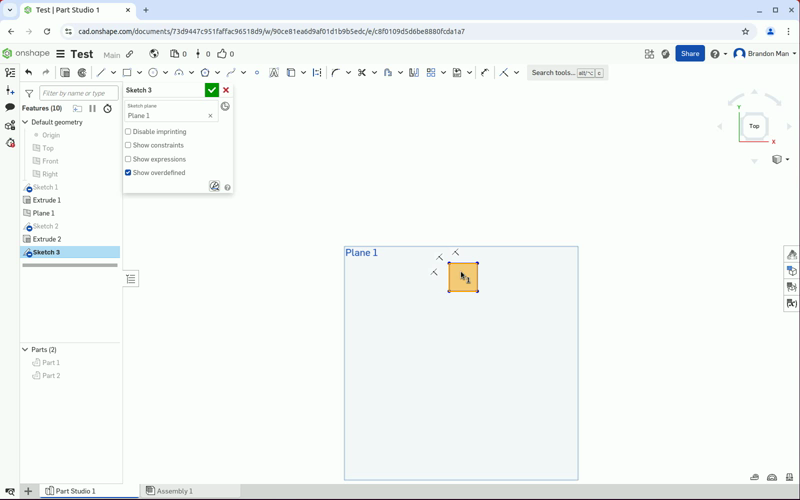
scroll(-6)
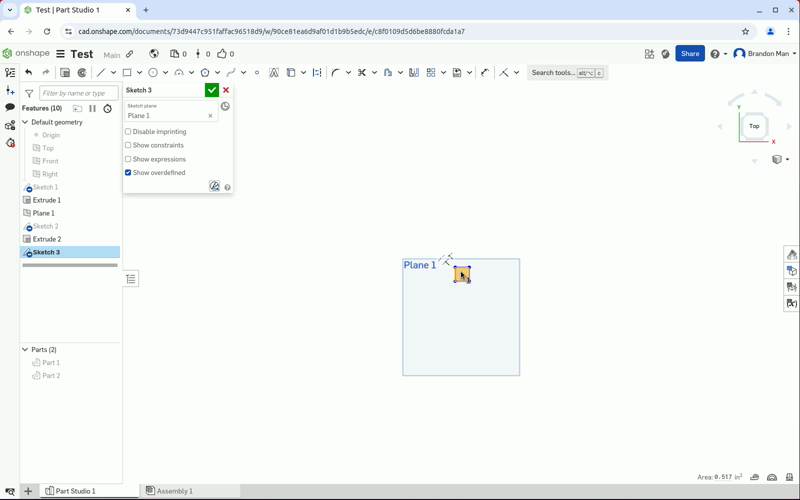
scroll(-6)
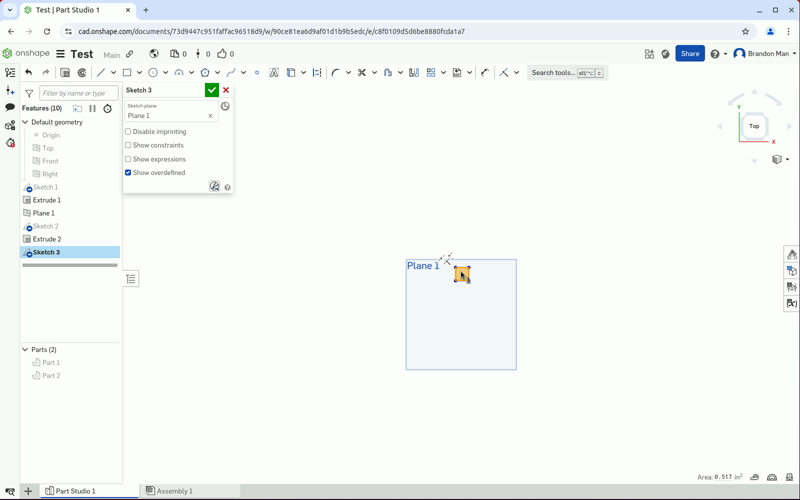
scroll(-6)
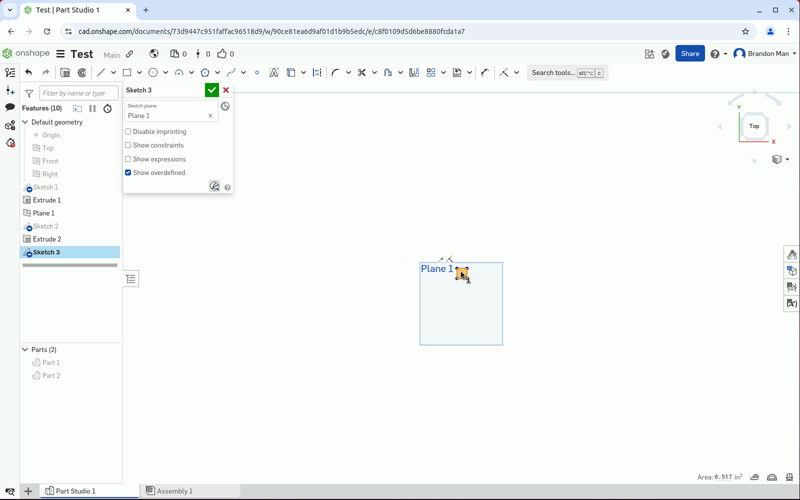
scroll(-6)
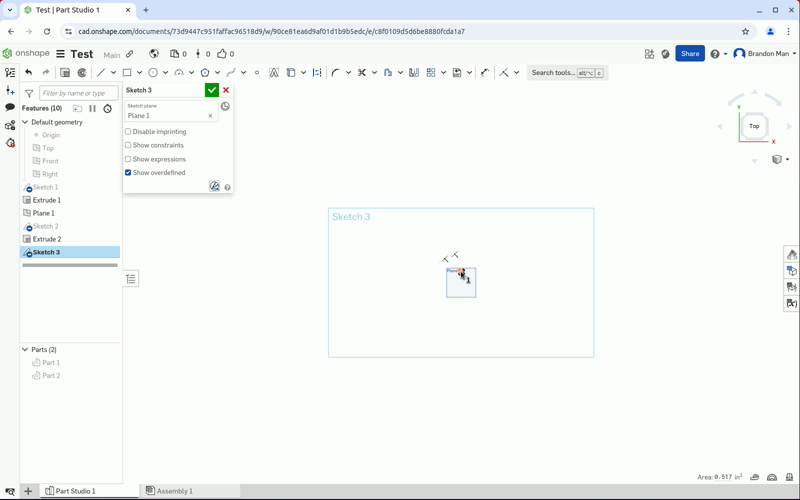
mouse_move(73, 352)
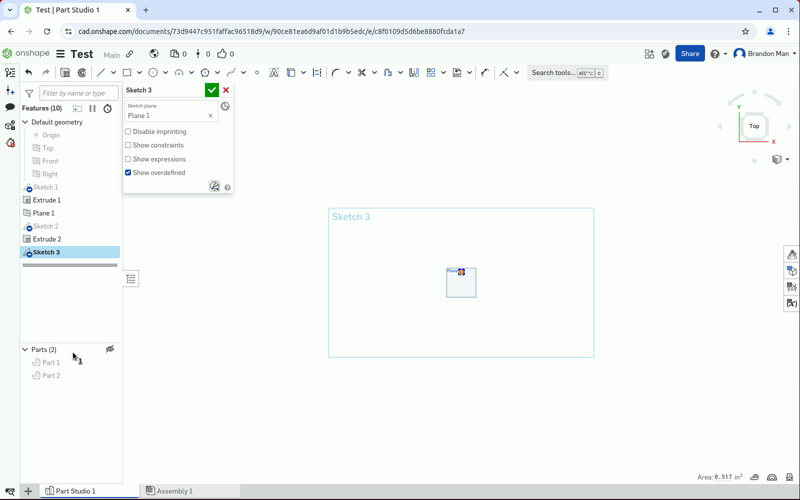
key(shift+y)
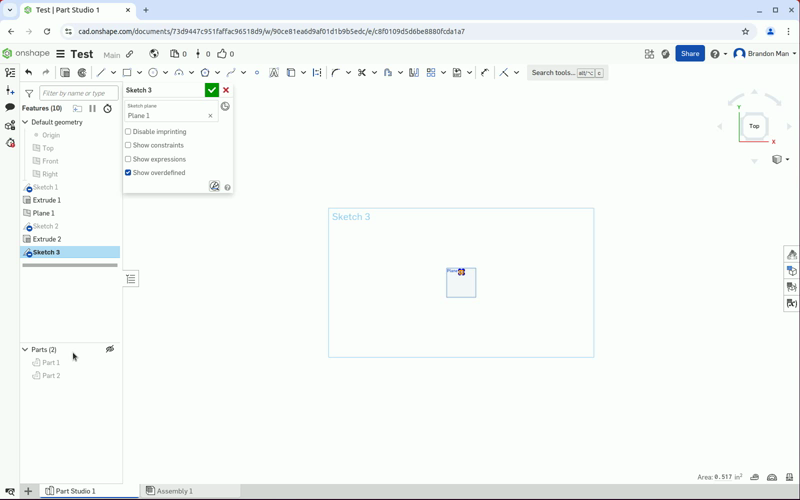
key(shift+e)
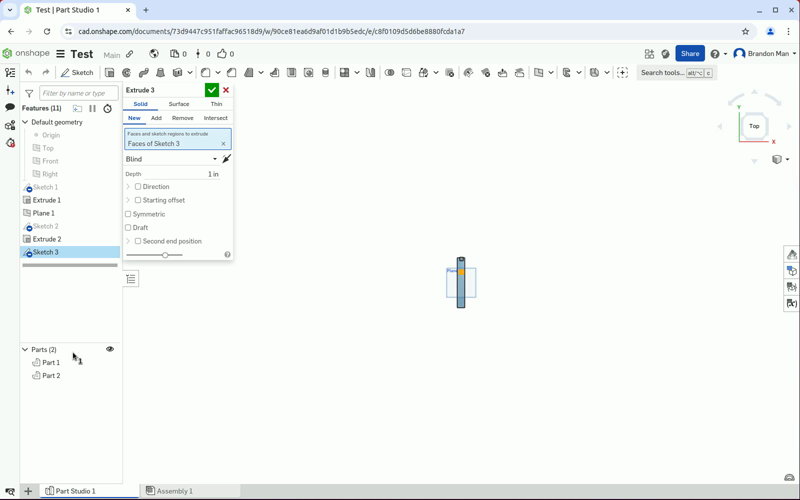
mouse_move(143, 106)
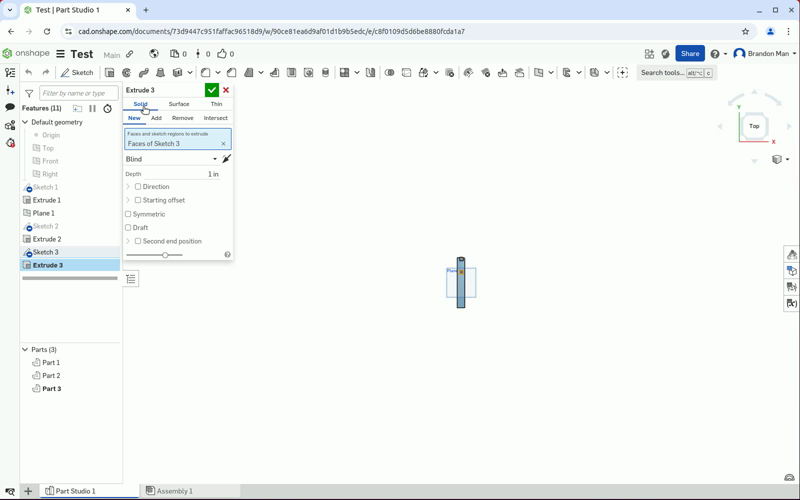
click(143, 106)
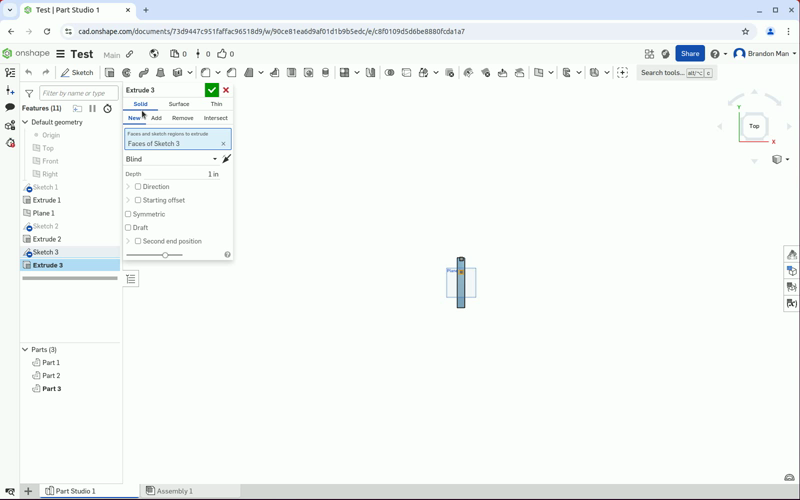
mouse_move(137, 120)
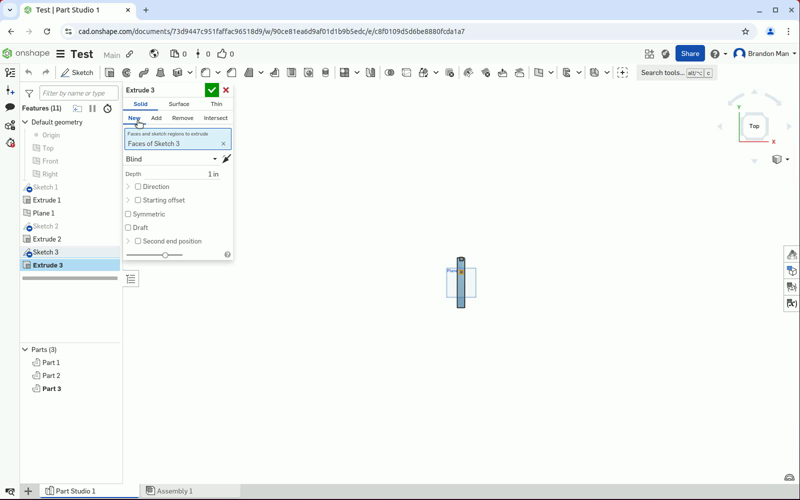
click(137, 120)
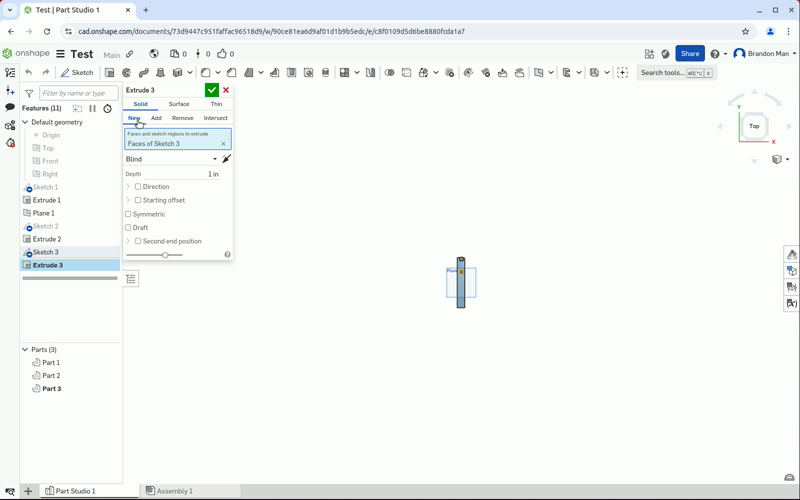
key(tab, 4)
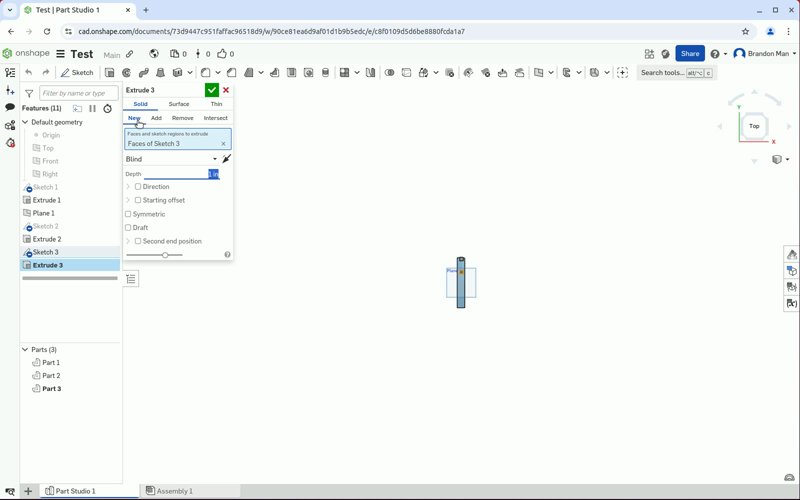
text(0.481)
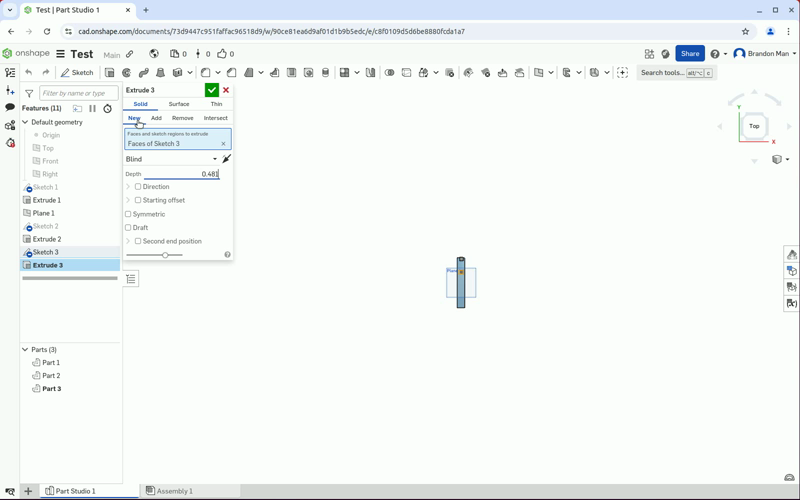
key(enter)
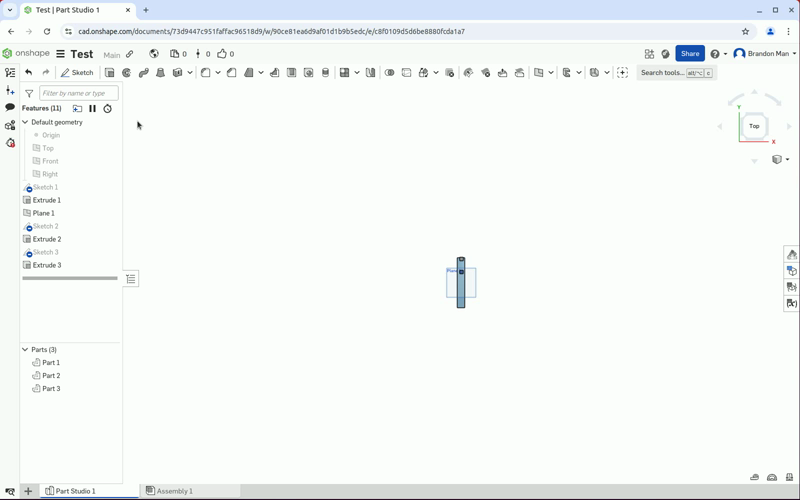
key(shift+h)
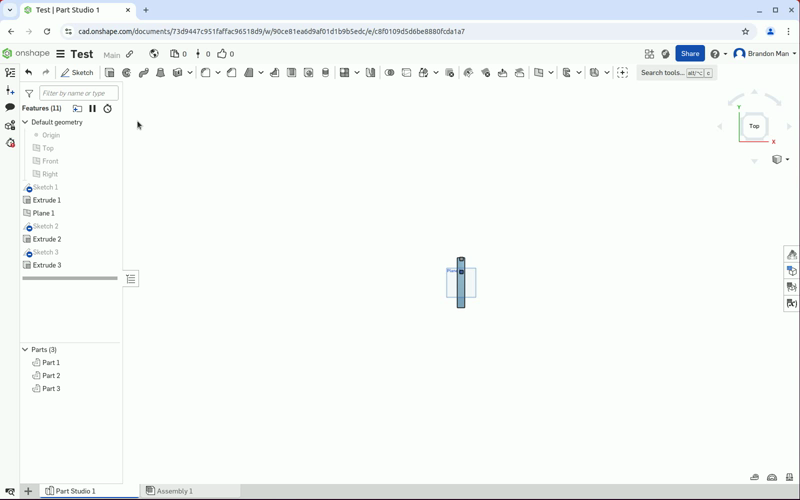
key(shift+h)
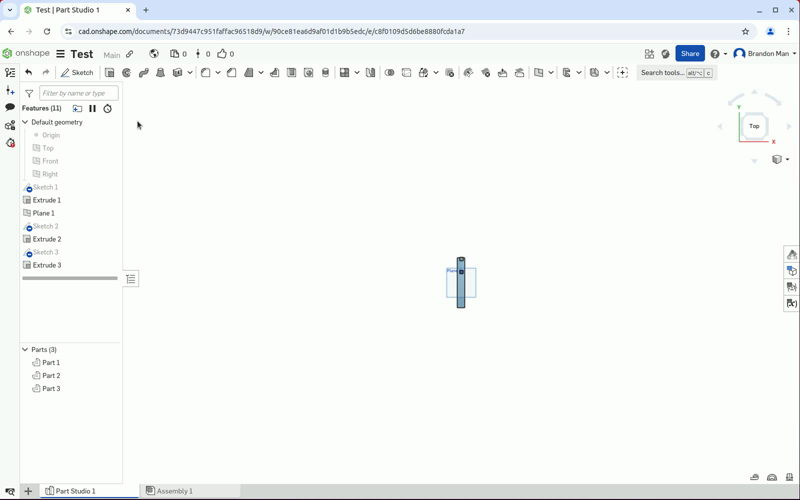
mouse_move(73, 189)
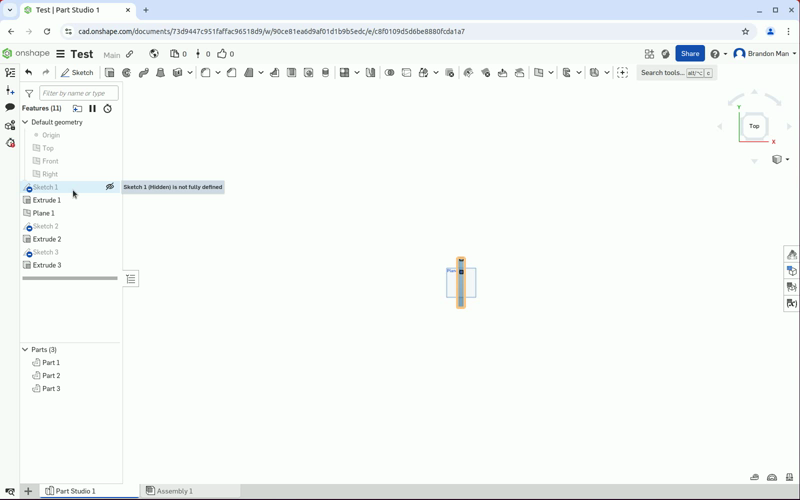
click(73, 189)
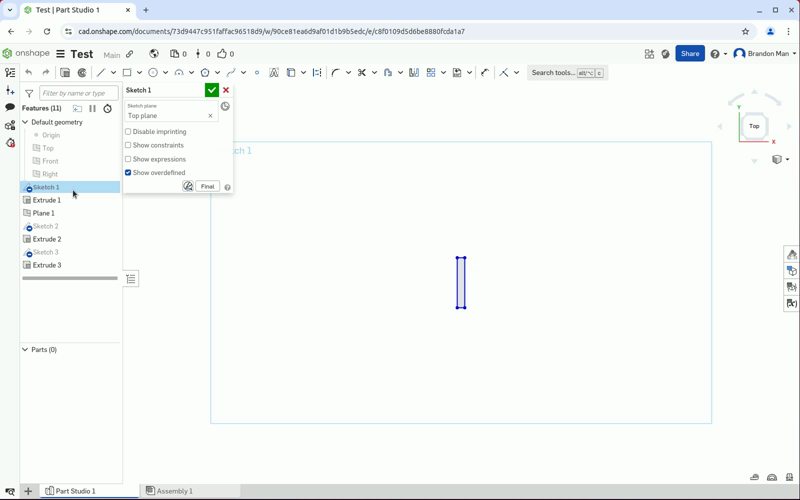
mouse_move(229, 92)
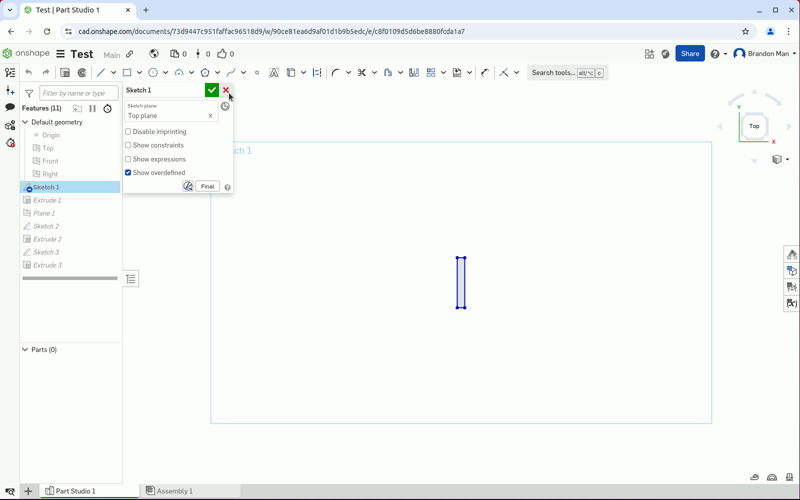
click(229, 92)
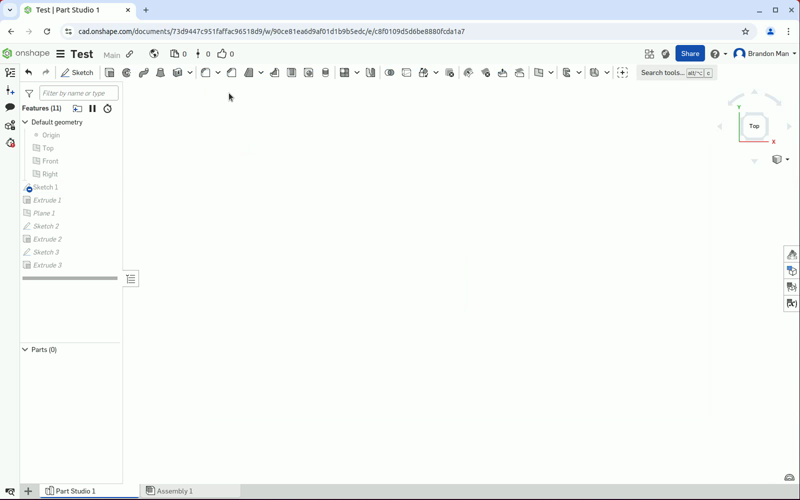
key(shift+s)
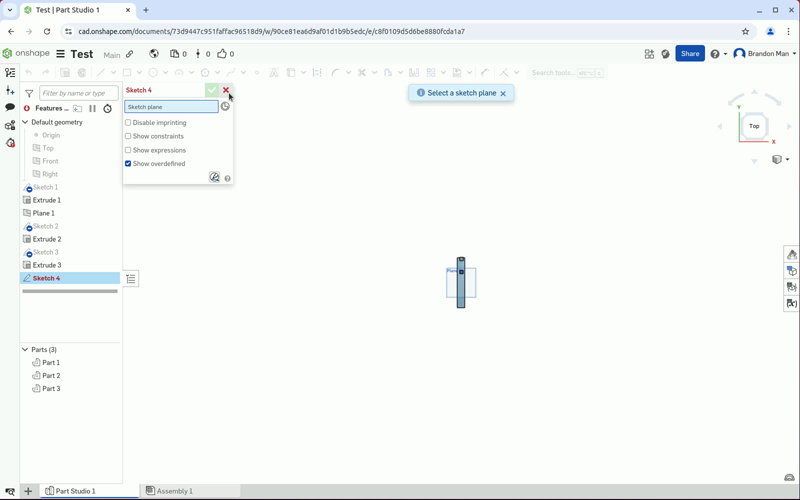
mouse_move(73, 215)
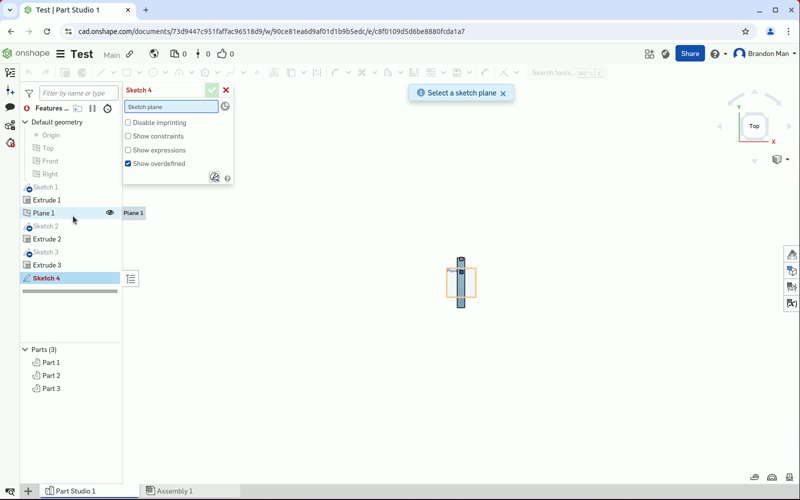
click(73, 215)
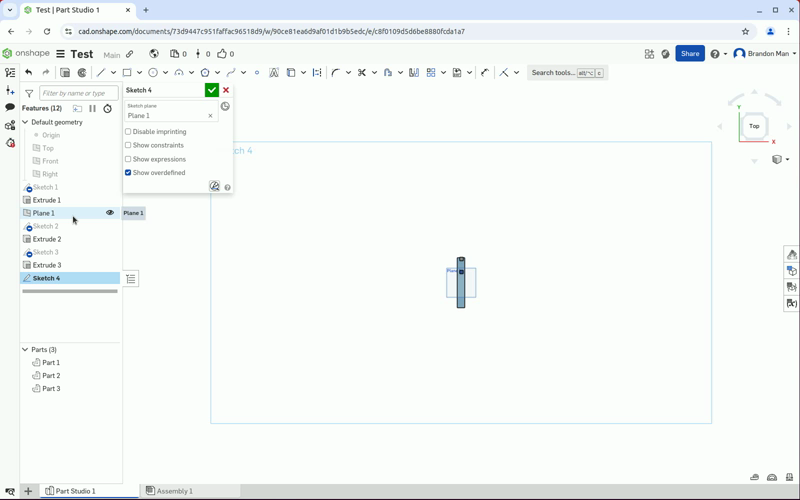
mouse_move(73, 352)
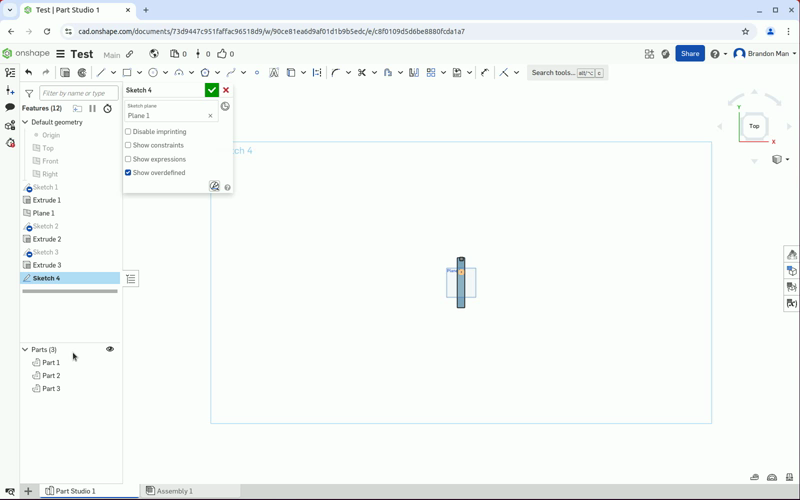
key(y)
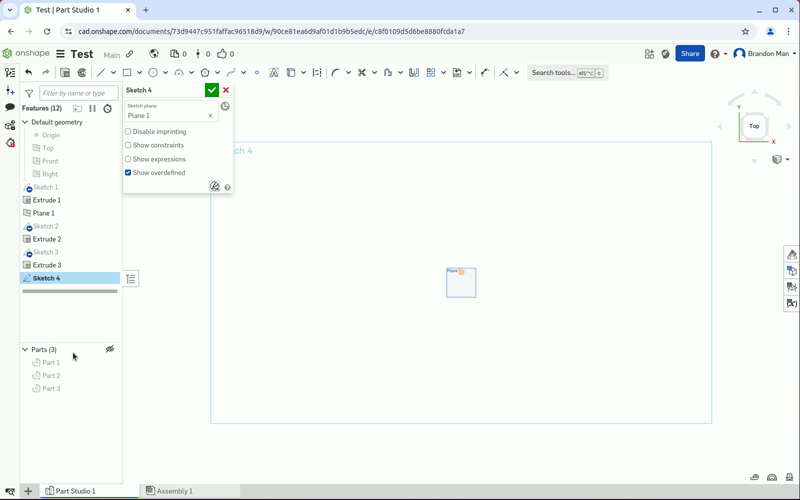
key(l)
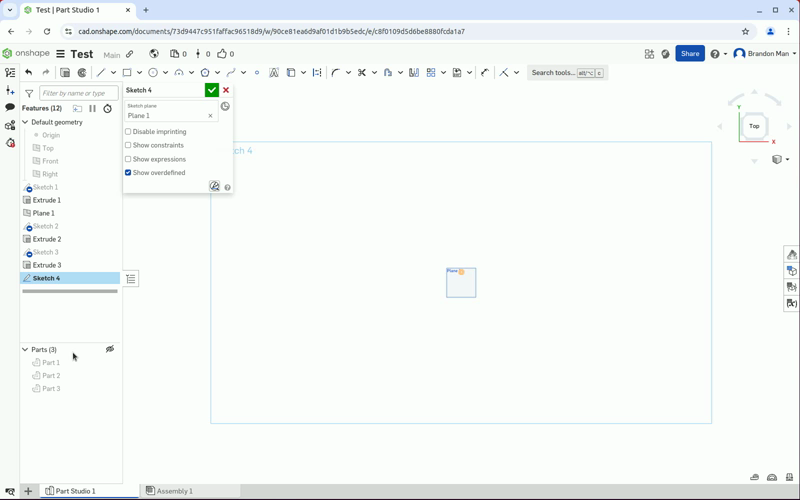
key_down(shift)
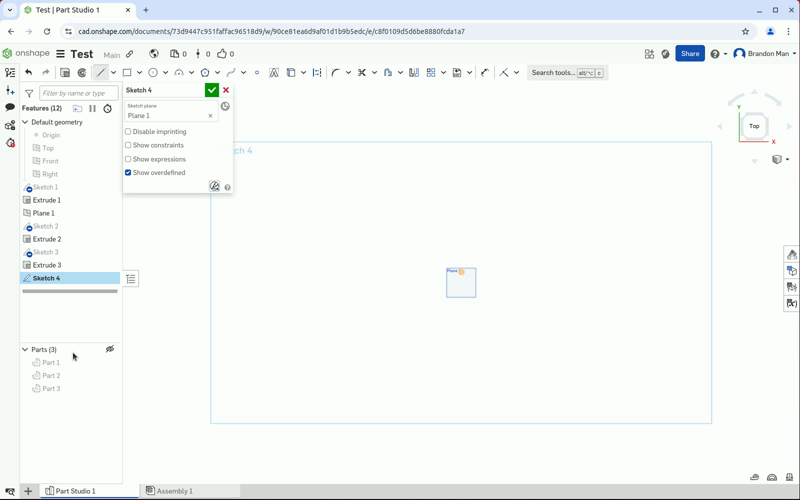
mouse_move(459, 282)
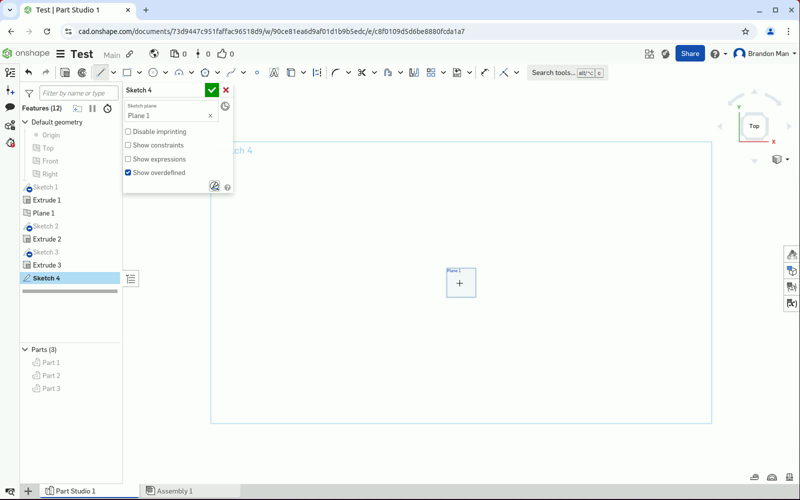
click(459, 282)
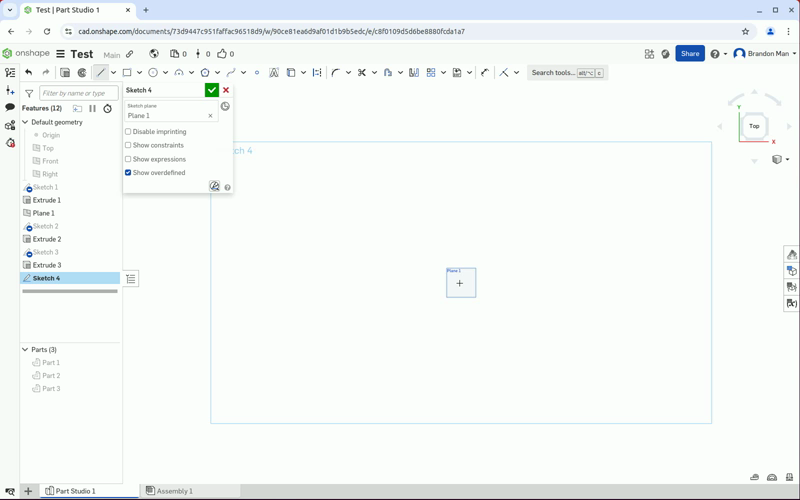
key_up(shift)
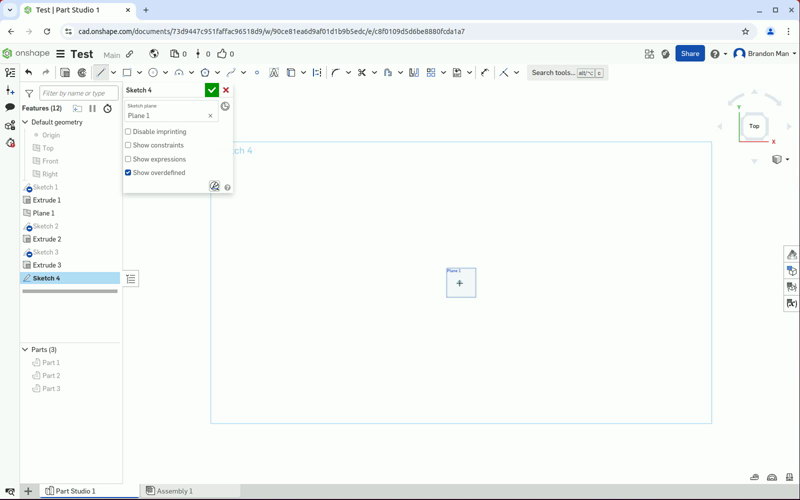
key_down(shift)
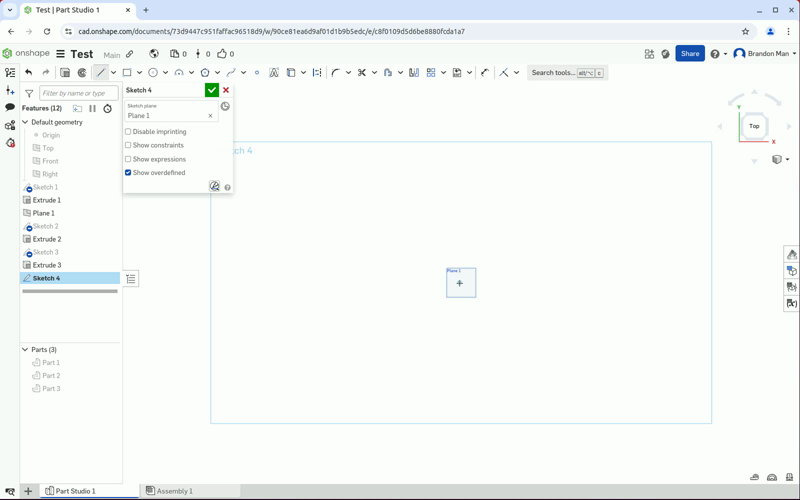
mouse_move(489, 282)
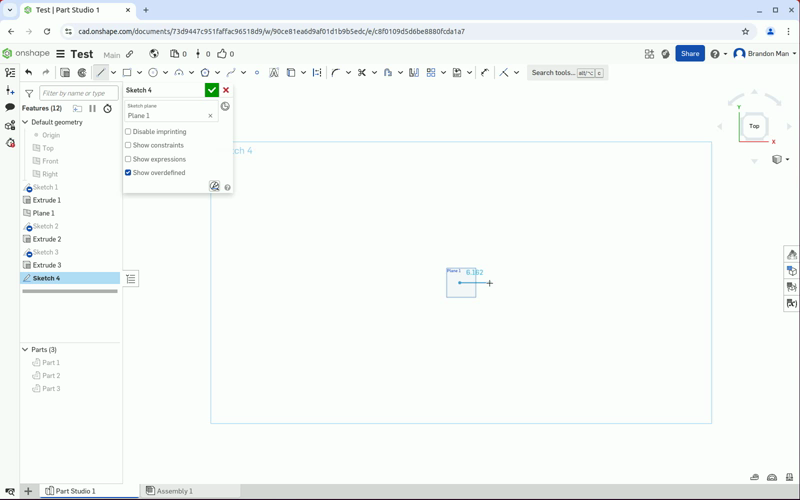
mouse_move(463, 282)
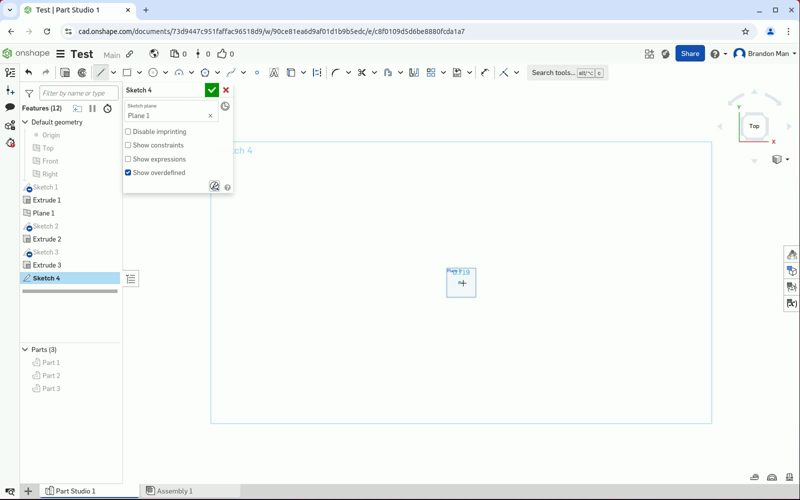
scroll(6)
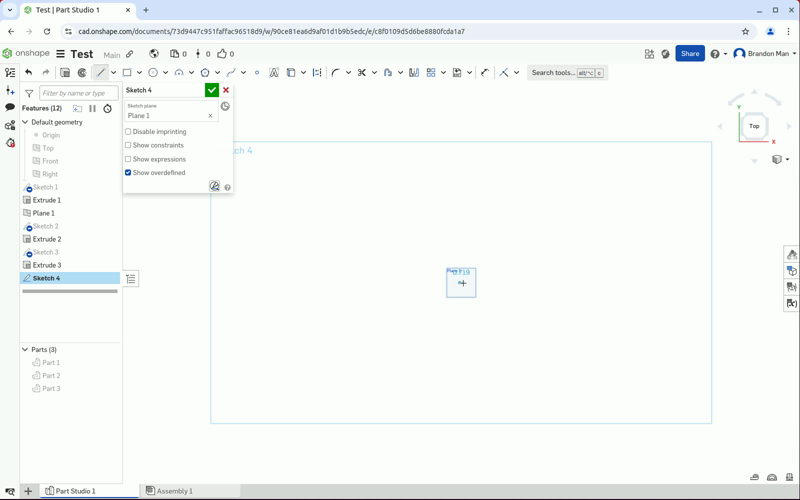
scroll(6)
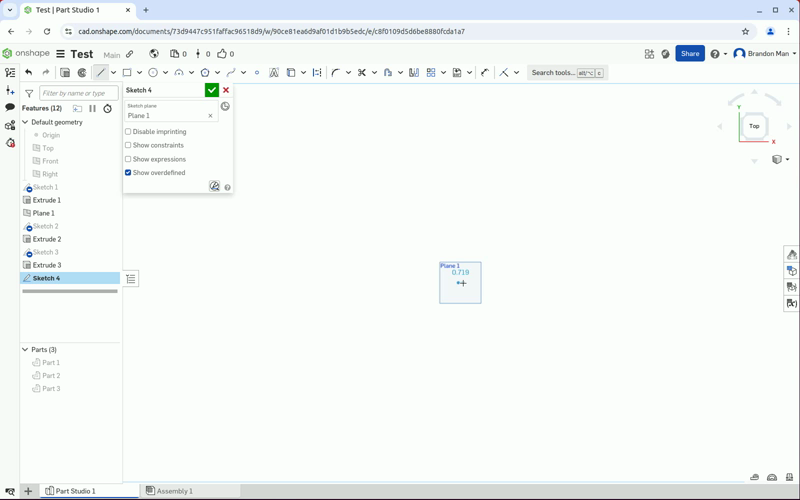
scroll(6)
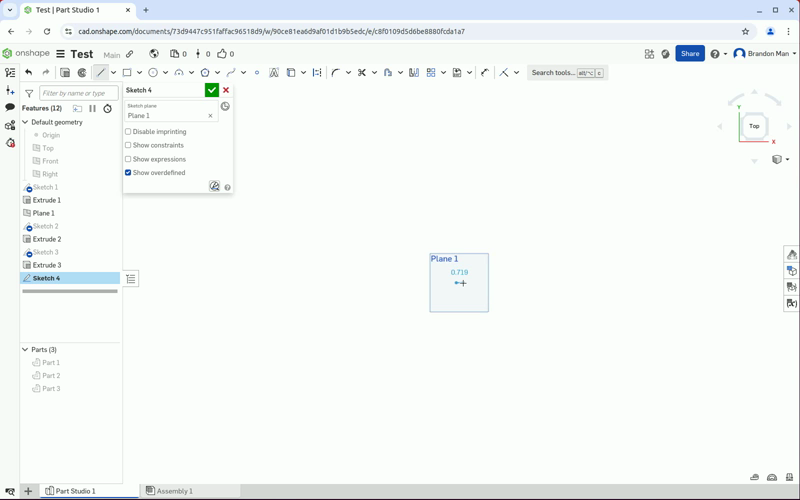
scroll(6)
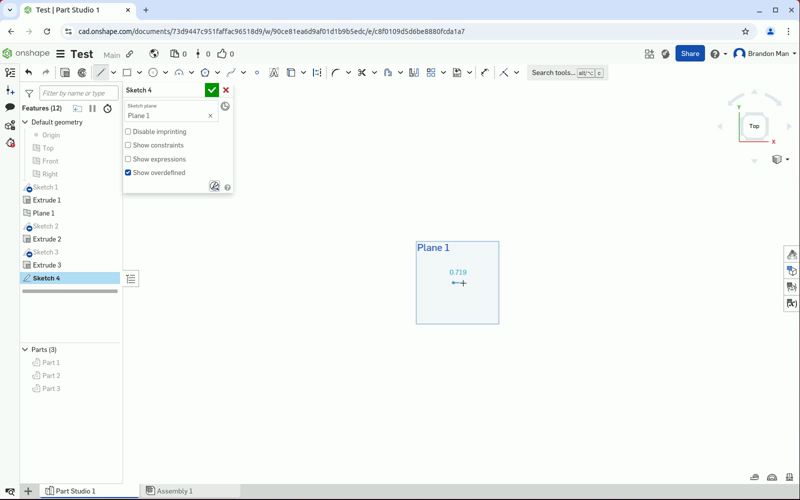
scroll(6)
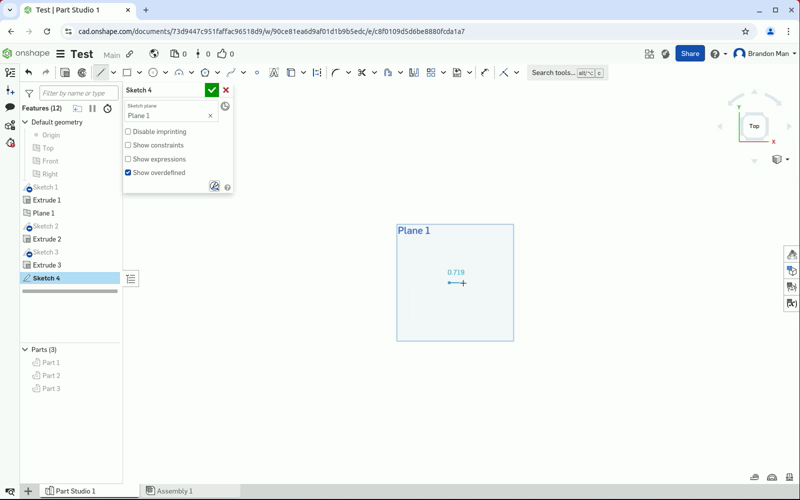
scroll(6)
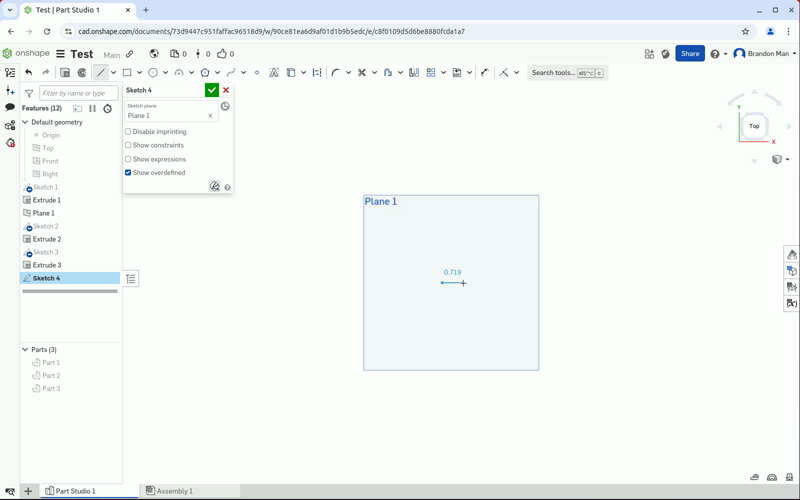
scroll(6)
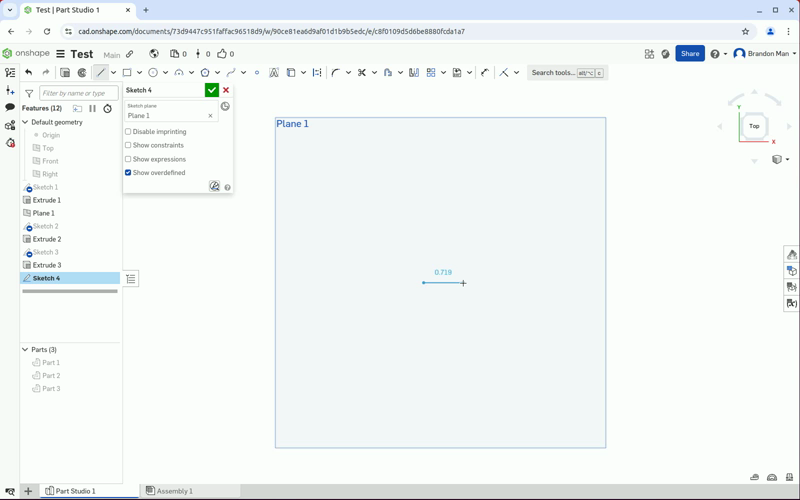
click(463, 282)
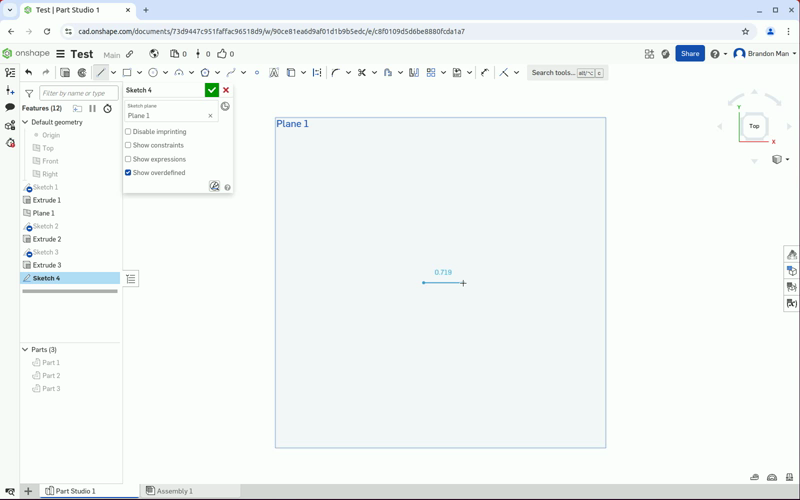
scroll(-6)
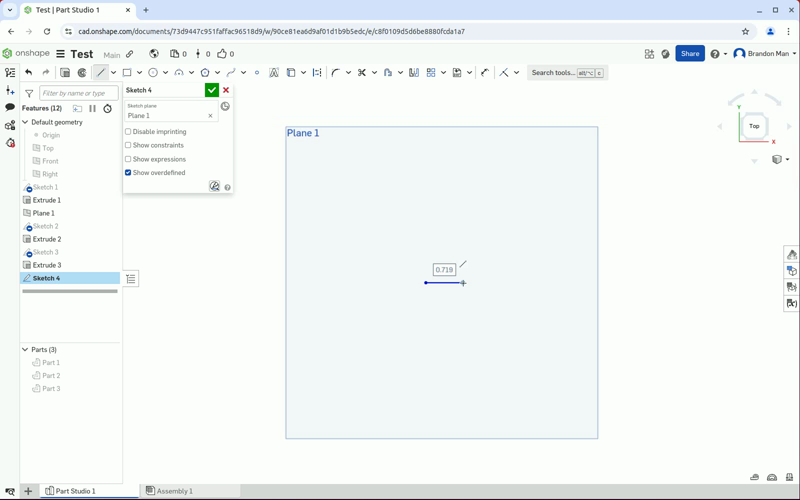
scroll(-6)
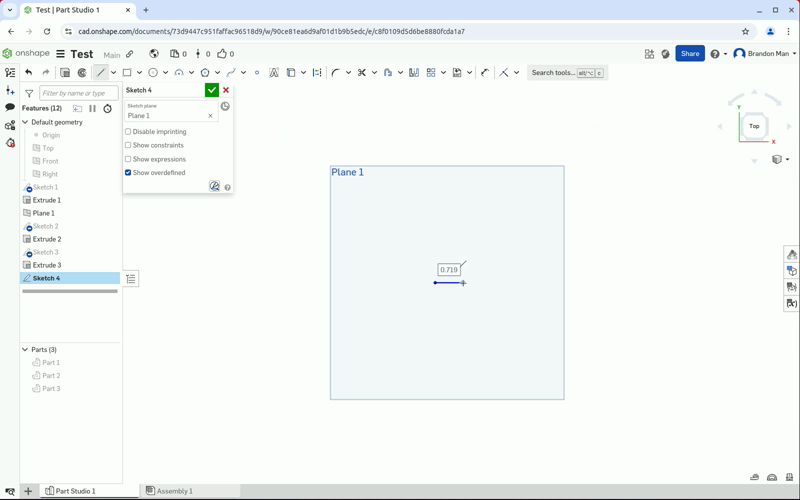
scroll(-6)
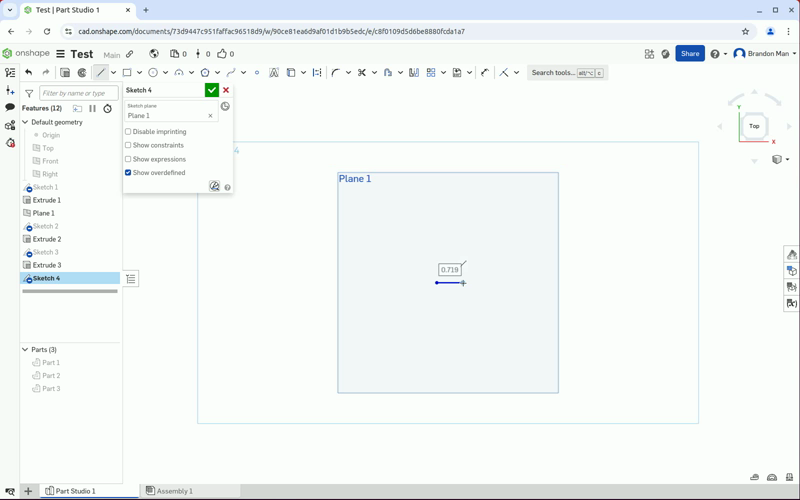
scroll(-6)
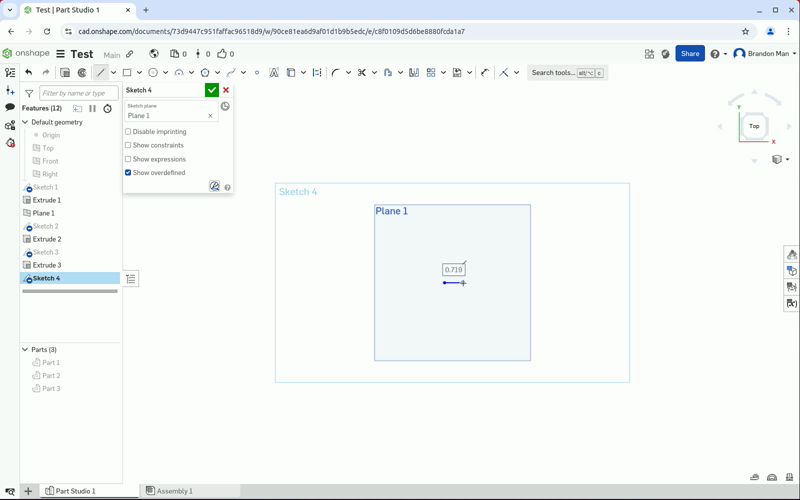
scroll(-6)
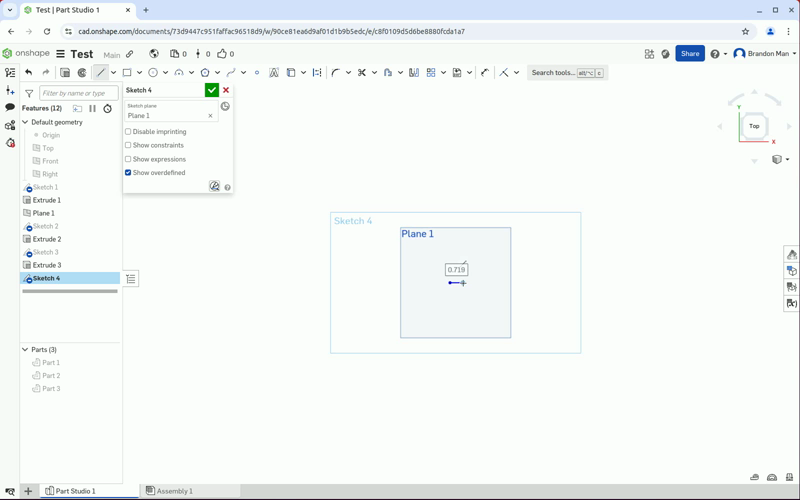
scroll(-6)
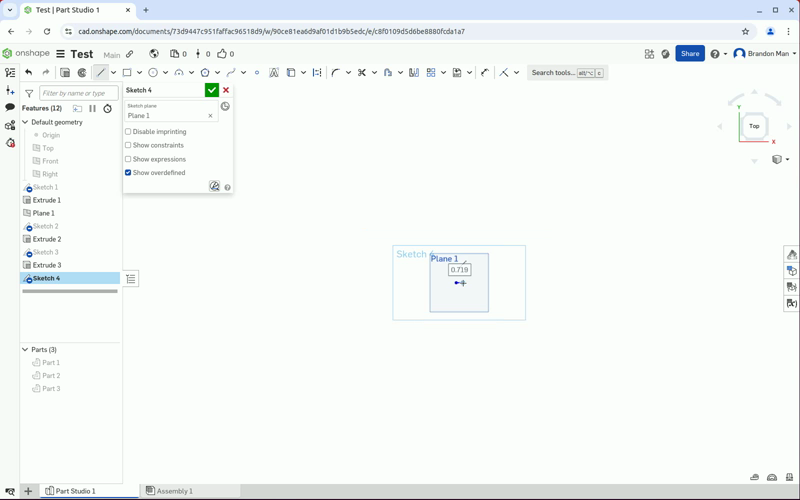
scroll(-6)
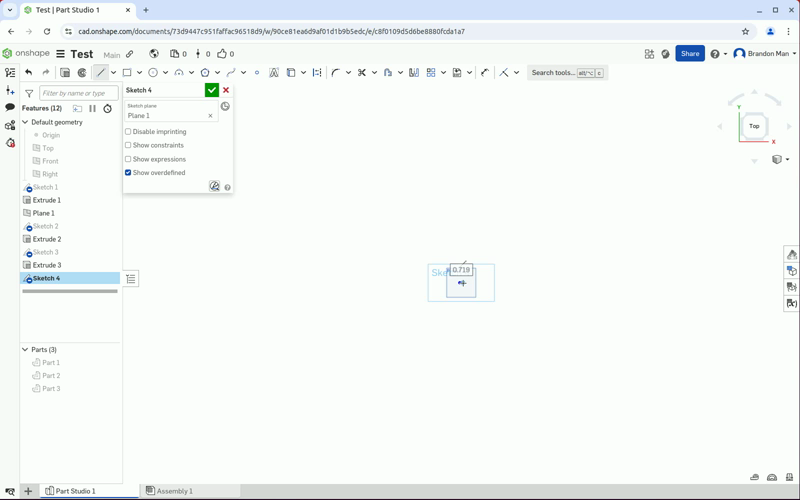
key_up(shift)
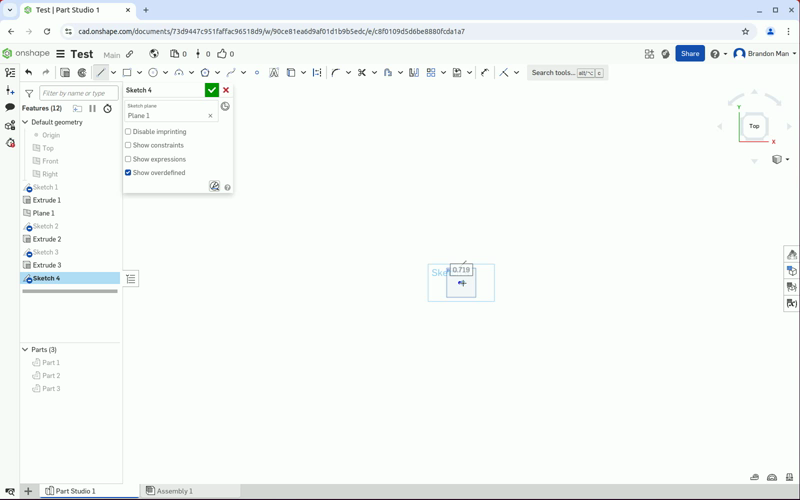
key_down(shift)
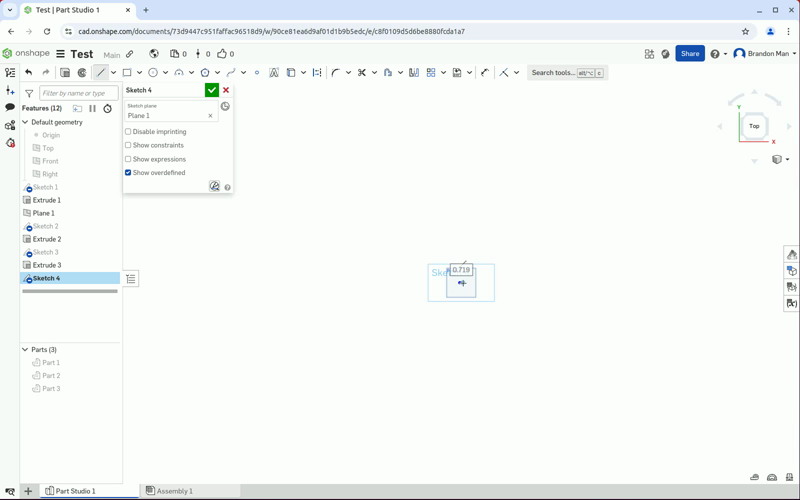
mouse_move(493, 282)
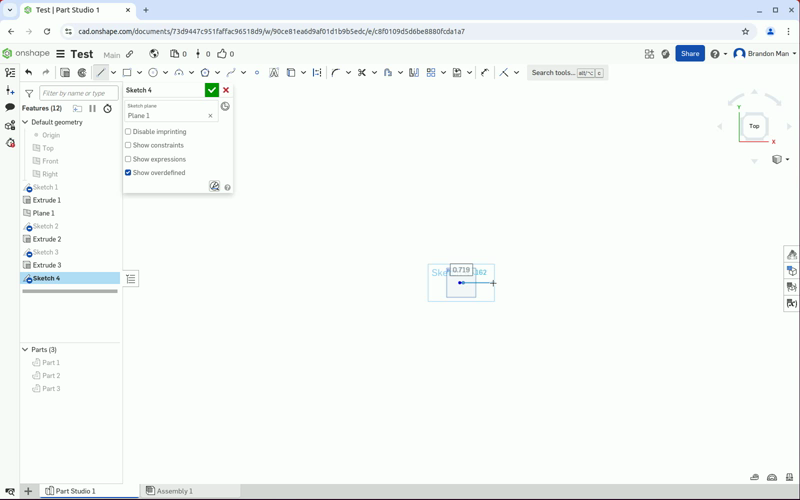
mouse_move(463, 279)
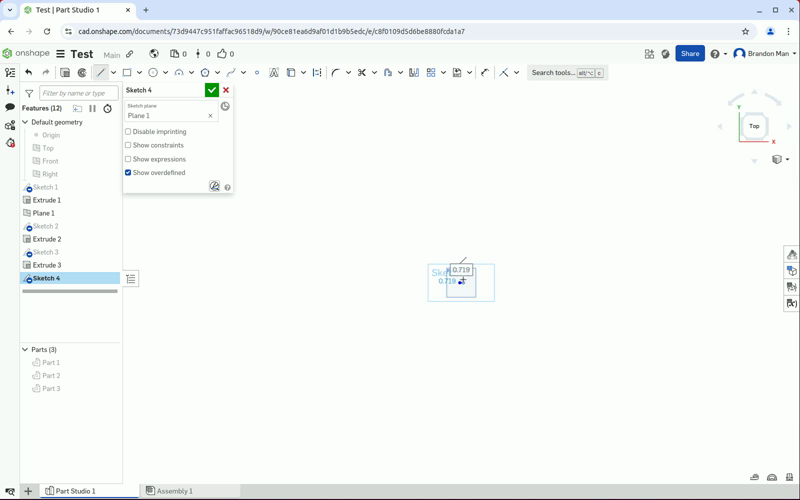
scroll(6)
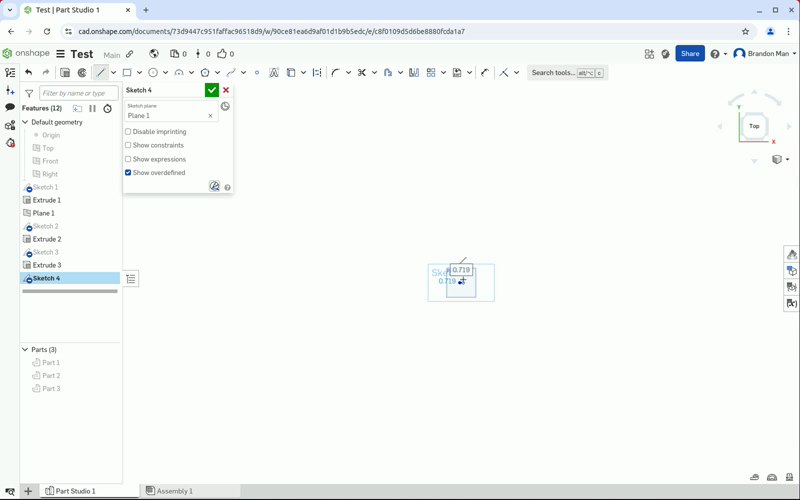
scroll(6)
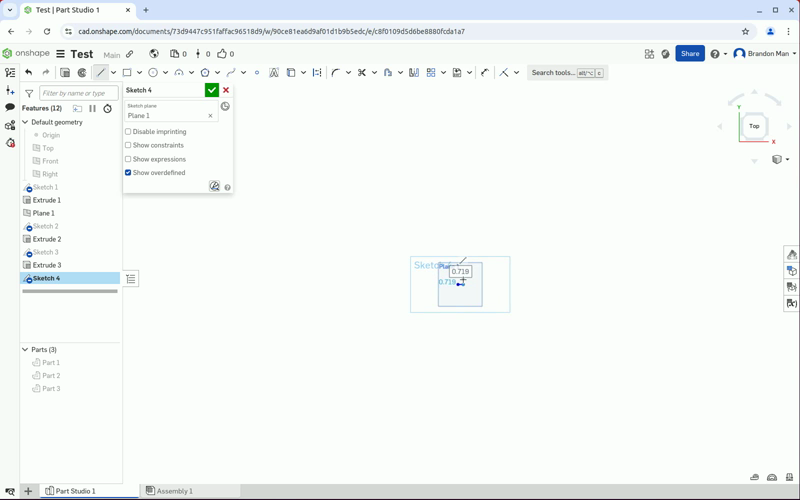
scroll(6)
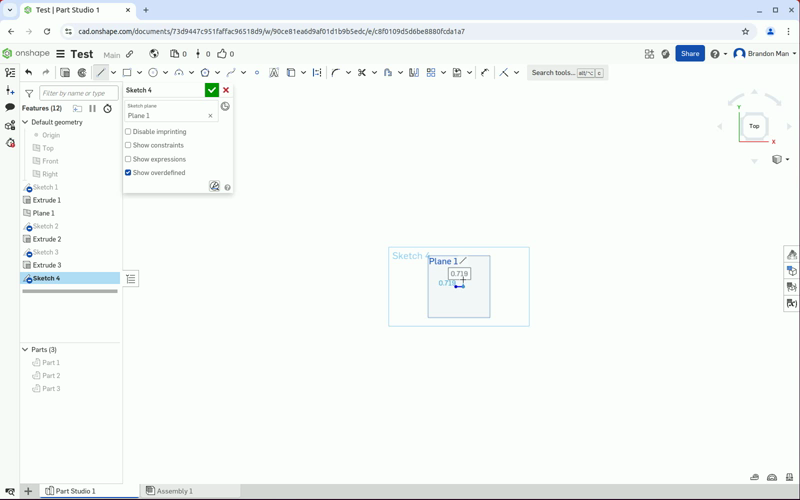
scroll(6)
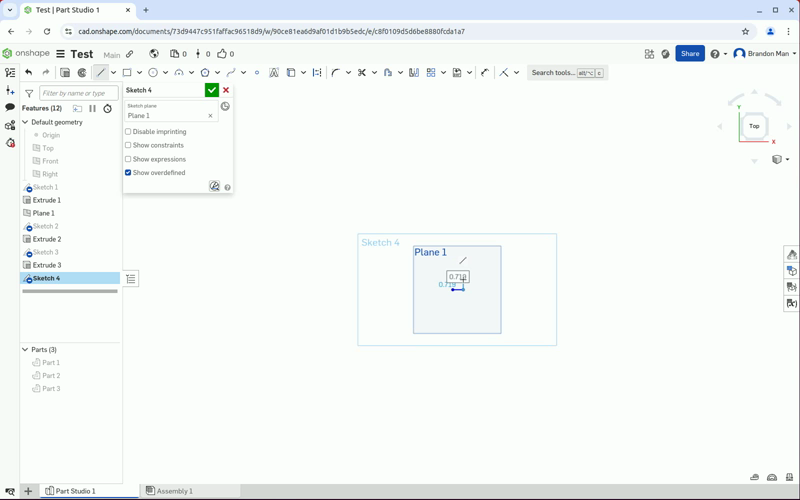
scroll(6)
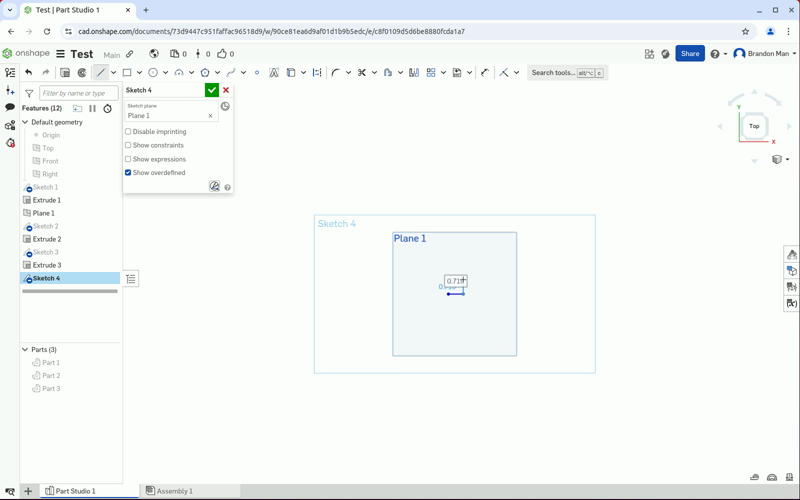
scroll(6)
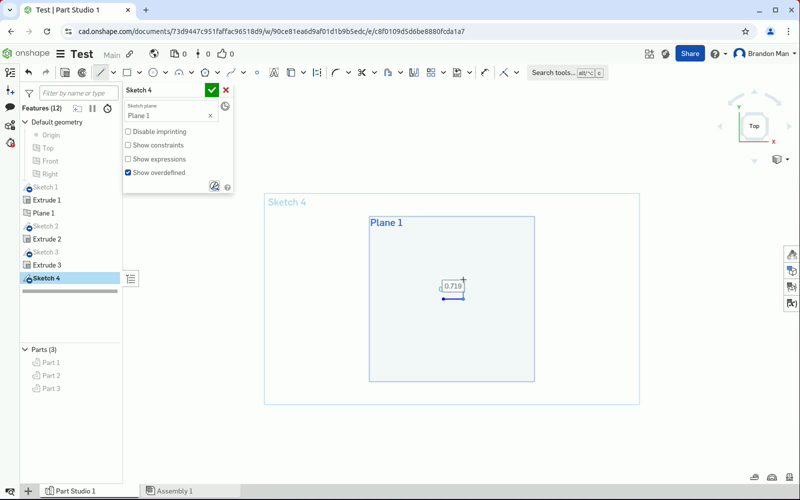
scroll(6)
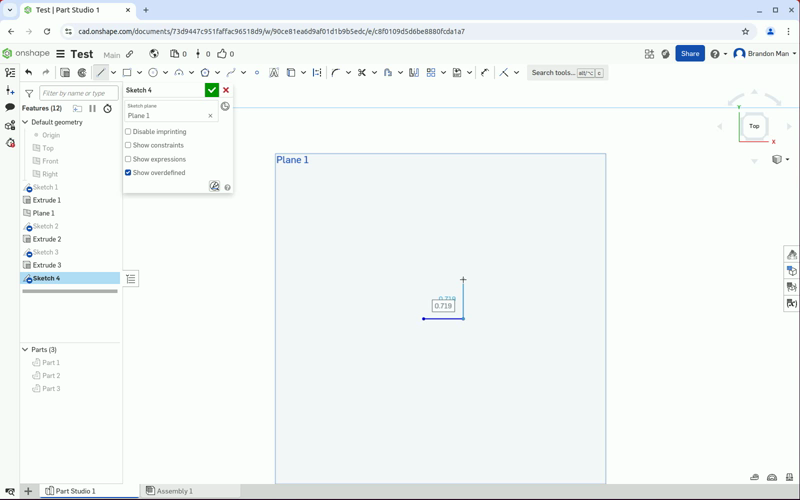
click(463, 279)
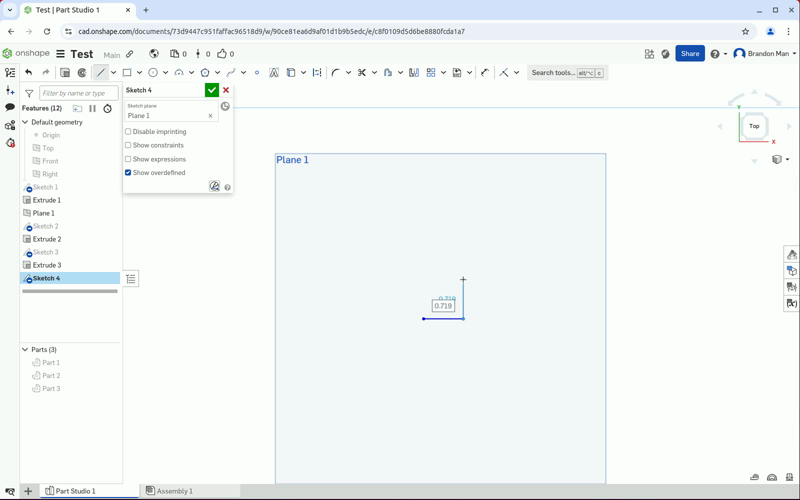
scroll(-6)
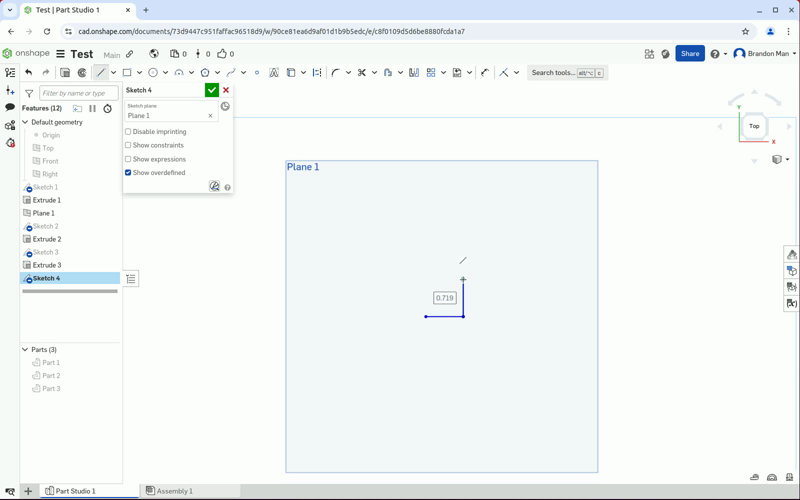
scroll(-6)
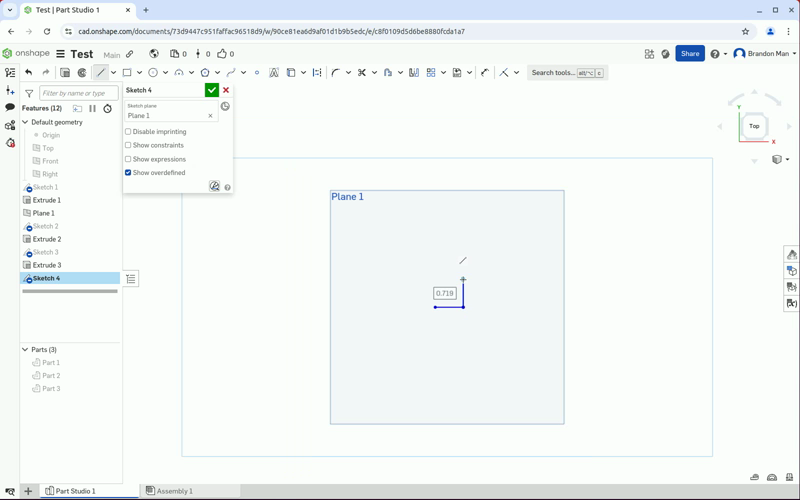
scroll(-6)
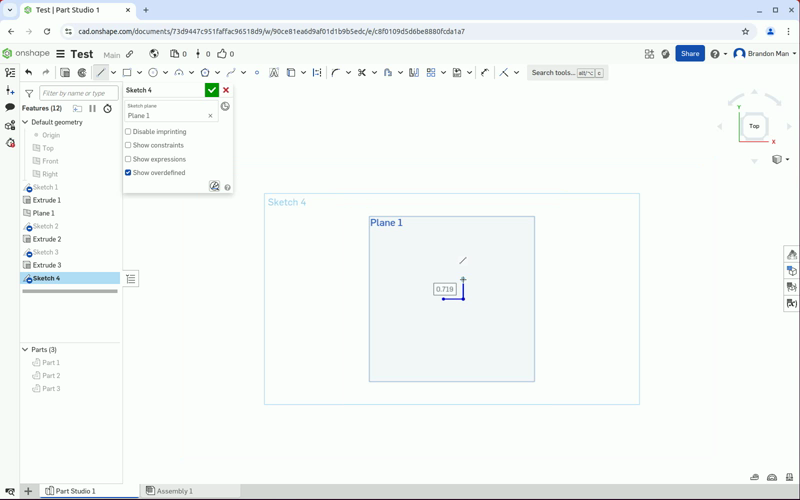
scroll(-6)
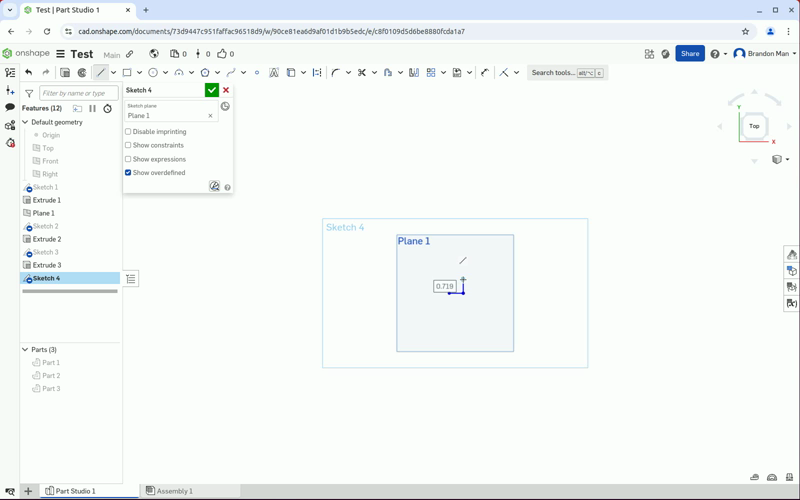
scroll(-6)
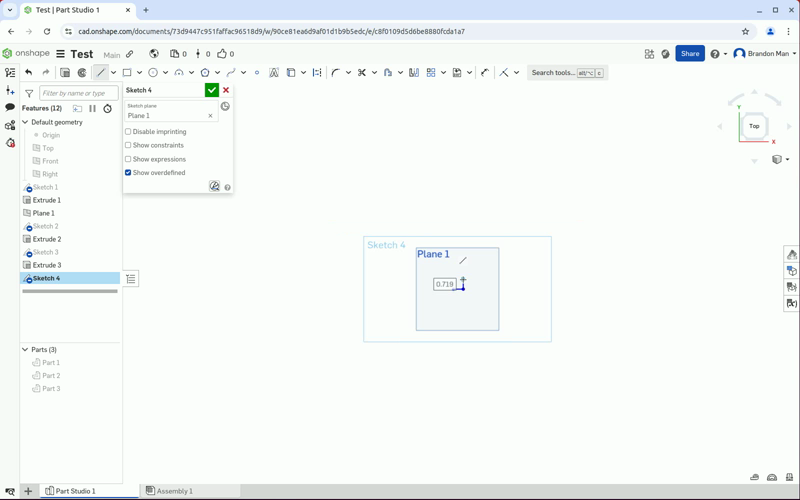
scroll(-6)
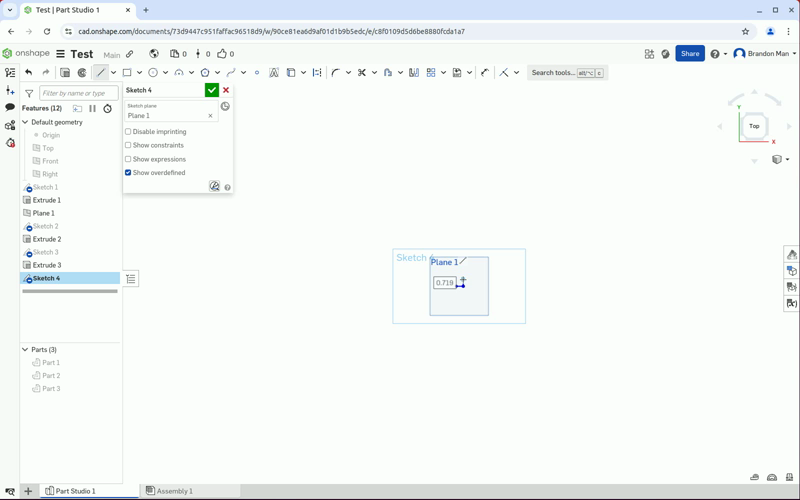
scroll(-6)
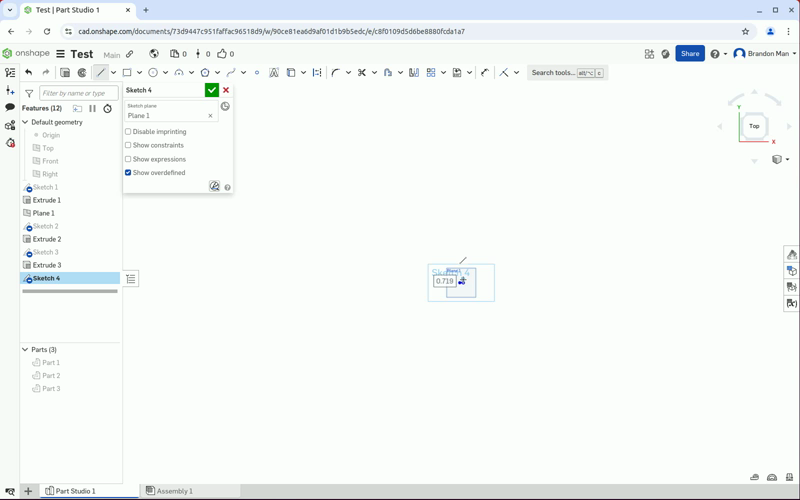
key_up(shift)
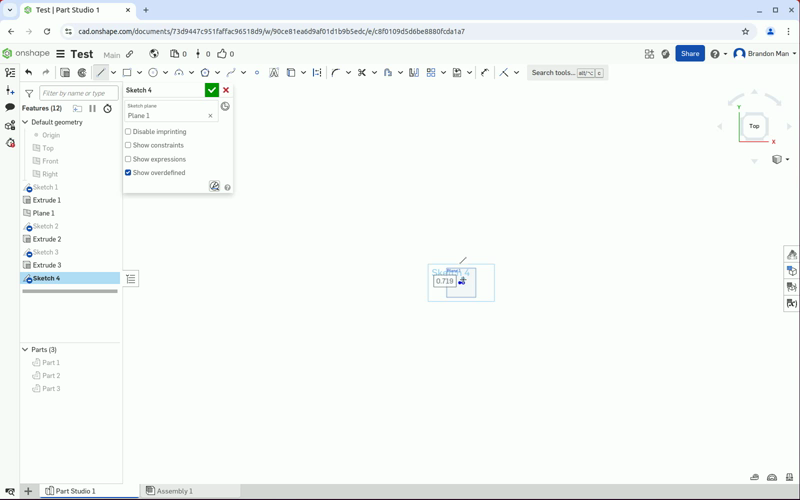
key_down(shift)
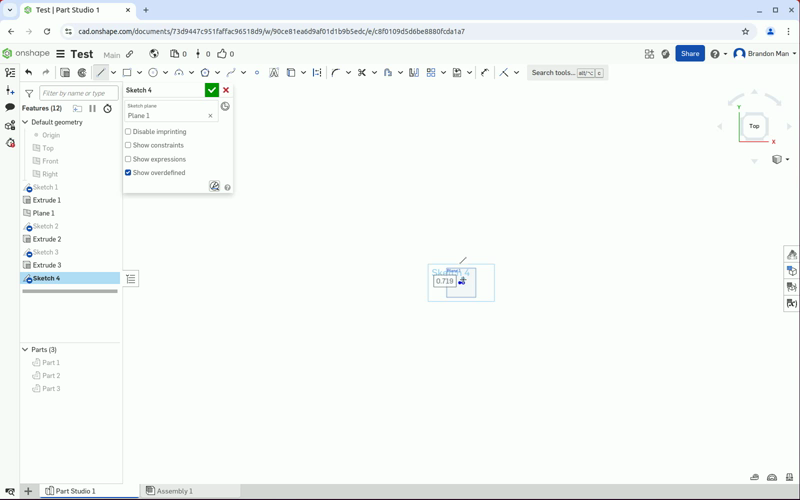
mouse_move(493, 279)
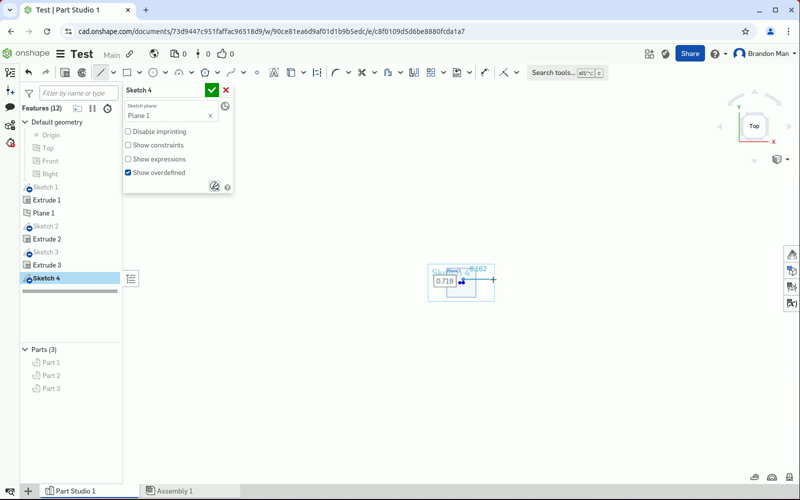
mouse_move(459, 279)
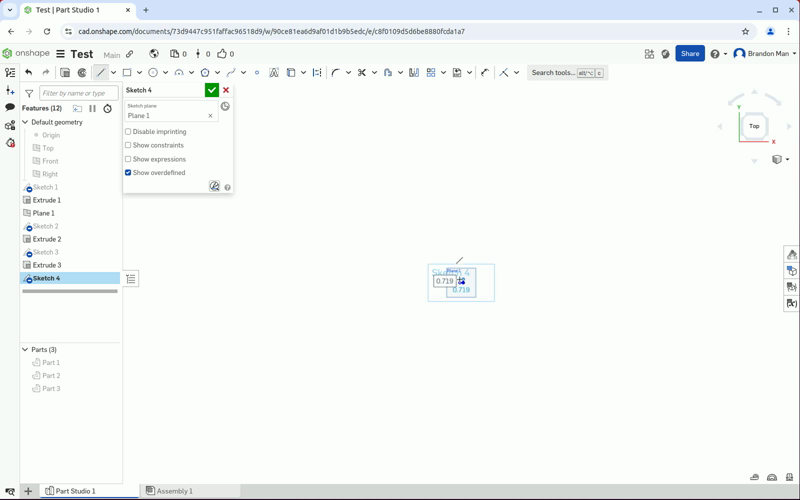
scroll(6)
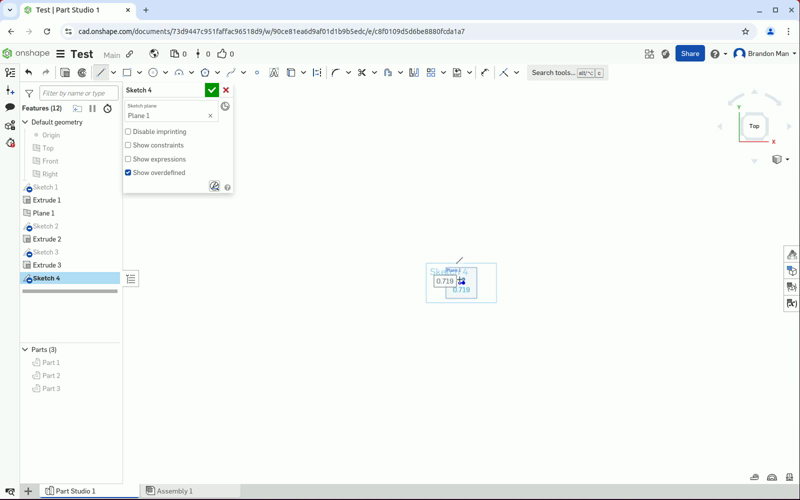
scroll(6)
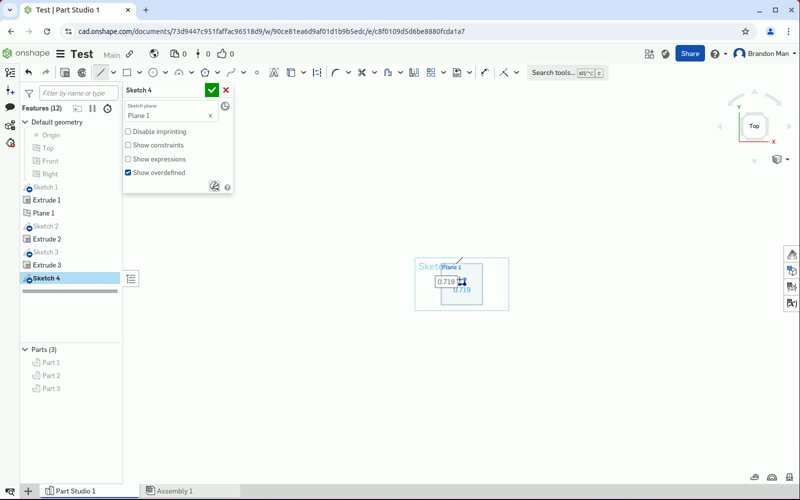
scroll(6)
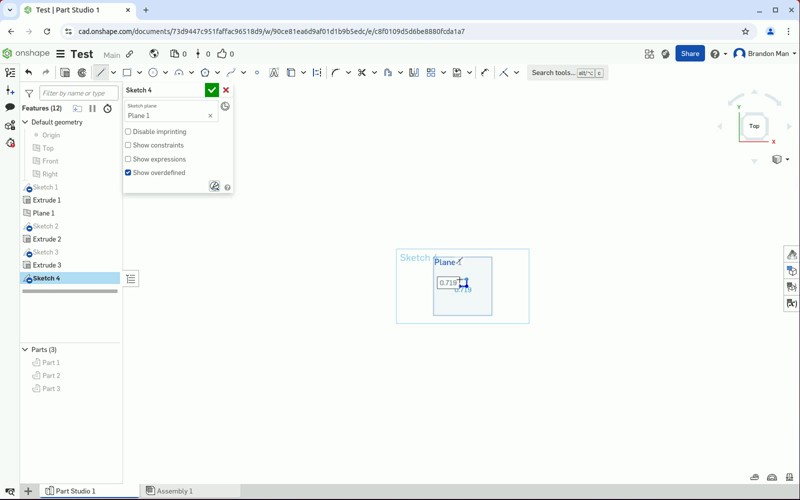
scroll(6)
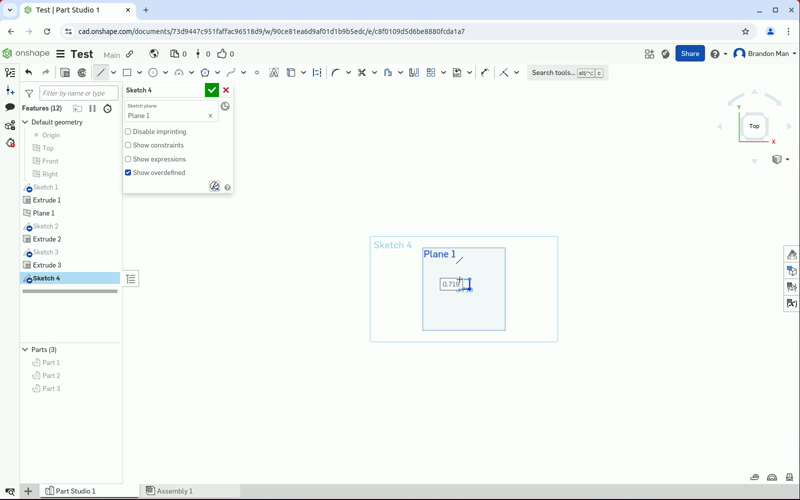
scroll(6)
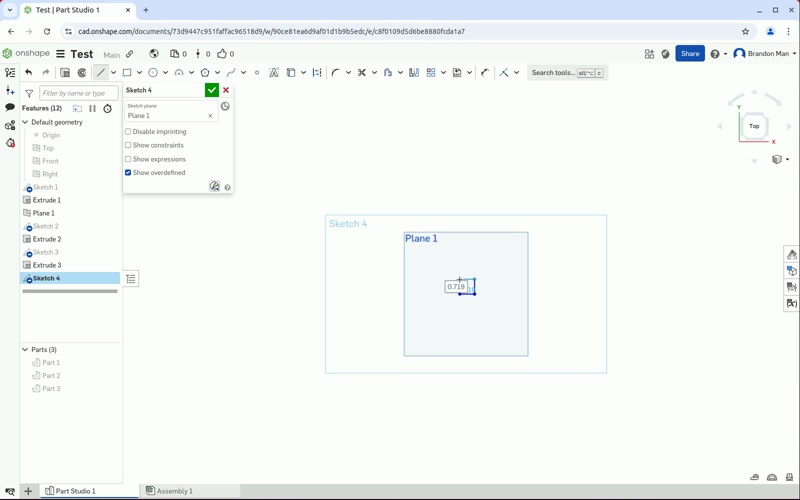
scroll(6)
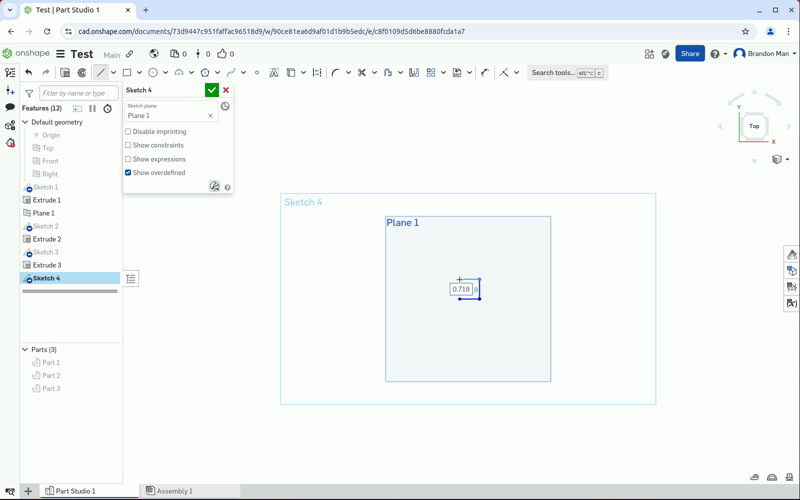
scroll(6)
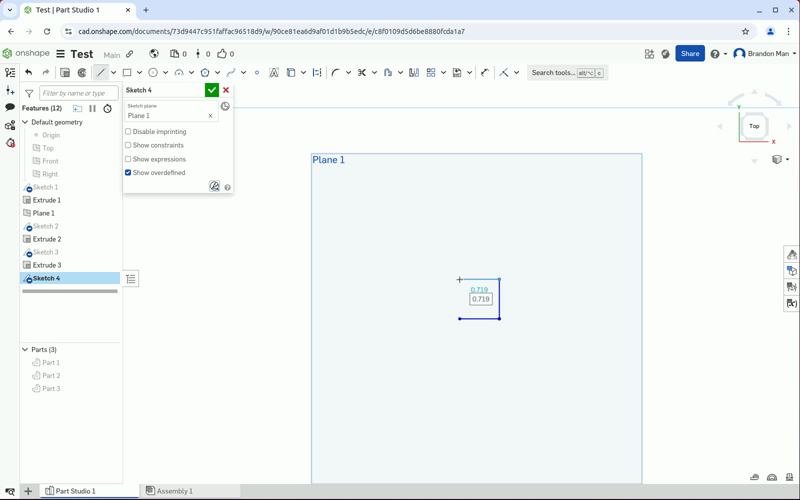
click(459, 279)
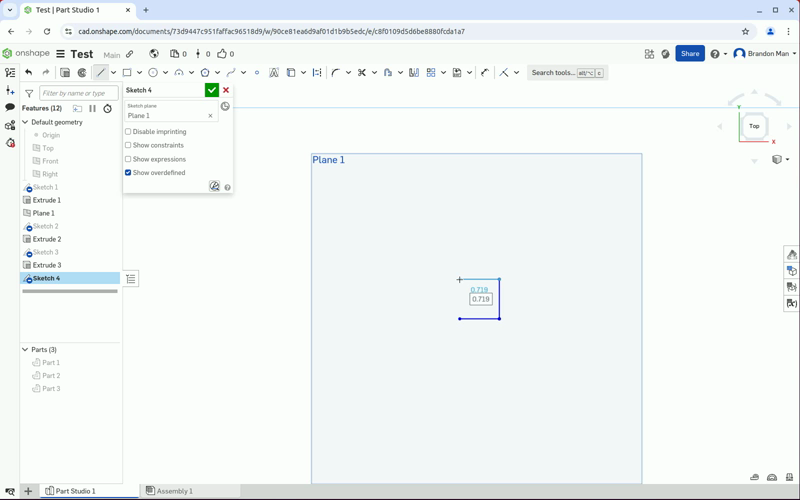
scroll(-6)
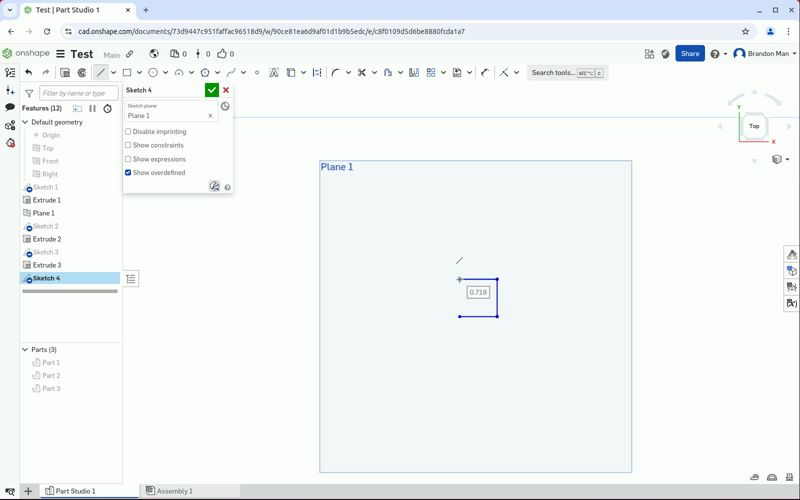
scroll(-6)
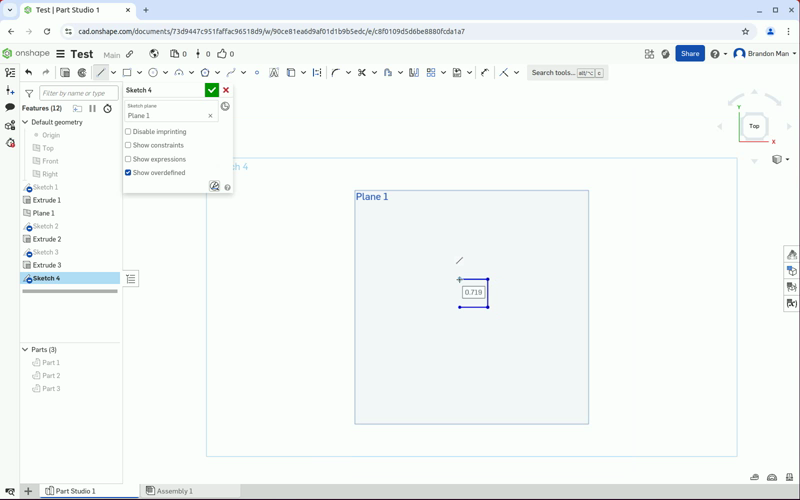
scroll(-6)
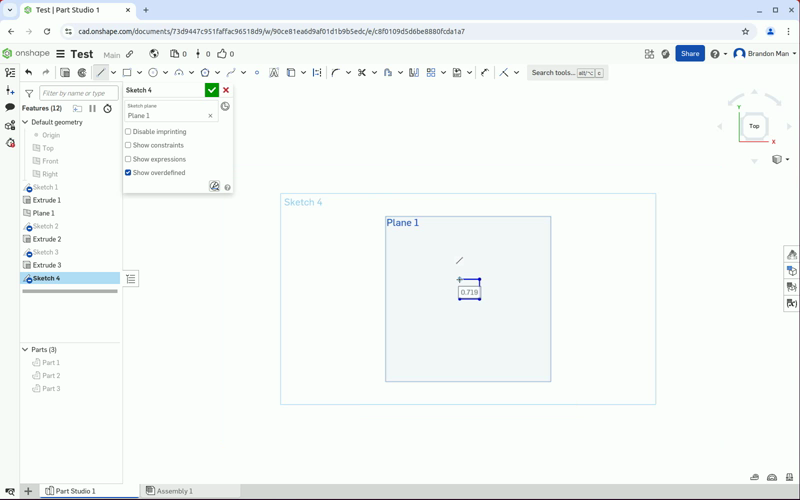
scroll(-6)
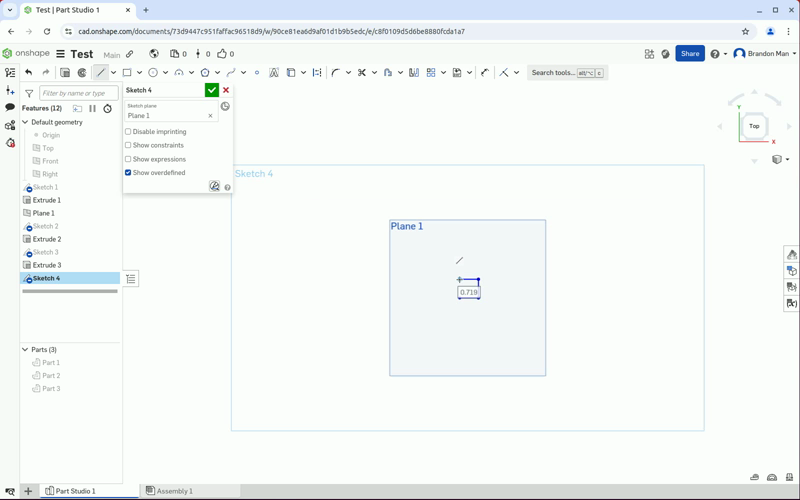
scroll(-6)
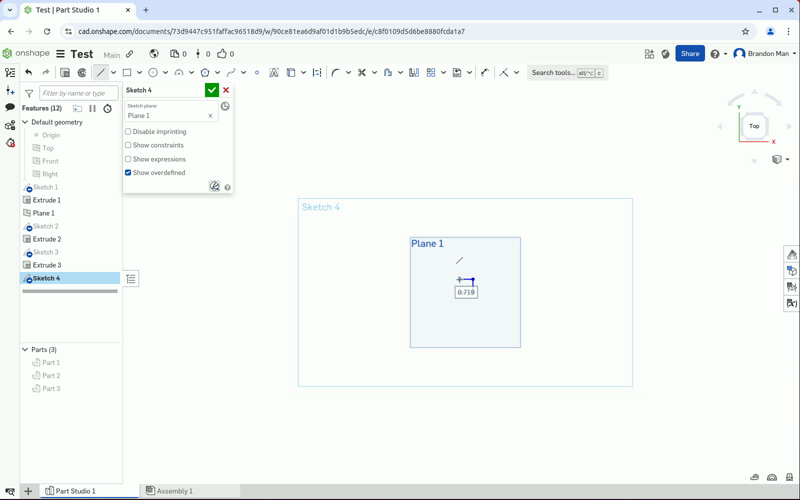
scroll(-6)
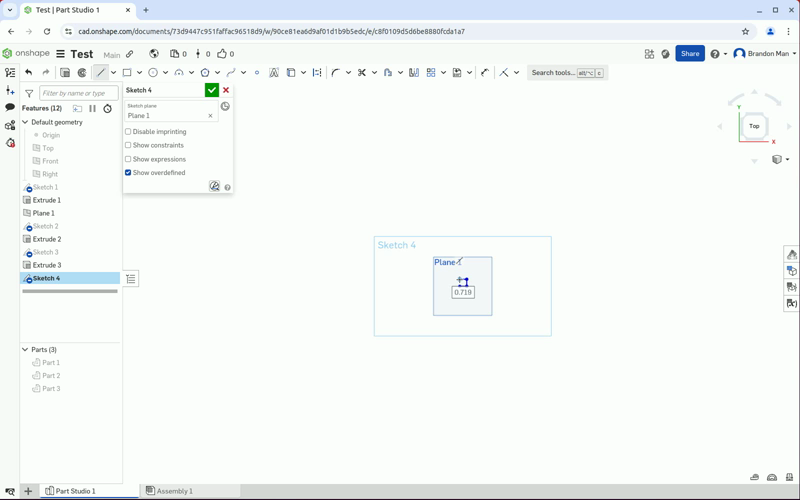
scroll(-6)
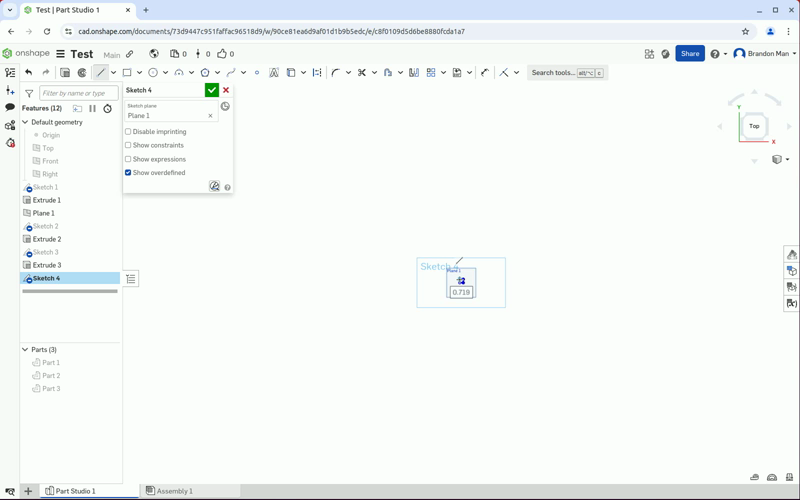
key_up(shift)
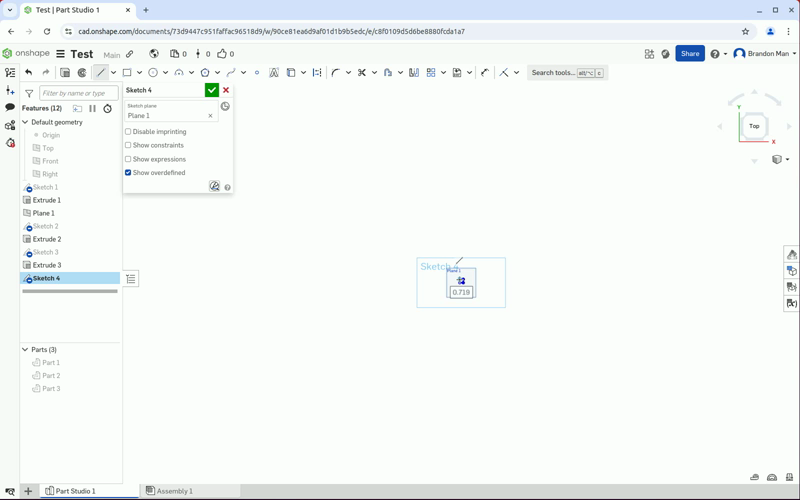
mouse_move(489, 279)
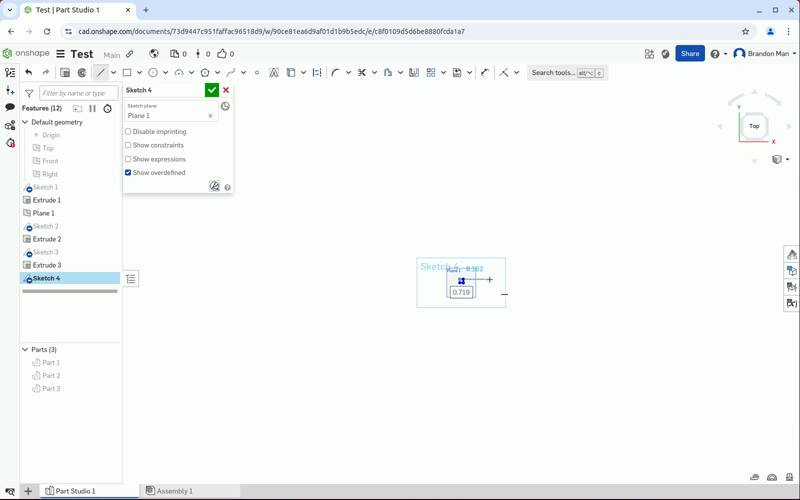
key_down(shift)
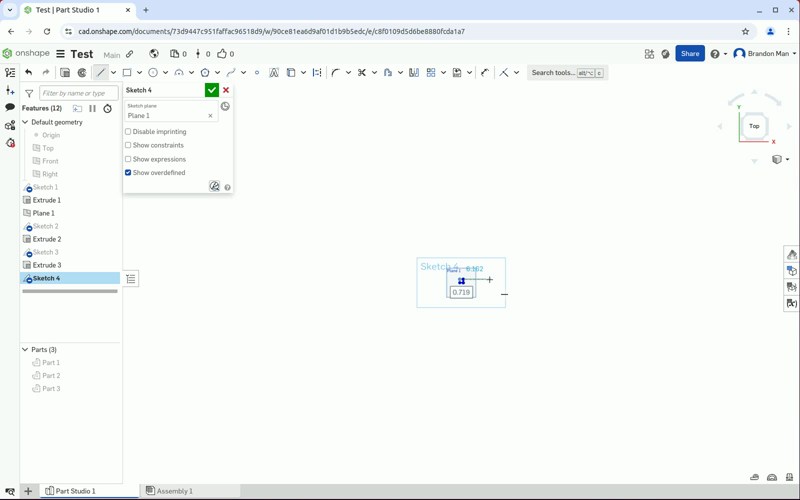
mouse_move(459, 282)
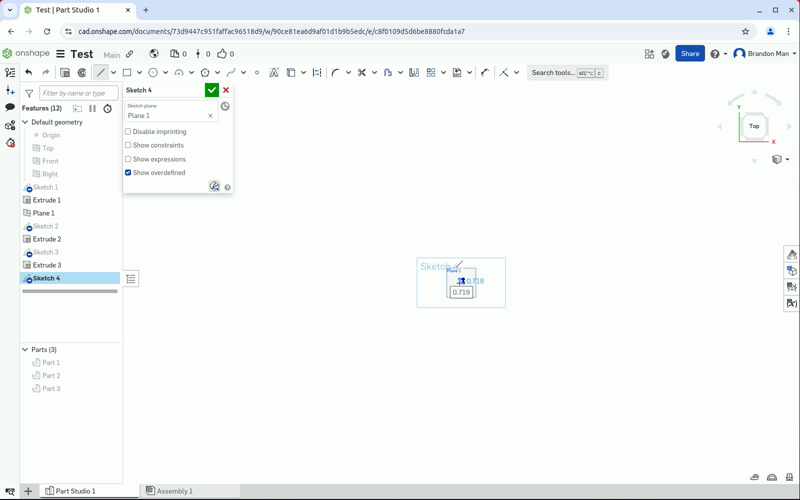
scroll(6)
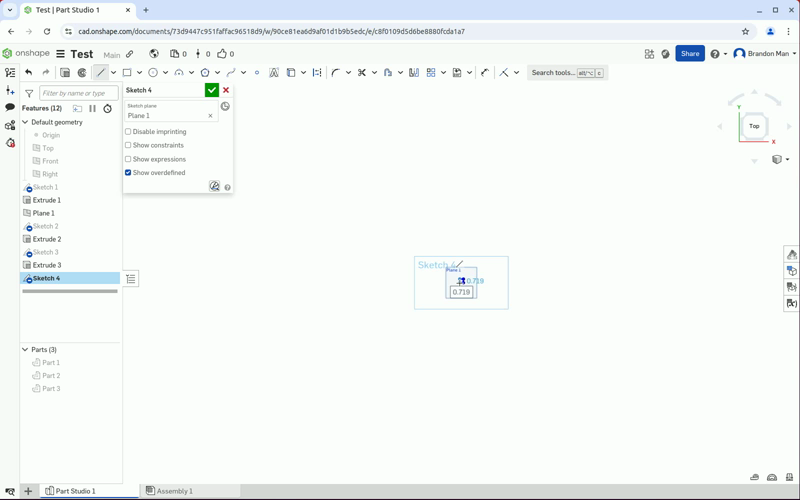
scroll(6)
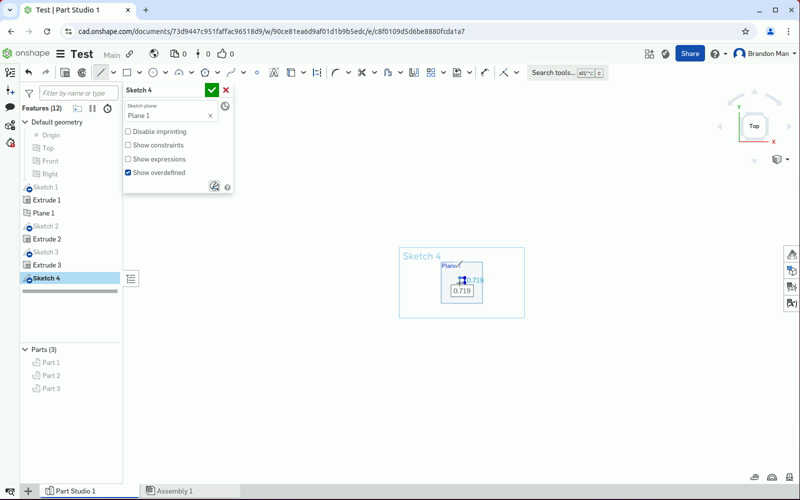
scroll(6)
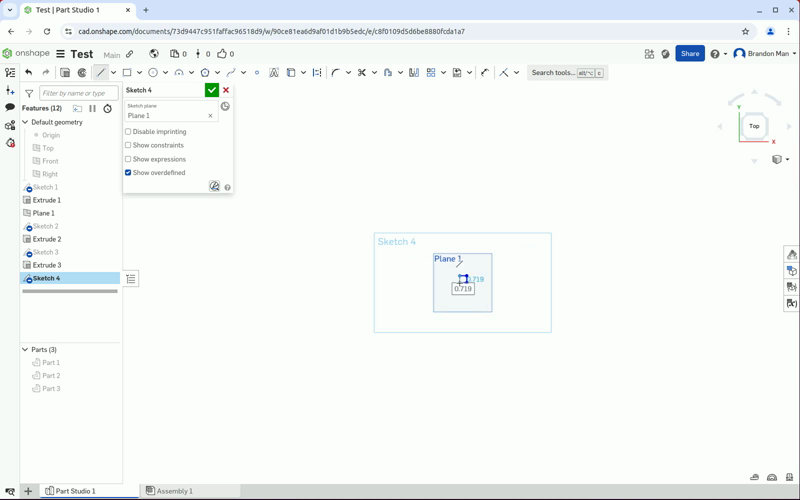
scroll(6)
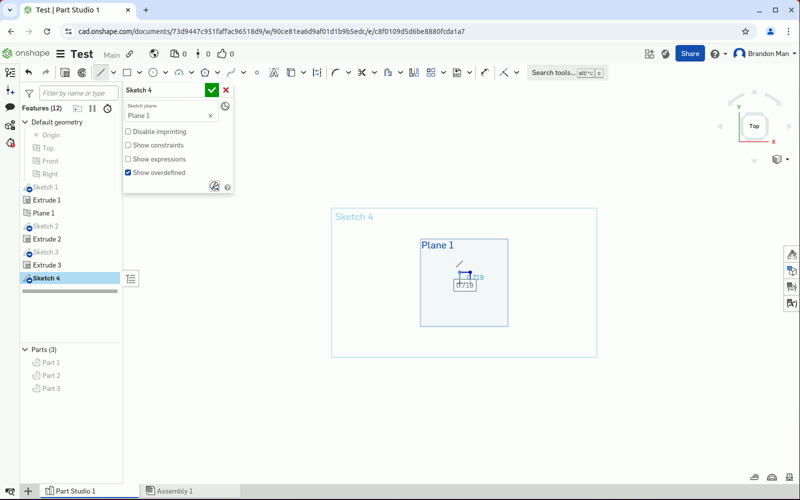
scroll(6)
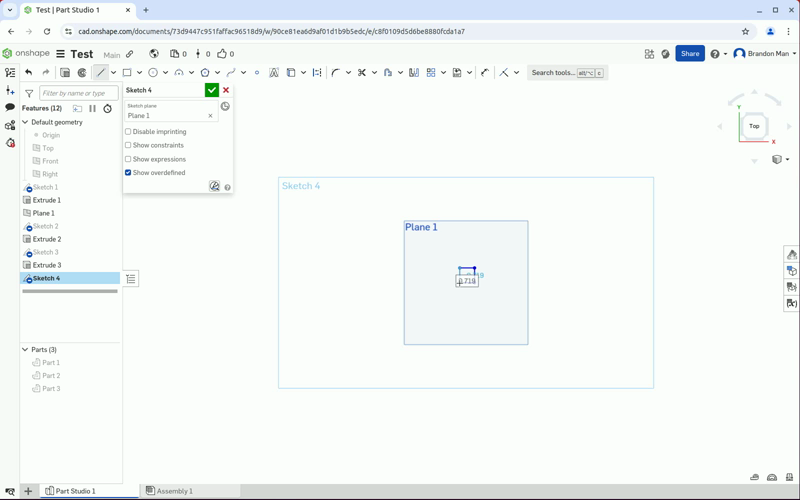
scroll(6)
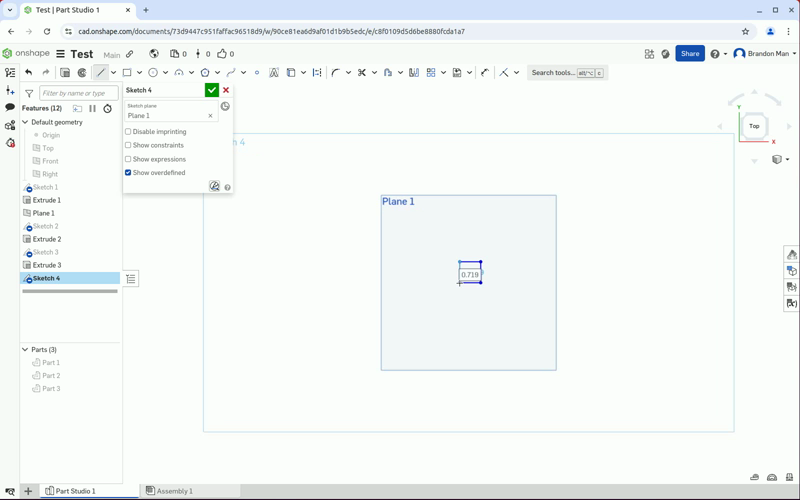
scroll(6)
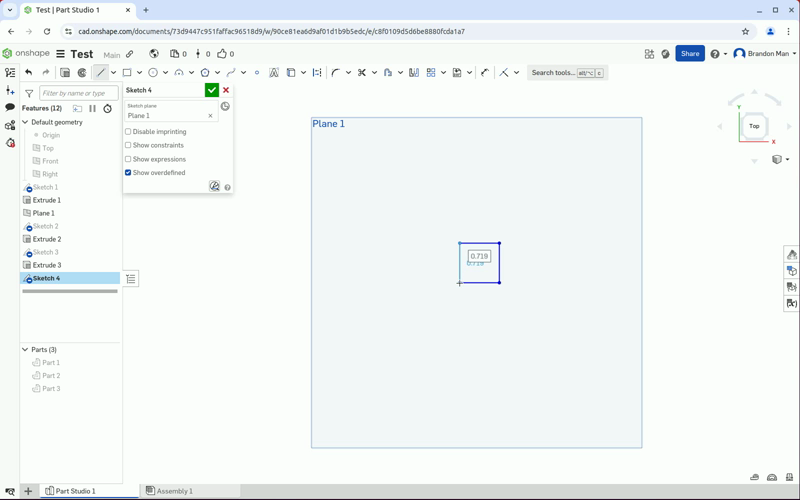
key_up(shift)
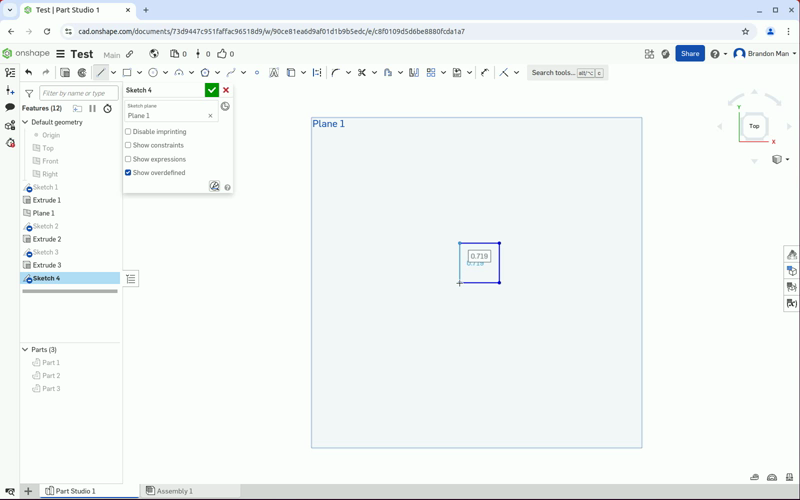
click(459, 282)
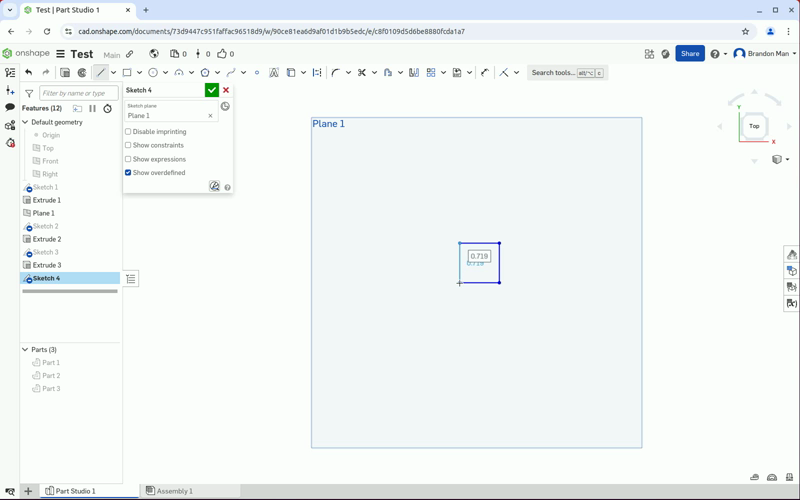
scroll(-6)
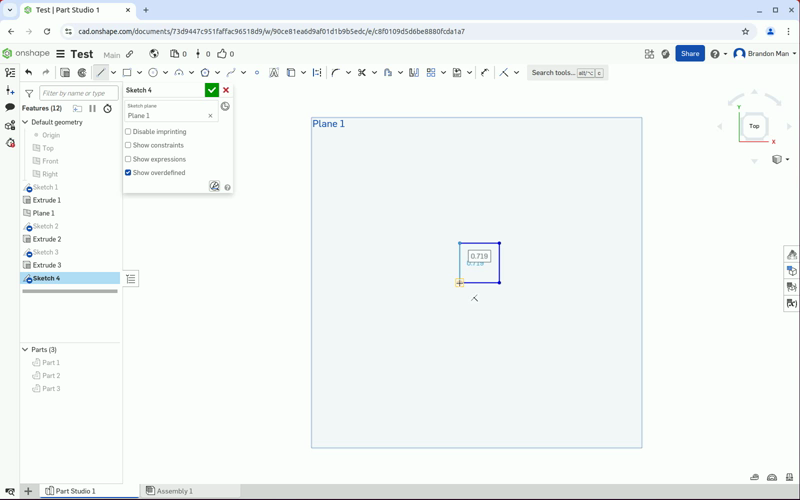
scroll(-6)
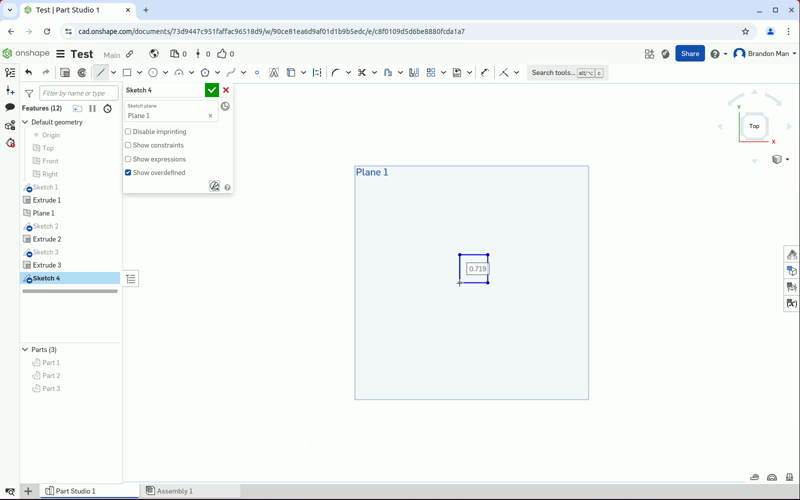
scroll(-6)
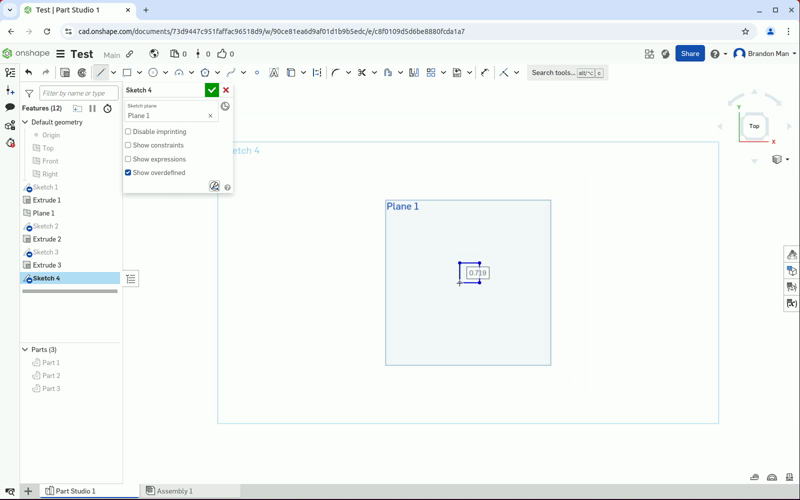
scroll(-6)
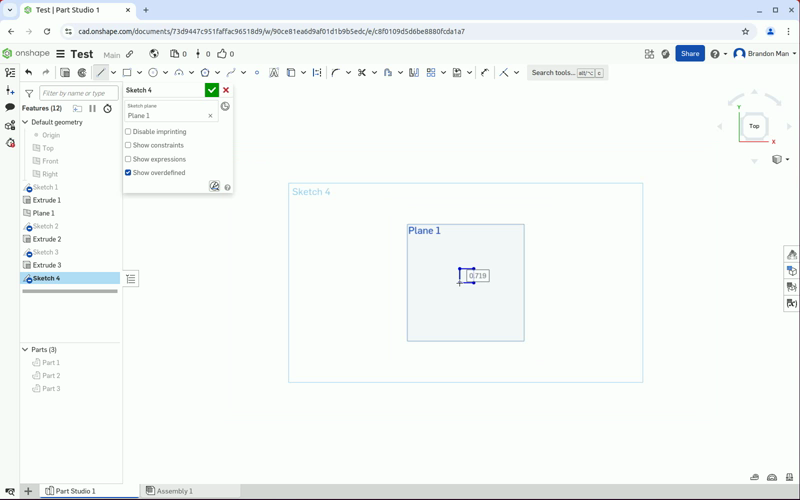
scroll(-6)
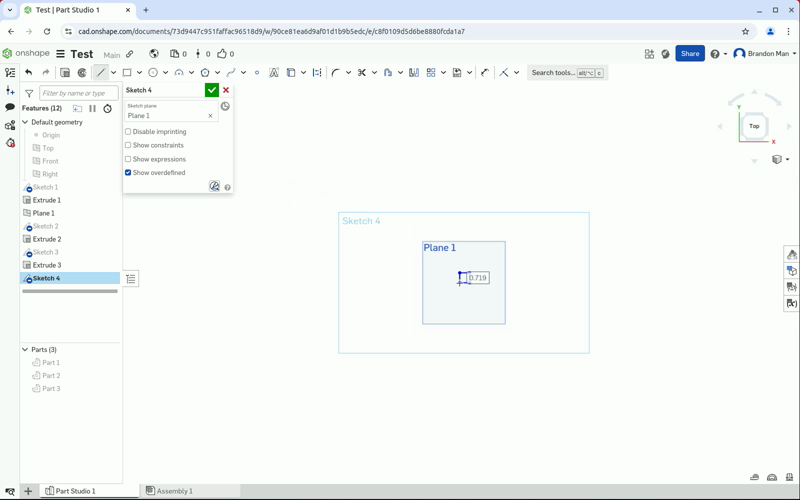
scroll(-6)
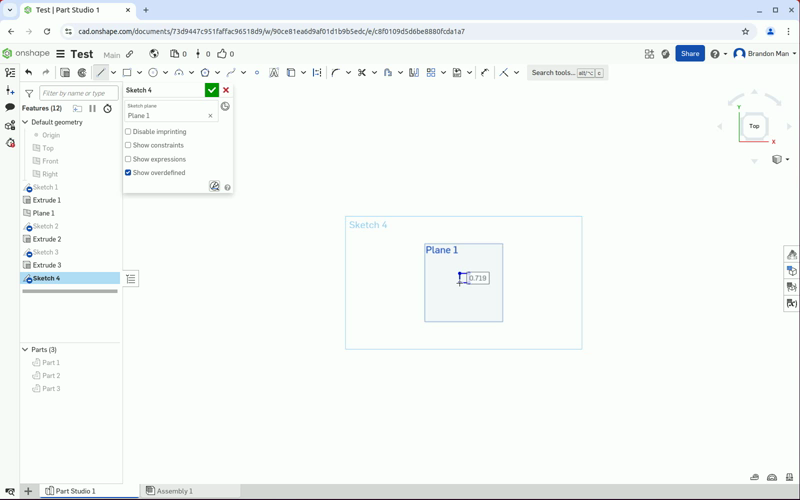
scroll(-6)
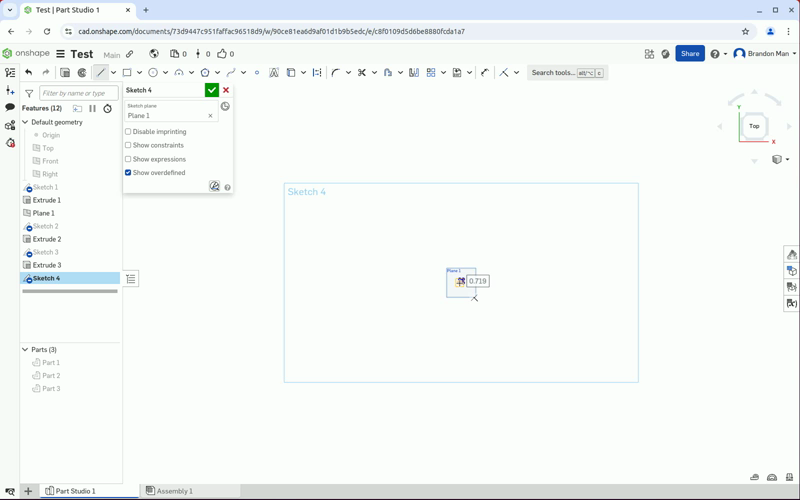
key(esc)
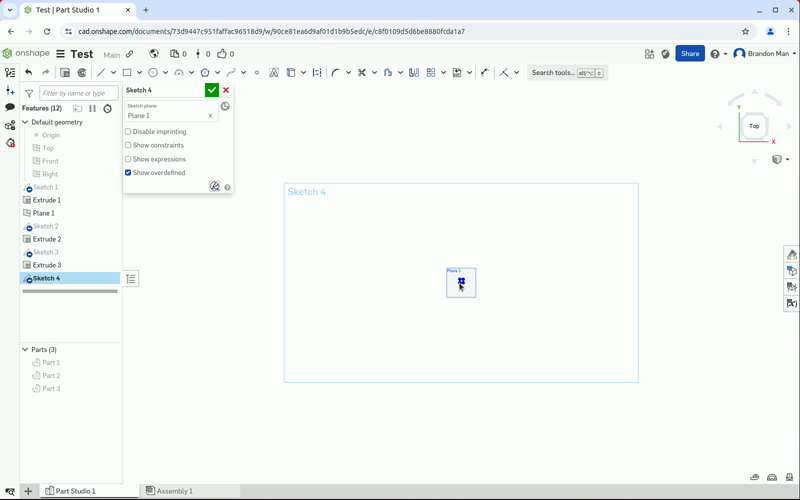
mouse_move(460, 281)
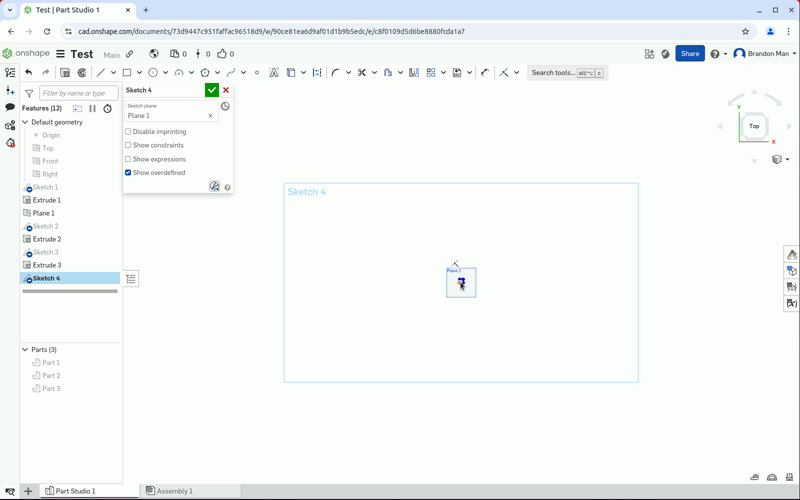
scroll(6)
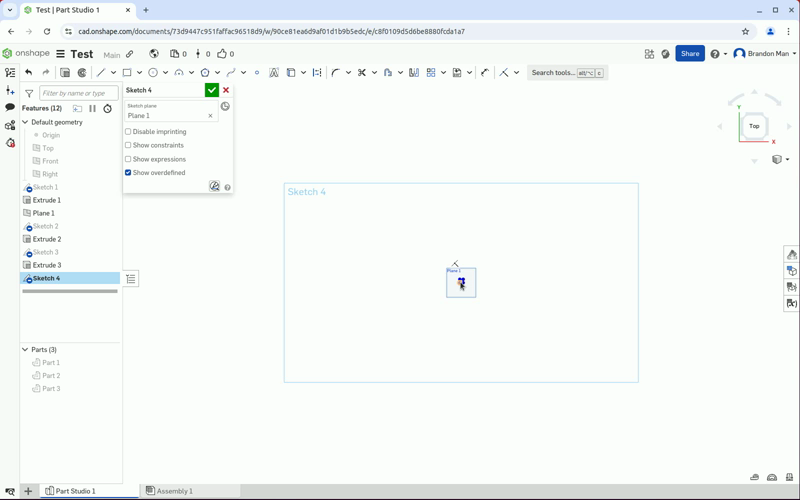
scroll(6)
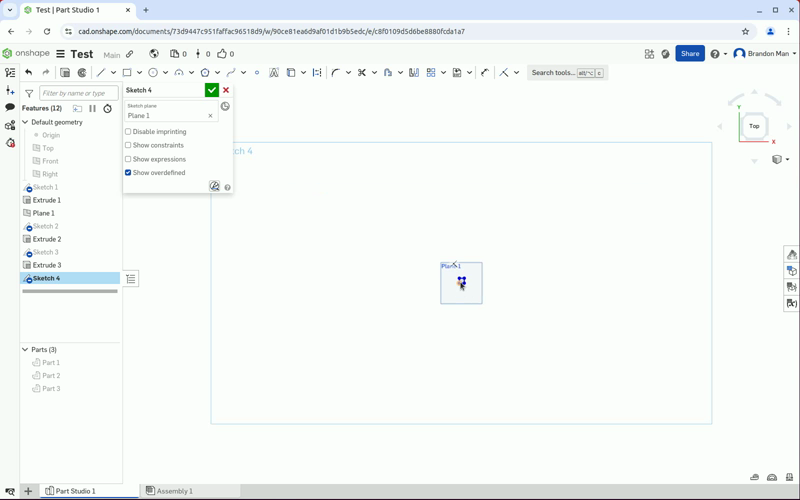
scroll(6)
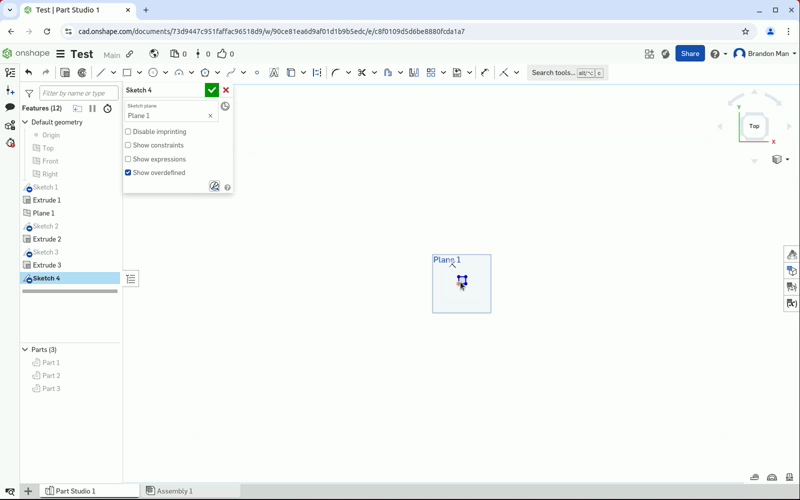
scroll(6)
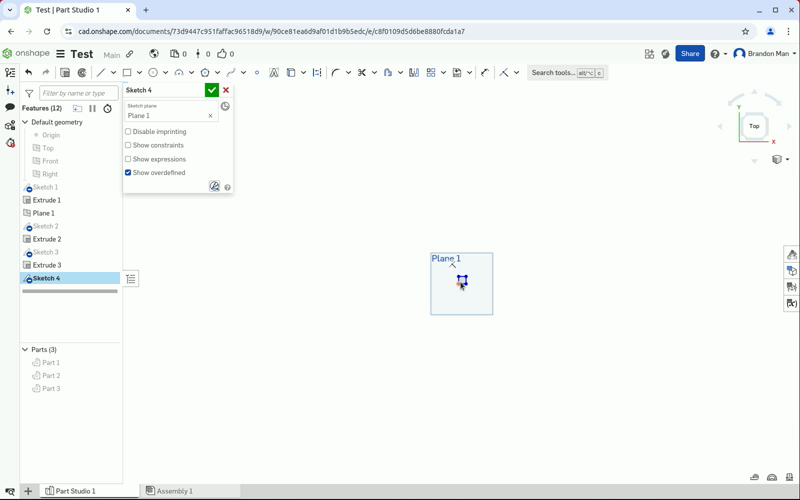
scroll(6)
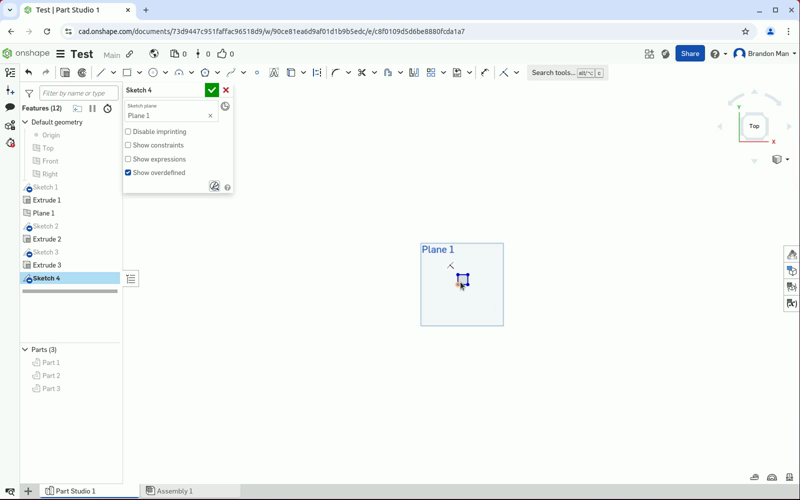
scroll(6)
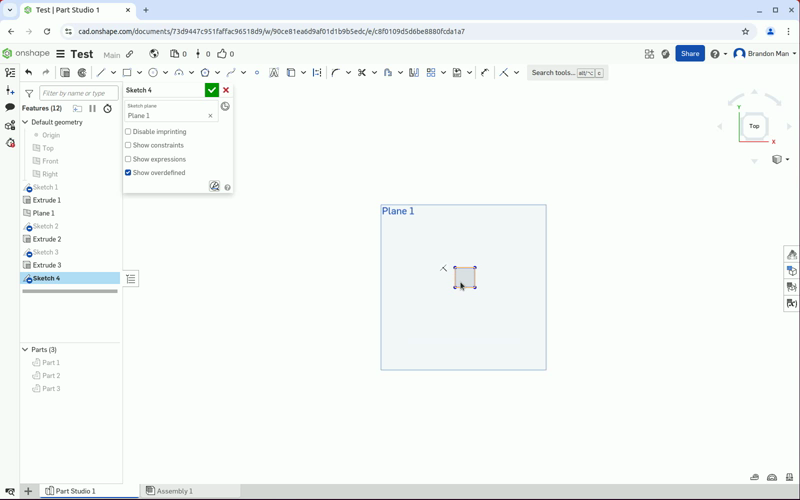
scroll(6)
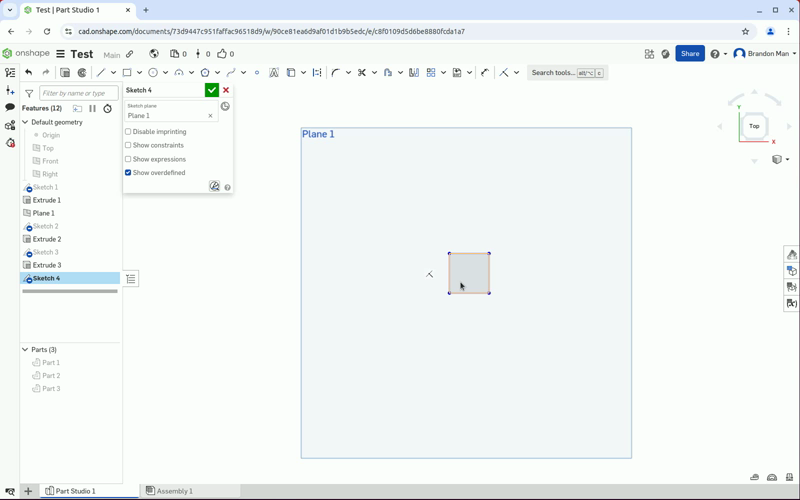
click(460, 281)
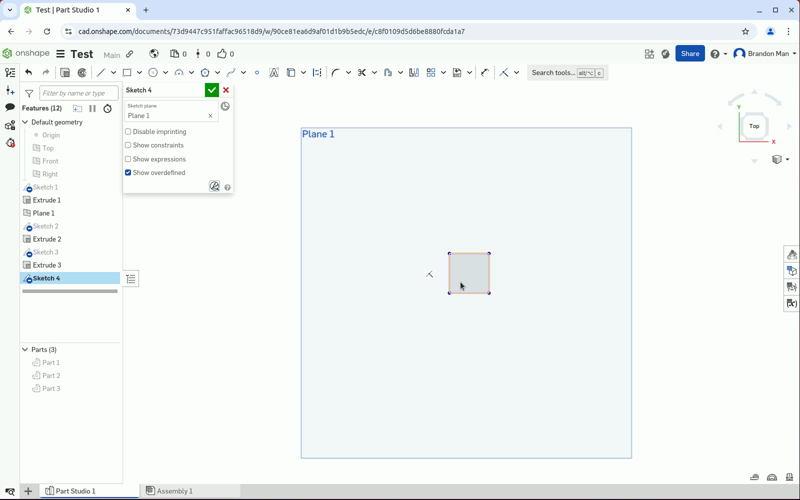
scroll(-6)
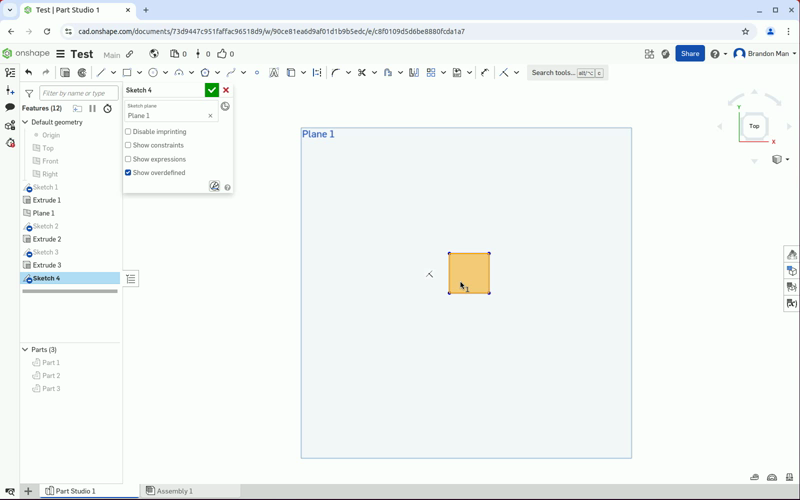
scroll(-6)
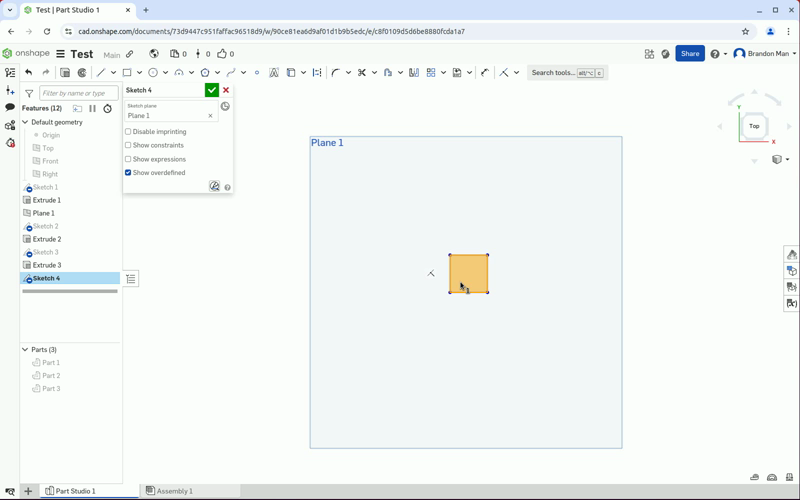
scroll(-6)
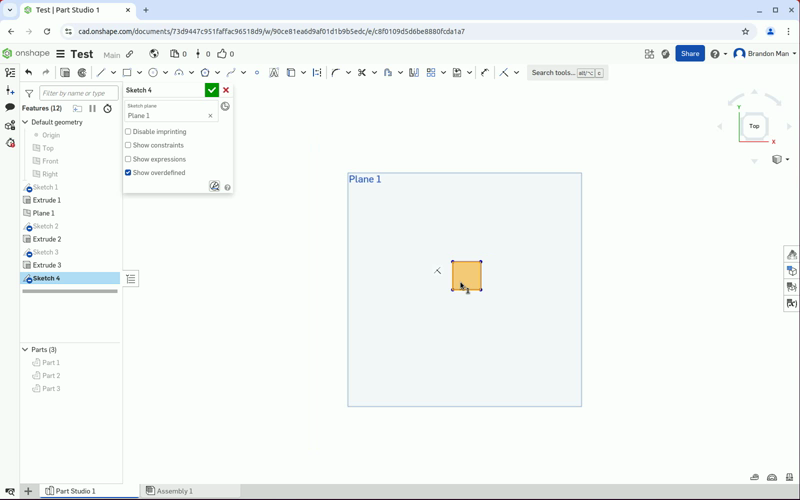
scroll(-6)
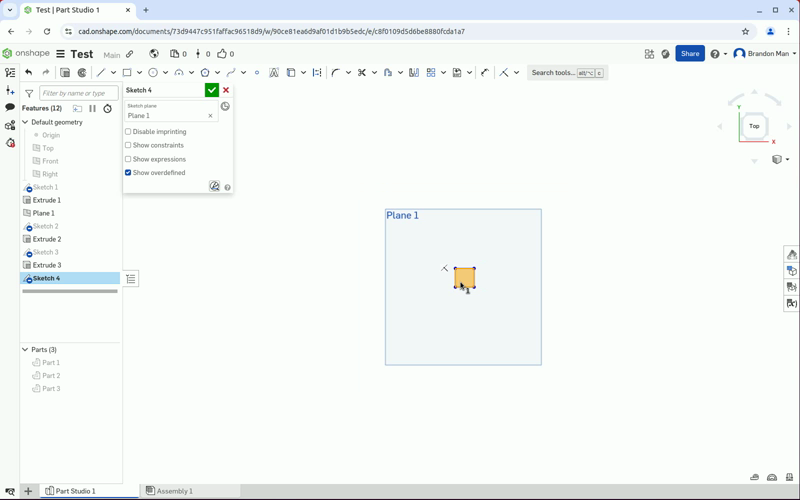
scroll(-6)
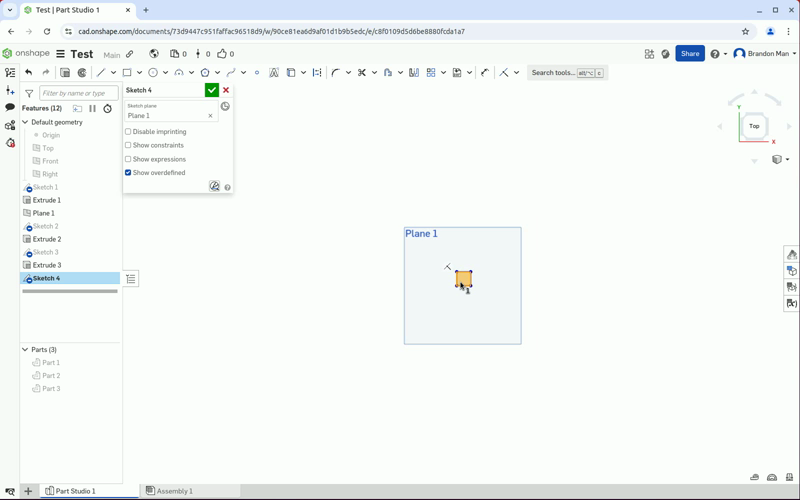
scroll(-6)
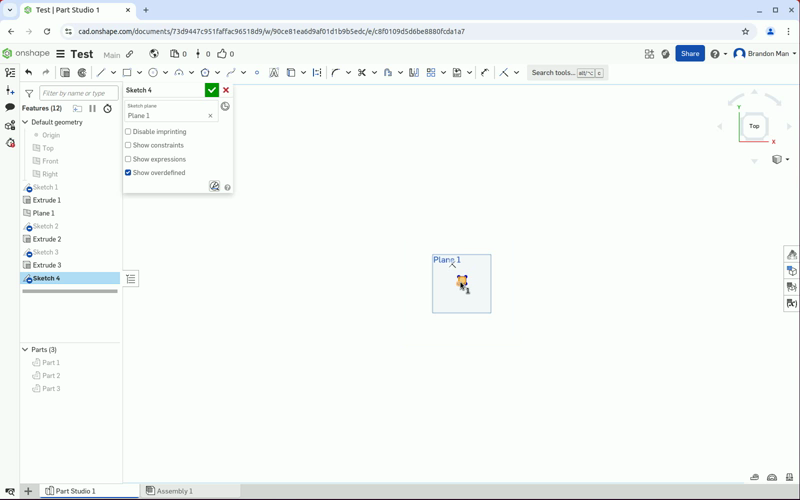
scroll(-6)
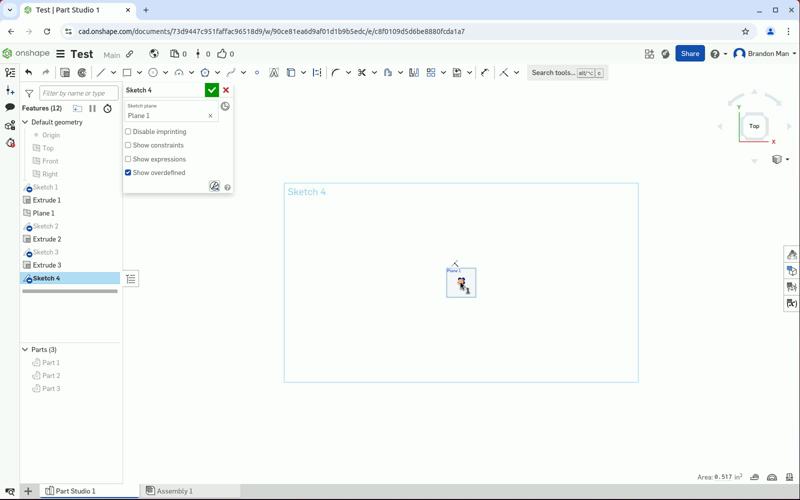
mouse_move(73, 352)
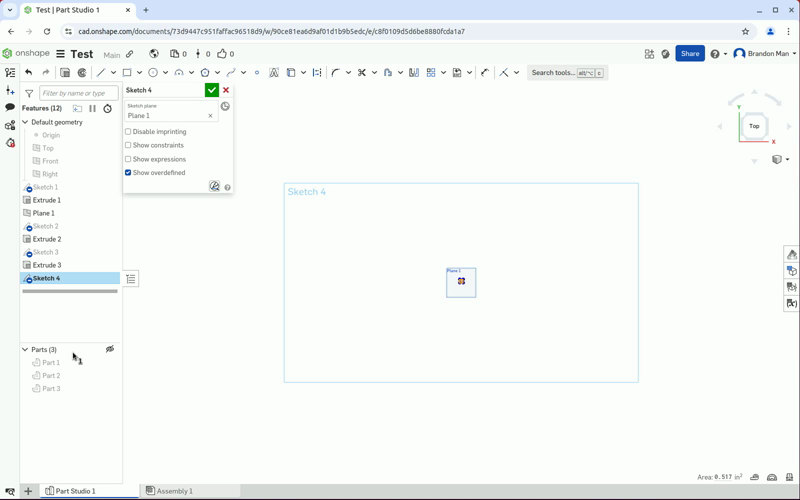
key(shift+y)
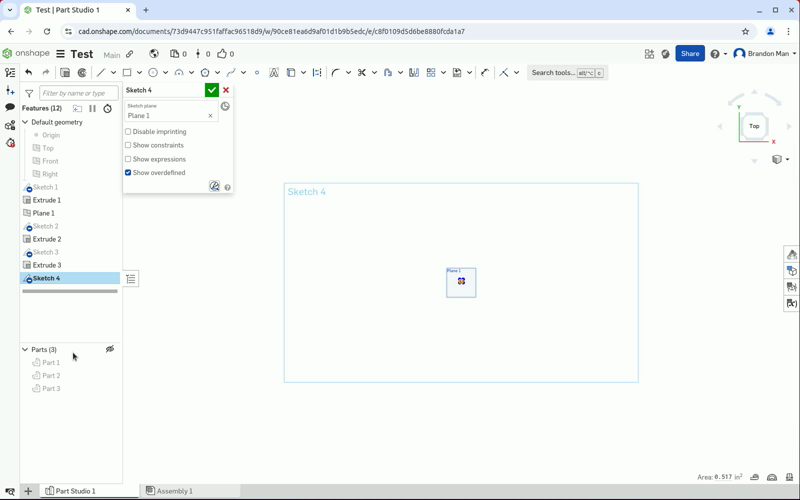
key(shift+e)
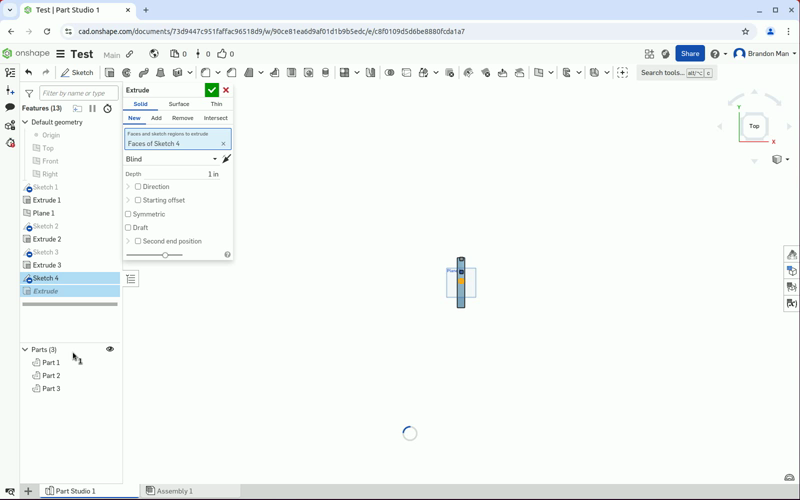
mouse_move(143, 106)
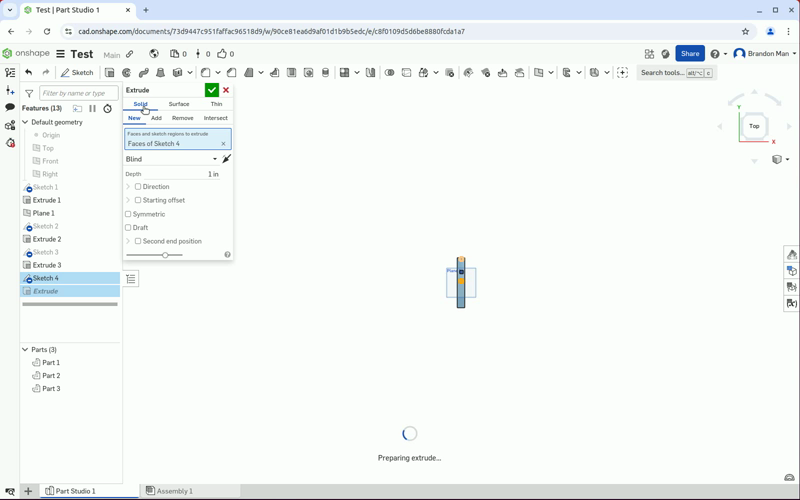
click(143, 106)
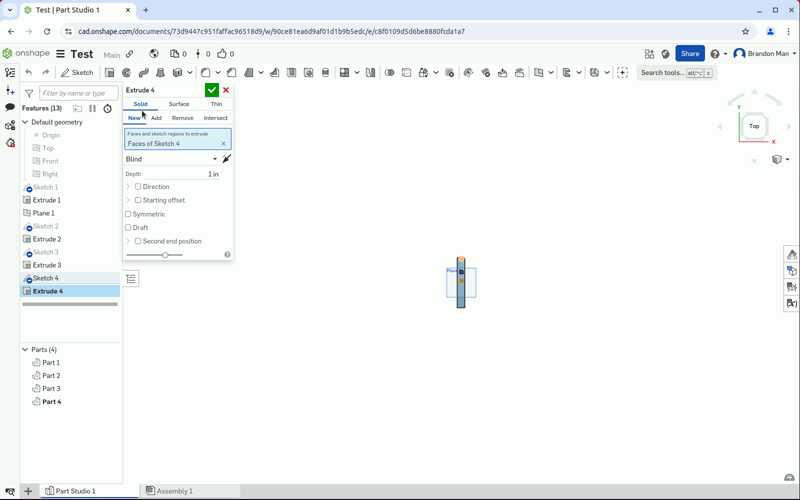
mouse_move(137, 120)
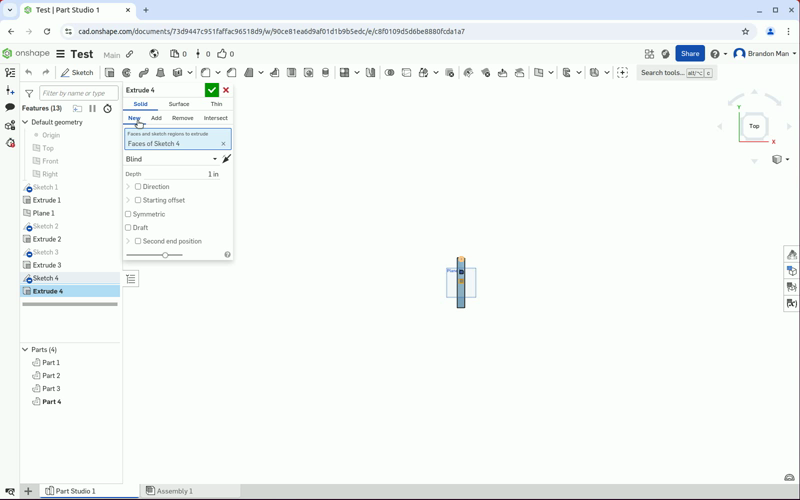
click(137, 120)
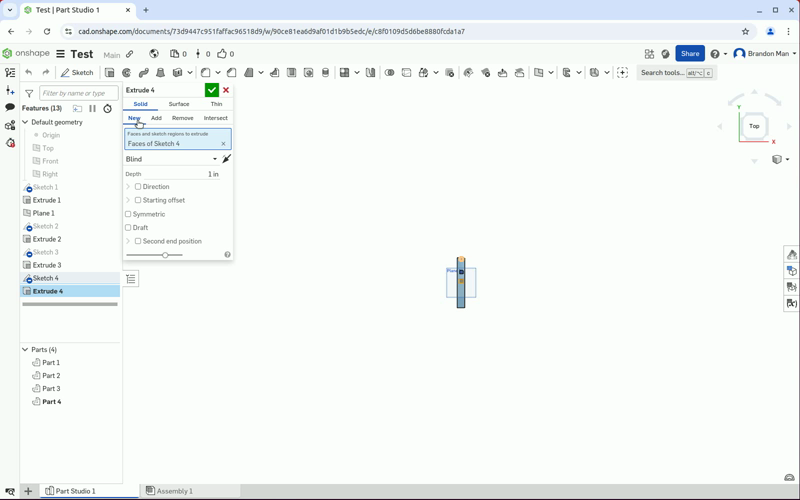
key(tab, 4)
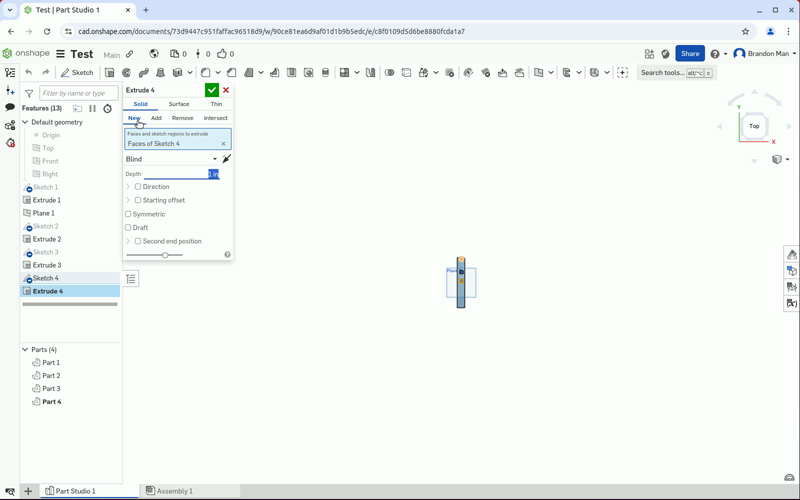
text(0.481)
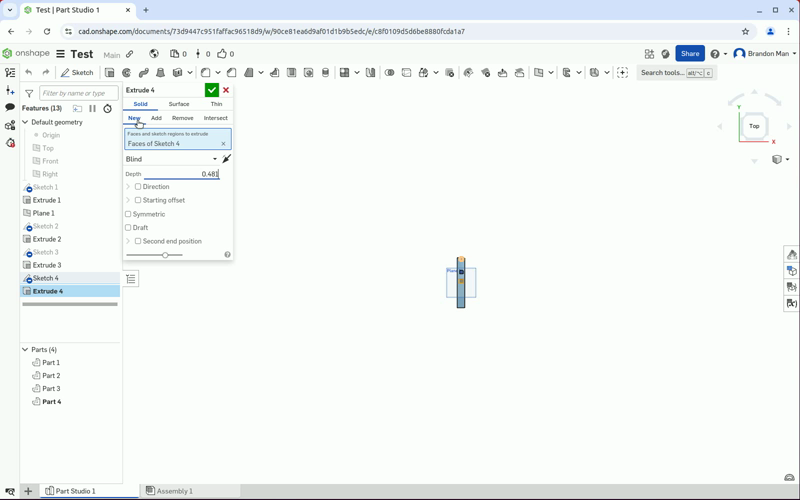
key(enter)
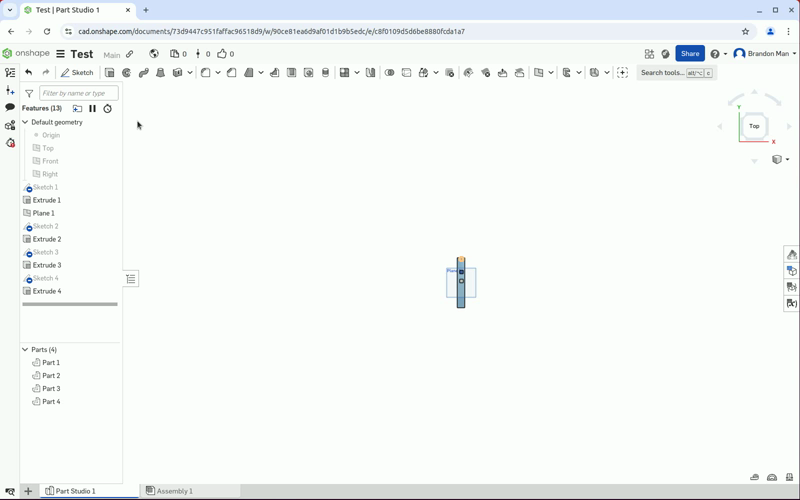
key(shift+h)
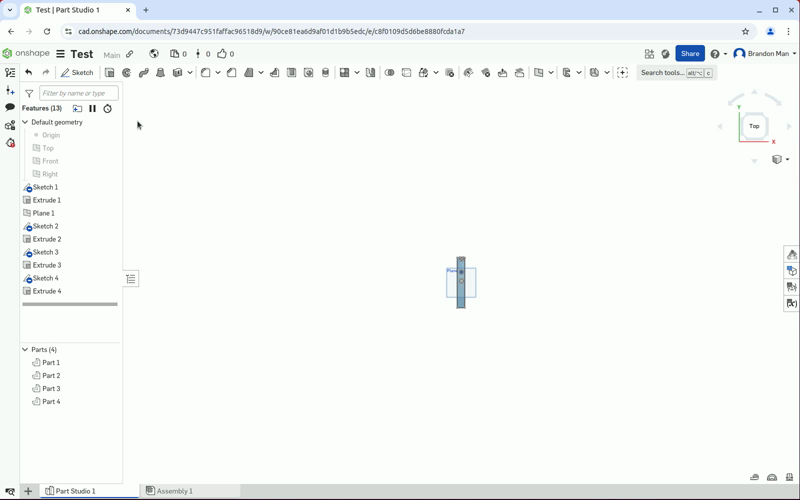
key(shift+h)
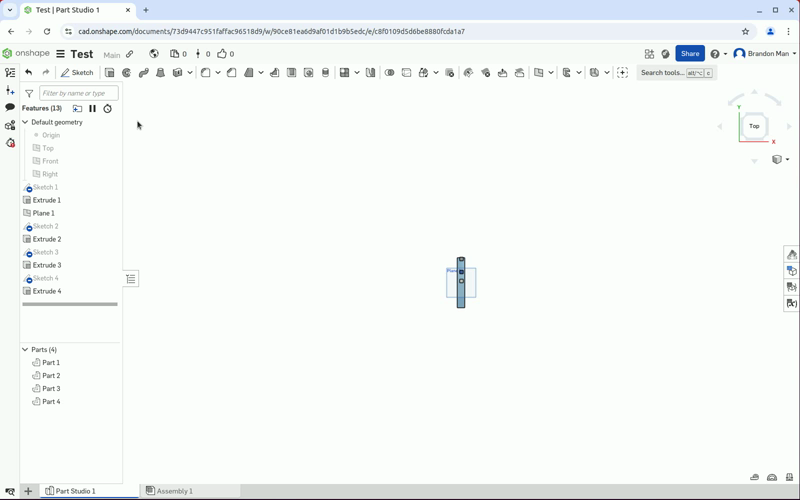
mouse_move(73, 189)
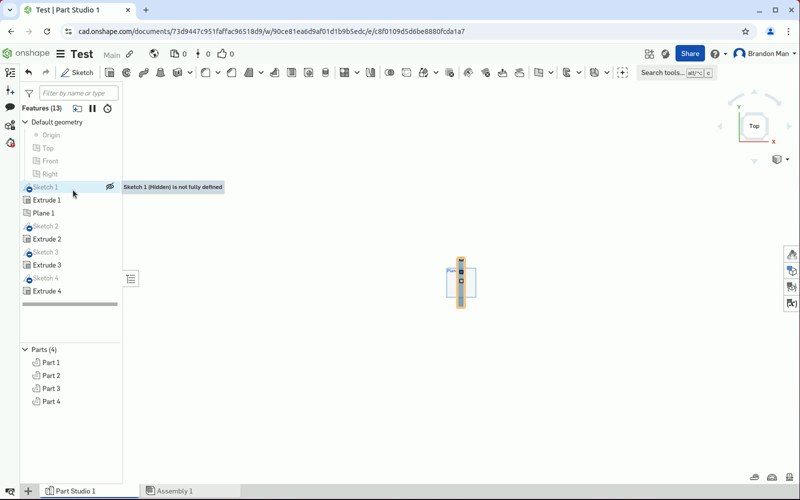
click(73, 189)
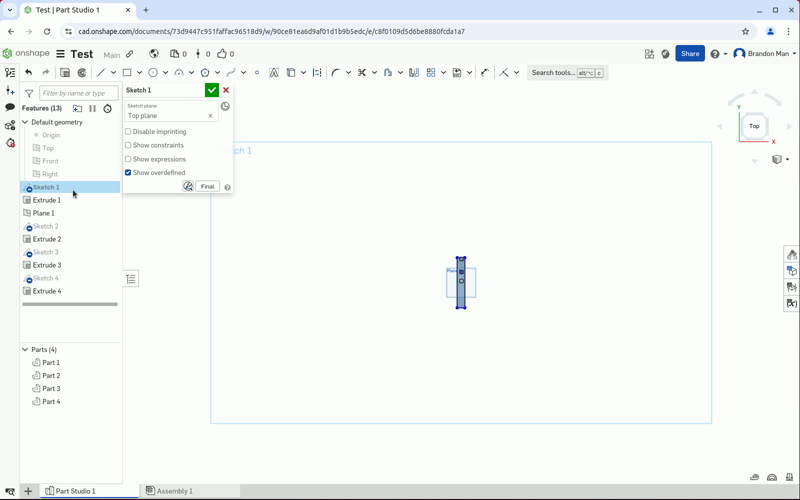
mouse_move(229, 92)
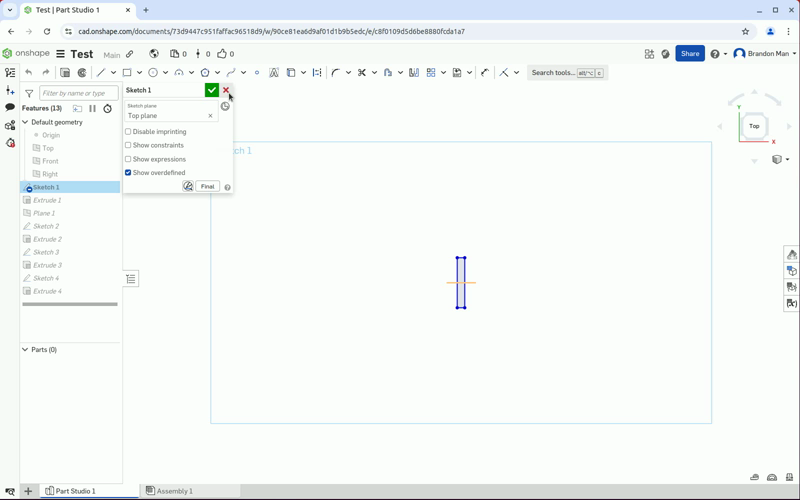
click(229, 92)
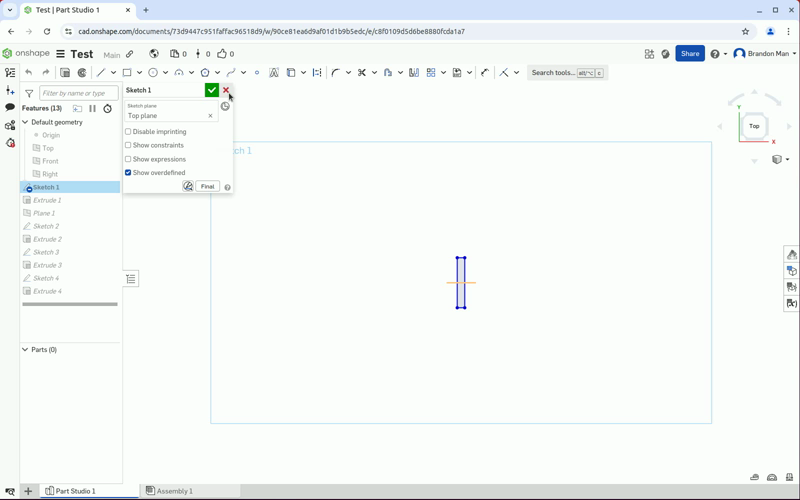
key(shift+s)
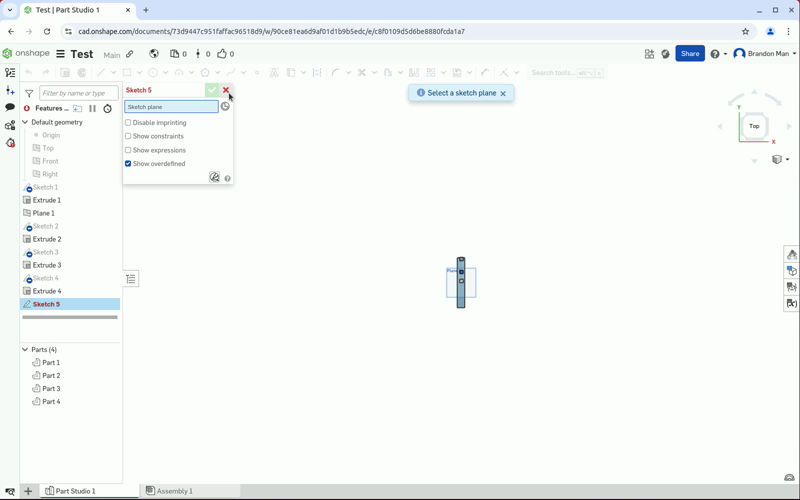
mouse_move(73, 215)
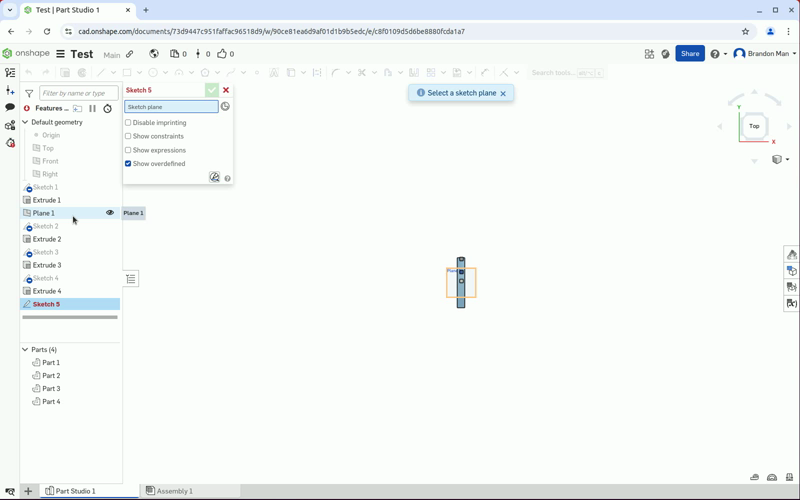
click(73, 215)
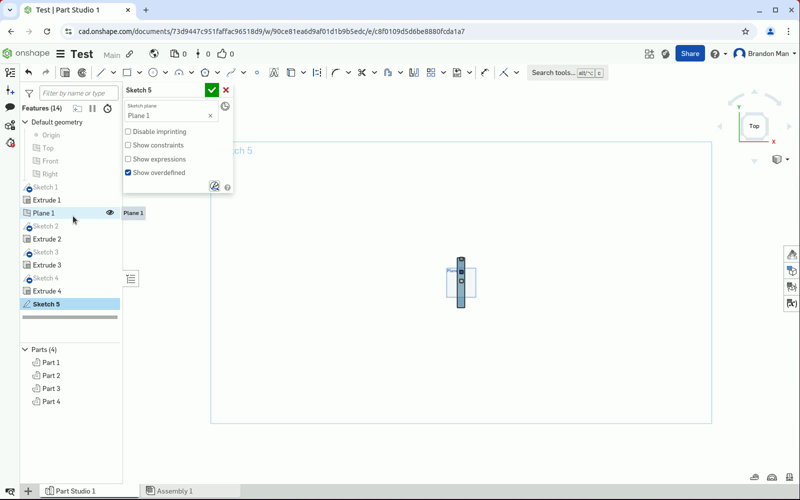
mouse_move(73, 352)
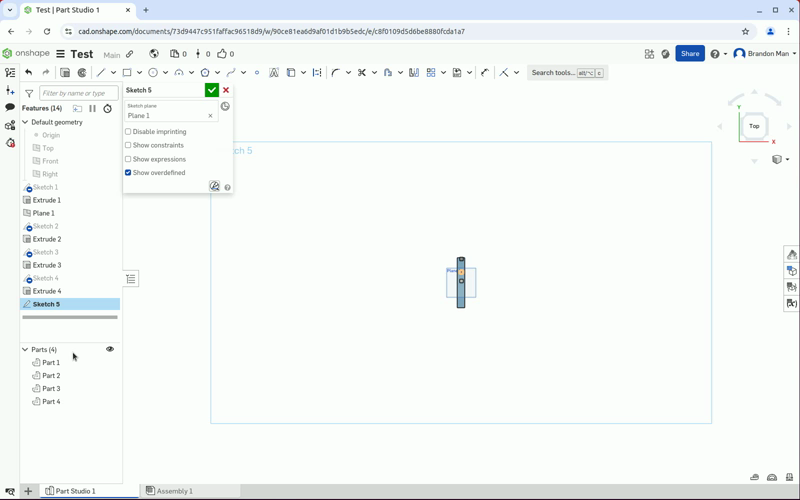
key(y)
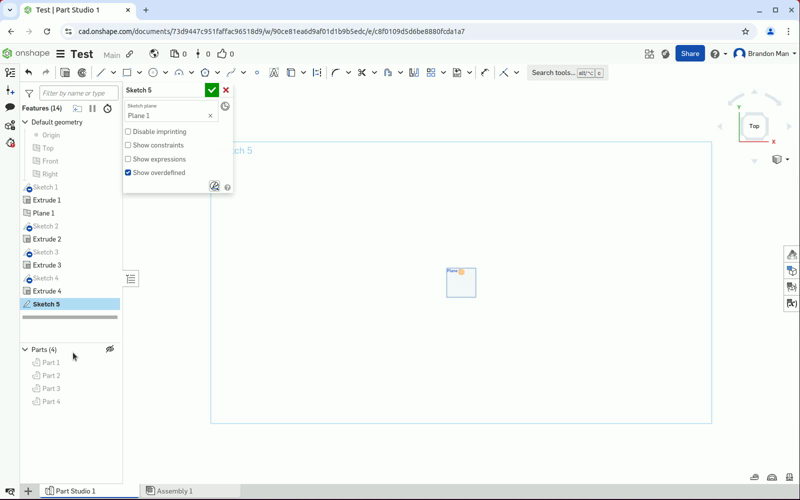
key(l)
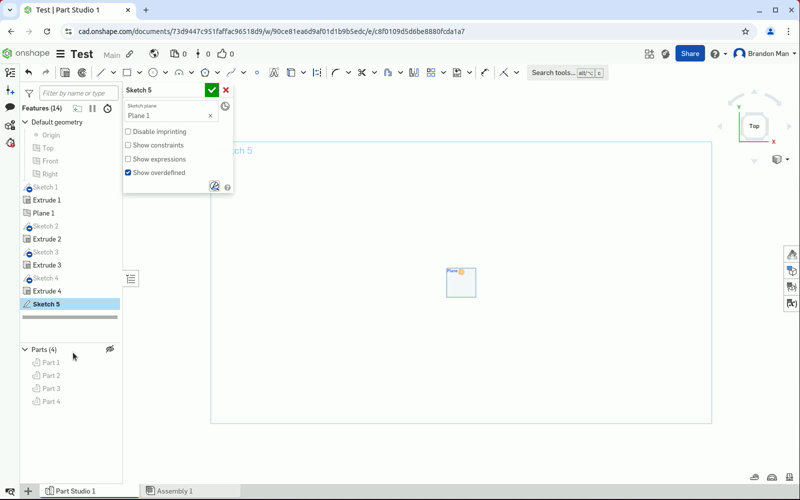
key_down(shift)
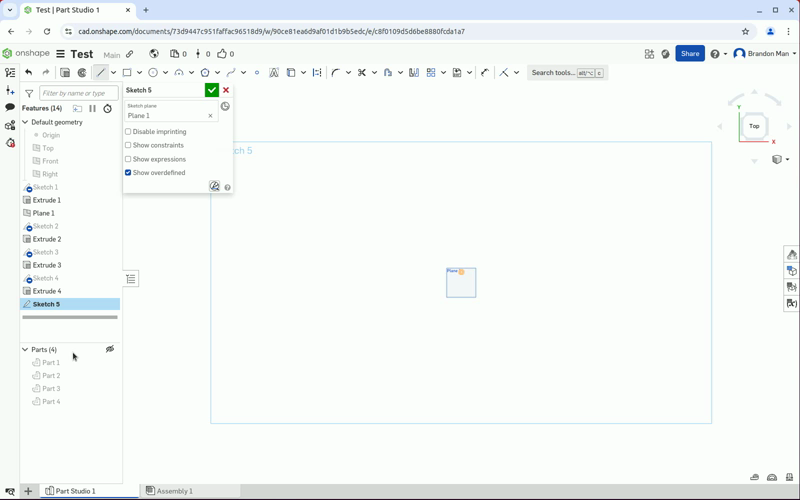
mouse_move(459, 291)
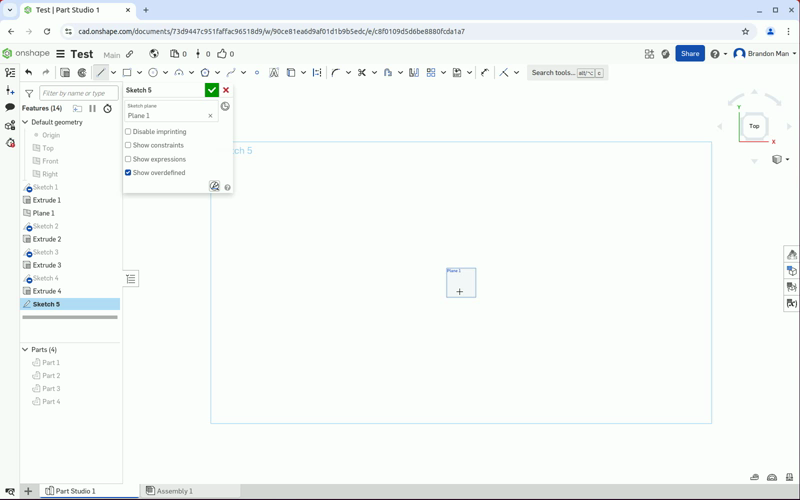
click(459, 291)
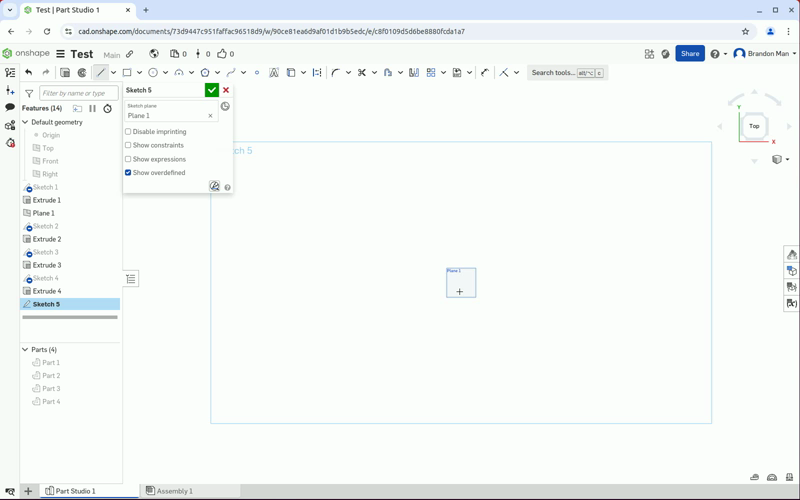
key_up(shift)
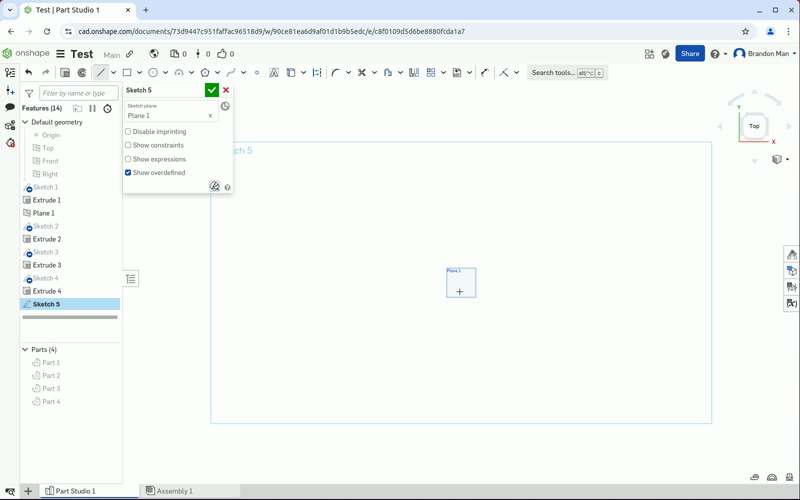
key_down(shift)
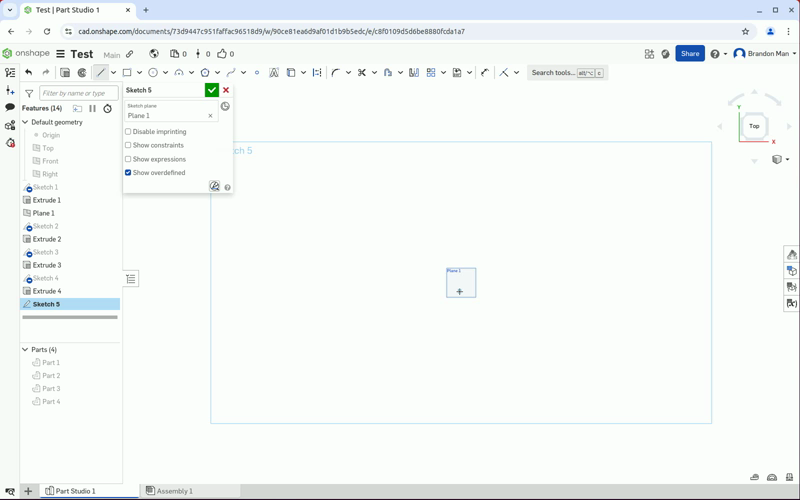
mouse_move(489, 291)
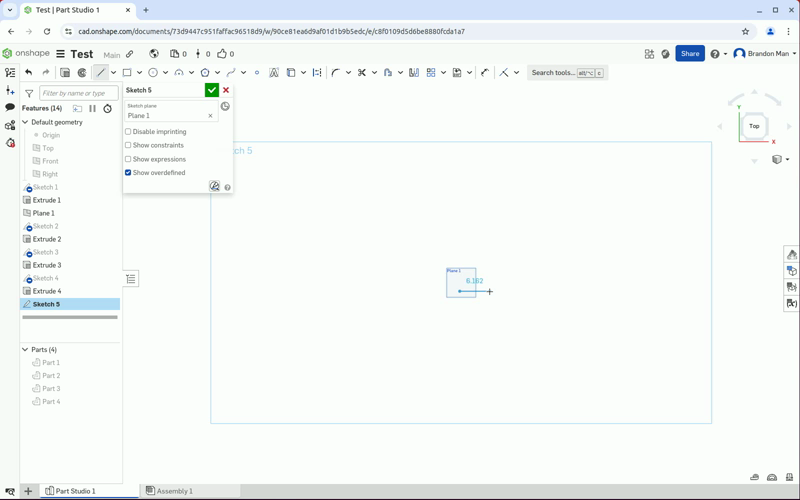
mouse_move(463, 291)
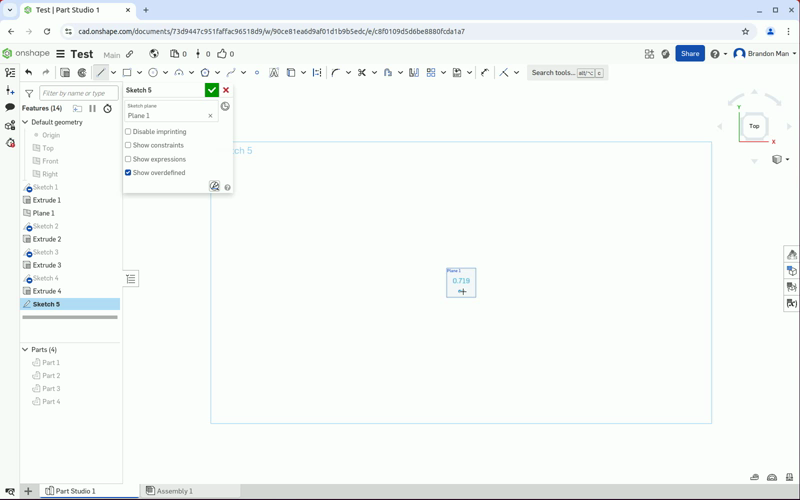
scroll(6)
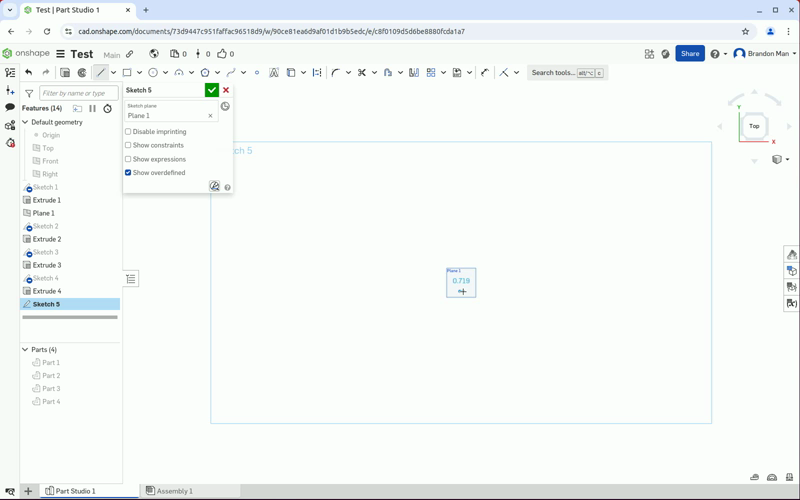
scroll(6)
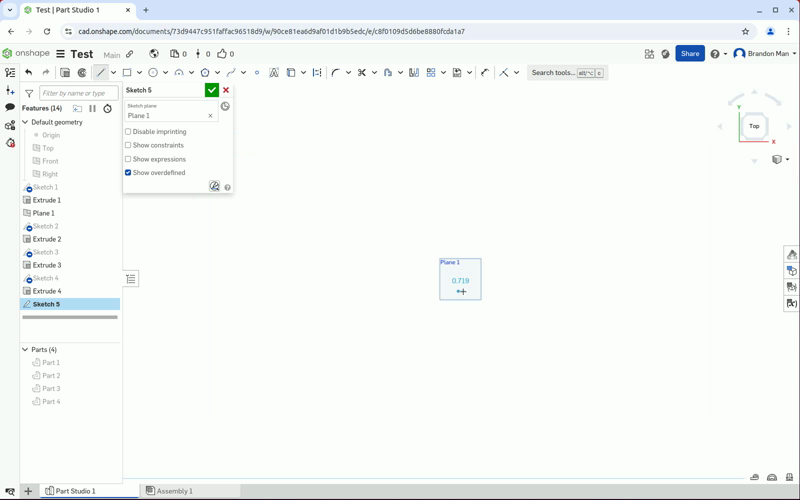
scroll(6)
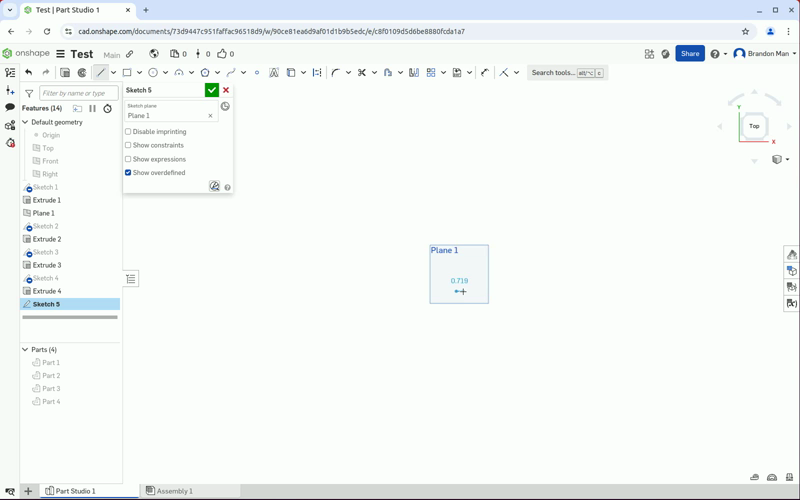
scroll(6)
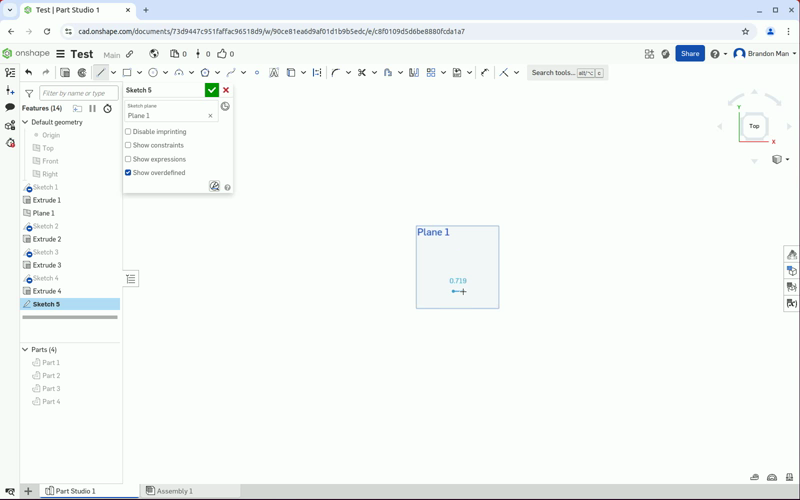
scroll(6)
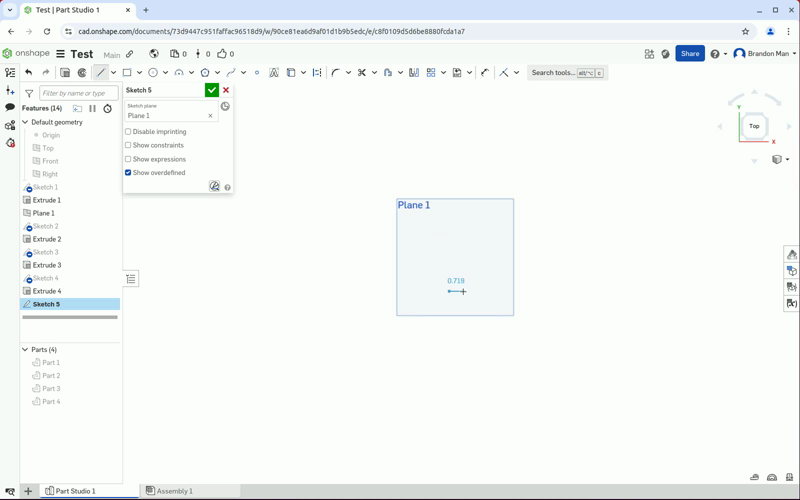
scroll(6)
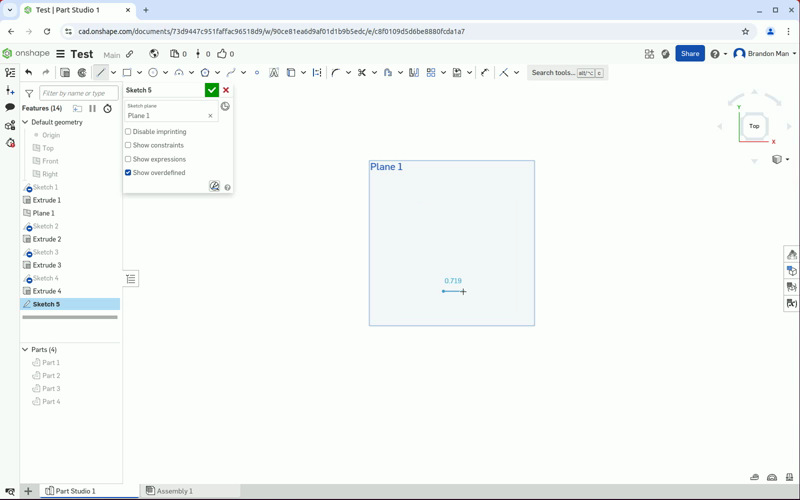
scroll(6)
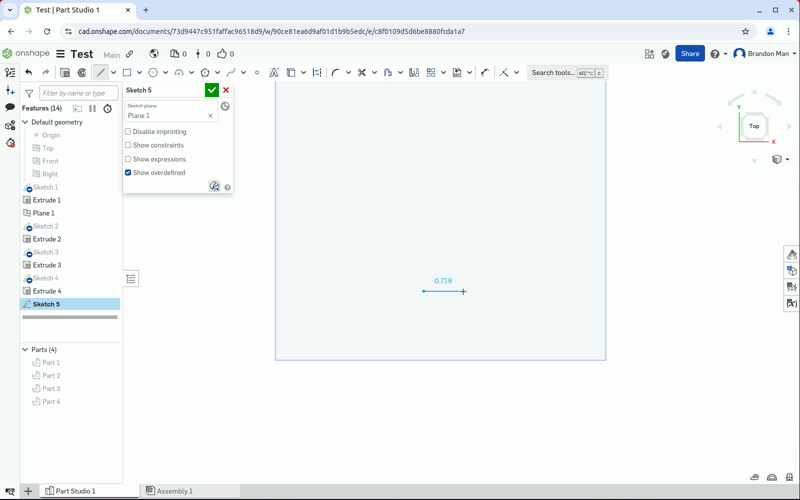
click(463, 291)
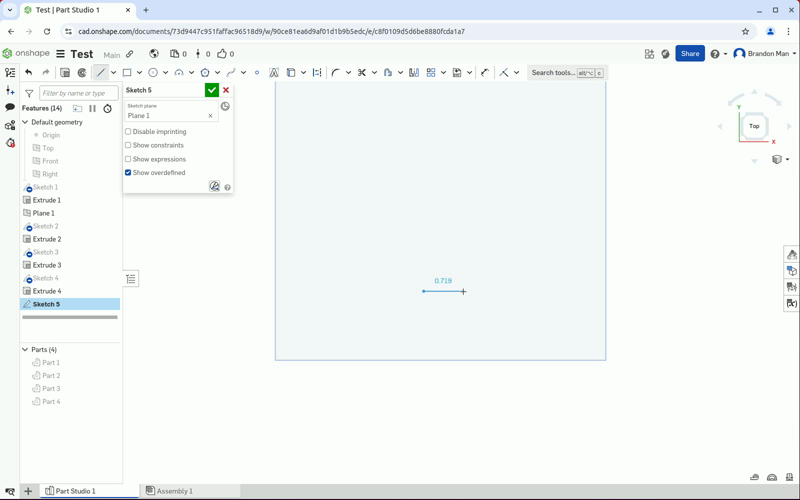
scroll(-6)
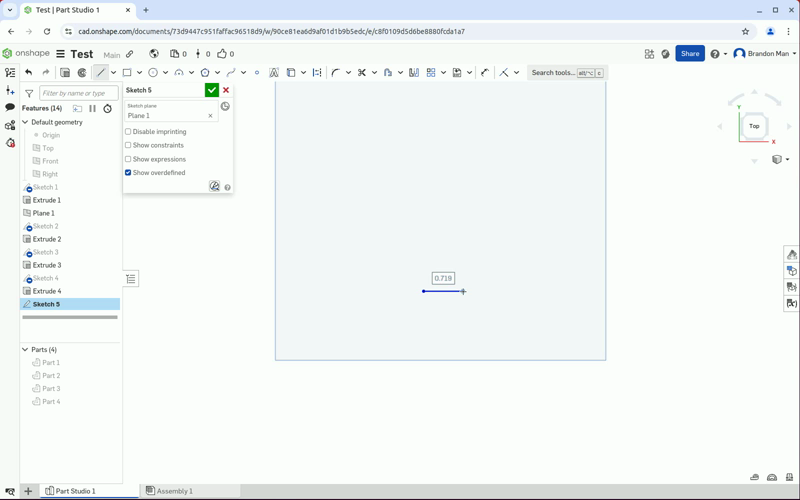
scroll(-6)
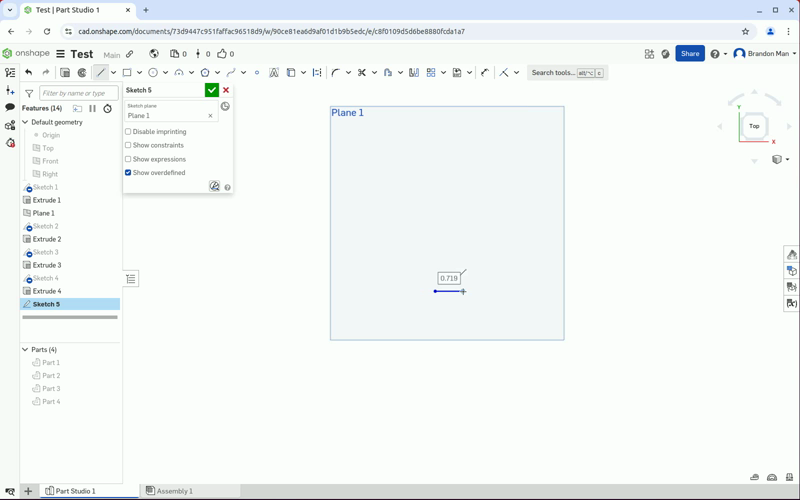
scroll(-6)
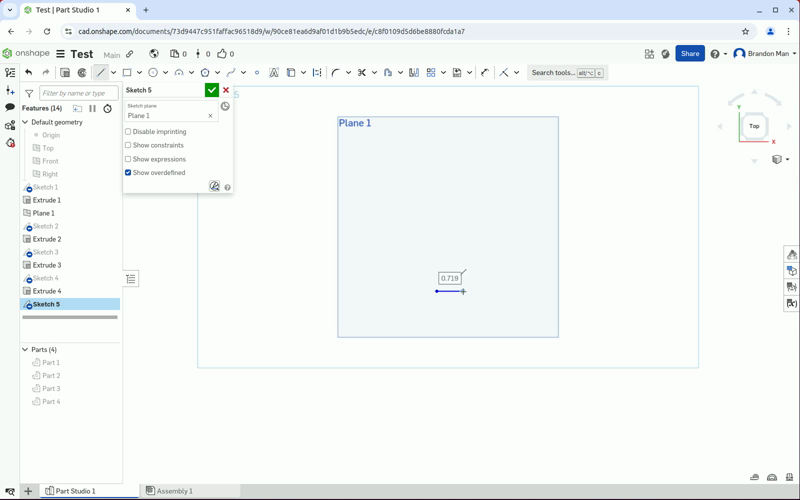
scroll(-6)
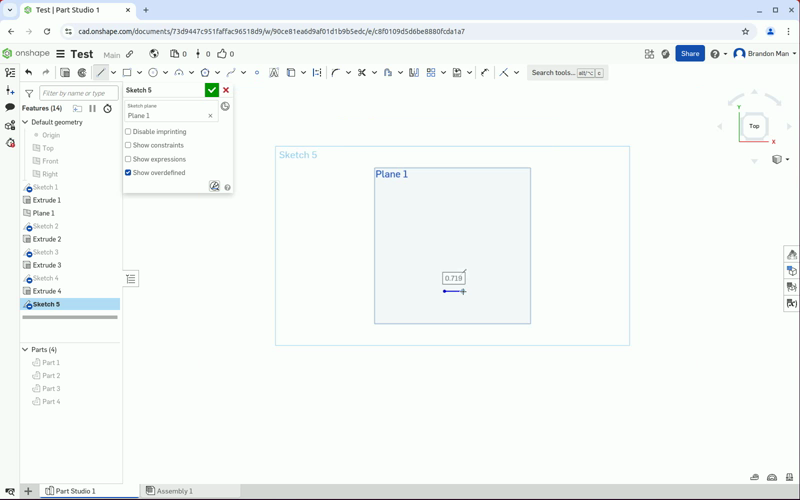
scroll(-6)
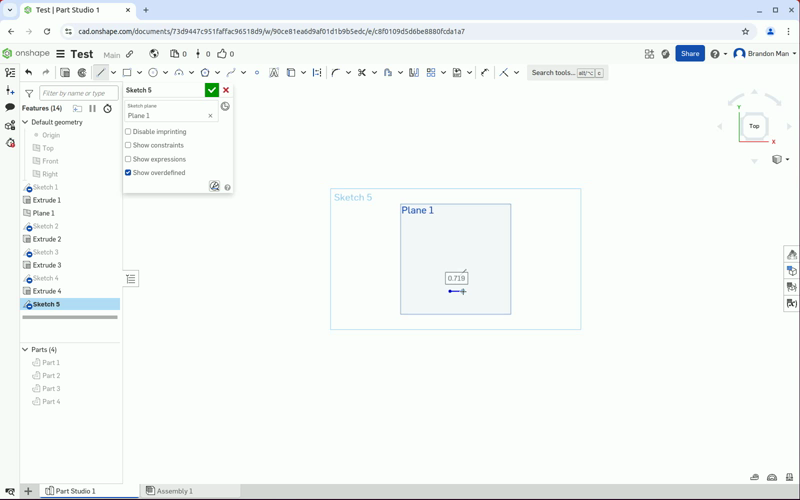
scroll(-6)
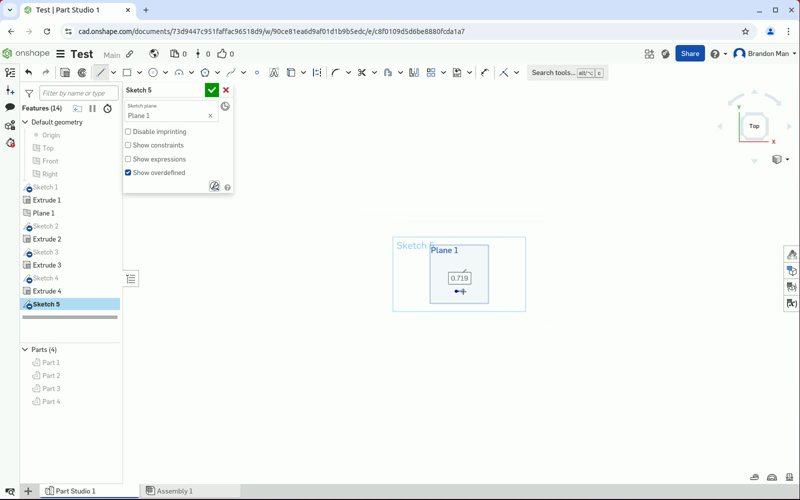
scroll(-6)
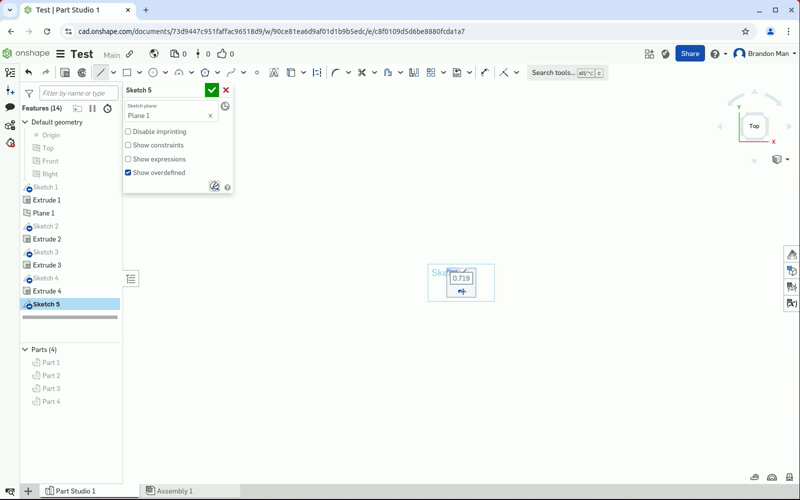
key_up(shift)
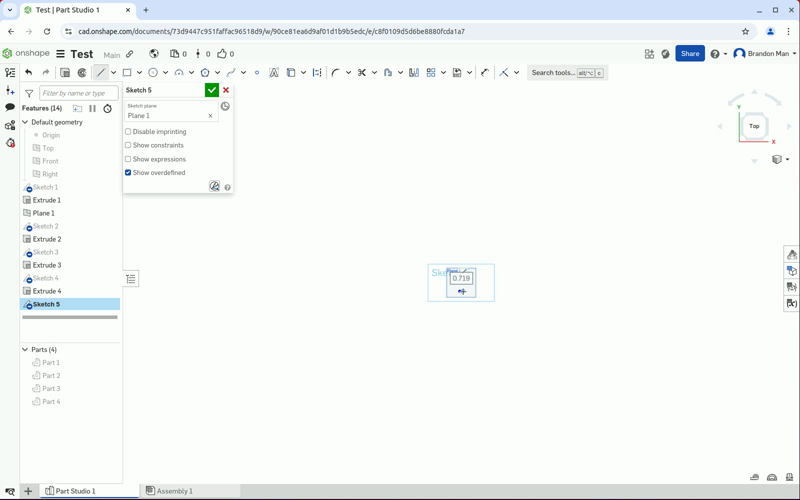
key_down(shift)
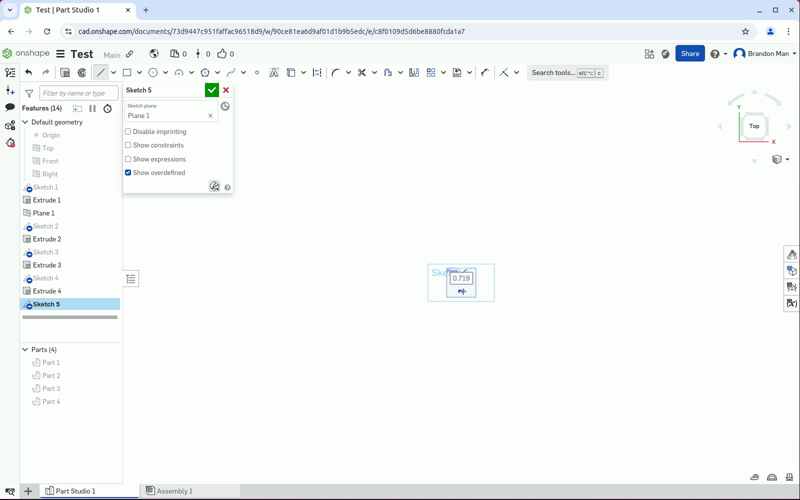
mouse_move(493, 291)
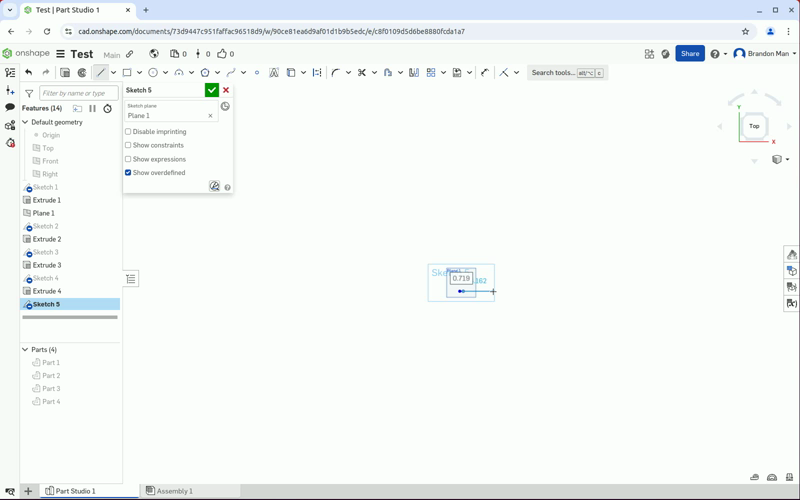
mouse_move(463, 287)
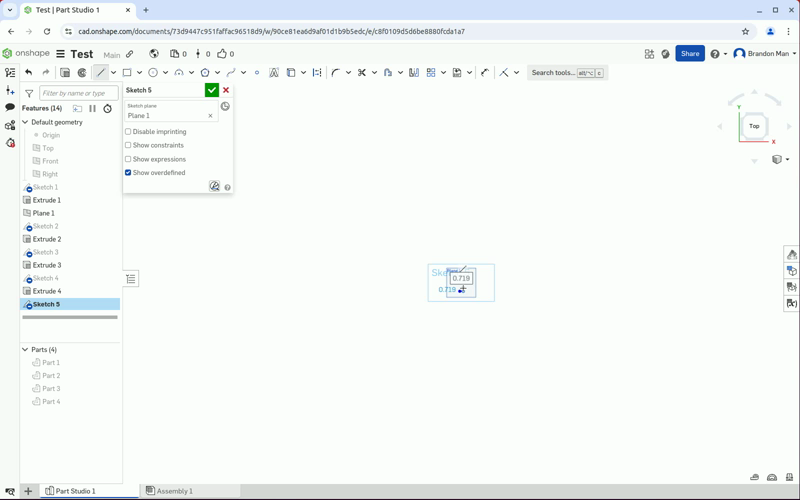
scroll(6)
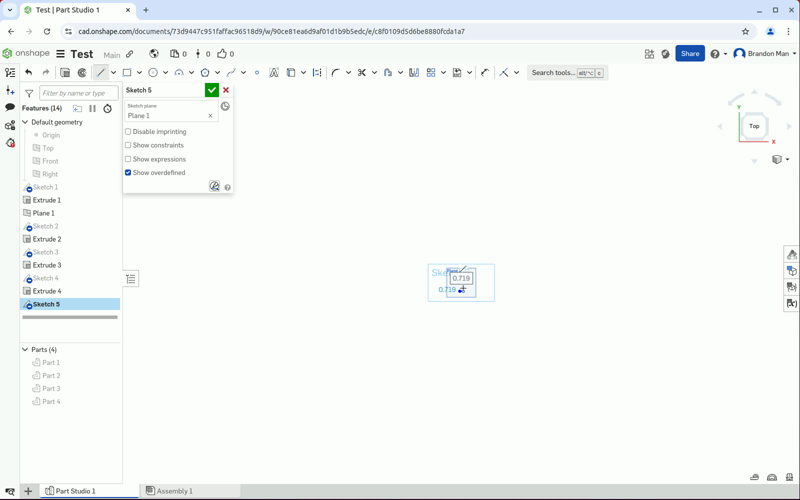
scroll(6)
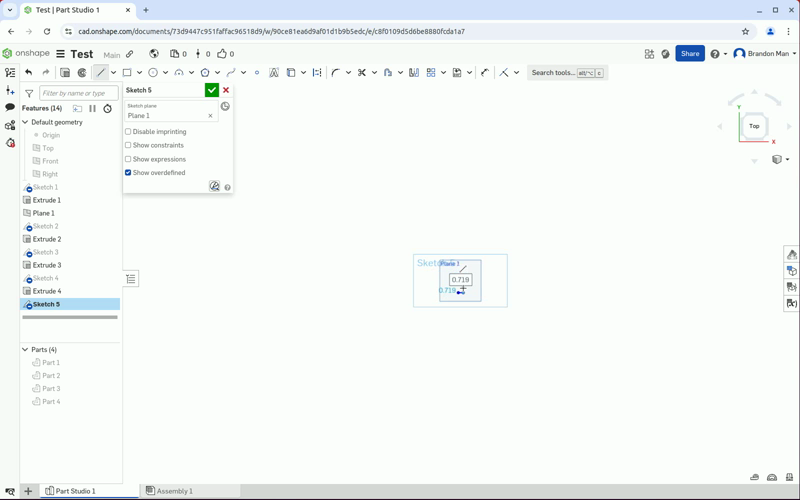
scroll(6)
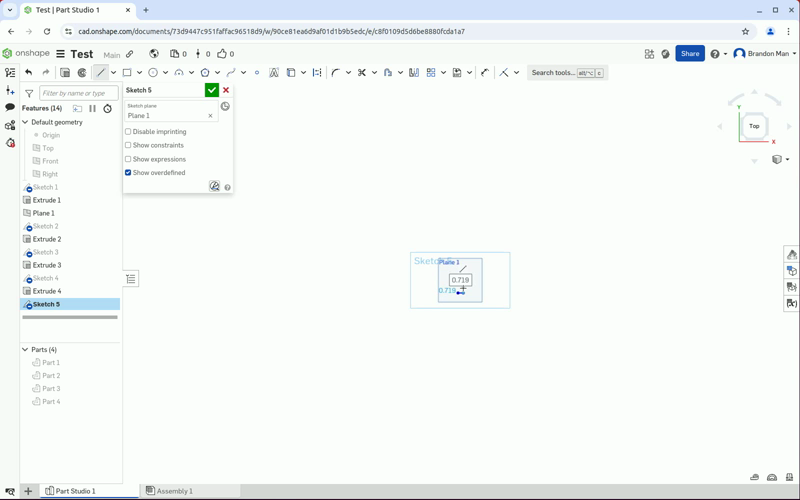
scroll(6)
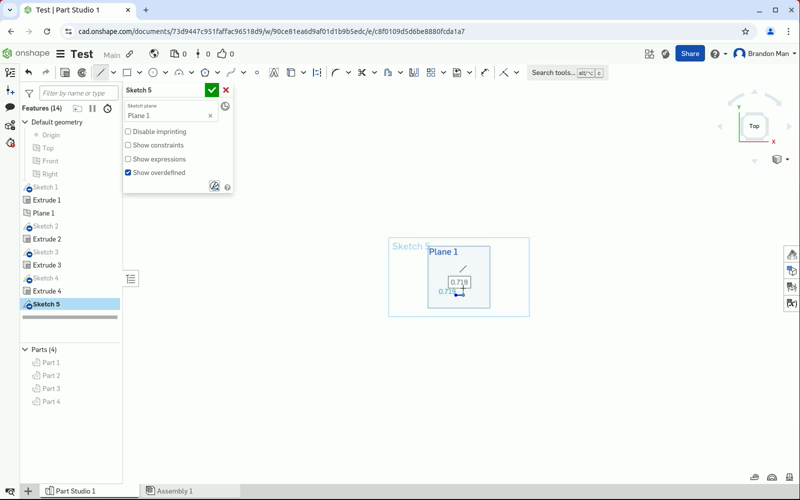
scroll(6)
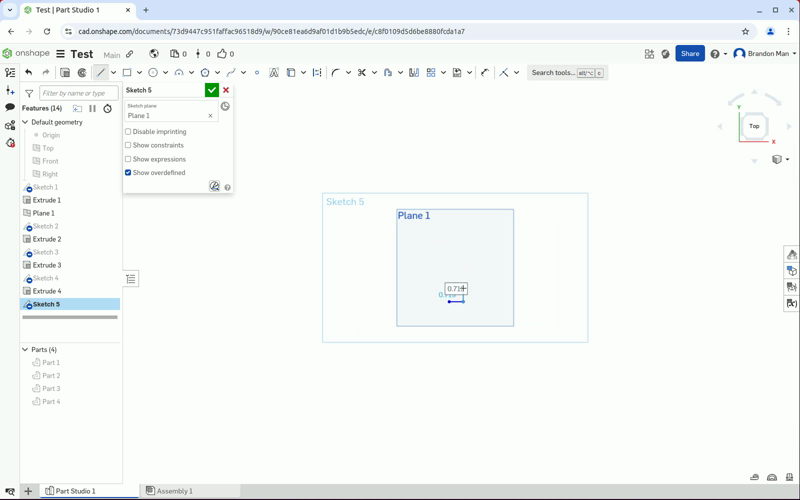
scroll(6)
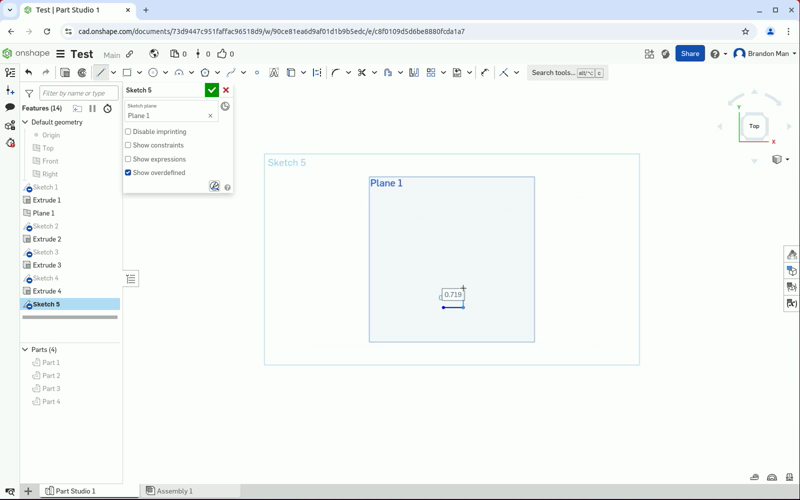
scroll(6)
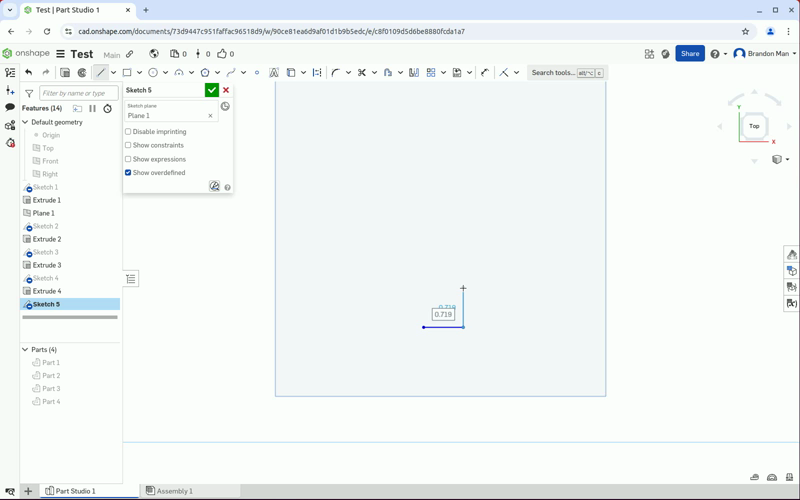
click(463, 287)
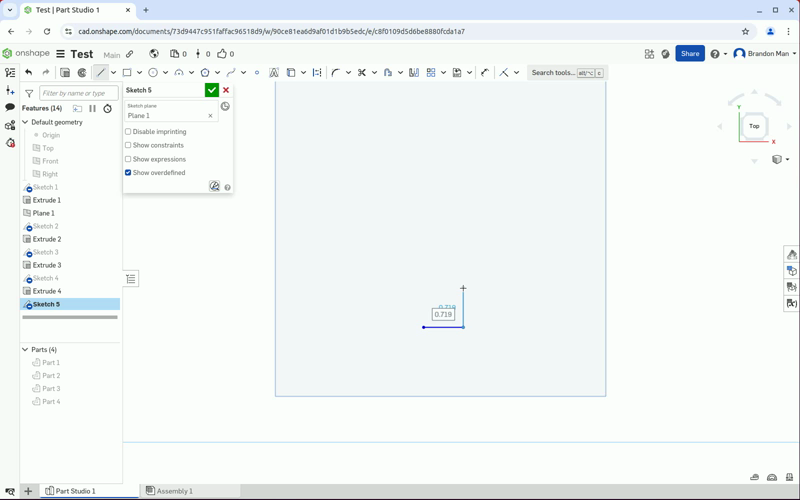
scroll(-6)
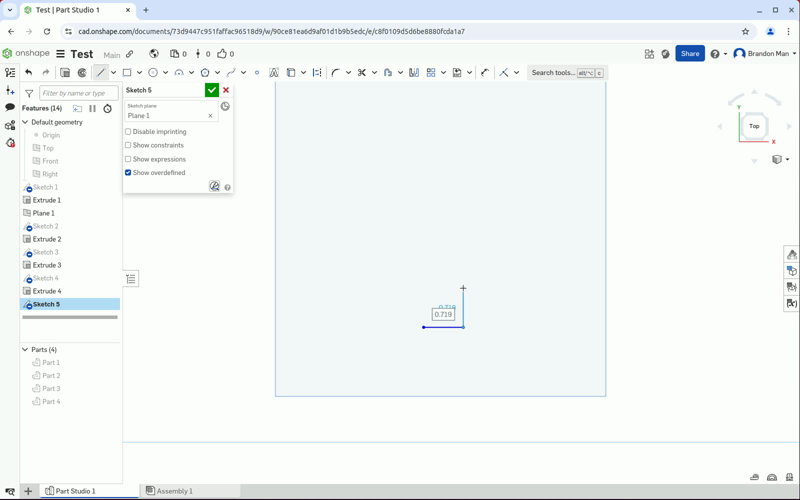
scroll(-6)
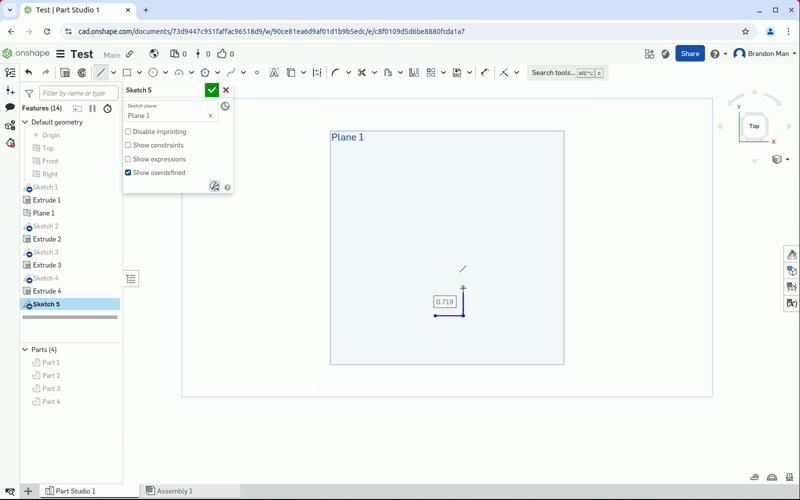
scroll(-6)
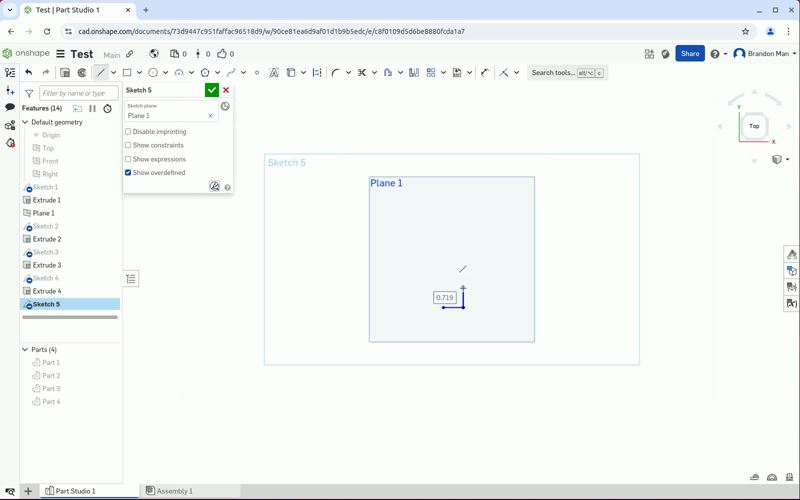
scroll(-6)
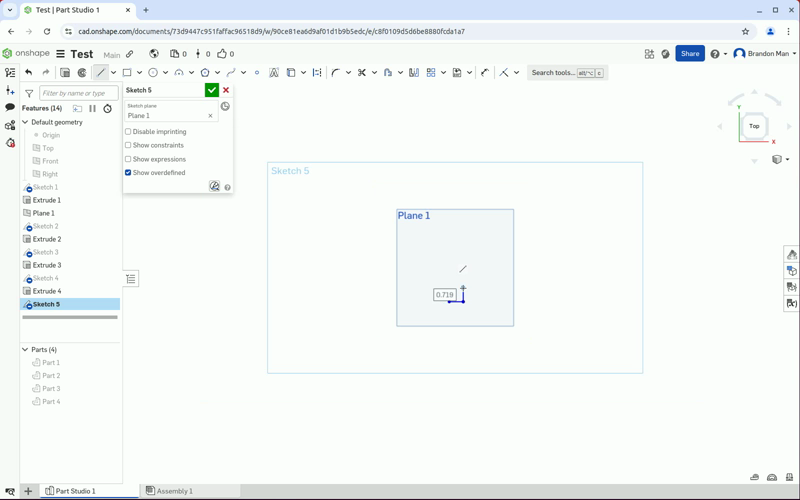
scroll(-6)
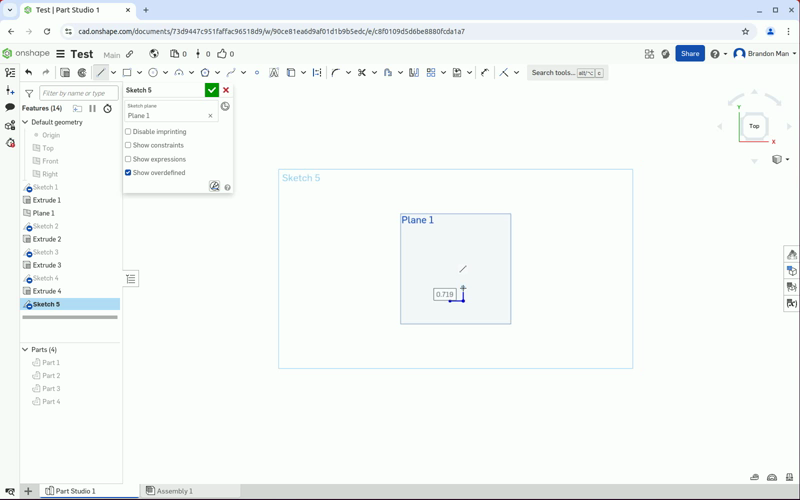
scroll(-6)
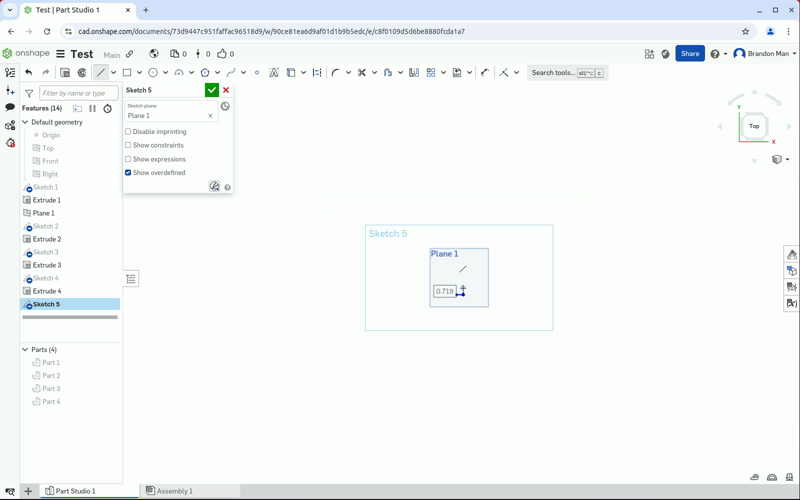
scroll(-6)
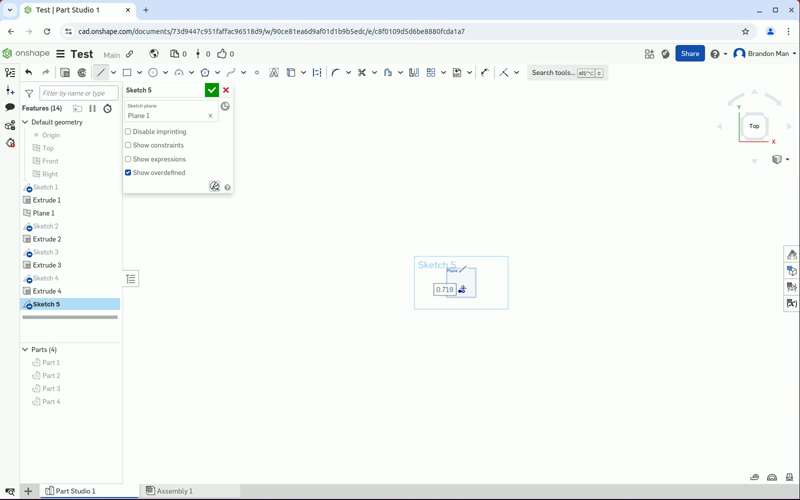
key_up(shift)
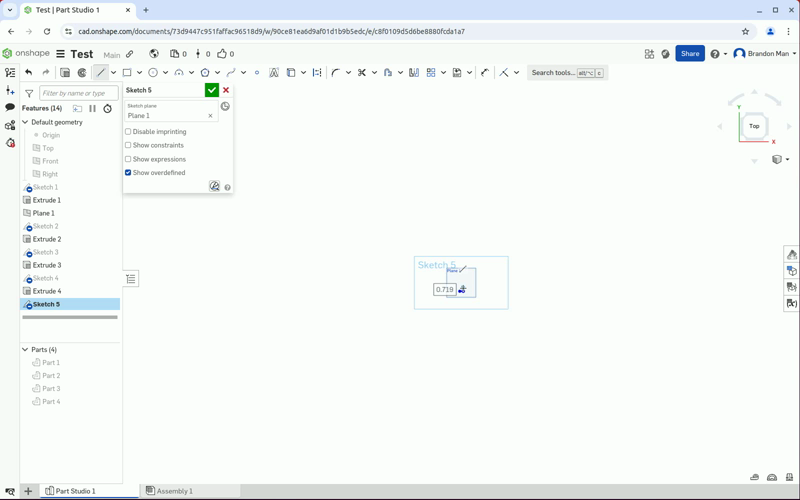
key_down(shift)
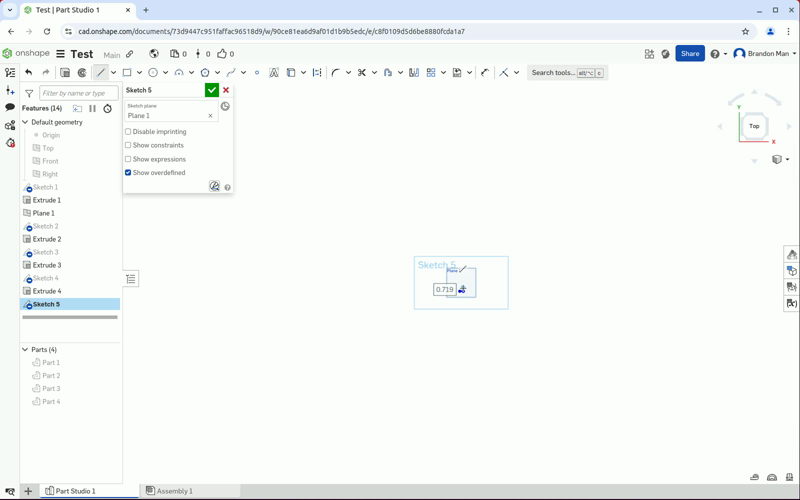
mouse_move(493, 287)
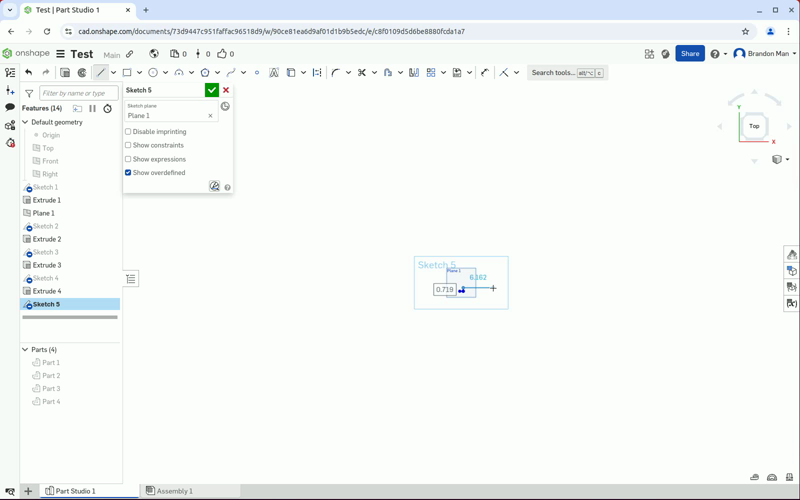
mouse_move(459, 287)
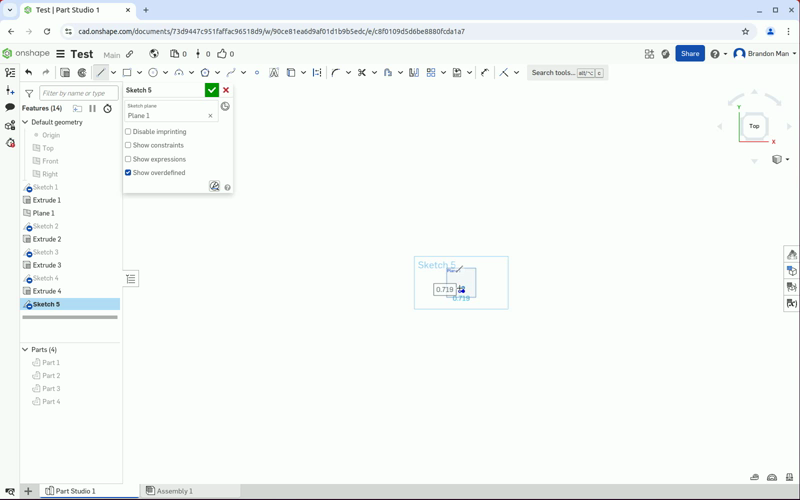
scroll(6)
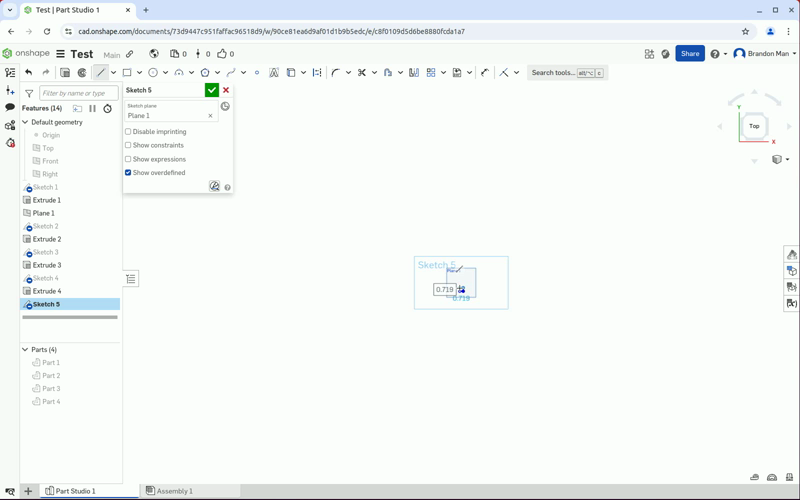
scroll(6)
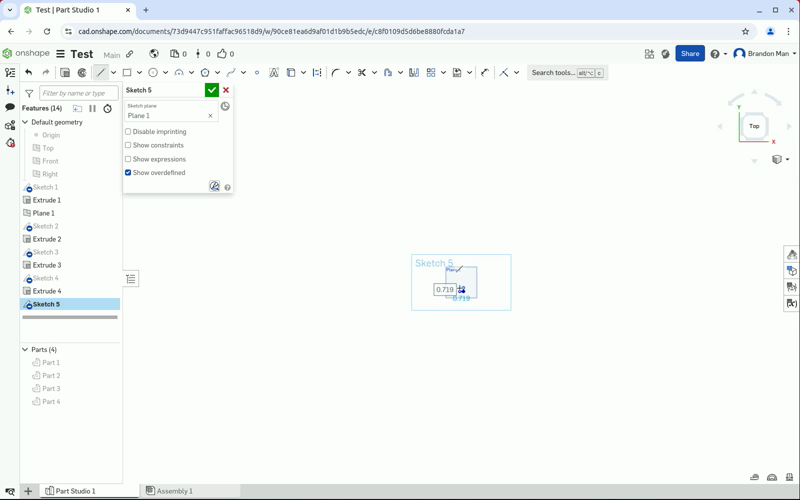
scroll(6)
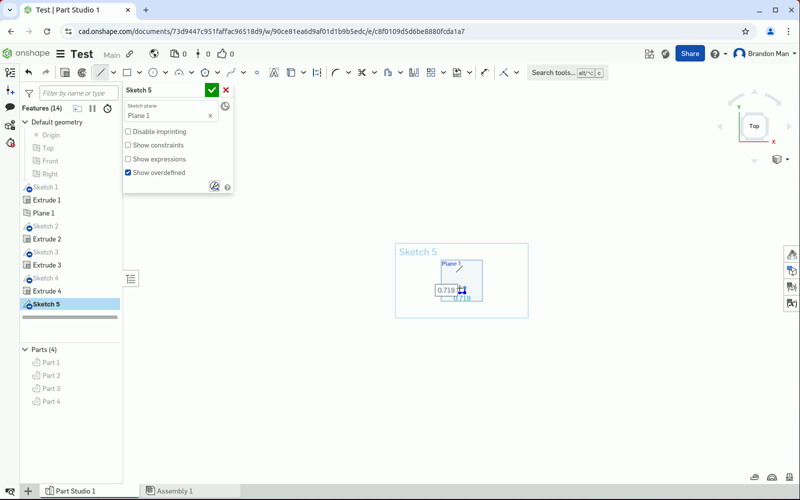
scroll(6)
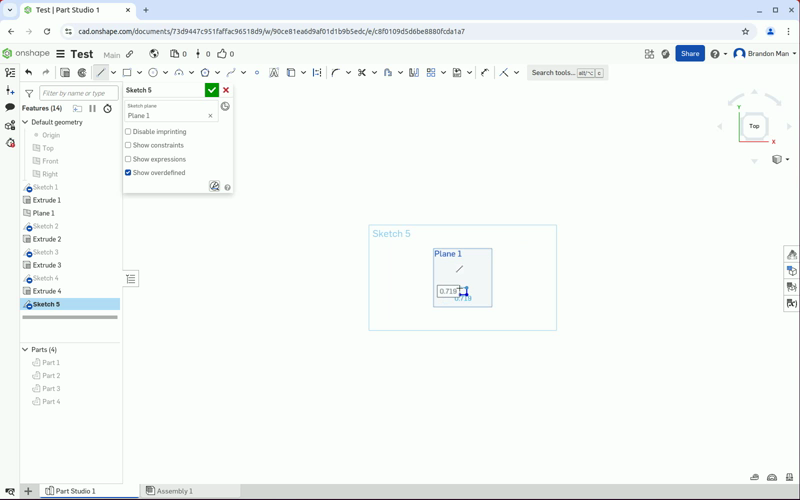
scroll(6)
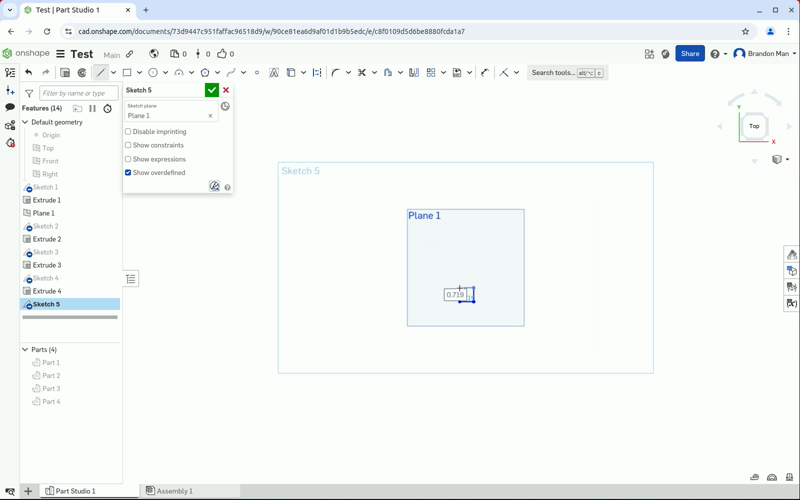
scroll(6)
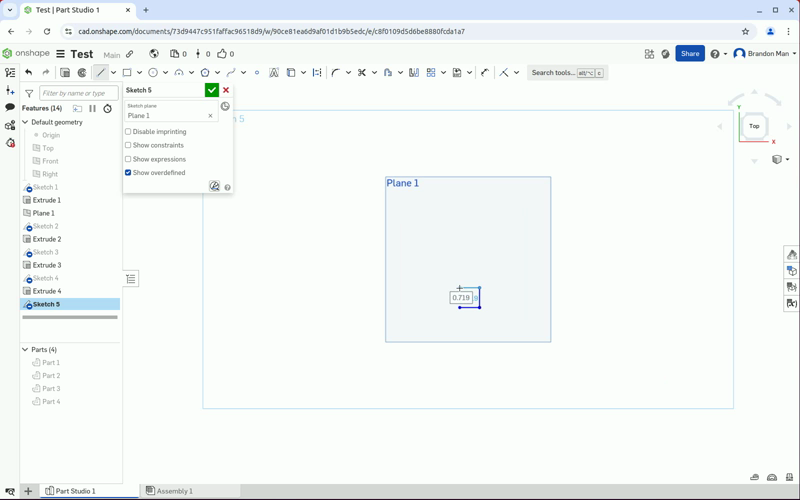
scroll(6)
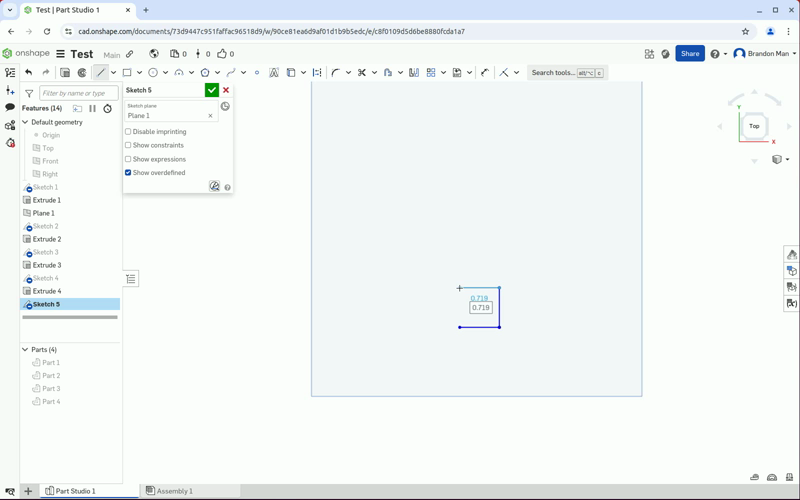
click(459, 287)
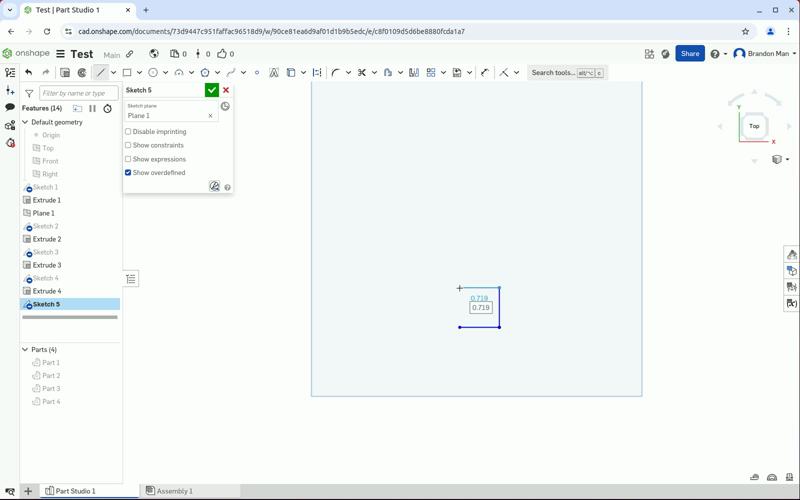
scroll(-6)
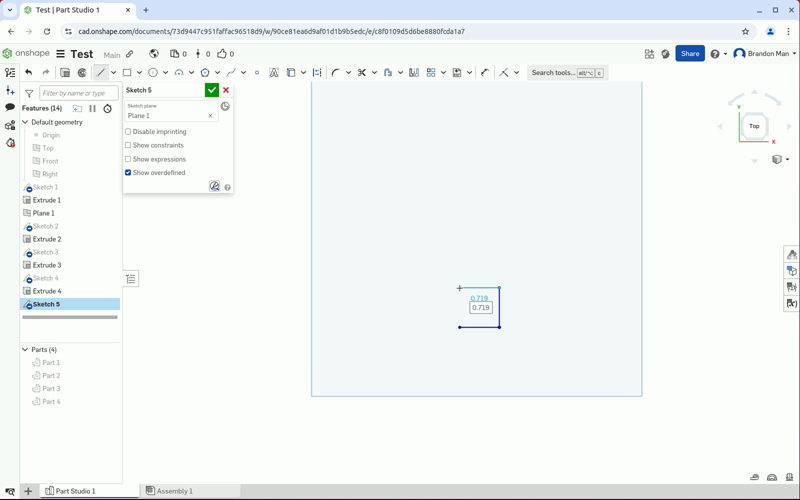
scroll(-6)
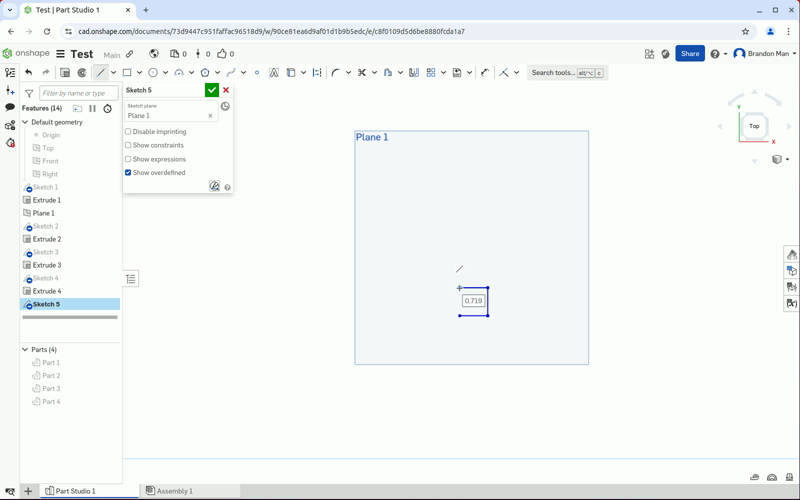
scroll(-6)
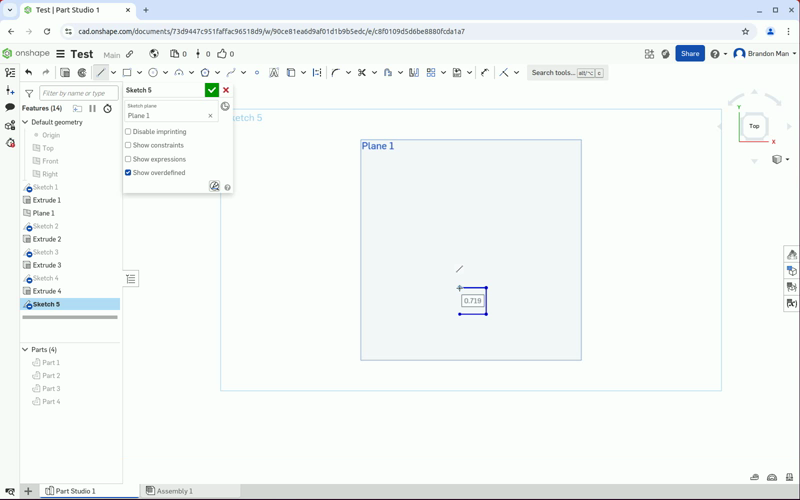
scroll(-6)
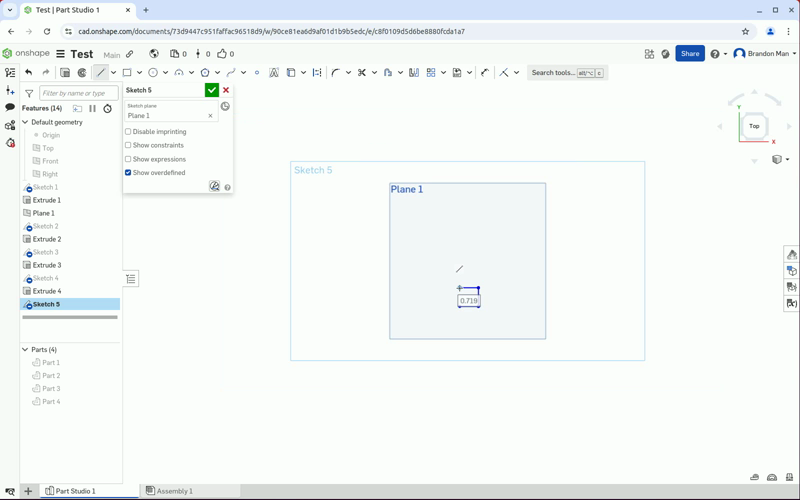
scroll(-6)
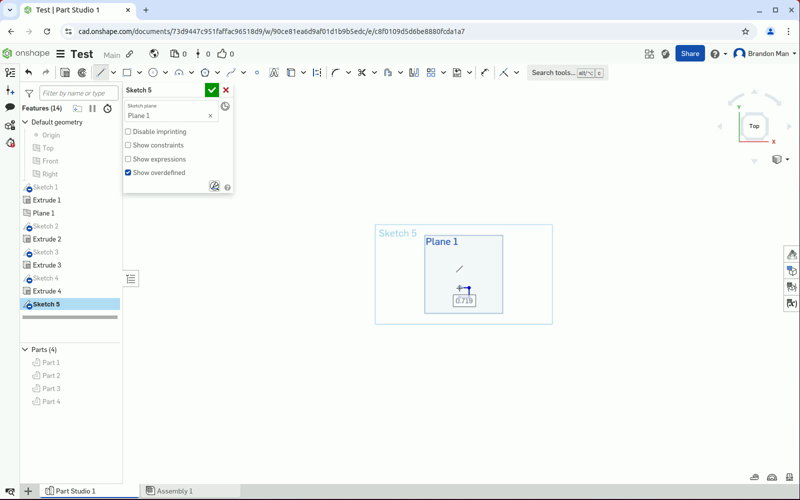
scroll(-6)
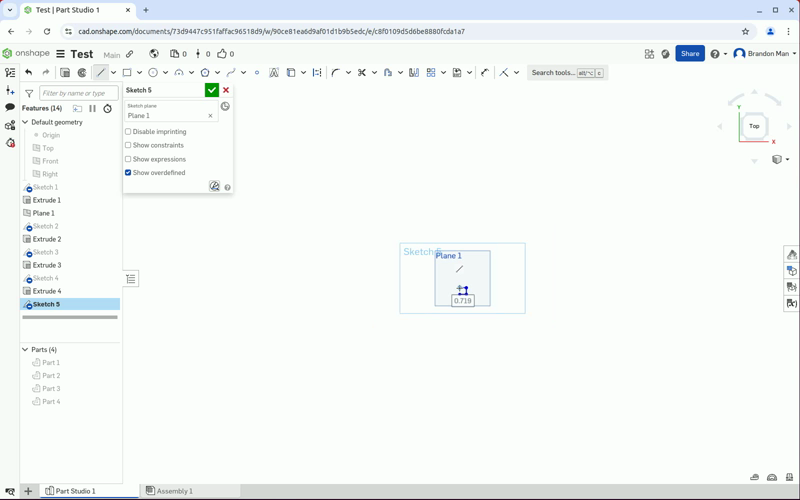
scroll(-6)
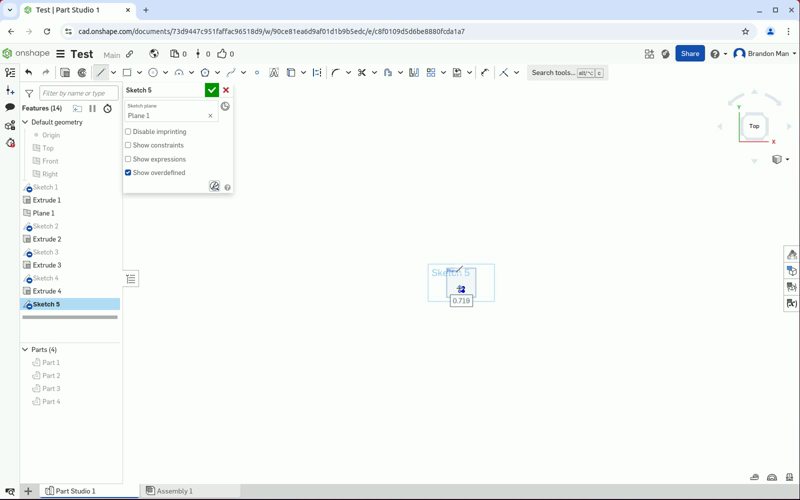
key_up(shift)
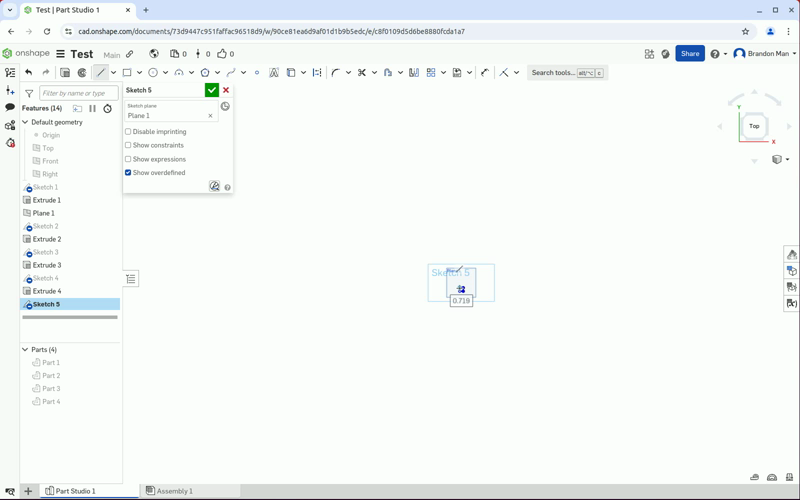
mouse_move(489, 287)
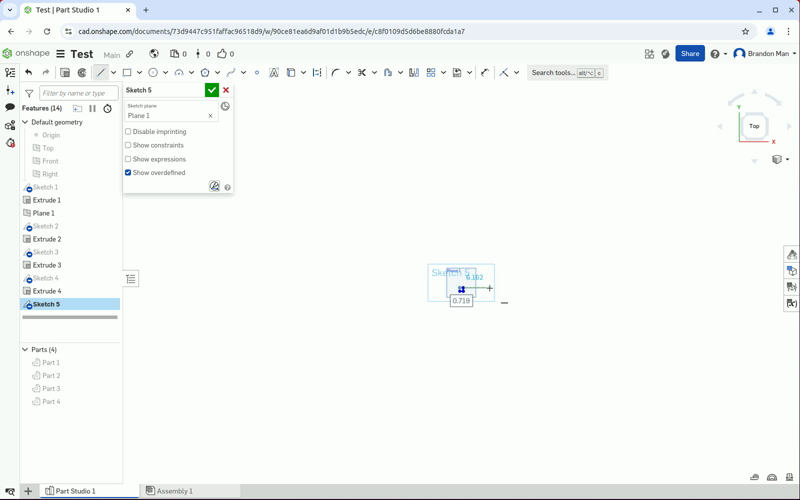
key_down(shift)
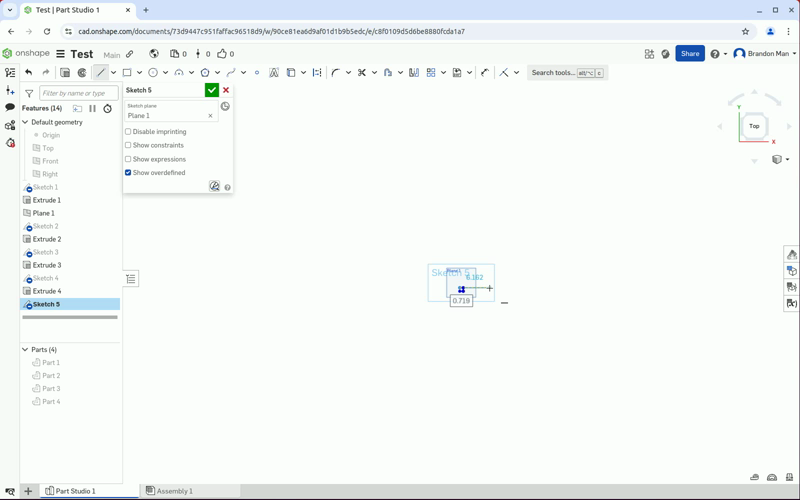
mouse_move(459, 291)
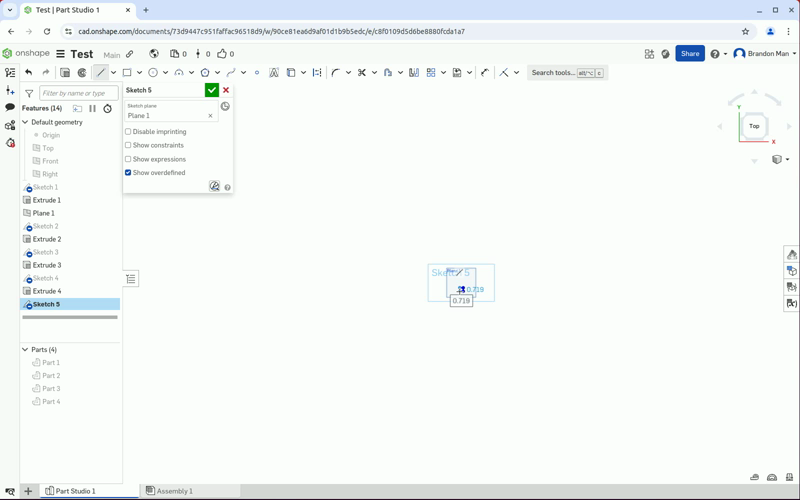
scroll(6)
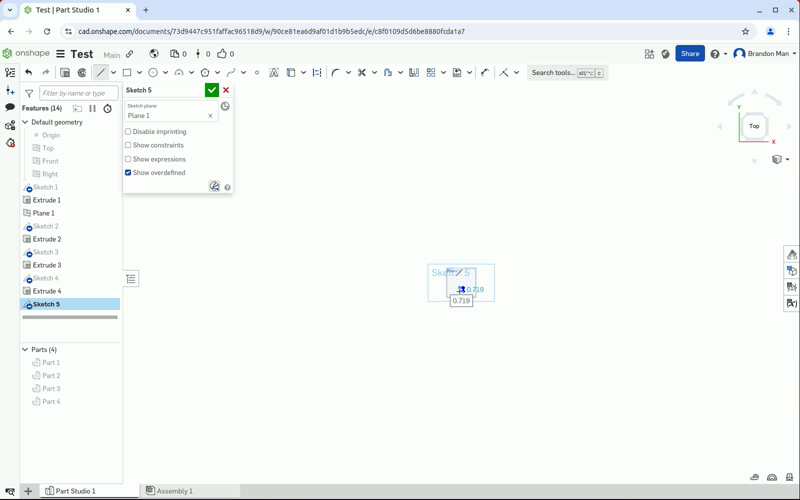
scroll(6)
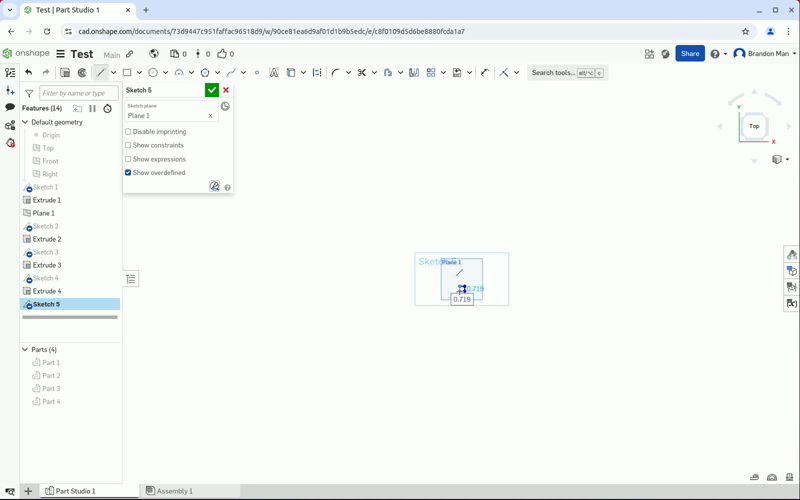
scroll(6)
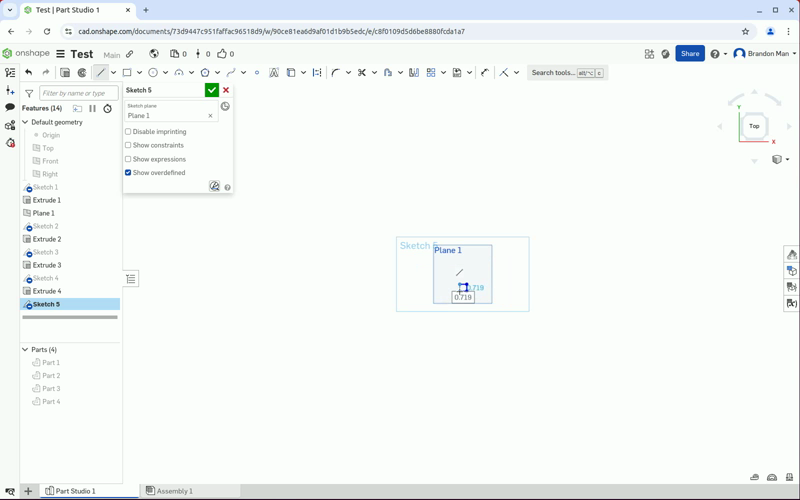
scroll(6)
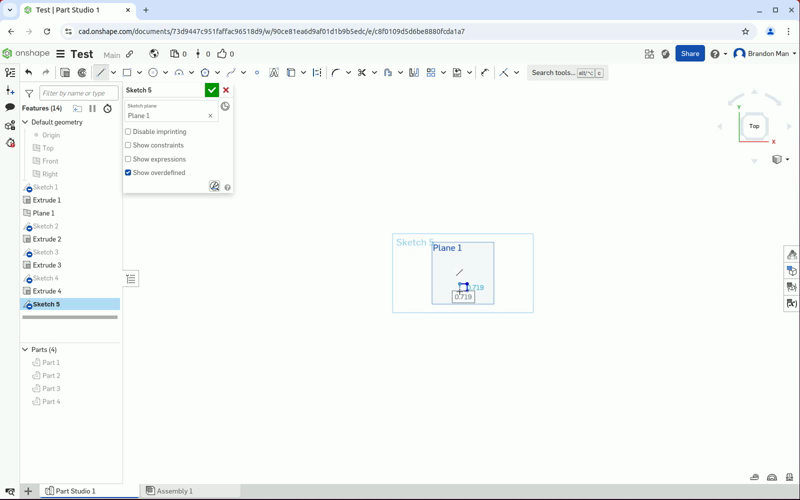
scroll(6)
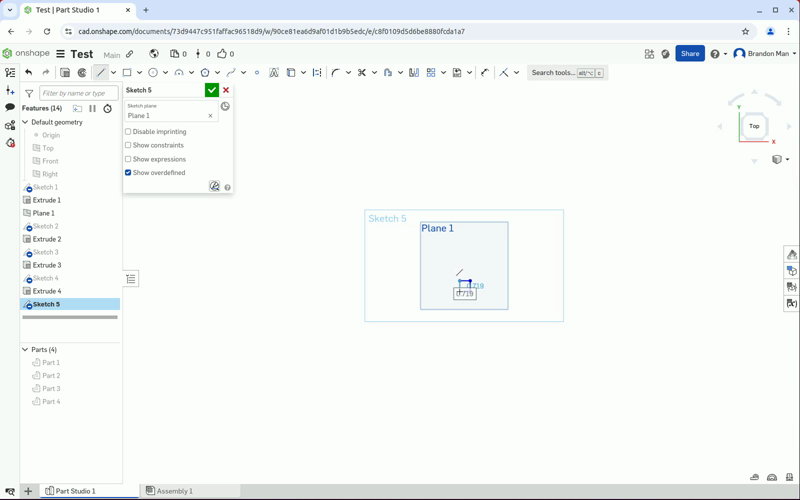
scroll(6)
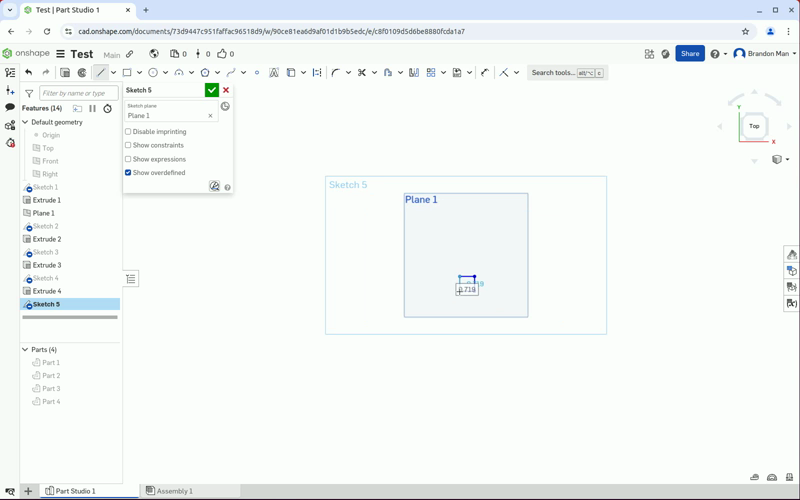
scroll(6)
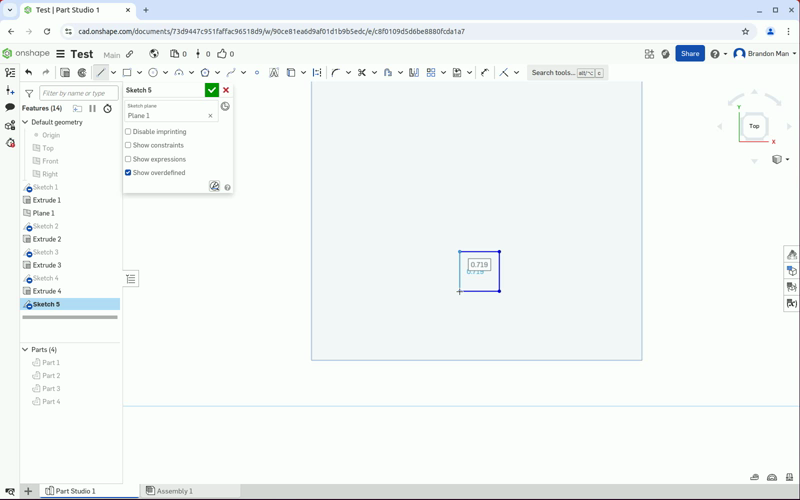
key_up(shift)
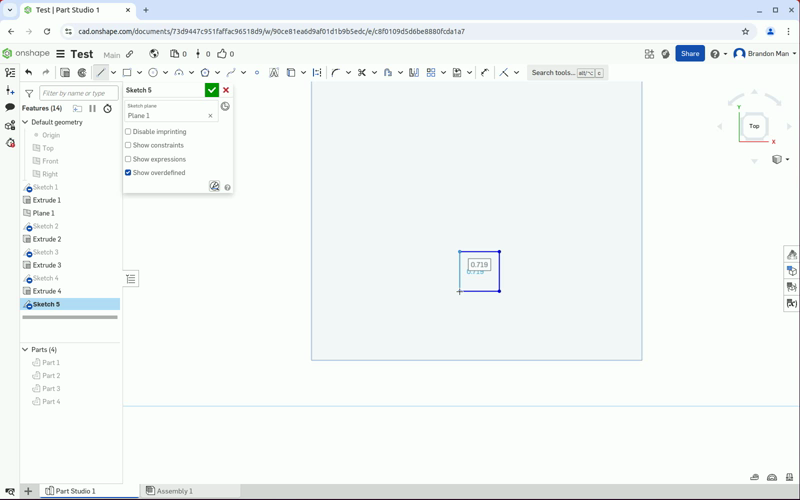
click(459, 291)
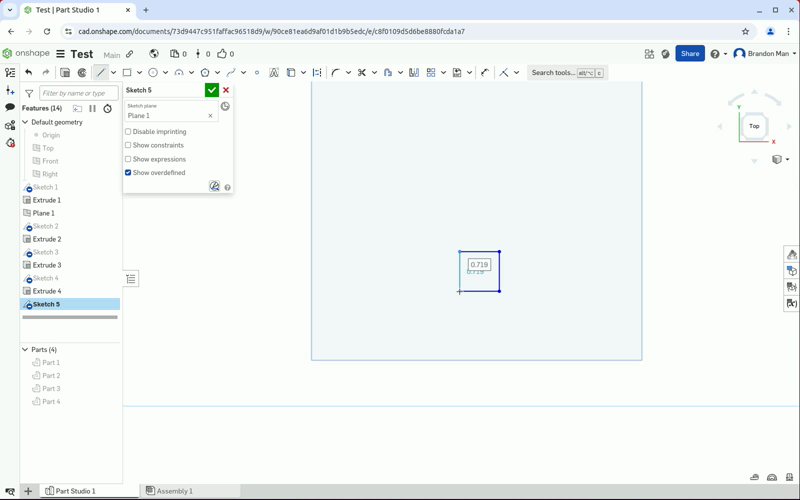
scroll(-6)
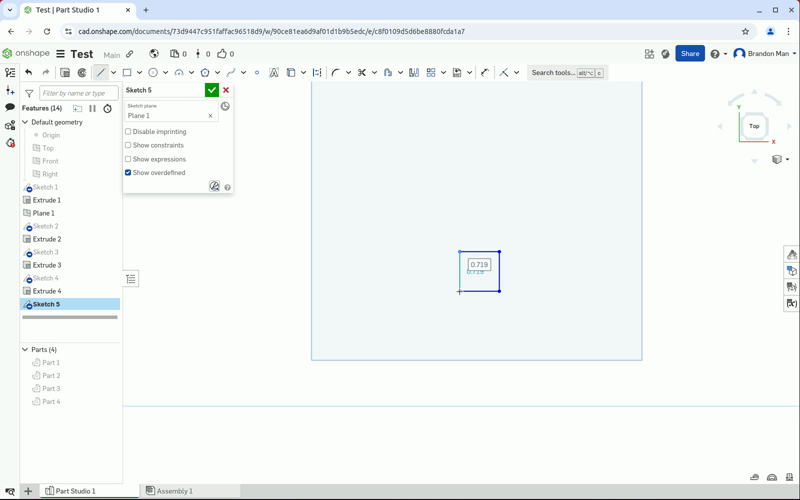
scroll(-6)
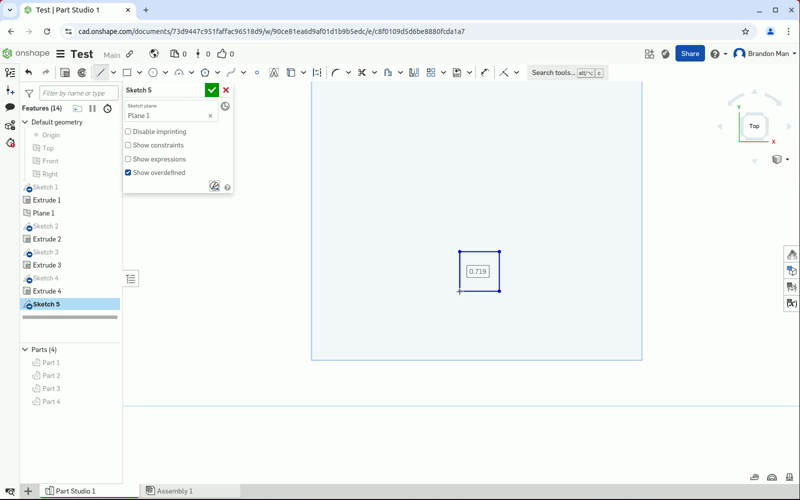
scroll(-6)
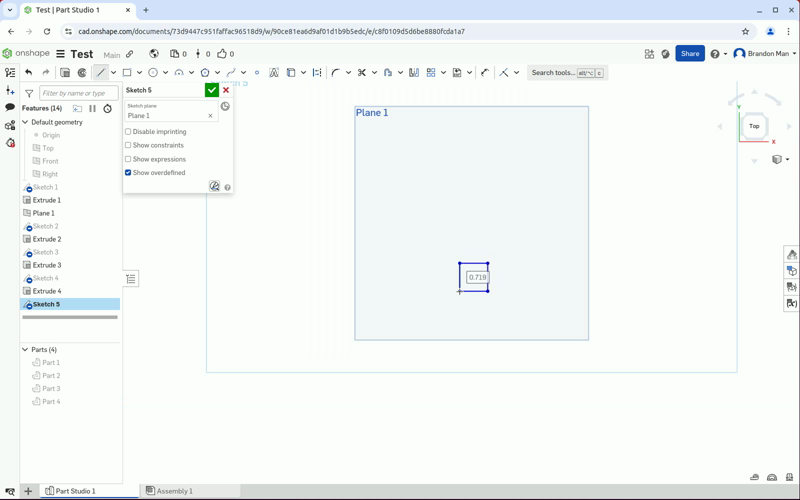
scroll(-6)
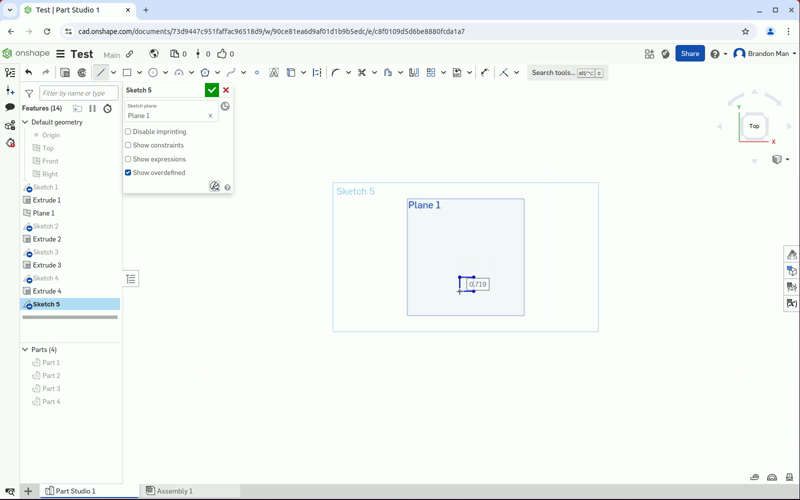
scroll(-6)
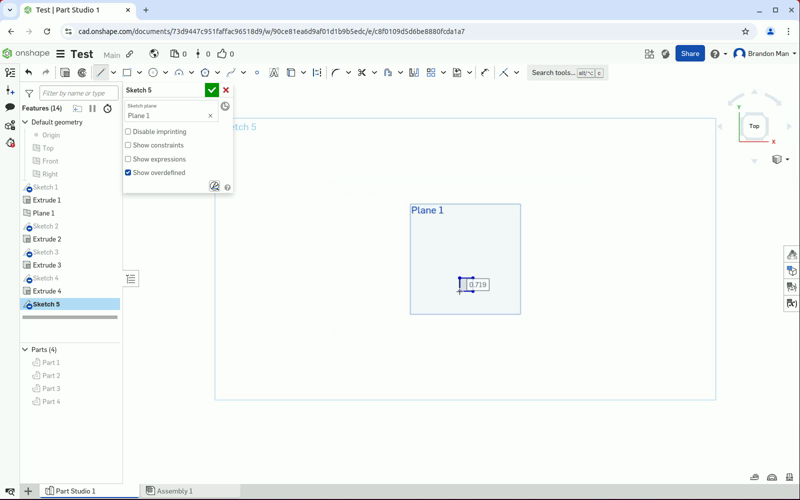
scroll(-6)
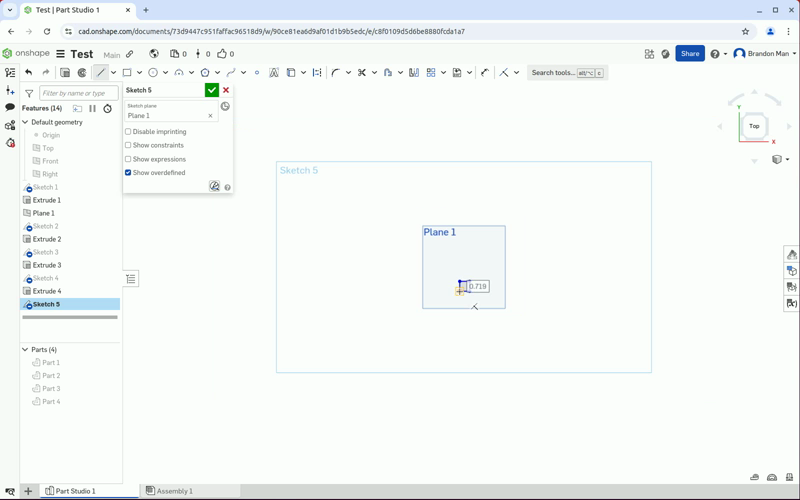
scroll(-6)
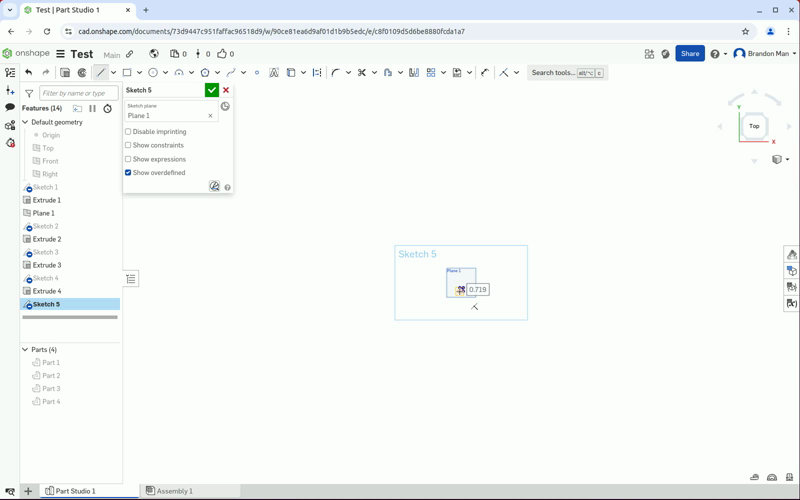
key(esc)
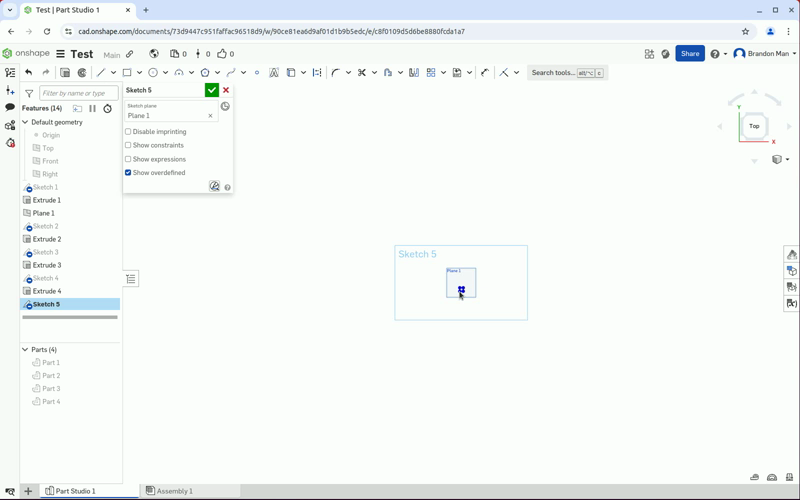
mouse_move(462, 290)
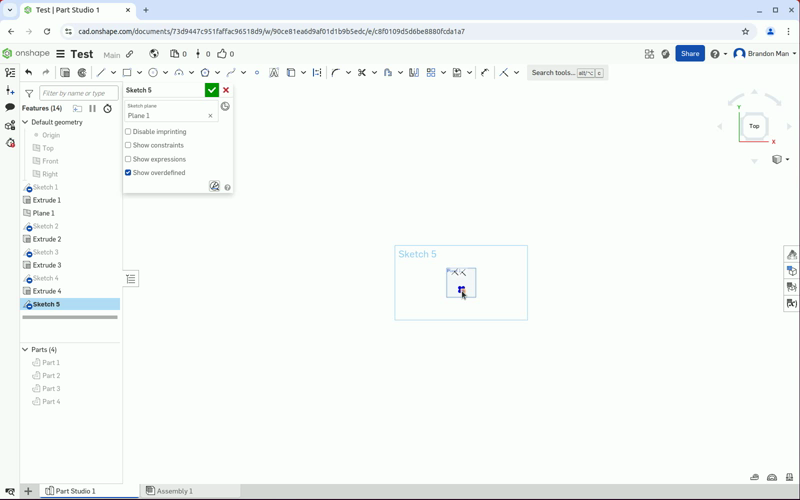
scroll(6)
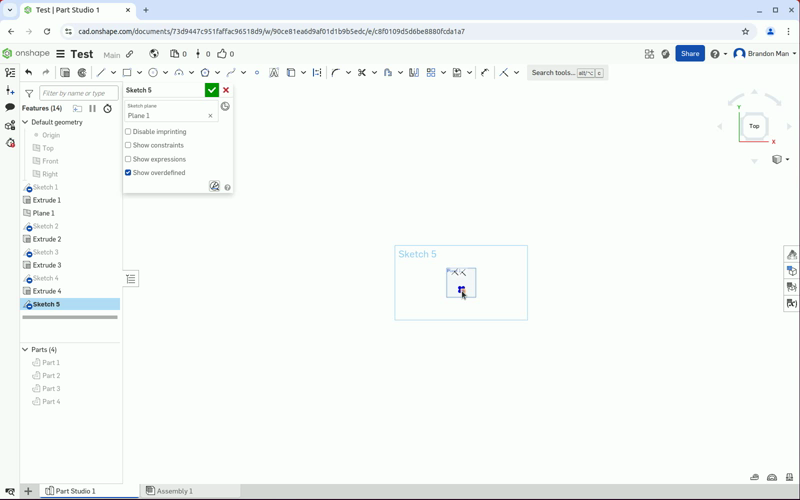
scroll(6)
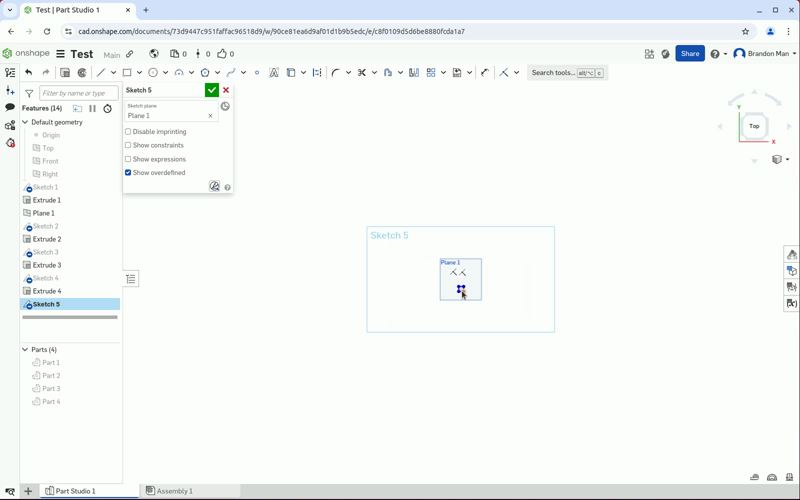
scroll(6)
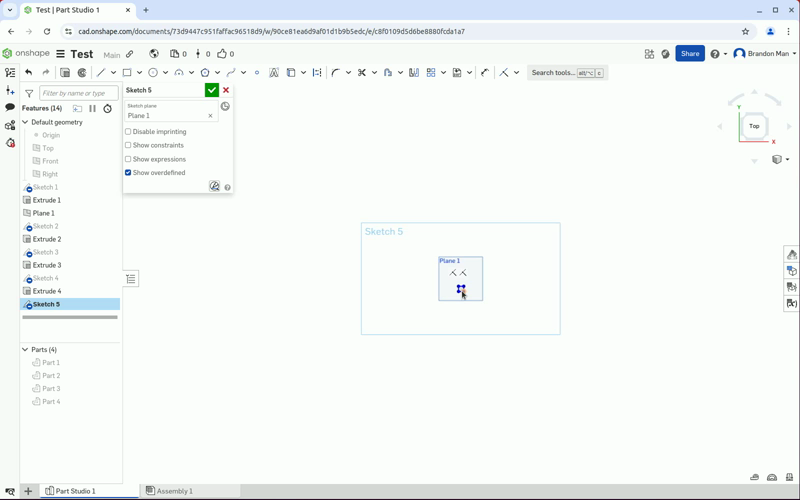
scroll(6)
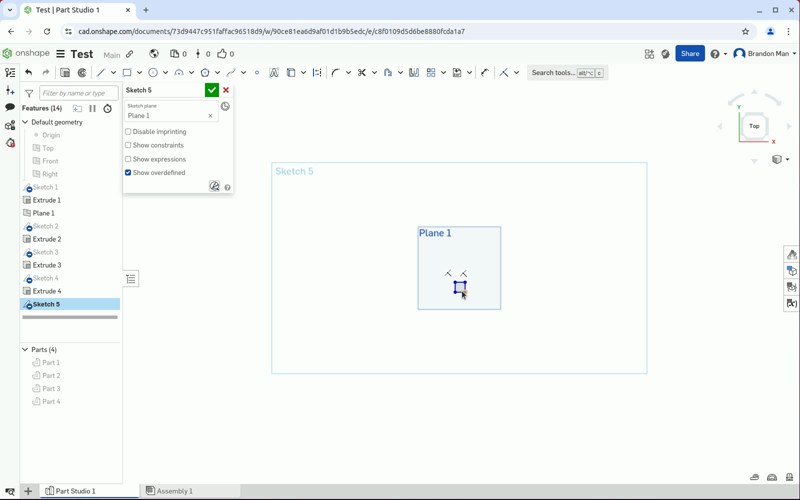
scroll(6)
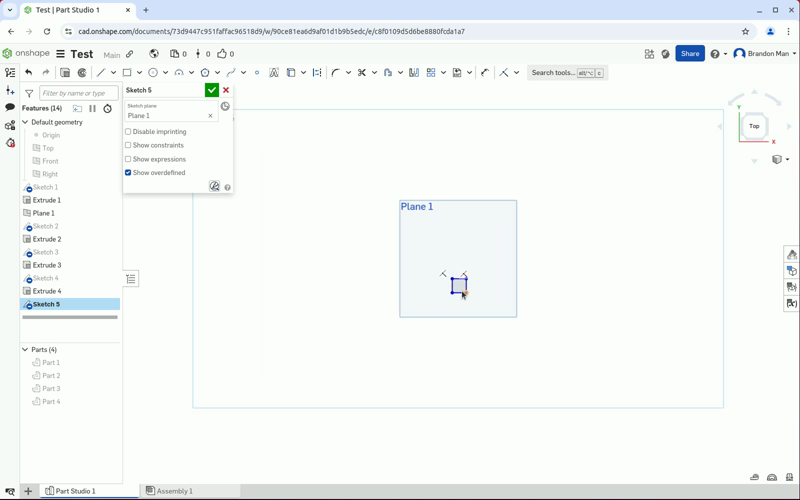
scroll(6)
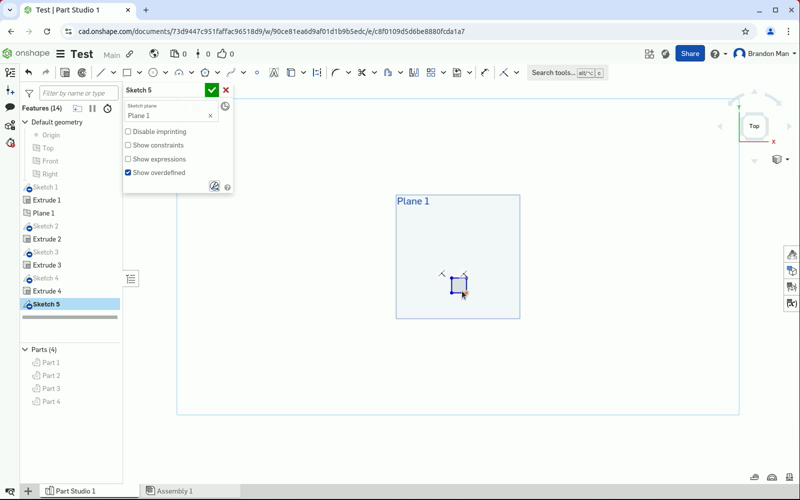
scroll(6)
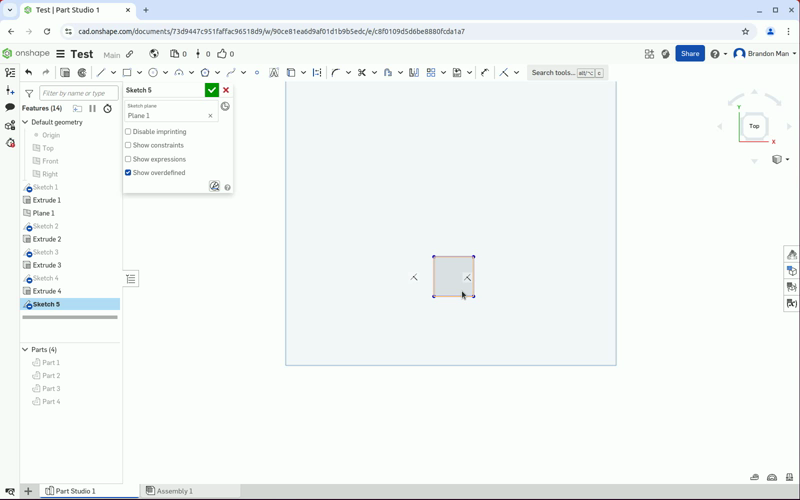
click(462, 290)
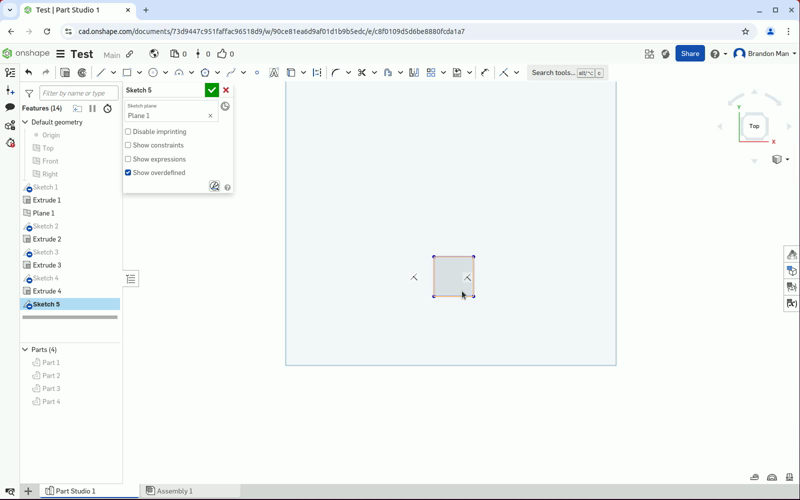
scroll(-6)
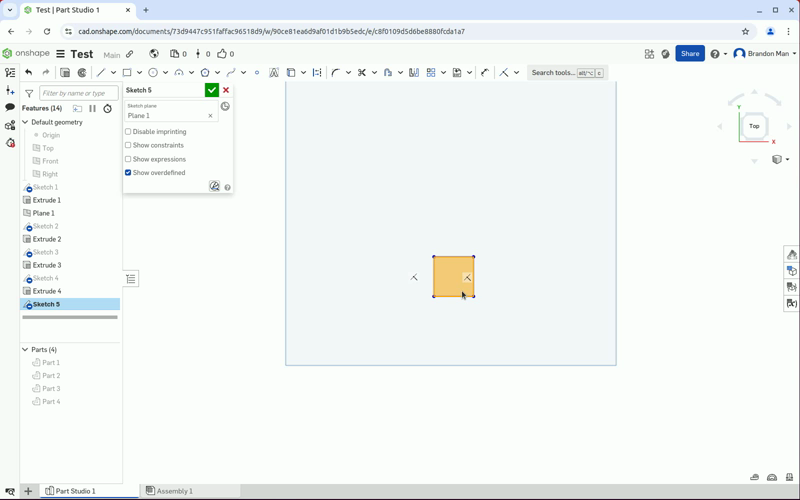
scroll(-6)
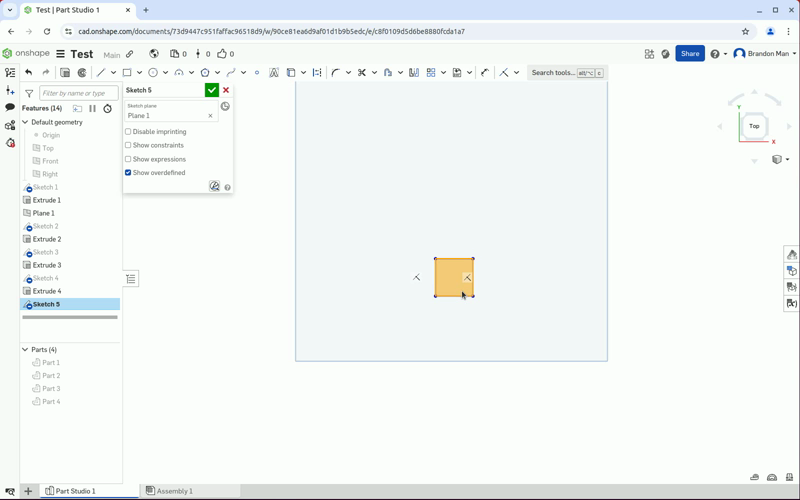
scroll(-6)
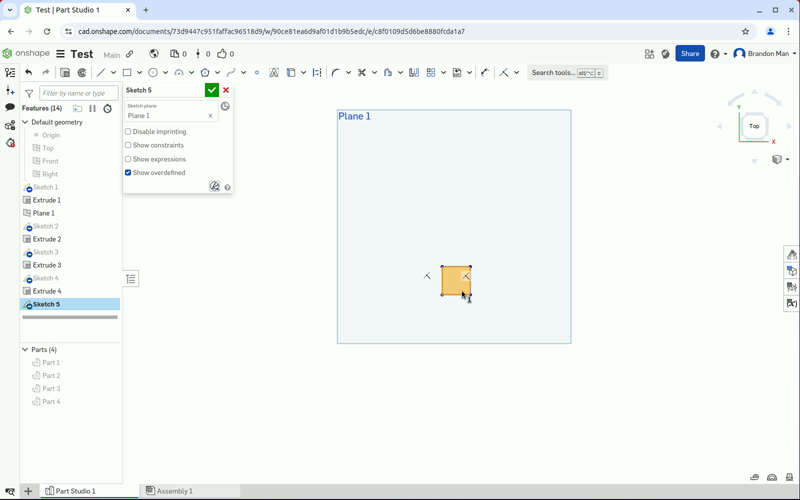
scroll(-6)
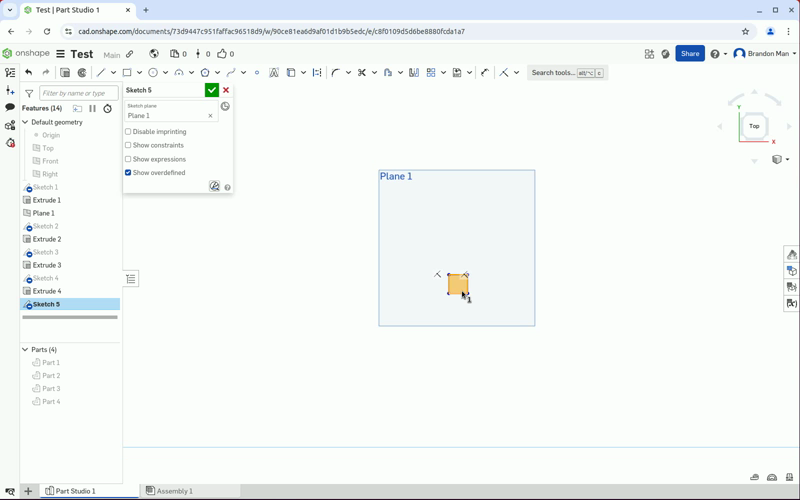
scroll(-6)
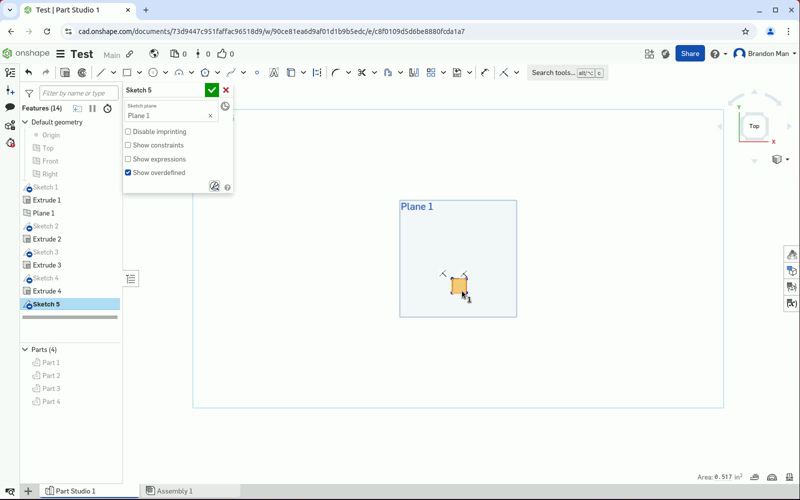
scroll(-6)
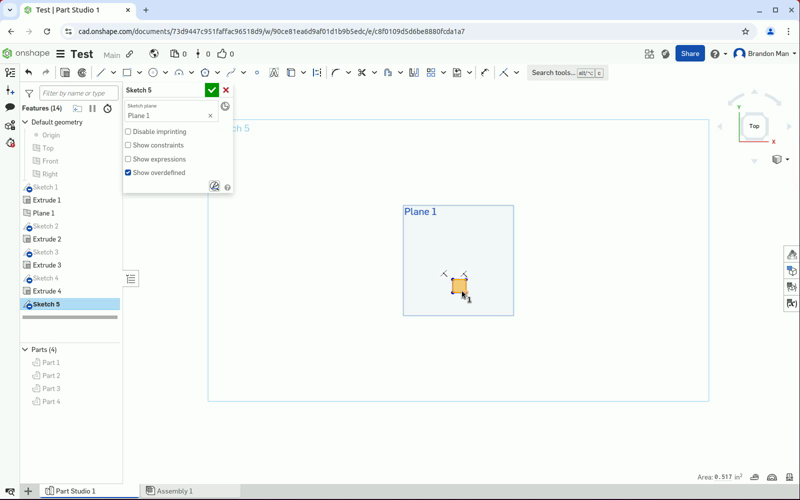
scroll(-6)
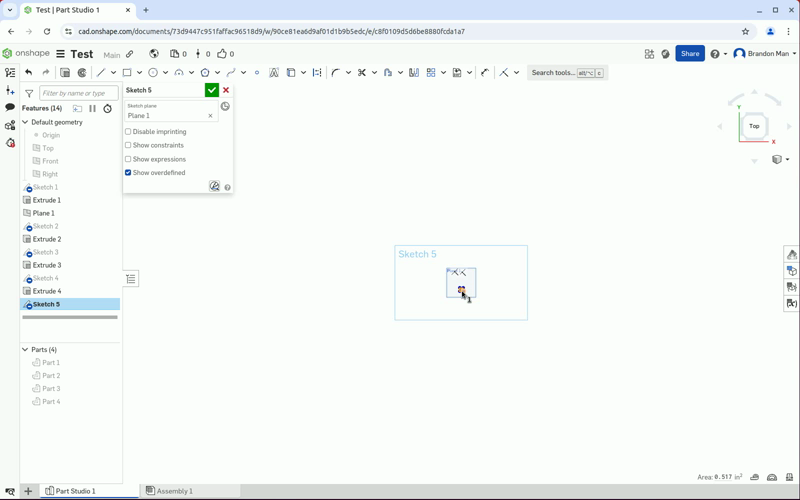
mouse_move(73, 352)
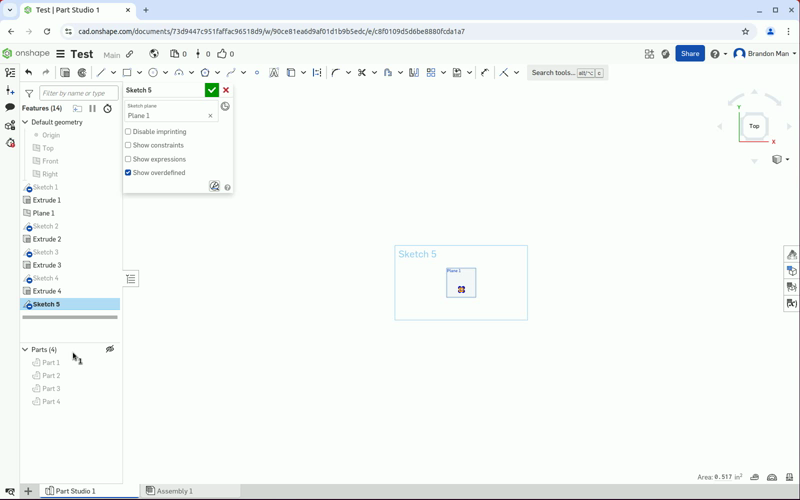
key(shift+y)
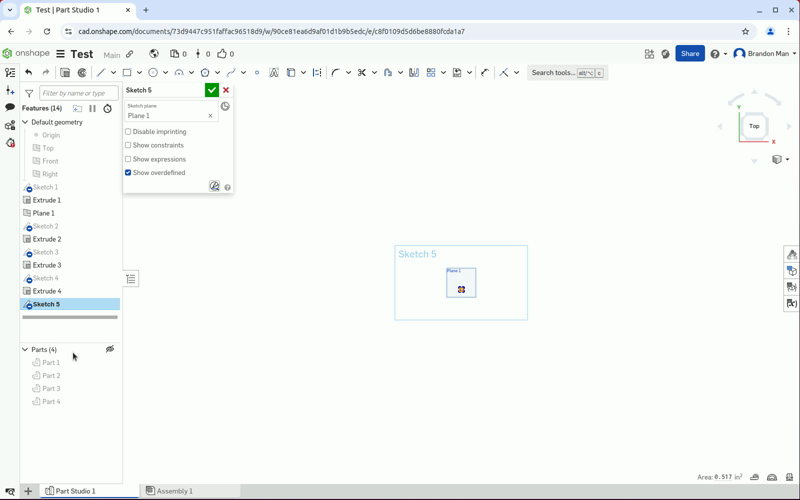
key(shift+e)
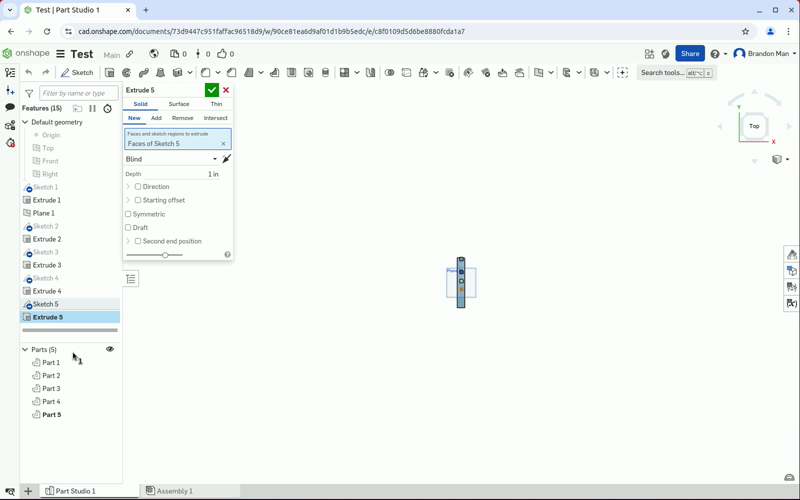
mouse_move(143, 106)
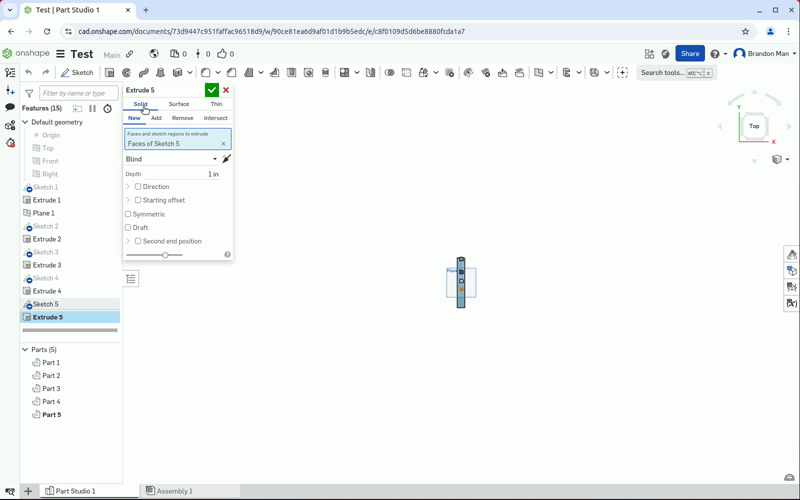
click(143, 106)
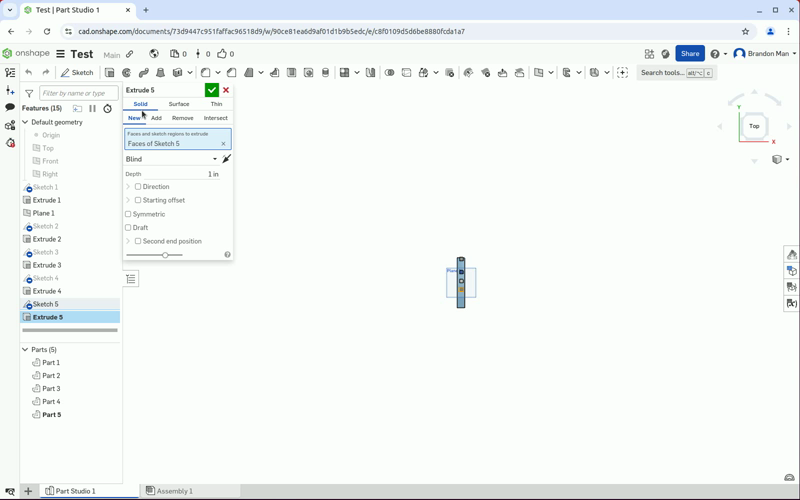
mouse_move(137, 120)
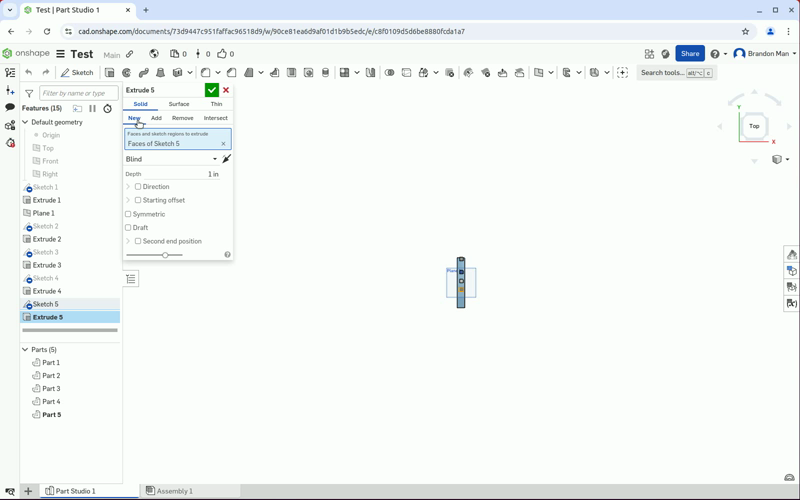
click(137, 120)
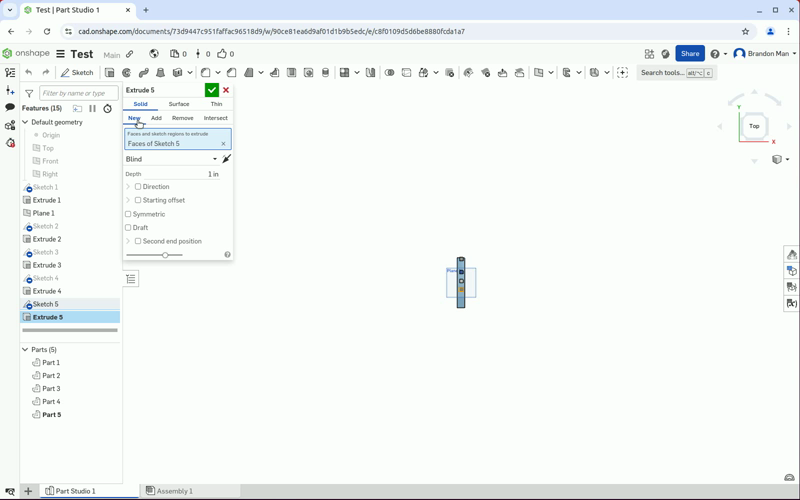
key(tab, 4)
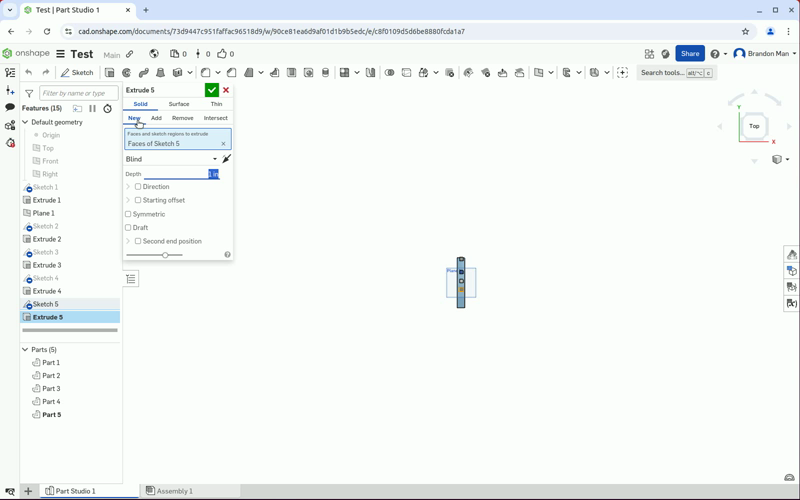
text(0.481)
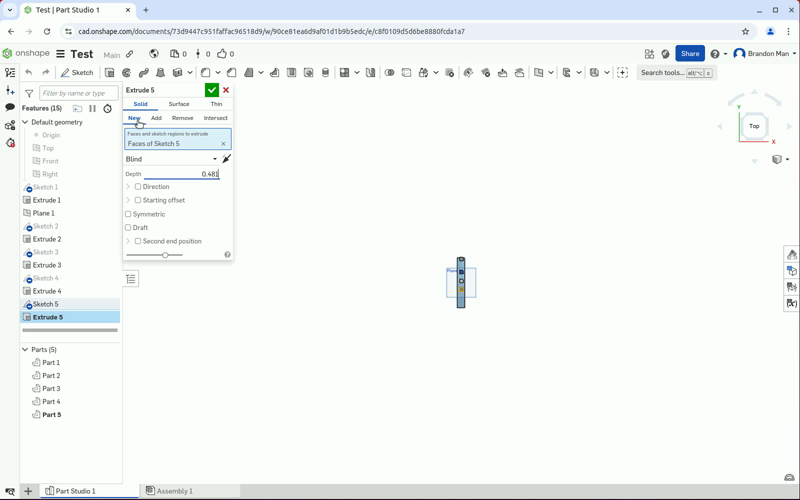
key(enter)
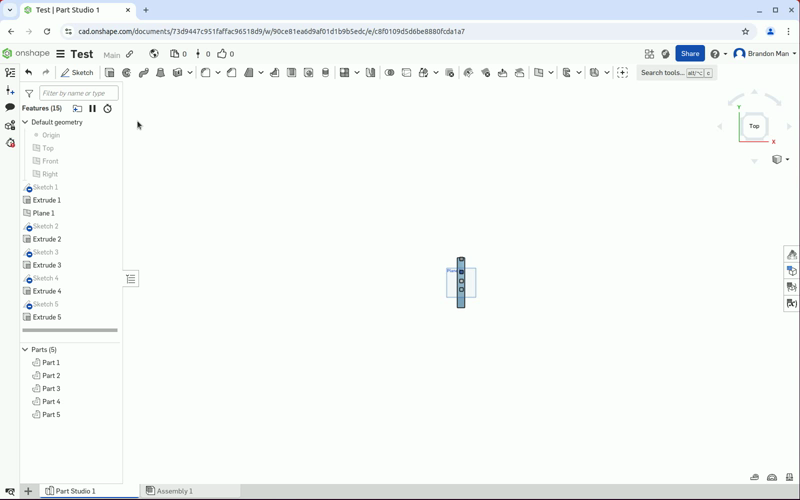
key(shift+h)
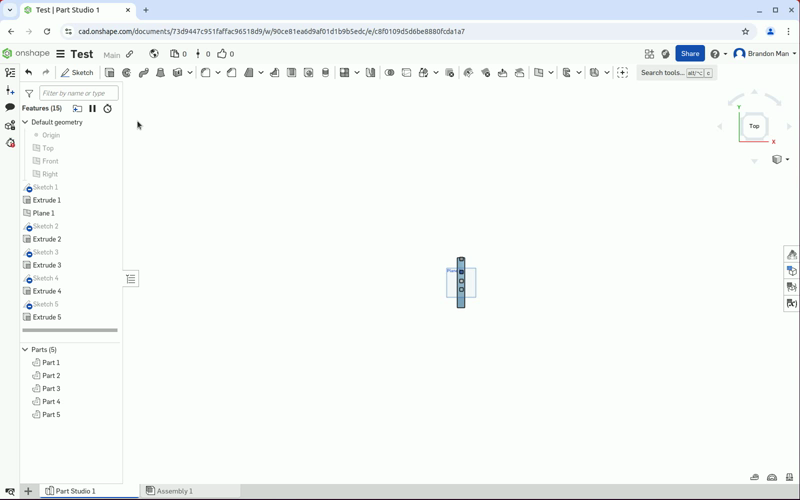
key(shift+h)
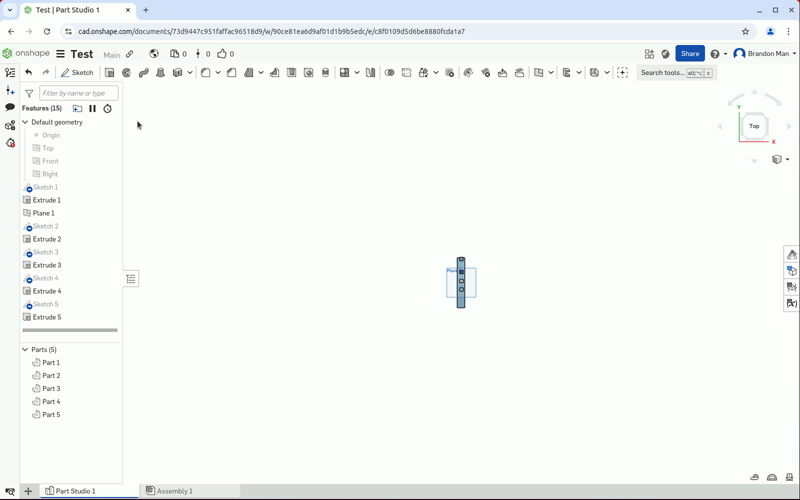
mouse_move(73, 189)
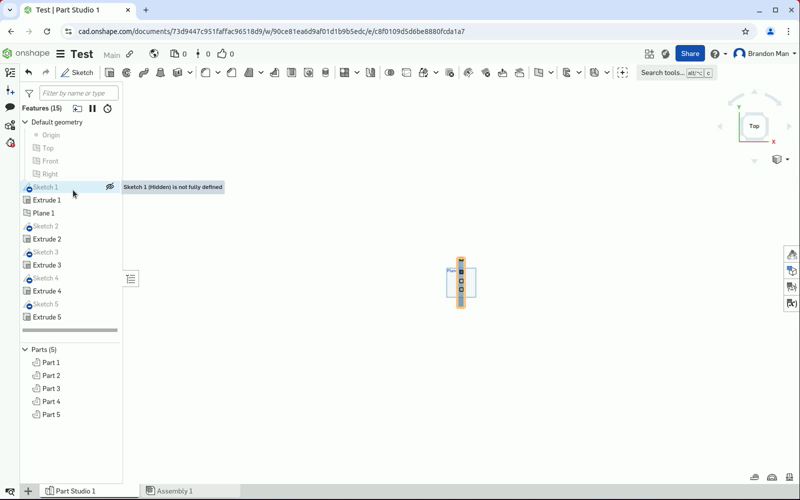
click(73, 189)
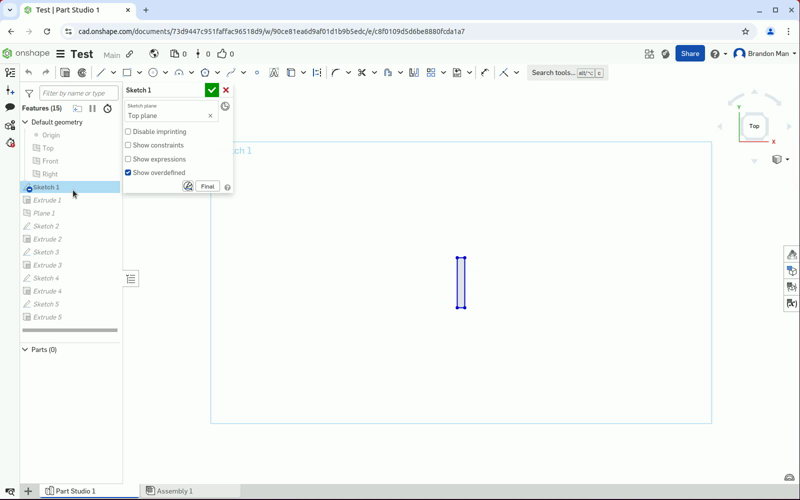
mouse_move(229, 92)
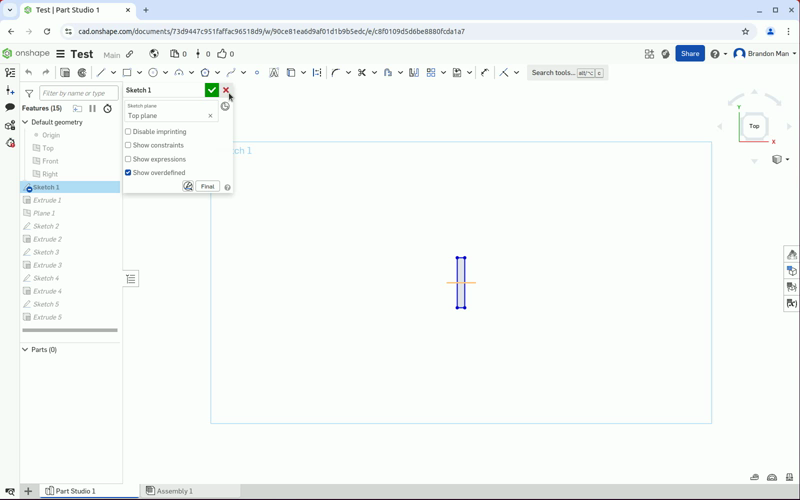
click(229, 92)
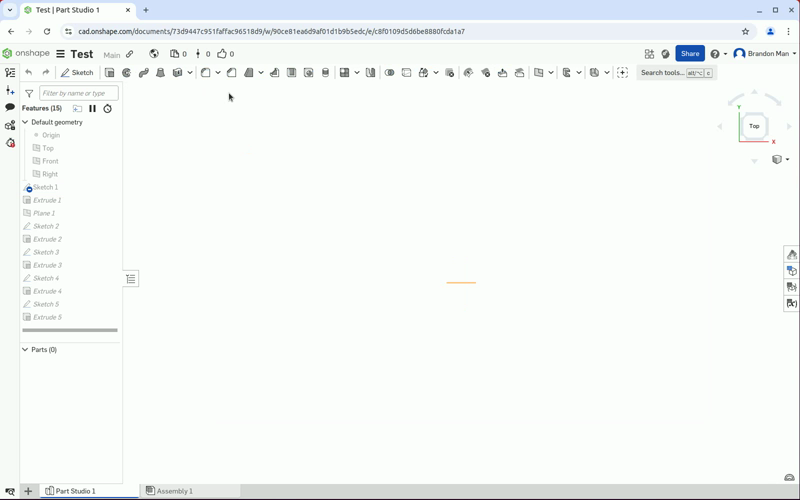
key(shift+s)
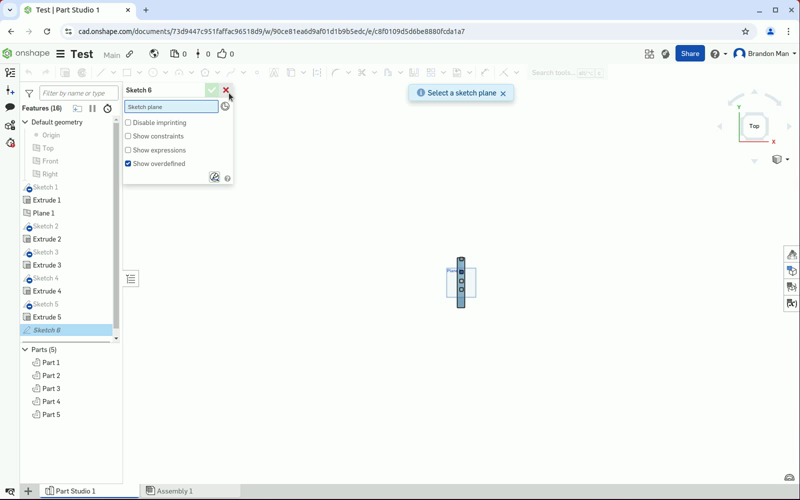
mouse_move(69, 215)
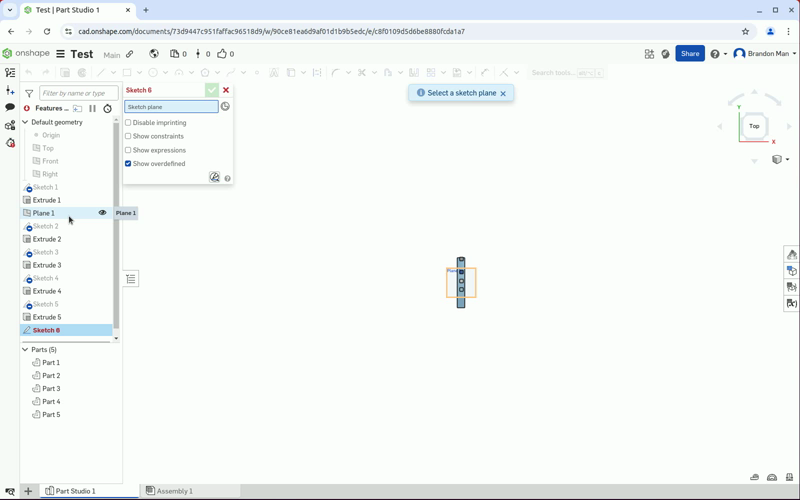
click(69, 215)
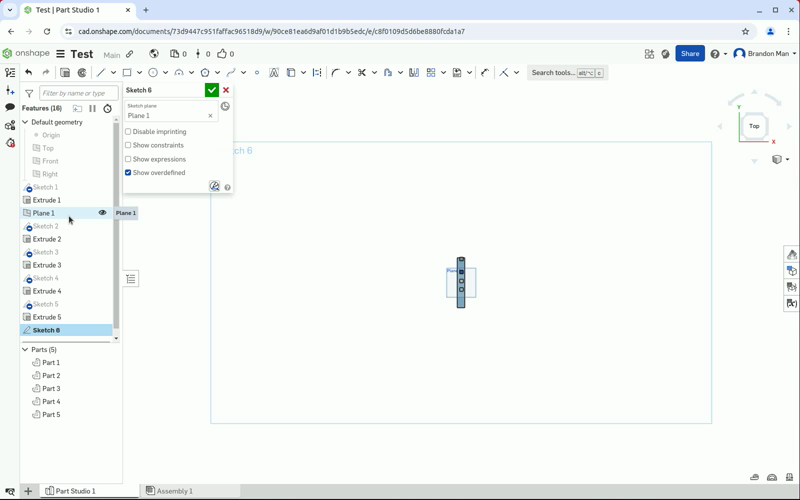
mouse_move(73, 352)
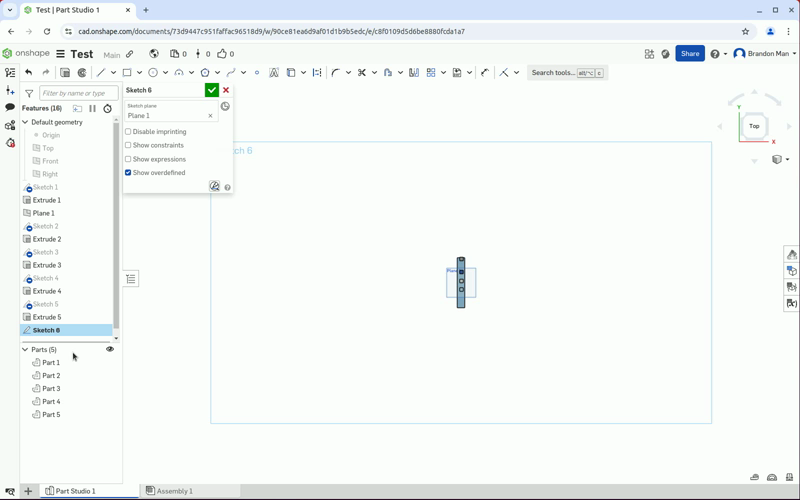
key(y)
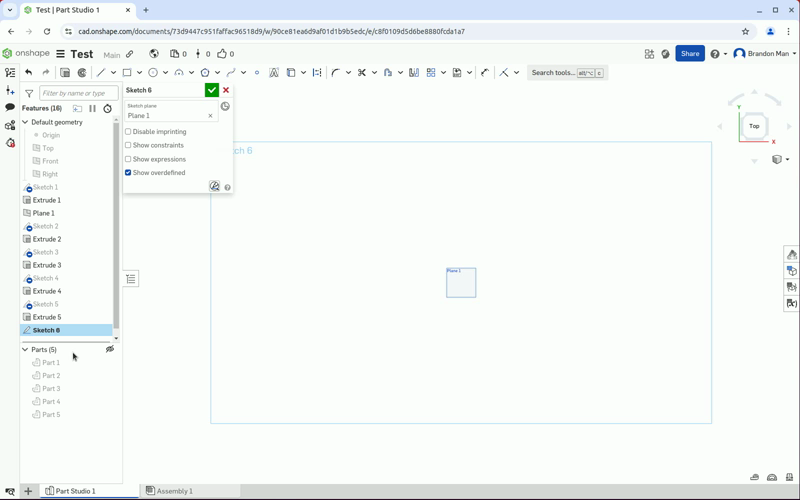
key(l)
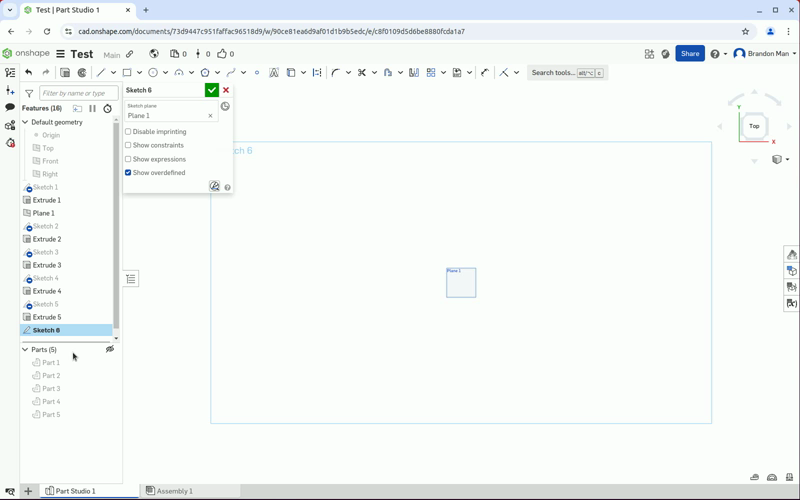
key_down(shift)
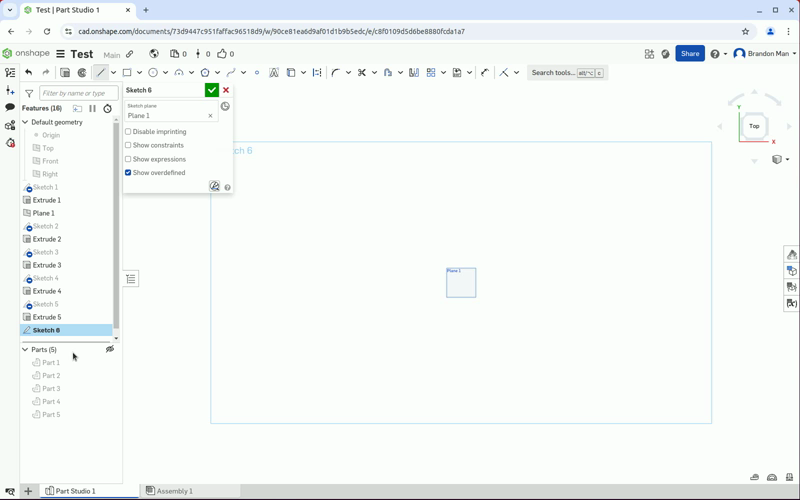
mouse_move(459, 299)
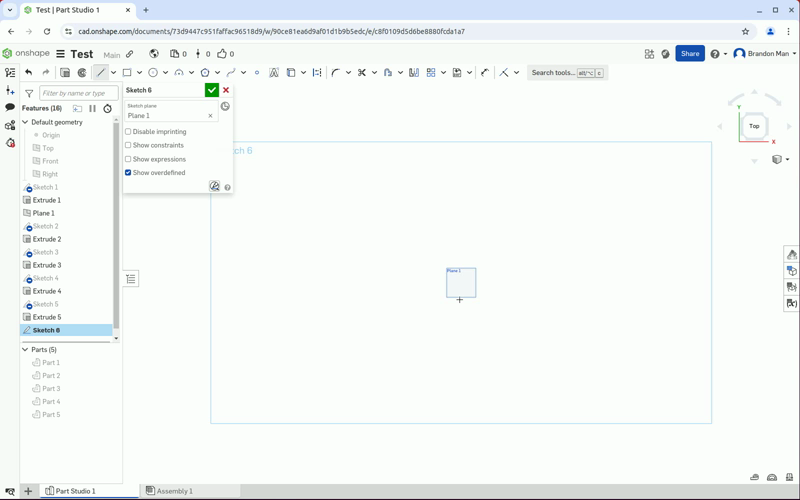
click(459, 299)
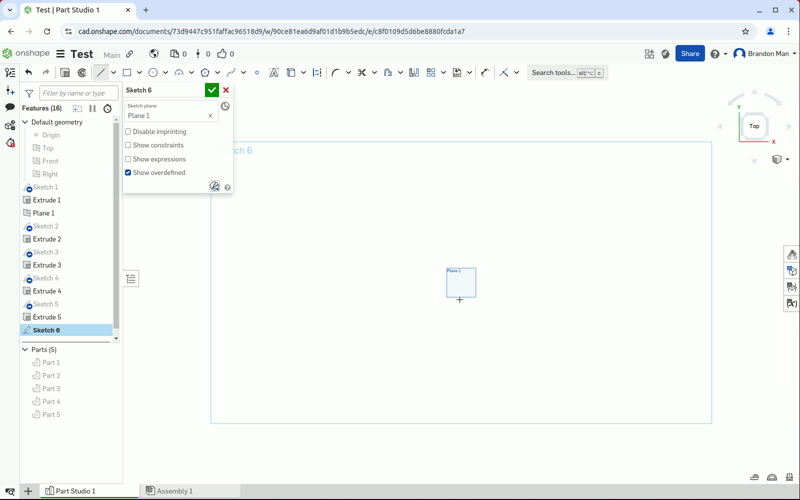
key_up(shift)
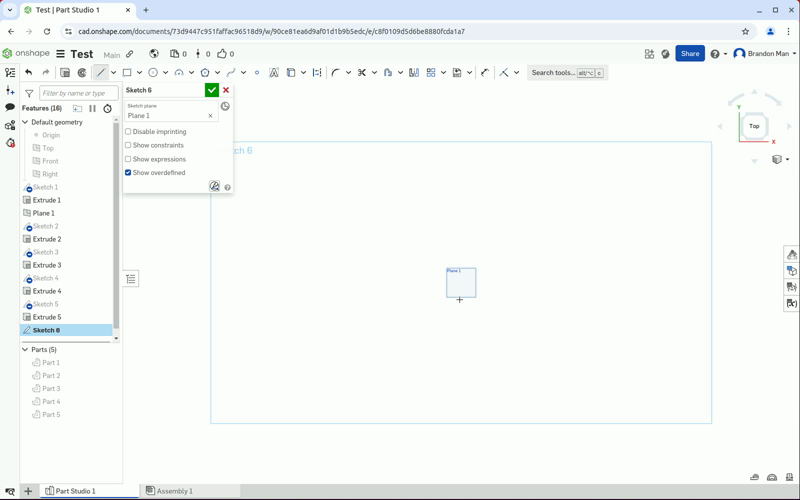
key_down(shift)
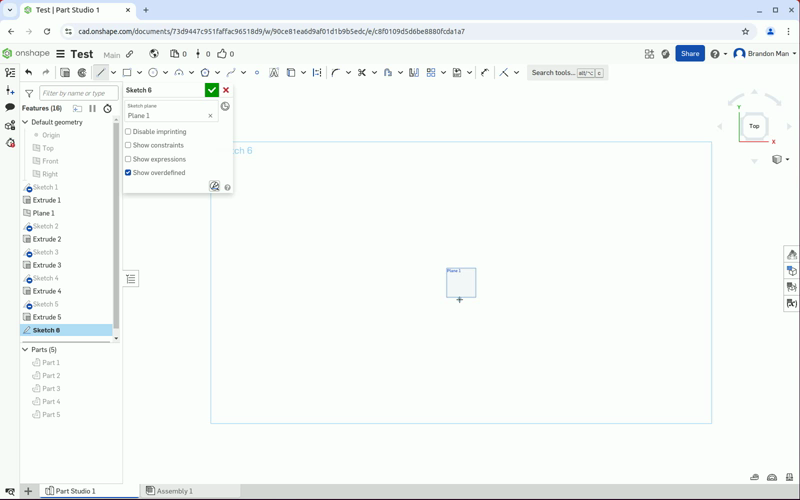
mouse_move(489, 299)
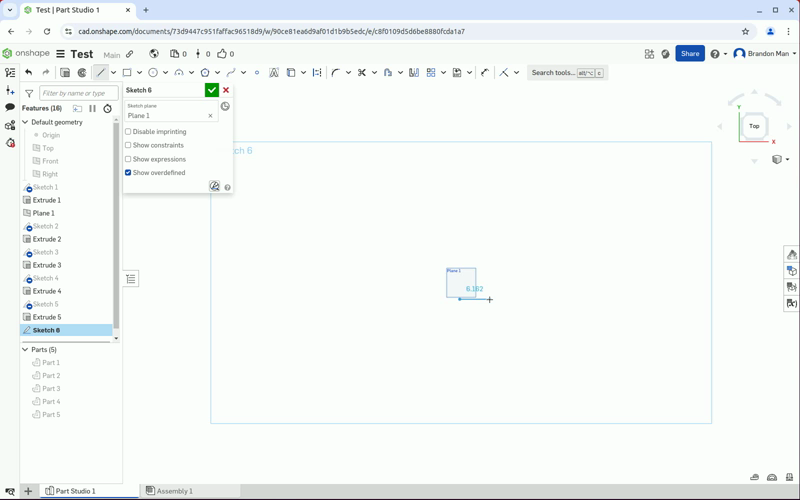
mouse_move(463, 299)
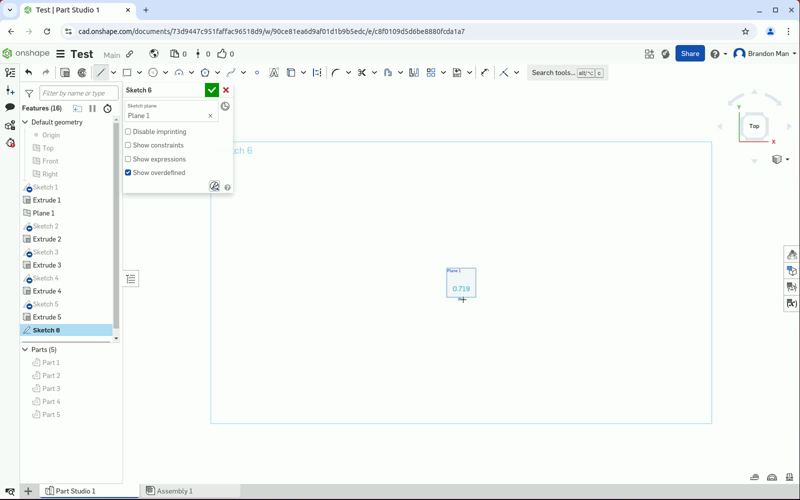
scroll(6)
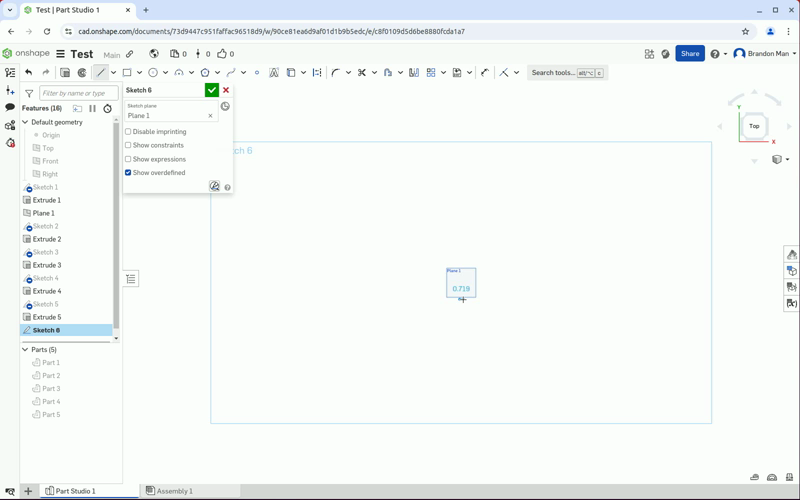
scroll(6)
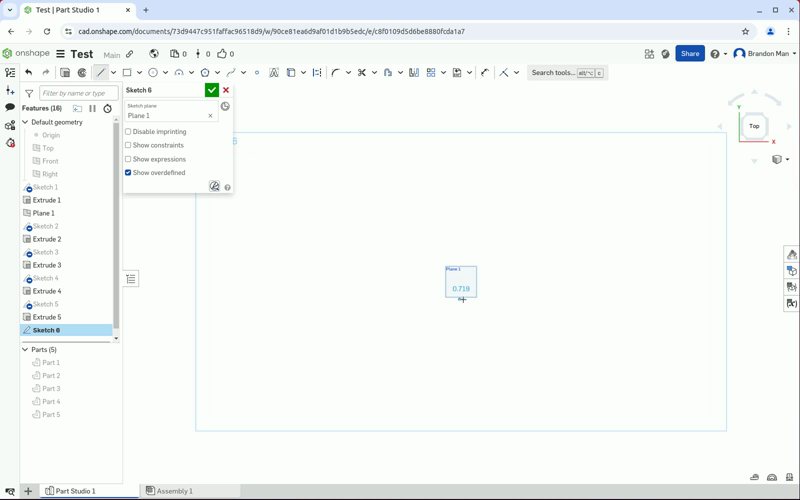
scroll(6)
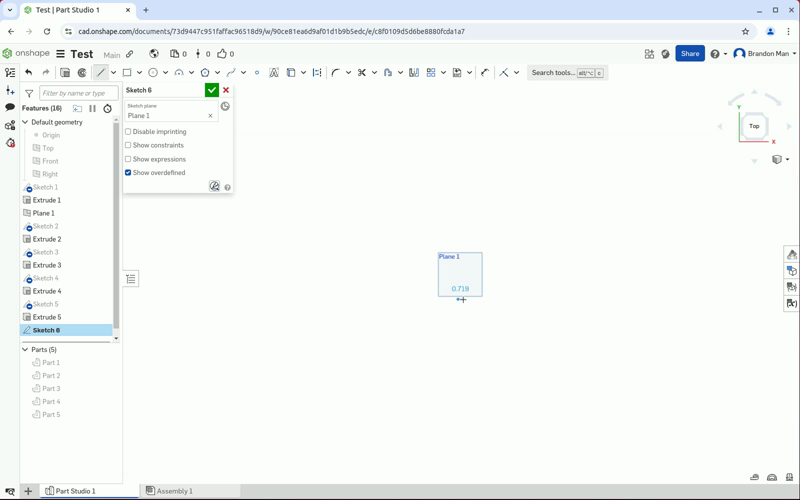
scroll(6)
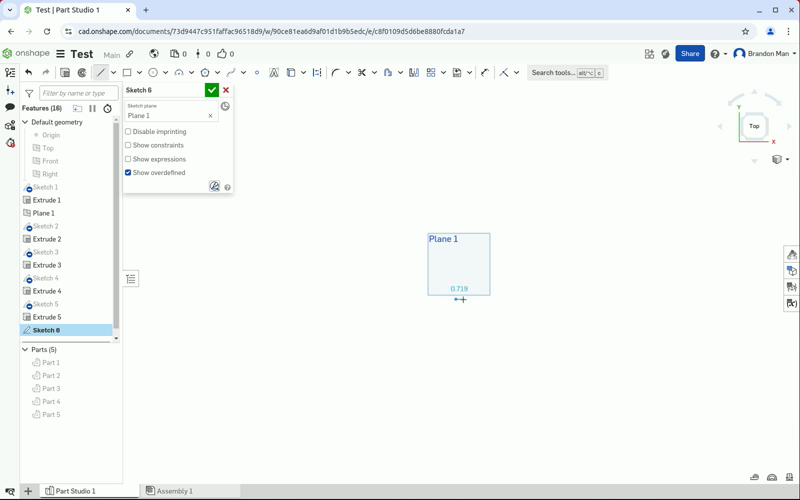
scroll(6)
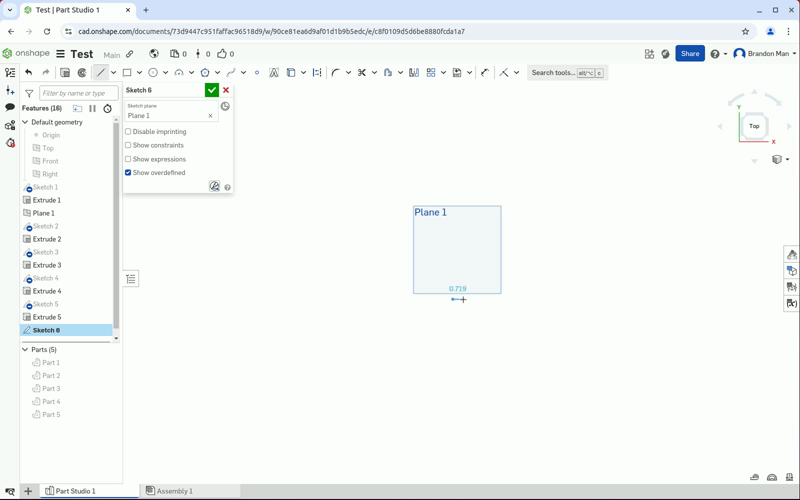
scroll(6)
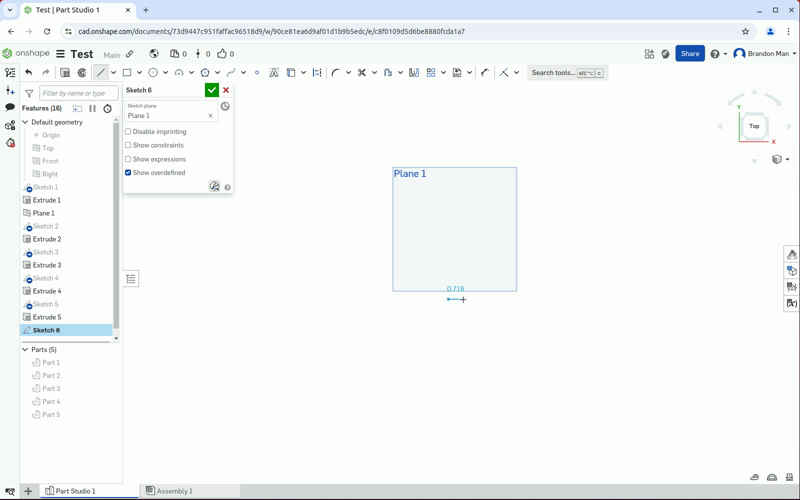
scroll(6)
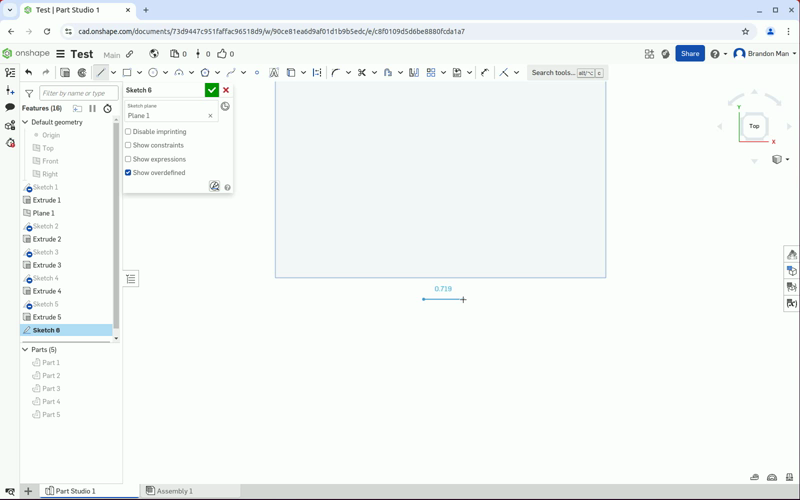
click(463, 299)
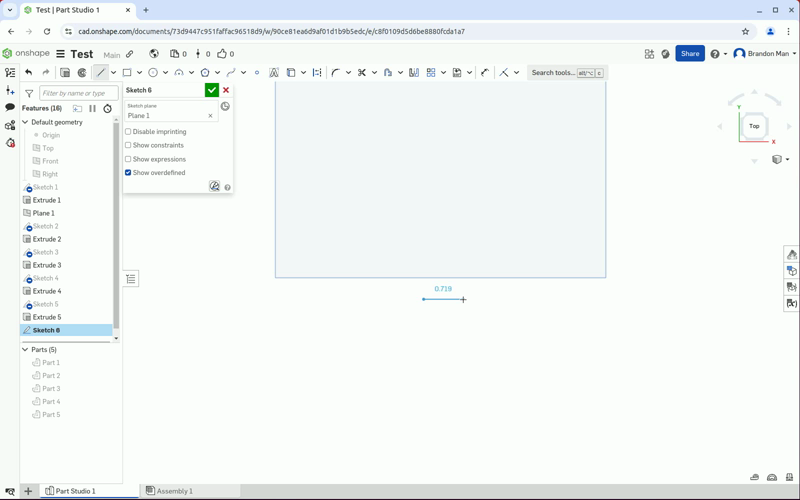
scroll(-6)
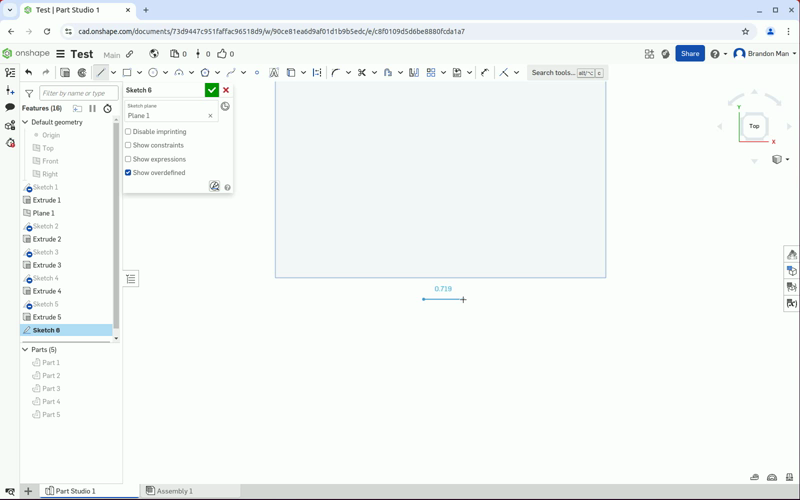
scroll(-6)
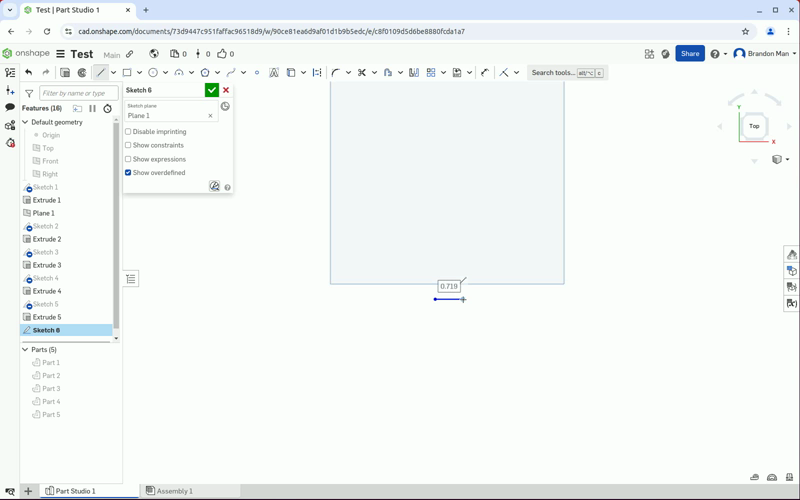
scroll(-6)
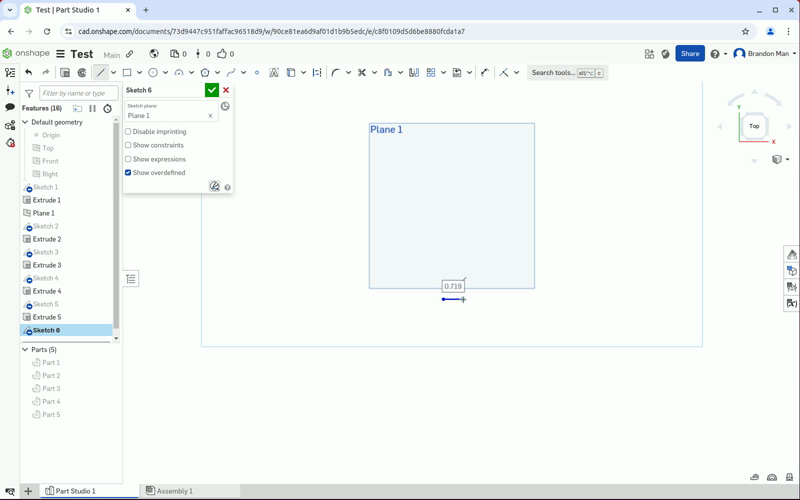
scroll(-6)
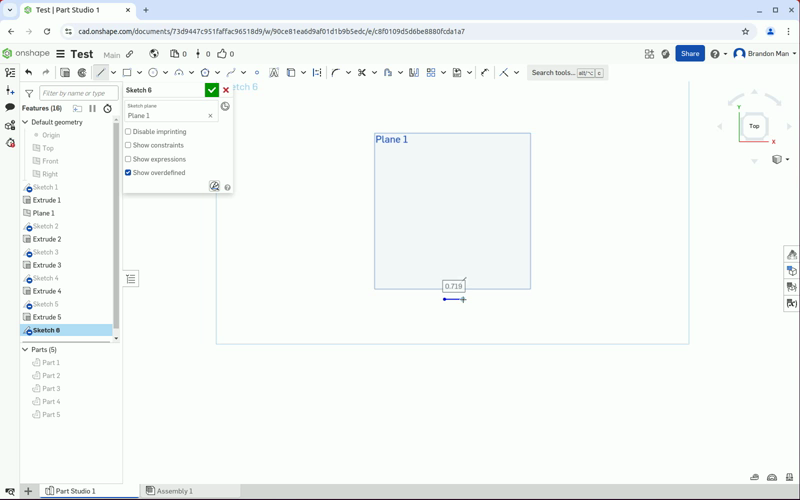
scroll(-6)
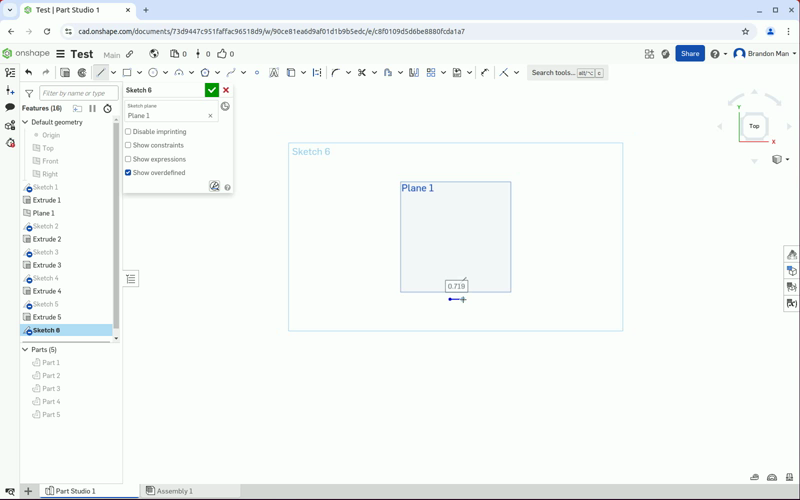
scroll(-6)
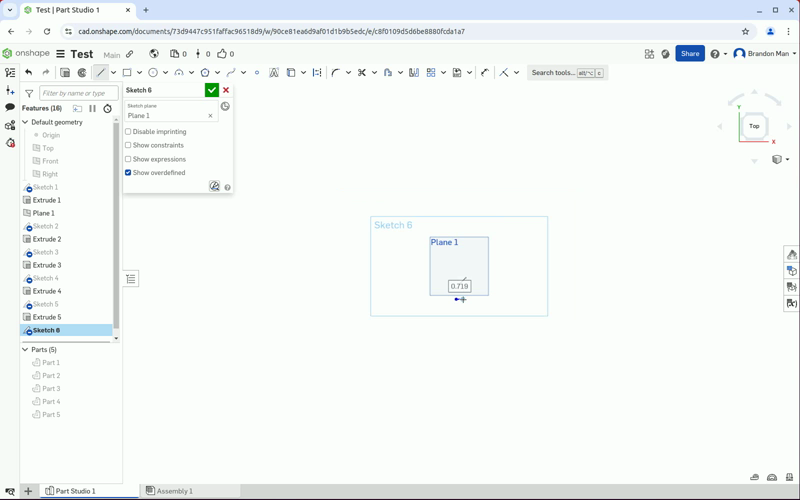
scroll(-6)
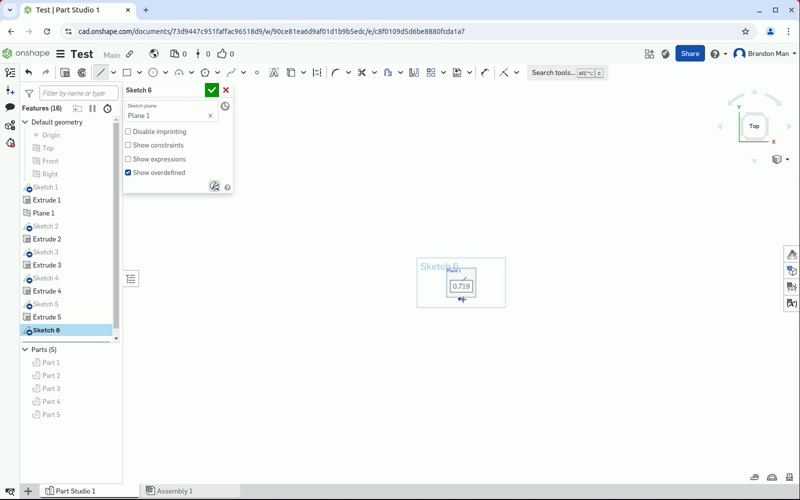
key_up(shift)
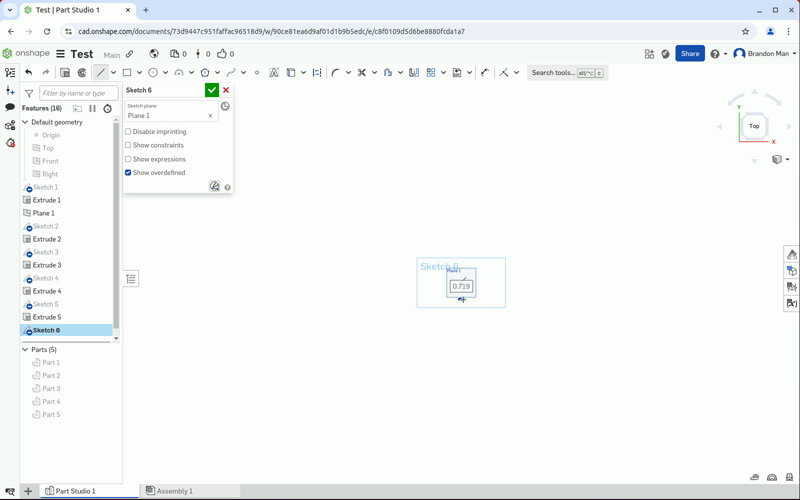
key_down(shift)
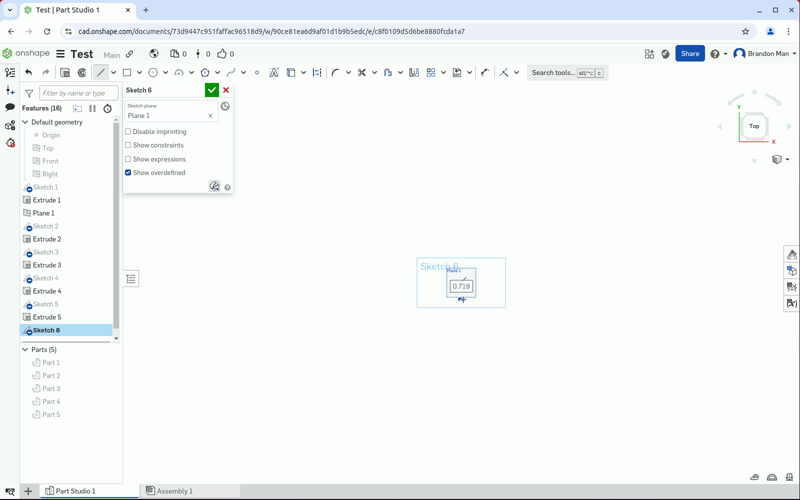
mouse_move(493, 299)
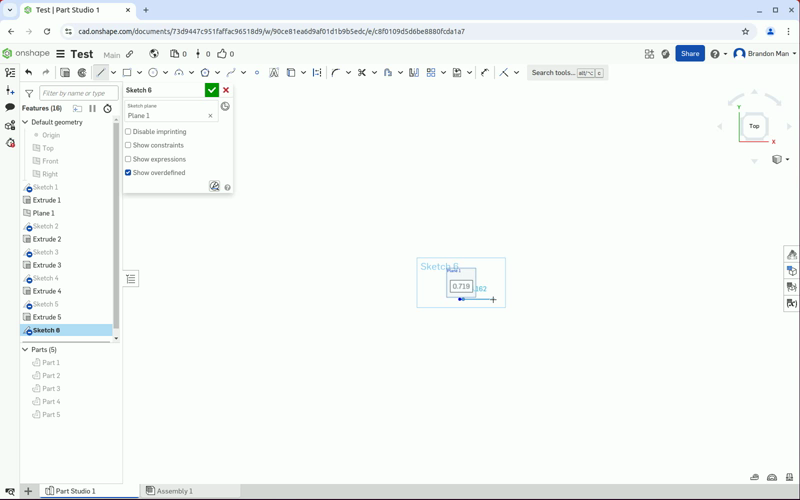
mouse_move(463, 295)
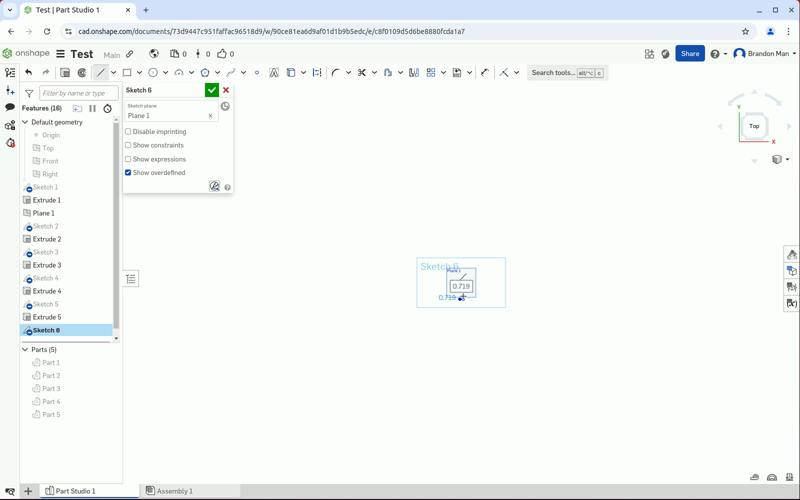
scroll(6)
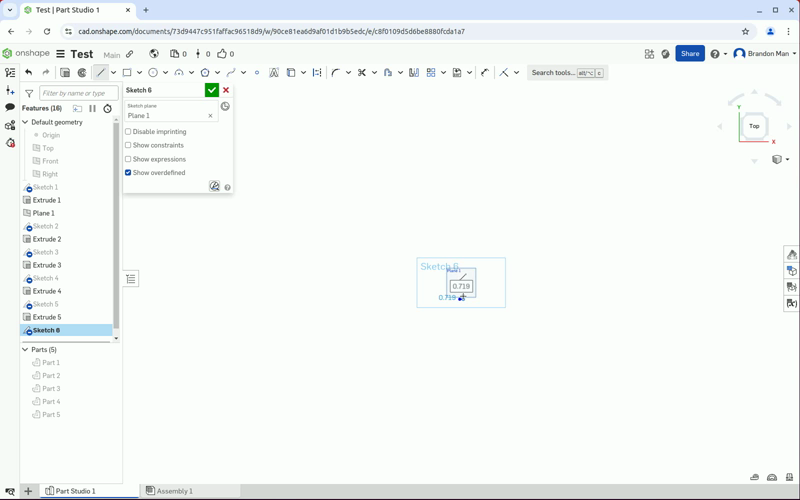
scroll(6)
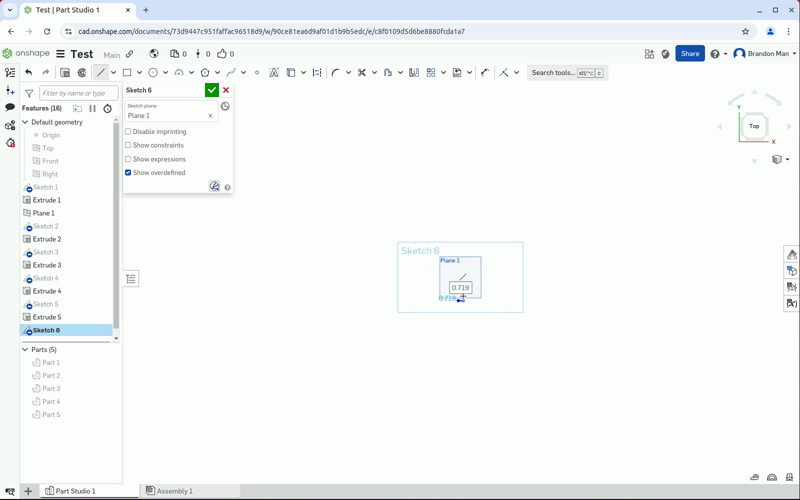
scroll(6)
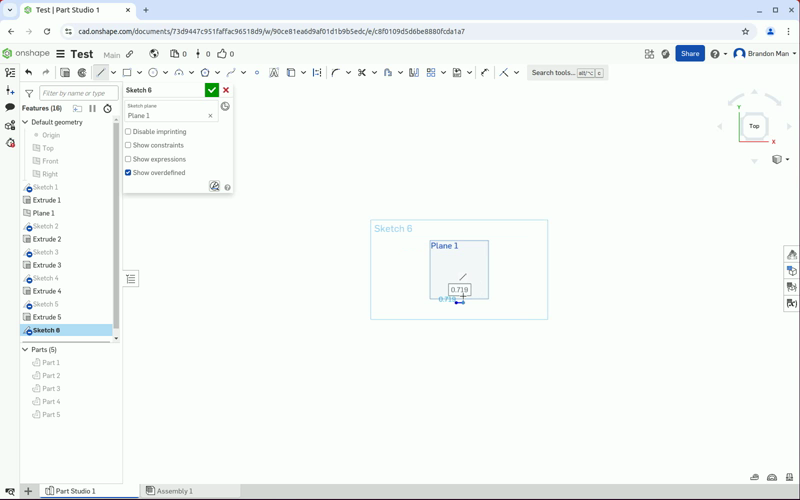
scroll(6)
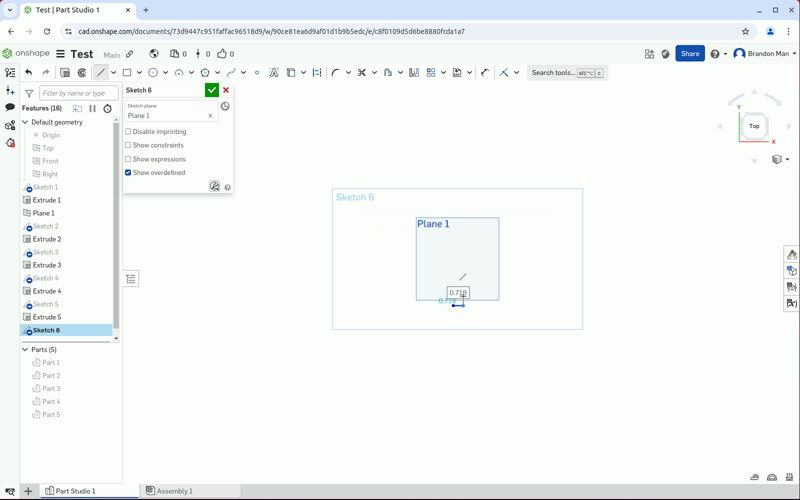
scroll(6)
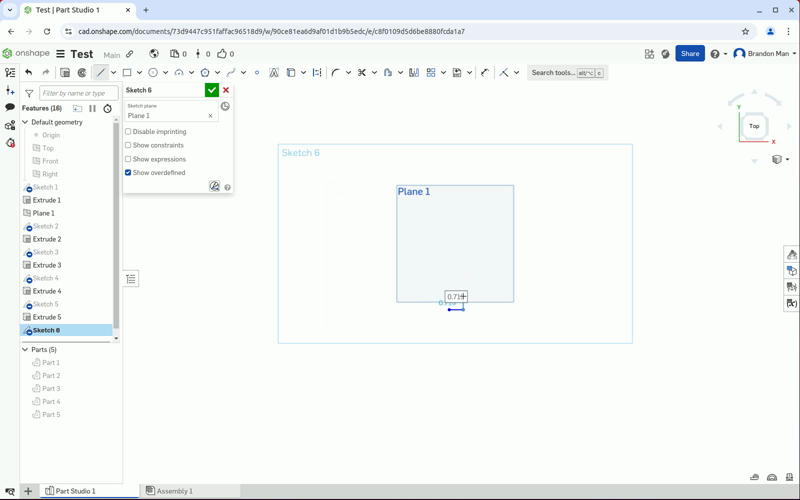
scroll(6)
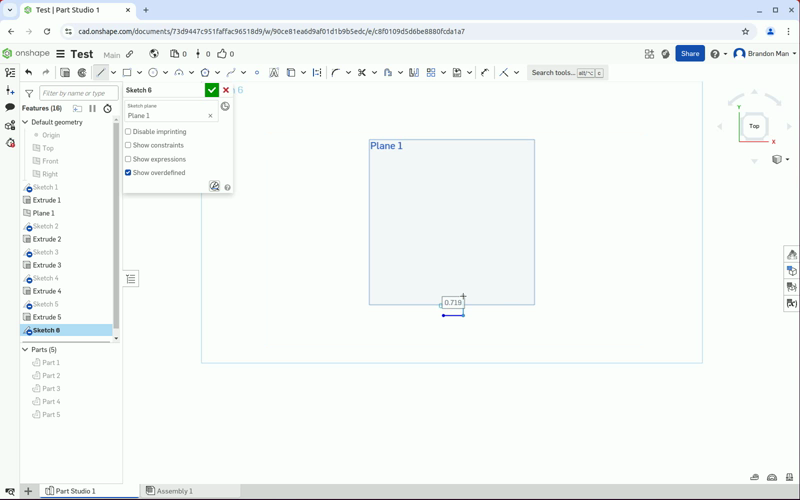
scroll(6)
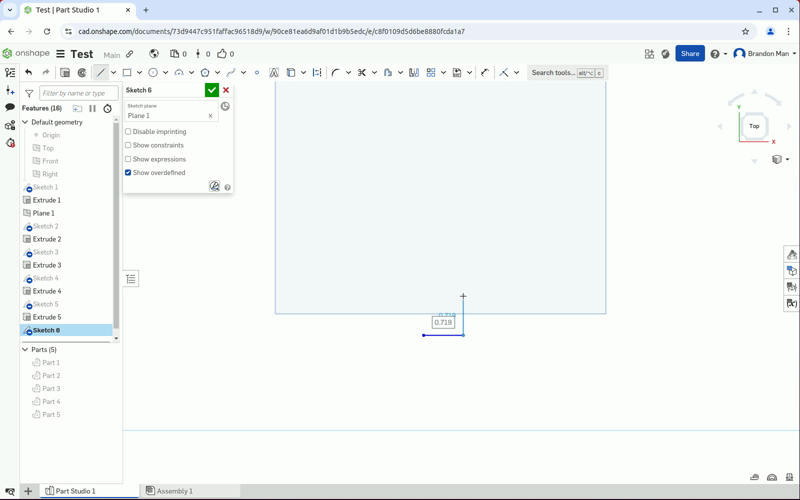
click(463, 295)
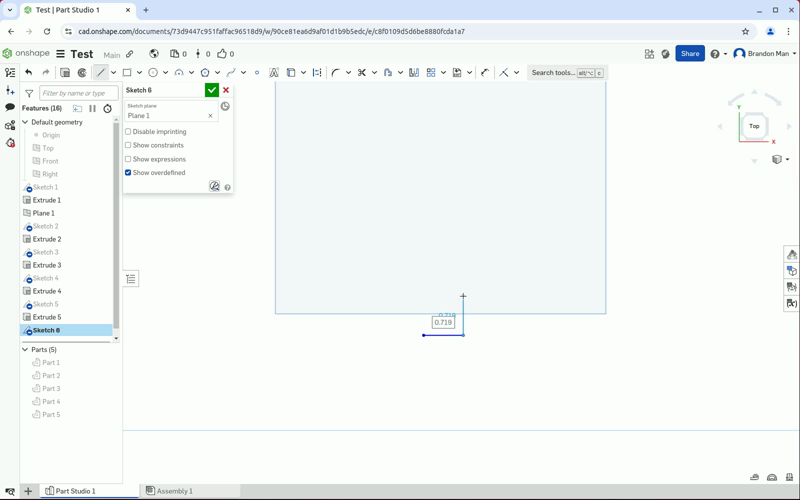
scroll(-6)
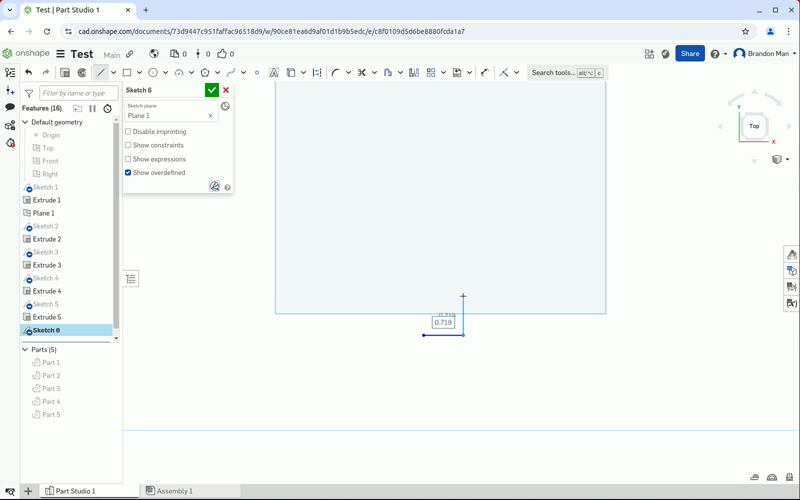
scroll(-6)
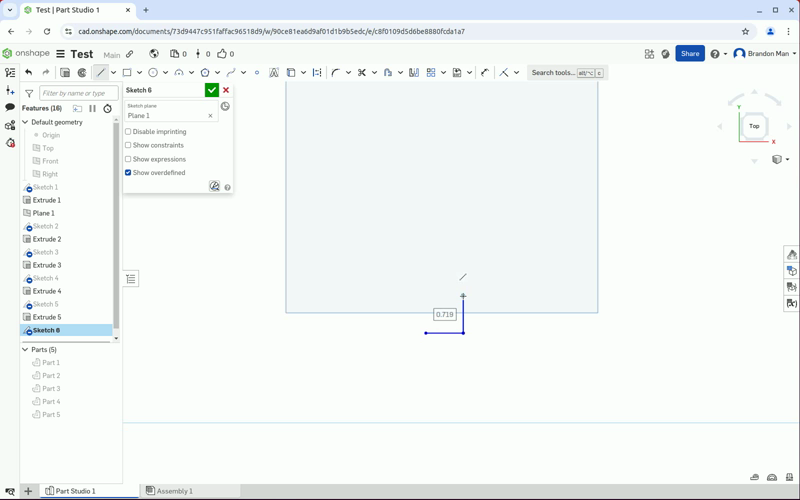
scroll(-6)
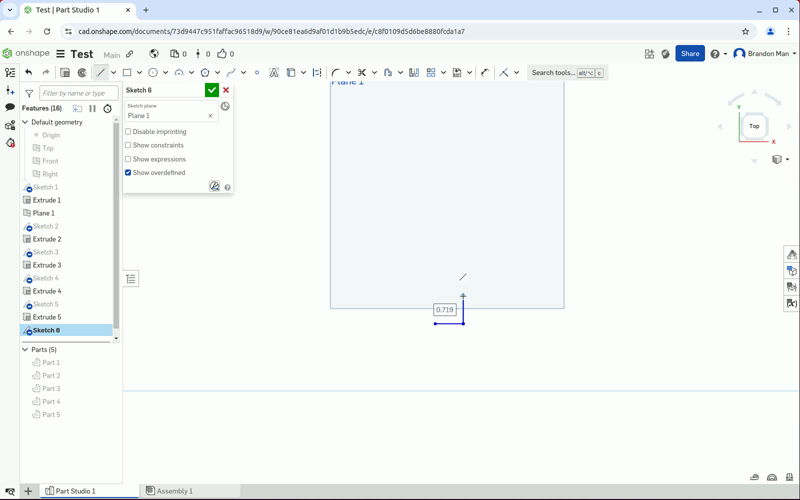
scroll(-6)
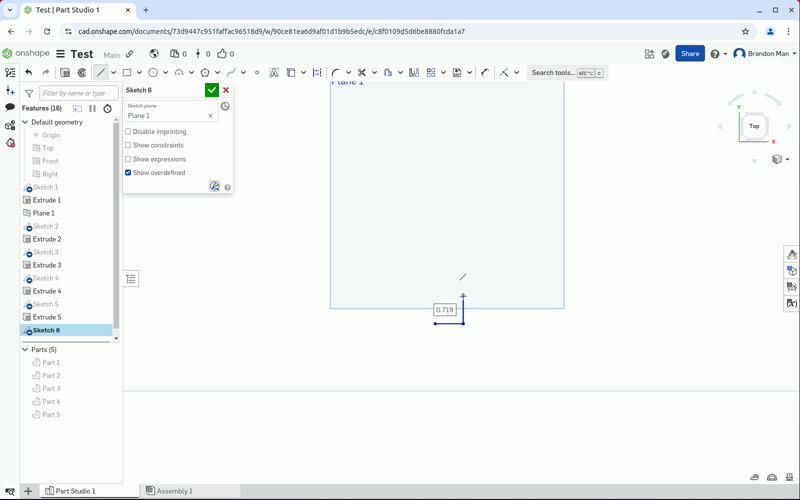
scroll(-6)
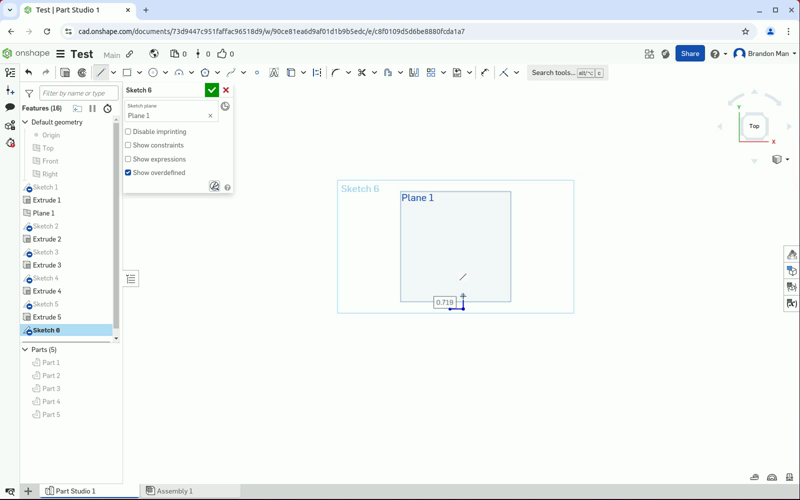
scroll(-6)
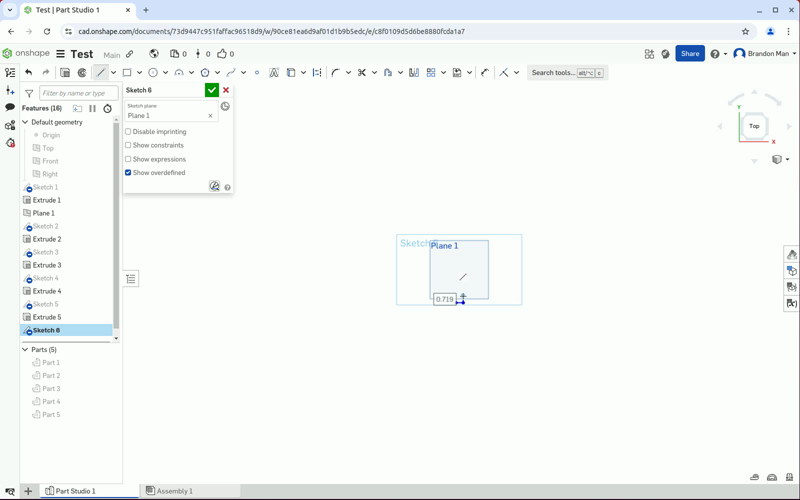
scroll(-6)
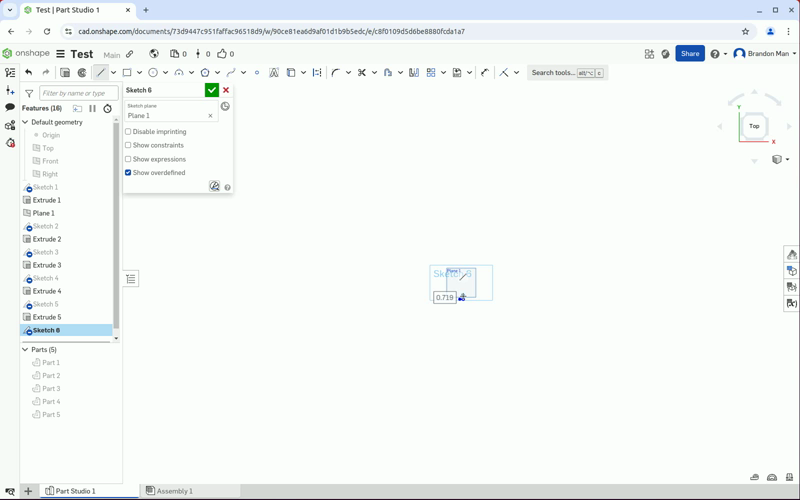
key_up(shift)
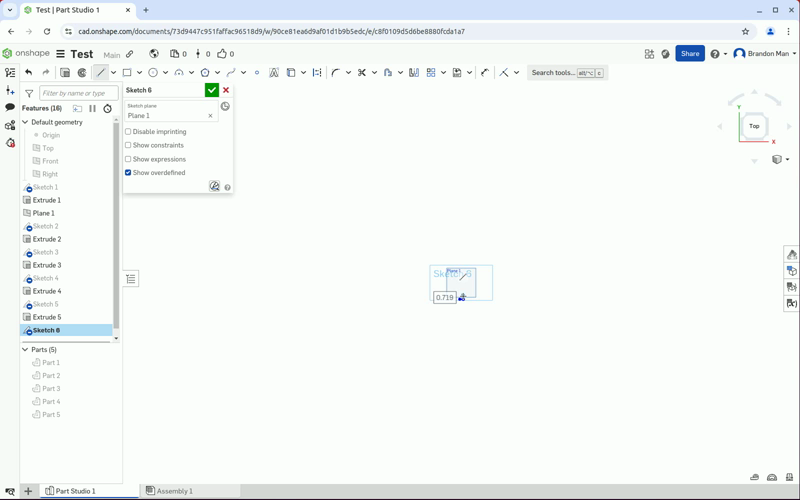
key_down(shift)
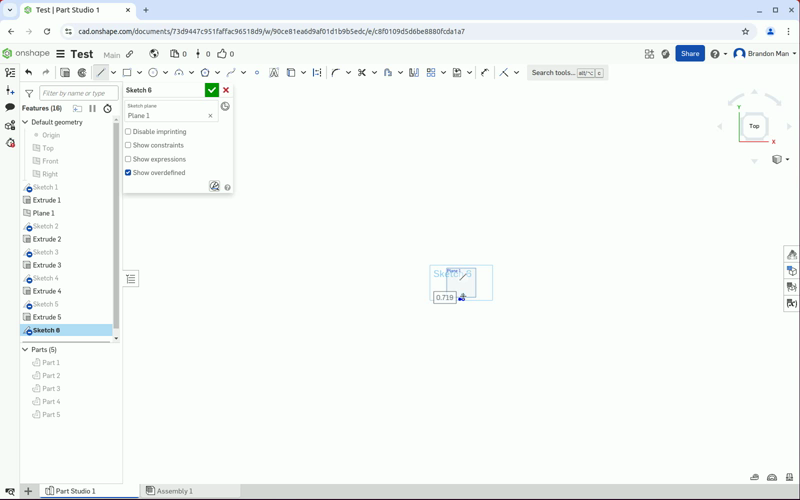
mouse_move(493, 295)
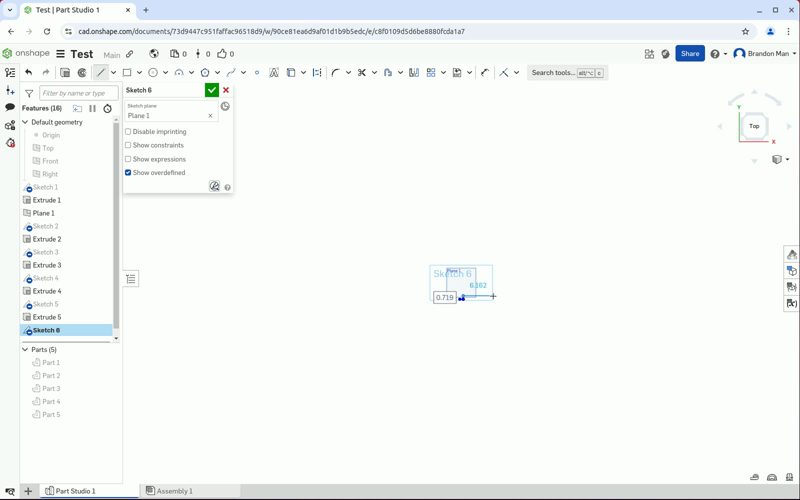
mouse_move(459, 295)
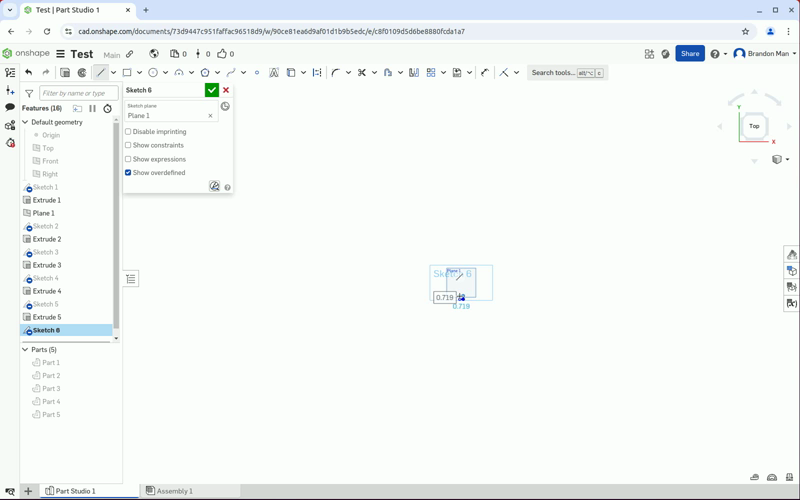
scroll(6)
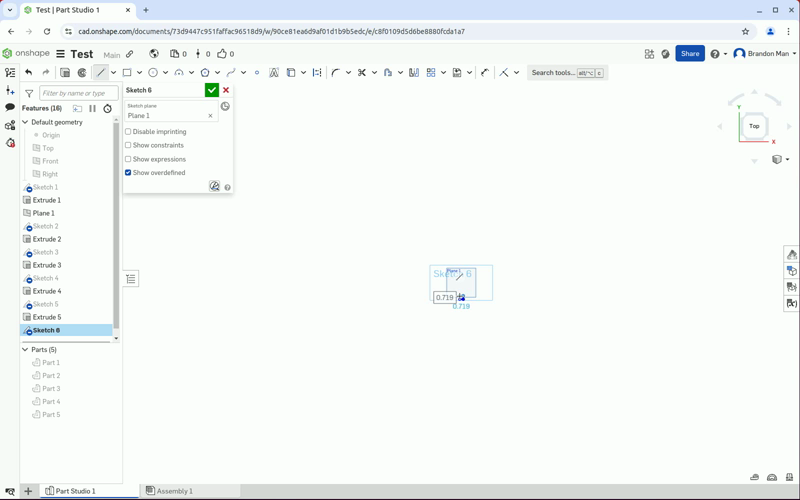
scroll(6)
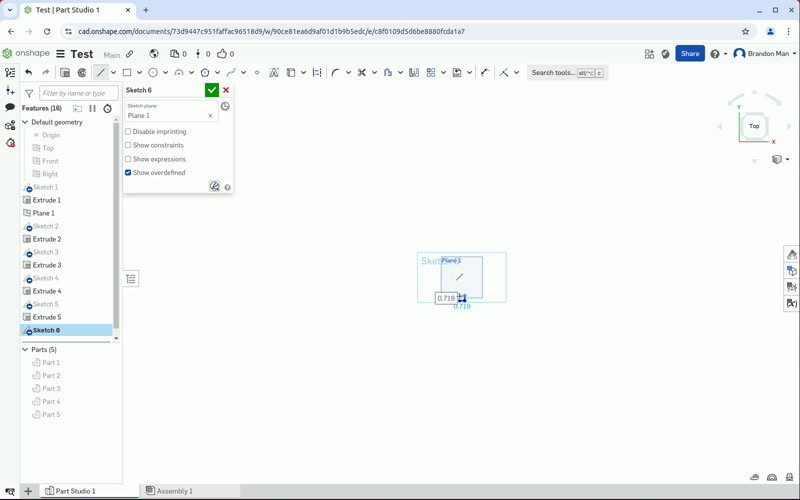
scroll(6)
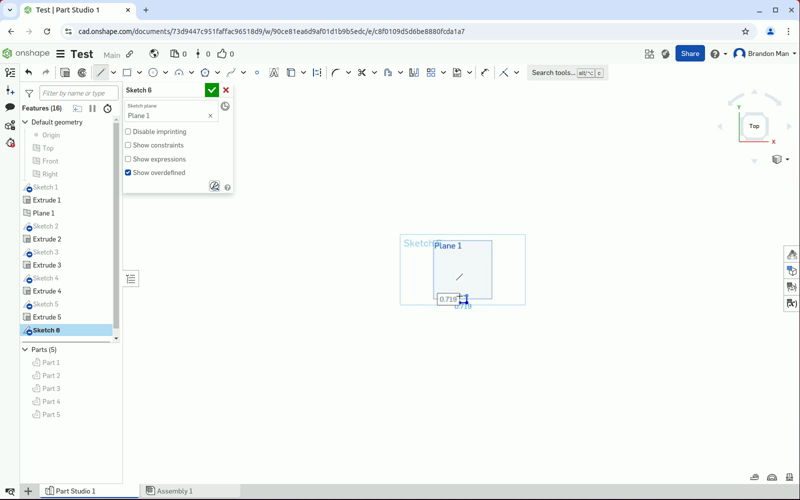
scroll(6)
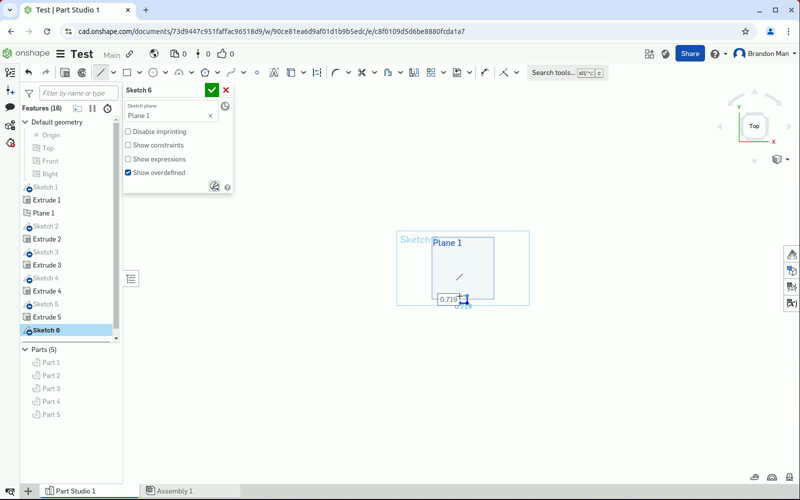
scroll(6)
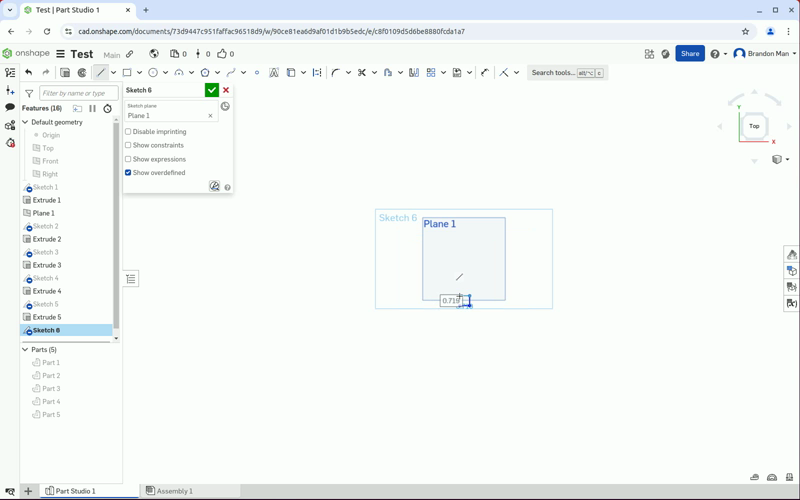
scroll(6)
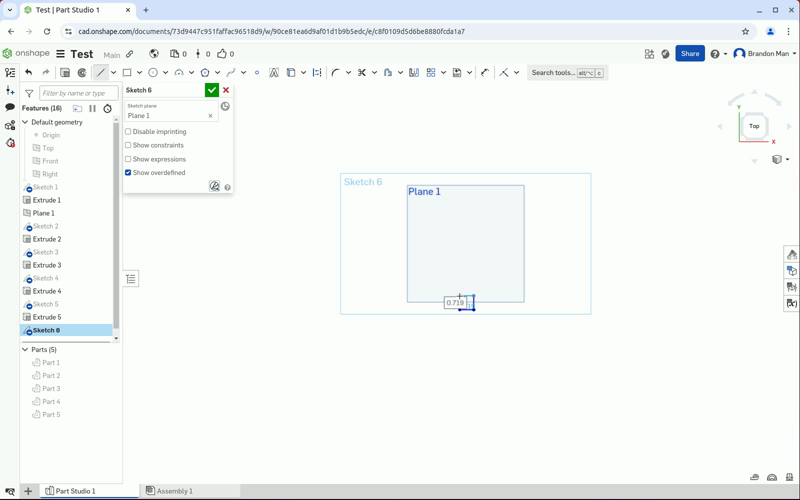
scroll(6)
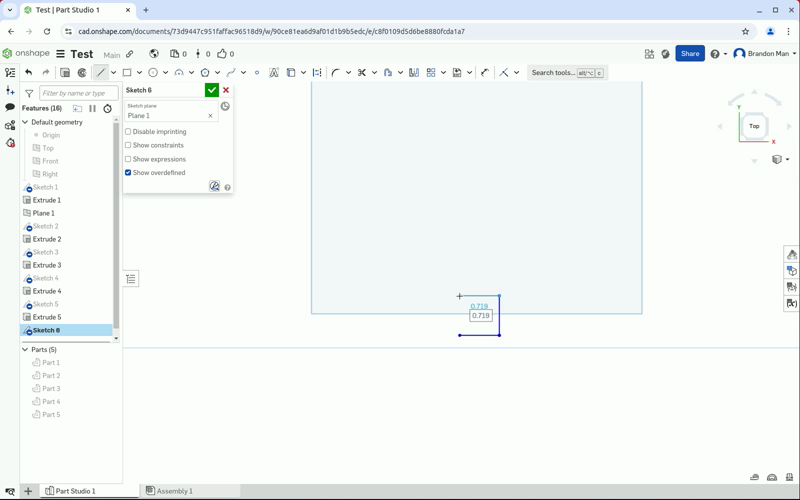
click(459, 295)
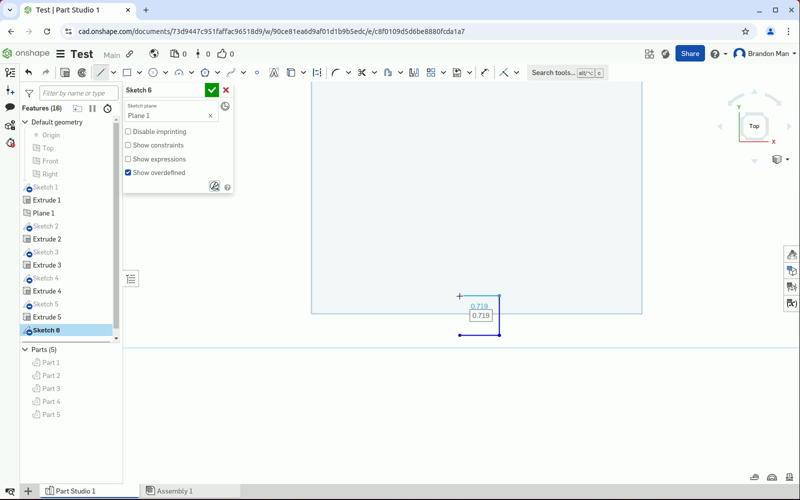
scroll(-6)
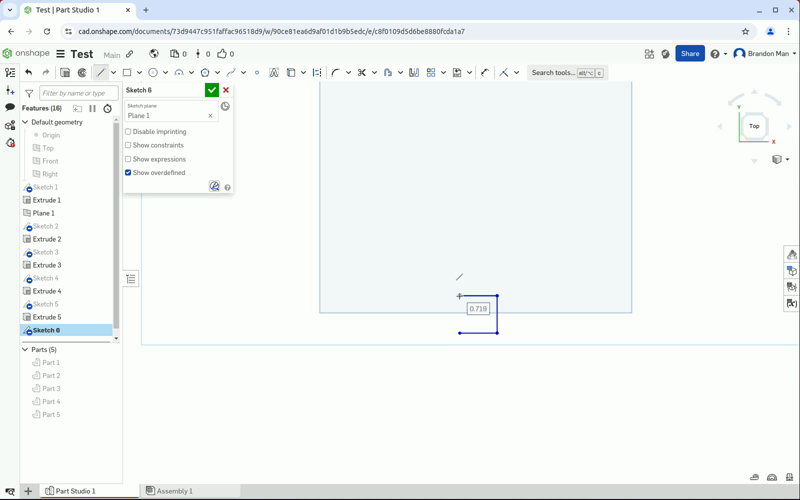
scroll(-6)
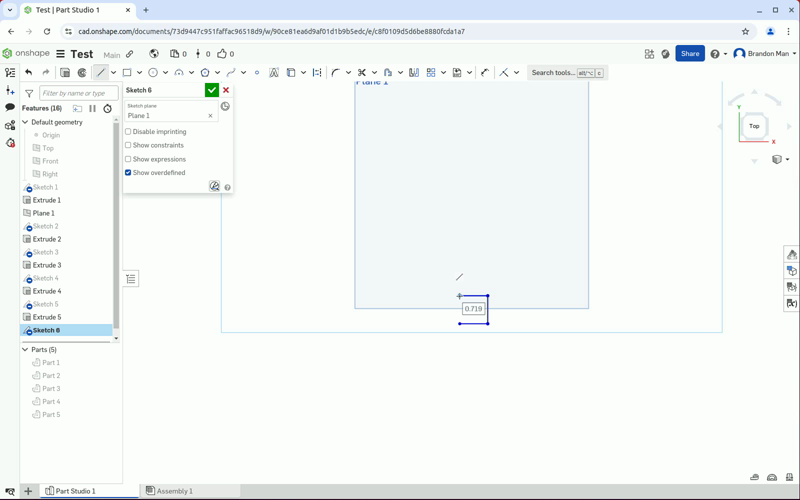
scroll(-6)
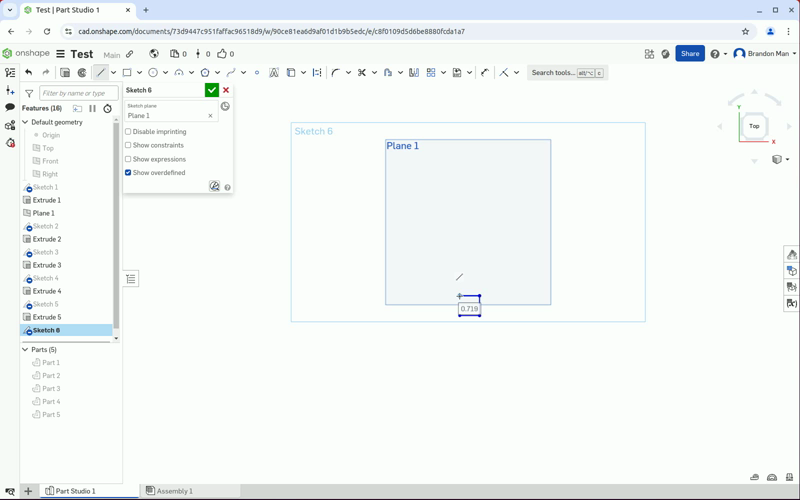
scroll(-6)
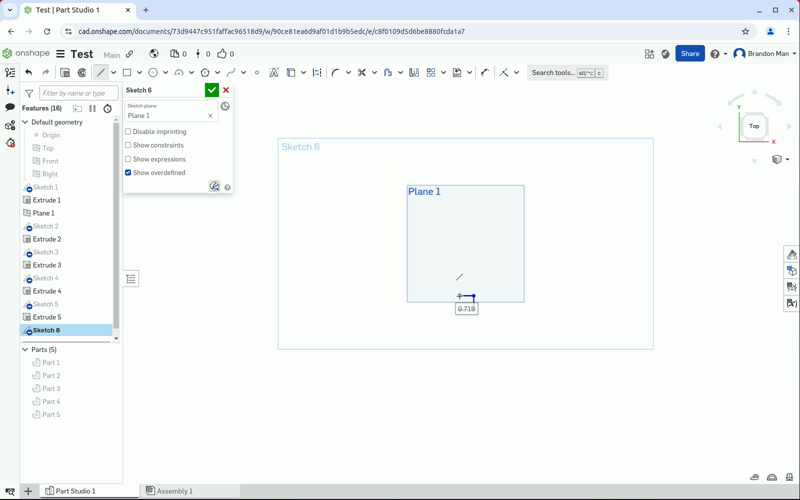
scroll(-6)
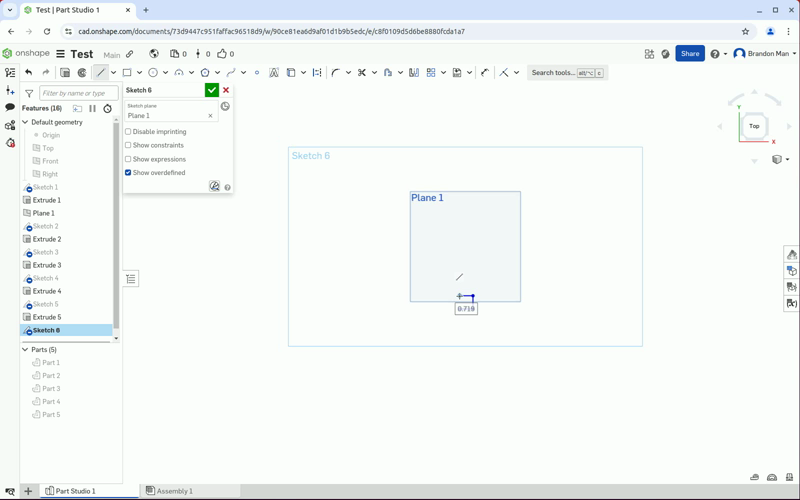
scroll(-6)
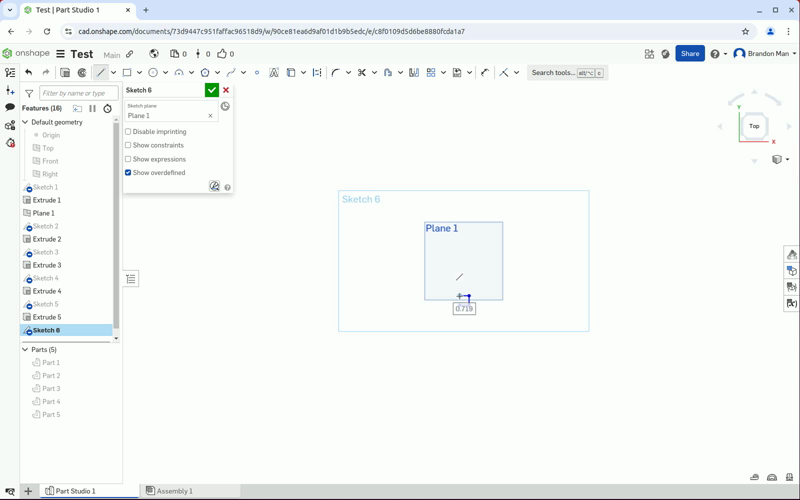
scroll(-6)
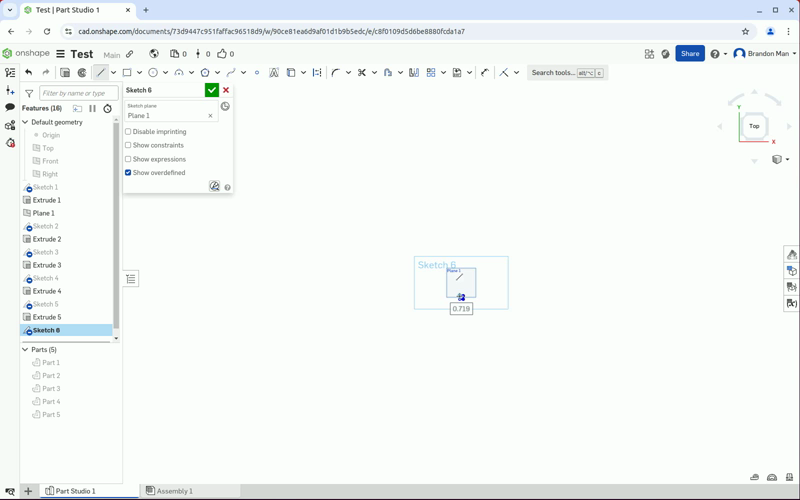
key_up(shift)
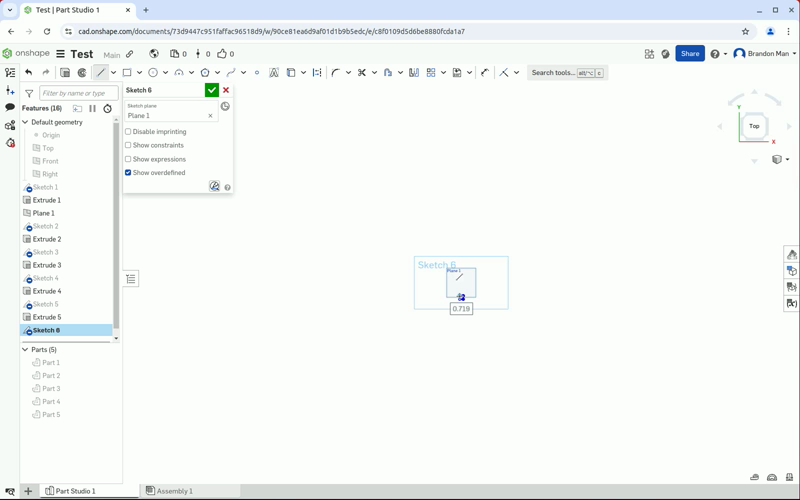
mouse_move(489, 295)
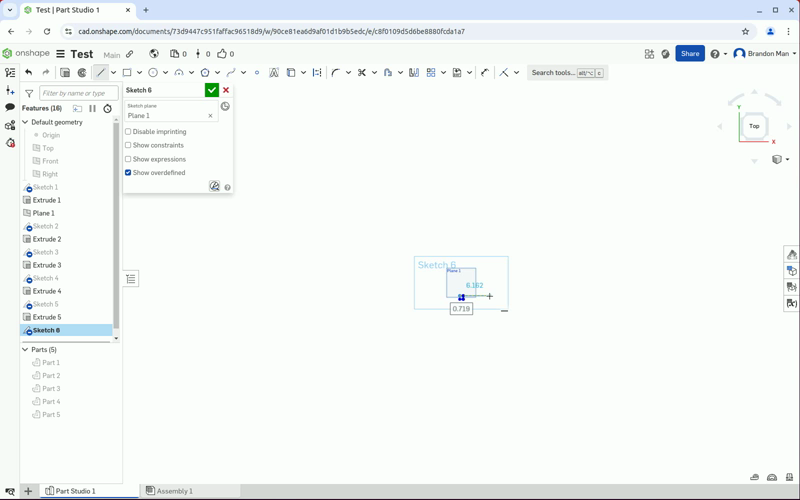
key_down(shift)
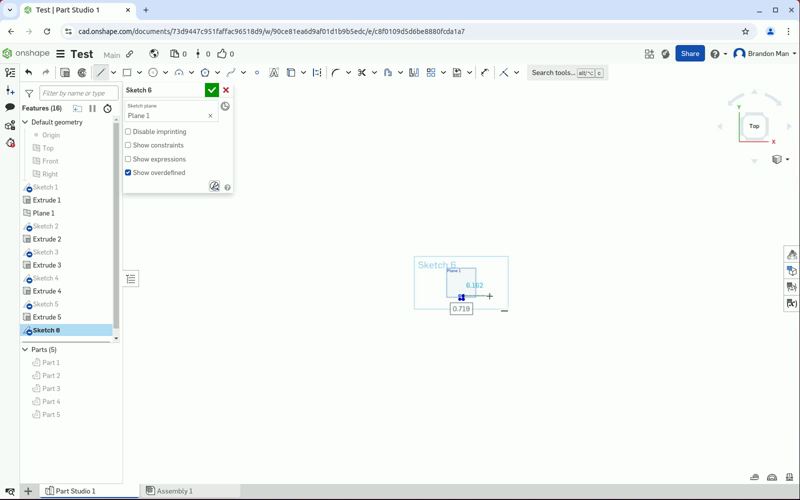
mouse_move(459, 299)
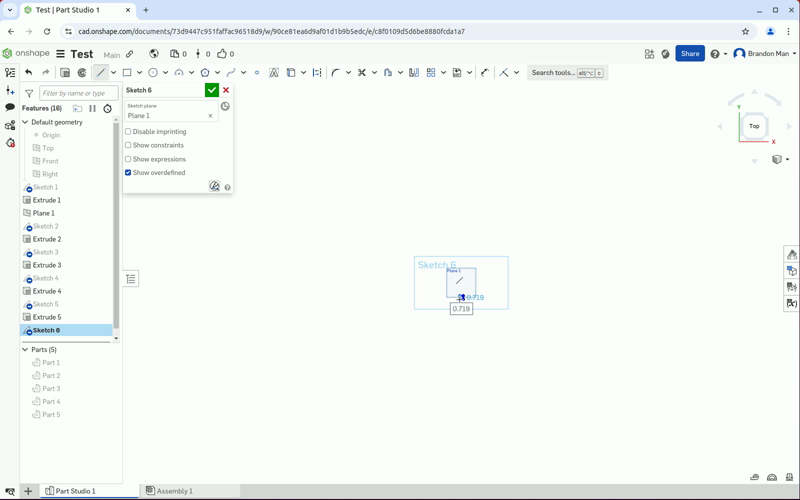
scroll(6)
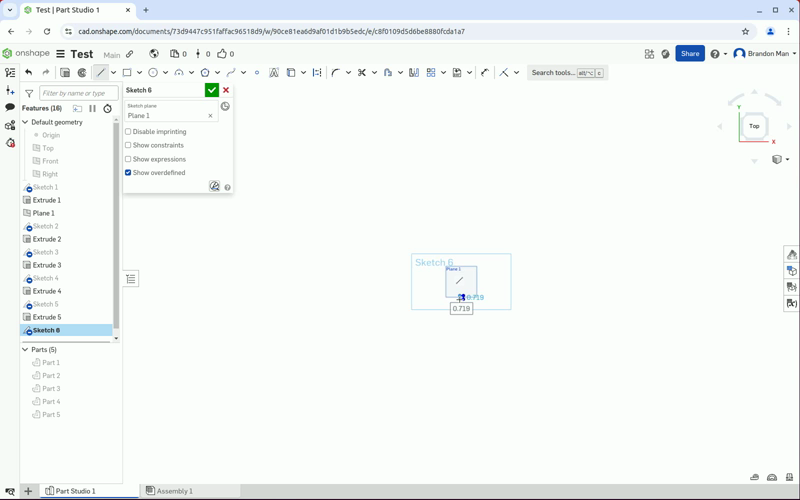
scroll(6)
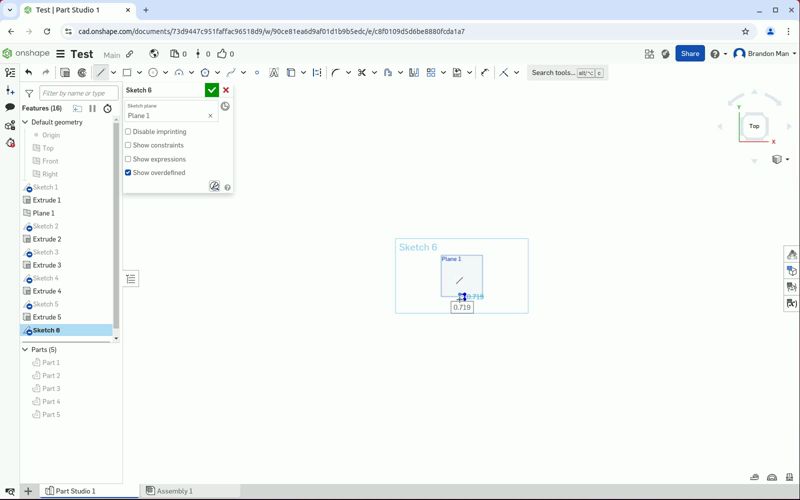
scroll(6)
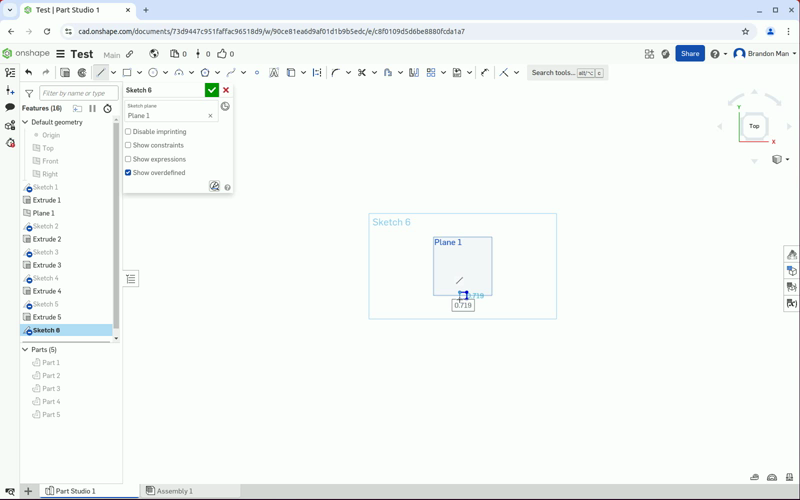
scroll(6)
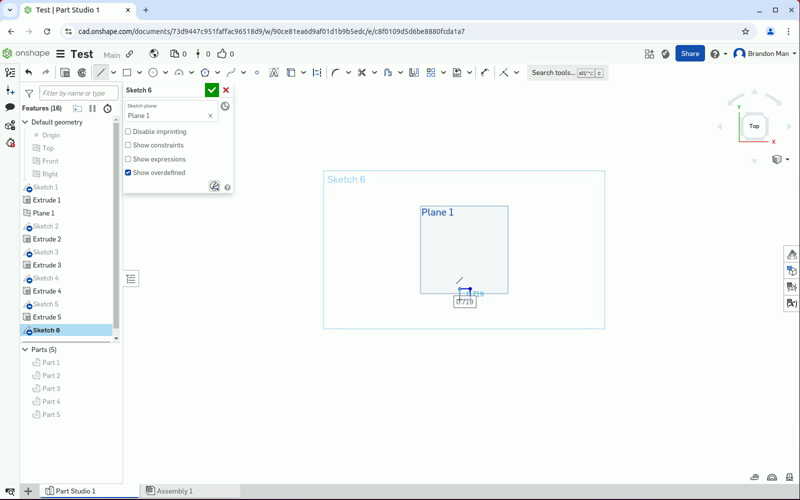
scroll(6)
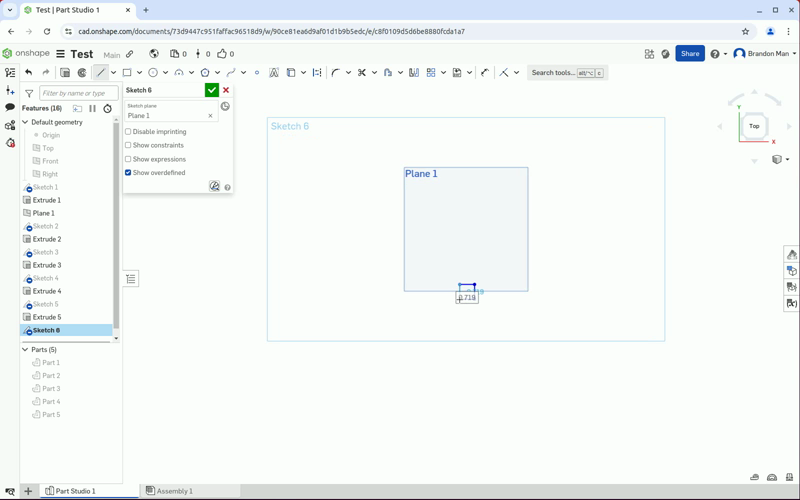
scroll(6)
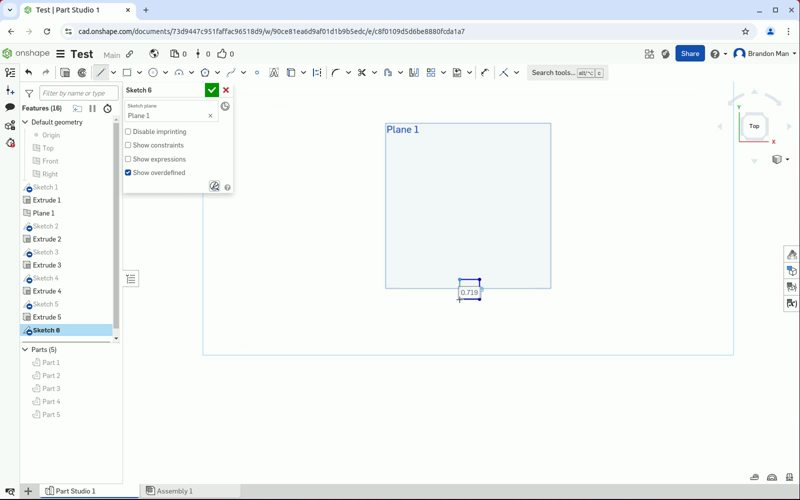
scroll(6)
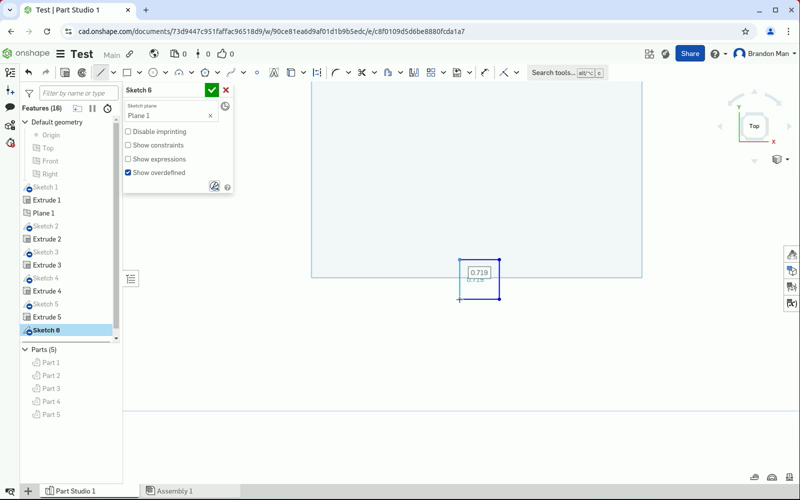
key_up(shift)
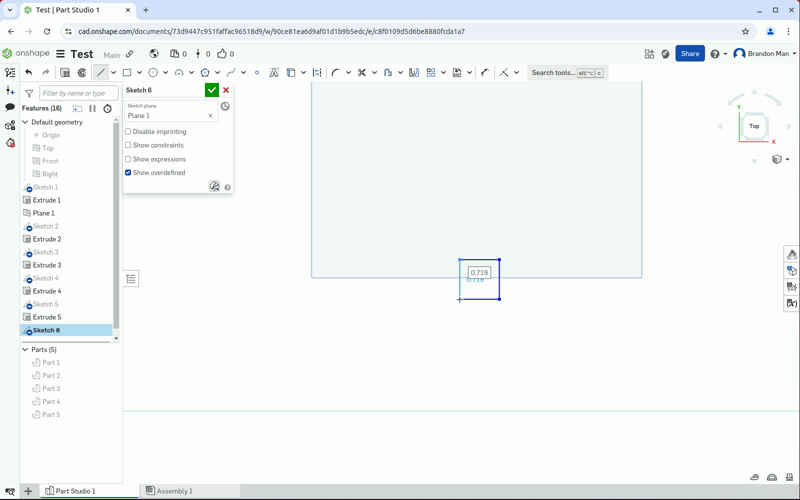
click(459, 299)
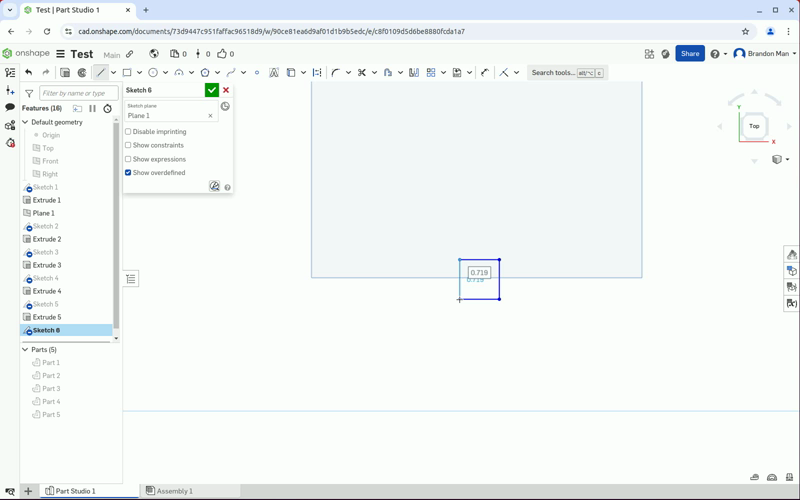
scroll(-6)
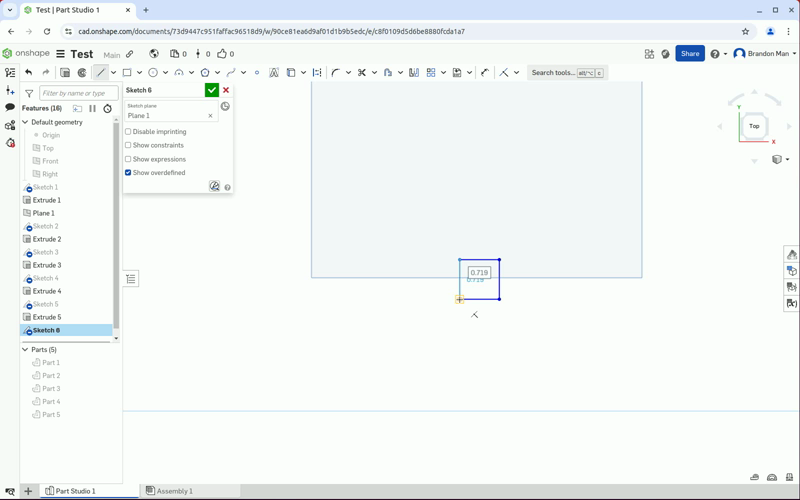
scroll(-6)
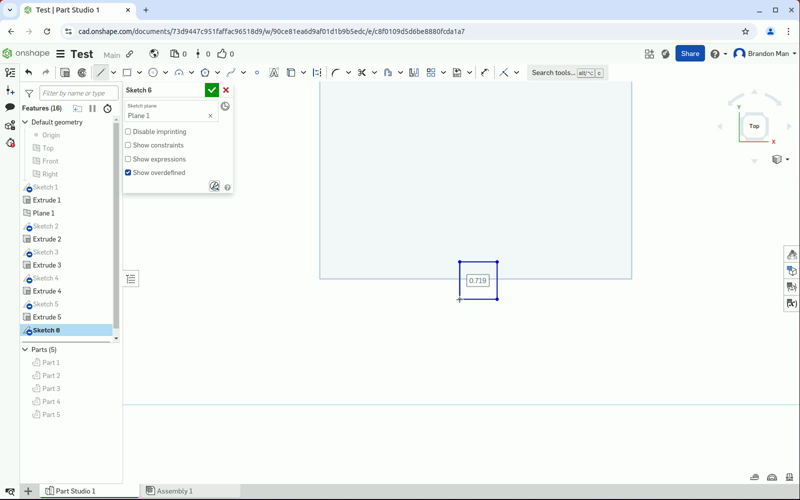
scroll(-6)
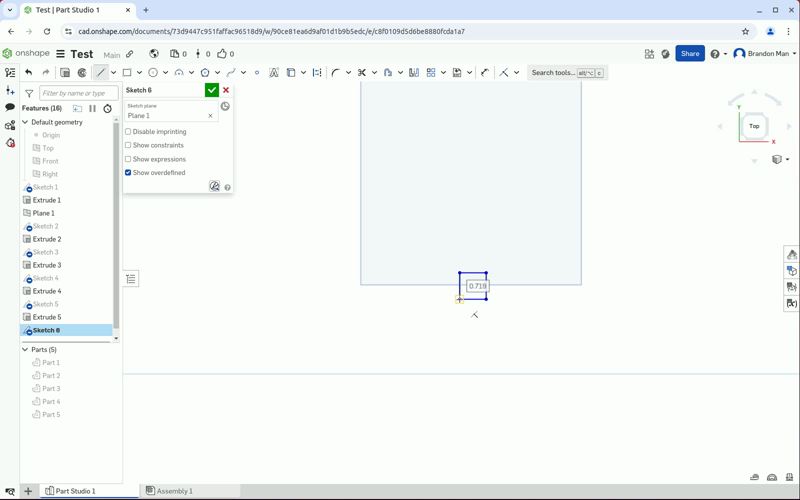
scroll(-6)
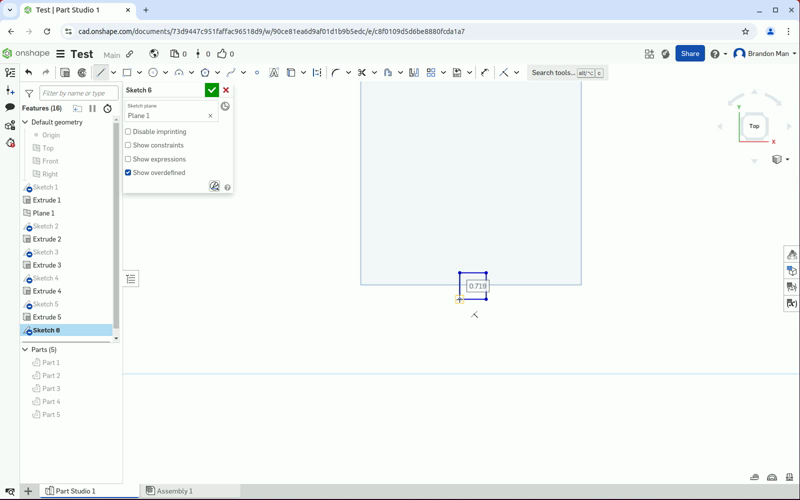
scroll(-6)
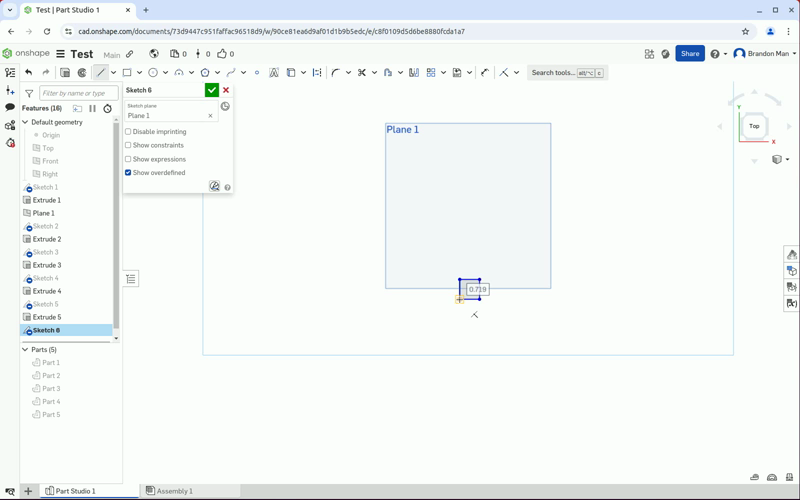
scroll(-6)
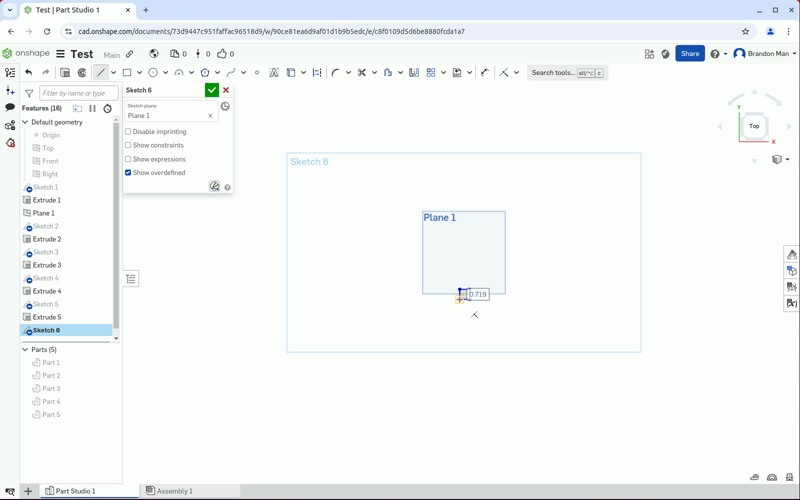
scroll(-6)
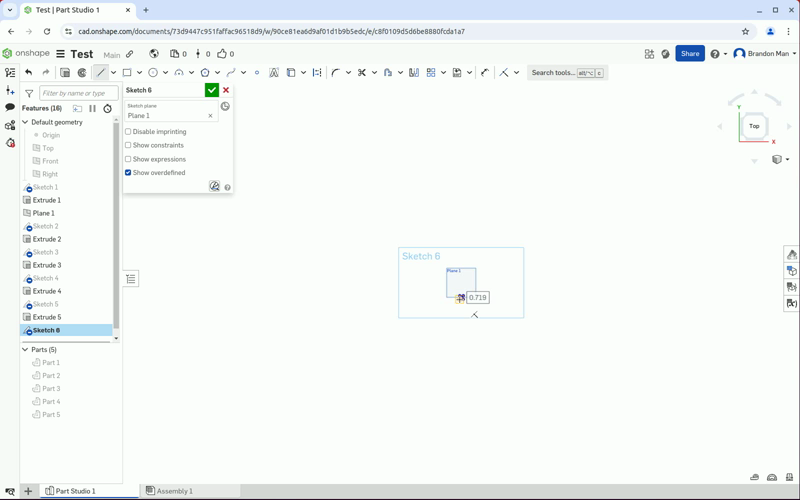
key(esc)
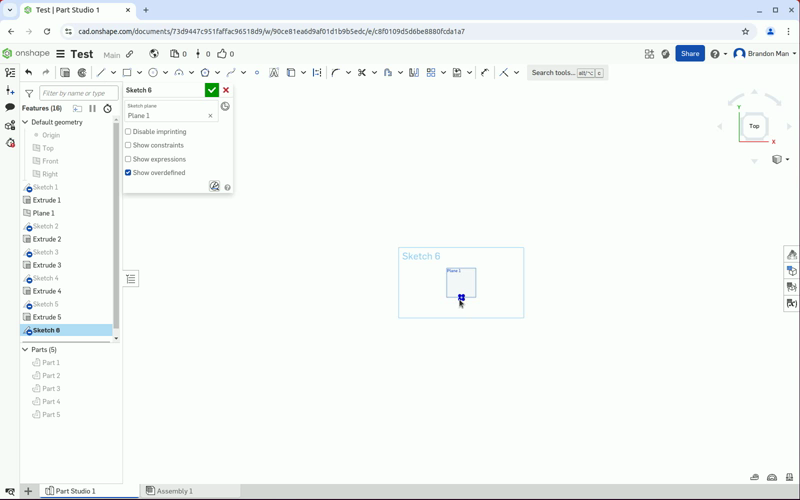
mouse_move(462, 298)
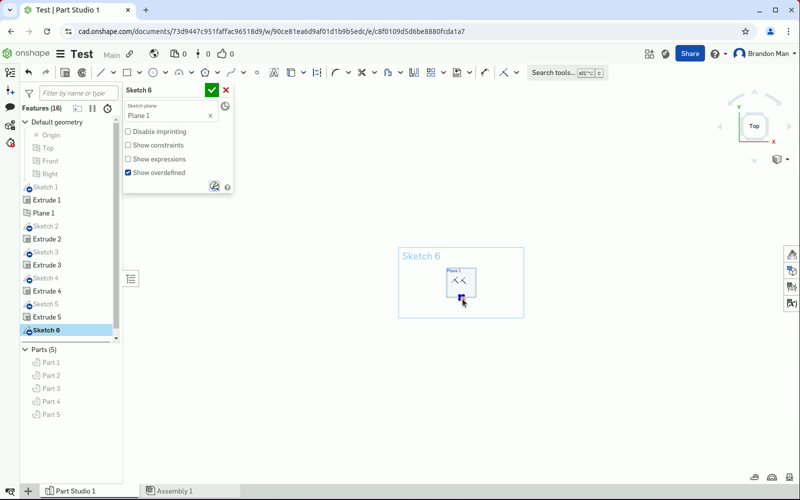
scroll(6)
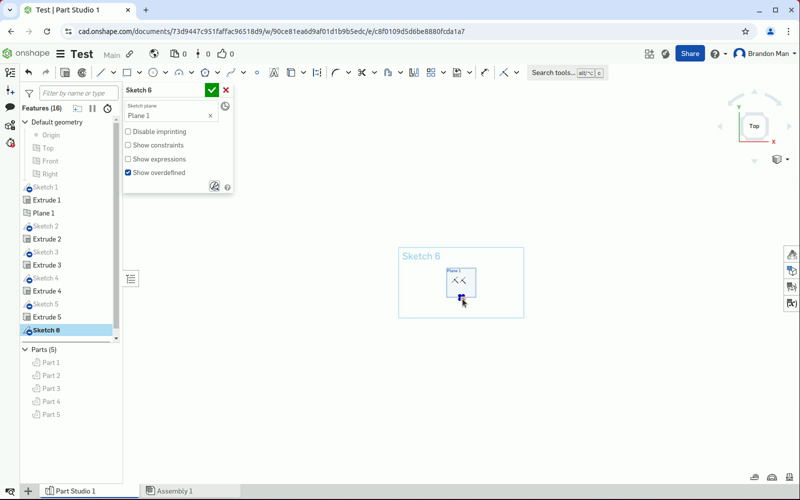
scroll(6)
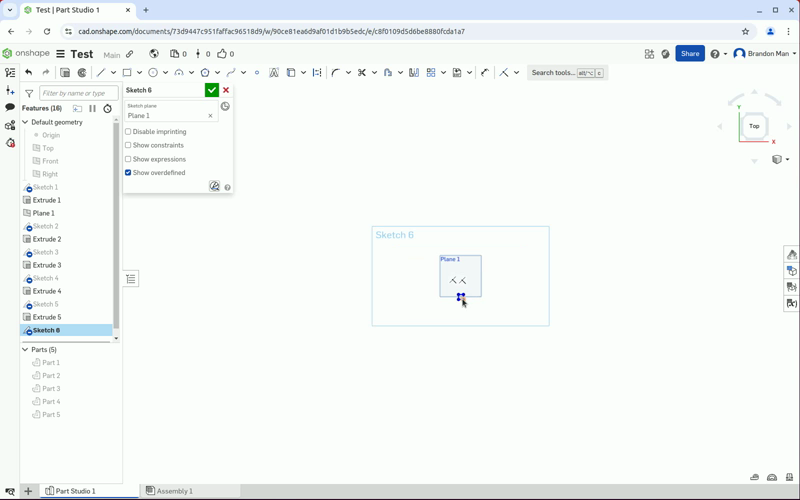
scroll(6)
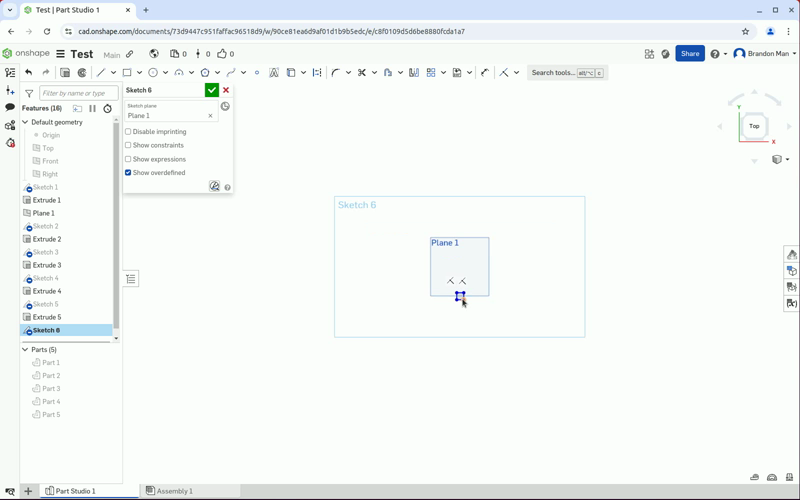
scroll(6)
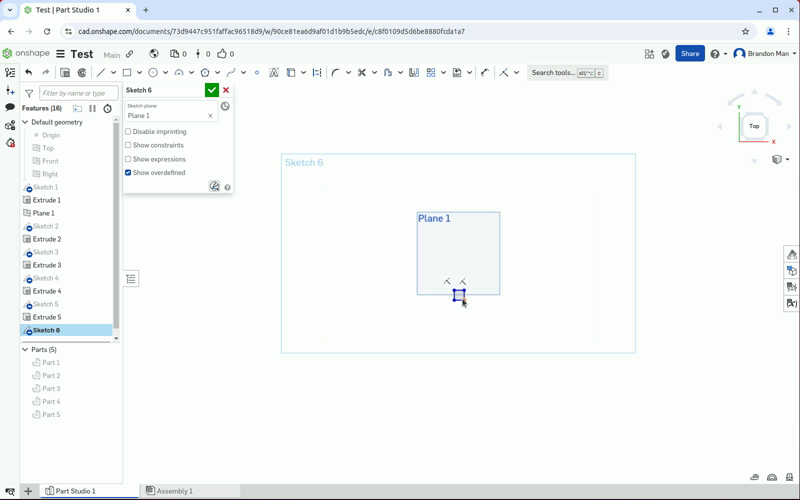
scroll(6)
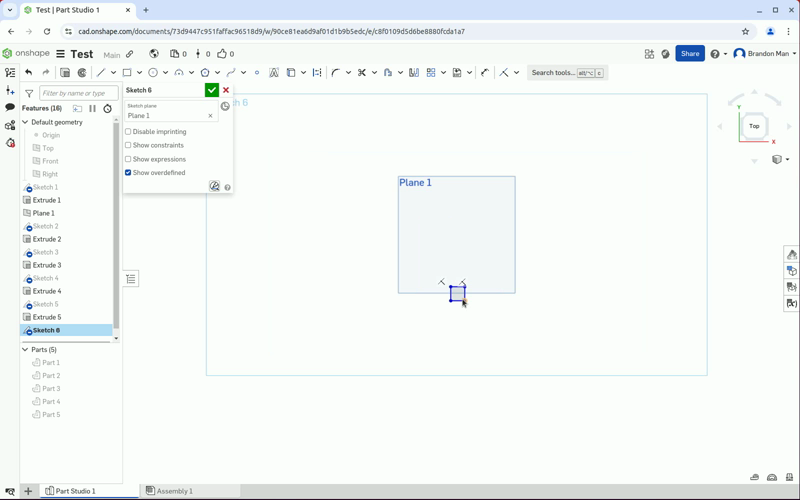
scroll(6)
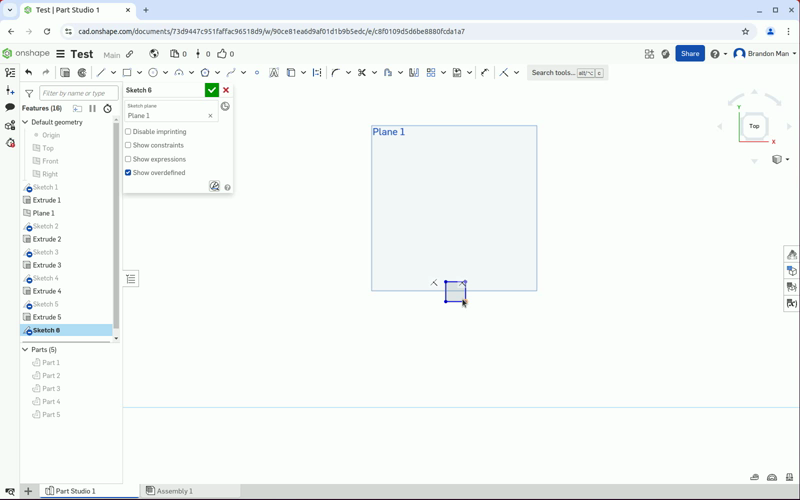
scroll(6)
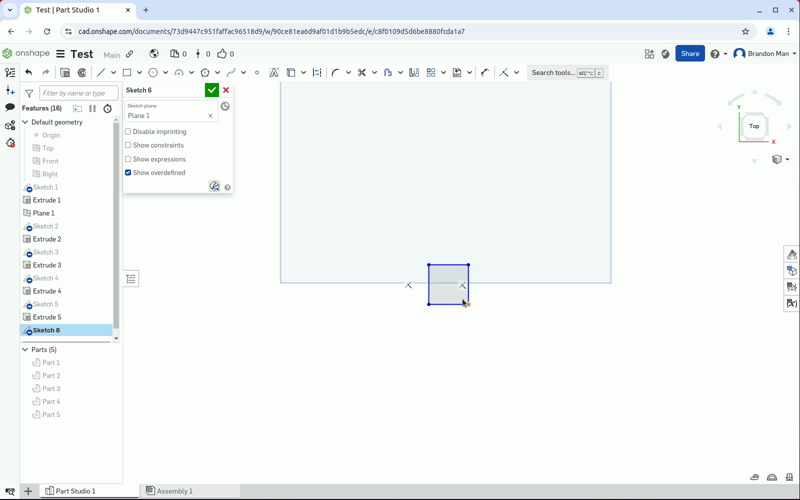
click(462, 298)
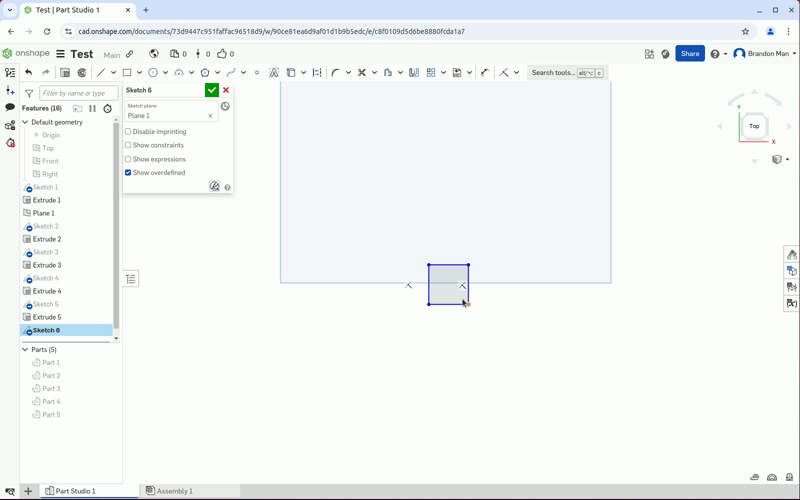
scroll(-6)
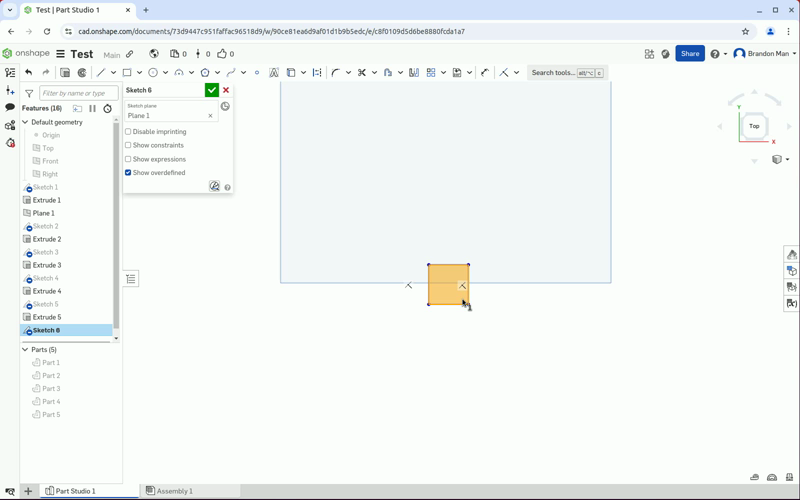
scroll(-6)
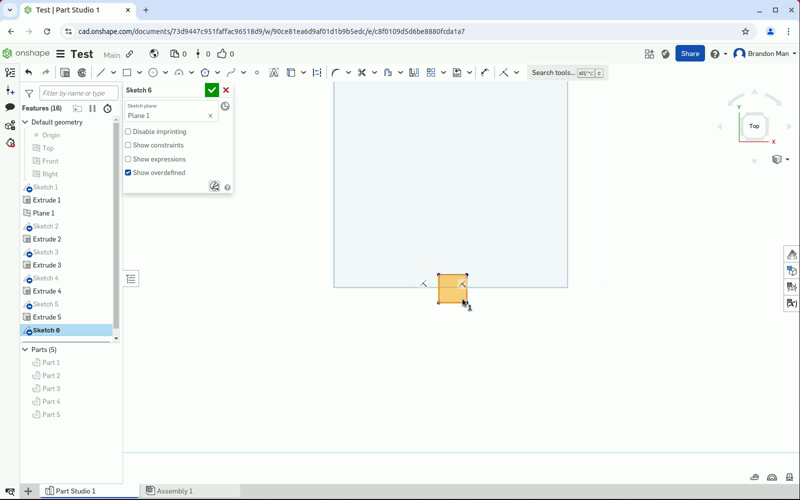
scroll(-6)
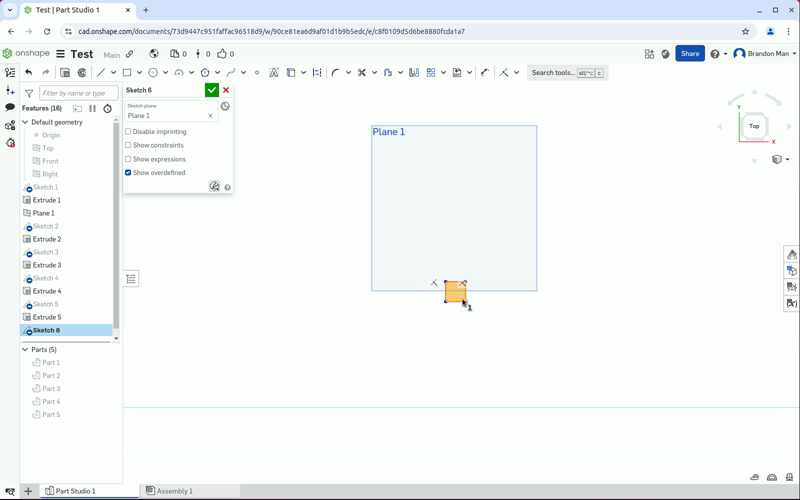
scroll(-6)
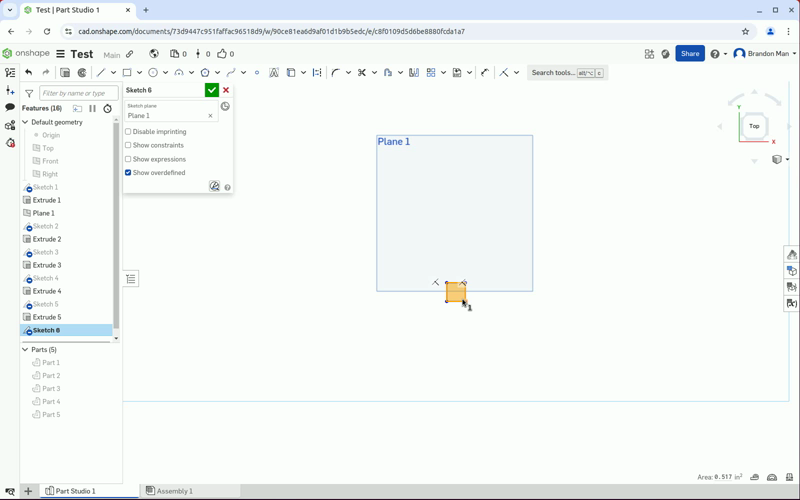
scroll(-6)
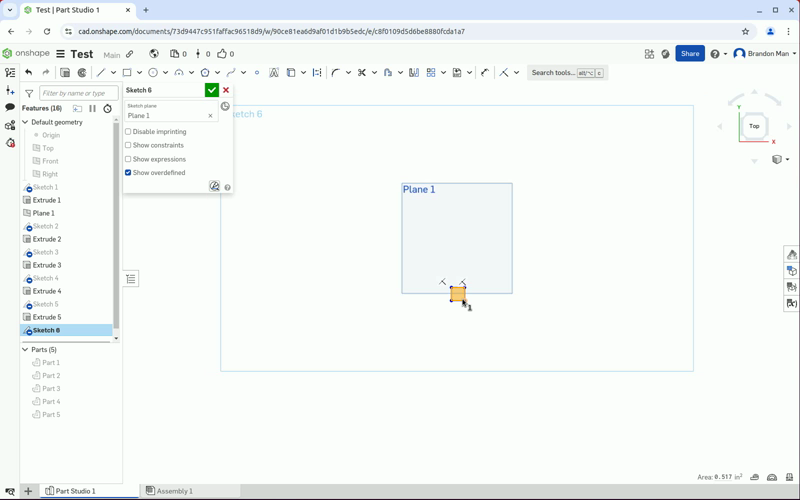
scroll(-6)
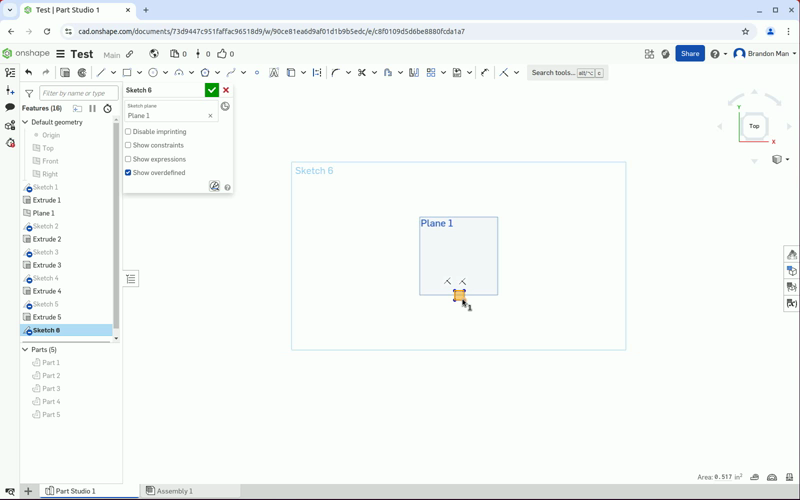
scroll(-6)
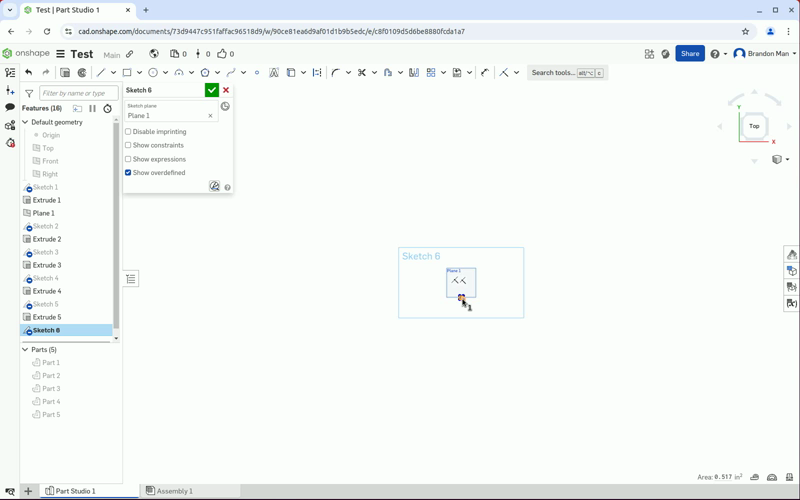
mouse_move(73, 352)
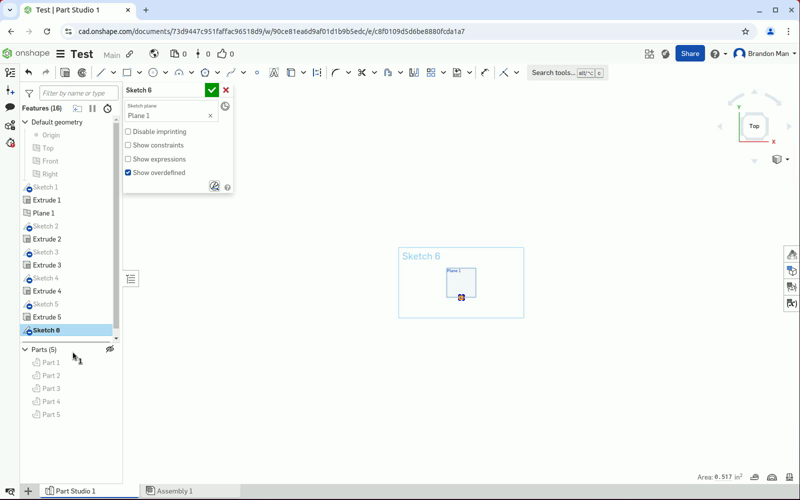
key(shift+y)
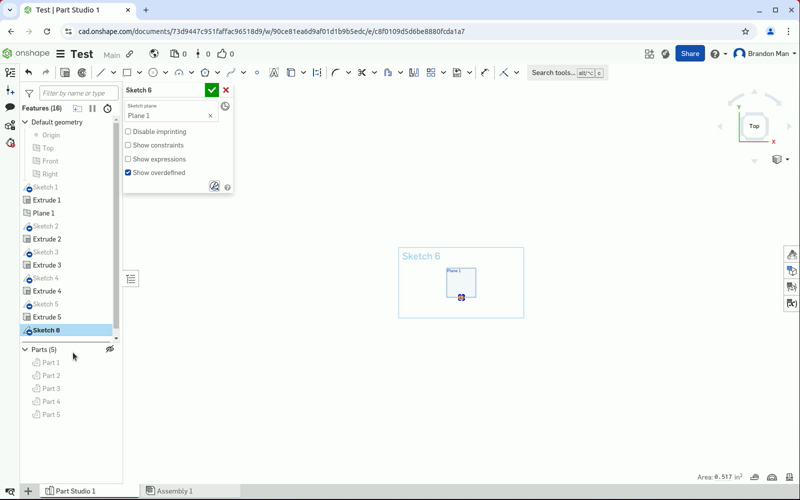
key(shift+e)
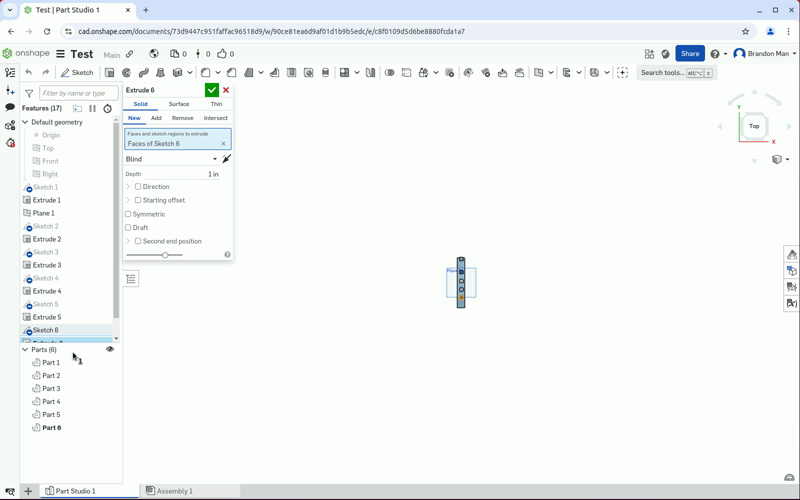
mouse_move(143, 106)
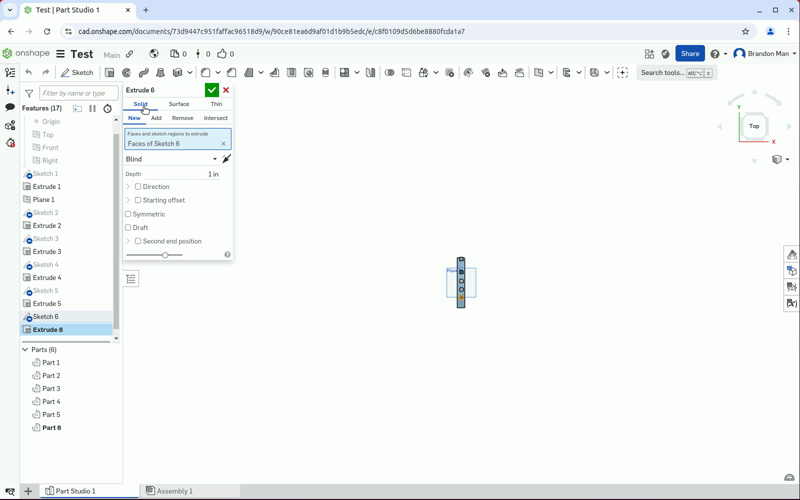
click(143, 106)
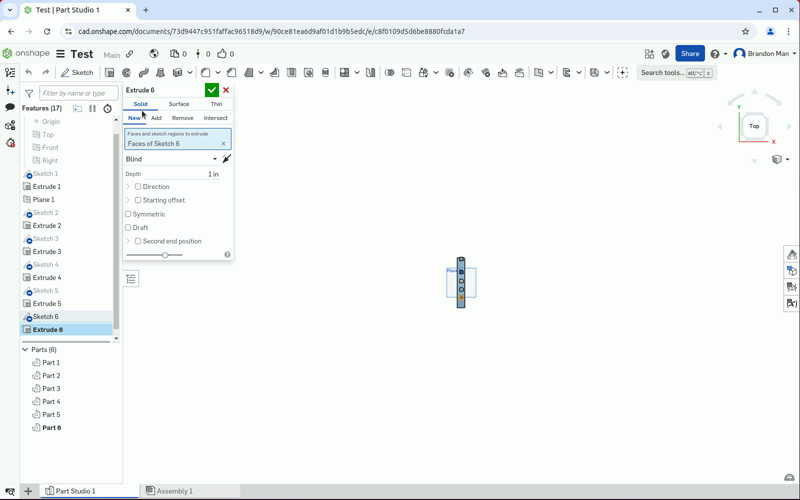
mouse_move(137, 120)
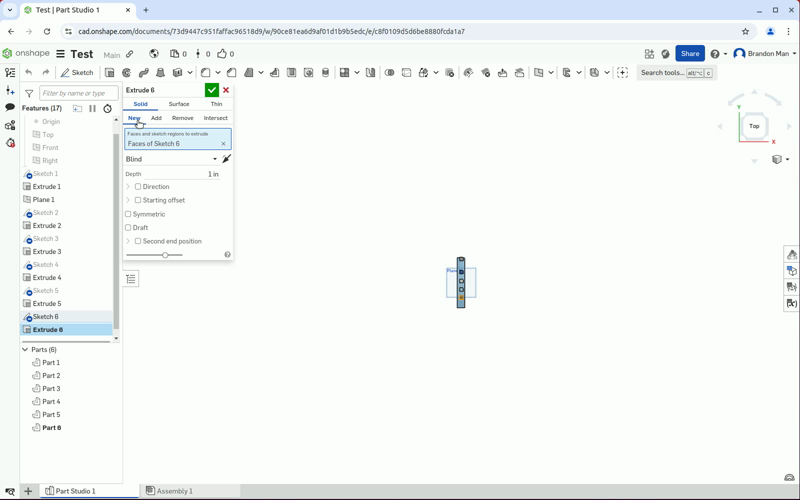
click(137, 120)
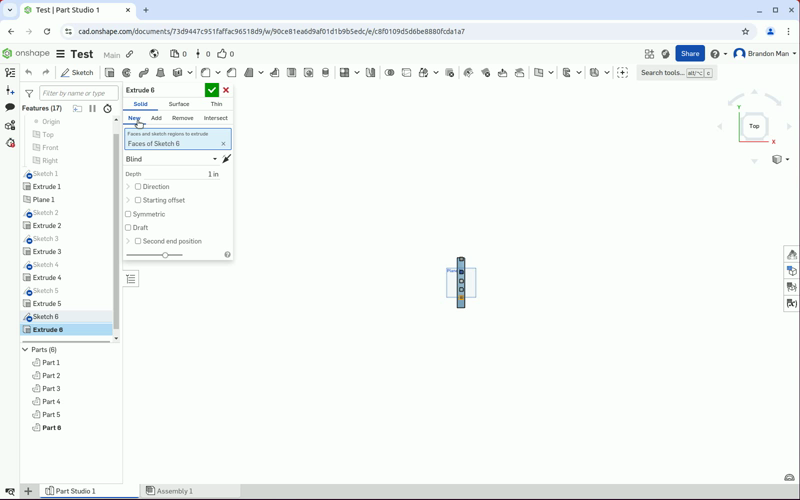
key(tab, 4)
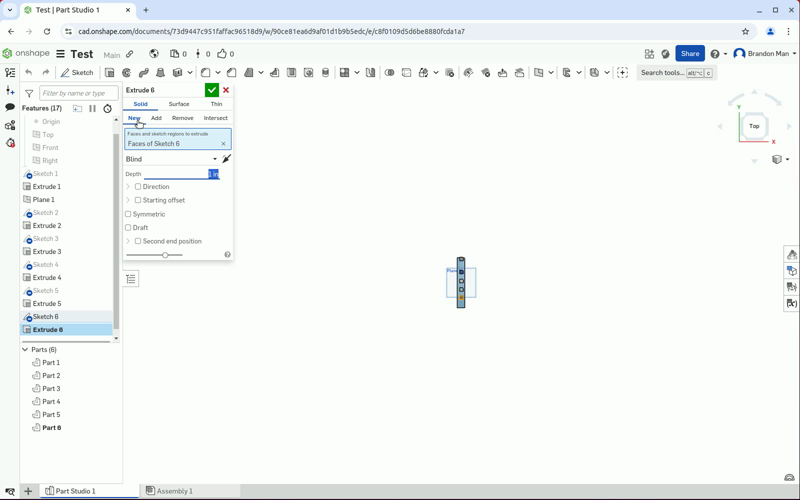
text(0.481)
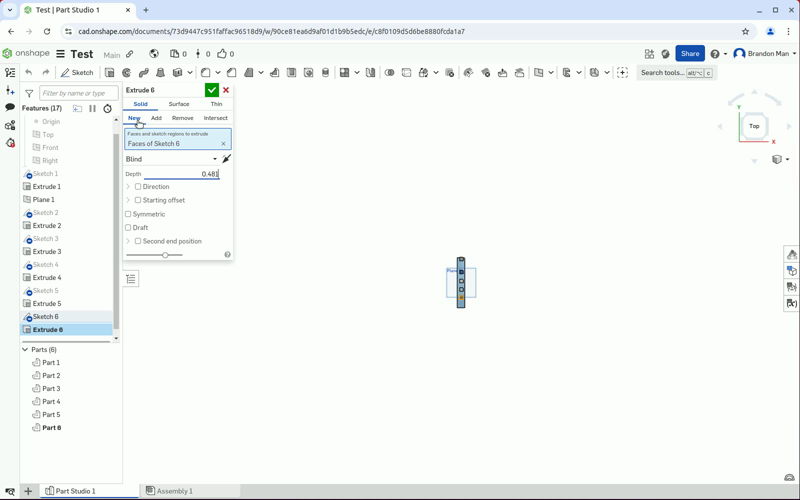
key(enter)
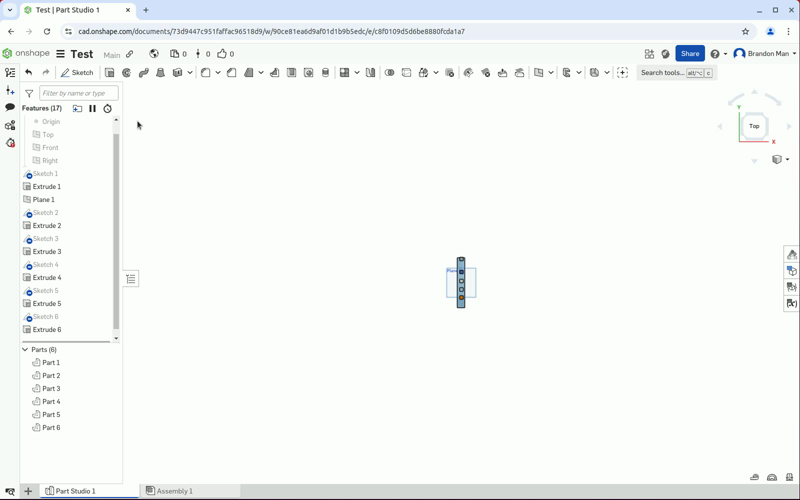
key(shift+h)
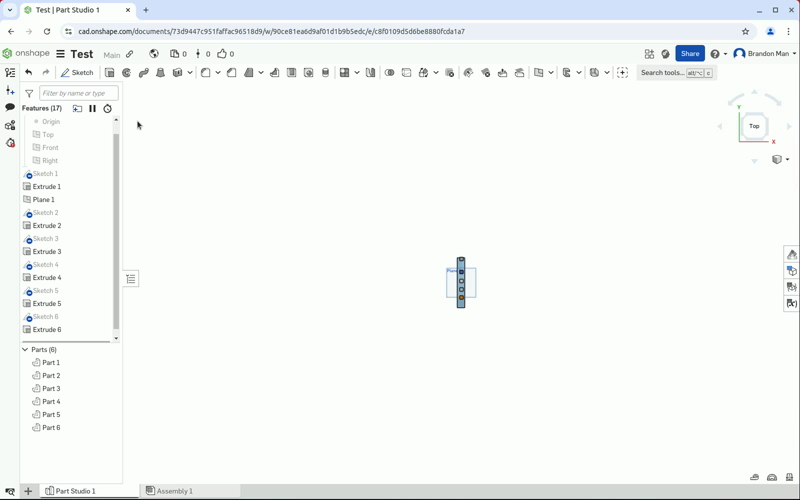
key(shift+h)
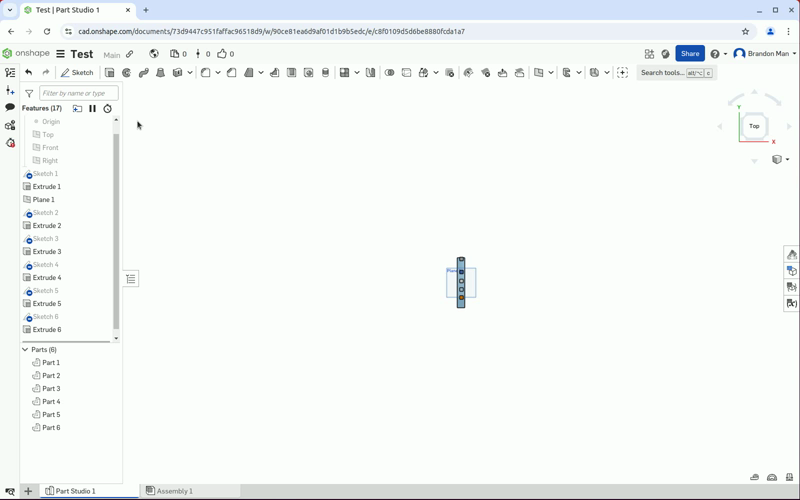
mouse_move(69, 176)
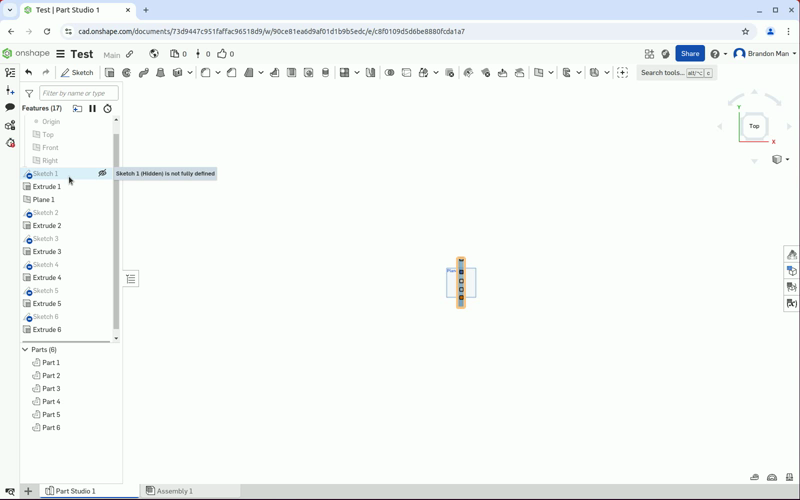
click(69, 176)
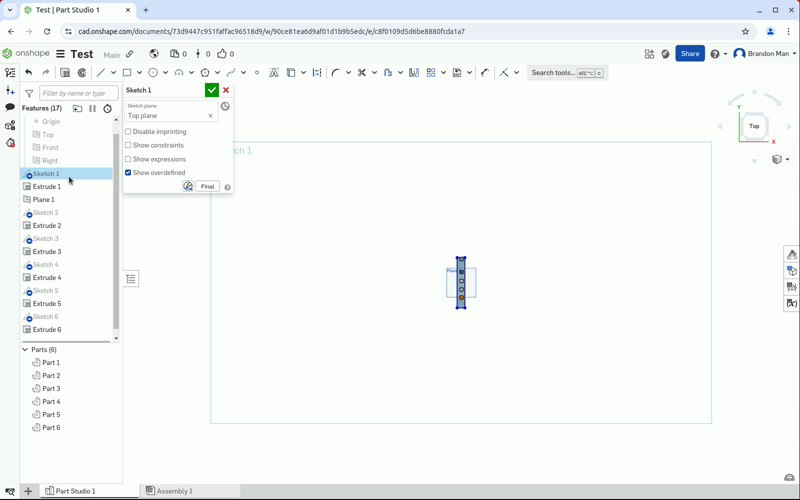
mouse_move(229, 92)
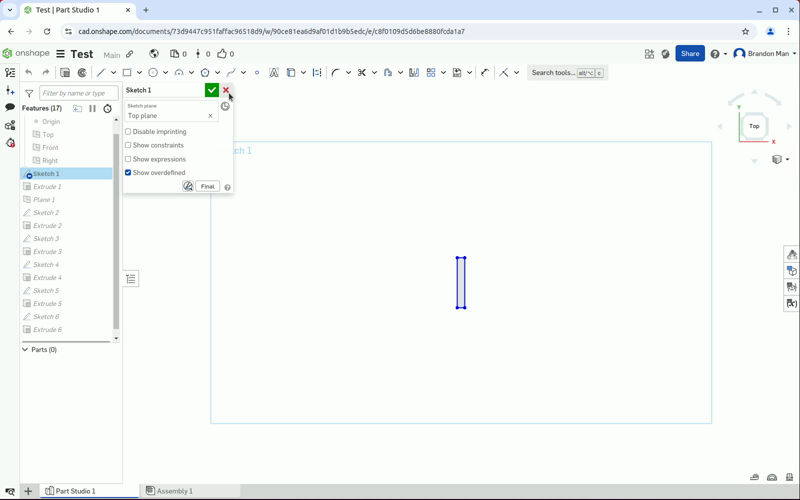
click(229, 92)
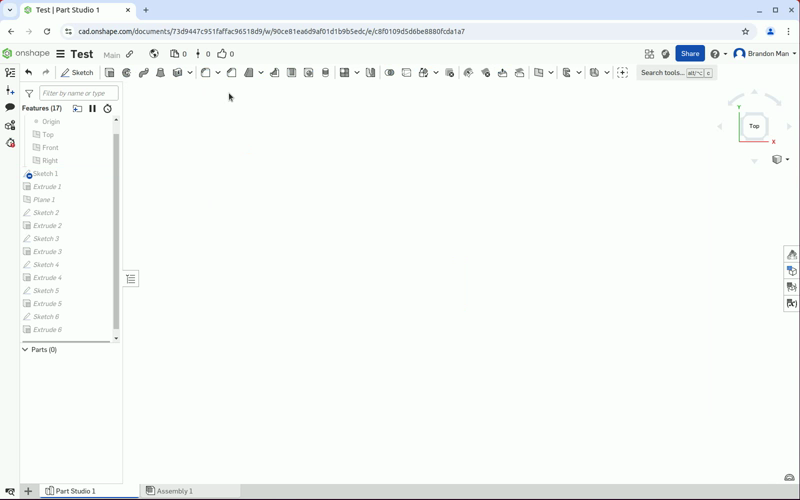
key(shift+s)
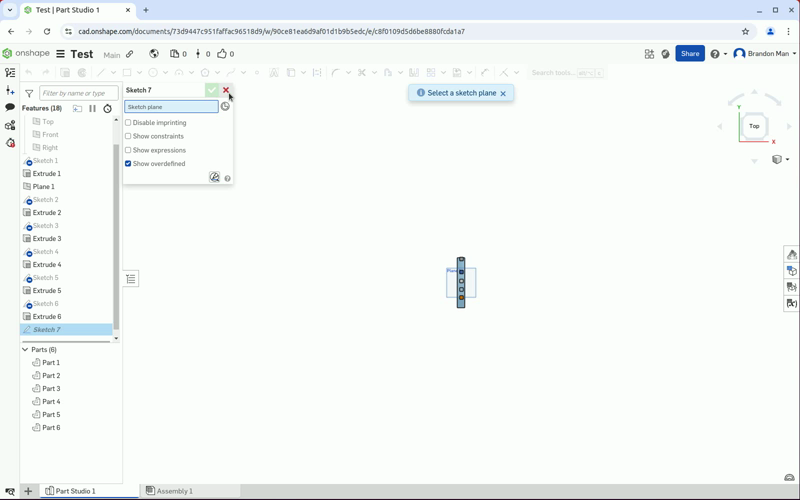
mouse_move(69, 189)
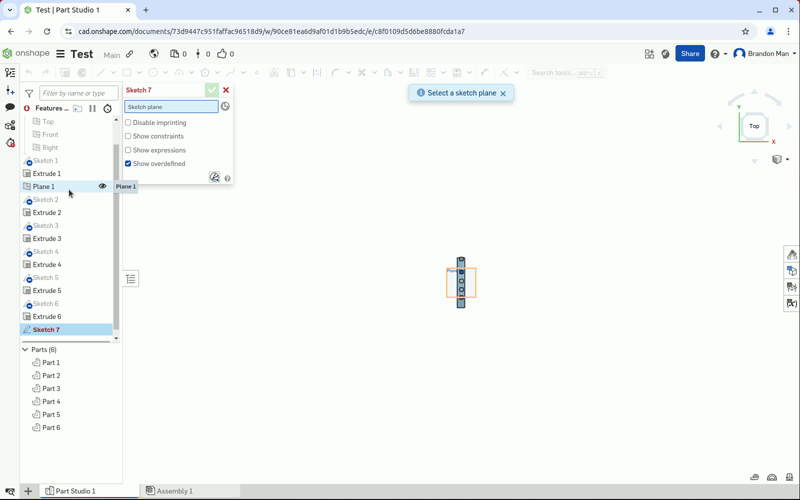
click(69, 189)
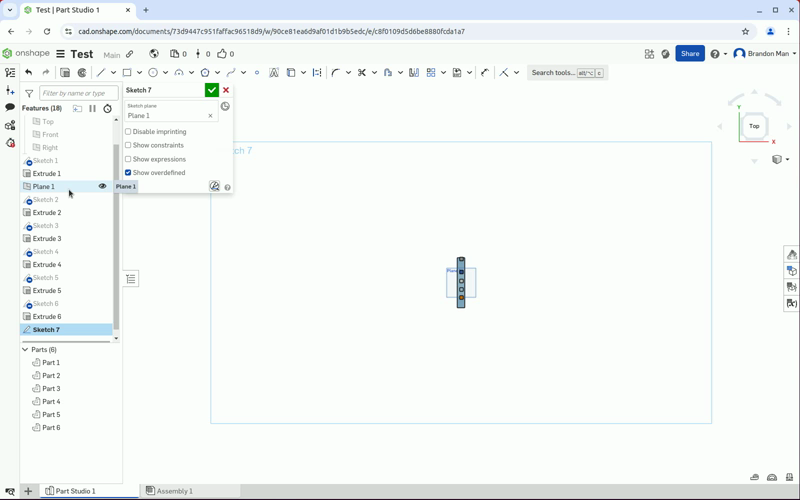
mouse_move(73, 352)
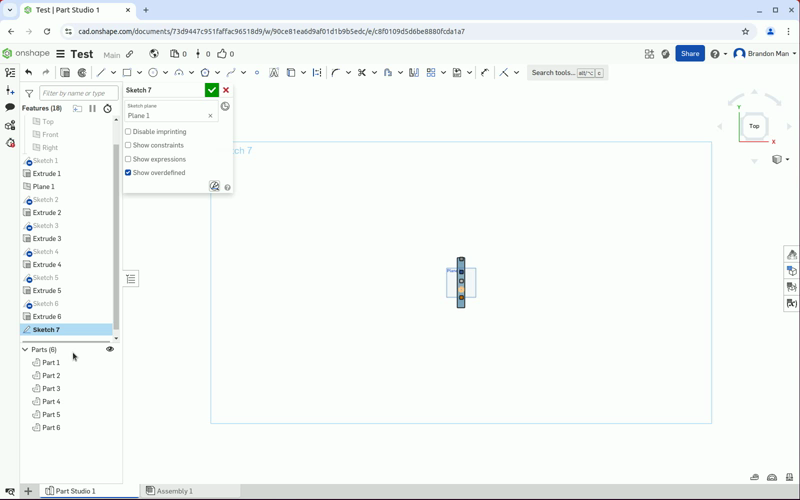
key(y)
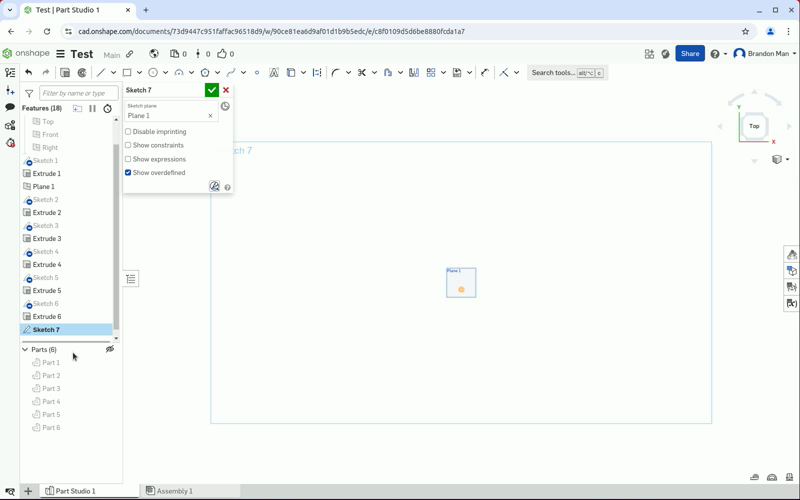
key(l)
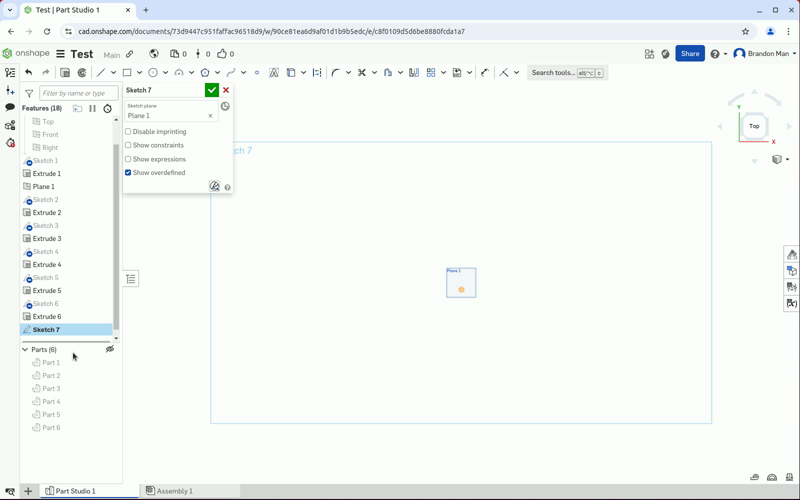
key_down(shift)
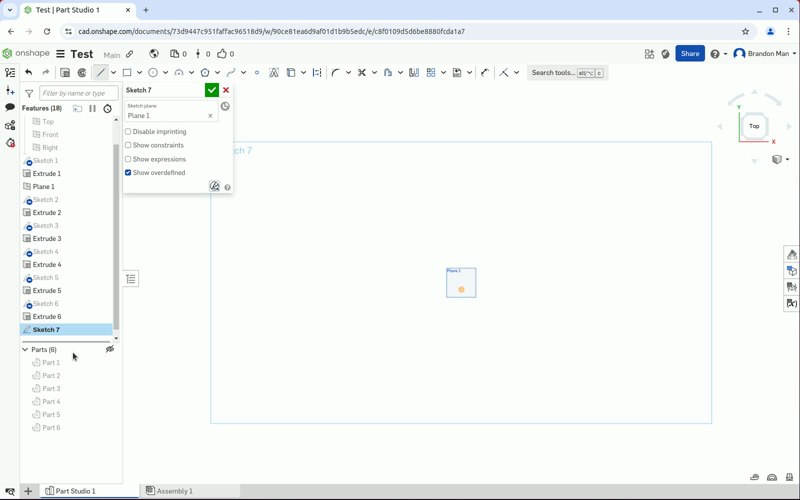
mouse_move(459, 305)
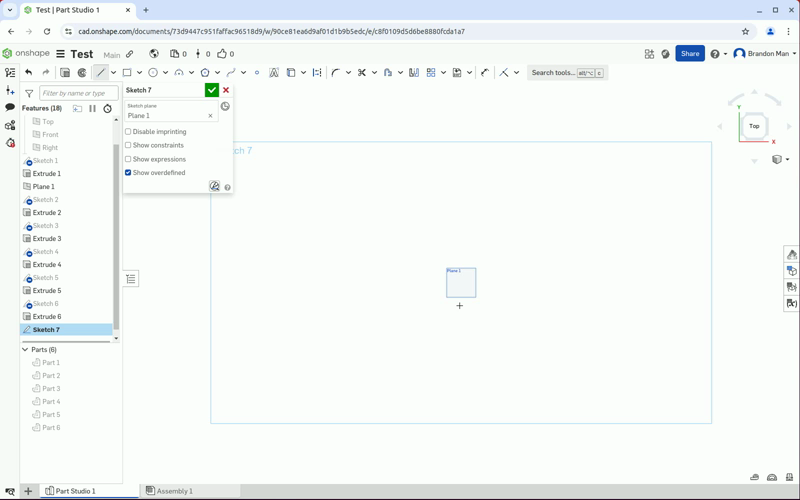
click(459, 305)
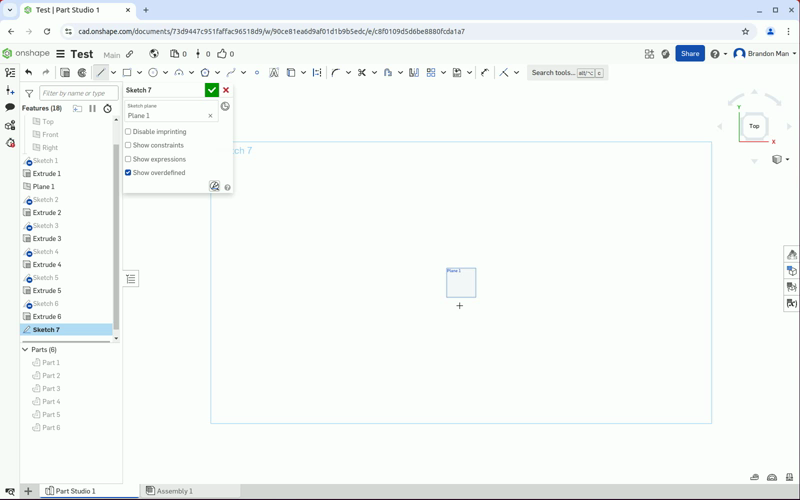
key_up(shift)
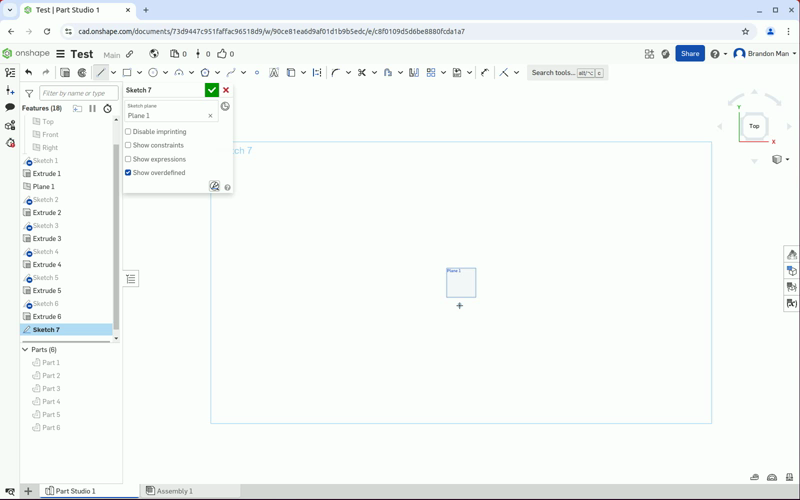
key_down(shift)
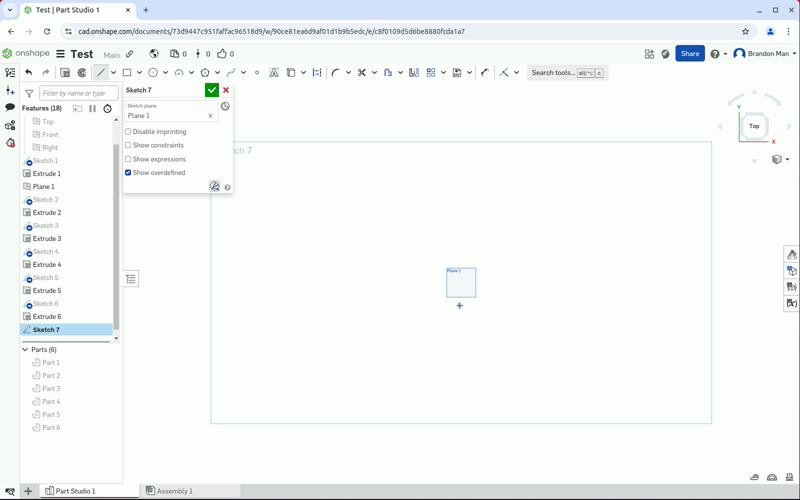
mouse_move(489, 305)
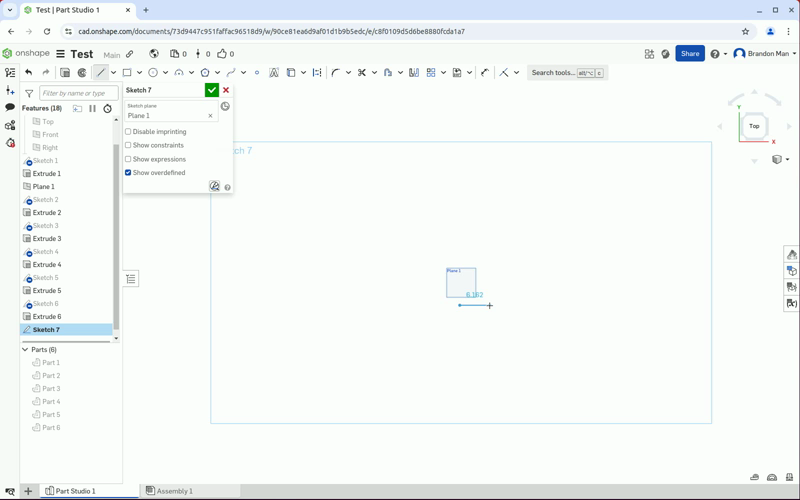
mouse_move(463, 305)
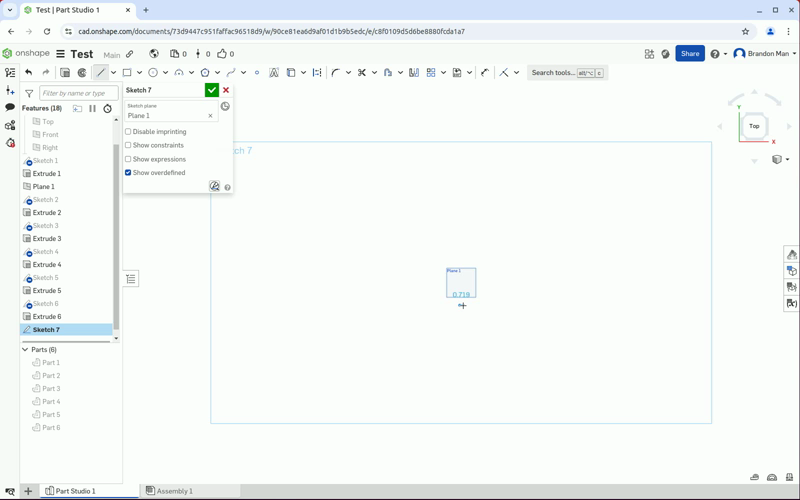
scroll(6)
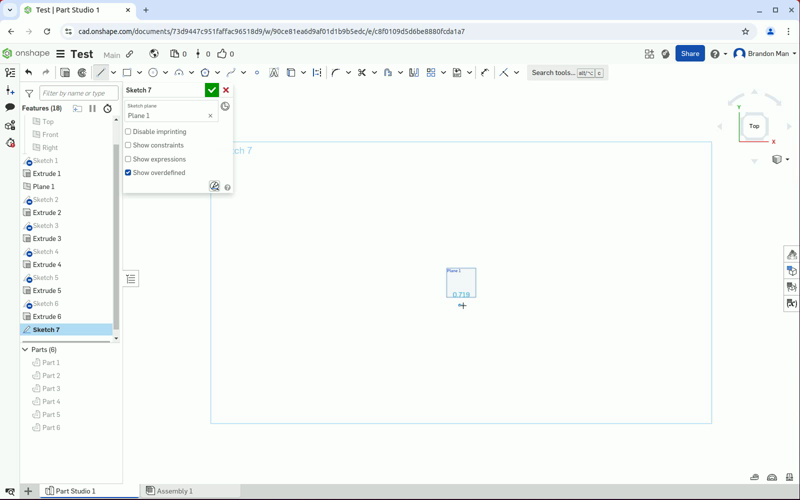
scroll(6)
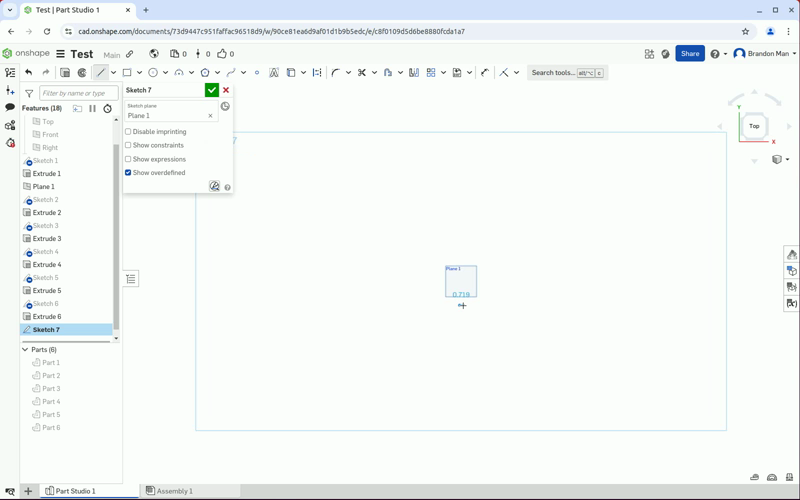
scroll(6)
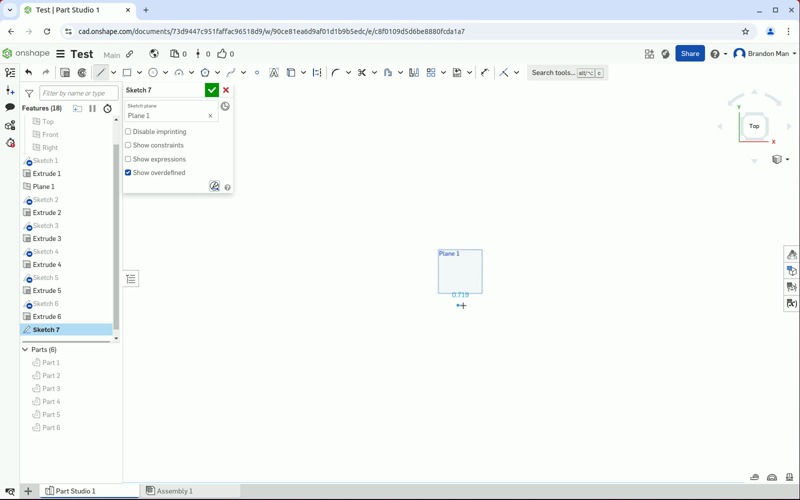
scroll(6)
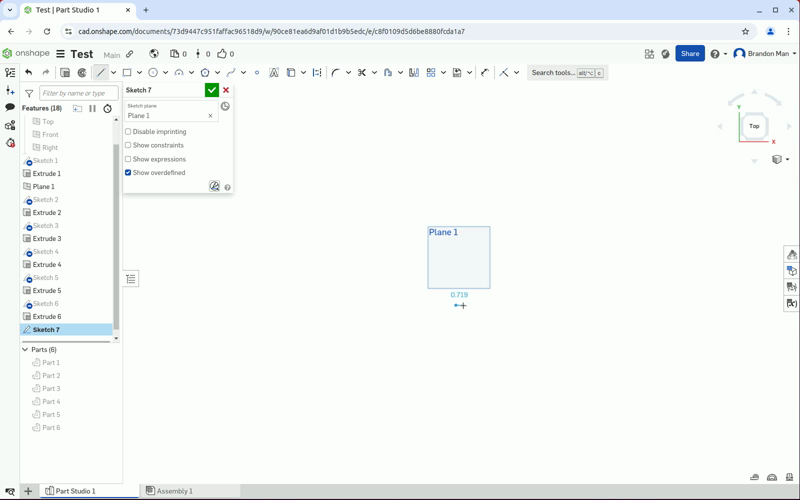
scroll(6)
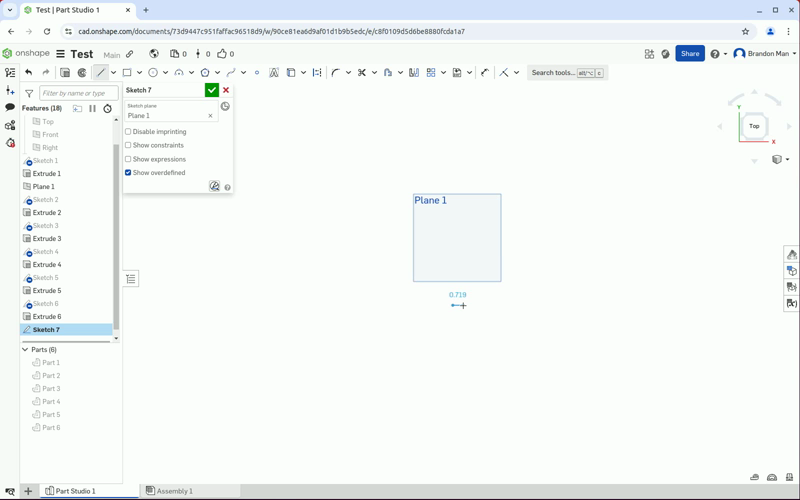
scroll(6)
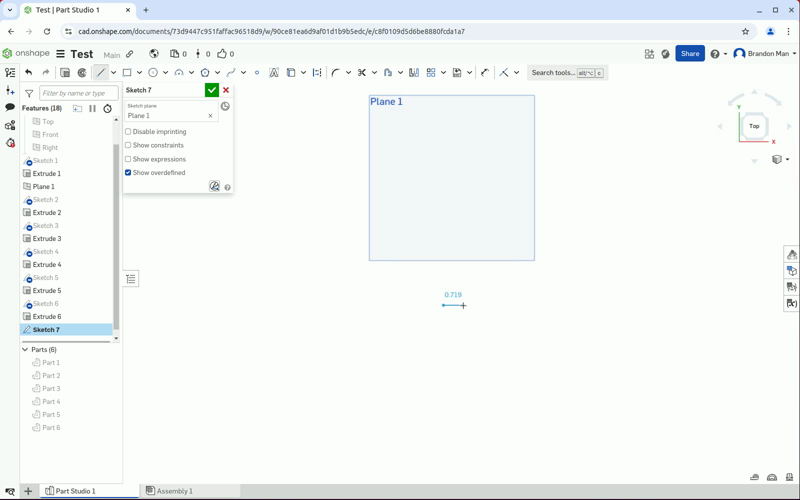
scroll(6)
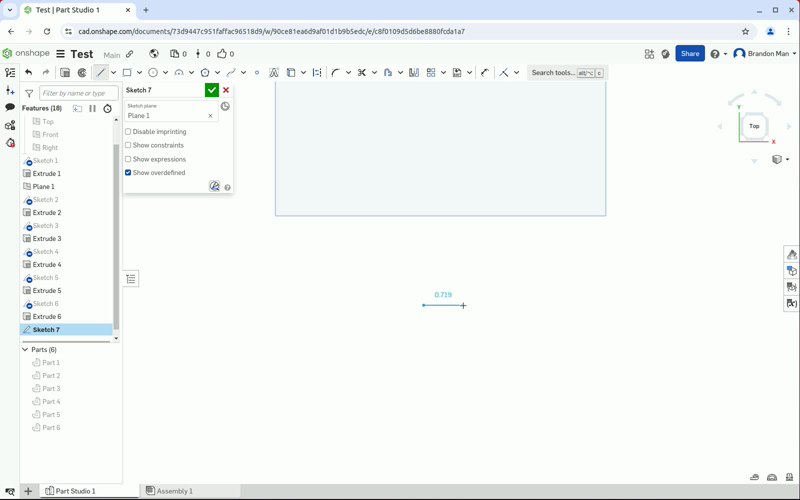
click(463, 305)
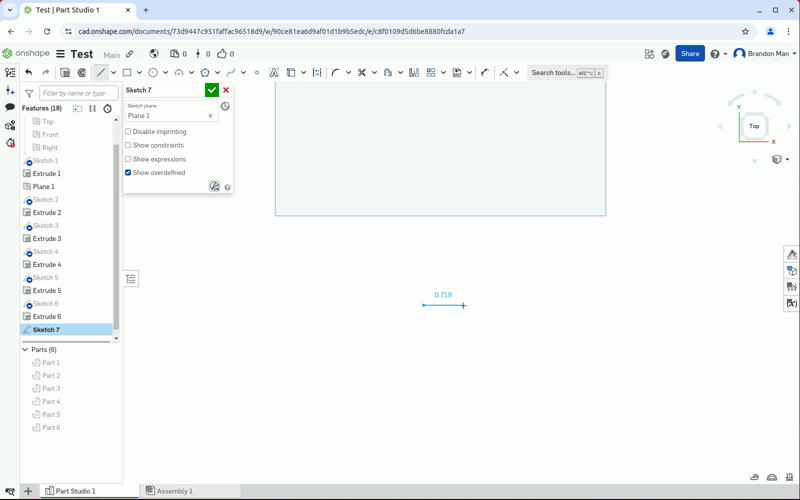
scroll(-6)
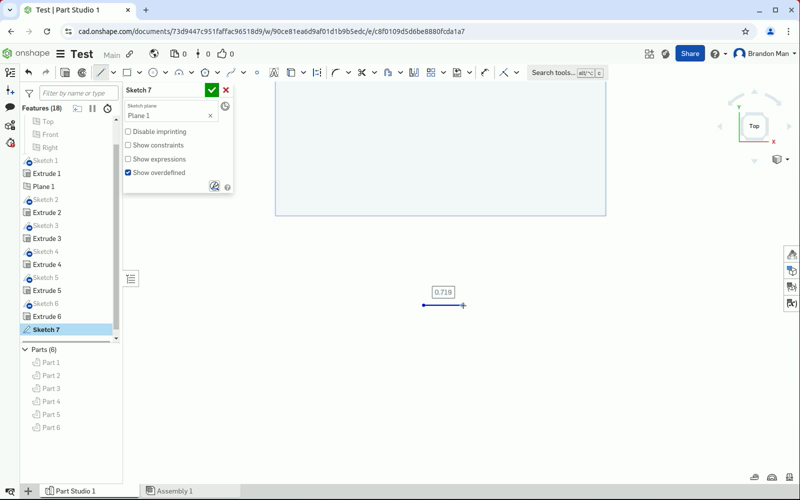
scroll(-6)
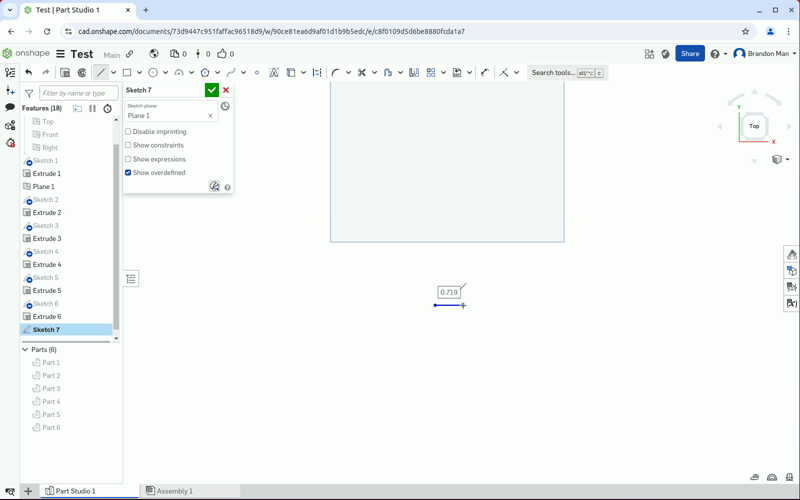
scroll(-6)
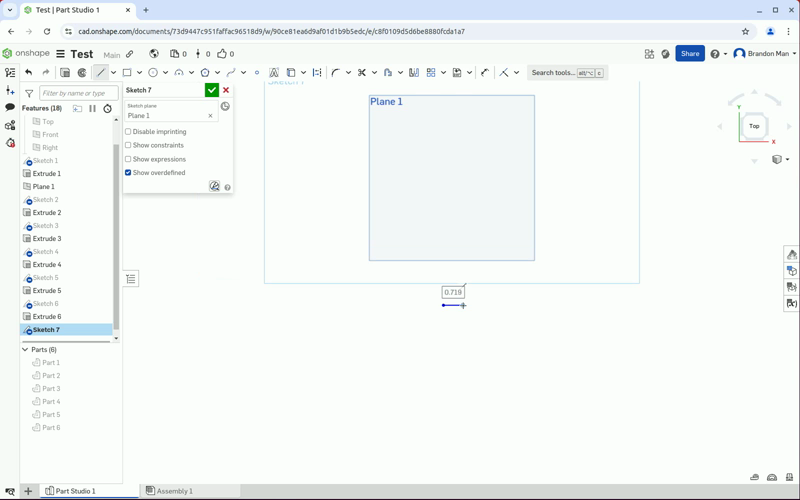
scroll(-6)
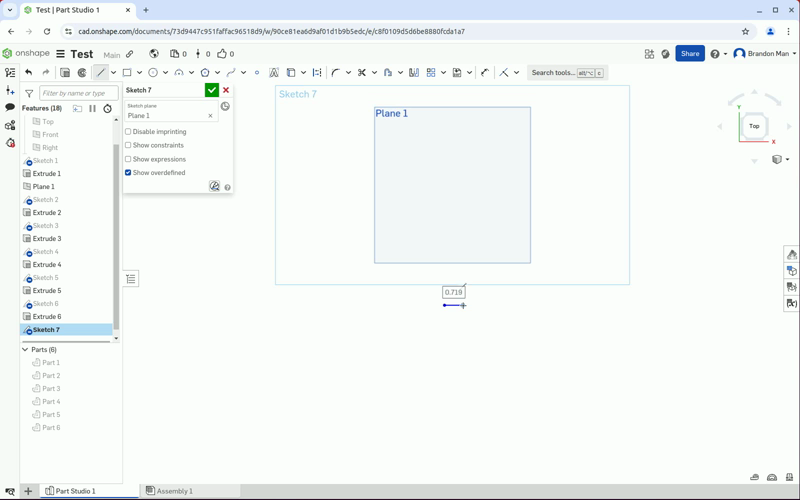
scroll(-6)
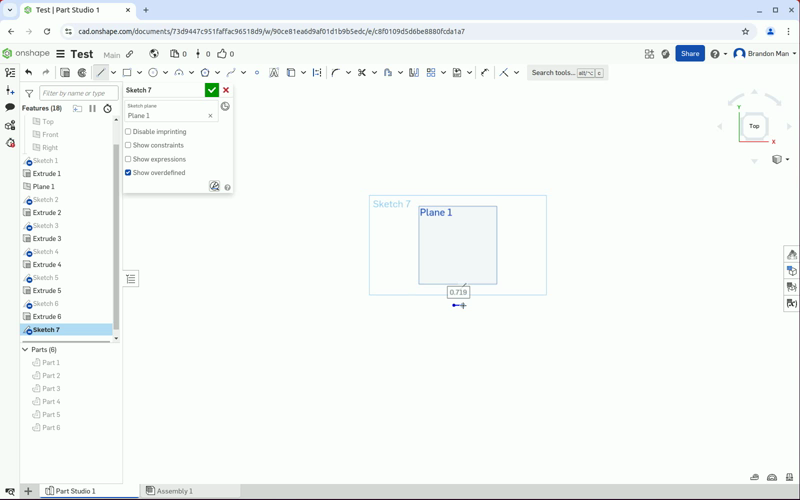
scroll(-6)
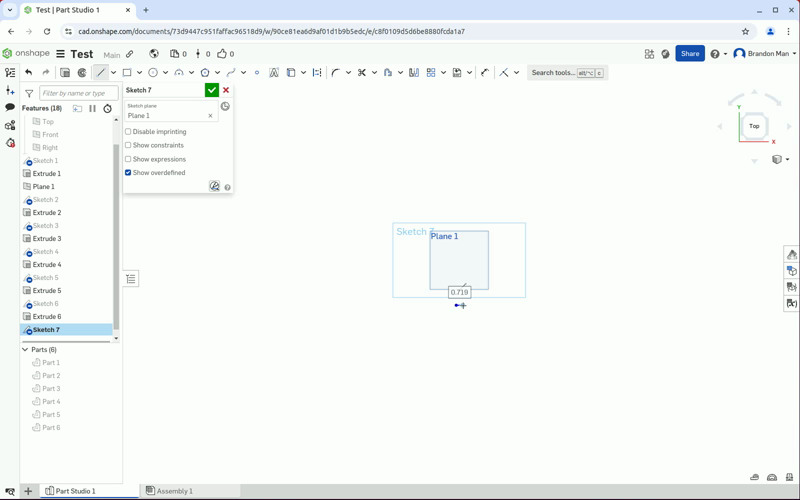
scroll(-6)
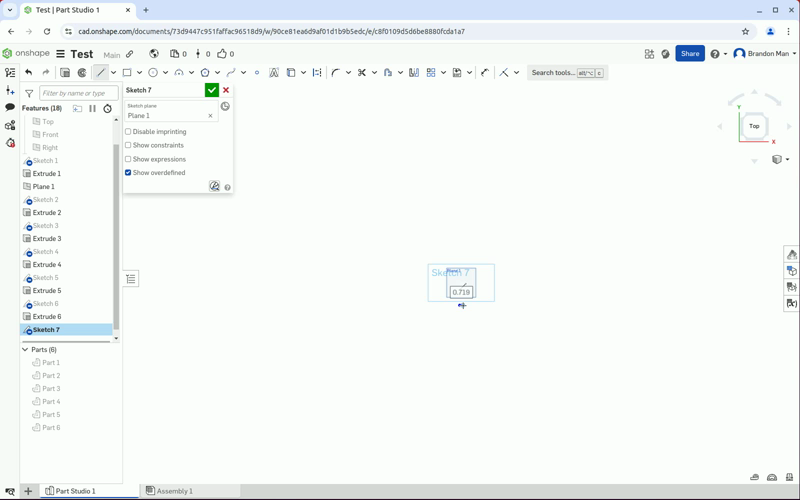
key_up(shift)
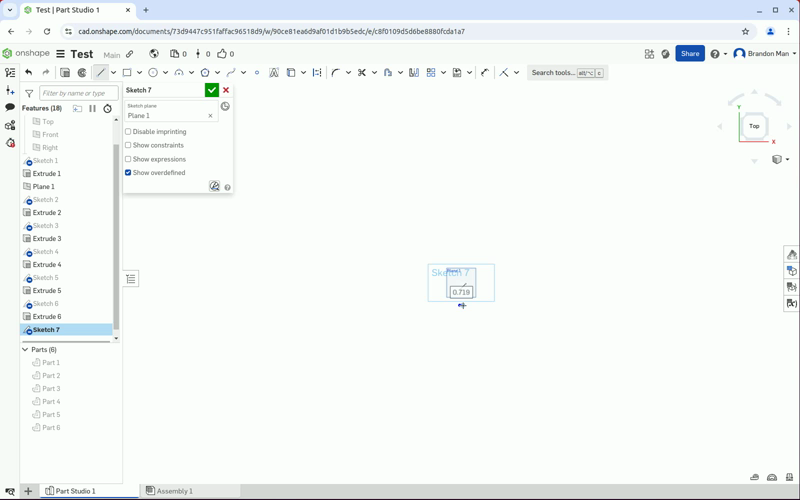
key_down(shift)
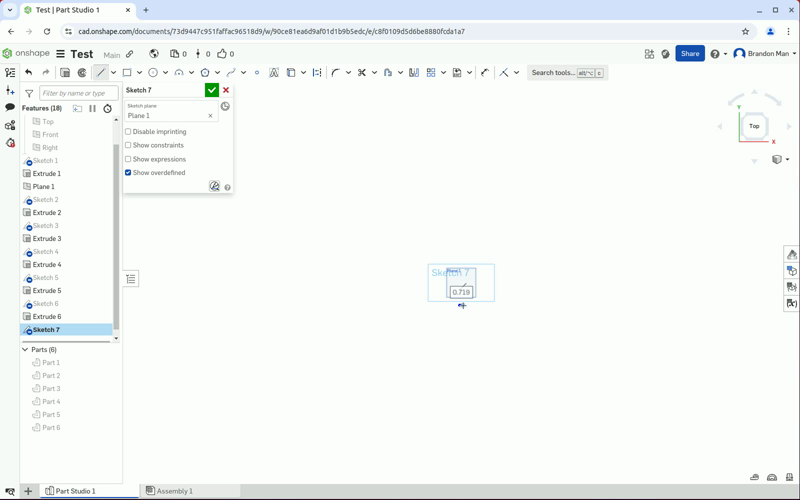
mouse_move(493, 305)
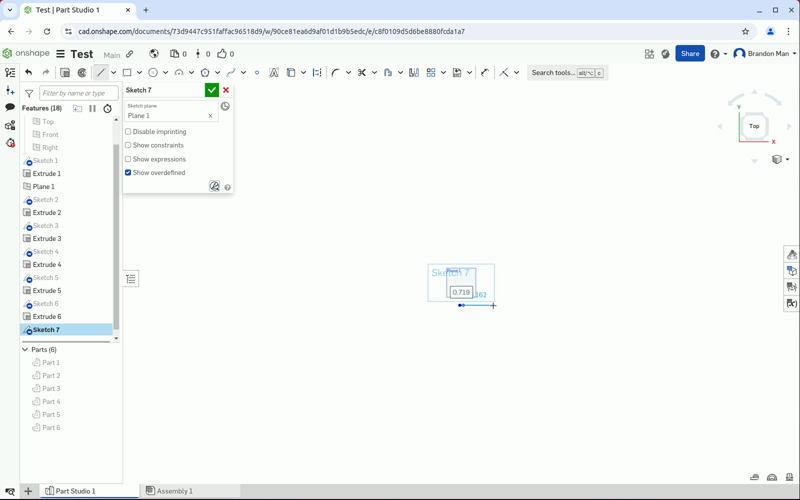
mouse_move(463, 301)
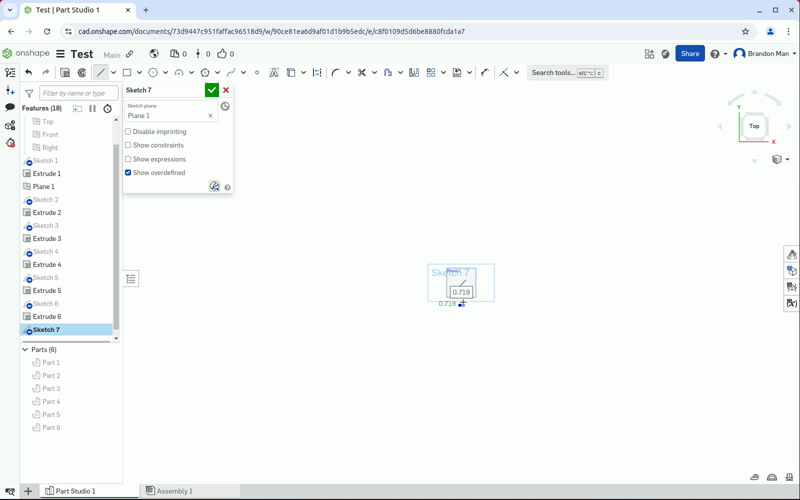
scroll(6)
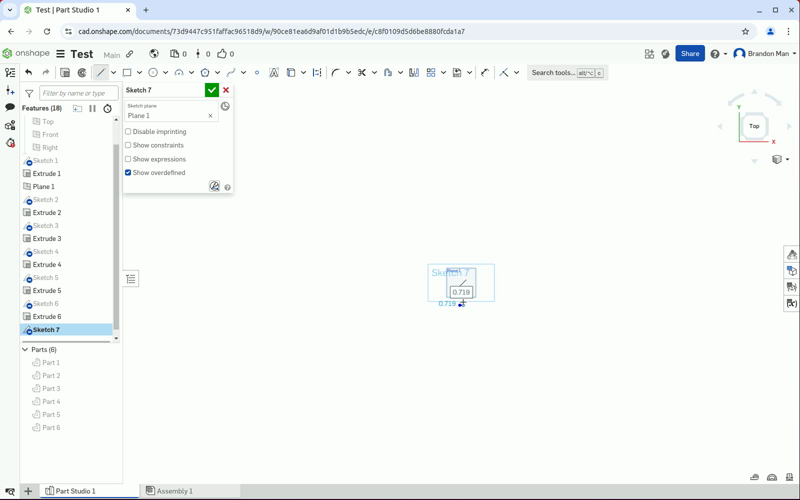
scroll(6)
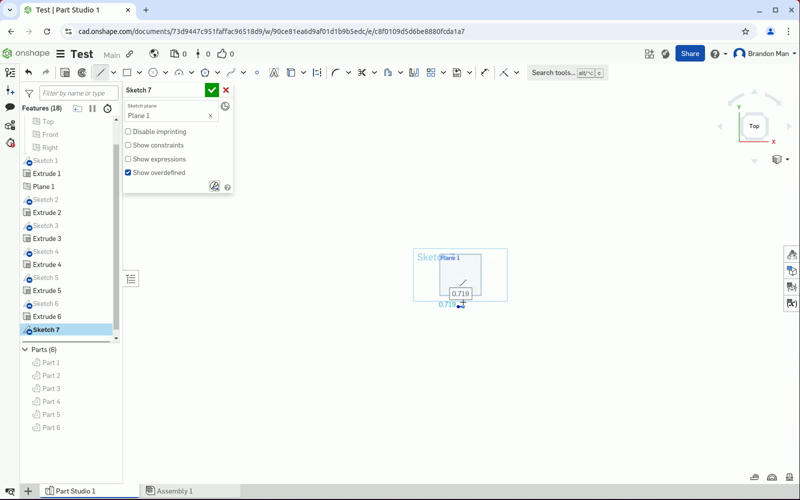
scroll(6)
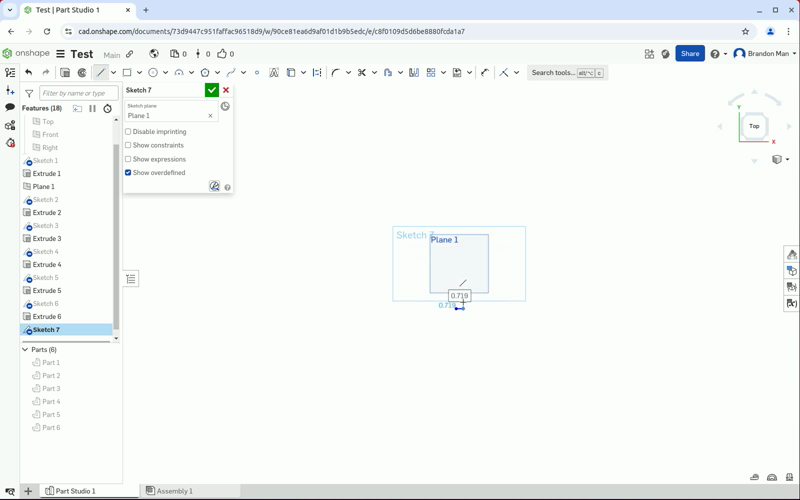
scroll(6)
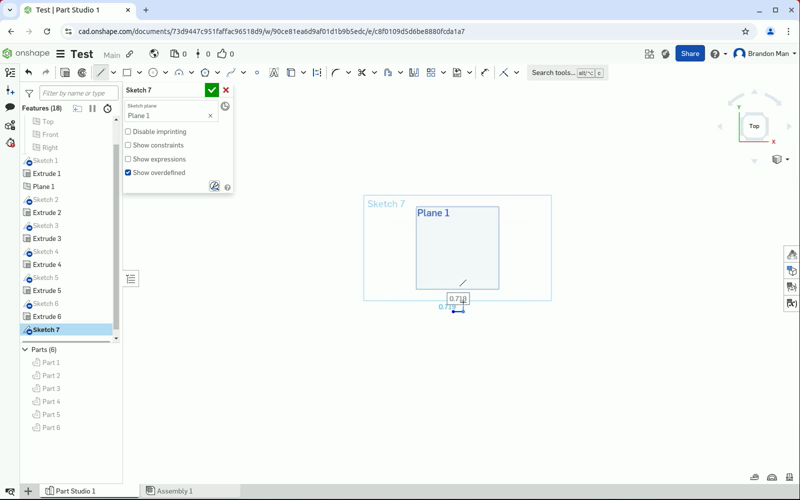
scroll(6)
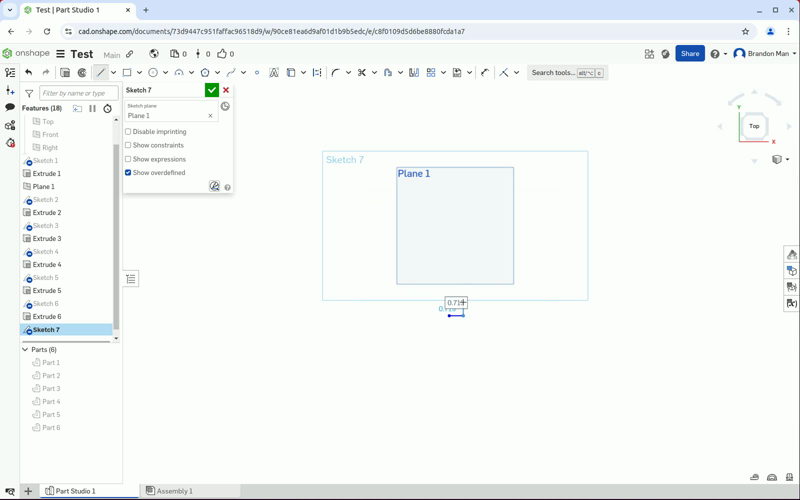
scroll(6)
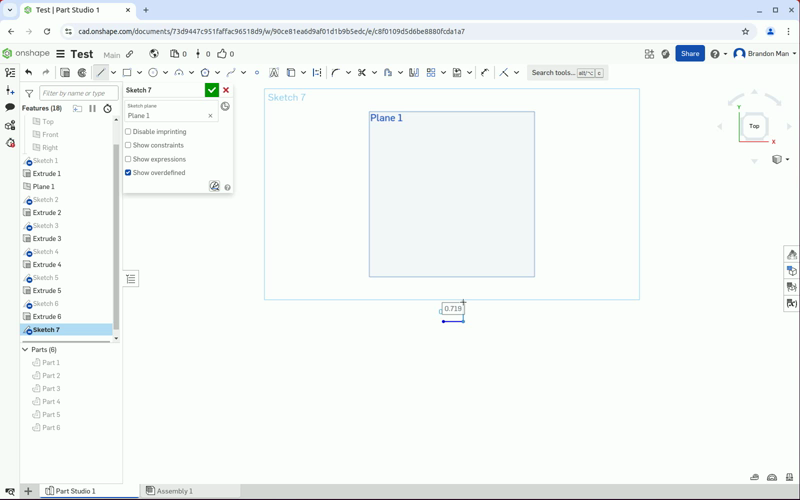
scroll(6)
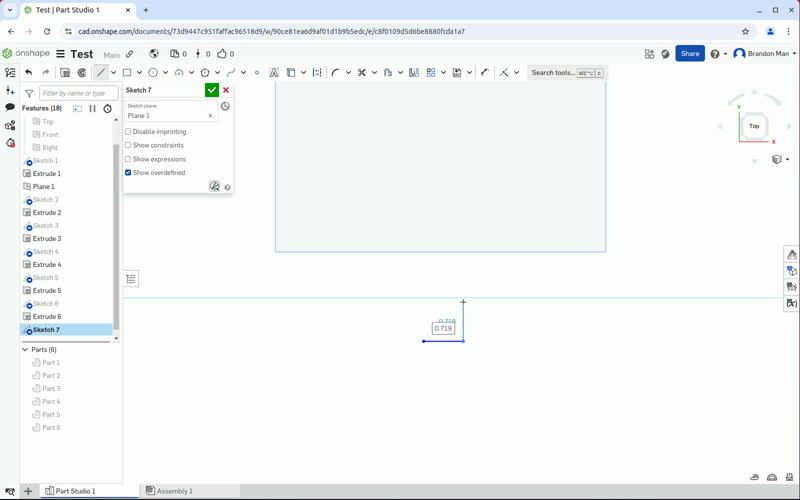
click(463, 301)
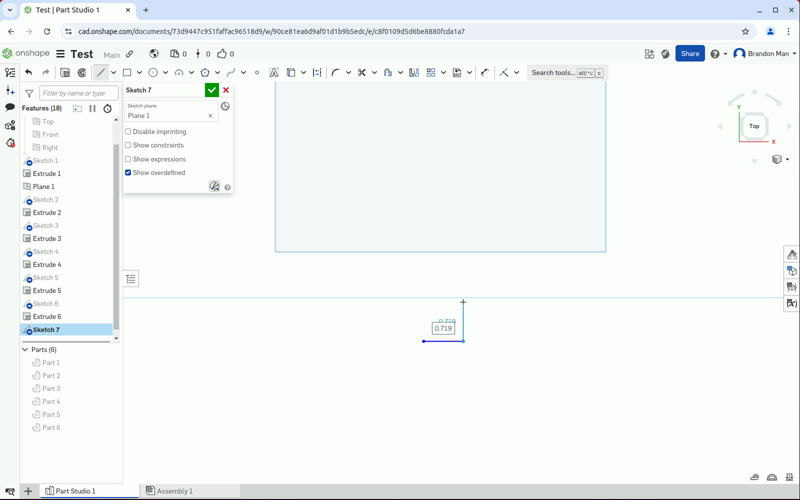
scroll(-6)
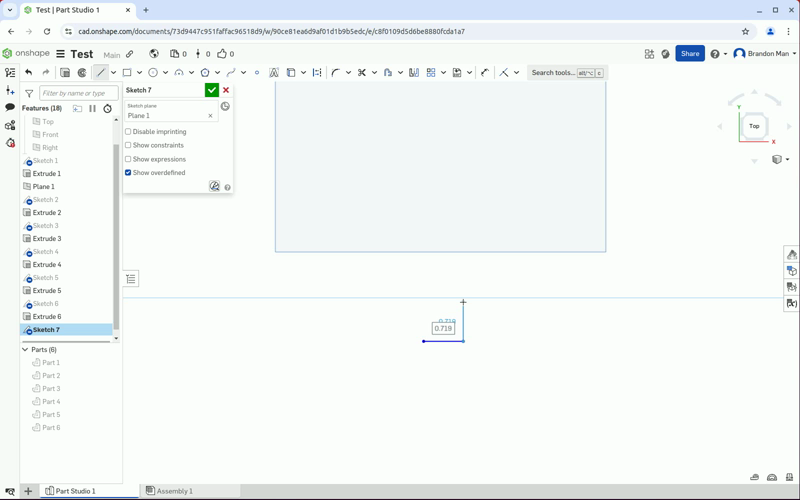
scroll(-6)
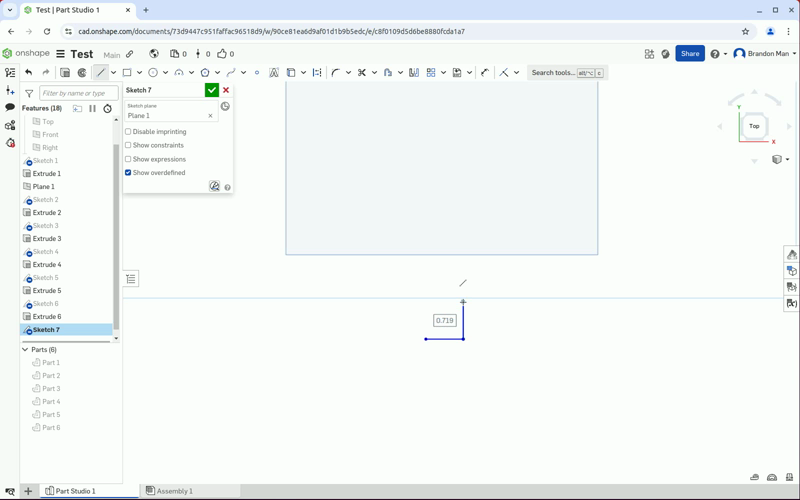
scroll(-6)
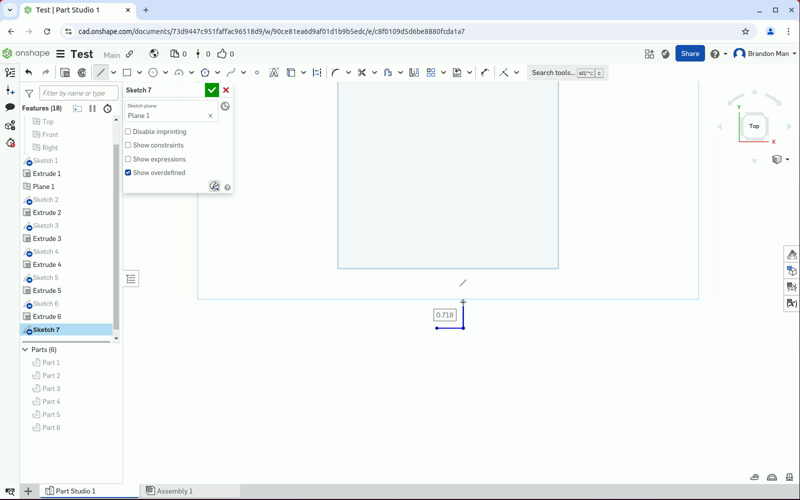
scroll(-6)
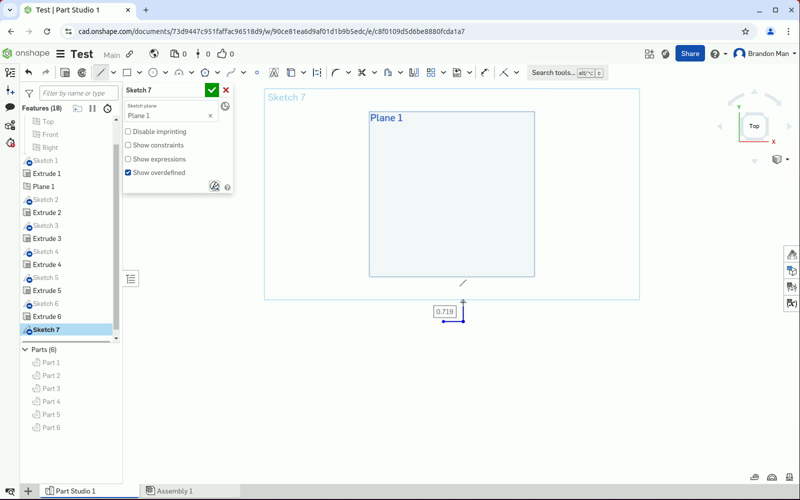
scroll(-6)
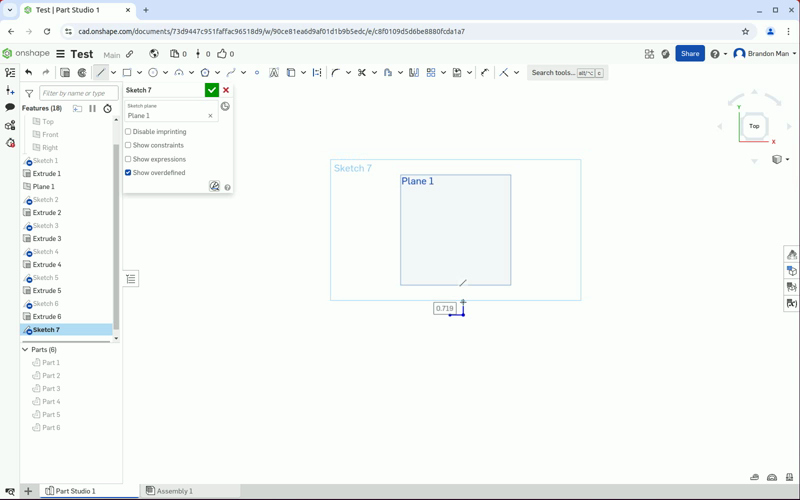
scroll(-6)
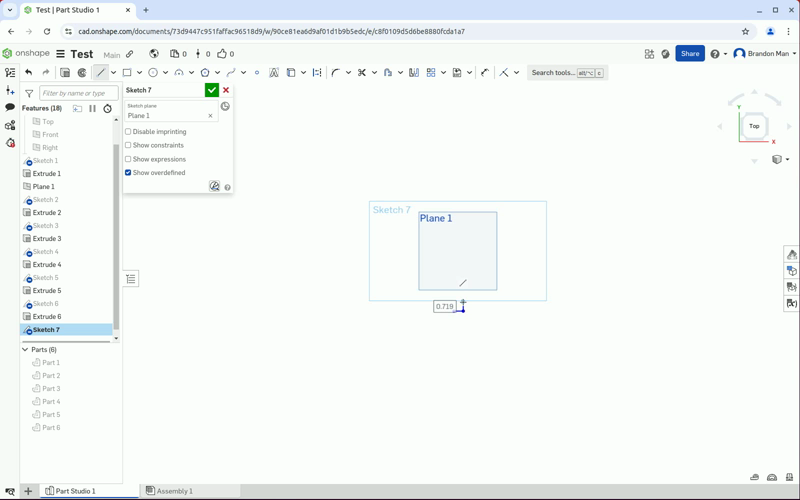
scroll(-6)
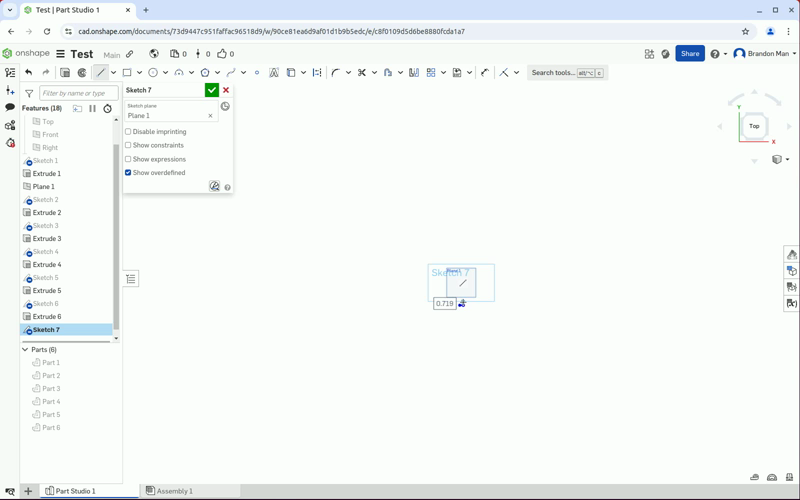
key_up(shift)
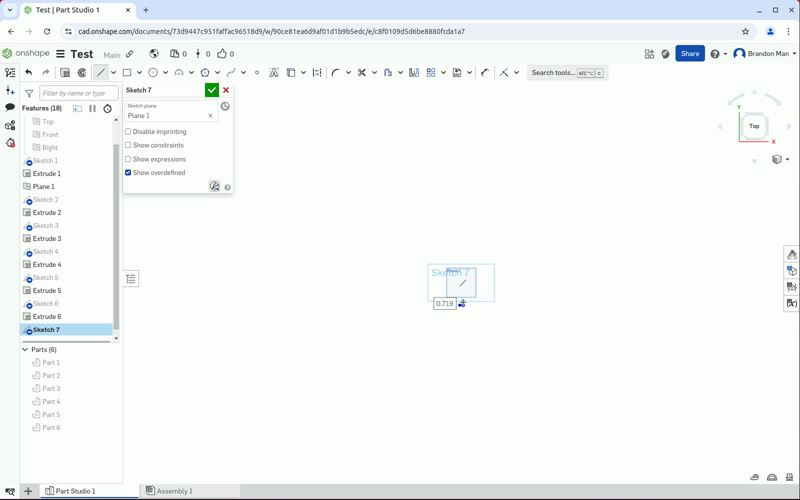
key_down(shift)
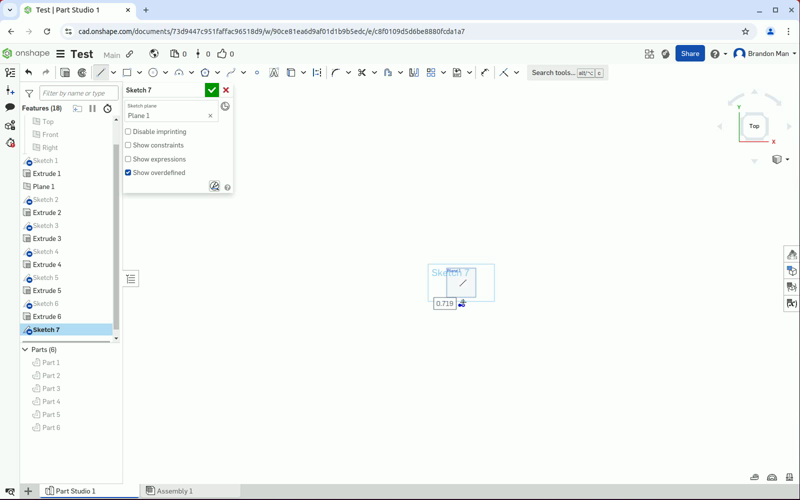
mouse_move(493, 301)
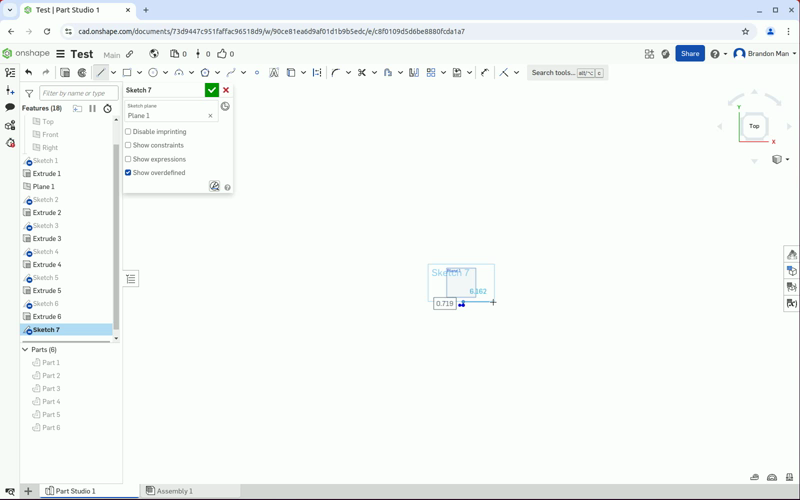
mouse_move(459, 301)
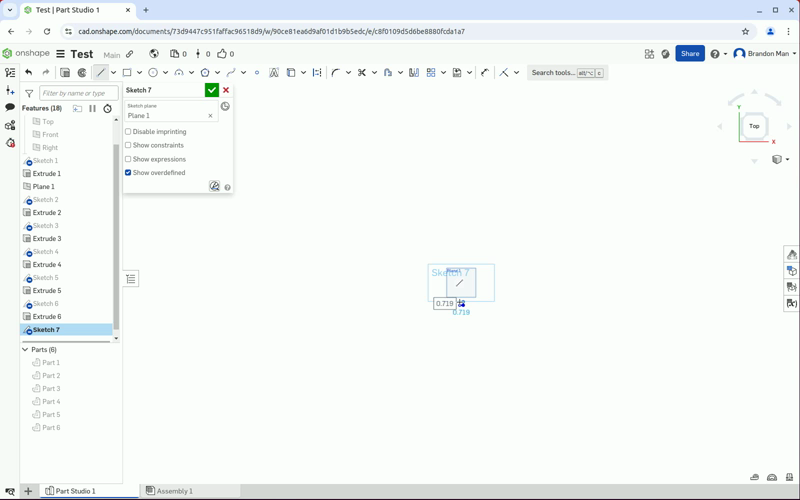
scroll(6)
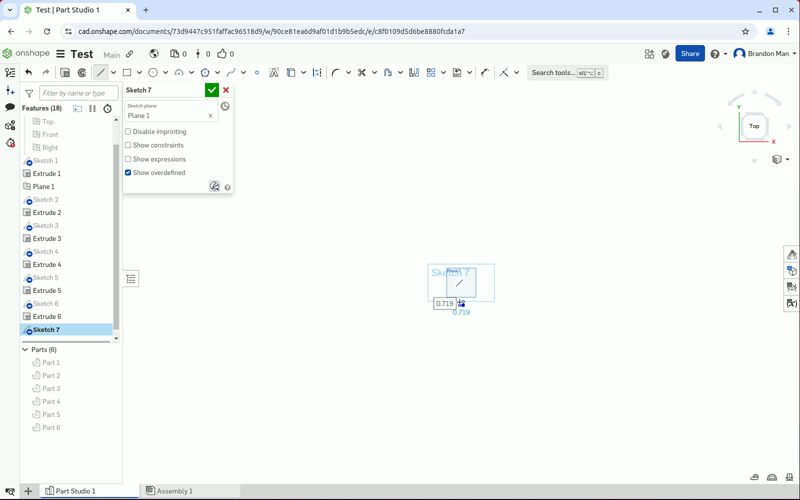
scroll(6)
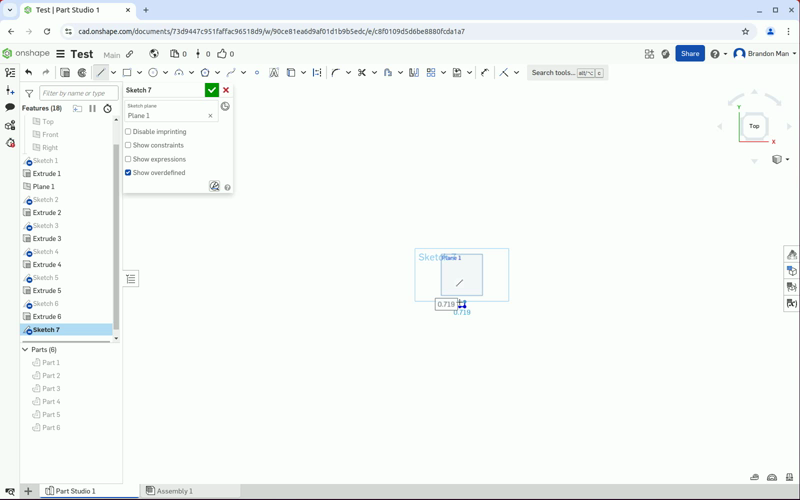
scroll(6)
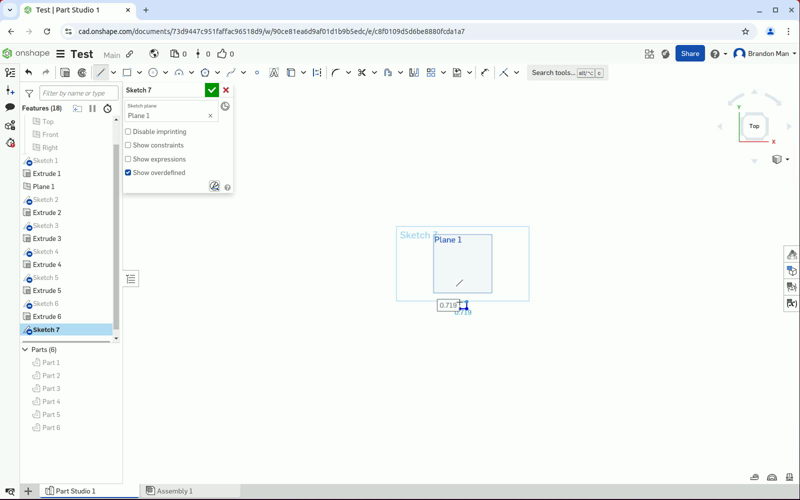
scroll(6)
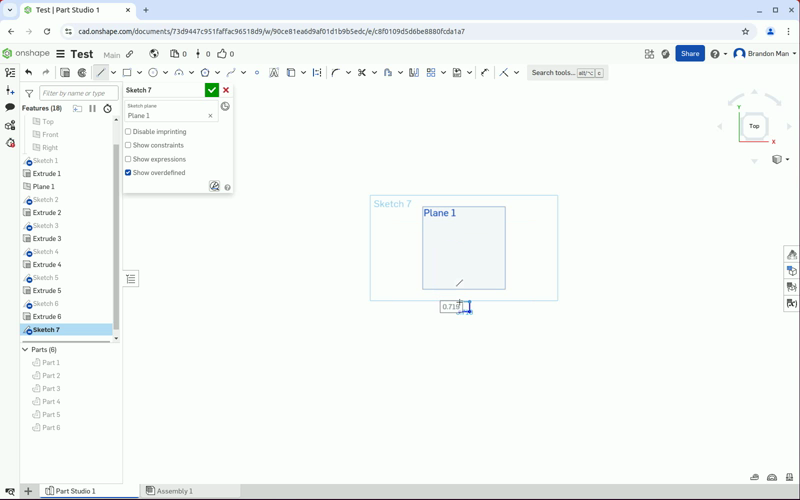
scroll(6)
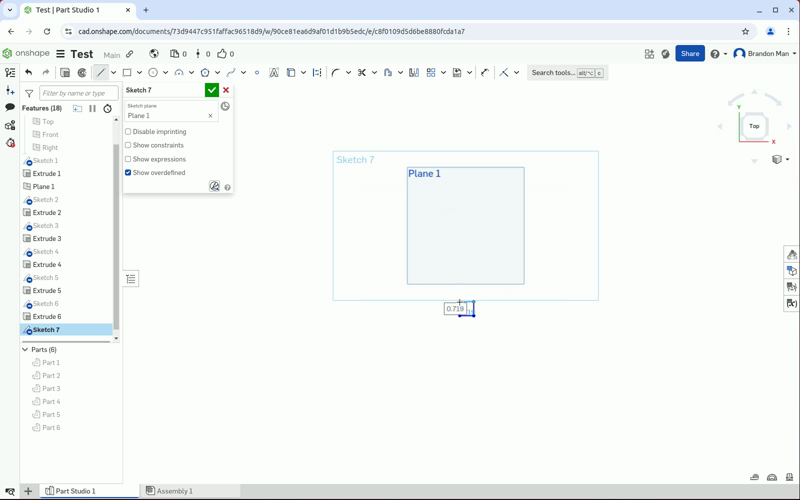
scroll(6)
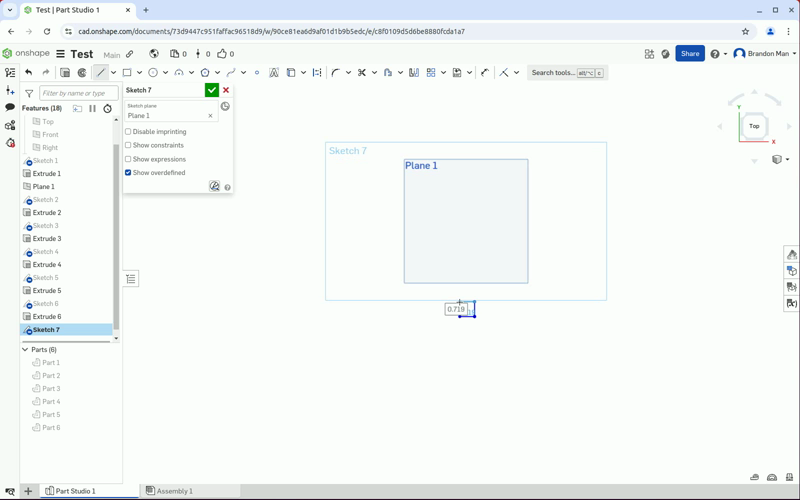
scroll(6)
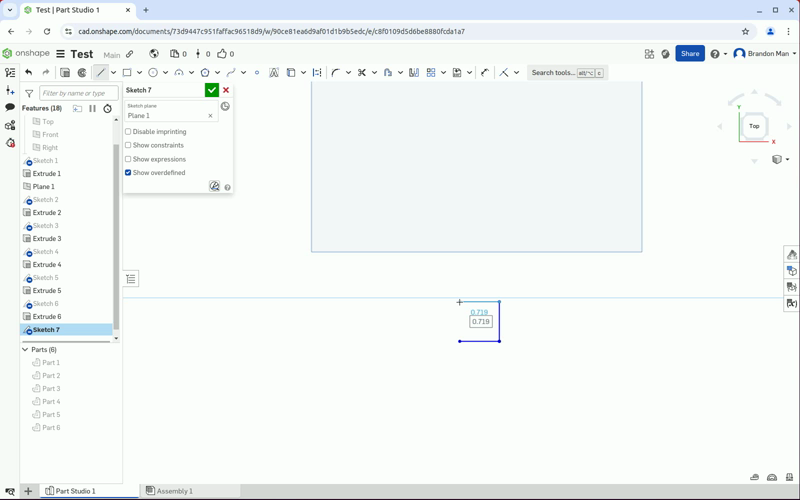
click(459, 301)
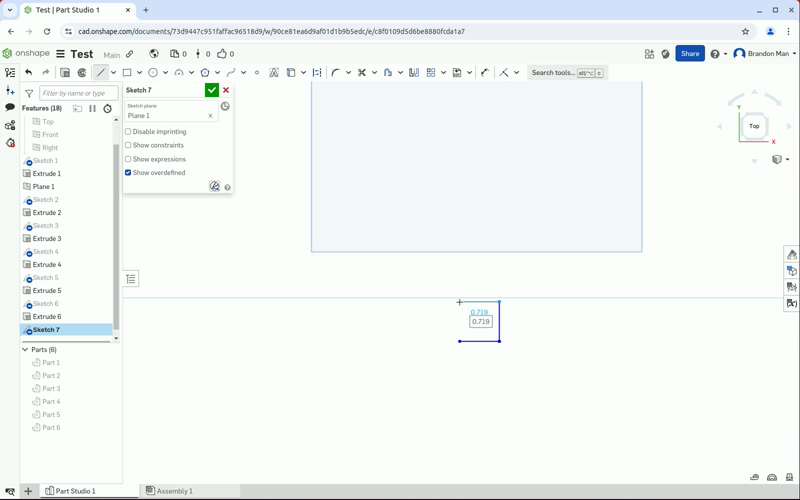
scroll(-6)
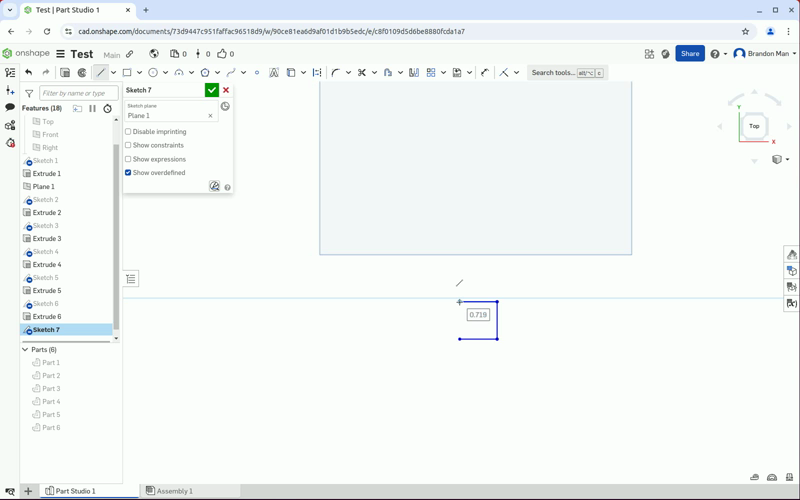
scroll(-6)
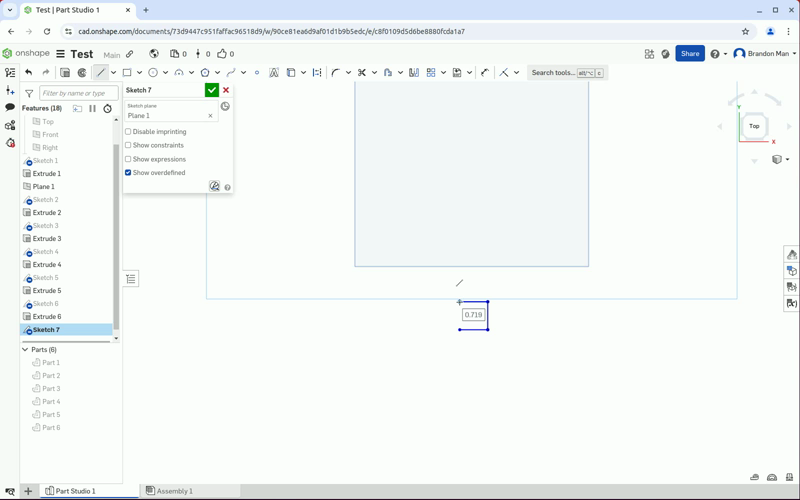
scroll(-6)
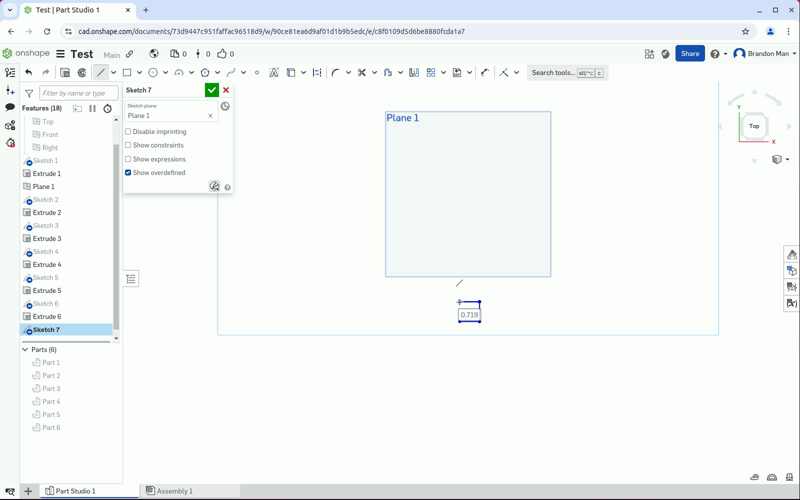
scroll(-6)
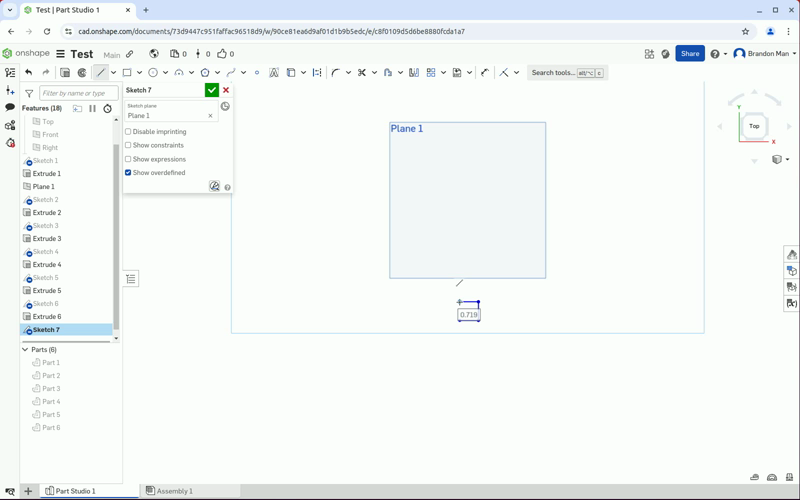
scroll(-6)
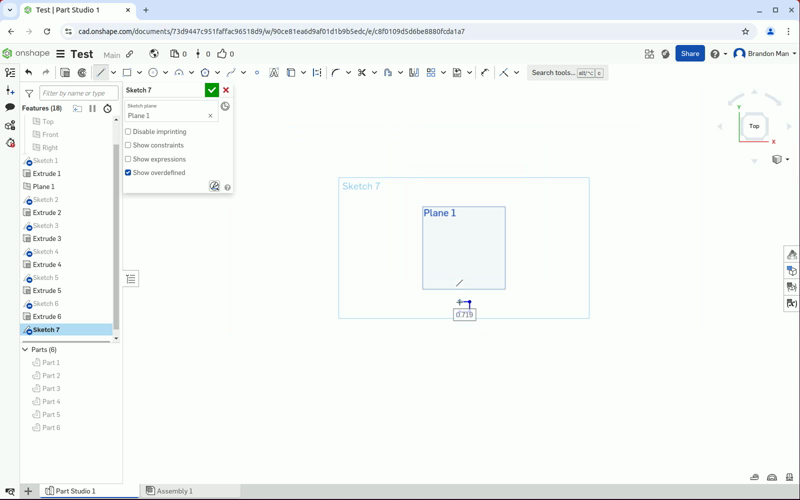
scroll(-6)
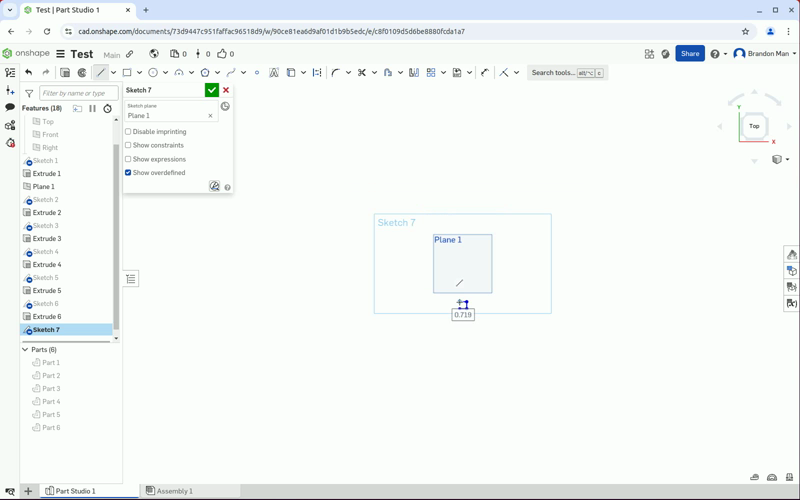
scroll(-6)
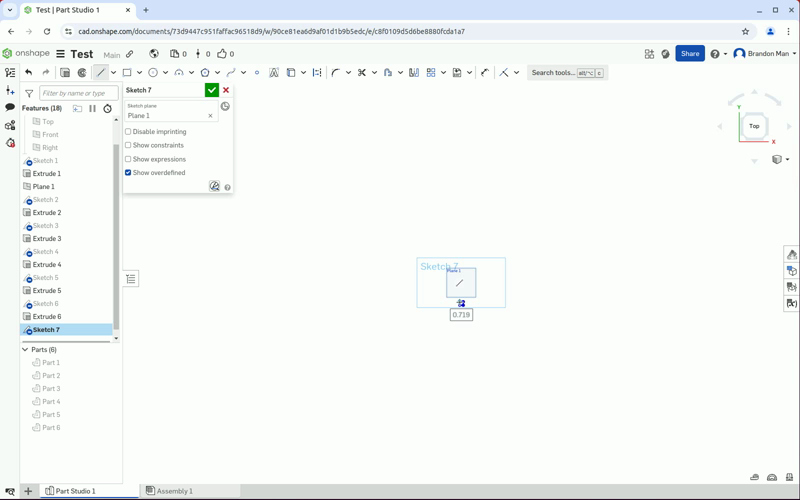
key_up(shift)
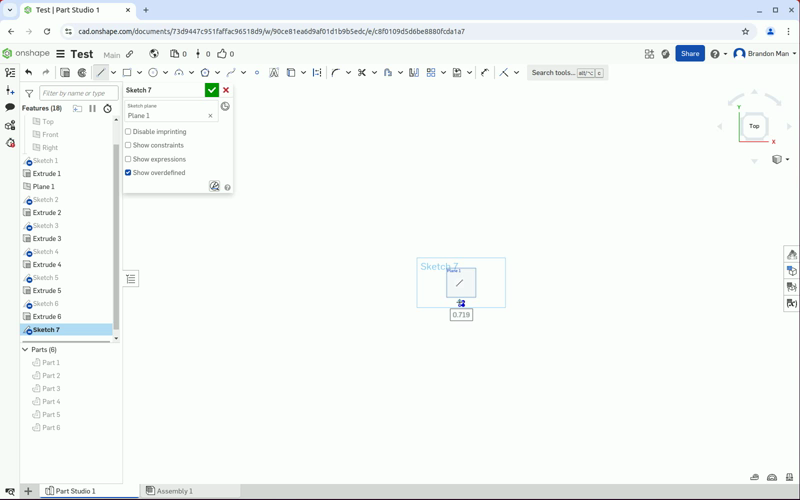
mouse_move(489, 301)
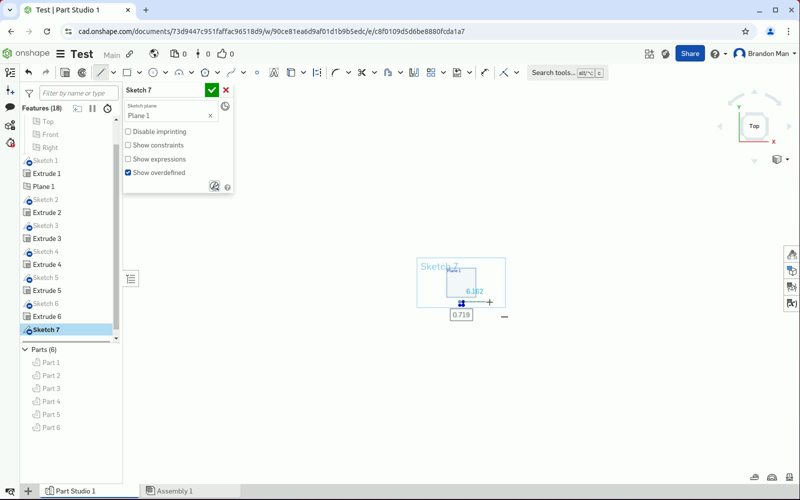
key_down(shift)
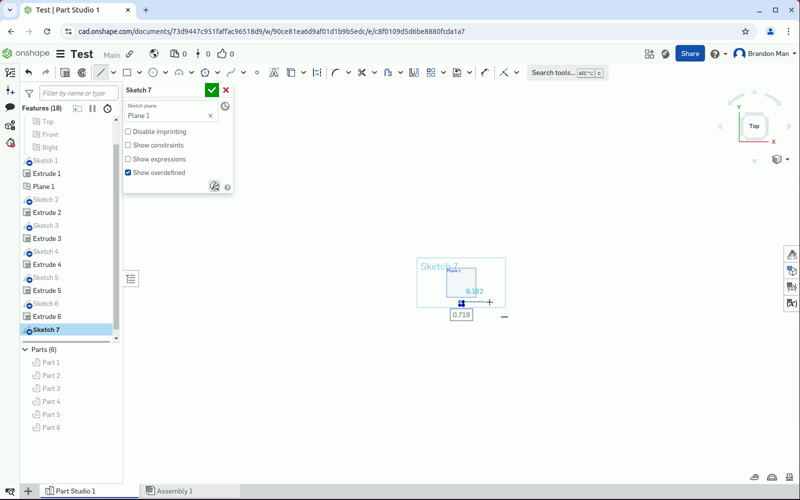
mouse_move(459, 305)
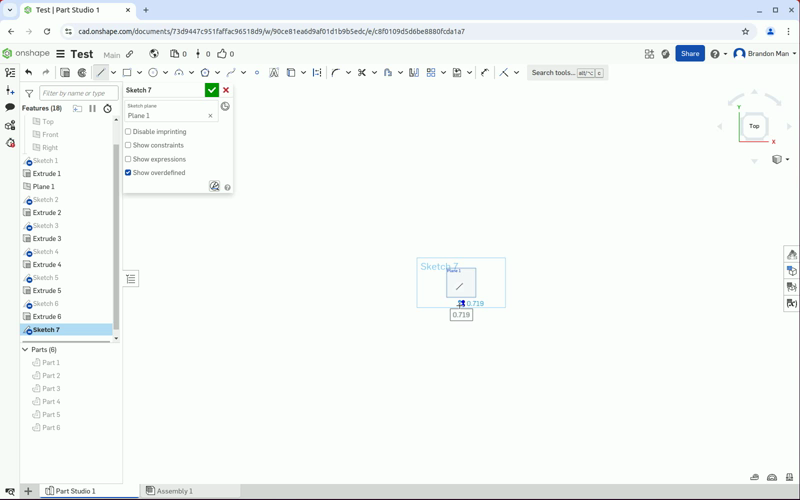
scroll(6)
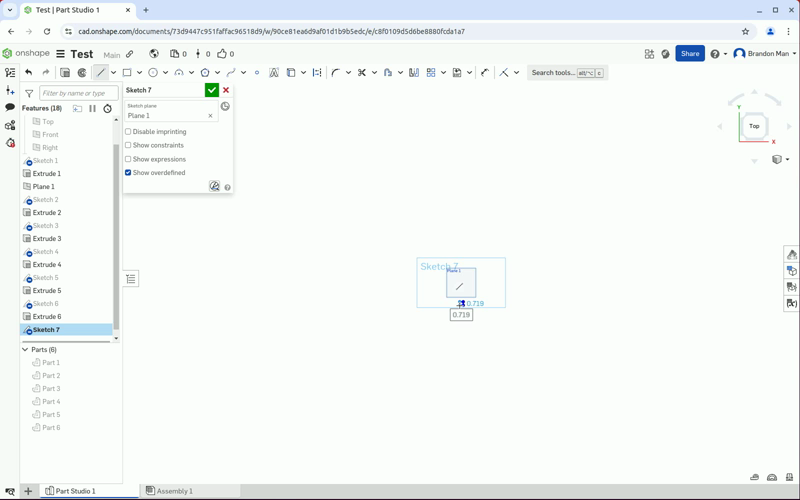
scroll(6)
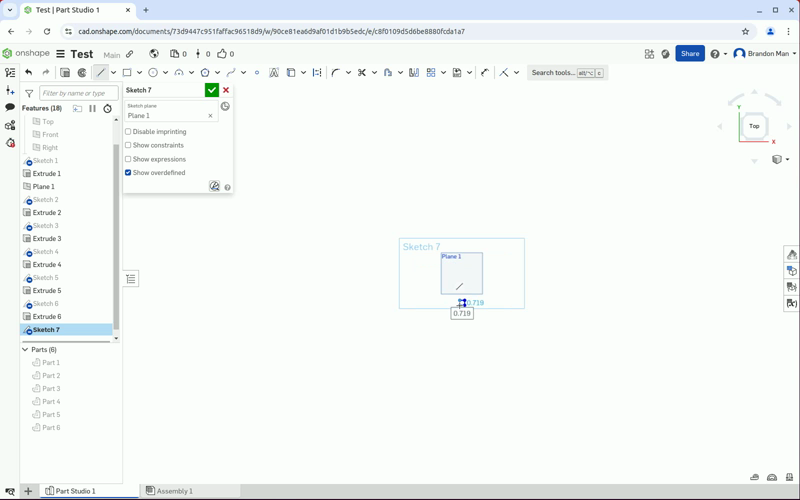
scroll(6)
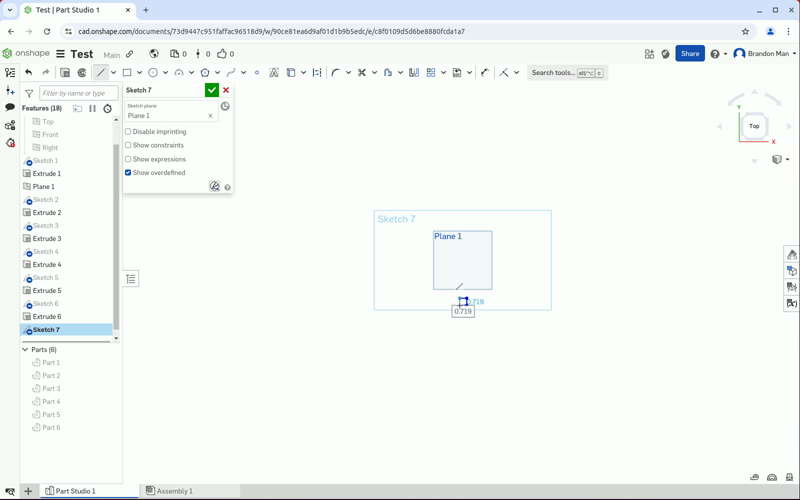
scroll(6)
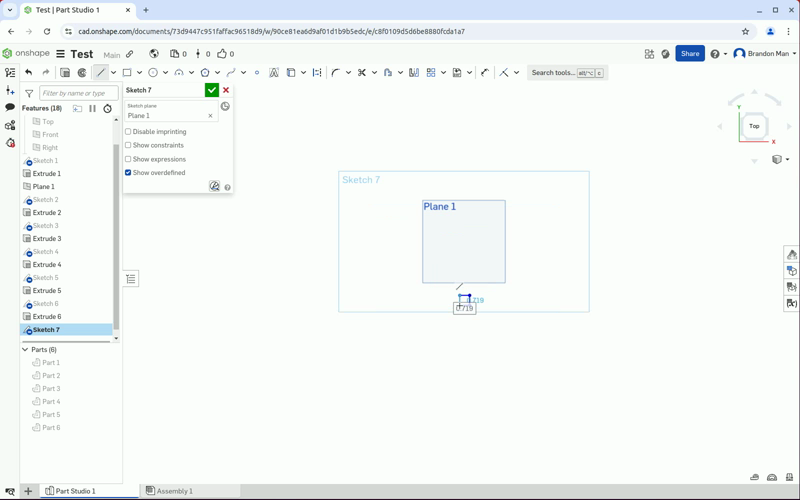
scroll(6)
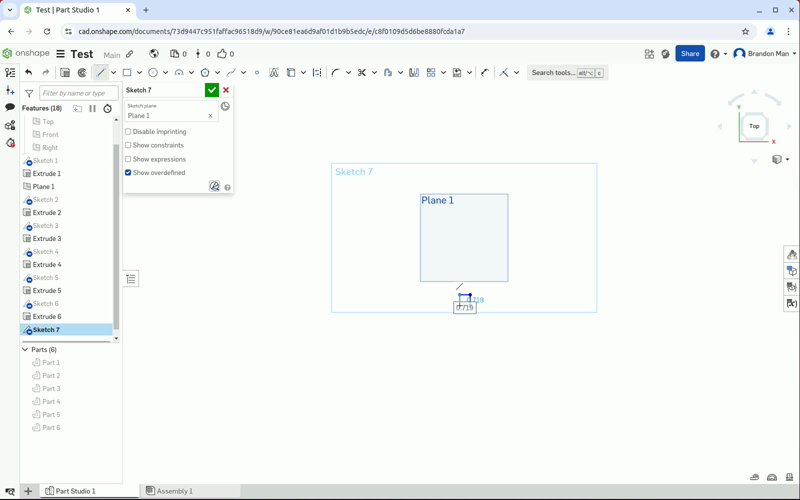
scroll(6)
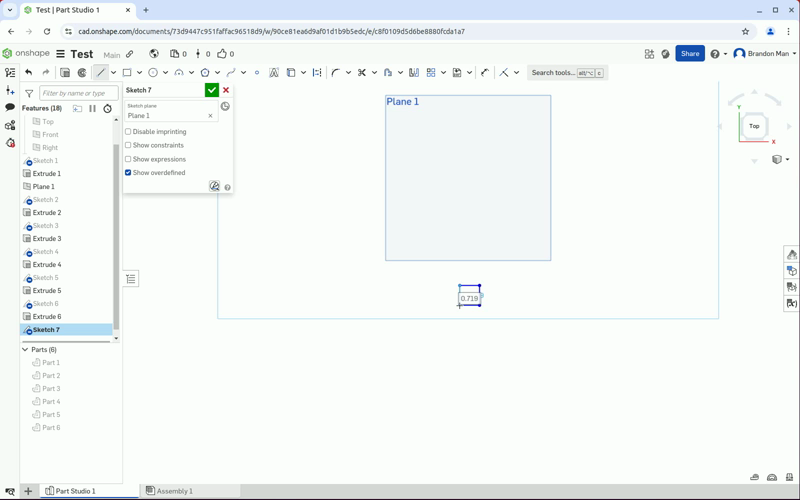
scroll(6)
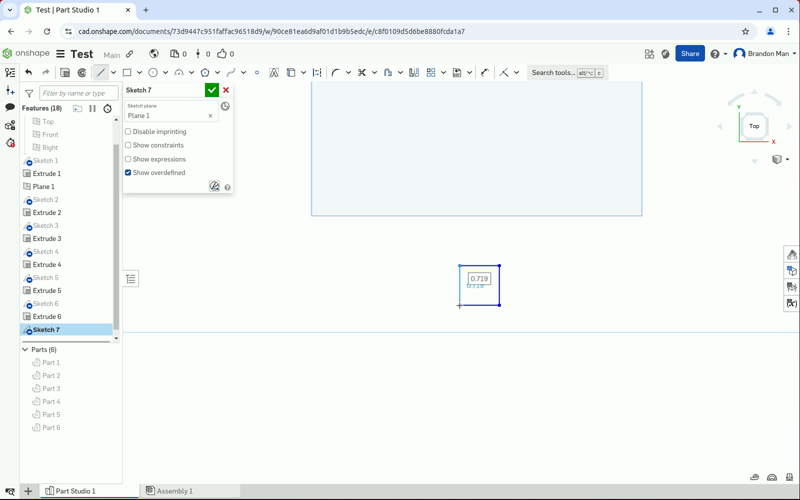
key_up(shift)
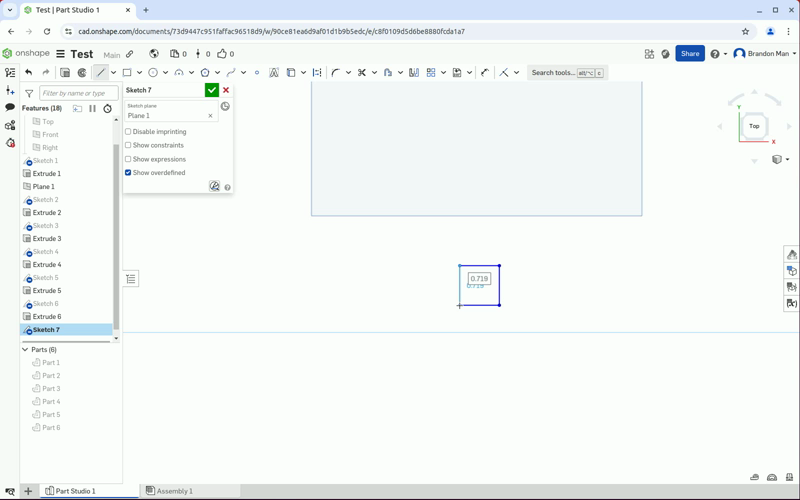
click(459, 305)
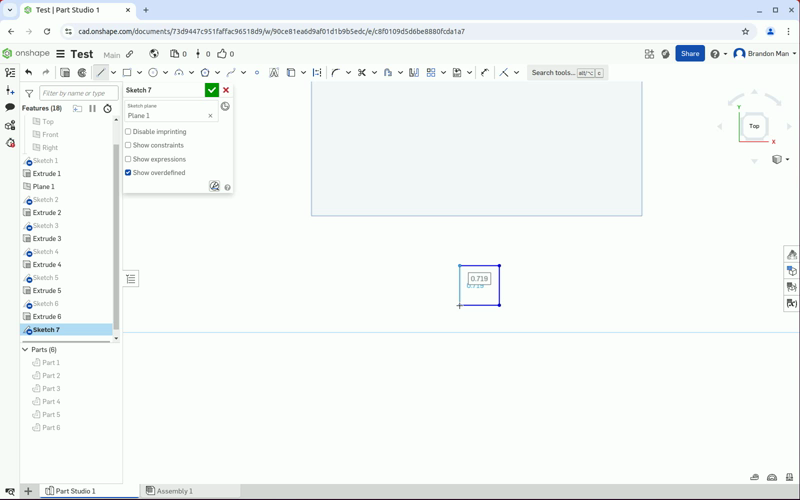
scroll(-6)
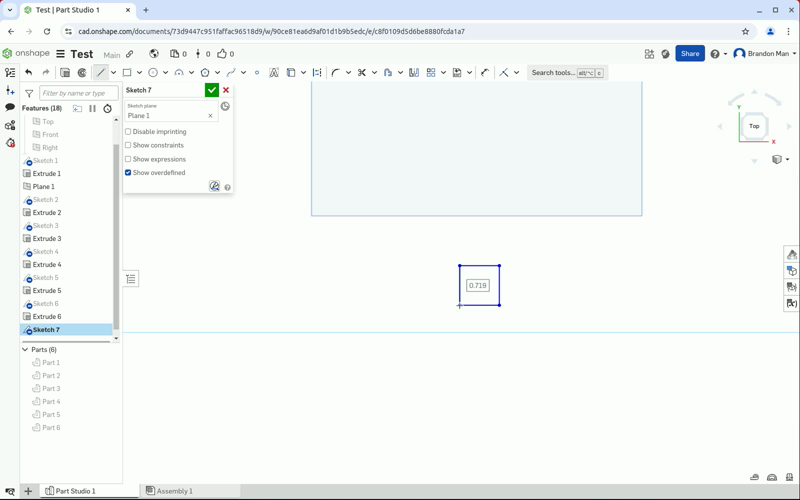
scroll(-6)
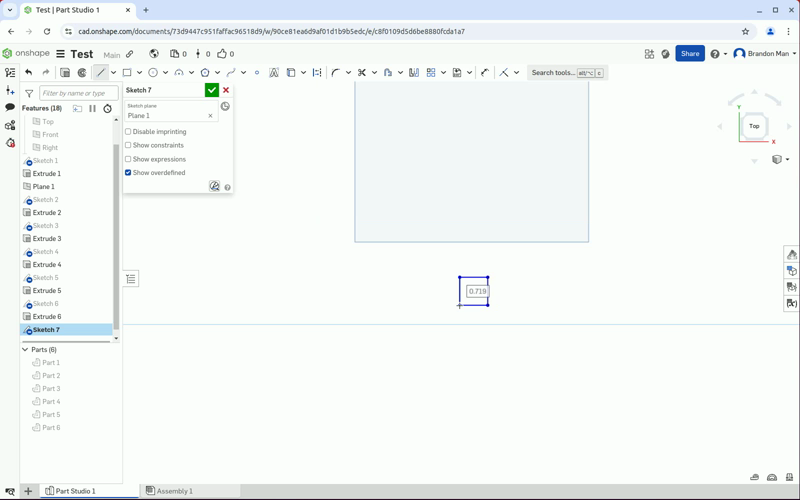
scroll(-6)
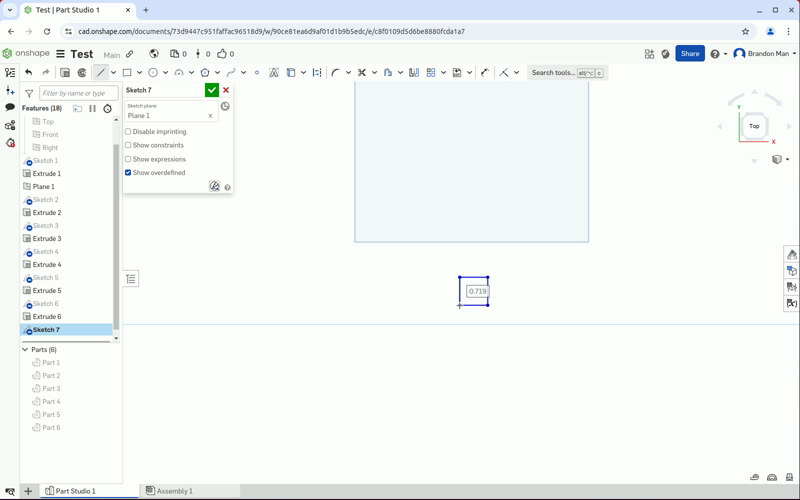
scroll(-6)
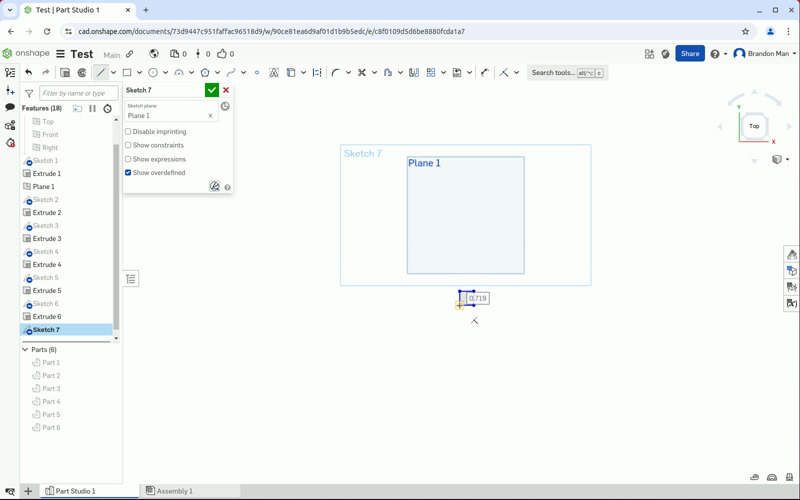
scroll(-6)
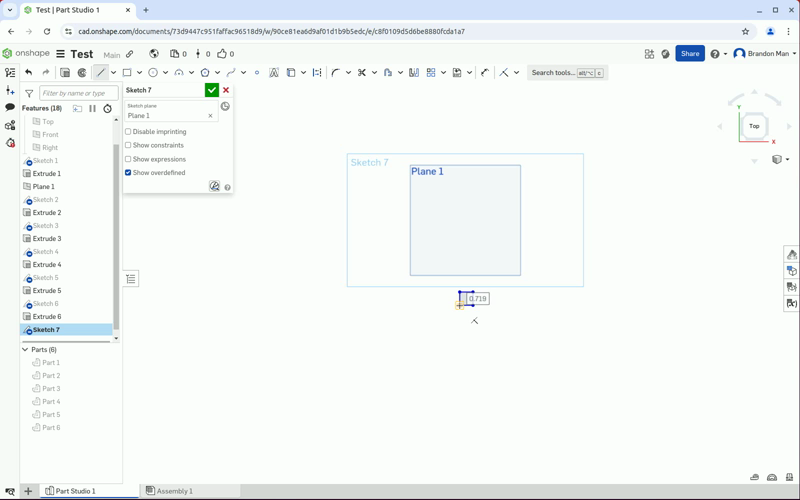
scroll(-6)
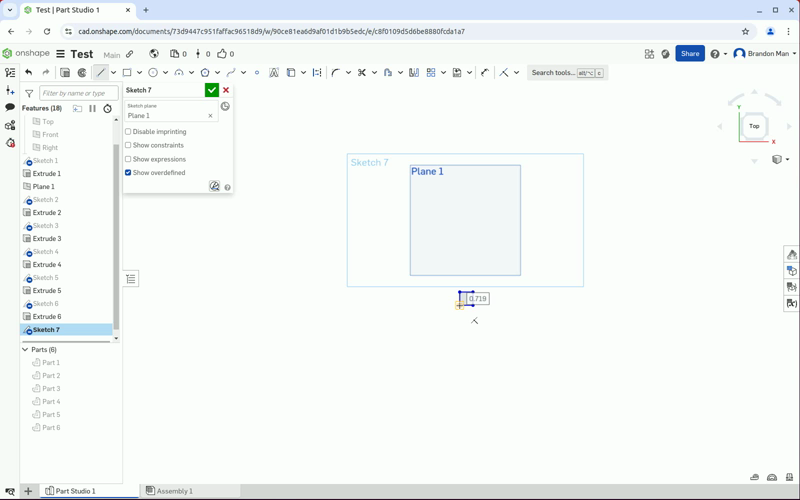
scroll(-6)
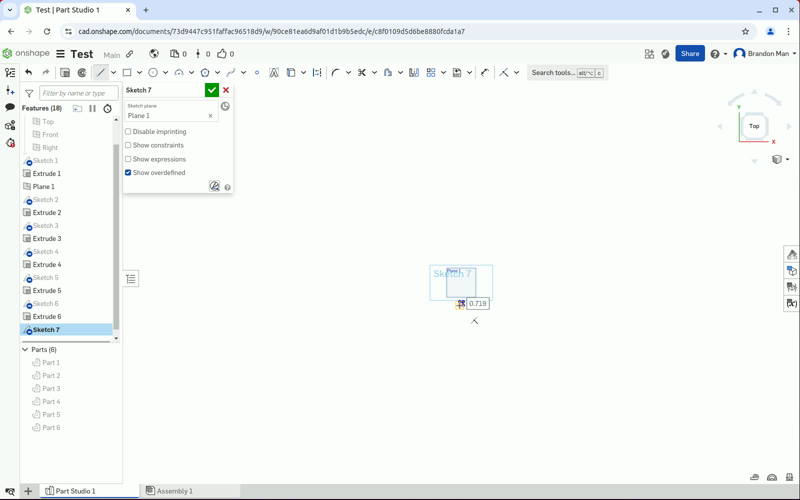
key(esc)
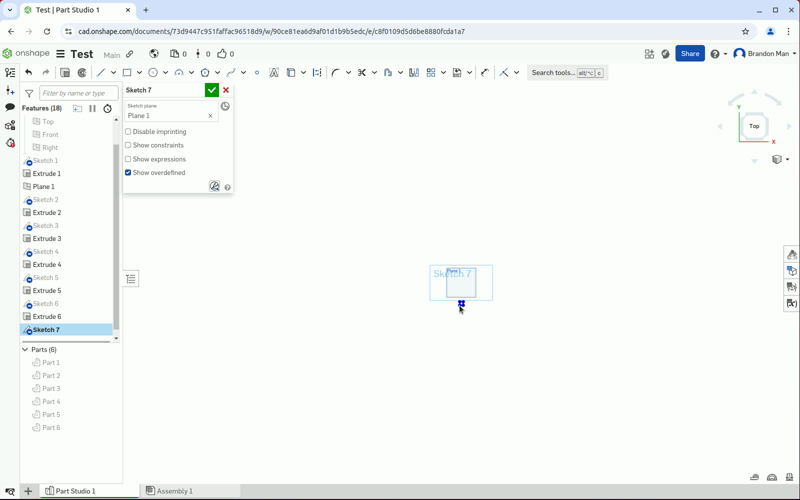
mouse_move(461, 304)
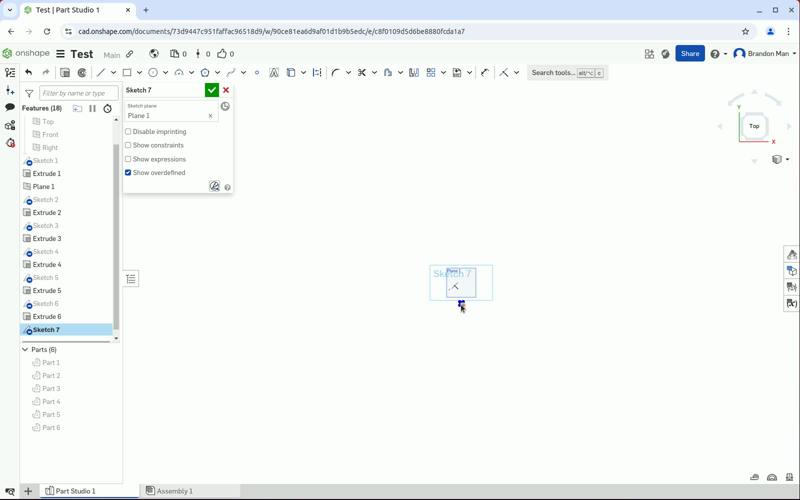
scroll(6)
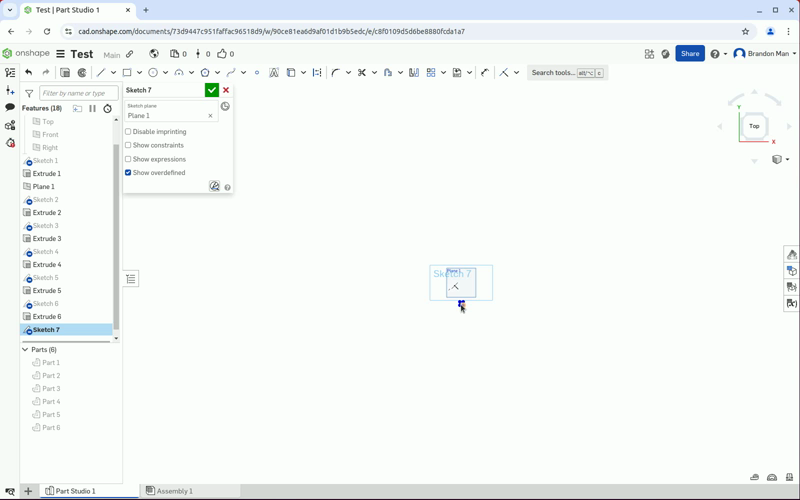
scroll(6)
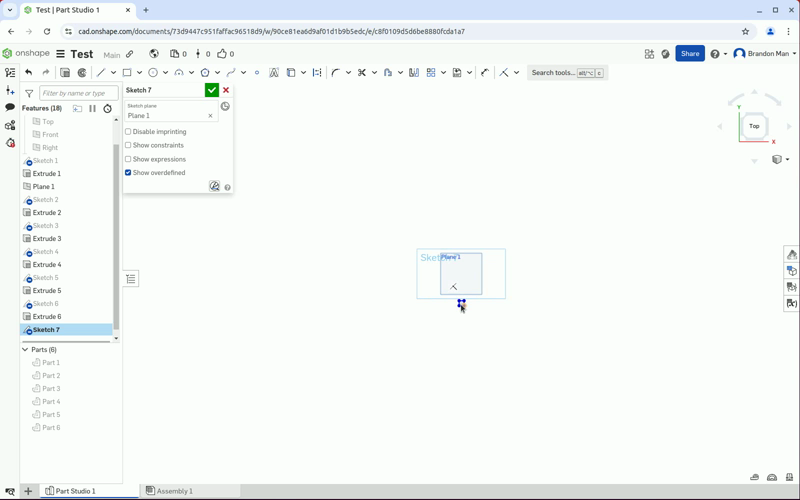
scroll(6)
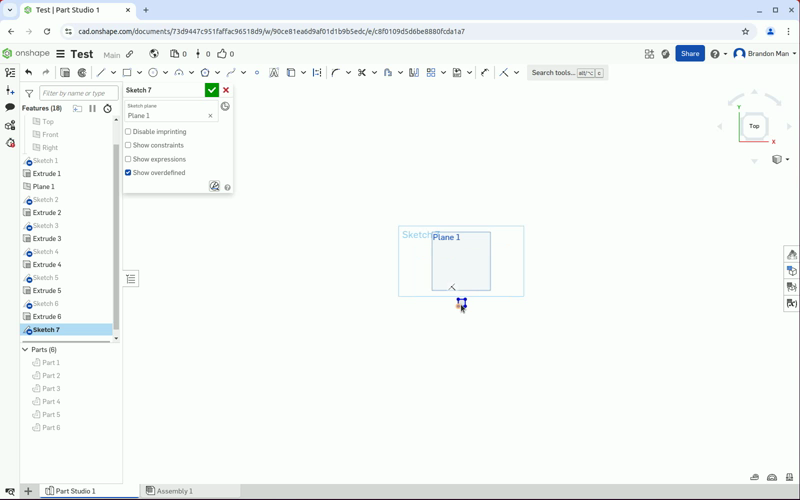
scroll(6)
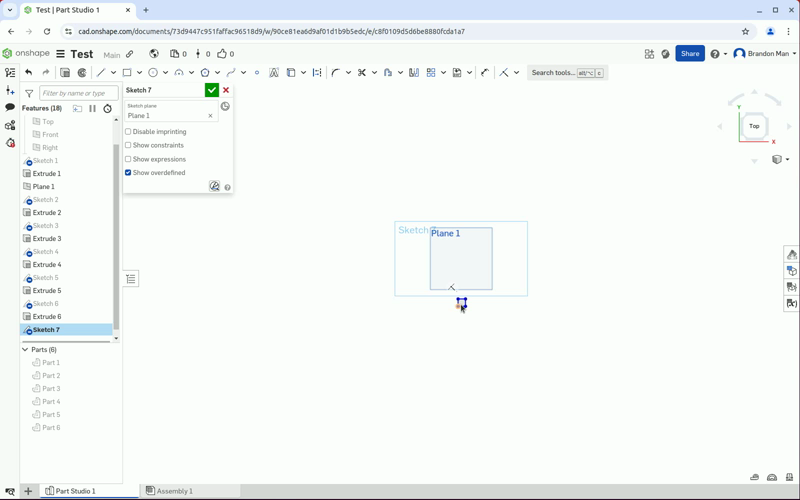
scroll(6)
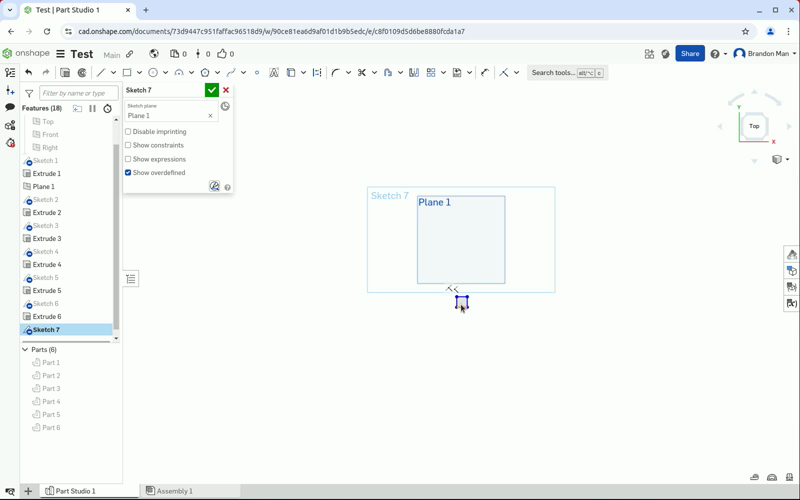
scroll(6)
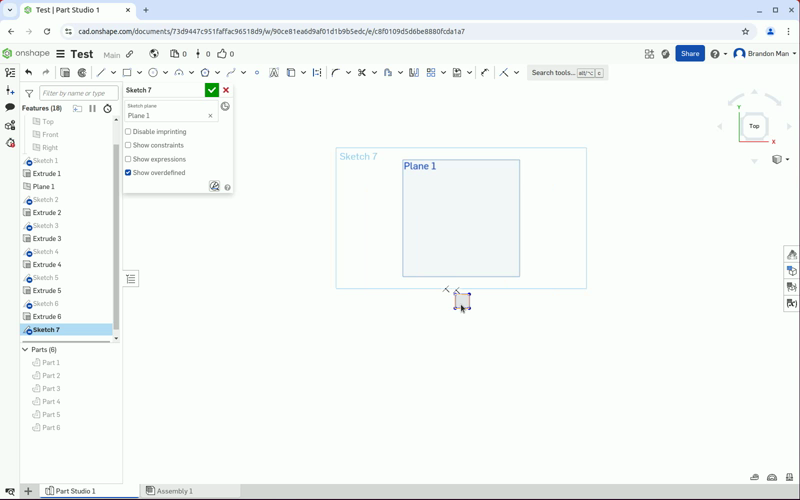
scroll(6)
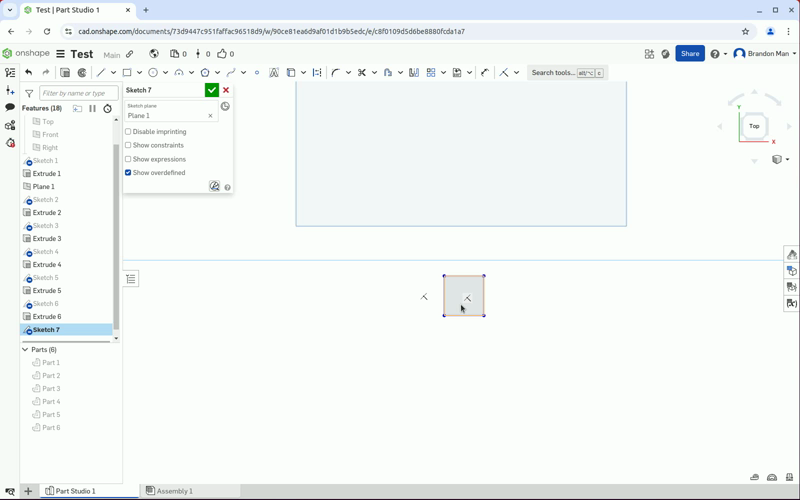
click(461, 304)
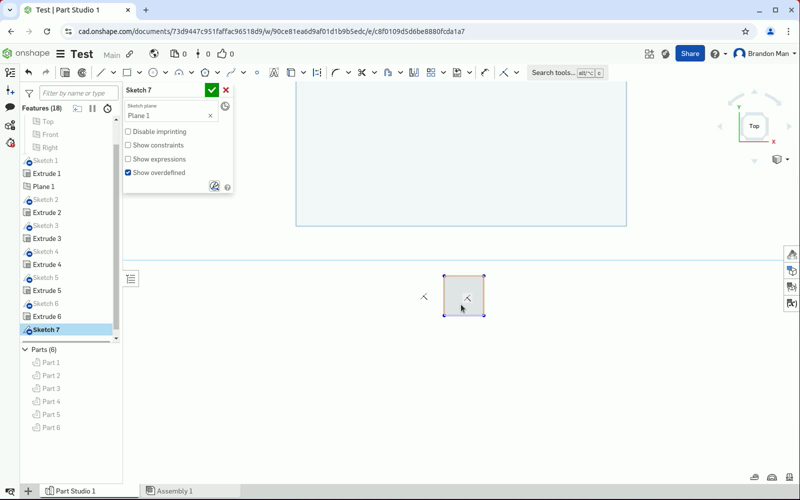
scroll(-6)
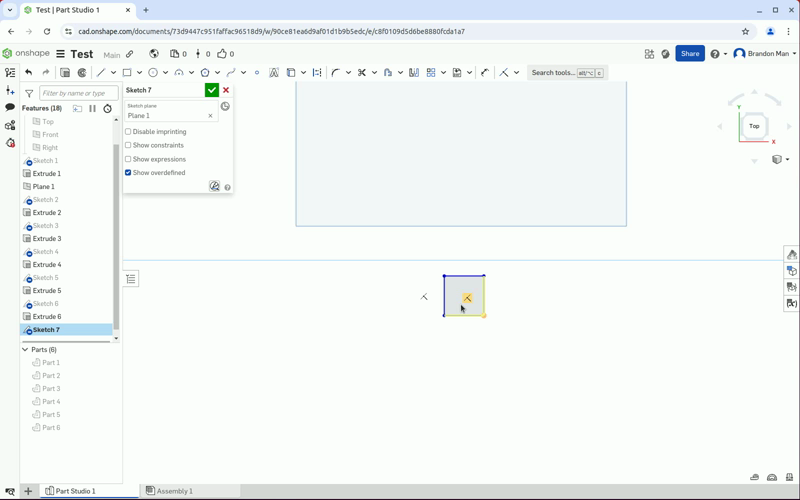
scroll(-6)
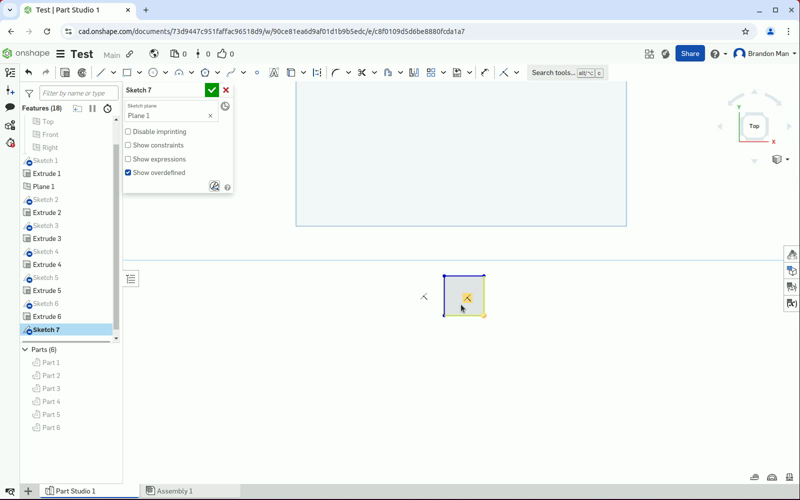
scroll(-6)
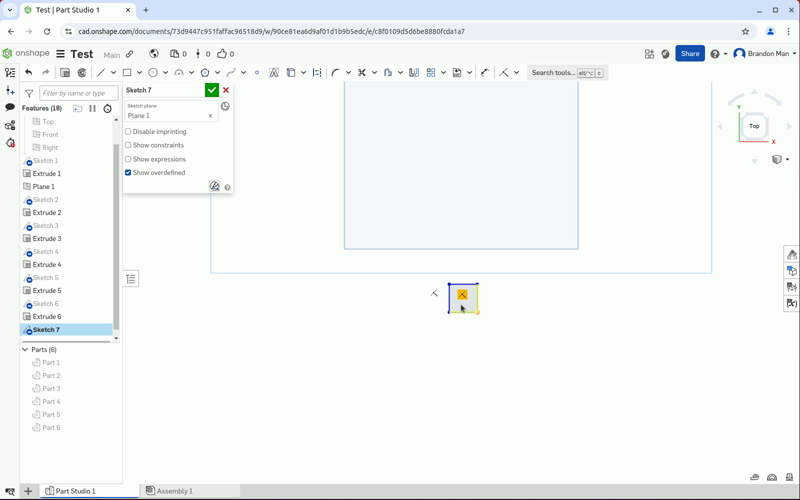
scroll(-6)
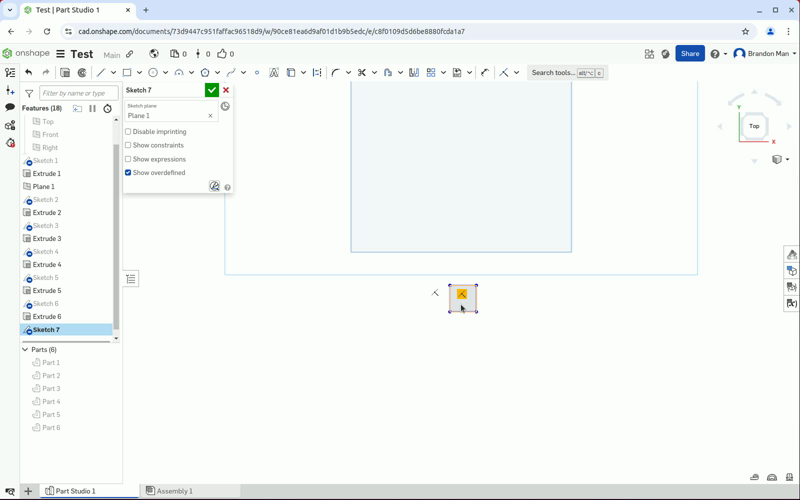
scroll(-6)
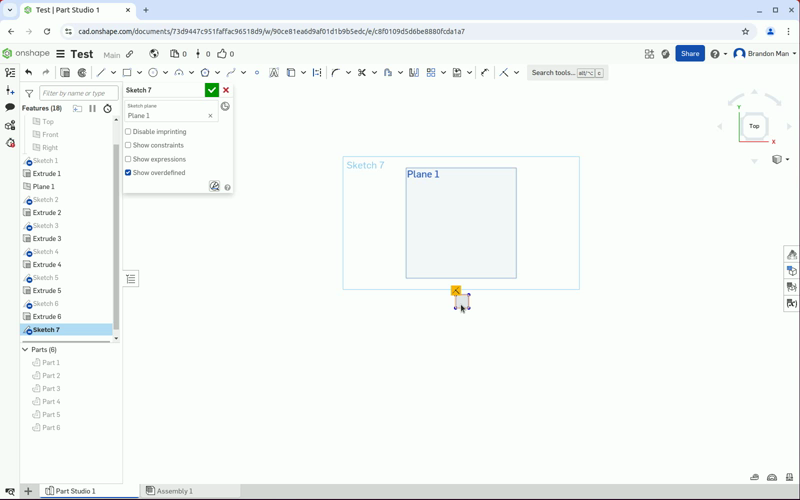
scroll(-6)
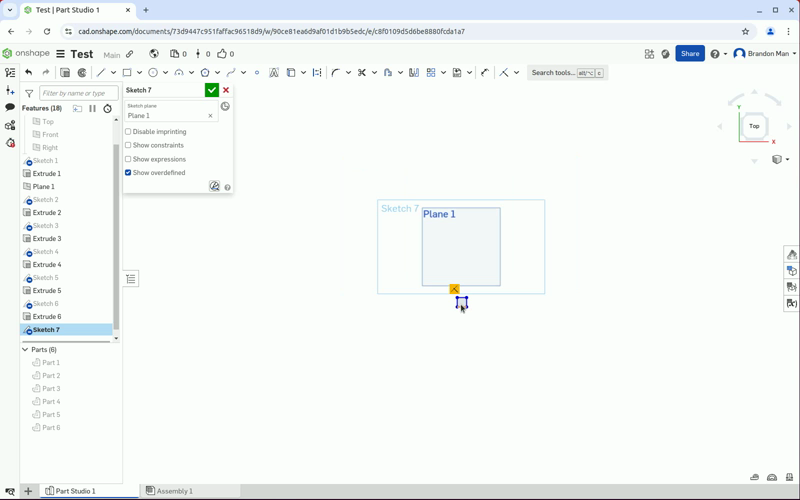
scroll(-6)
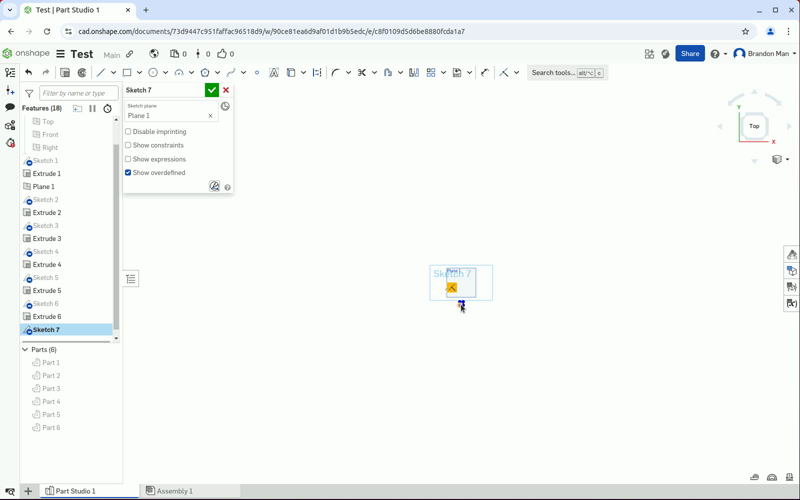
mouse_move(73, 352)
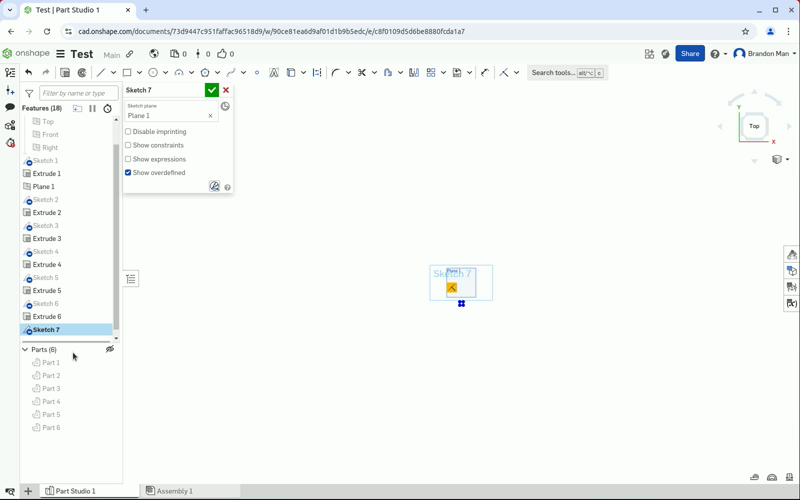
key(shift+y)
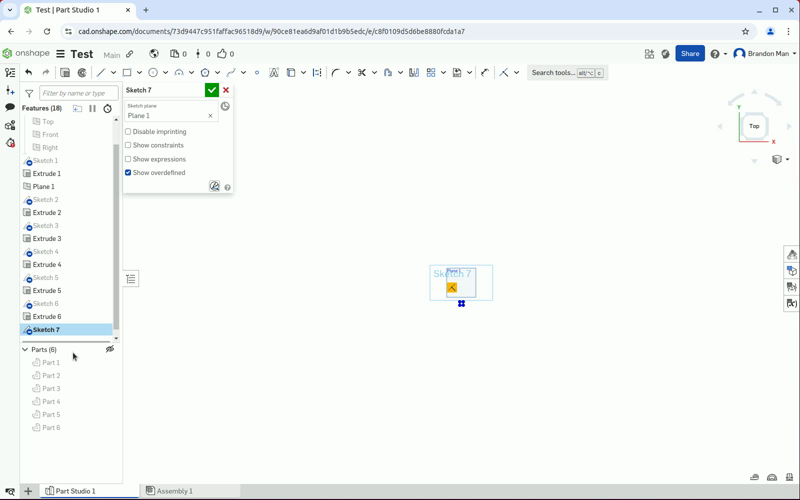
key(shift+e)
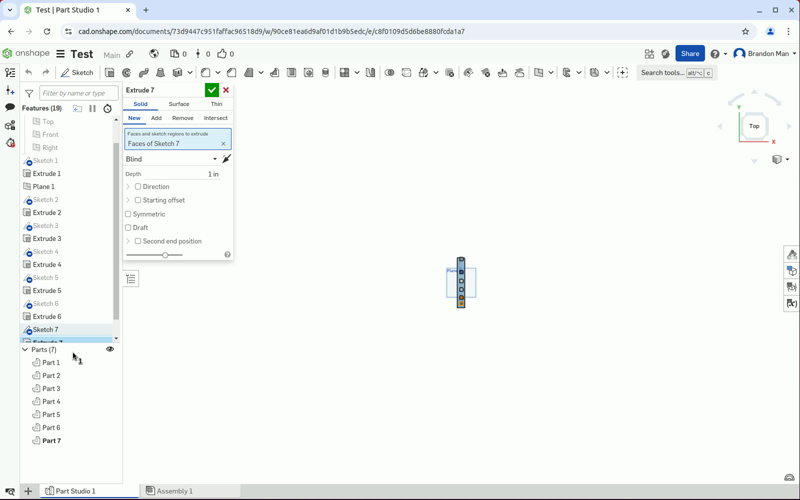
mouse_move(143, 106)
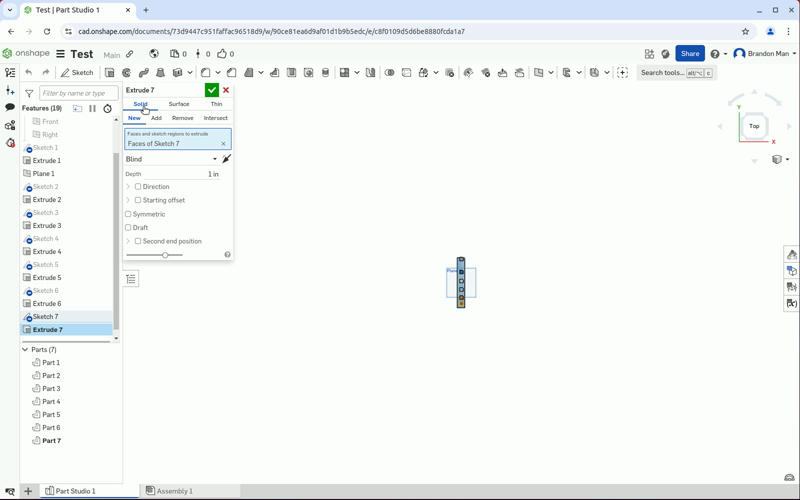
click(143, 106)
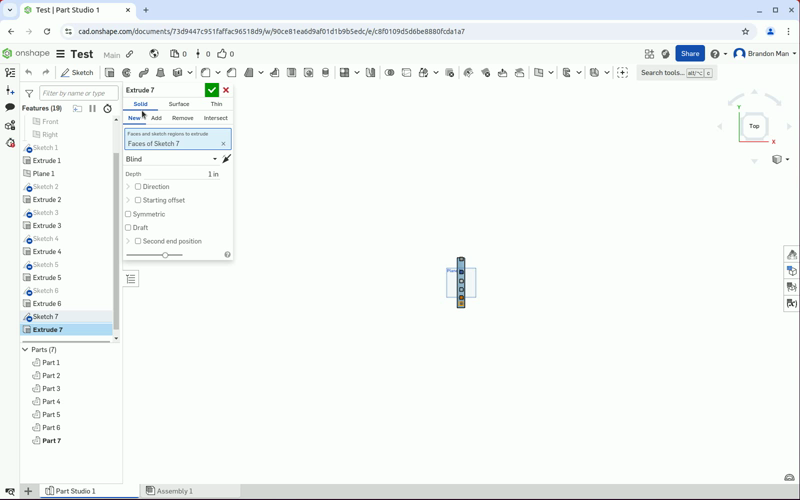
mouse_move(137, 120)
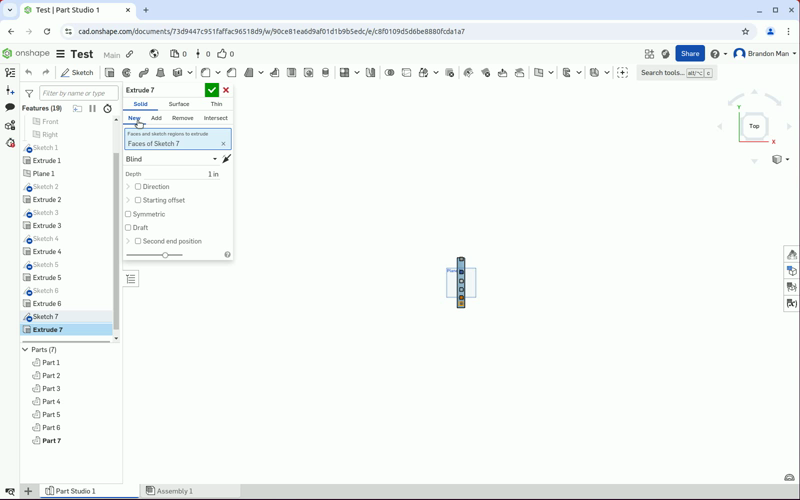
click(137, 120)
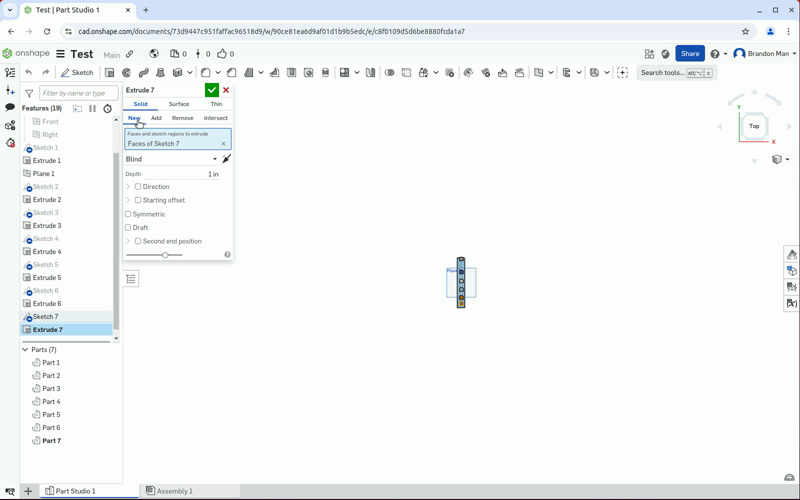
key(tab, 4)
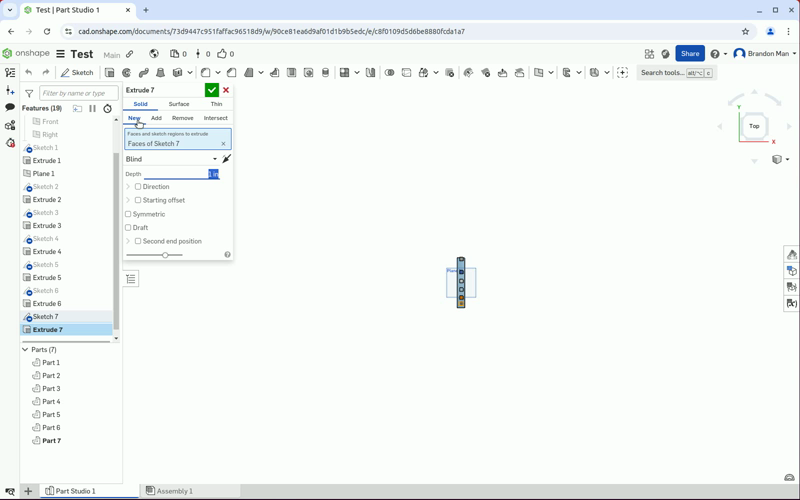
text(0.481)
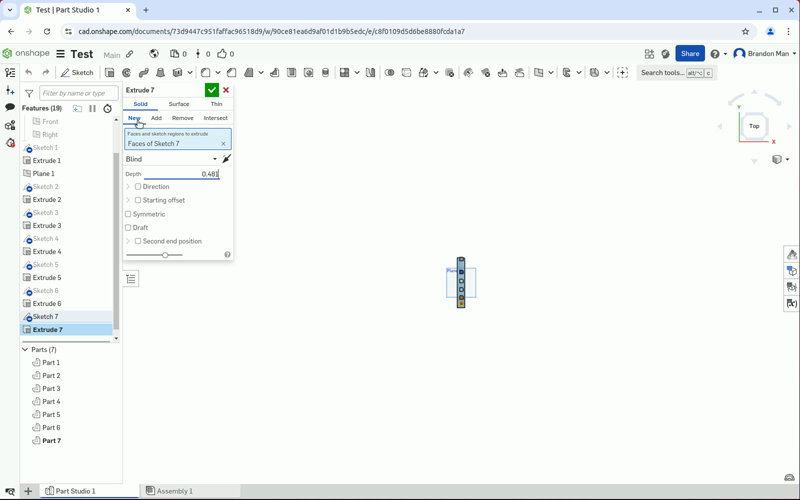
key(enter)
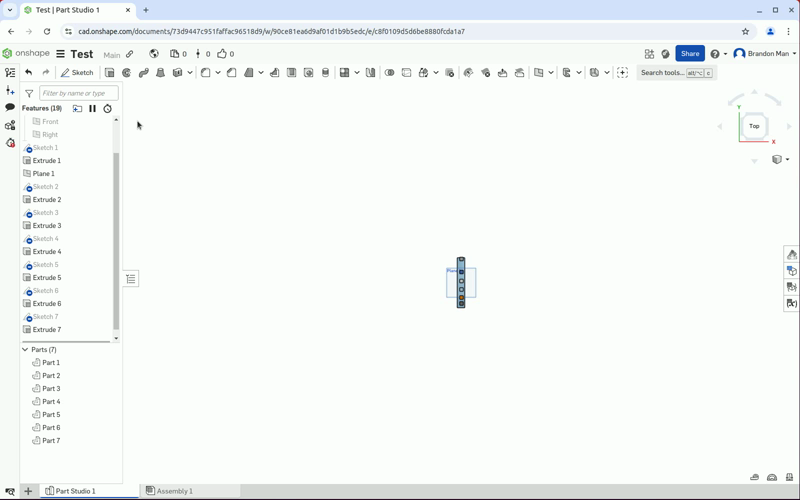
key(shift+h)
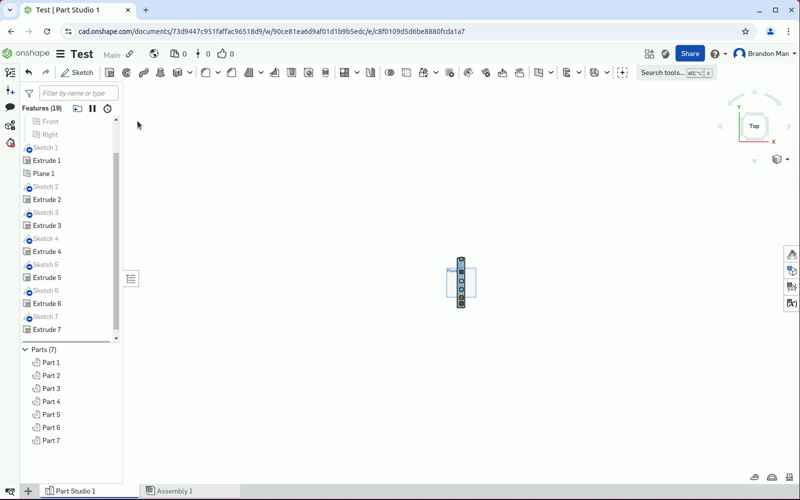
key(shift+h)
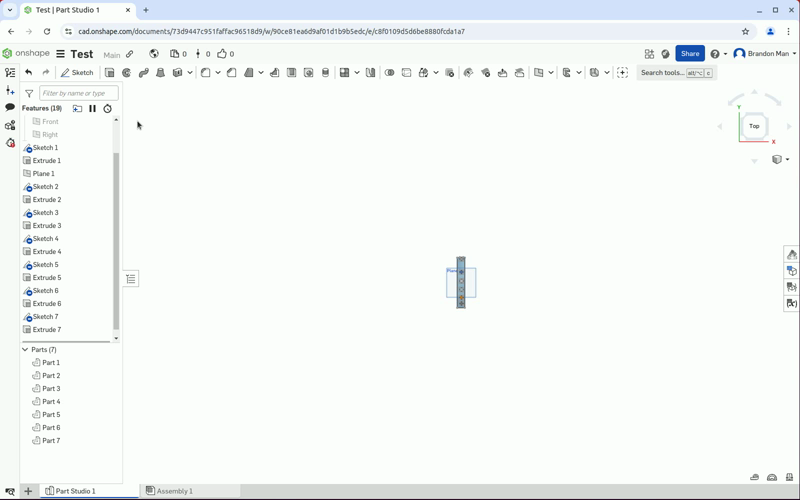
key(shift+7)
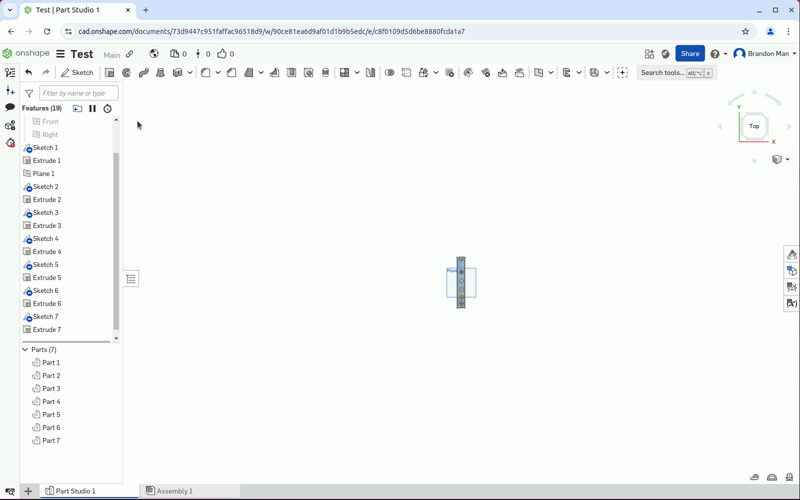
key(up, 3)
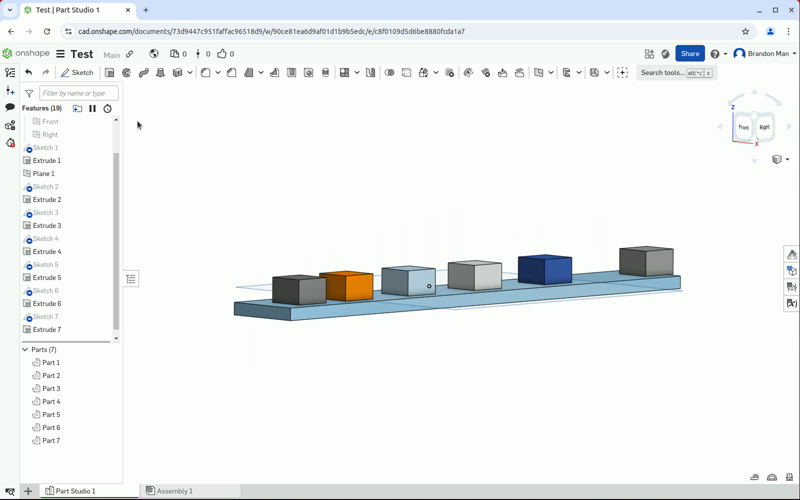
key(left, 3)
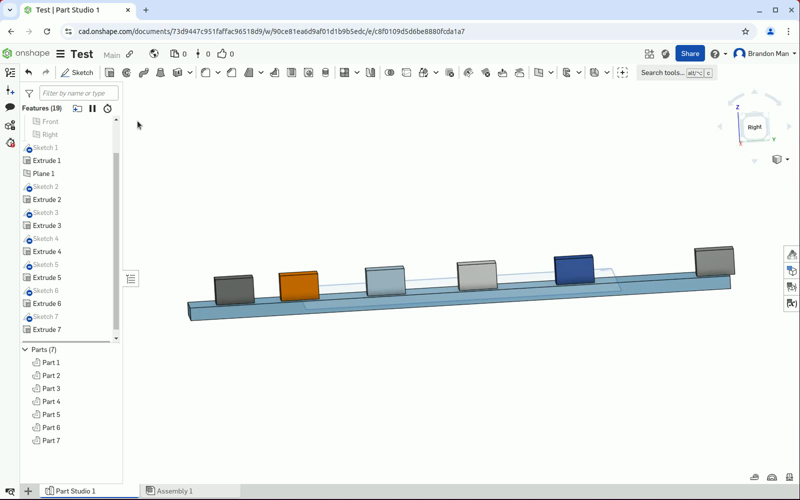
key(right, 3)
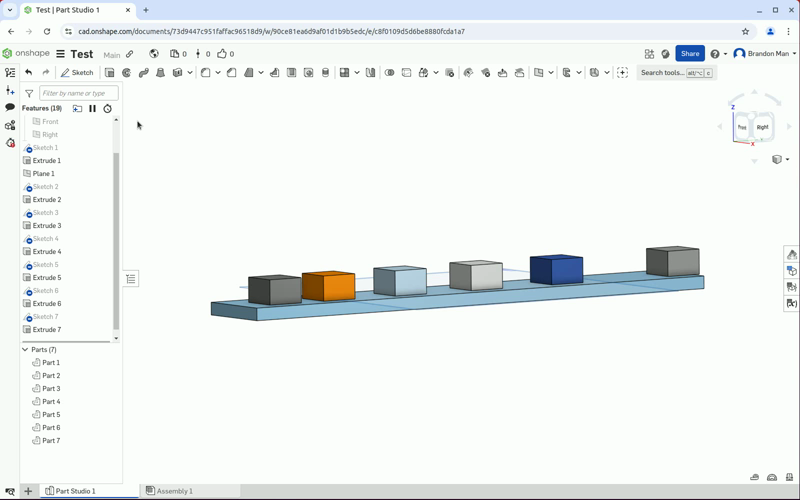
key(down, 3)
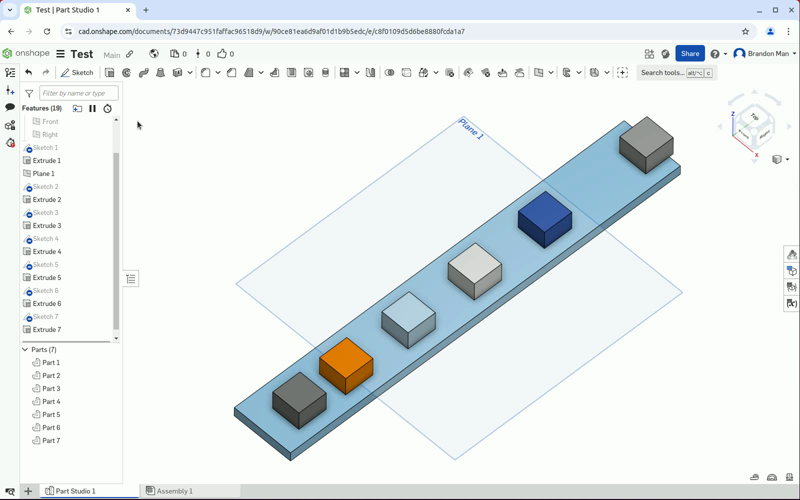
mouse_move(69, 150)
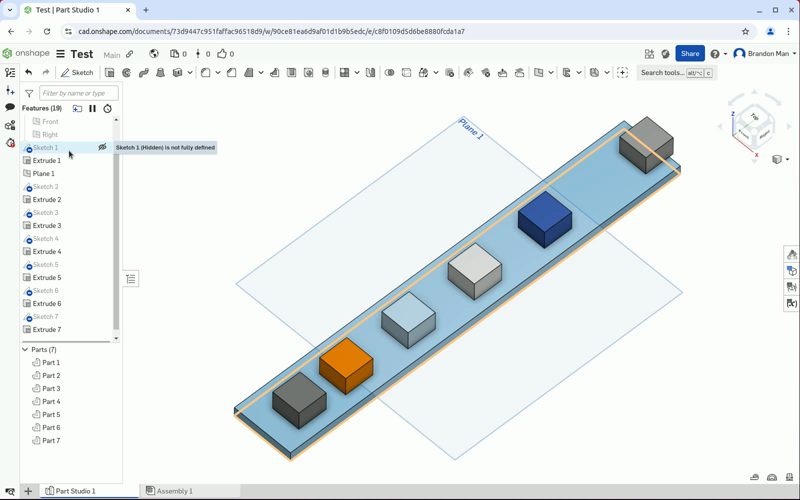
click(69, 150)